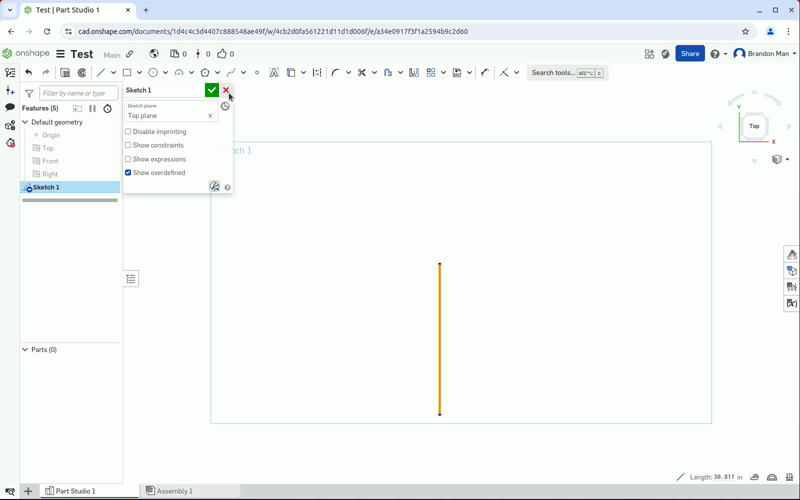
key(shift+h)
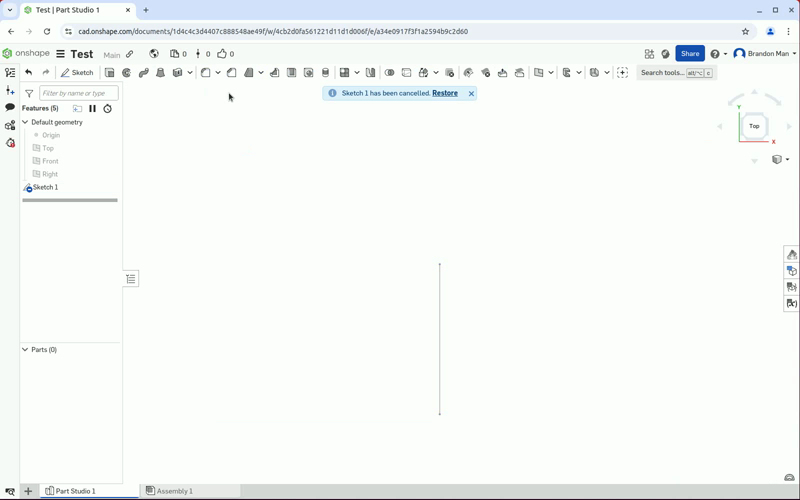
key(shift+s)
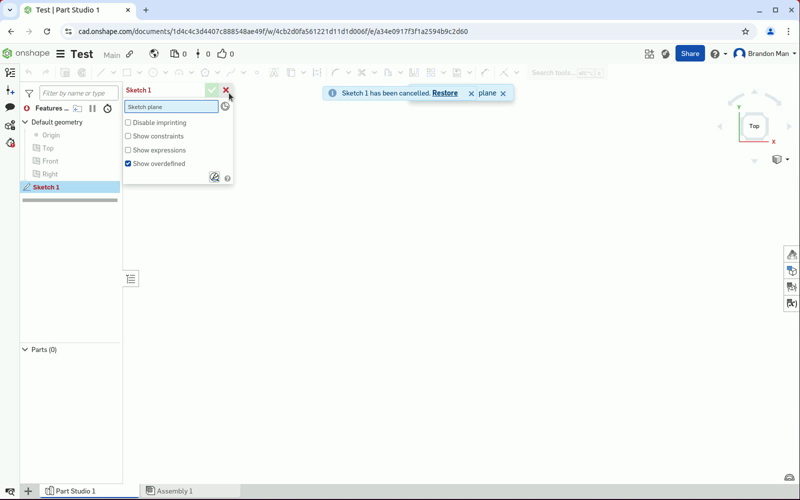
mouse_move(73, 150)
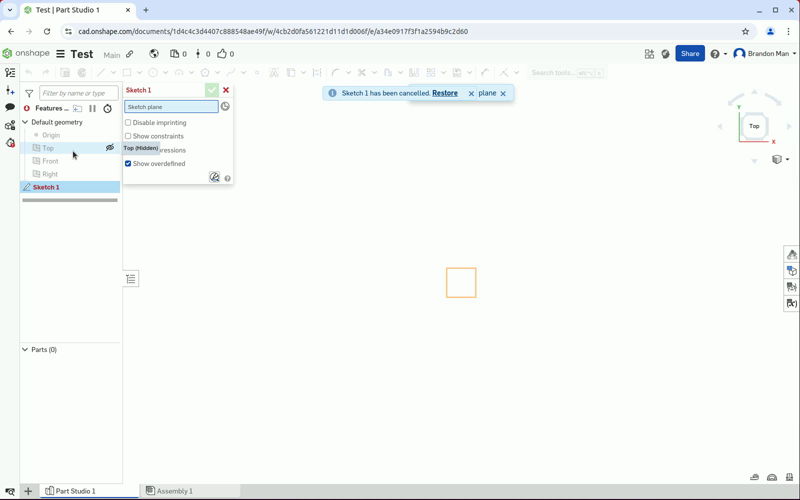
click(73, 150)
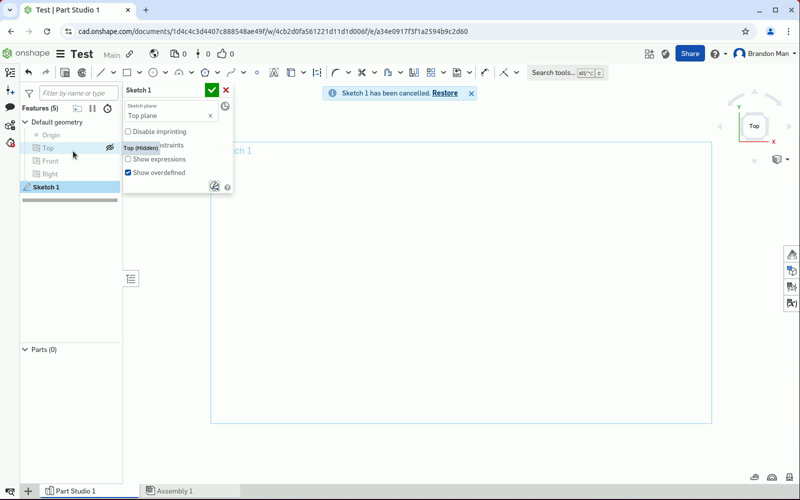
mouse_move(73, 352)
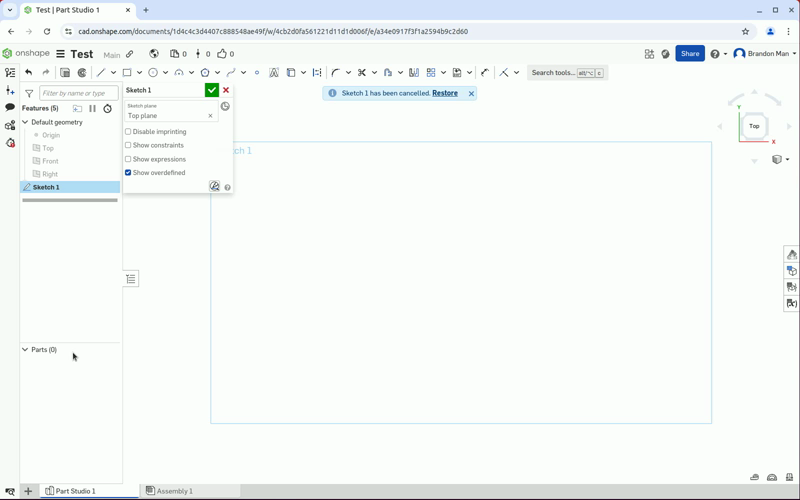
key(y)
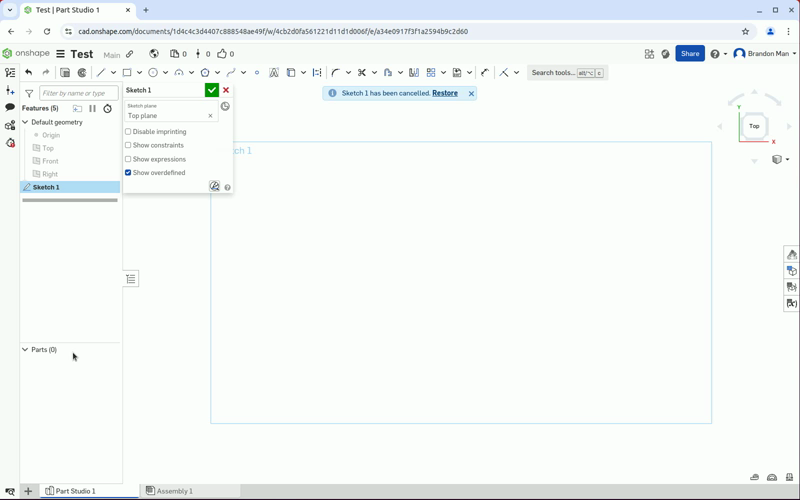
key(l)
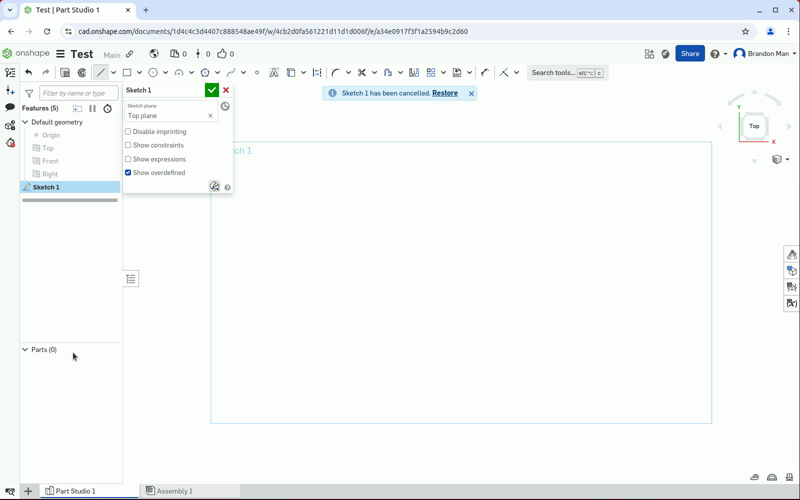
key_down(shift)
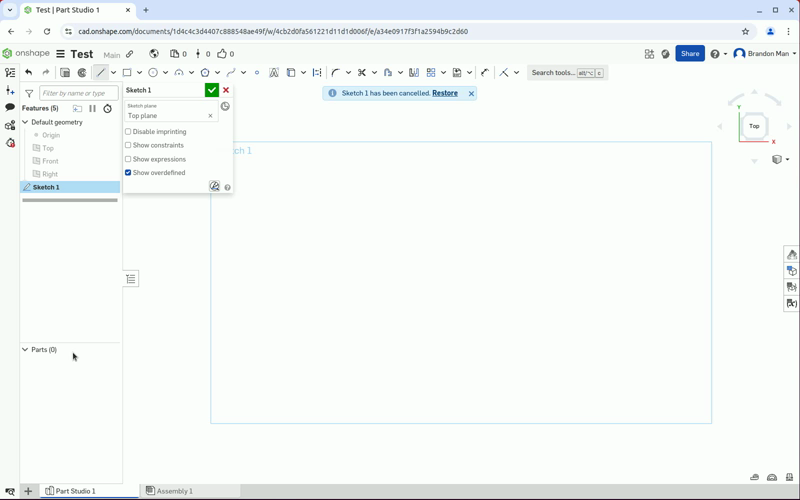
mouse_move(404, 282)
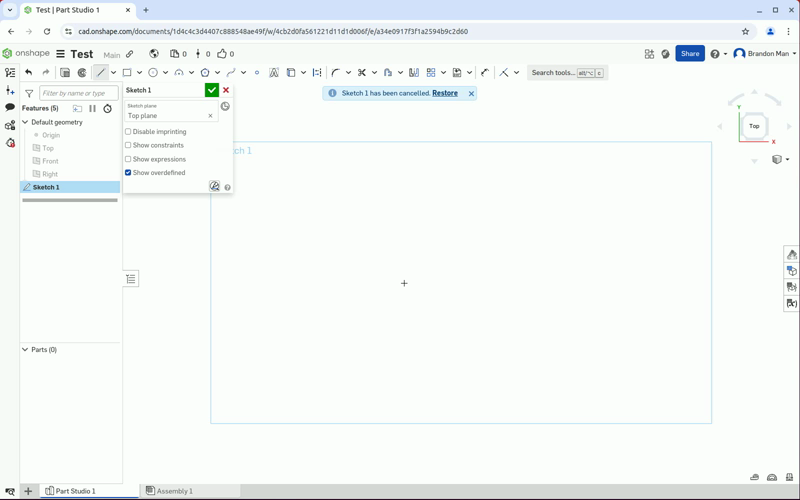
click(404, 282)
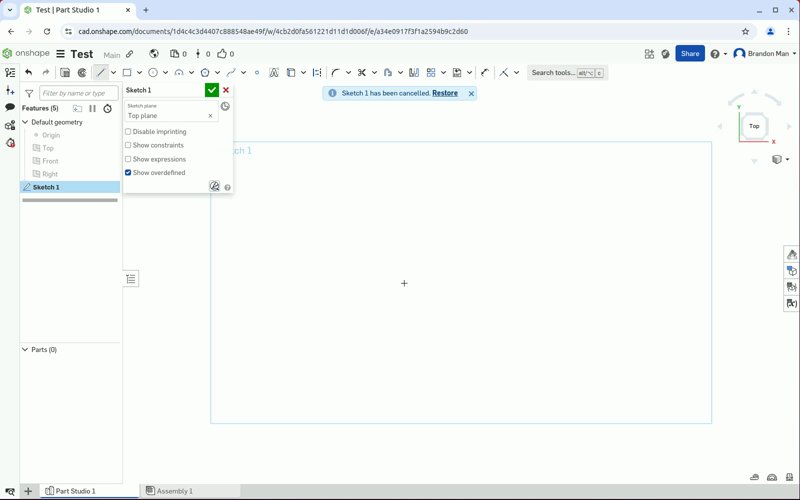
key_up(shift)
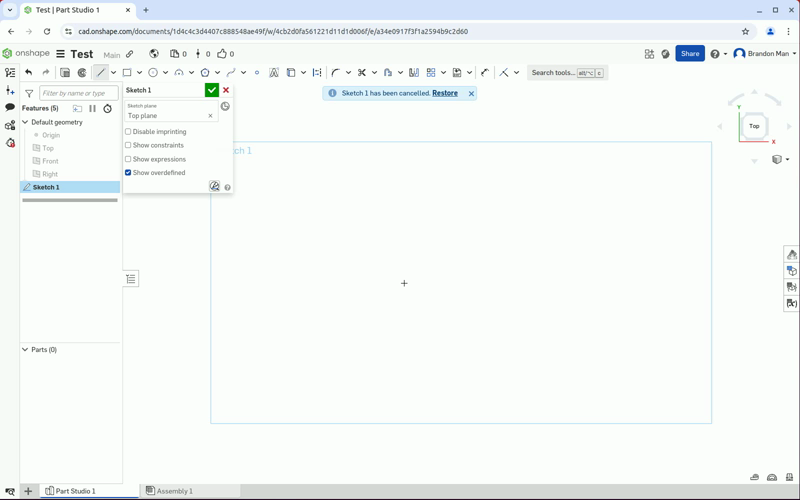
key_down(shift)
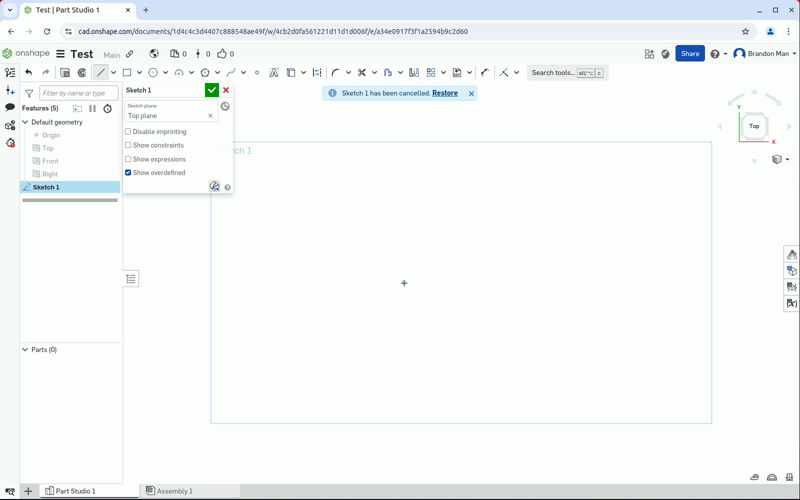
mouse_move(434, 282)
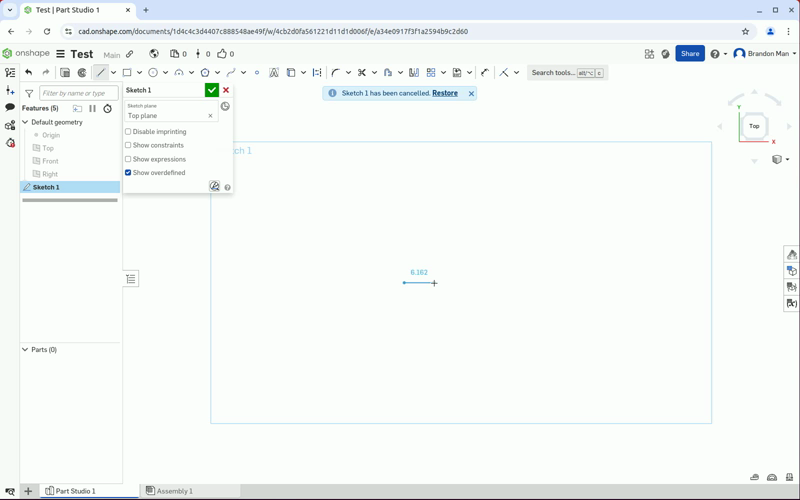
mouse_move(461, 282)
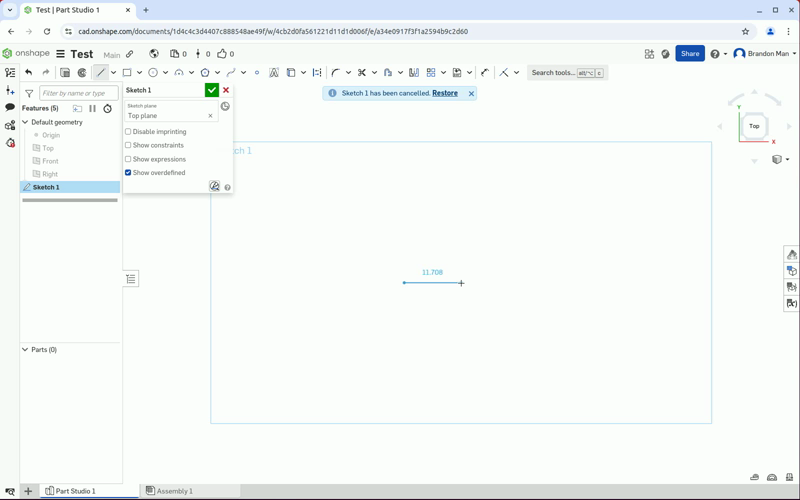
click(461, 282)
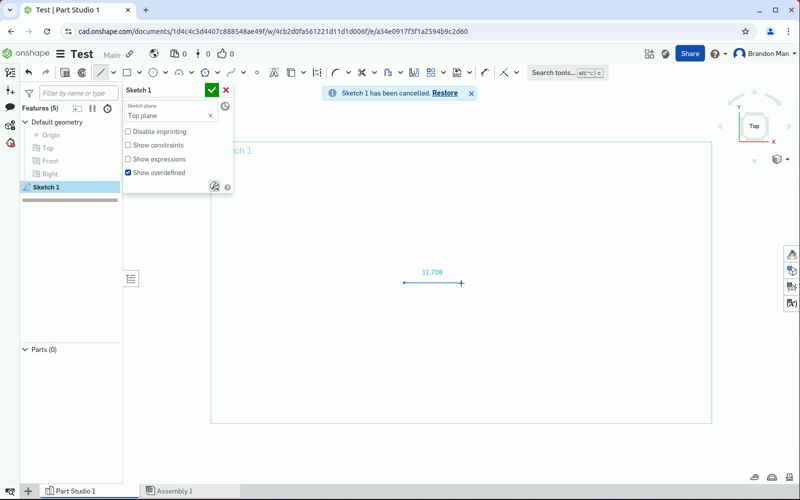
key_up(shift)
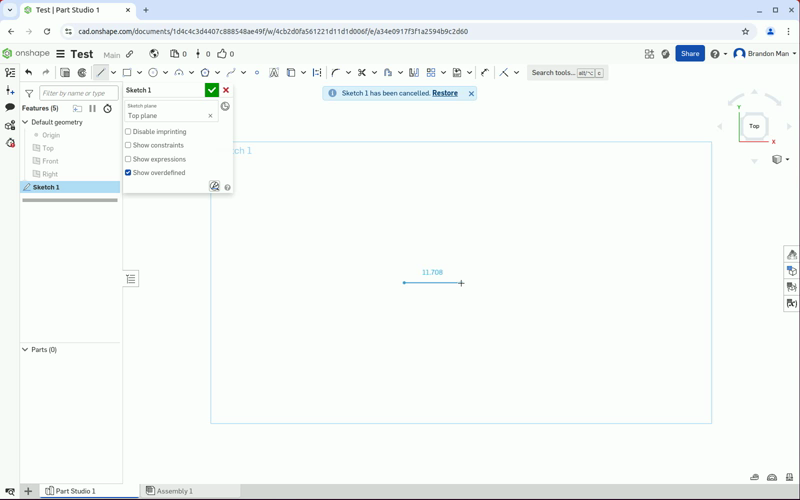
key_down(shift)
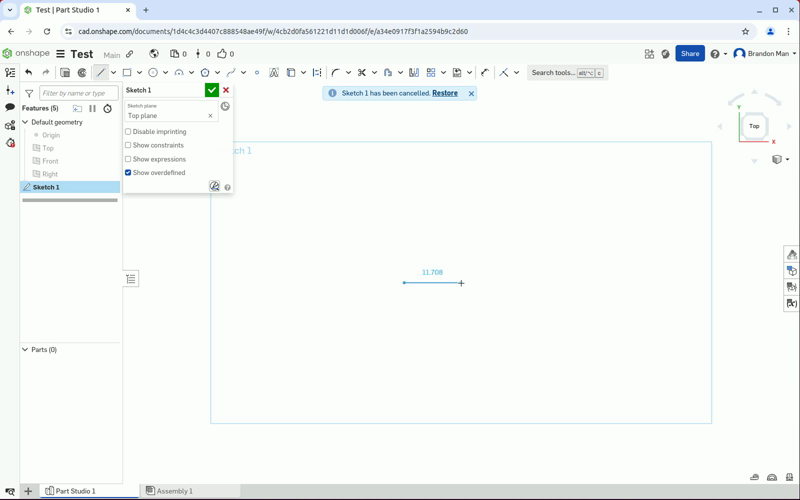
mouse_move(461, 170)
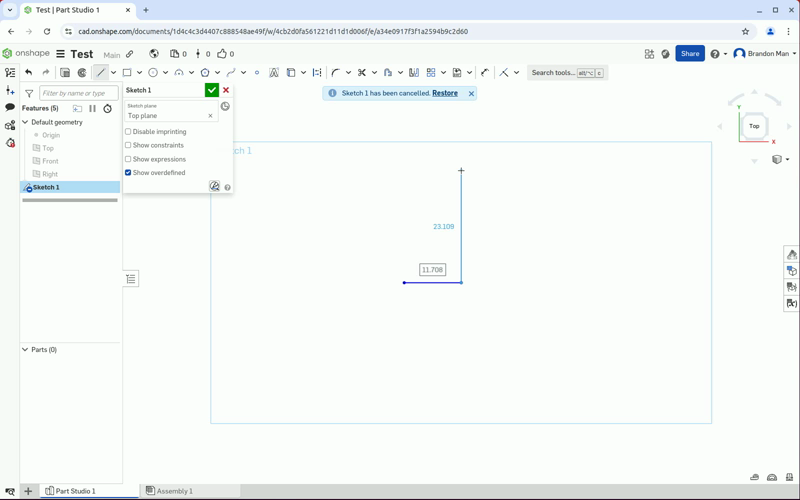
click(461, 170)
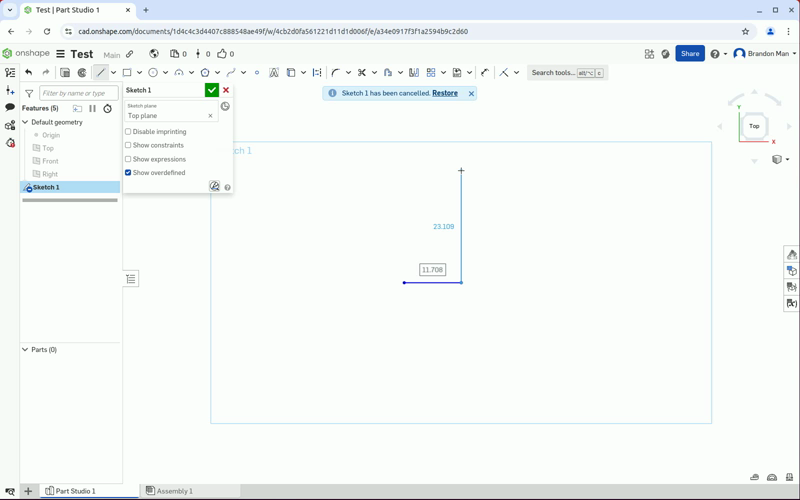
key_up(shift)
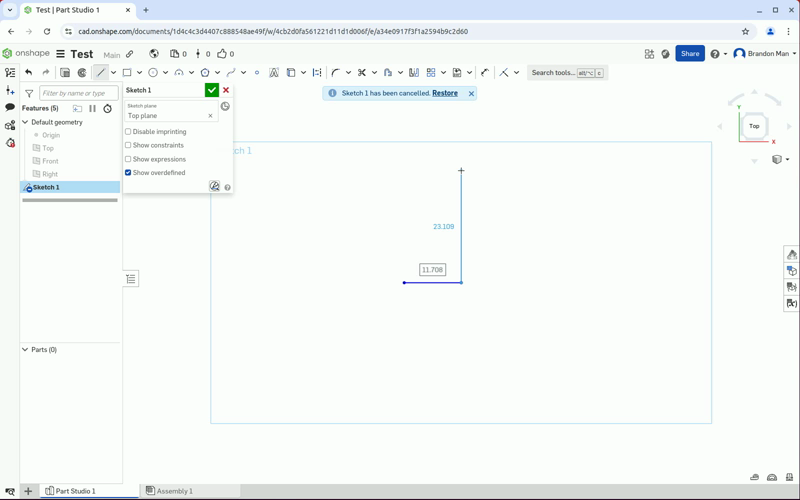
key_down(shift)
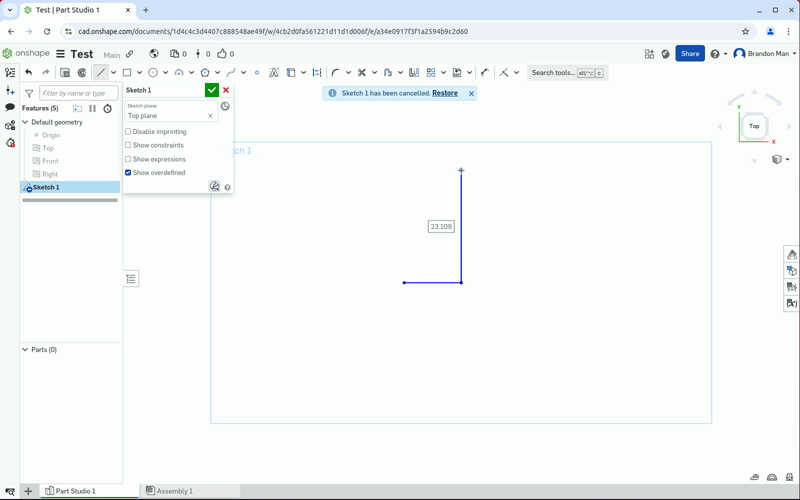
mouse_move(491, 170)
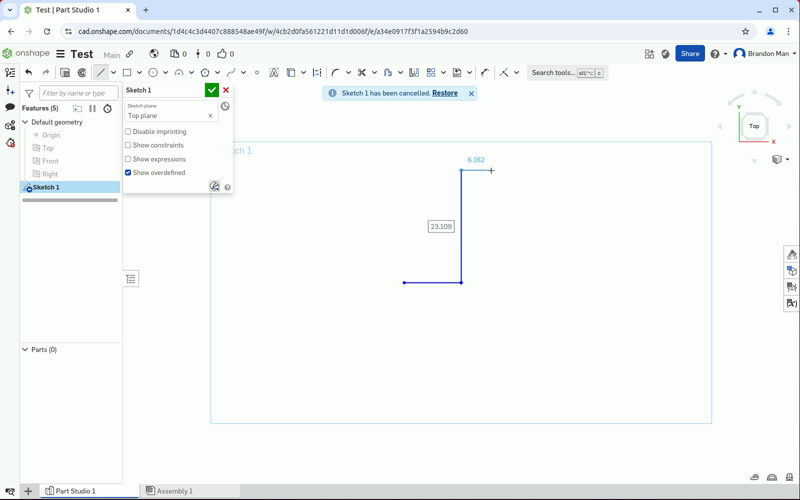
mouse_move(404, 170)
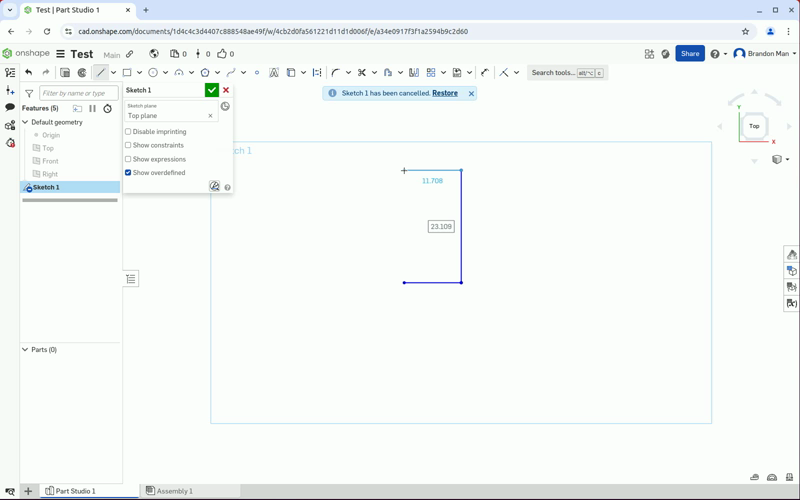
click(404, 170)
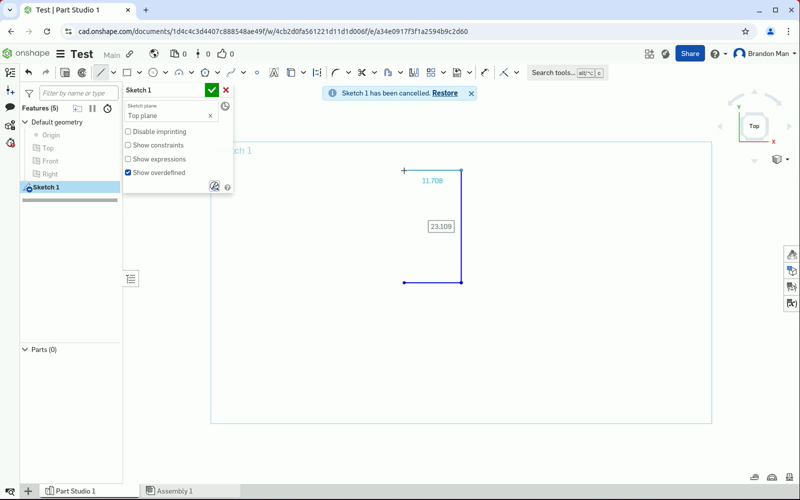
key_up(shift)
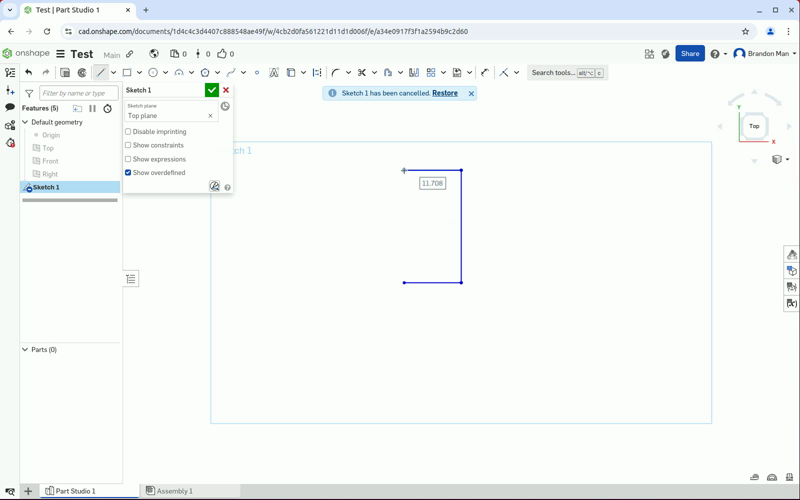
key_down(shift)
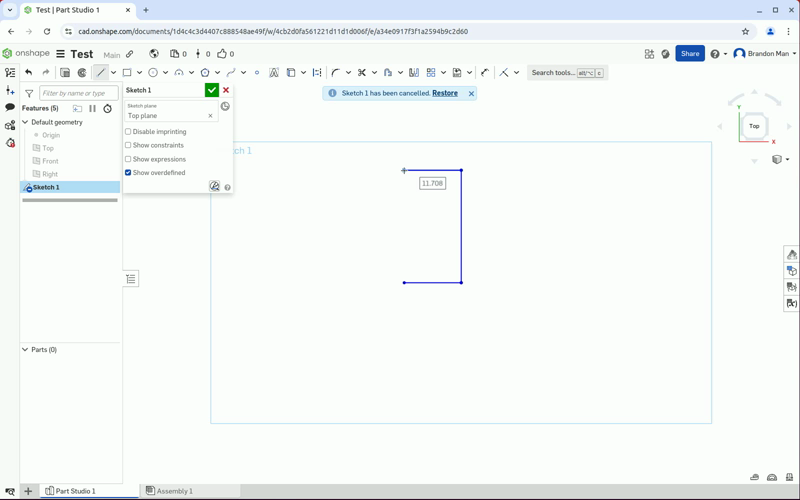
mouse_move(404, 282)
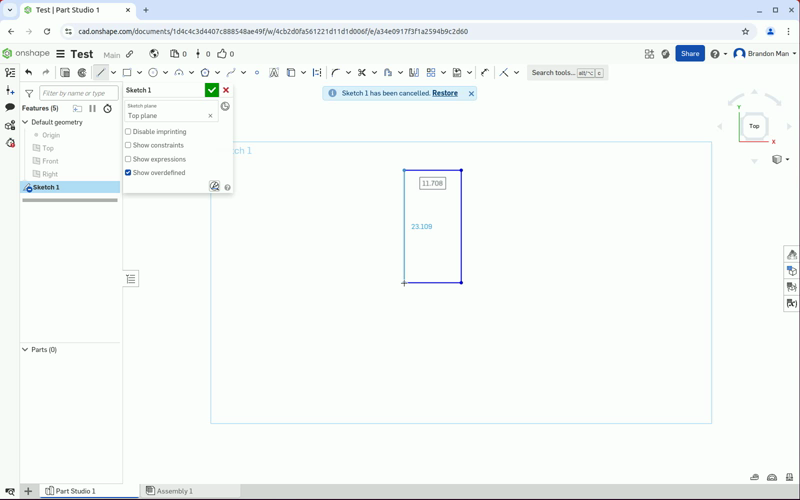
key_up(shift)
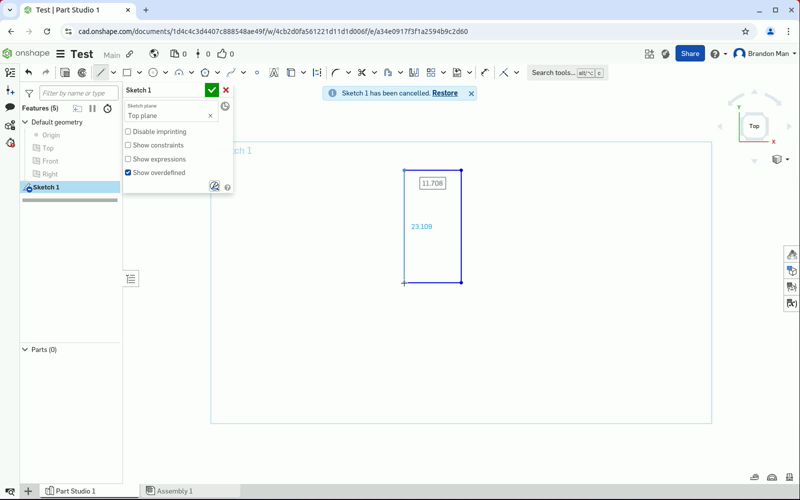
click(404, 282)
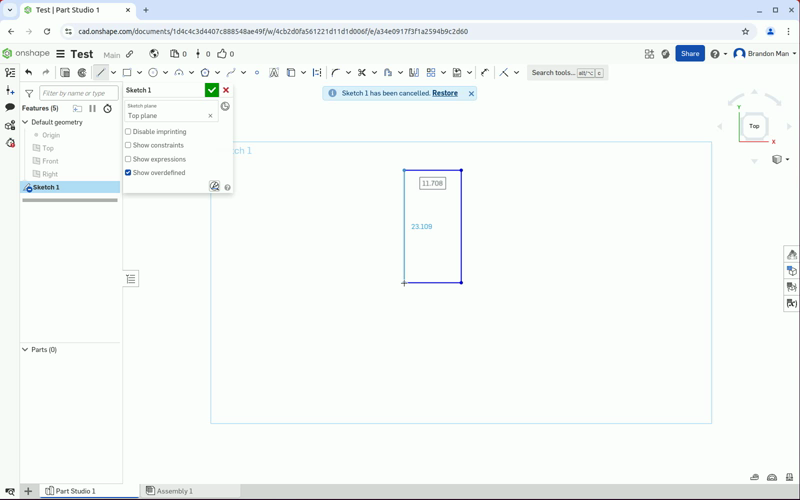
key(esc)
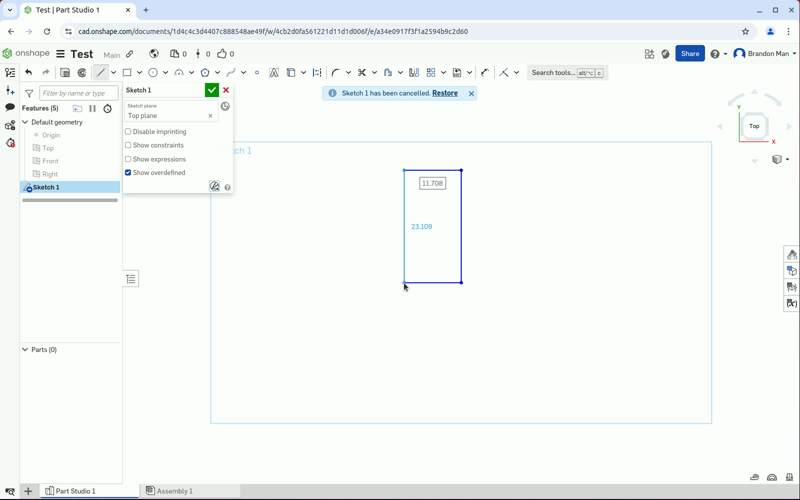
mouse_move(426, 247)
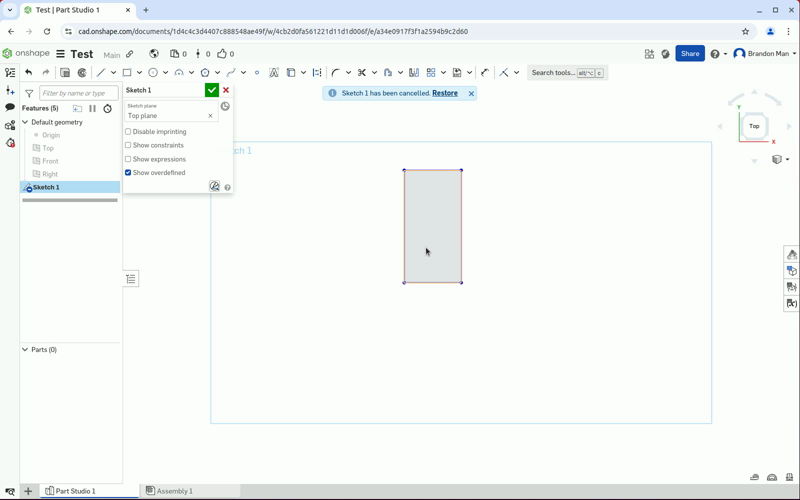
click(426, 247)
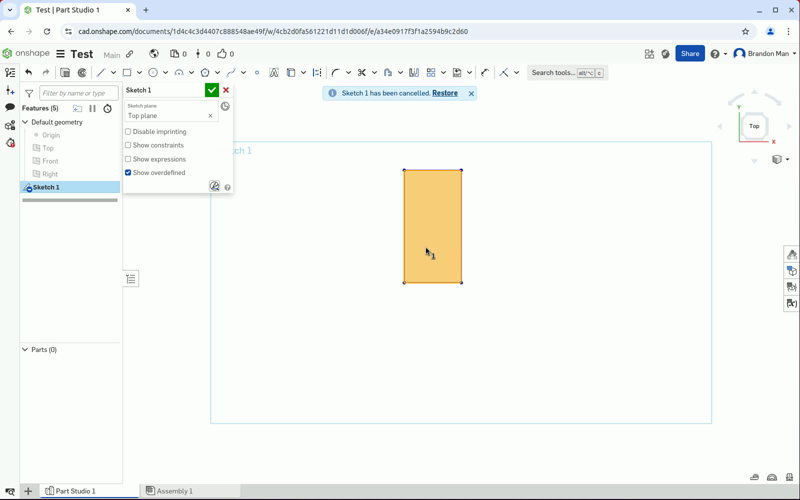
mouse_move(73, 352)
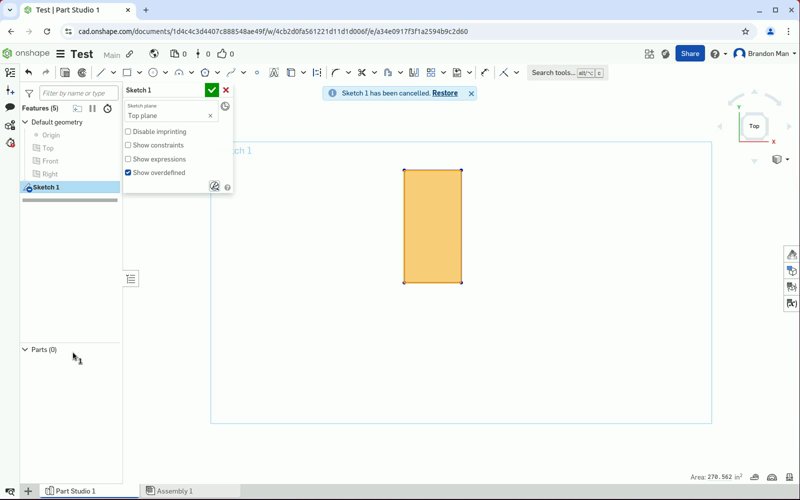
key(shift+y)
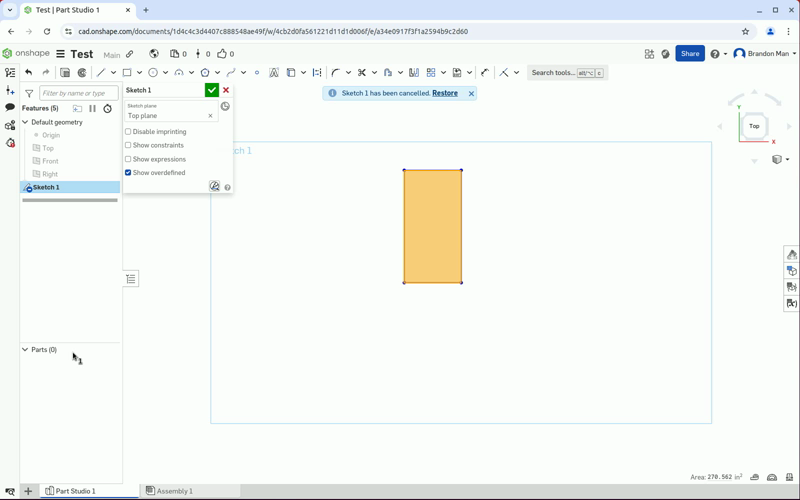
key(shift+e)
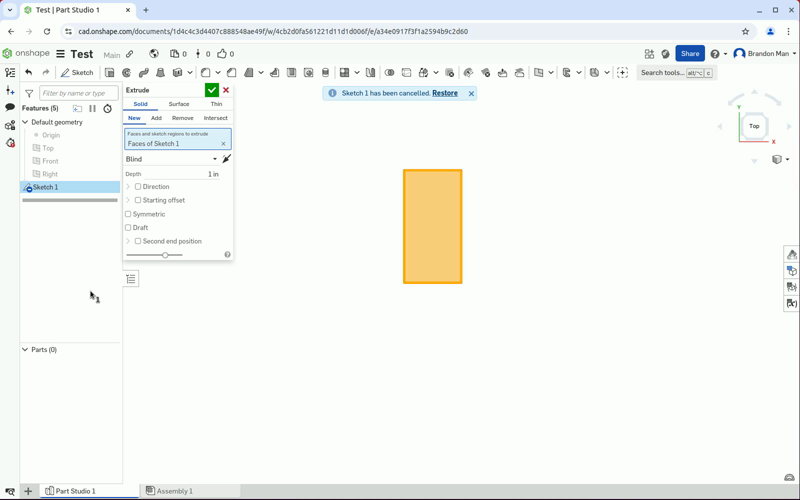
mouse_move(143, 106)
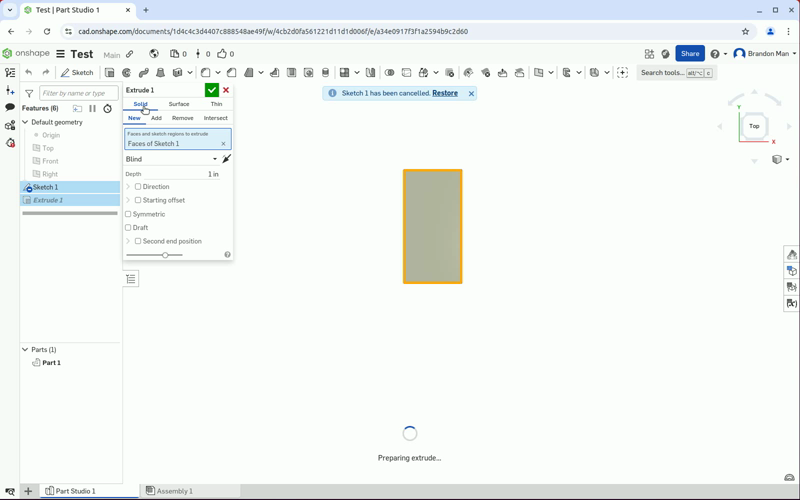
click(143, 106)
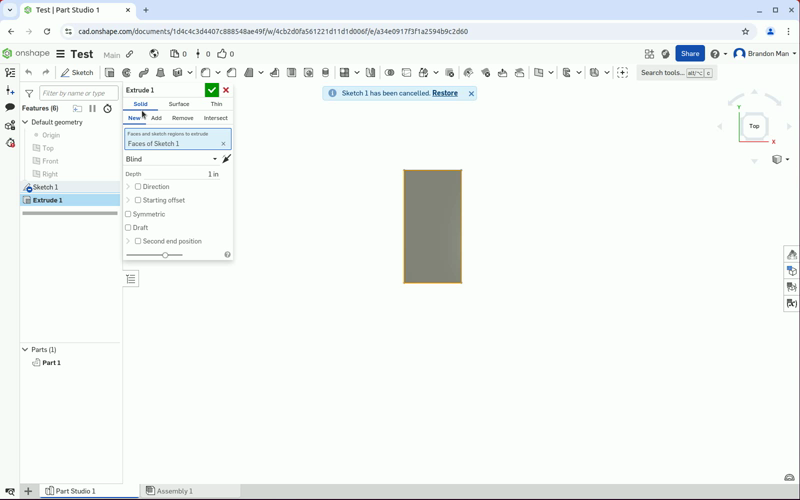
mouse_move(137, 120)
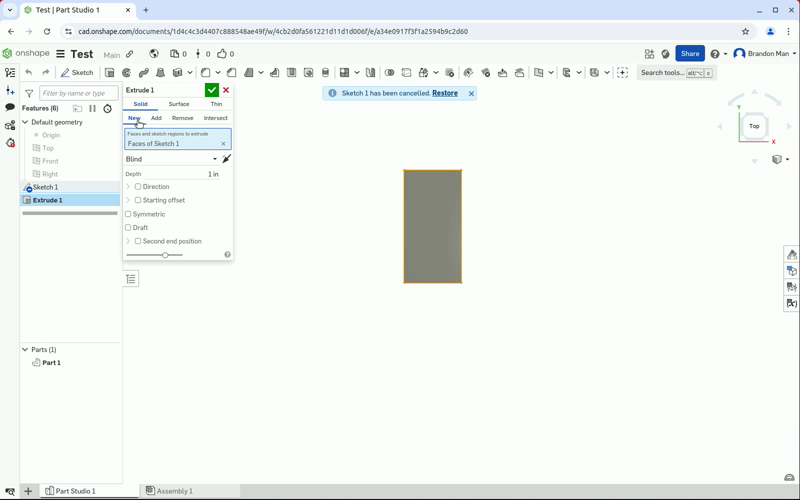
click(137, 120)
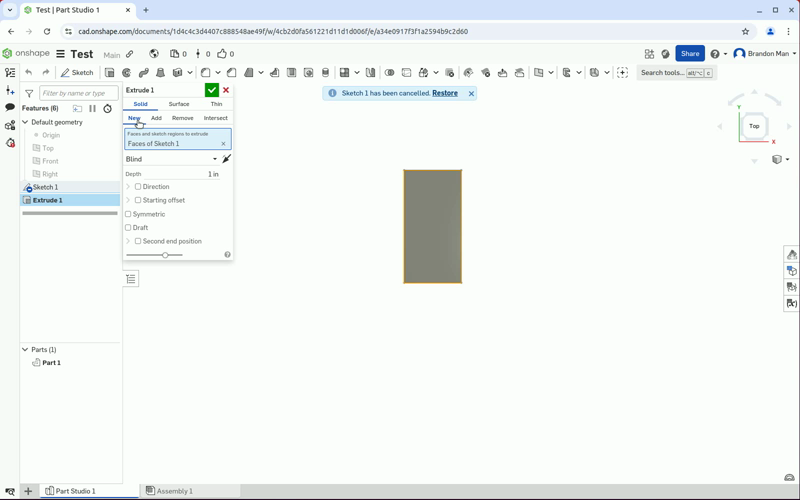
key(tab, 4)
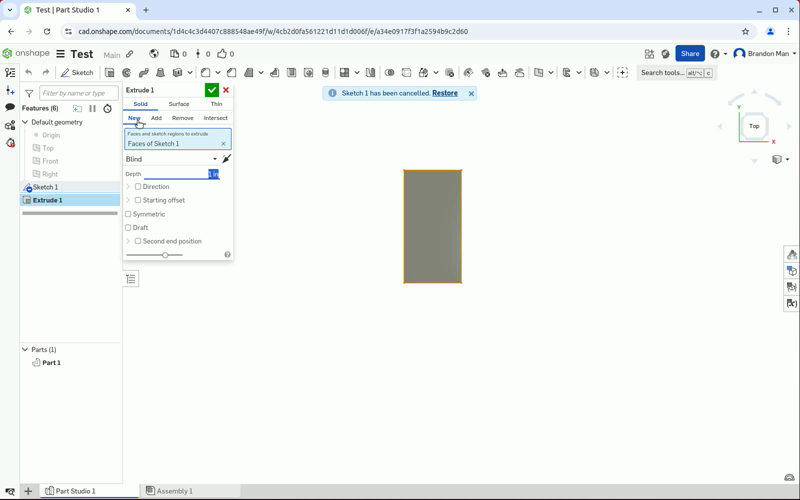
text(0.481)
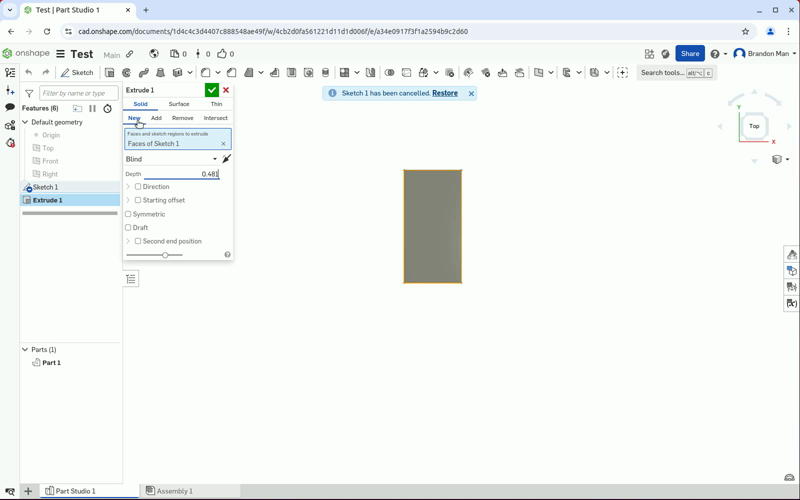
key(enter)
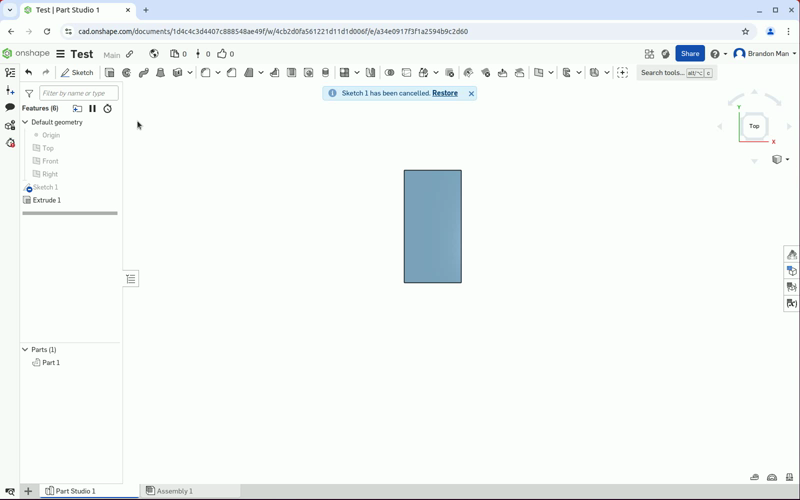
key(shift+h)
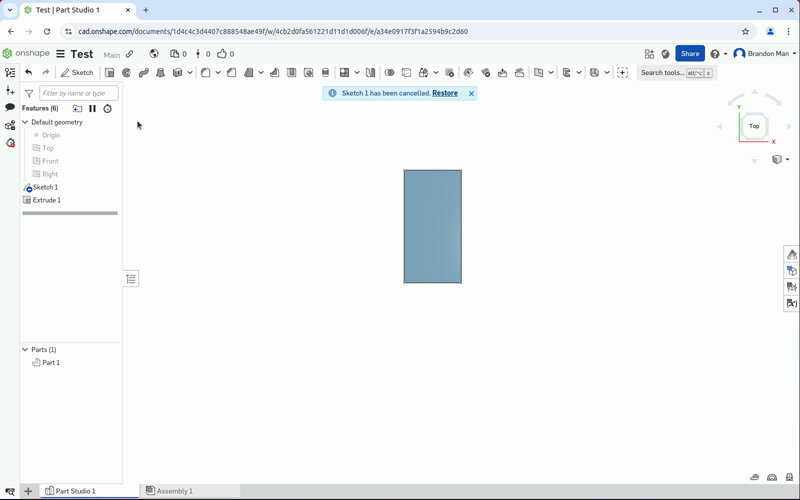
key(shift+h)
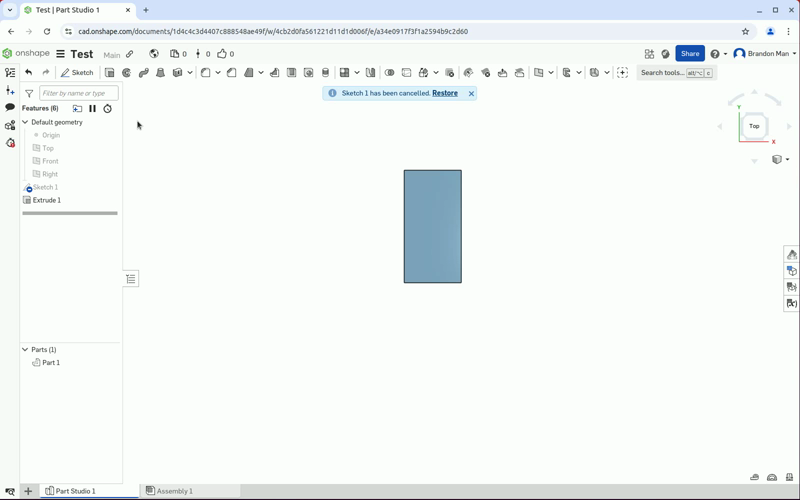
mouse_move(73, 189)
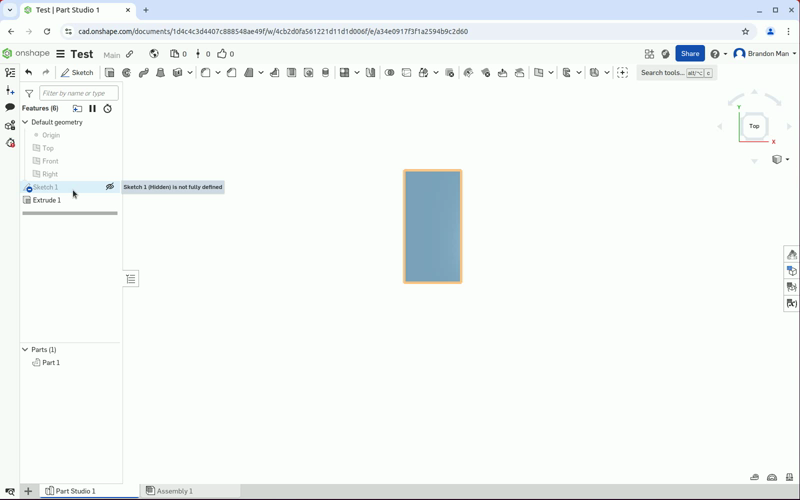
click(73, 189)
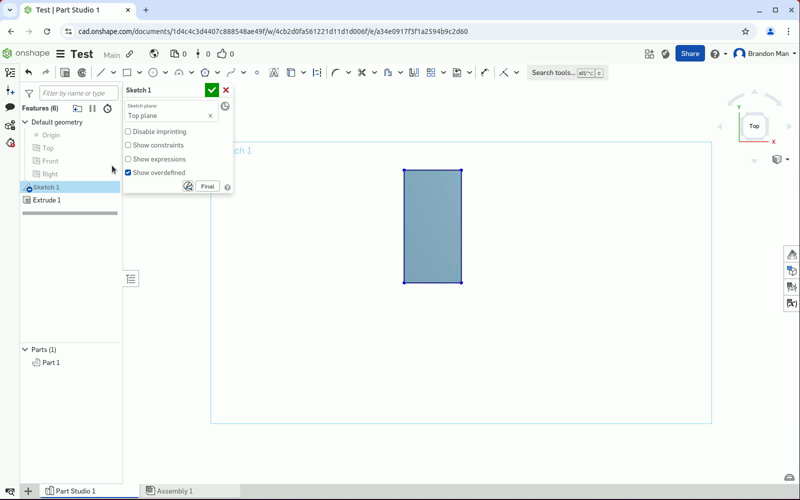
mouse_move(229, 92)
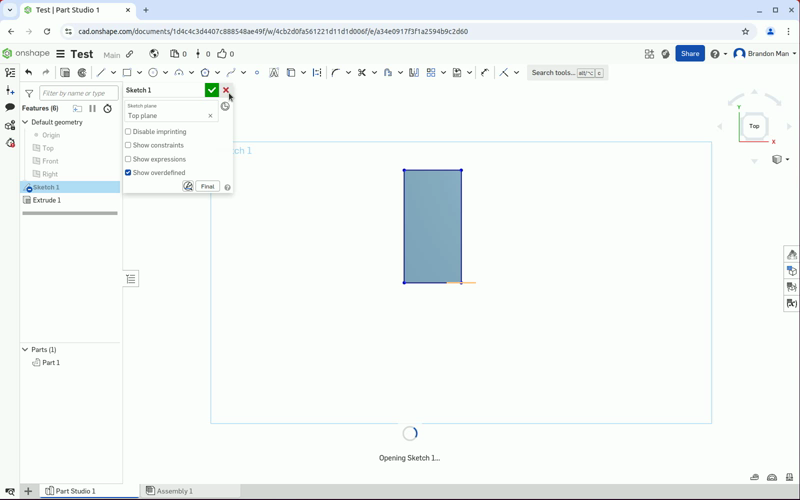
click(229, 92)
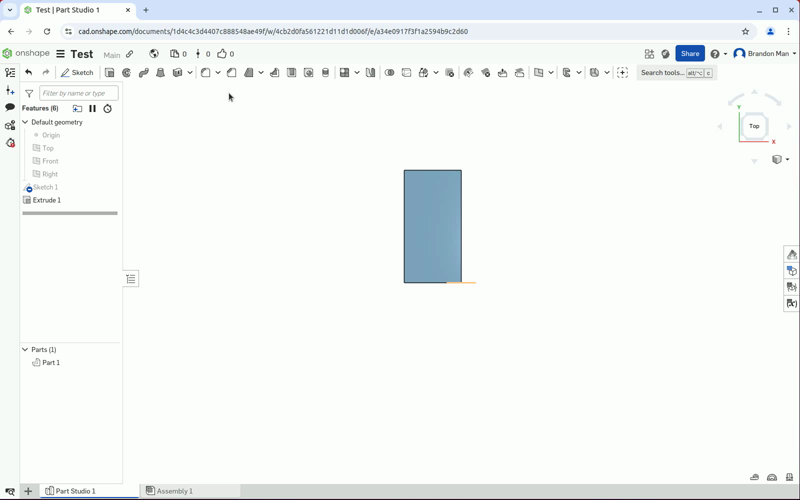
mouse_move(541, 75)
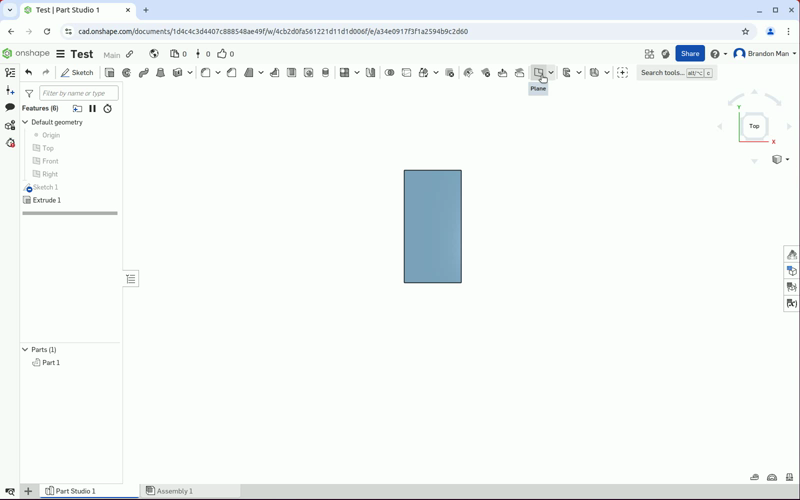
click(541, 75)
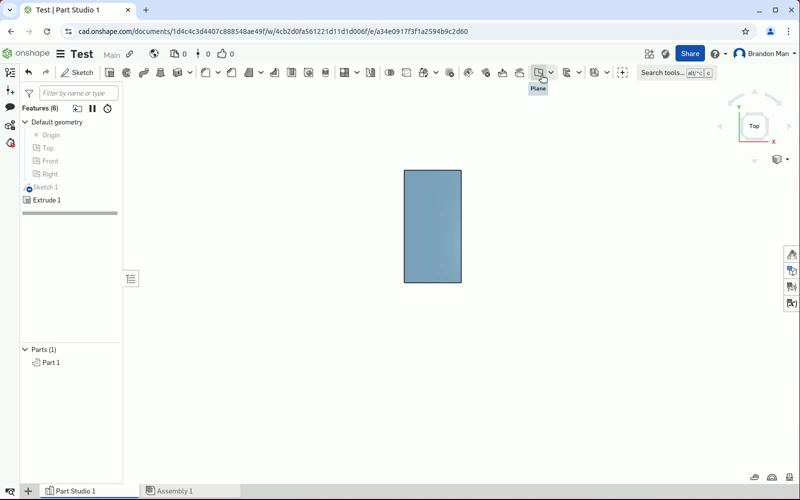
mouse_move(73, 150)
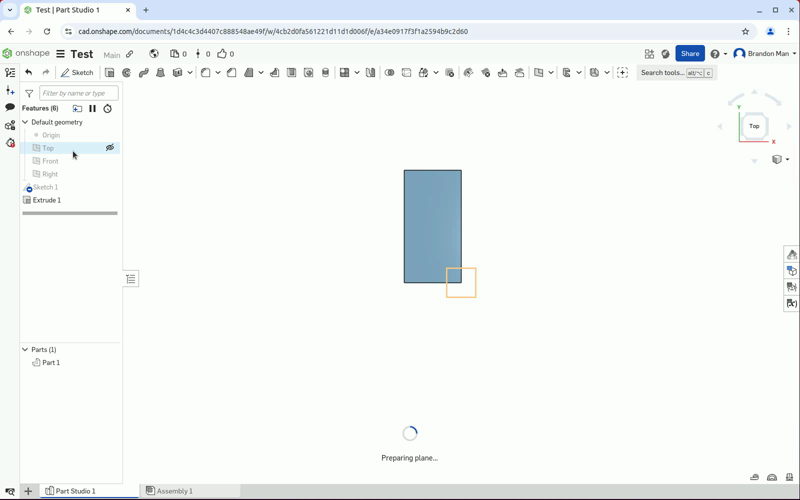
click(73, 150)
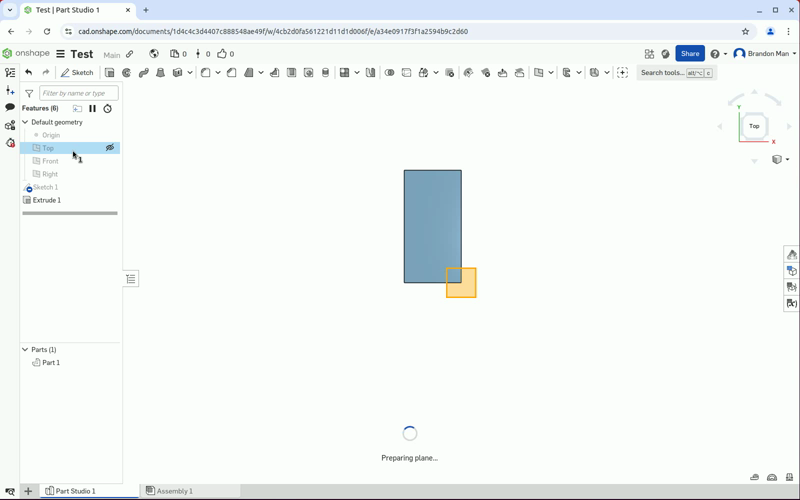
key(tab, 2)
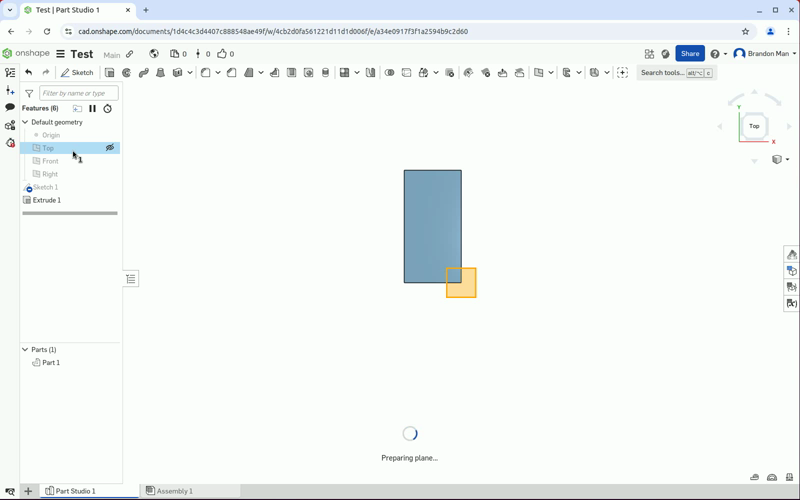
text(0.493)
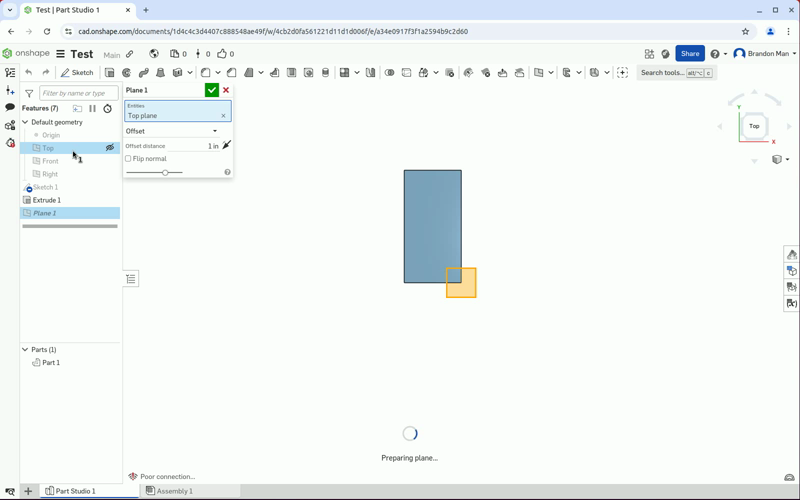
key(enter, 2)
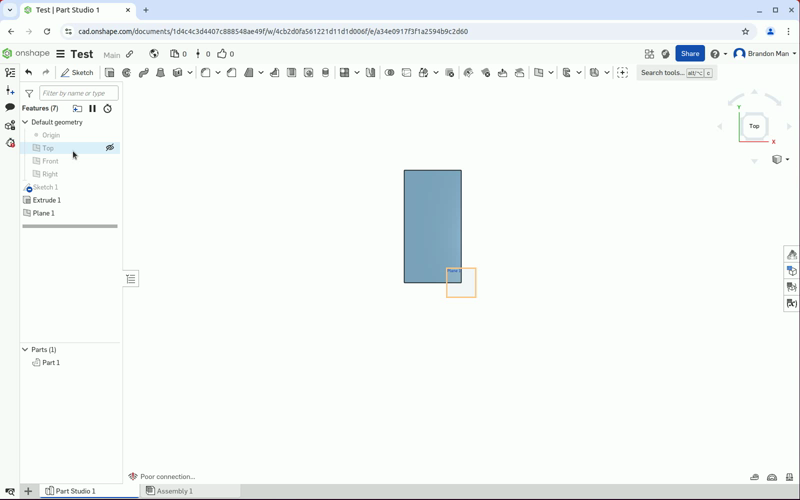
key(shift+s)
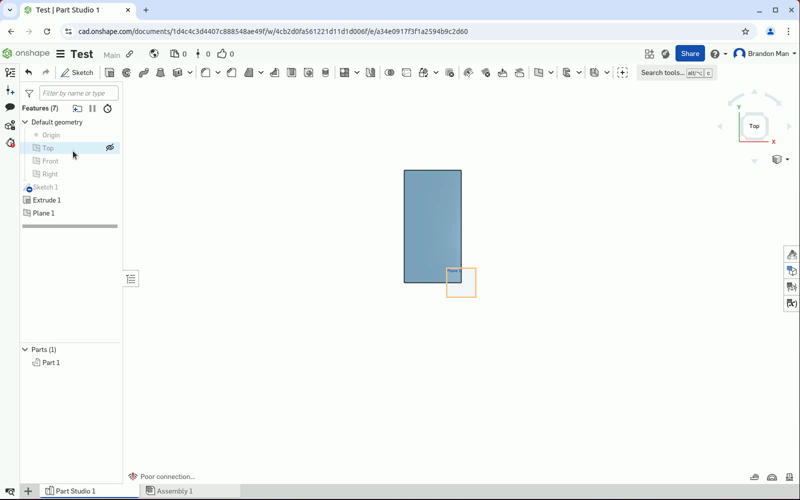
mouse_move(73, 215)
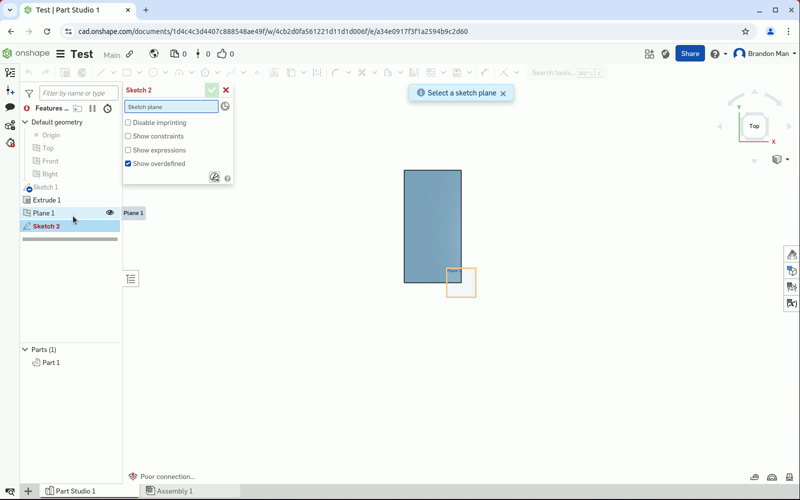
click(73, 215)
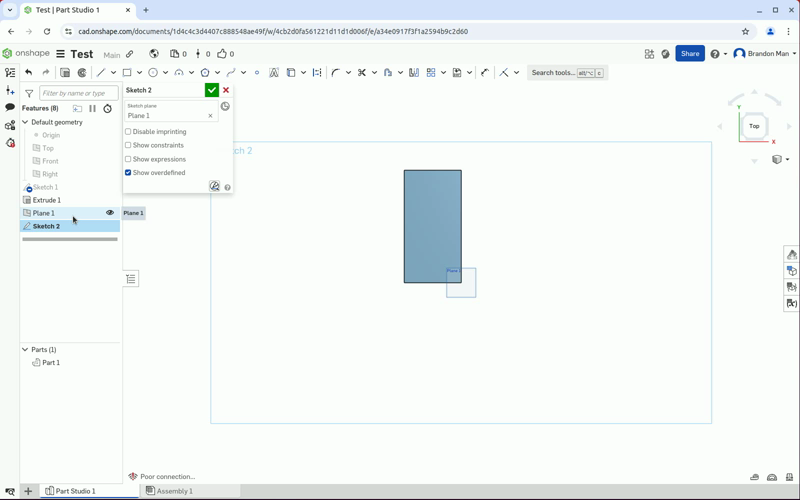
mouse_move(73, 352)
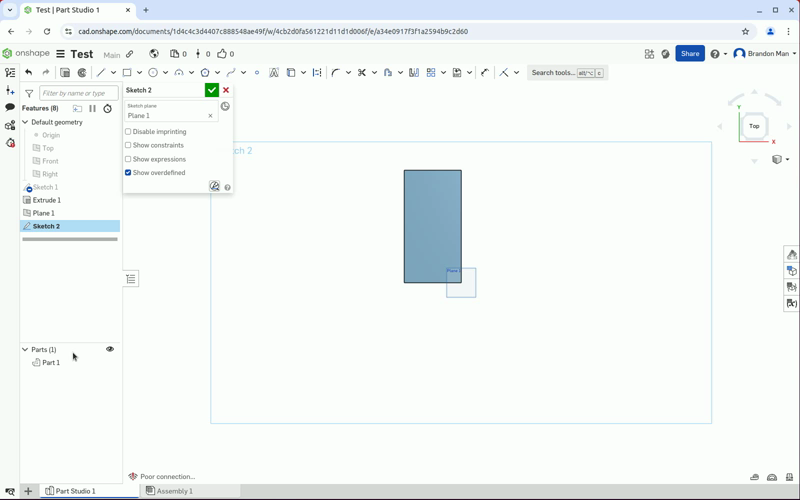
key(y)
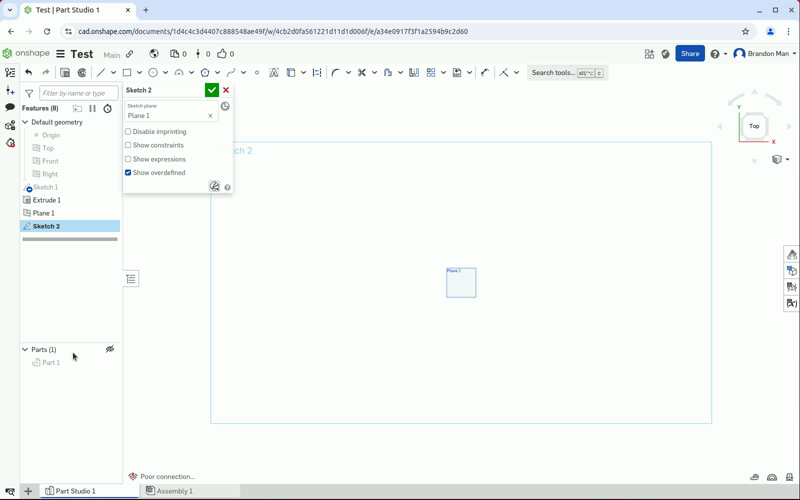
key(l)
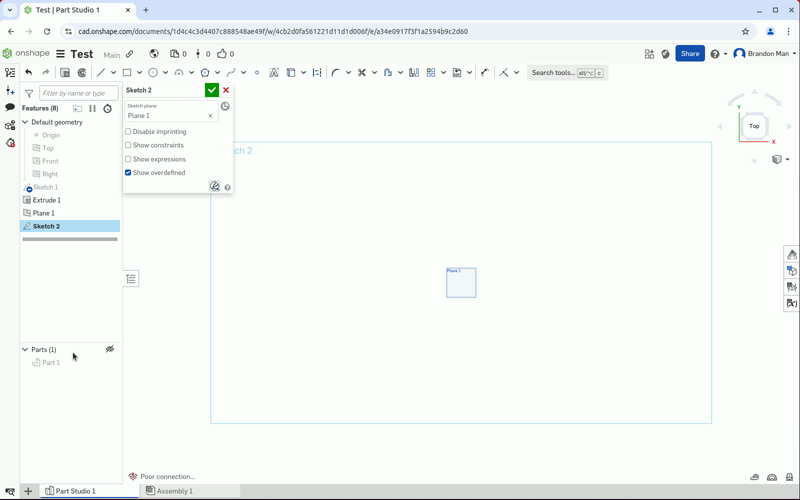
key_down(shift)
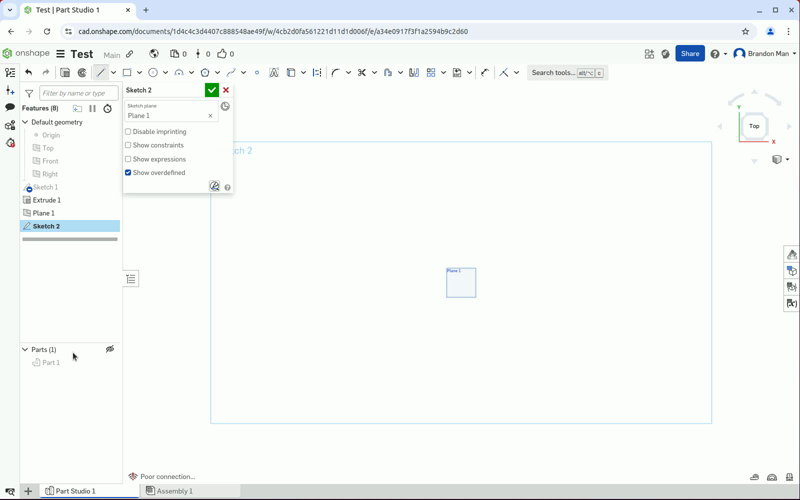
mouse_move(412, 189)
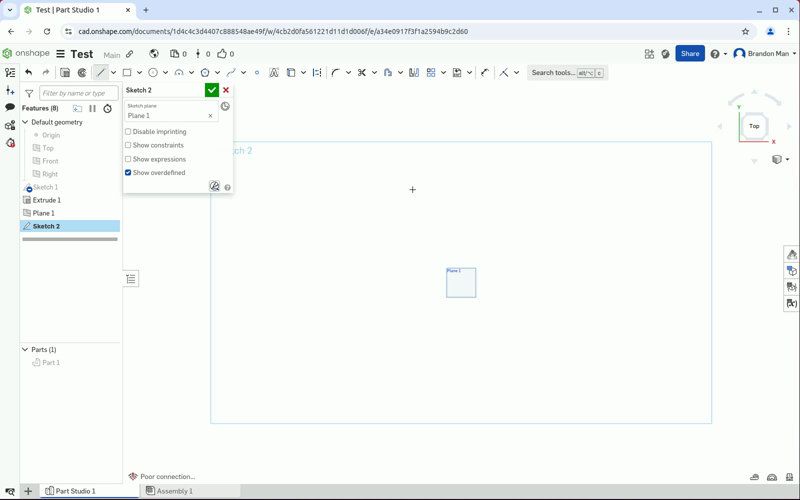
click(412, 189)
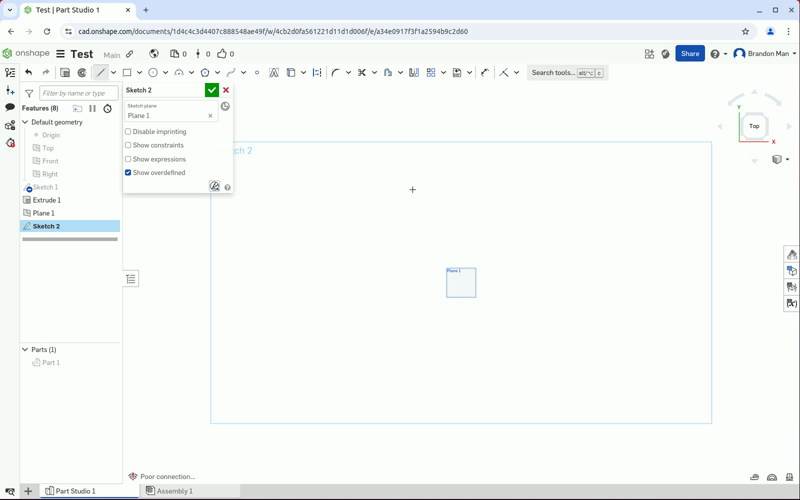
key_up(shift)
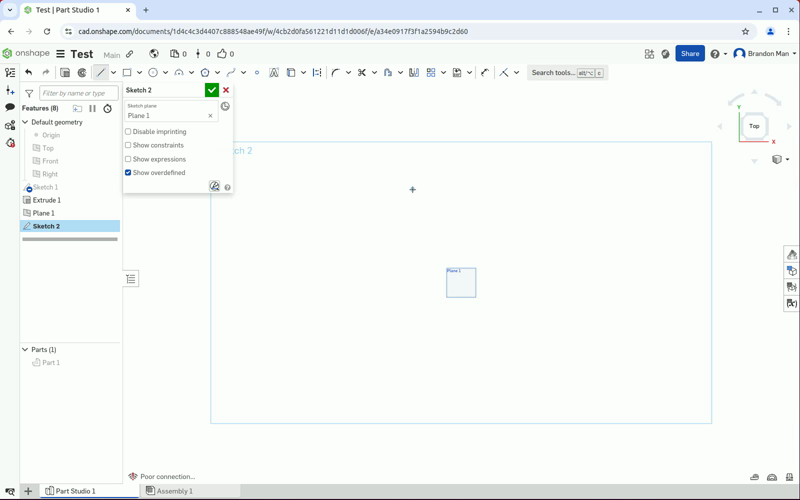
key_down(shift)
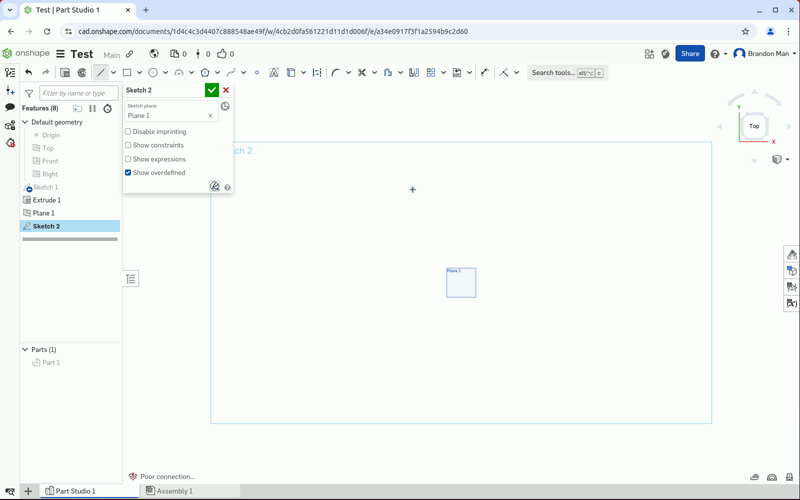
mouse_move(442, 189)
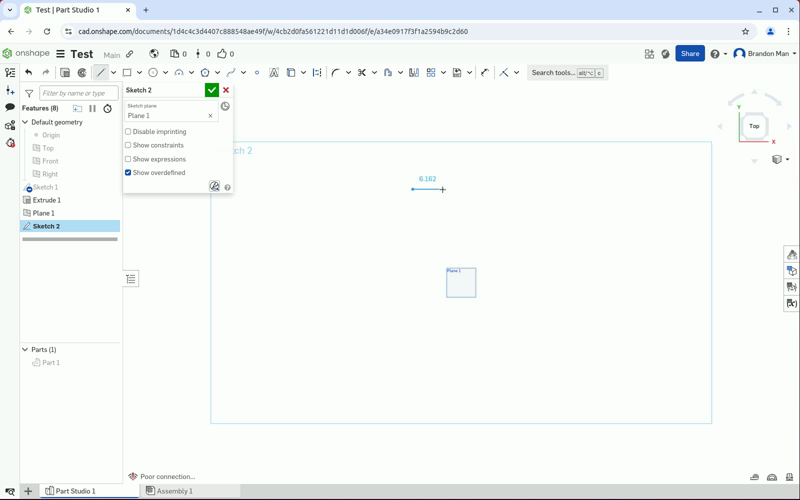
mouse_move(417, 189)
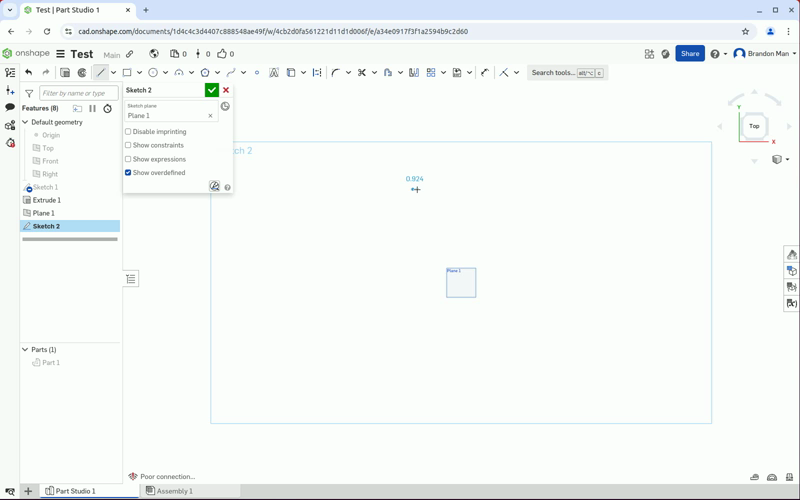
scroll(6)
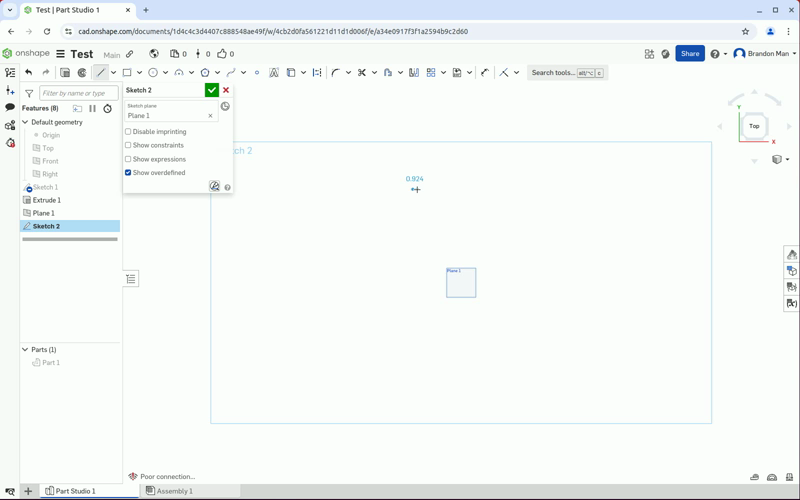
scroll(6)
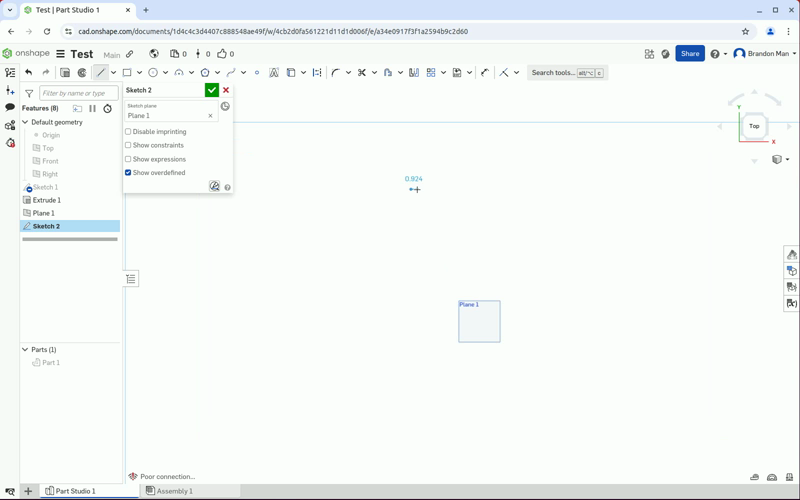
scroll(6)
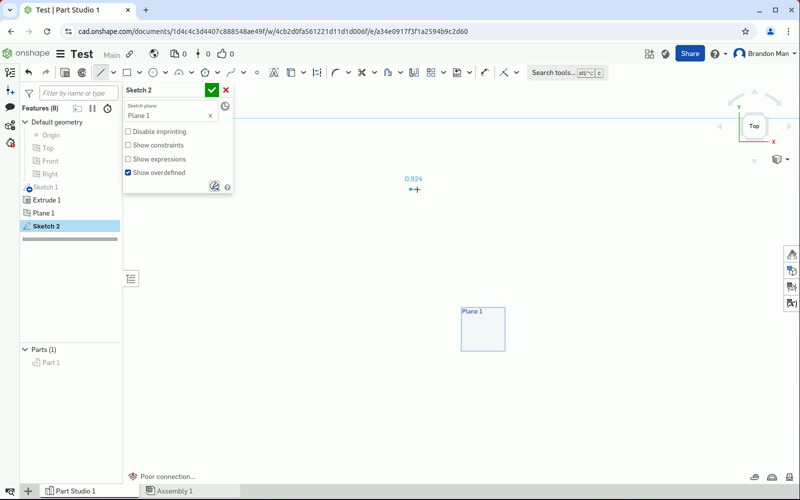
scroll(6)
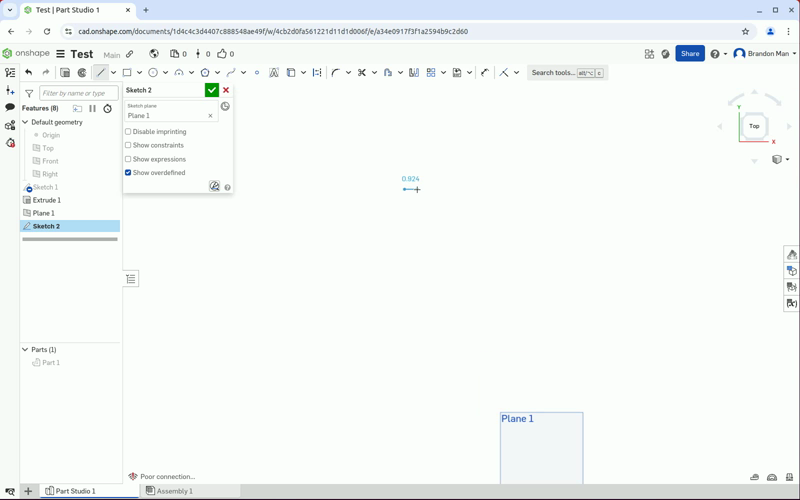
scroll(6)
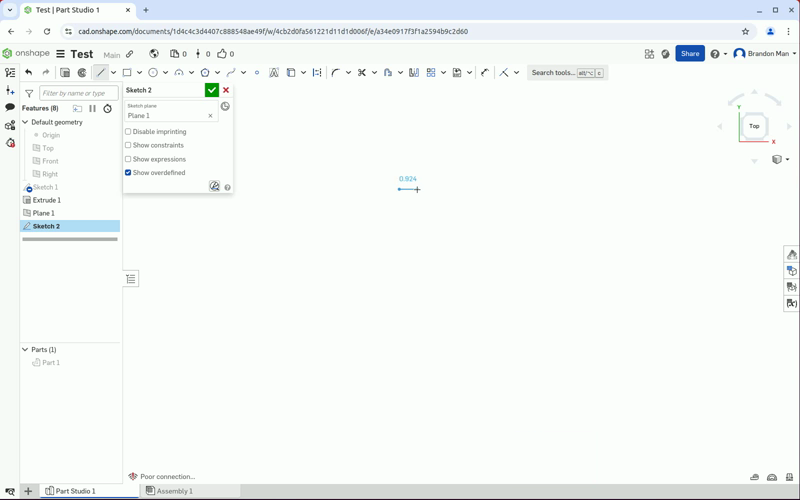
scroll(6)
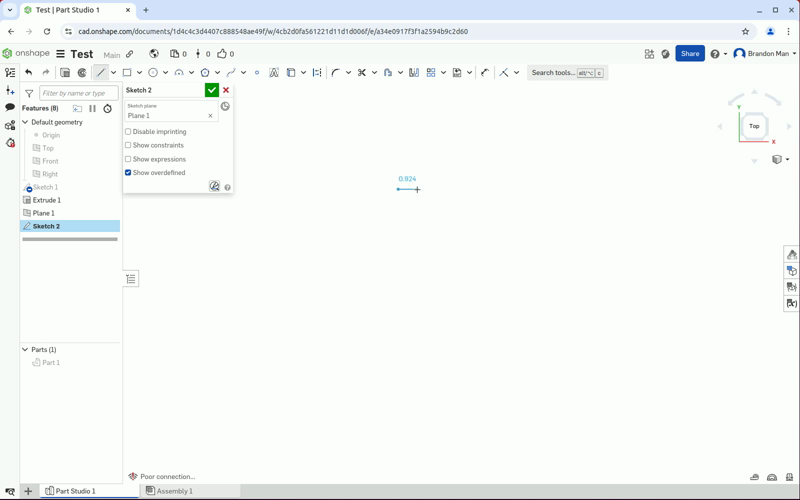
scroll(6)
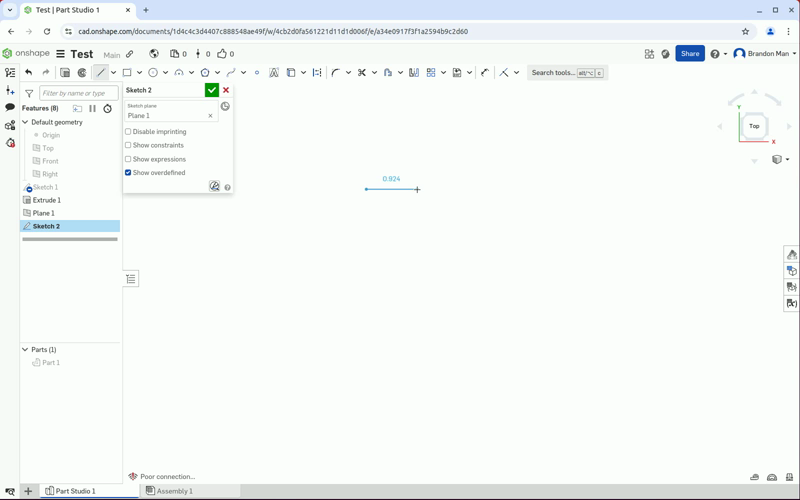
click(417, 189)
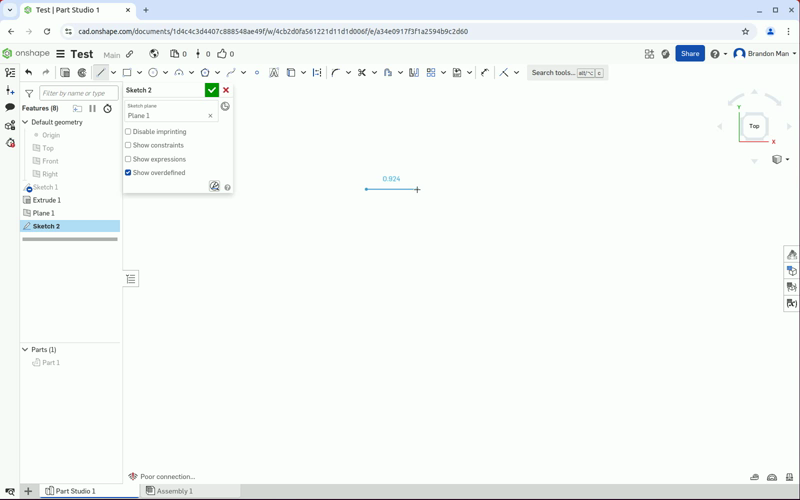
scroll(-6)
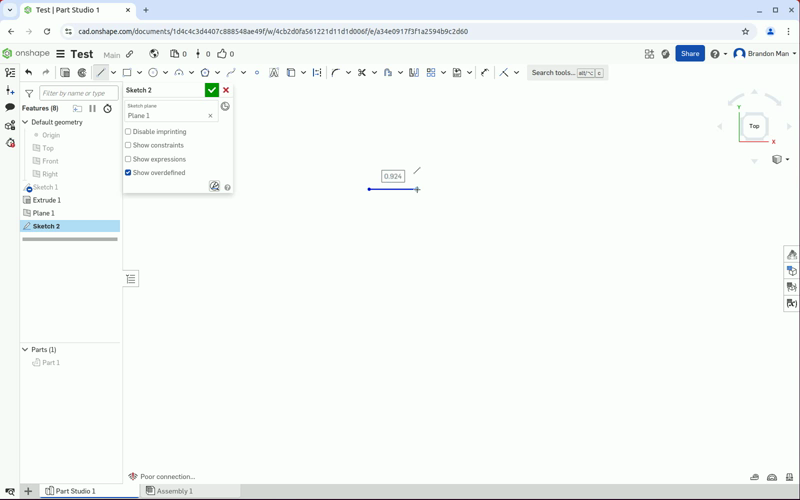
scroll(-6)
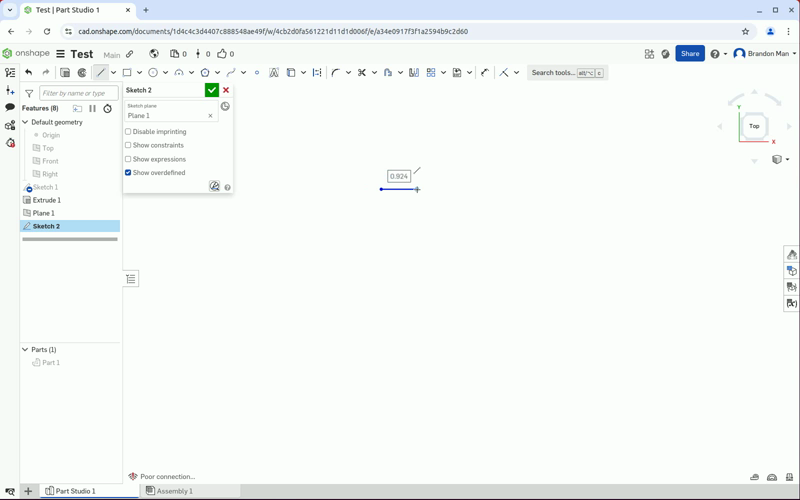
scroll(-6)
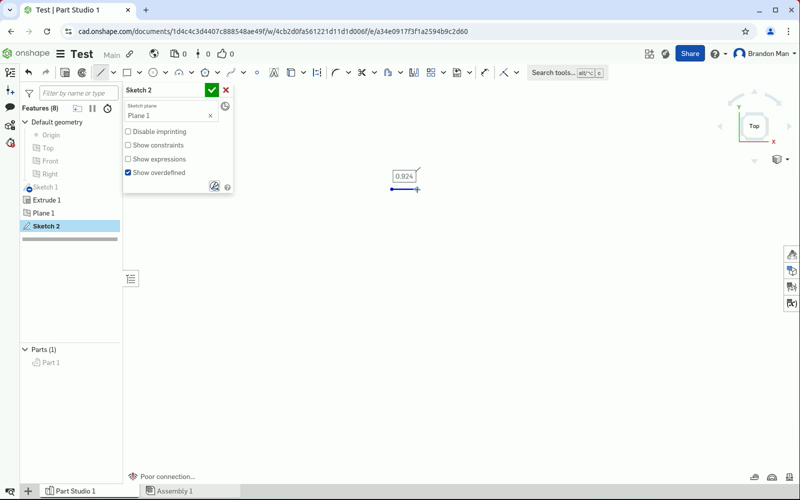
scroll(-6)
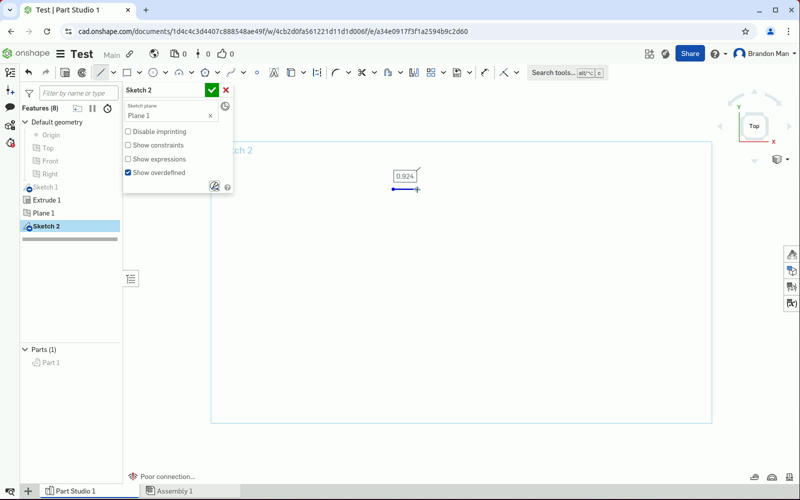
scroll(-6)
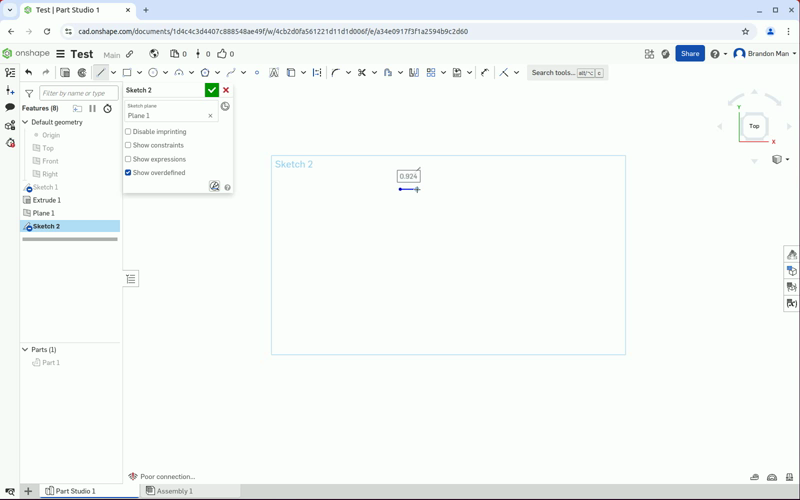
scroll(-6)
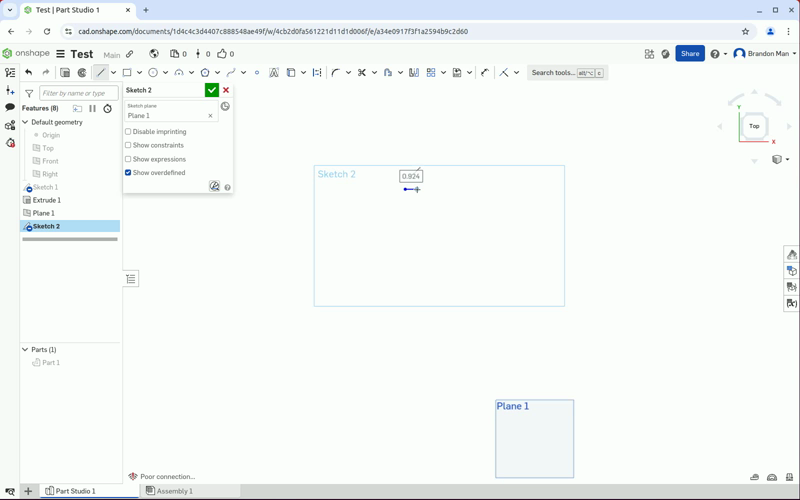
scroll(-6)
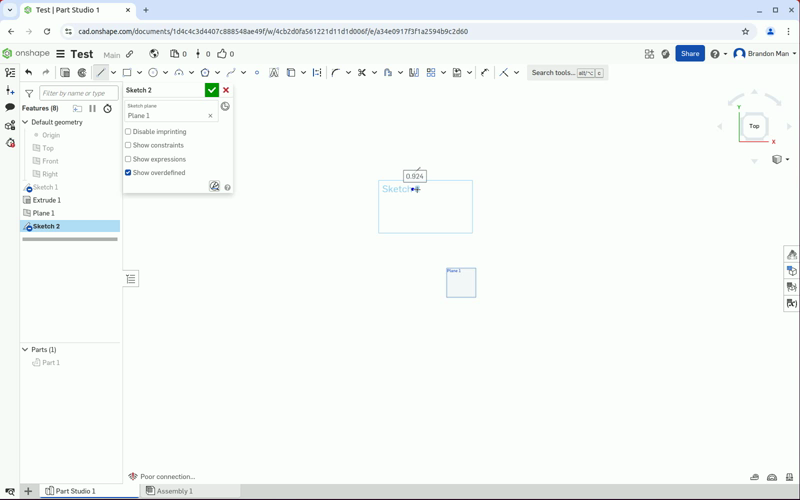
key_up(shift)
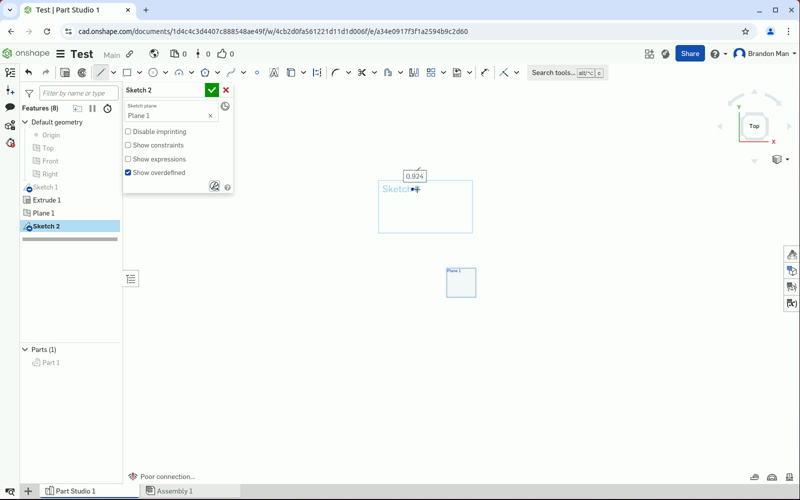
key(esc)
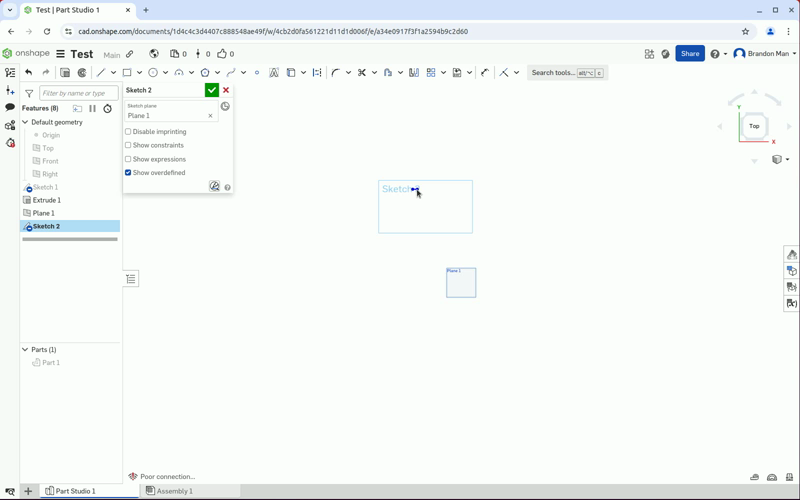
key(a)
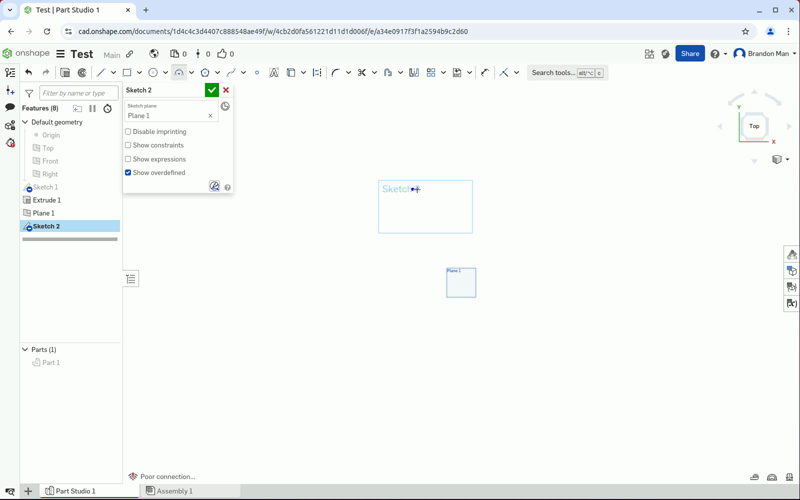
mouse_move(417, 189)
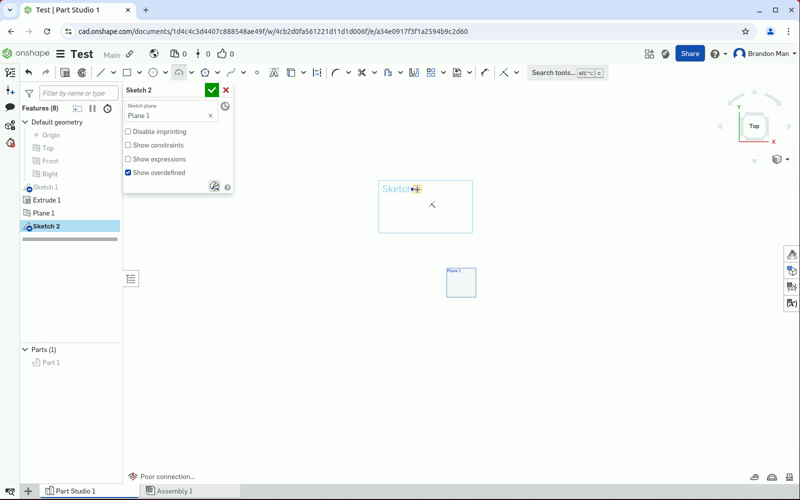
click(417, 189)
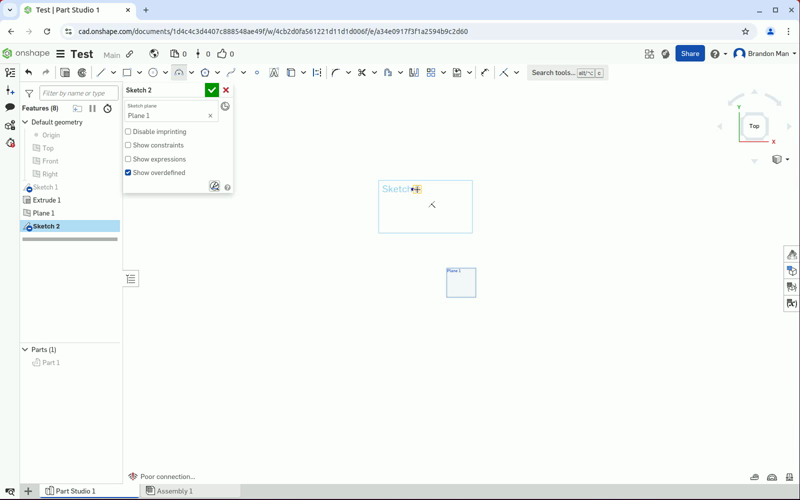
mouse_move(412, 189)
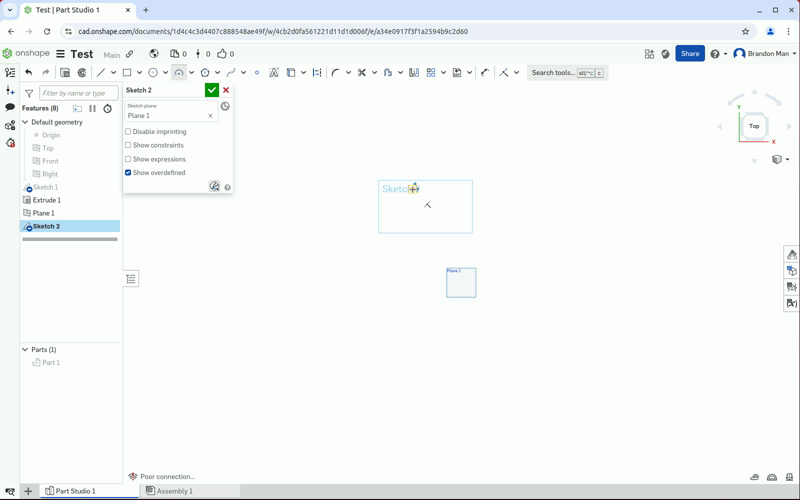
scroll(6)
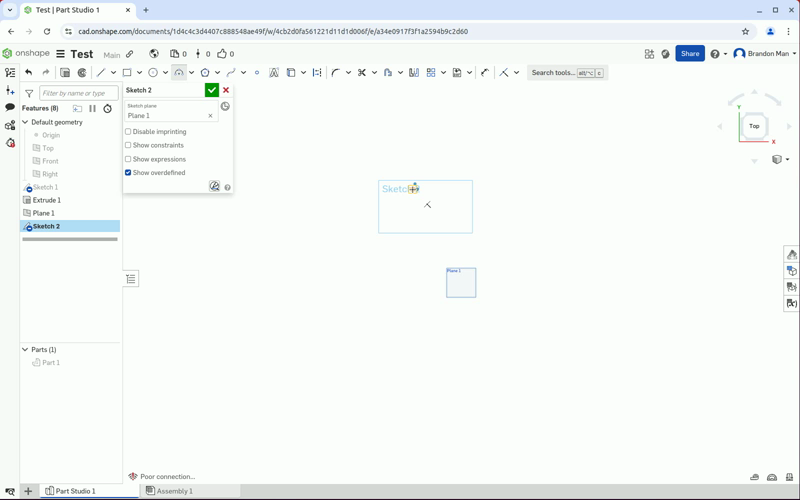
scroll(6)
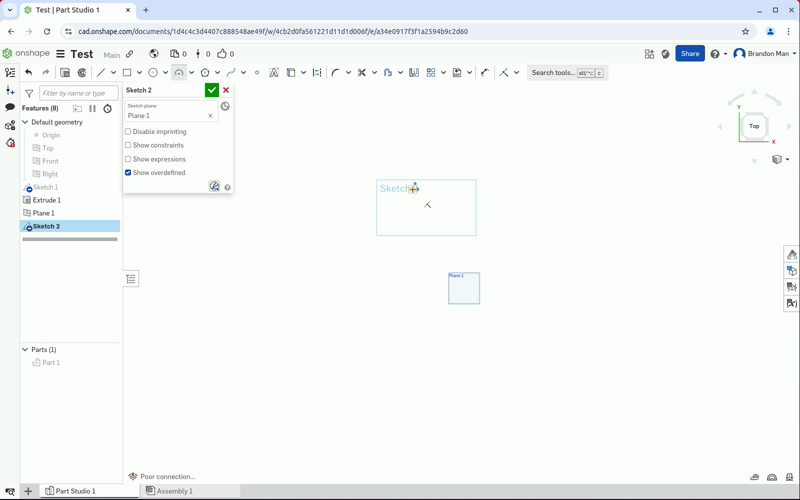
scroll(6)
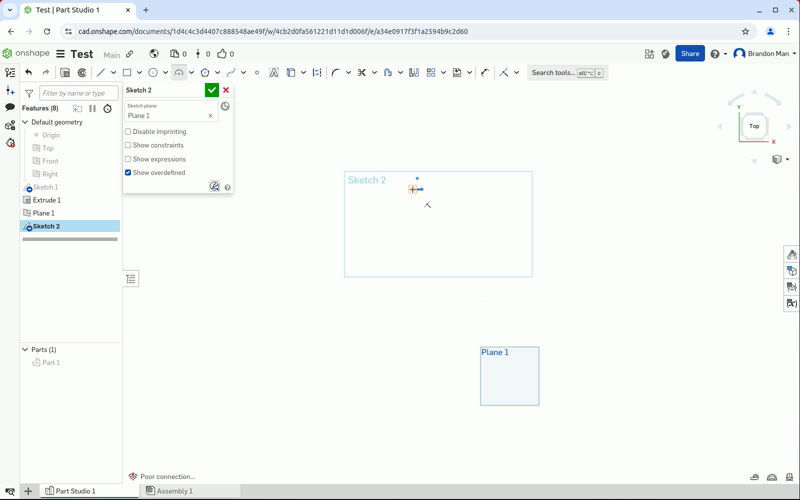
scroll(6)
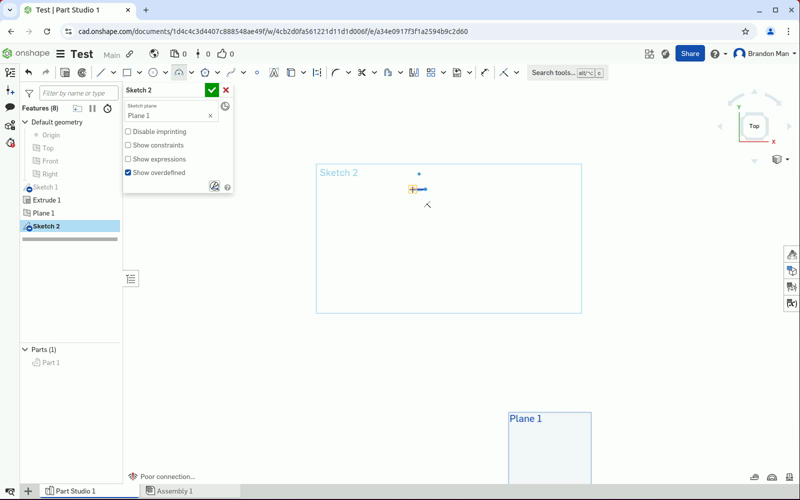
scroll(6)
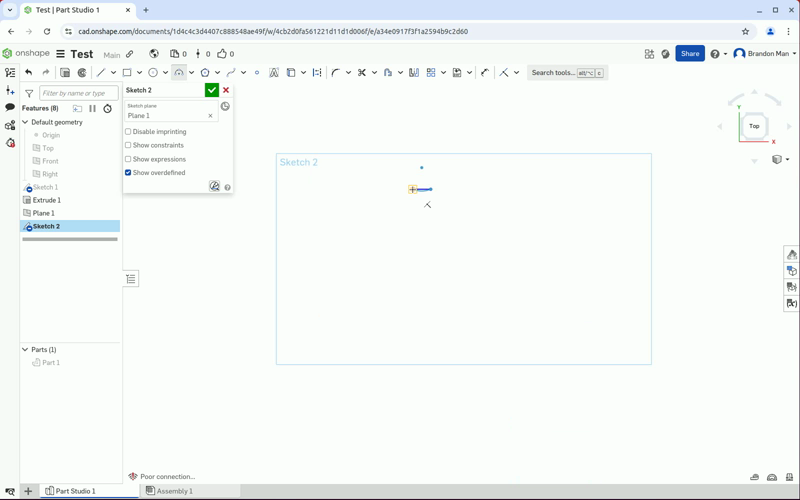
scroll(6)
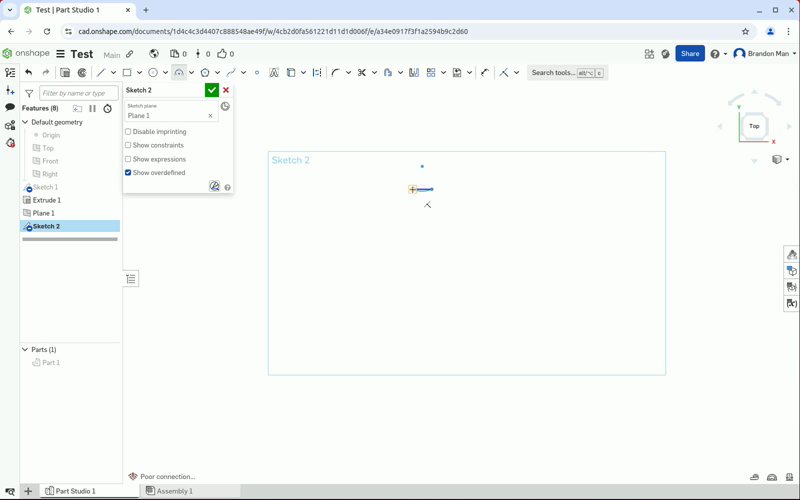
scroll(6)
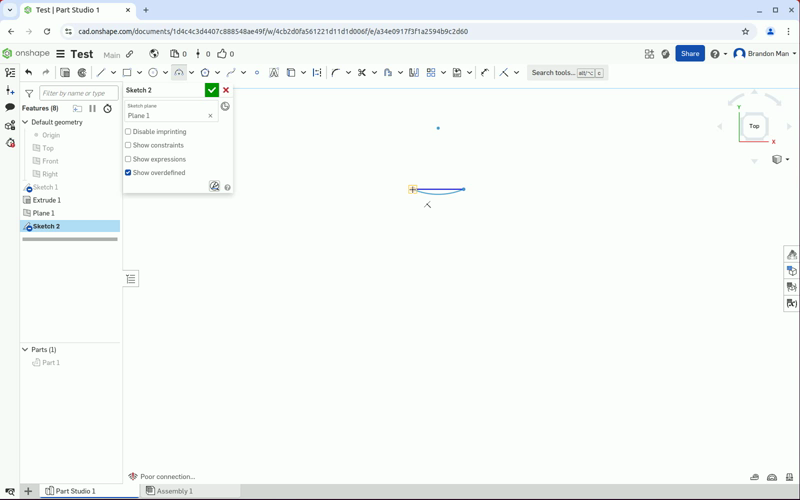
click(412, 189)
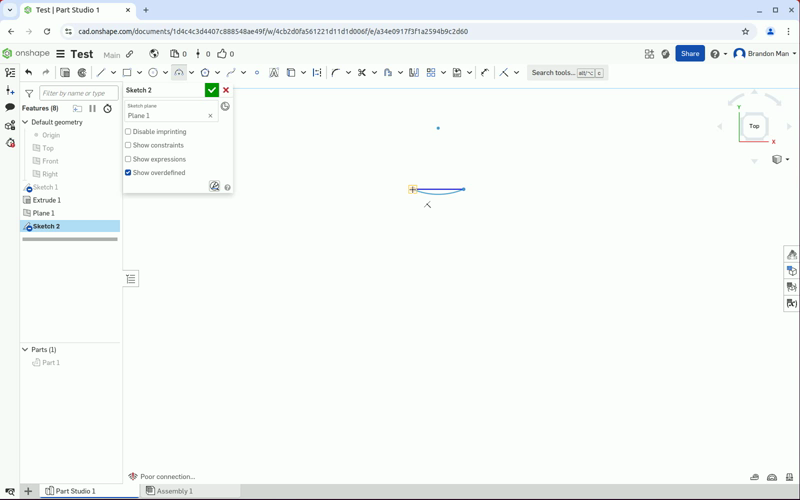
scroll(-6)
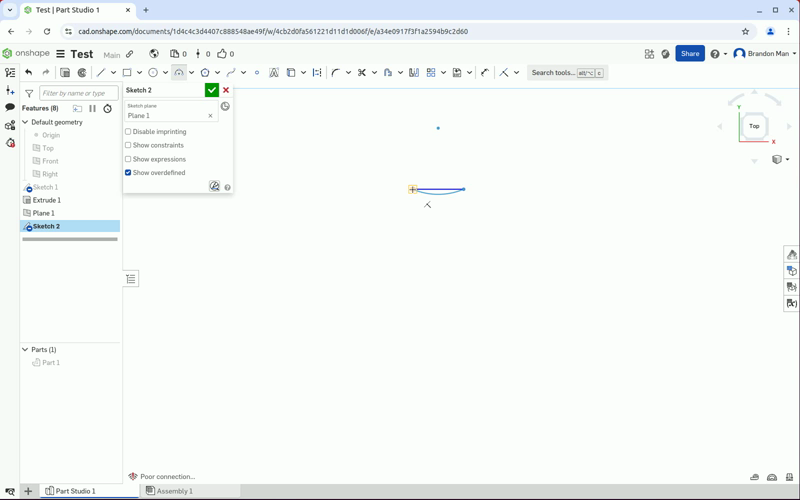
scroll(-6)
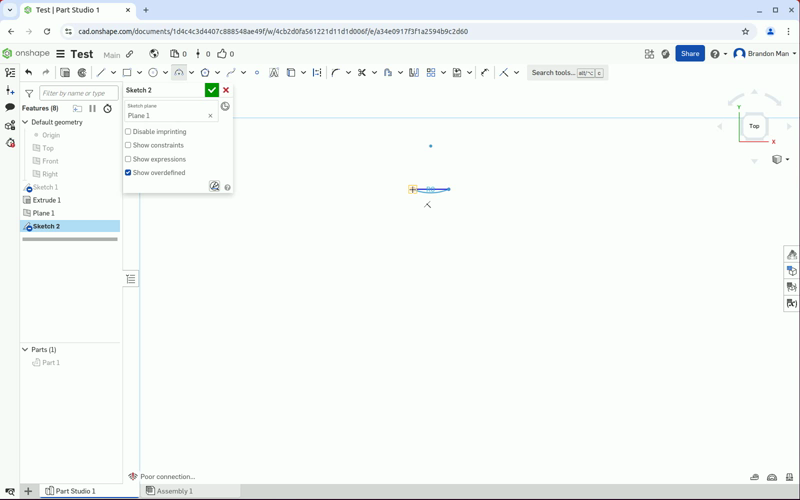
scroll(-6)
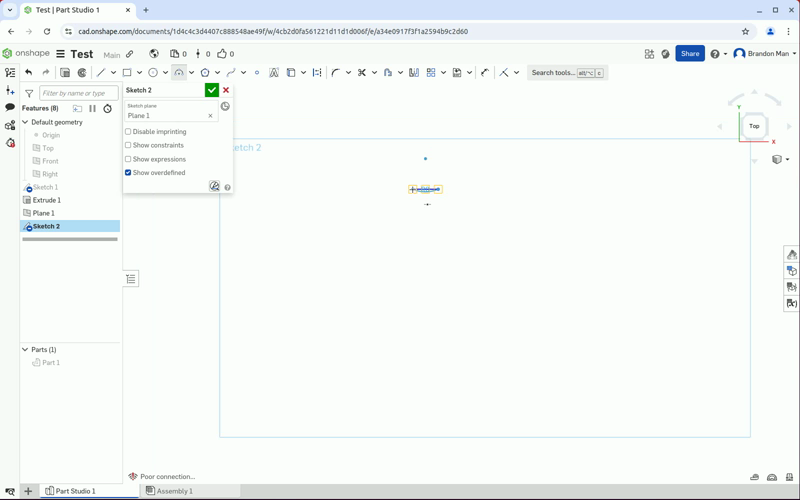
scroll(-6)
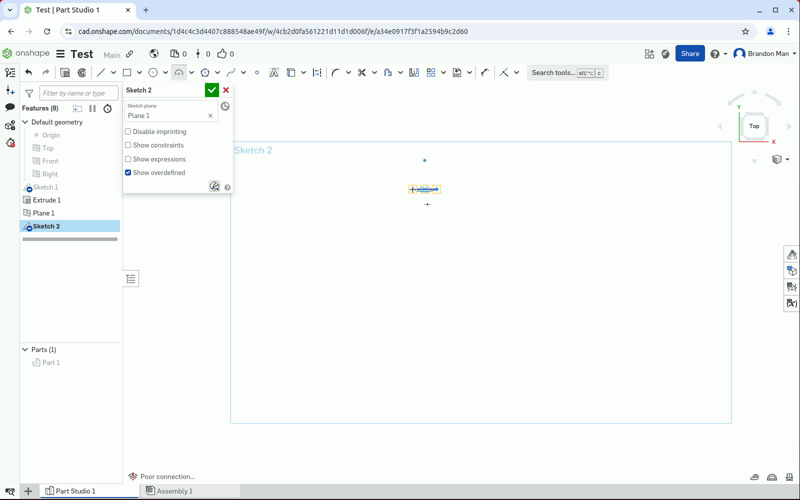
scroll(-6)
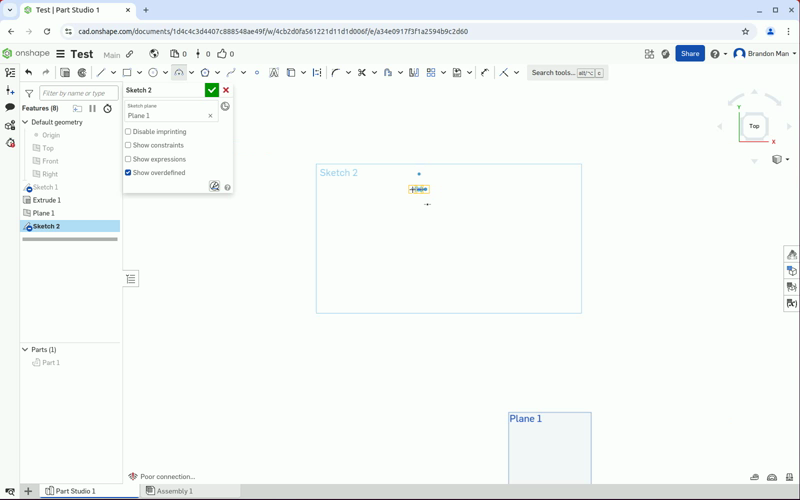
scroll(-6)
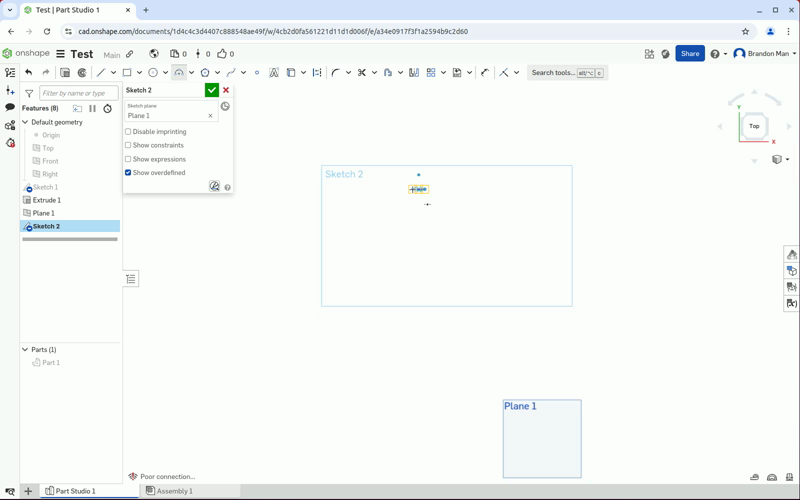
scroll(-6)
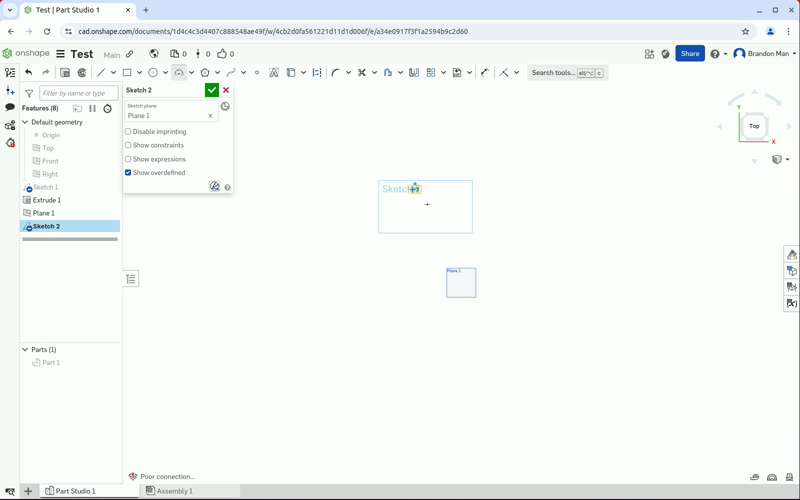
key_down(shift)
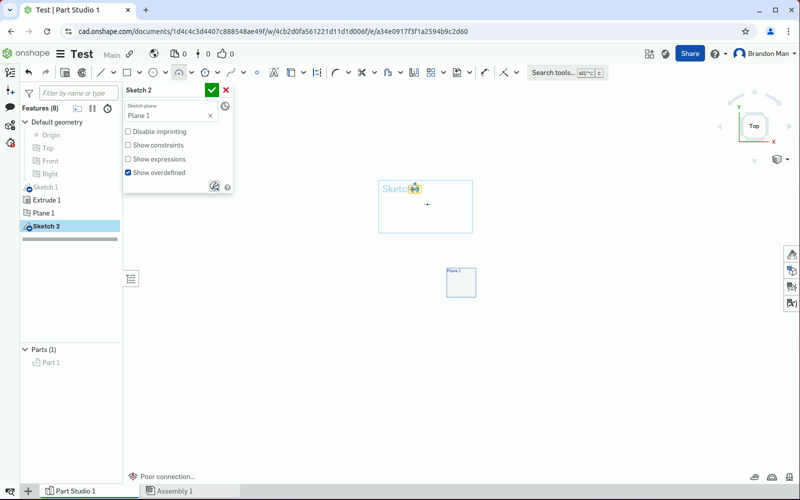
mouse_move(415, 186)
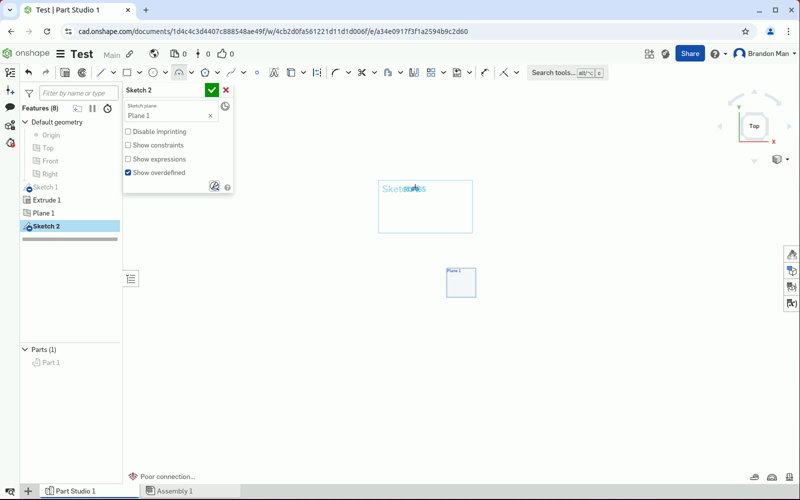
scroll(6)
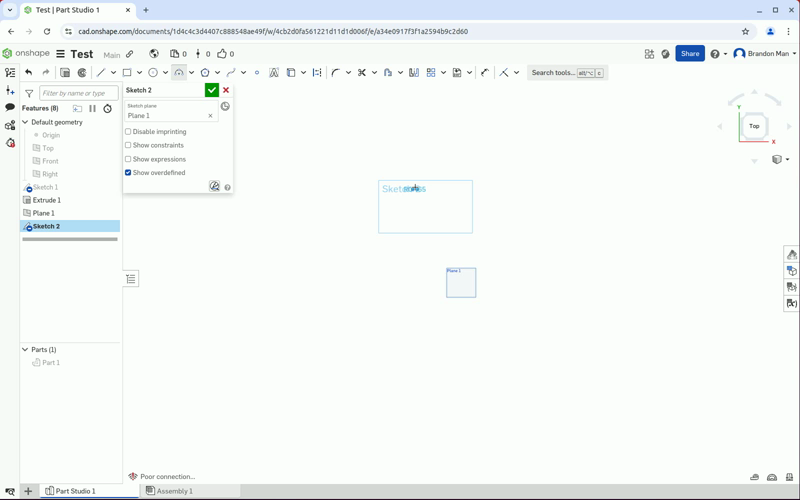
scroll(6)
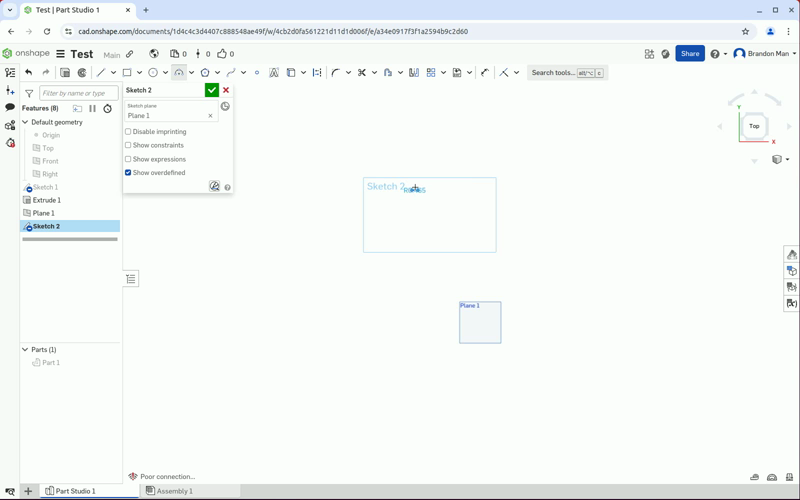
scroll(6)
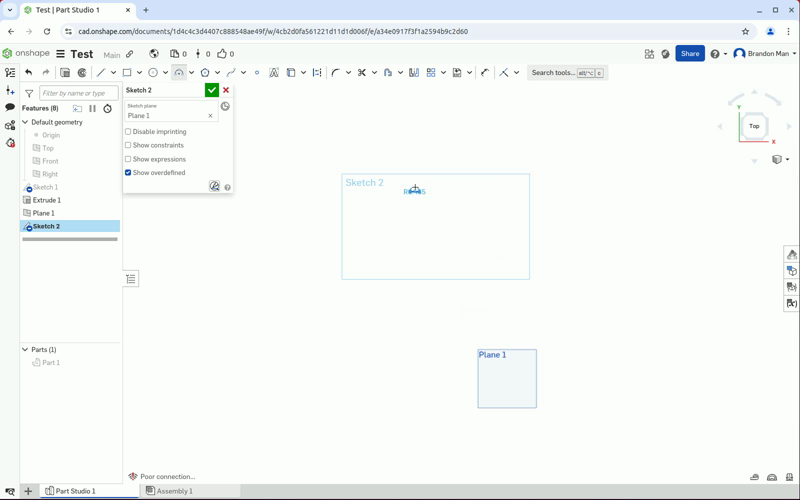
scroll(6)
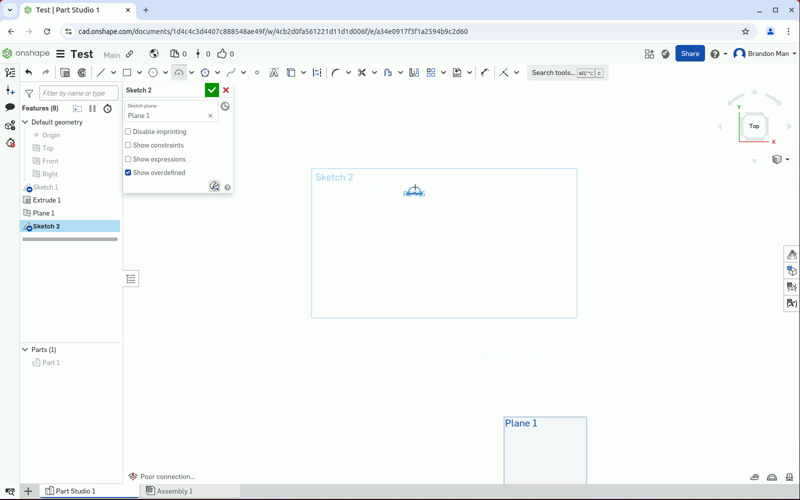
scroll(6)
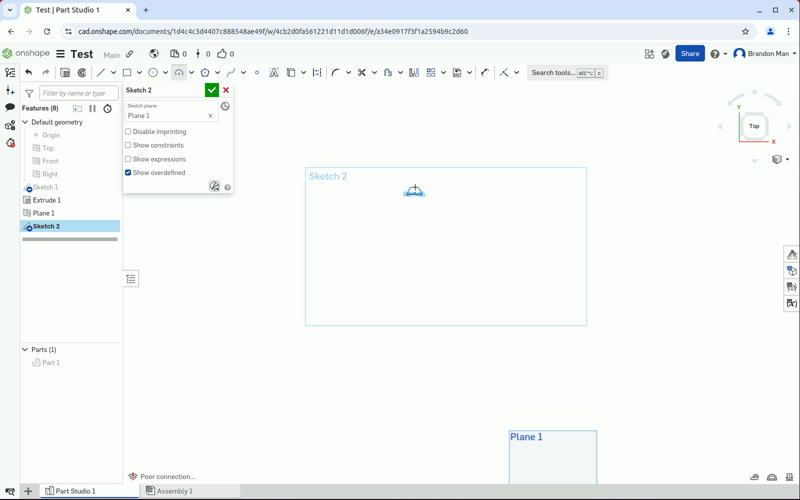
scroll(6)
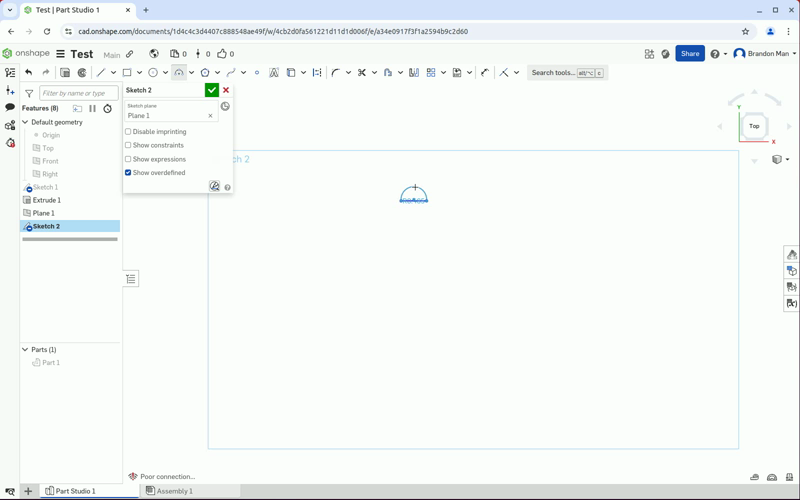
scroll(6)
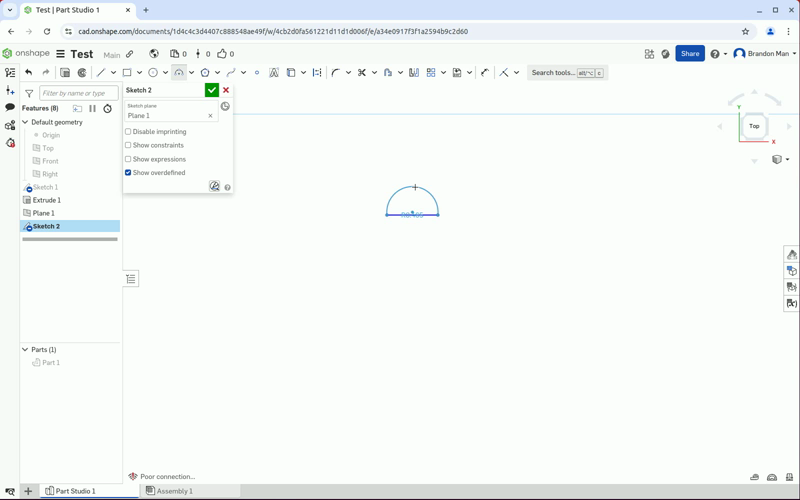
click(415, 186)
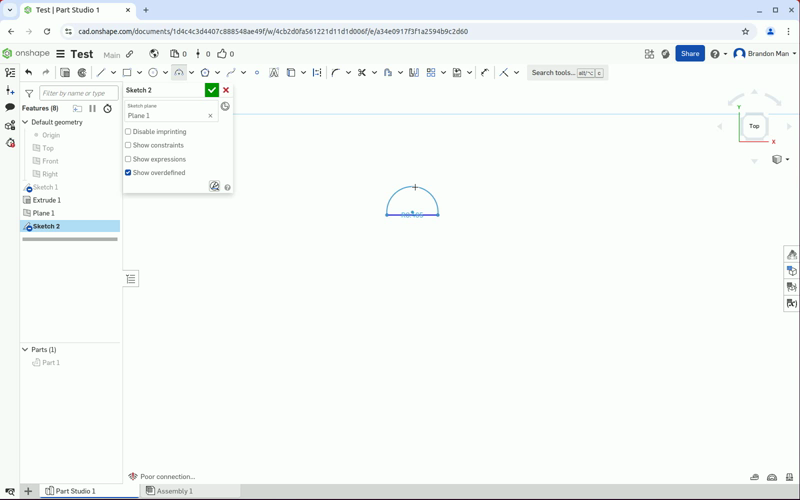
scroll(-6)
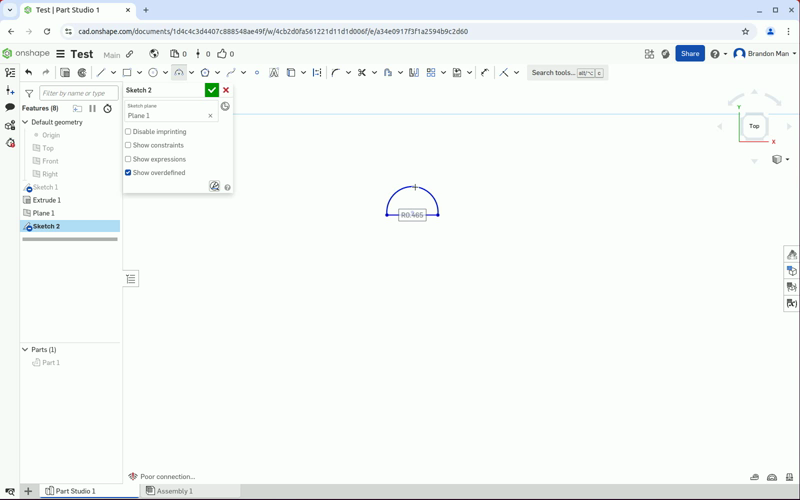
scroll(-6)
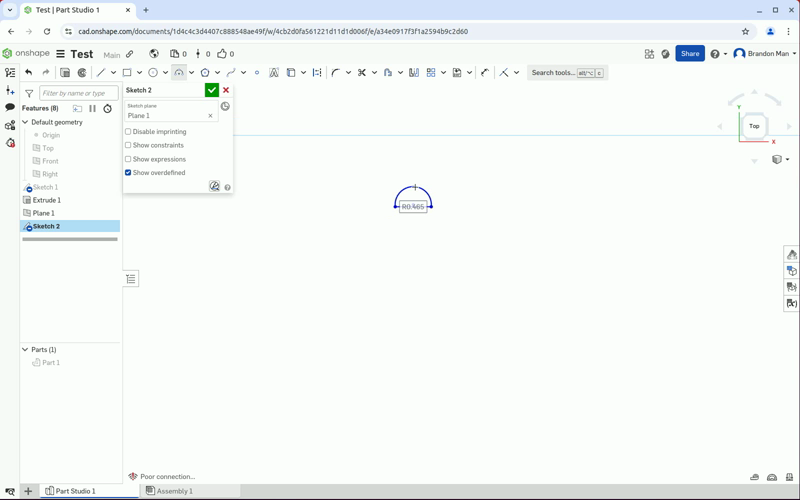
scroll(-6)
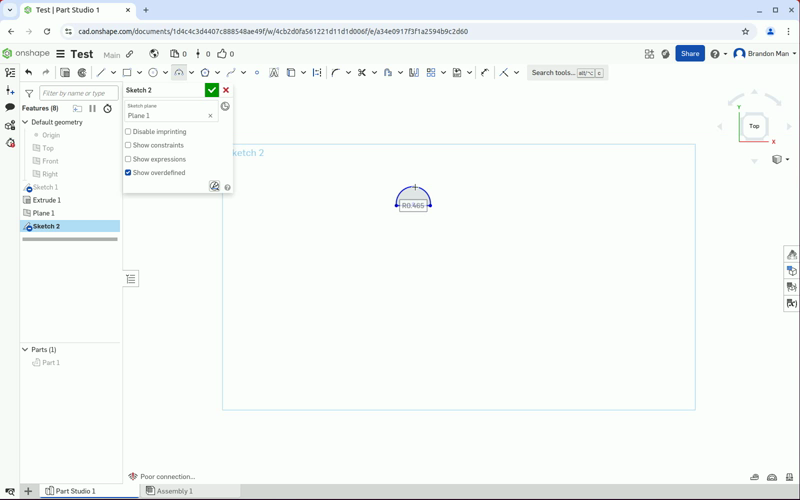
scroll(-6)
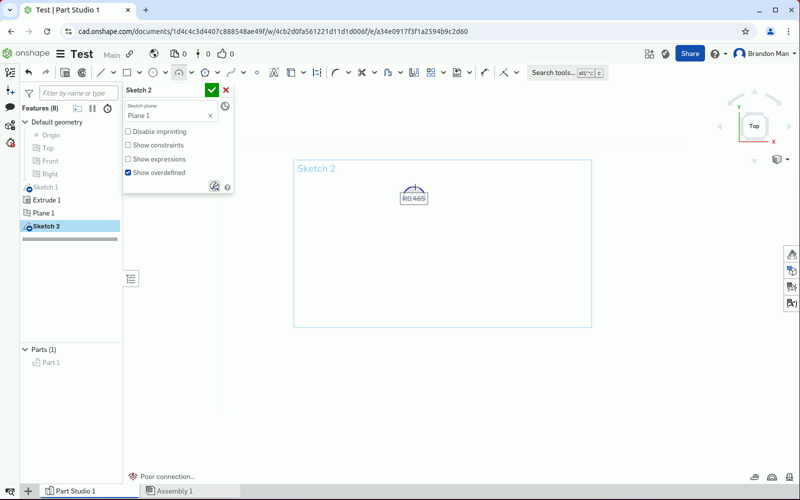
scroll(-6)
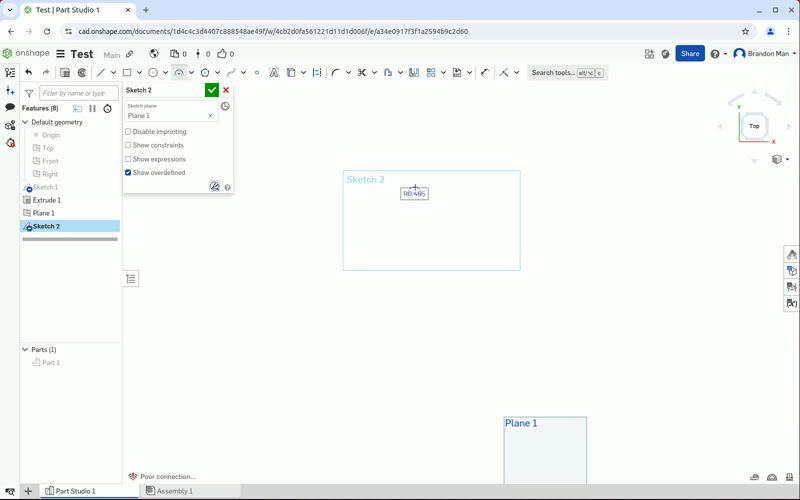
scroll(-6)
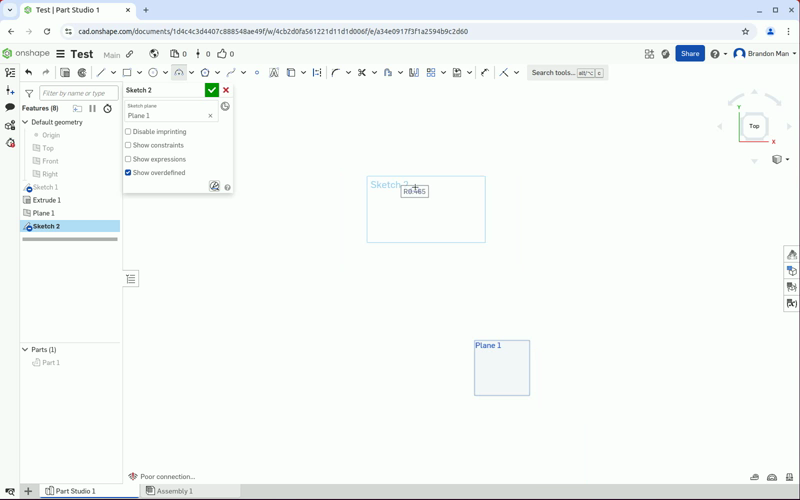
scroll(-6)
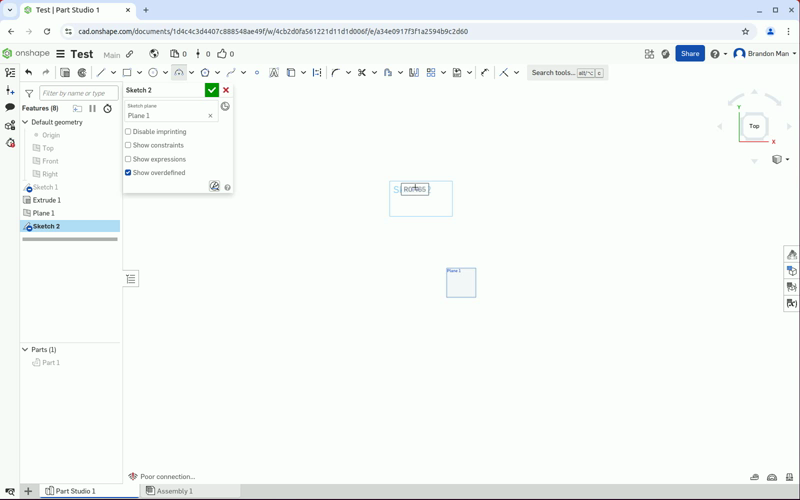
key_up(shift)
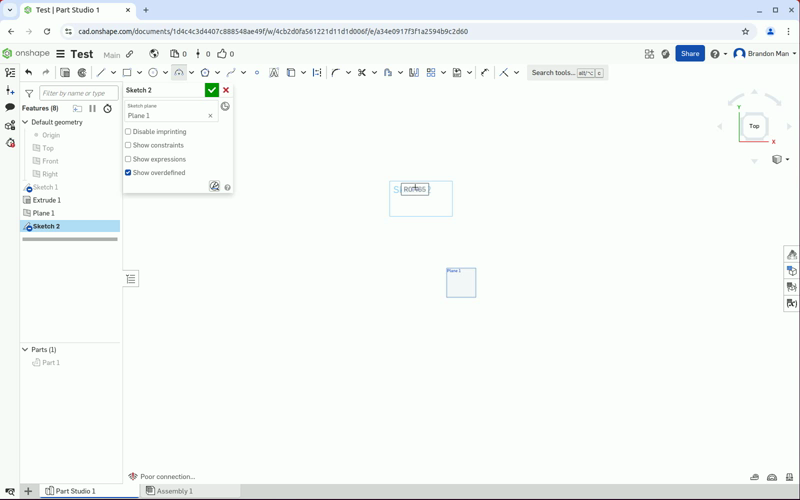
key(esc)
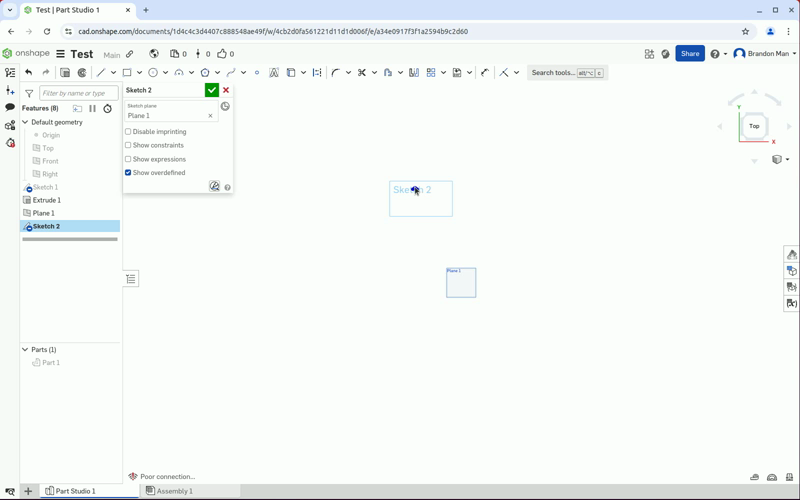
mouse_move(415, 188)
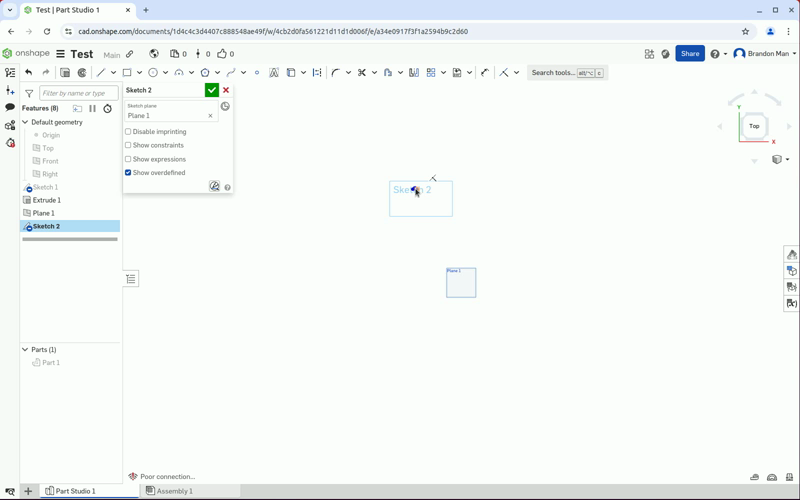
scroll(6)
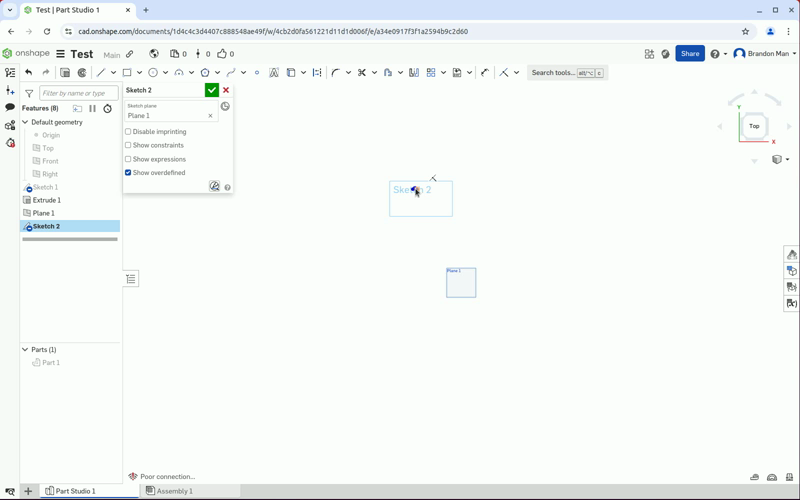
scroll(6)
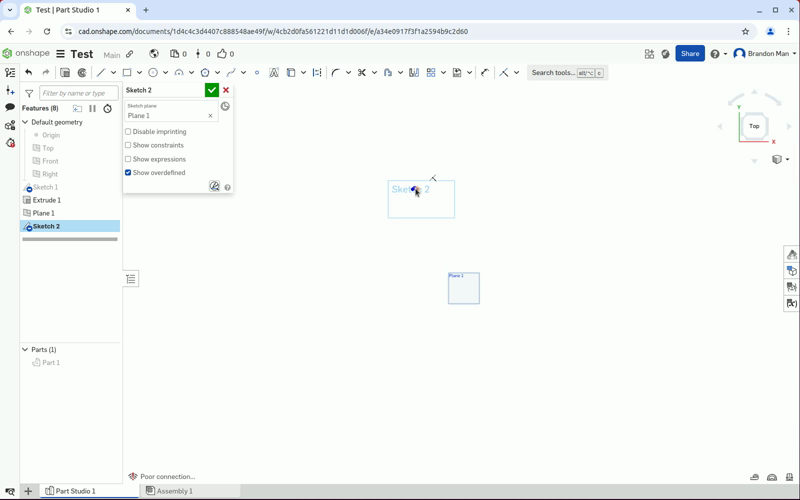
scroll(6)
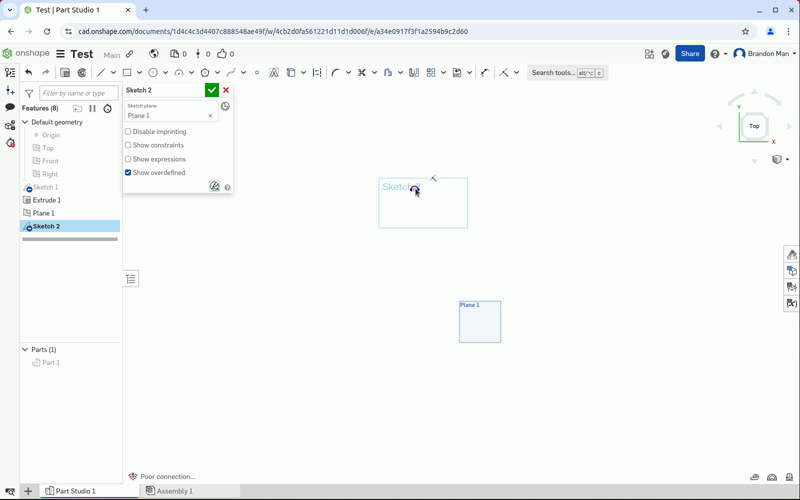
scroll(6)
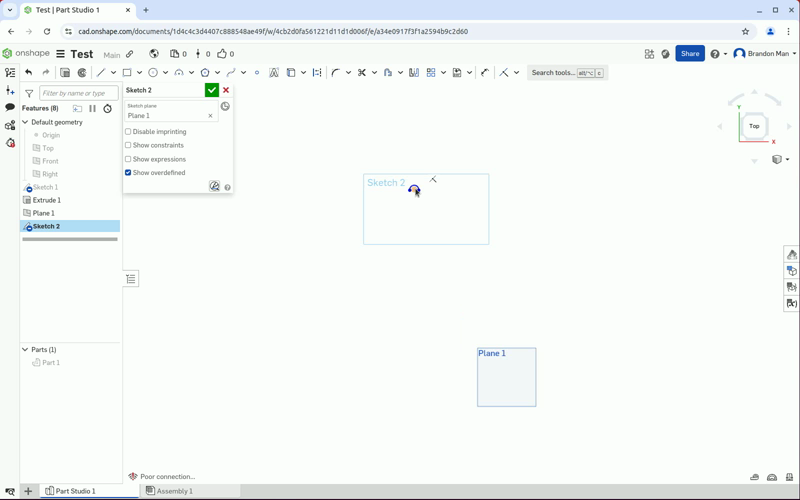
scroll(6)
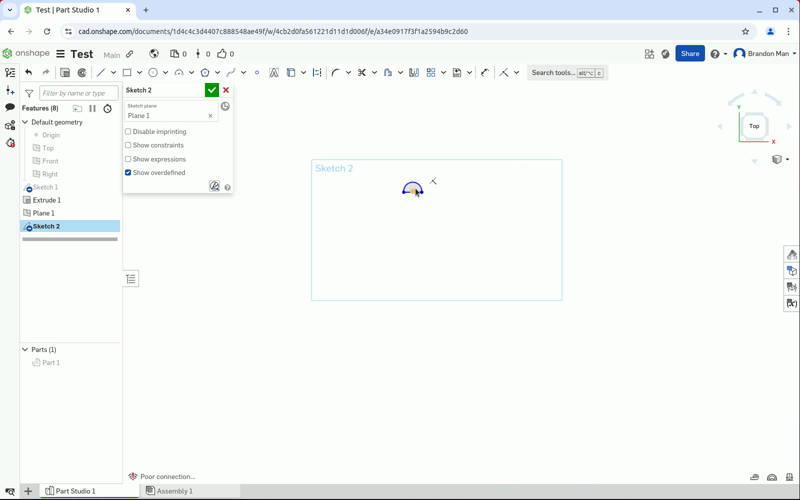
scroll(6)
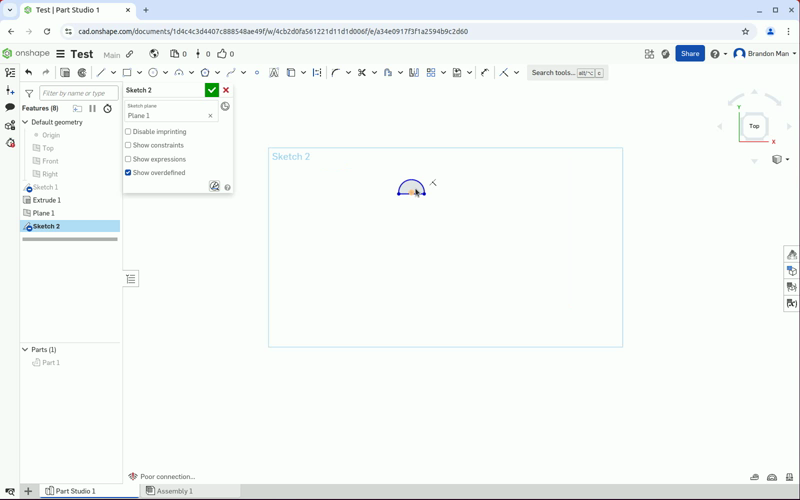
scroll(6)
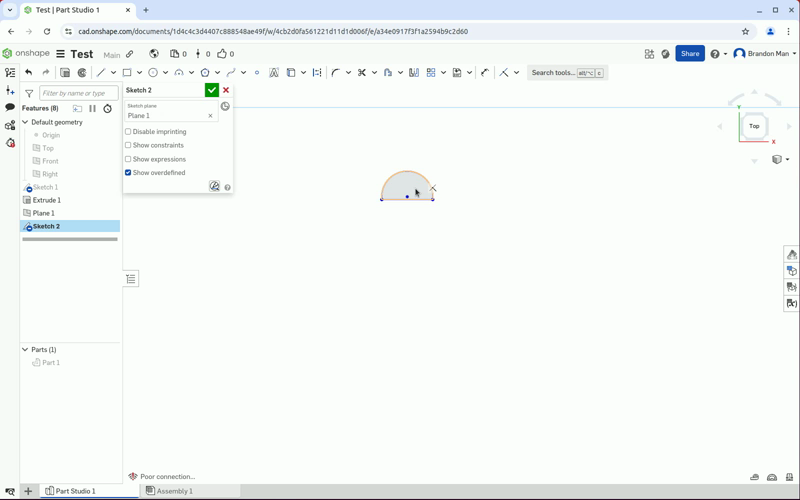
click(415, 188)
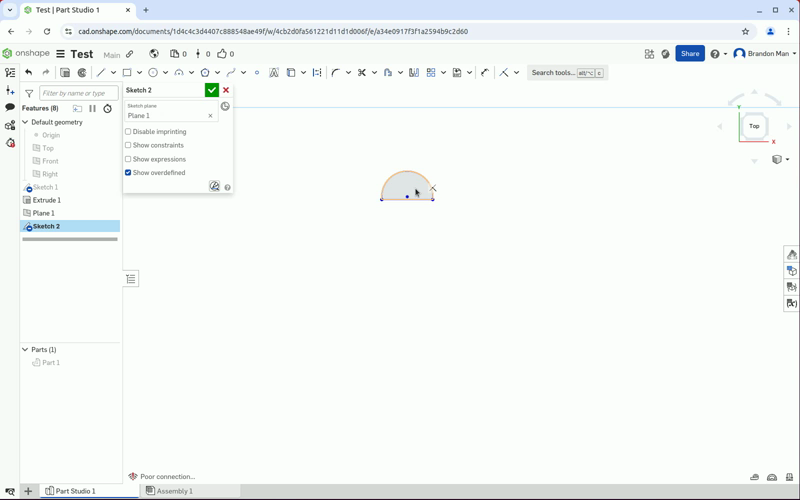
scroll(-6)
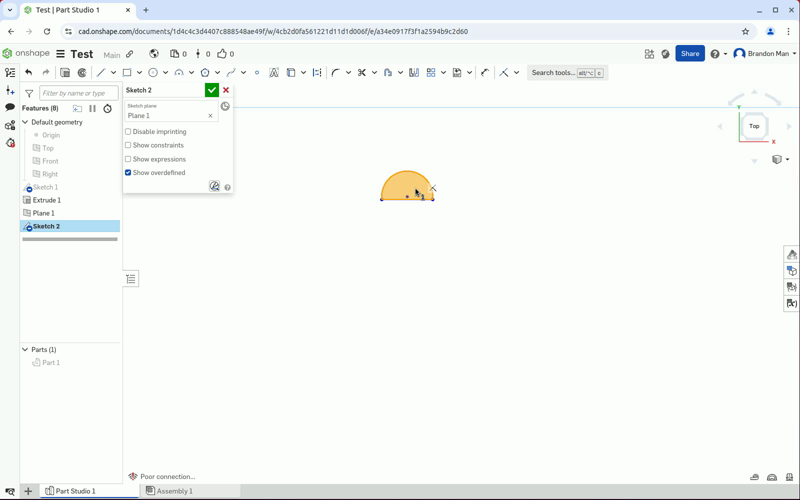
scroll(-6)
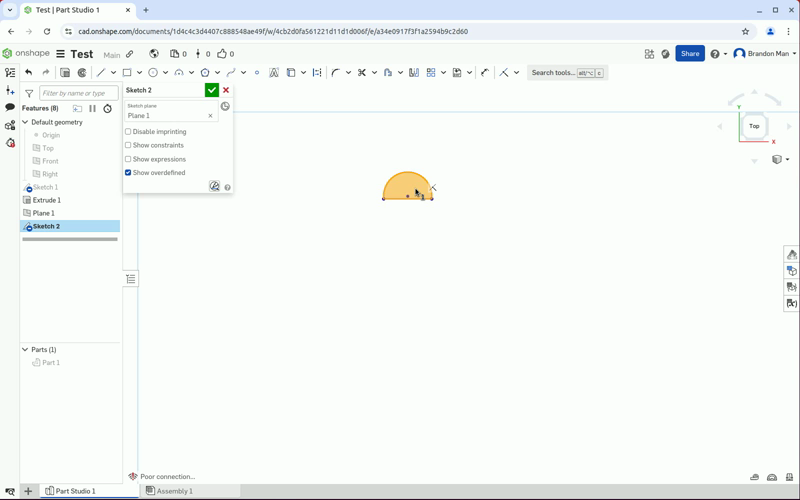
scroll(-6)
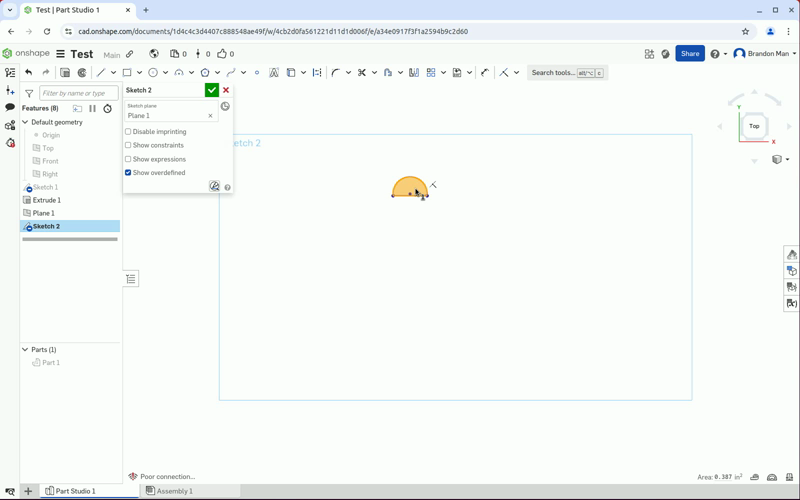
scroll(-6)
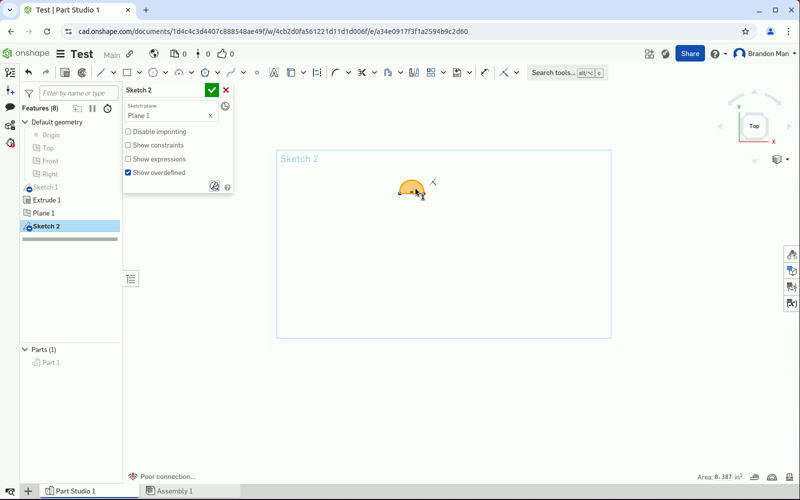
scroll(-6)
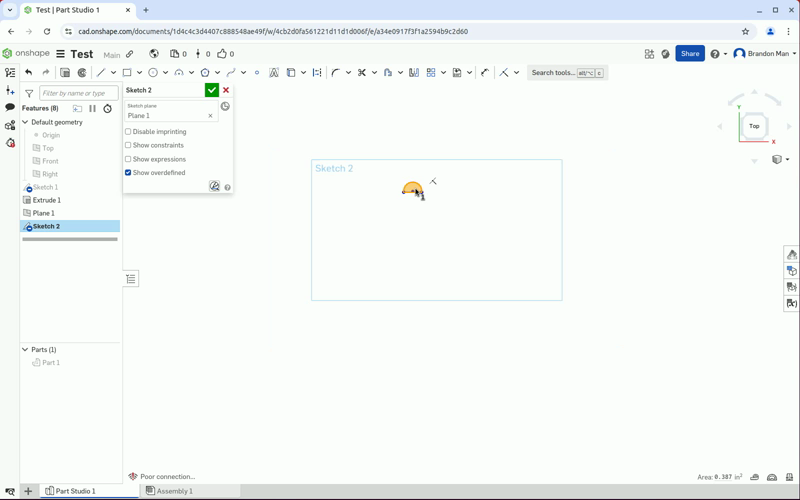
scroll(-6)
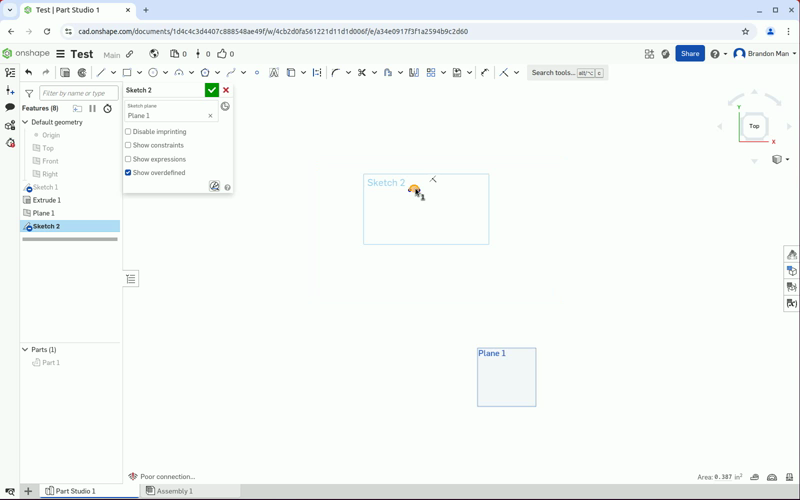
scroll(-6)
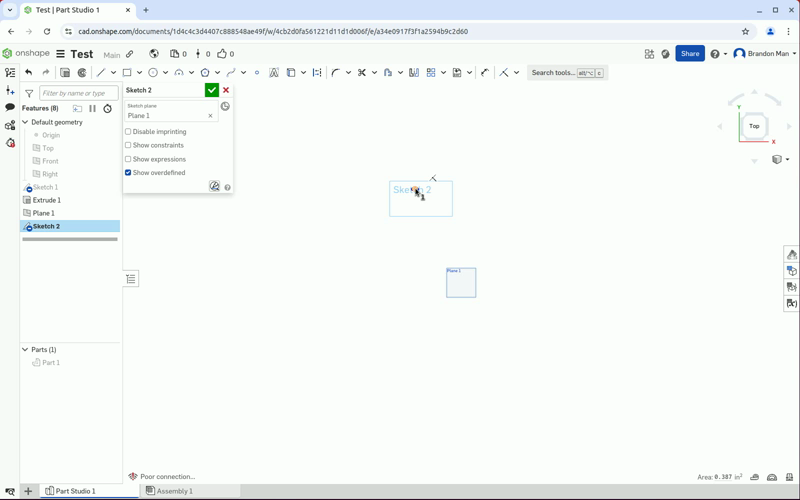
mouse_move(73, 352)
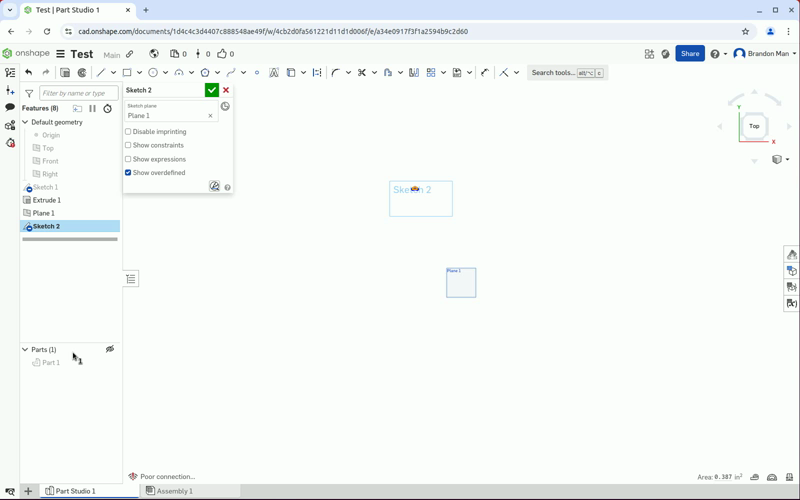
key(shift+y)
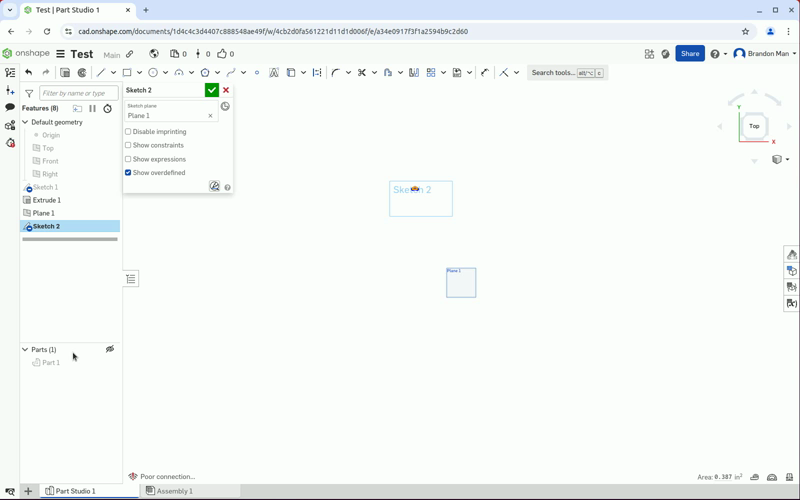
key(shift+e)
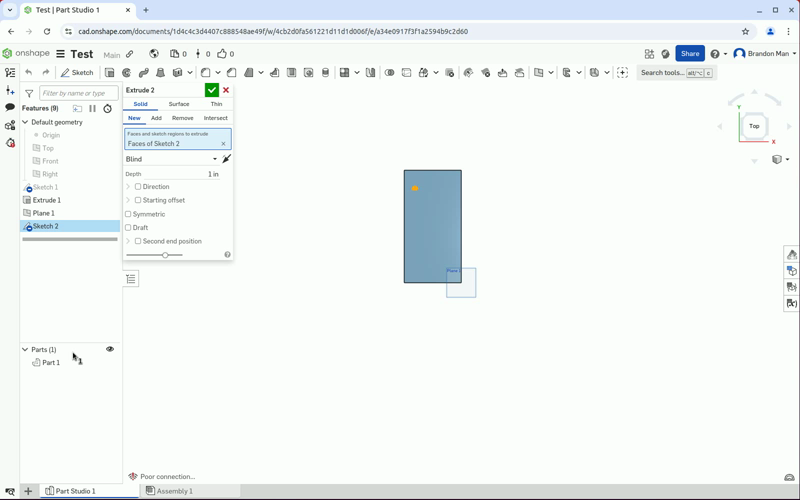
mouse_move(143, 106)
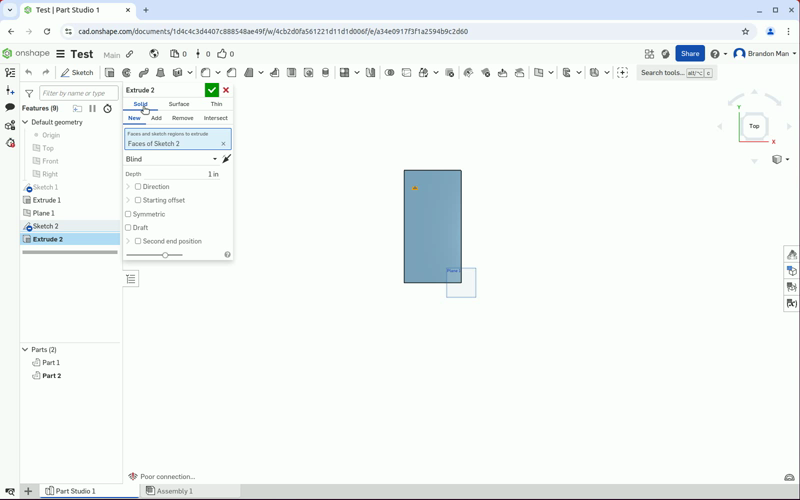
click(143, 106)
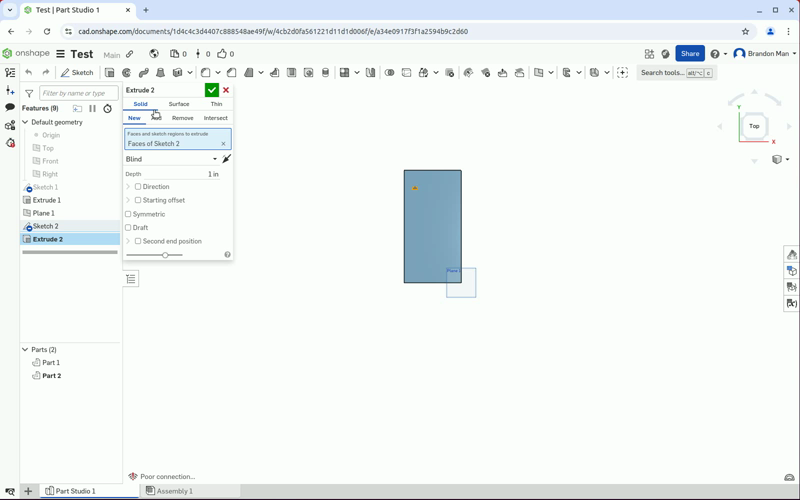
mouse_move(186, 120)
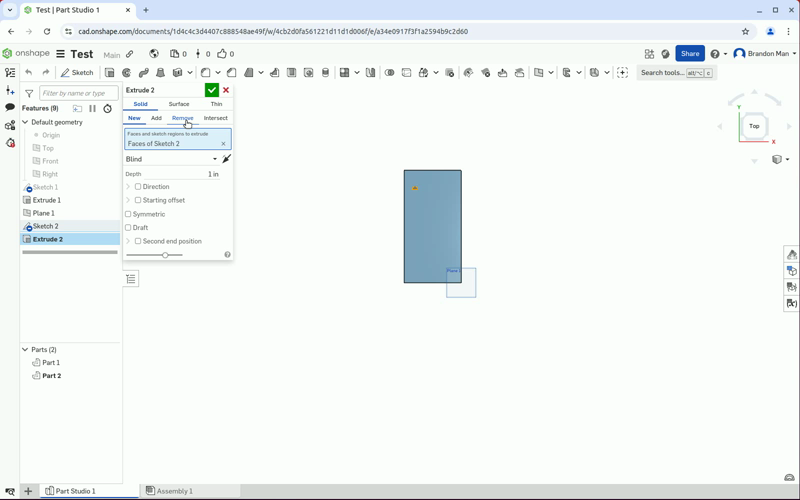
click(186, 120)
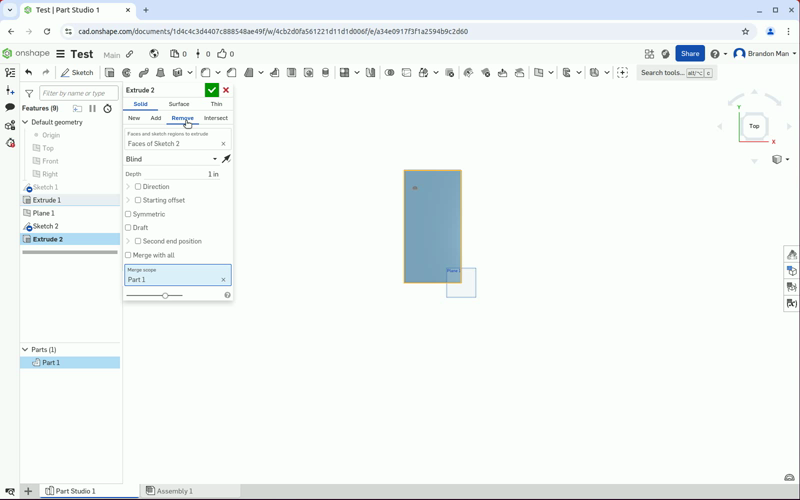
key(tab, 4)
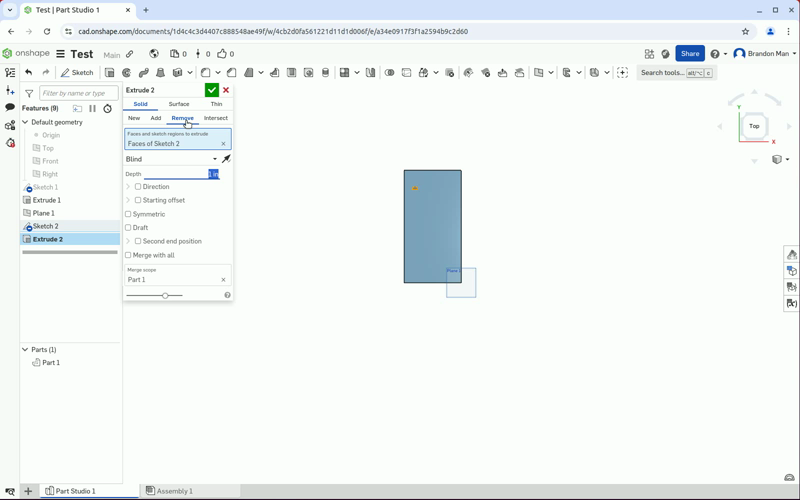
text(1.926)
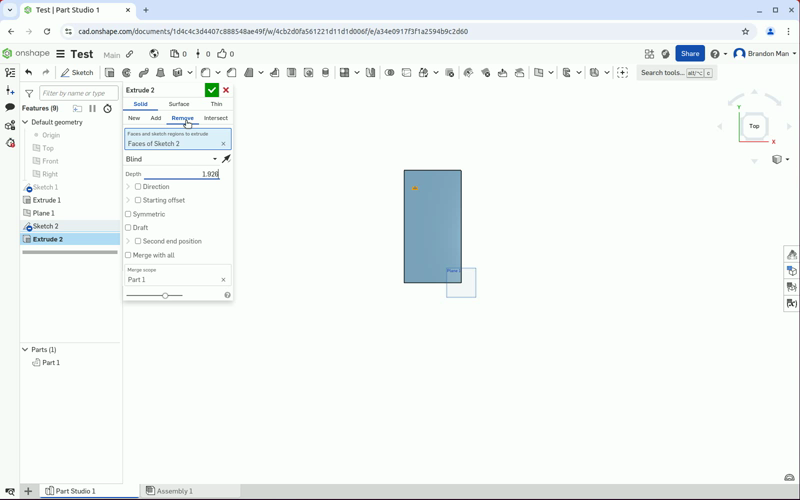
key(tab, 6)
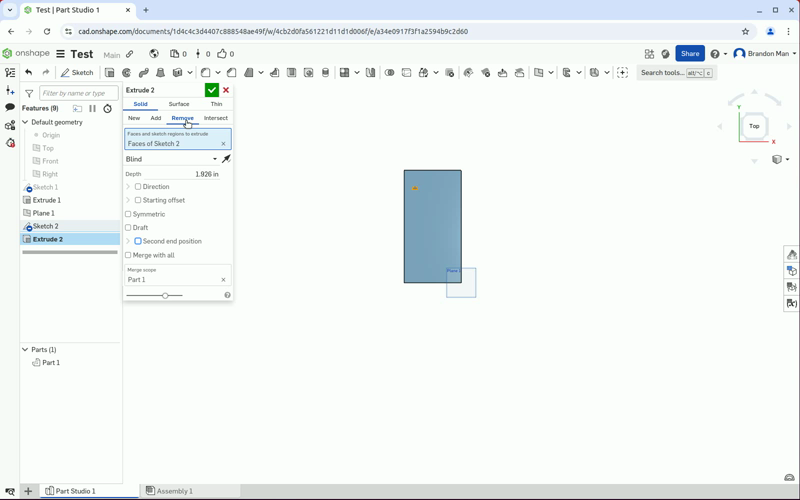
key(space)
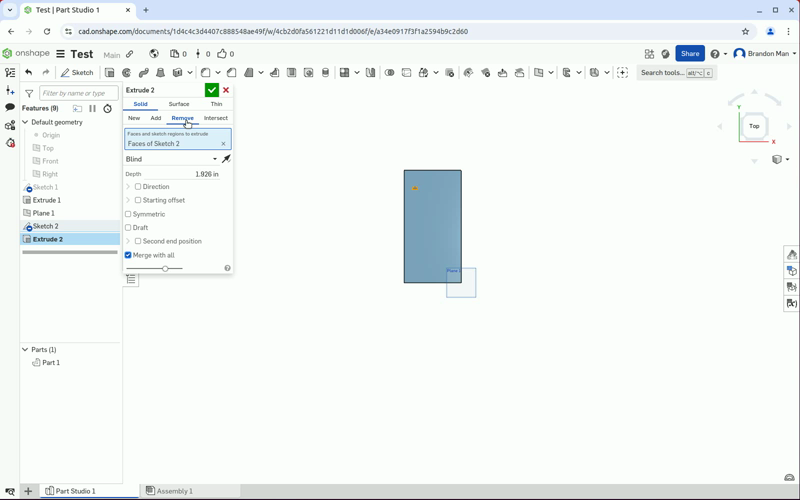
key(enter)
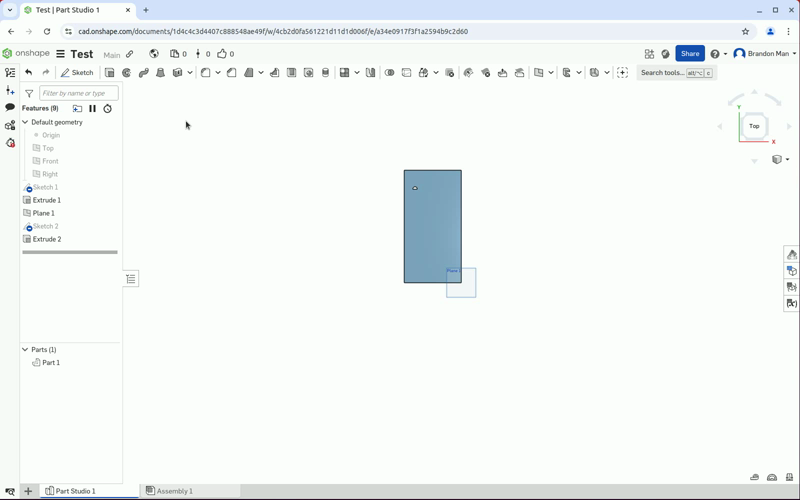
key(shift+h)
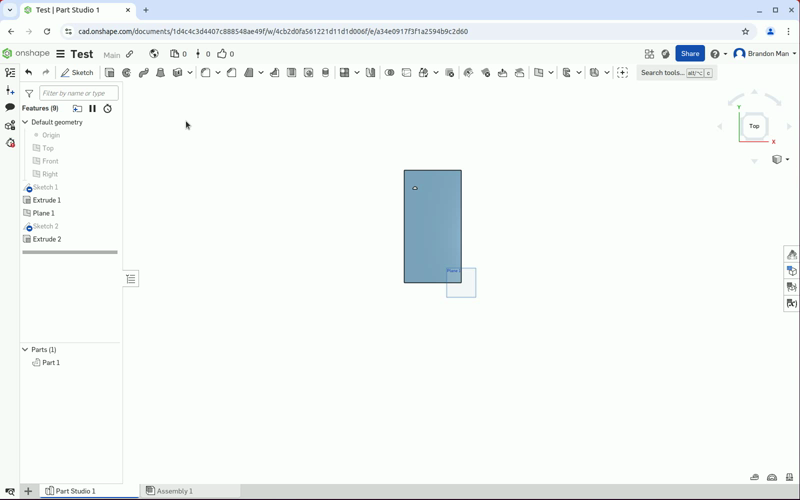
key(shift+h)
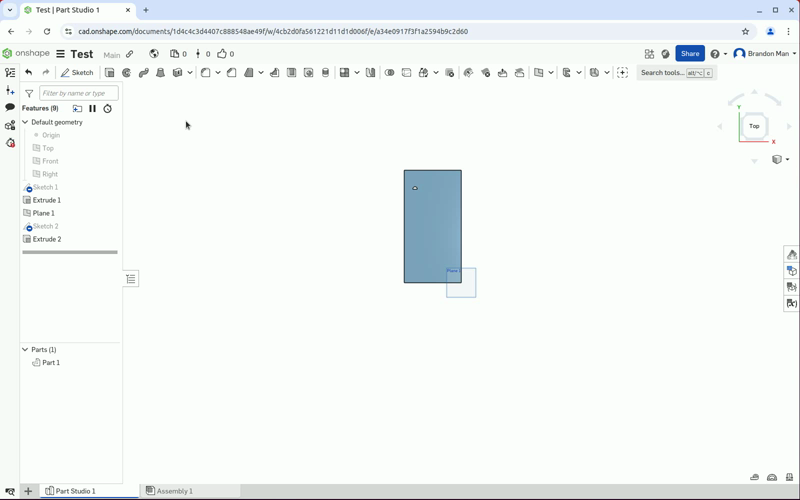
mouse_move(73, 189)
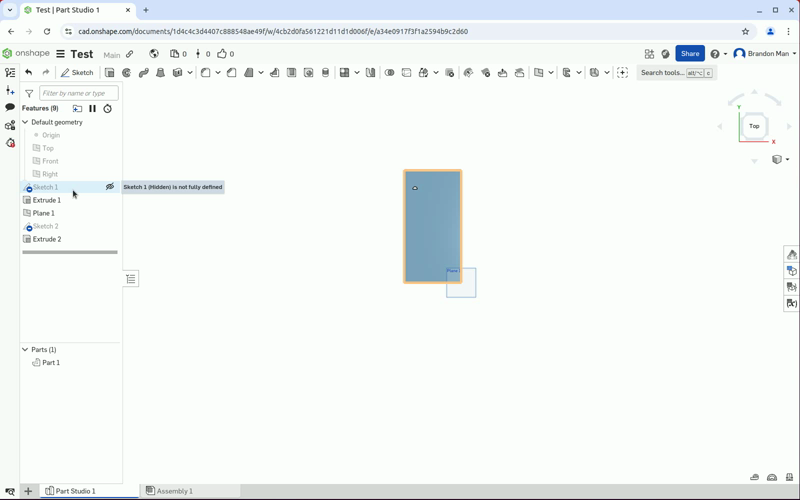
click(73, 189)
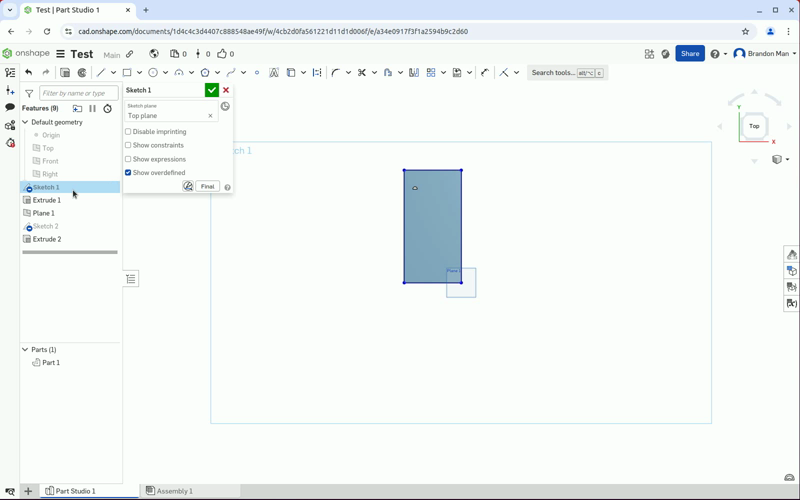
mouse_move(229, 92)
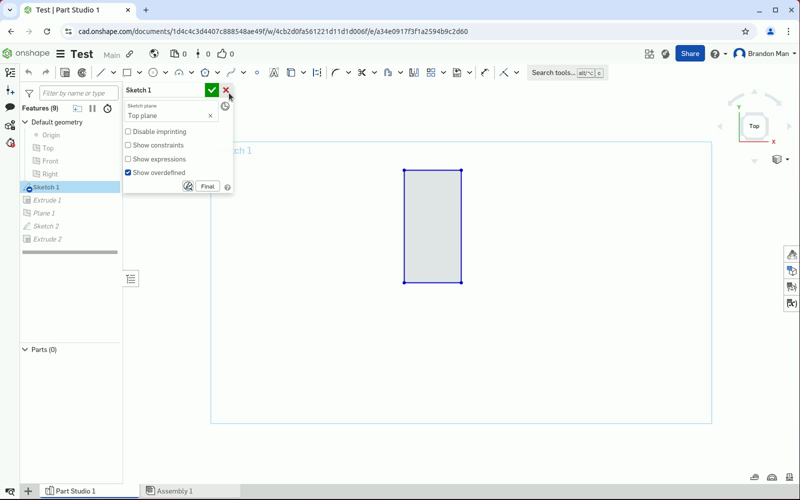
click(229, 92)
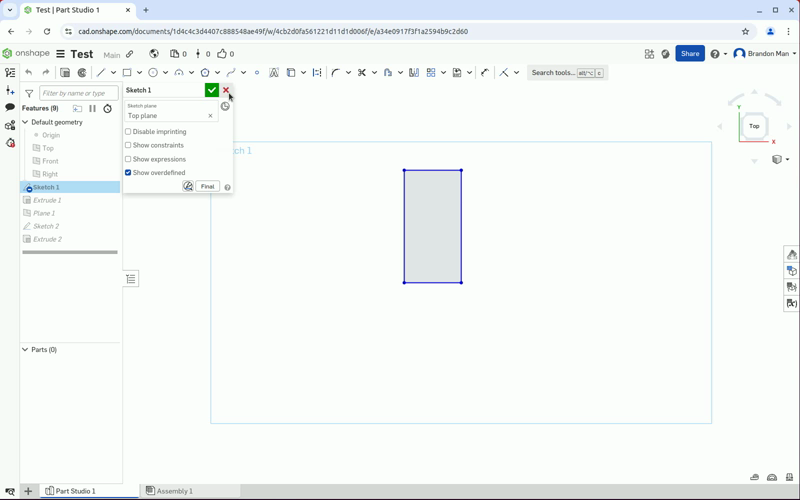
key(shift+s)
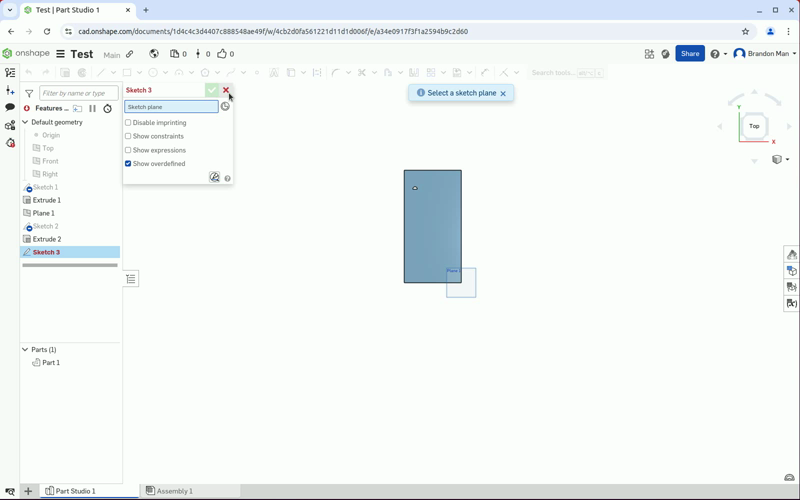
mouse_move(73, 215)
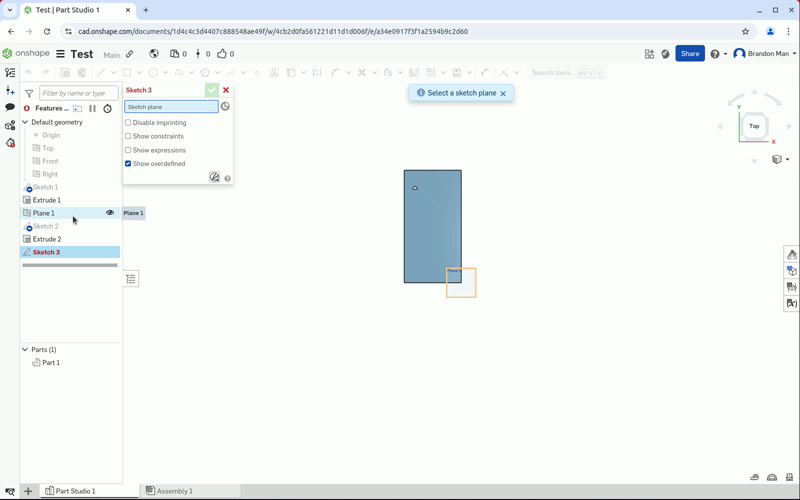
click(73, 215)
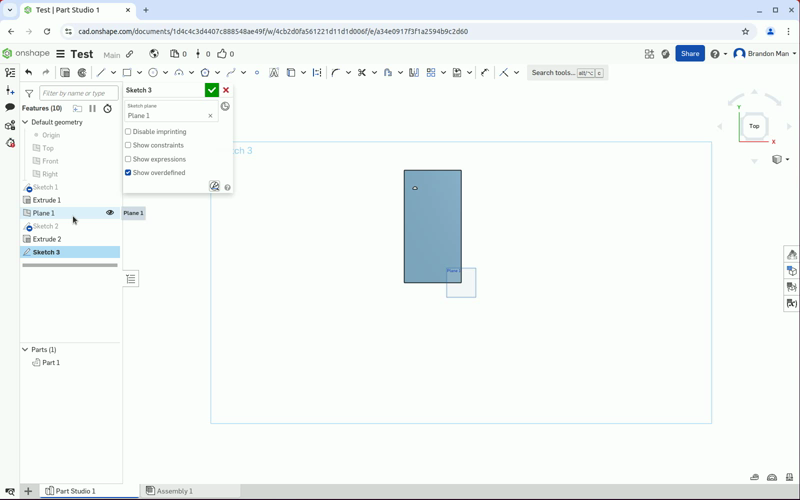
mouse_move(73, 352)
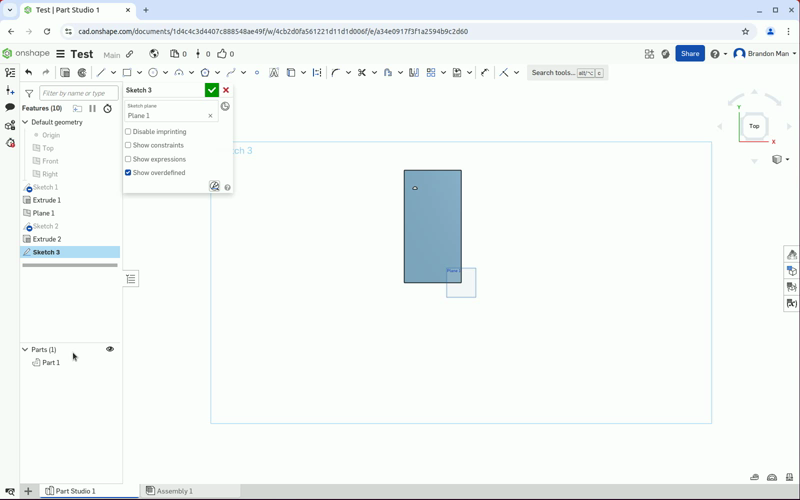
key(y)
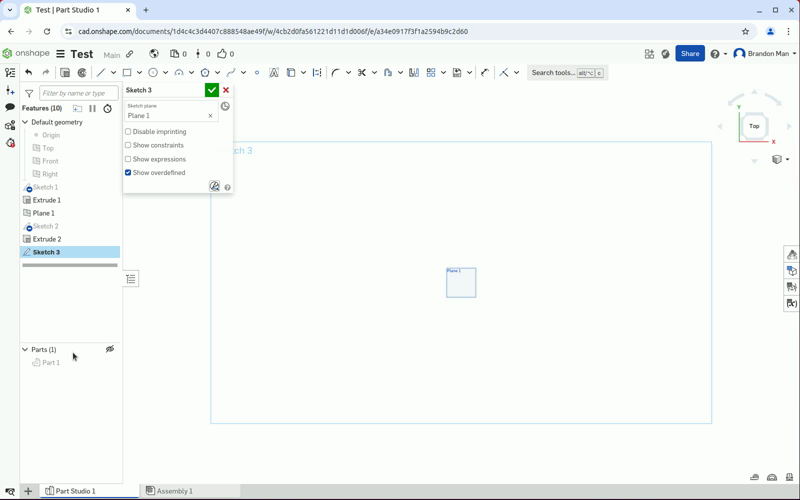
key(a)
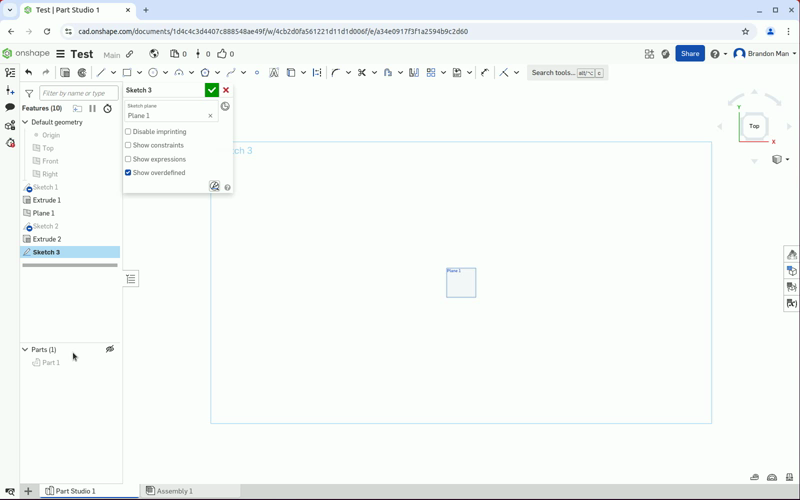
key_down(shift)
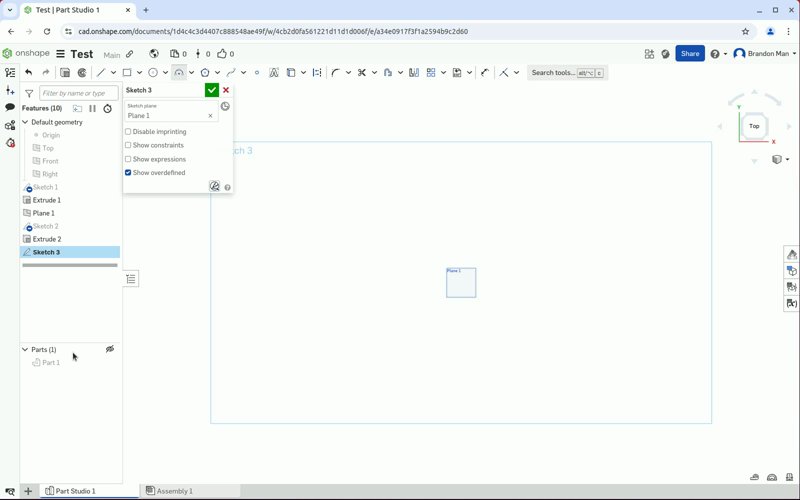
mouse_move(412, 264)
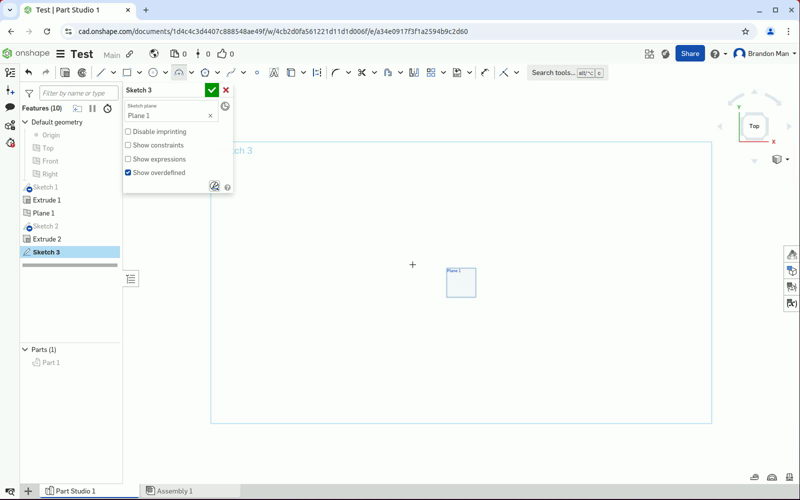
click(412, 264)
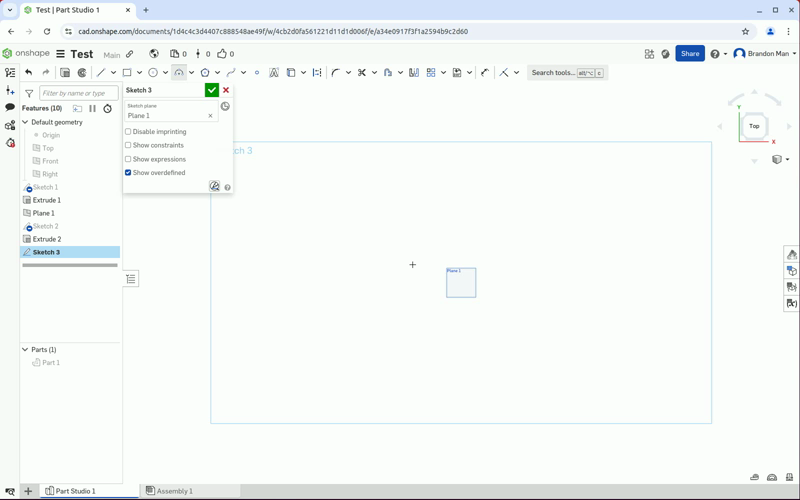
key_up(shift)
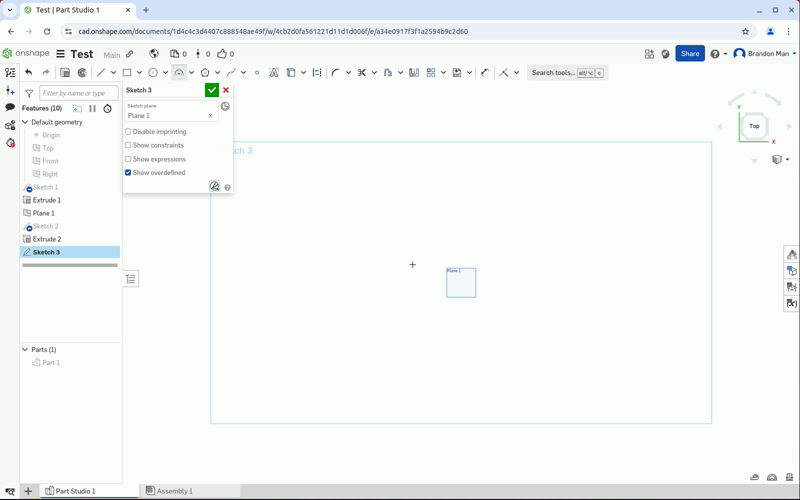
key_down(shift)
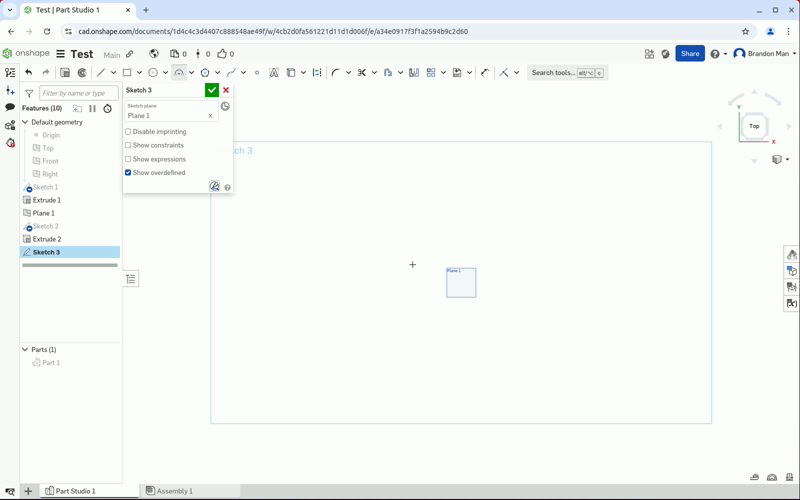
mouse_move(417, 264)
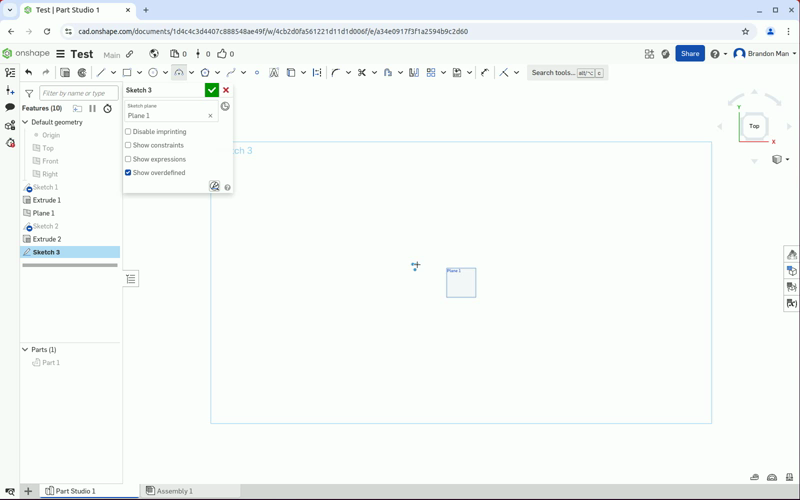
scroll(6)
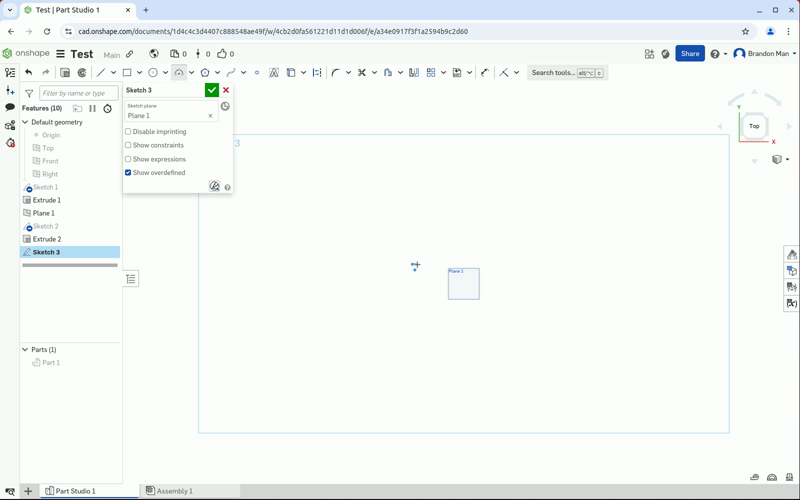
scroll(6)
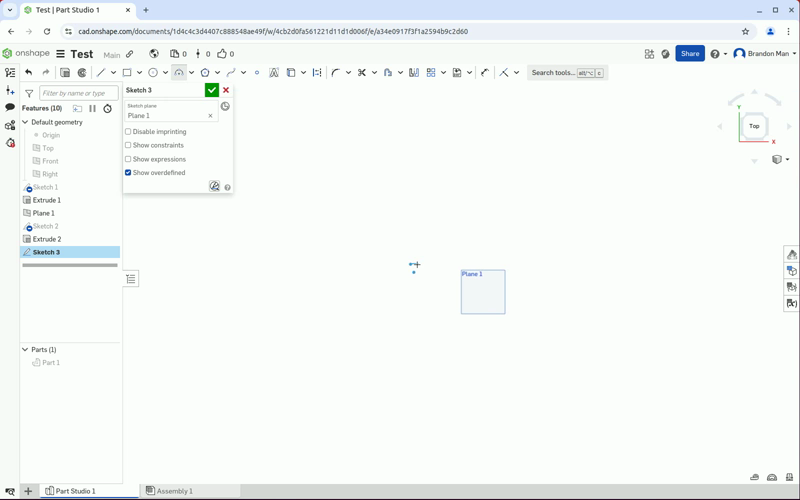
scroll(6)
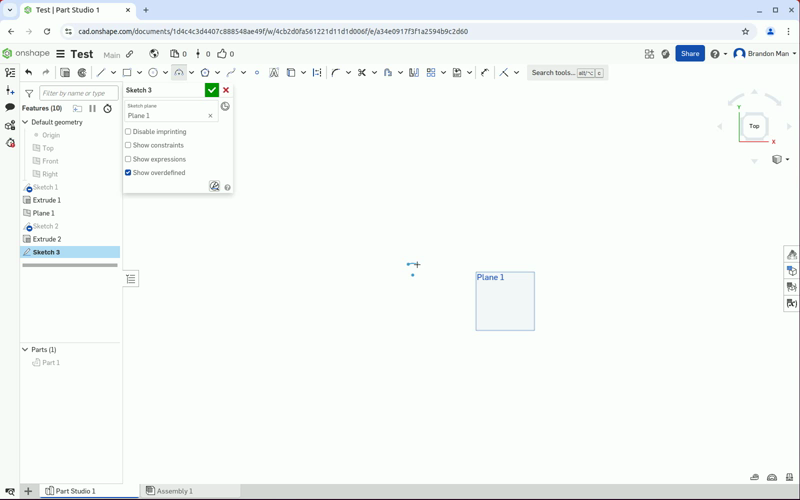
scroll(6)
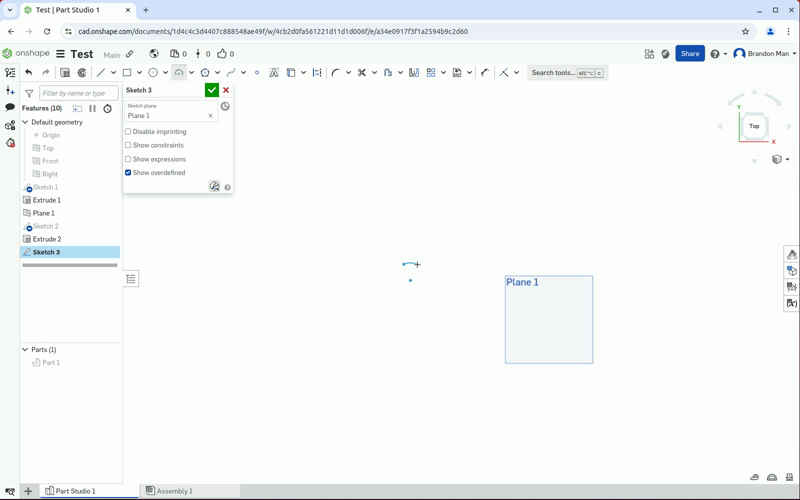
scroll(6)
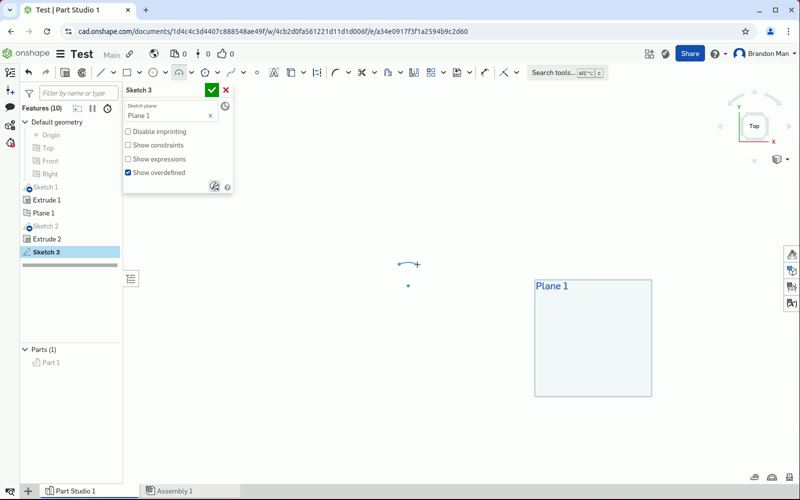
scroll(6)
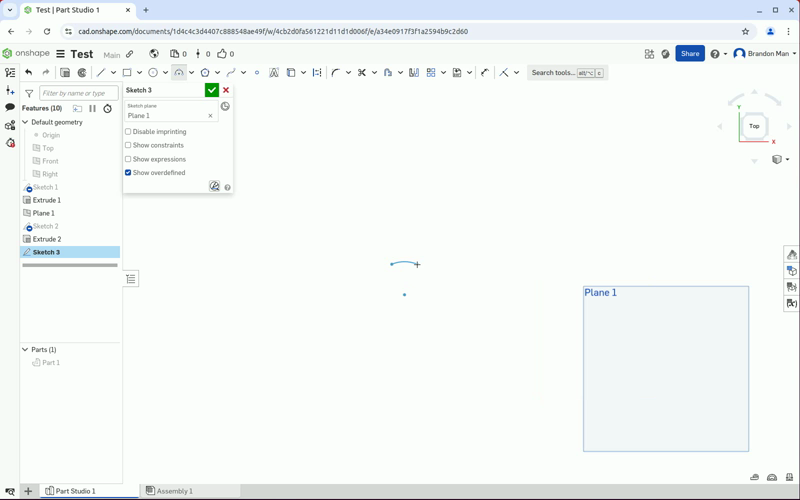
scroll(6)
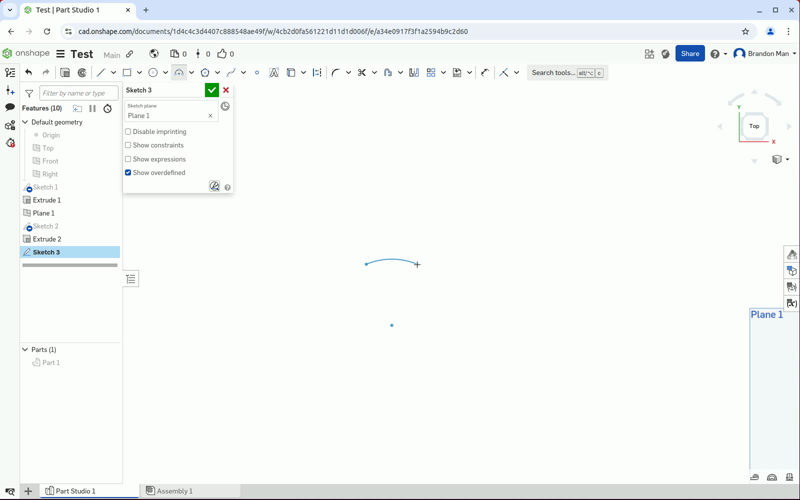
click(417, 264)
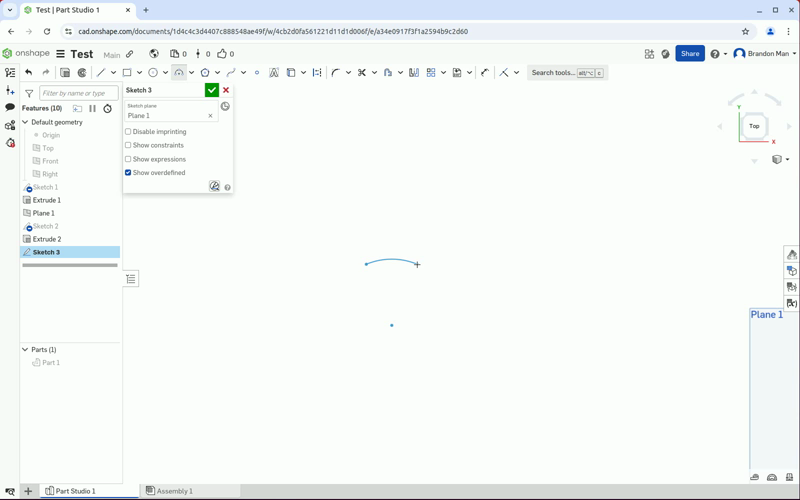
scroll(-6)
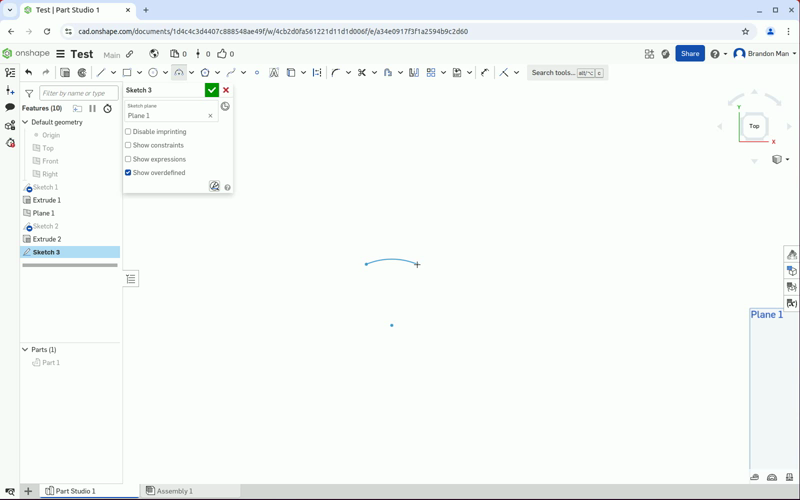
scroll(-6)
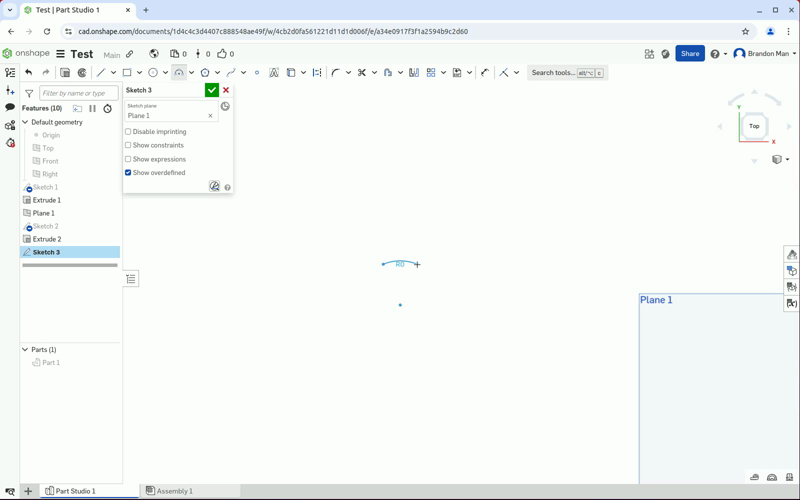
scroll(-6)
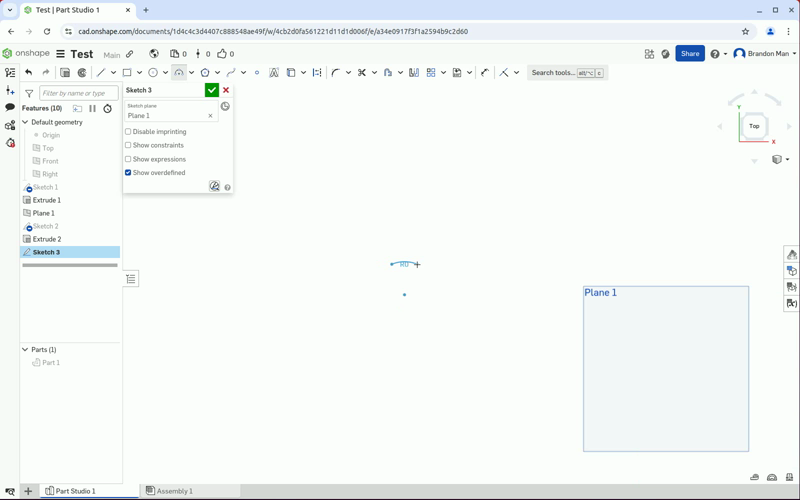
scroll(-6)
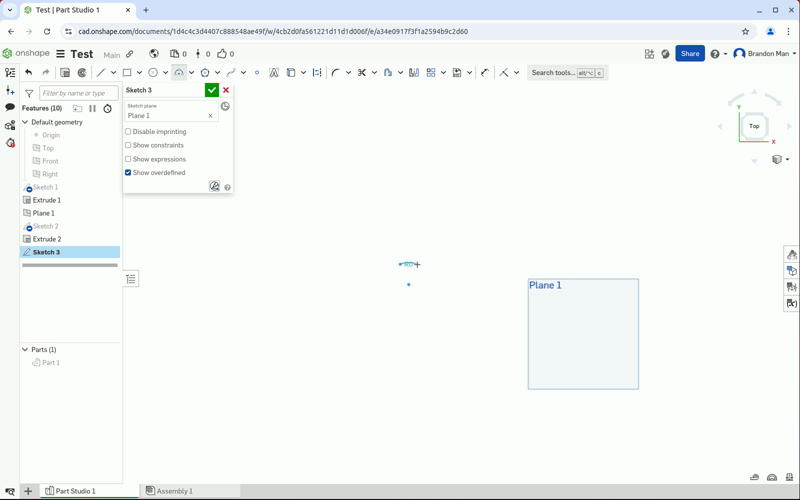
scroll(-6)
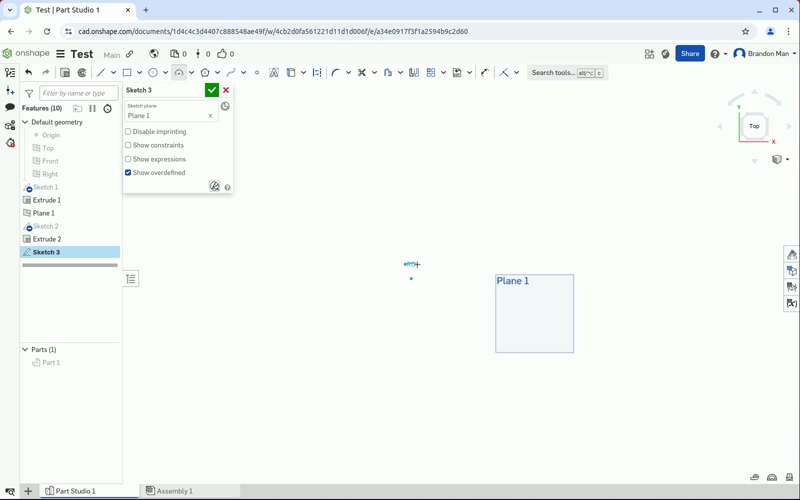
scroll(-6)
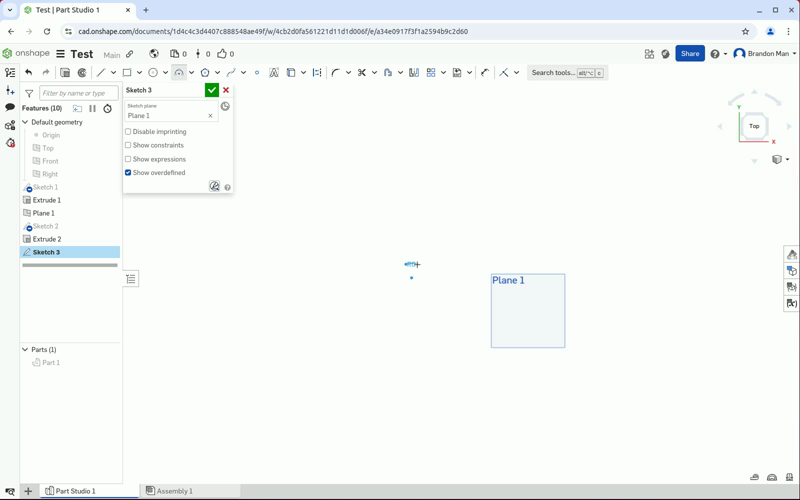
scroll(-6)
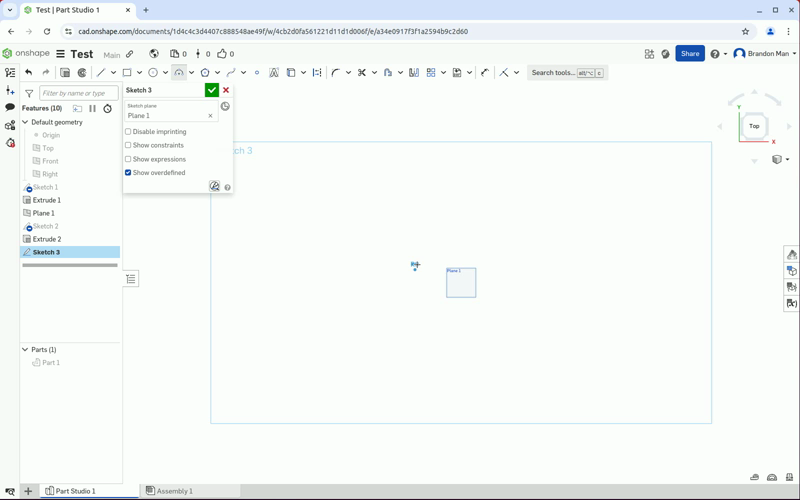
mouse_move(415, 266)
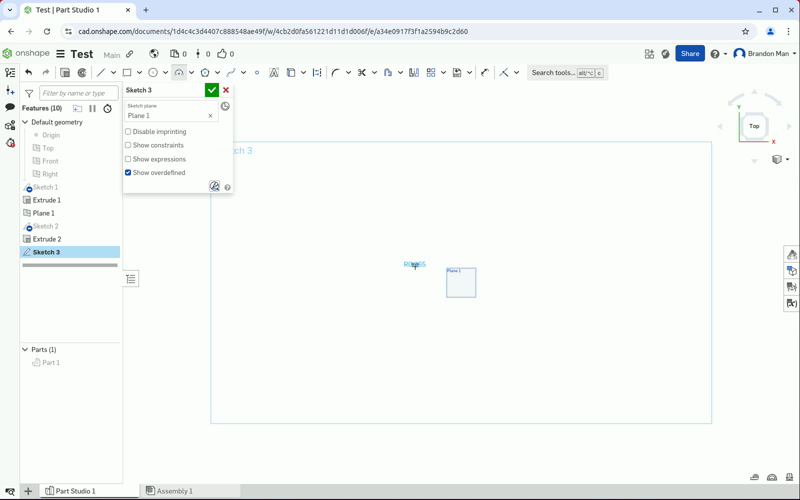
scroll(6)
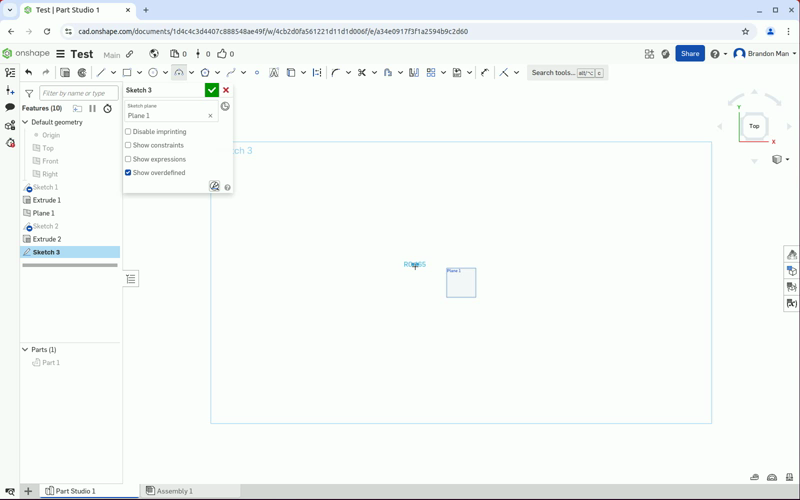
scroll(6)
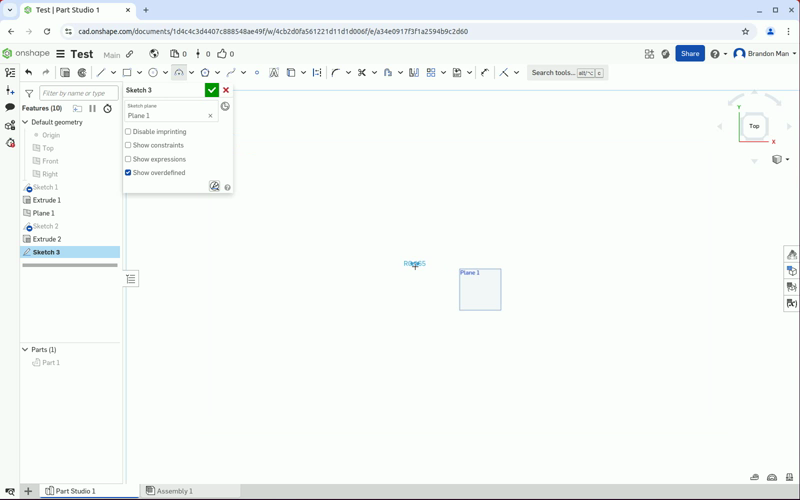
scroll(6)
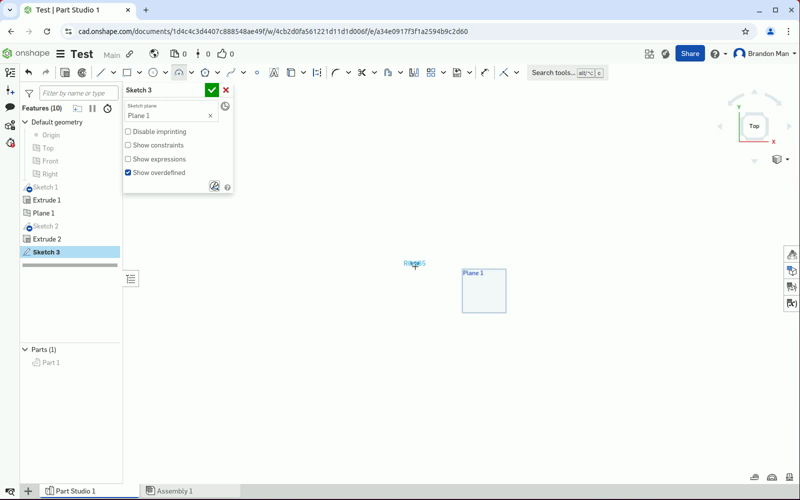
scroll(6)
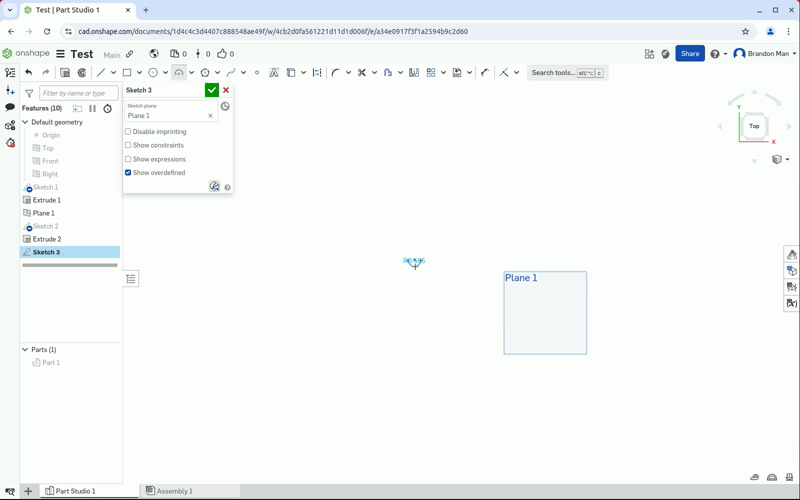
scroll(6)
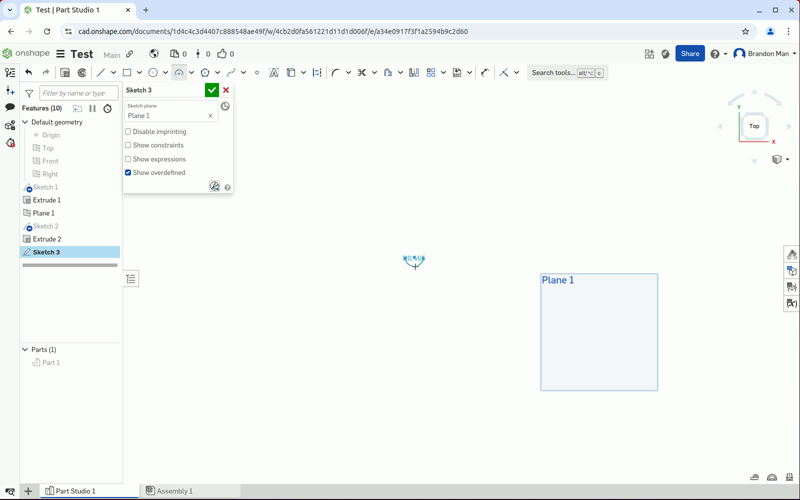
scroll(6)
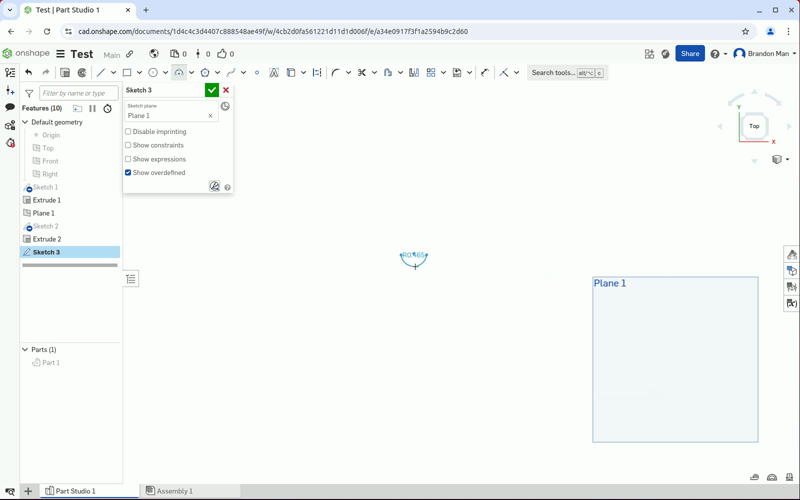
scroll(6)
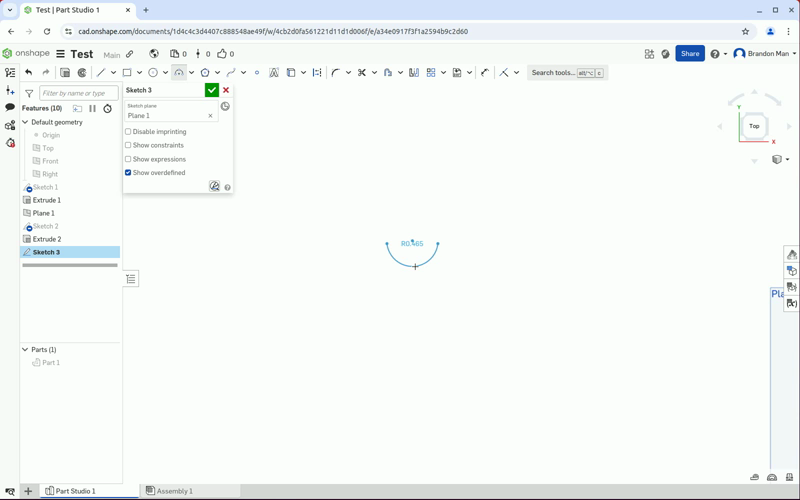
click(415, 266)
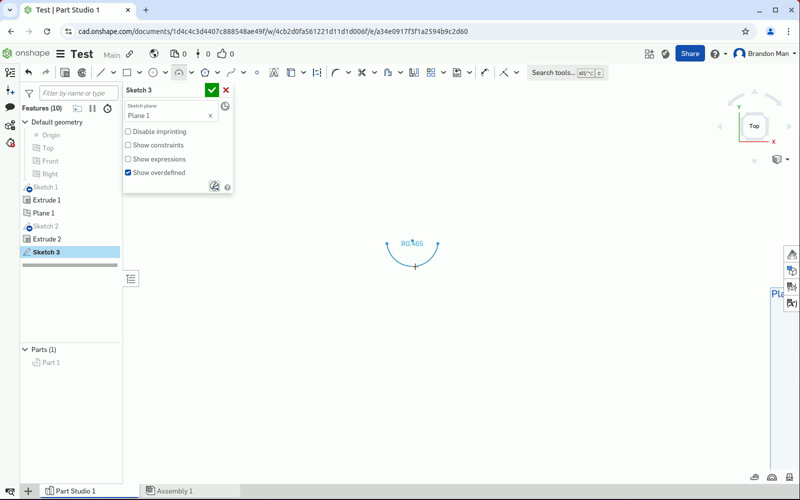
scroll(-6)
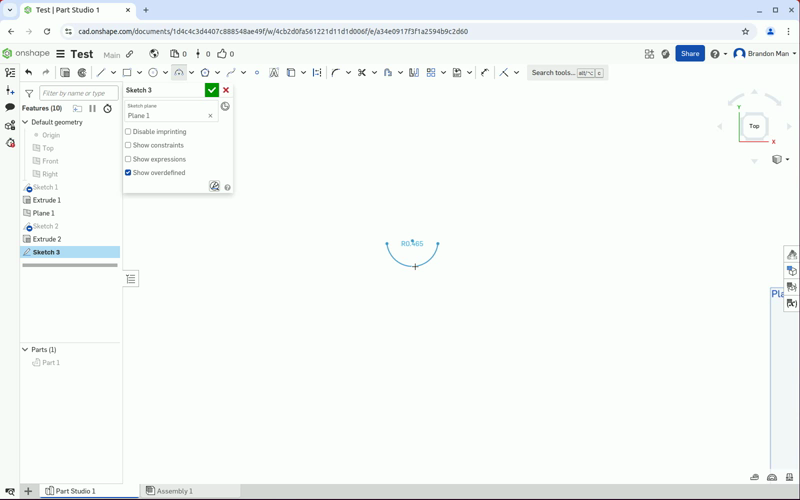
scroll(-6)
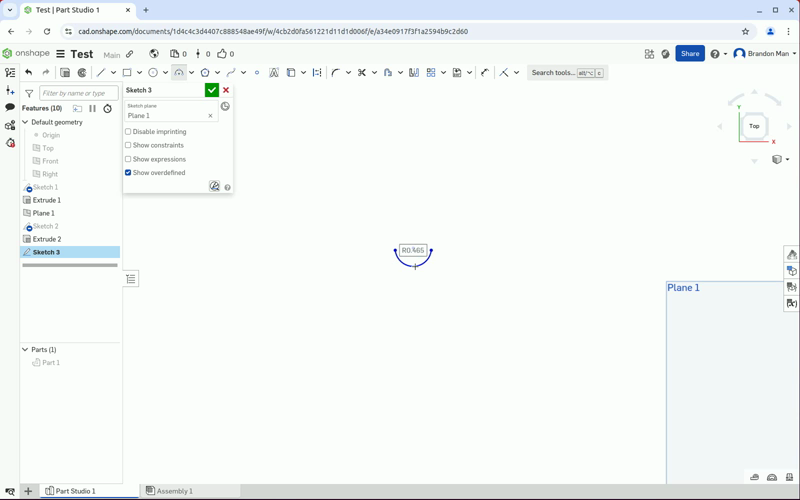
scroll(-6)
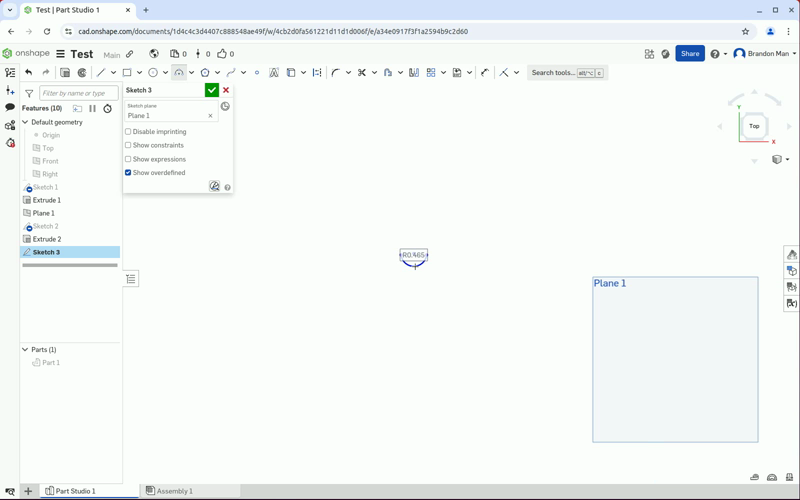
scroll(-6)
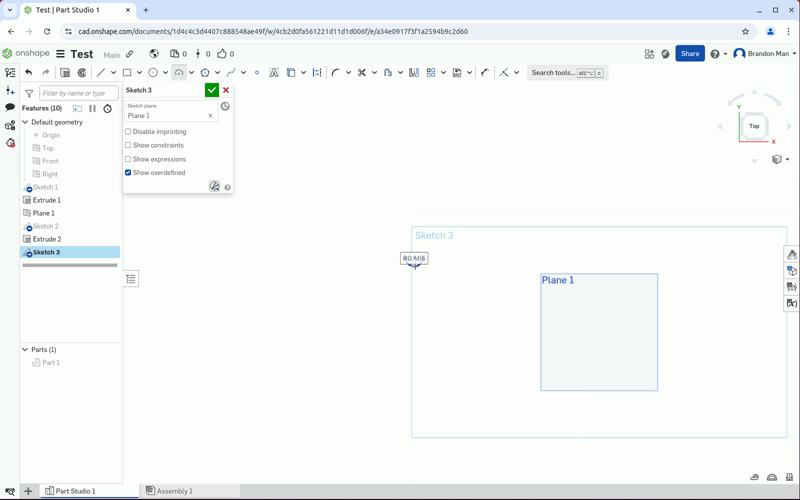
scroll(-6)
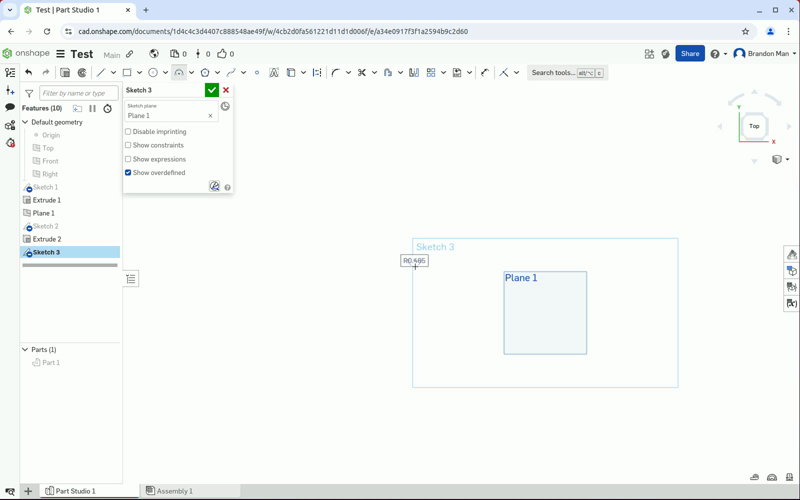
scroll(-6)
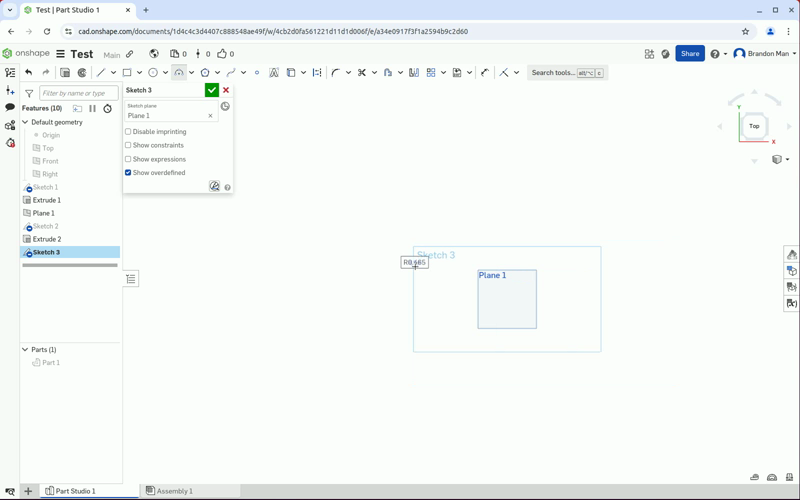
scroll(-6)
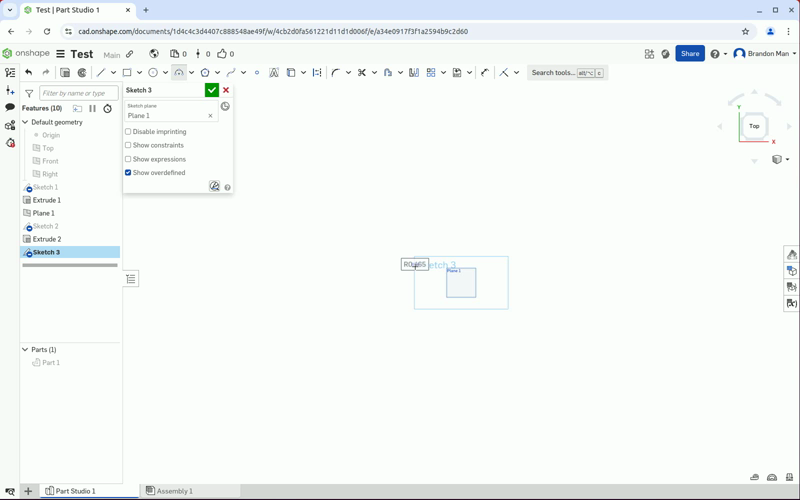
key_up(shift)
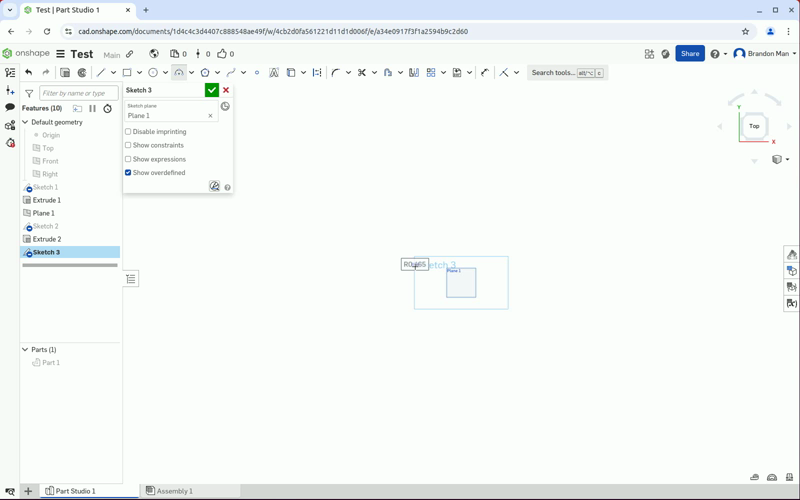
key(esc)
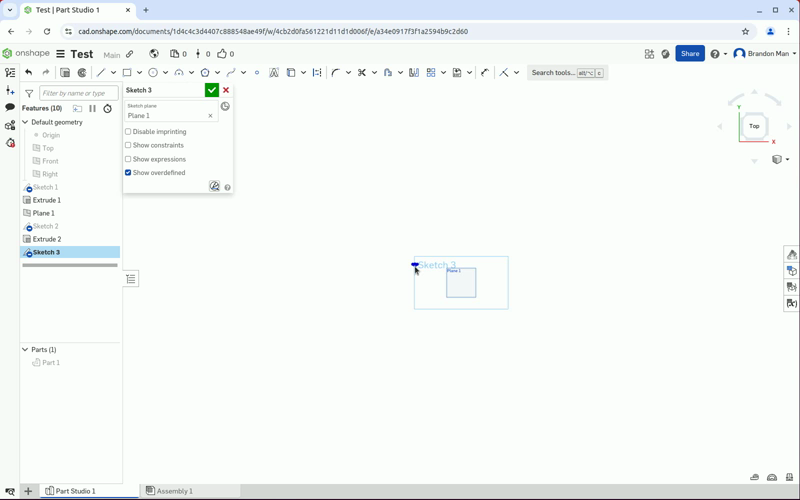
key(l)
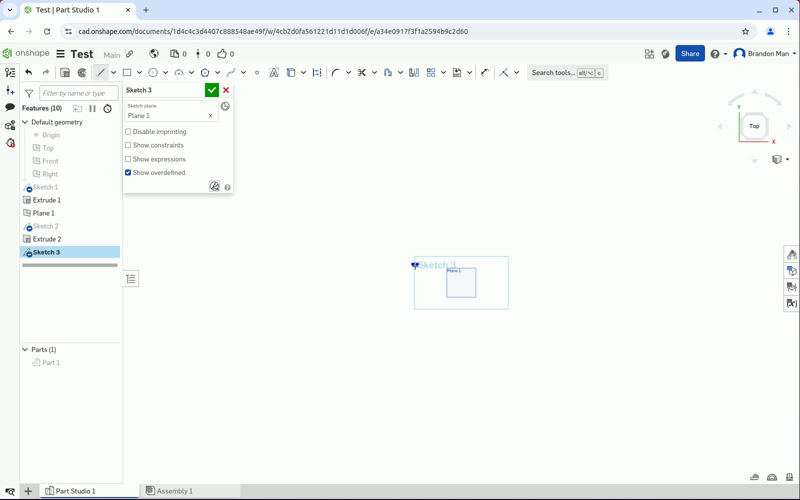
mouse_move(417, 264)
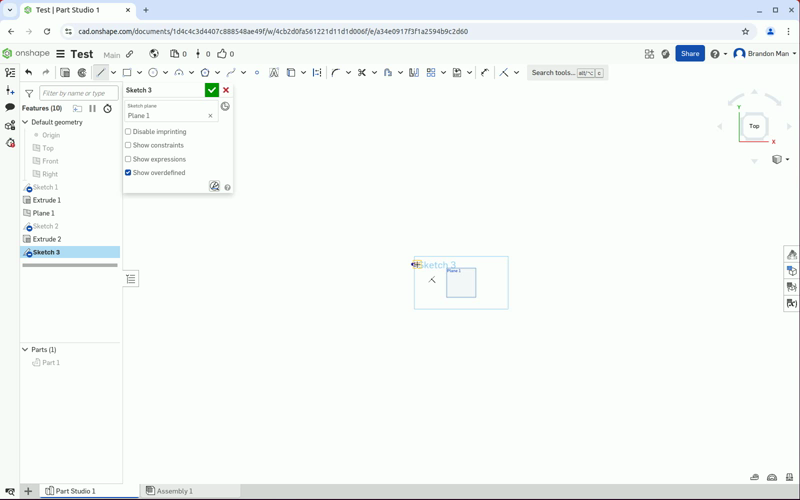
scroll(6)
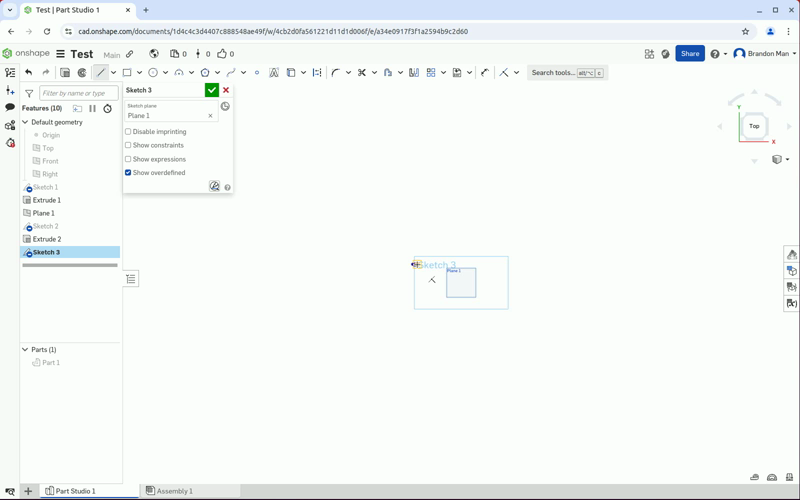
scroll(6)
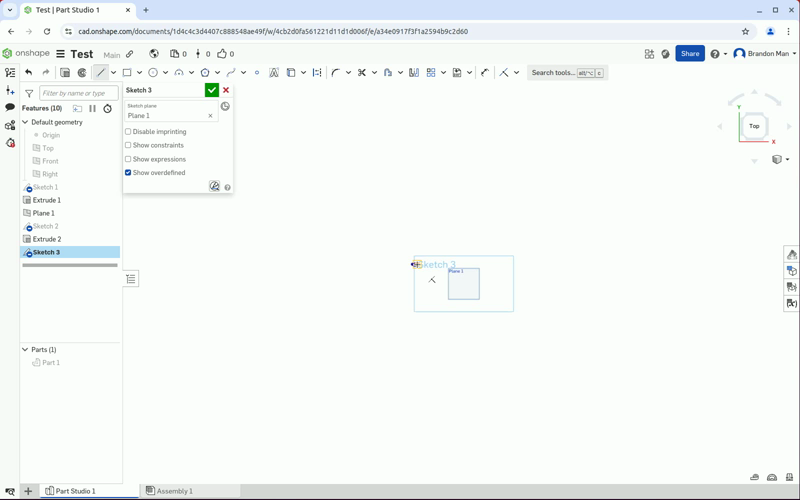
scroll(6)
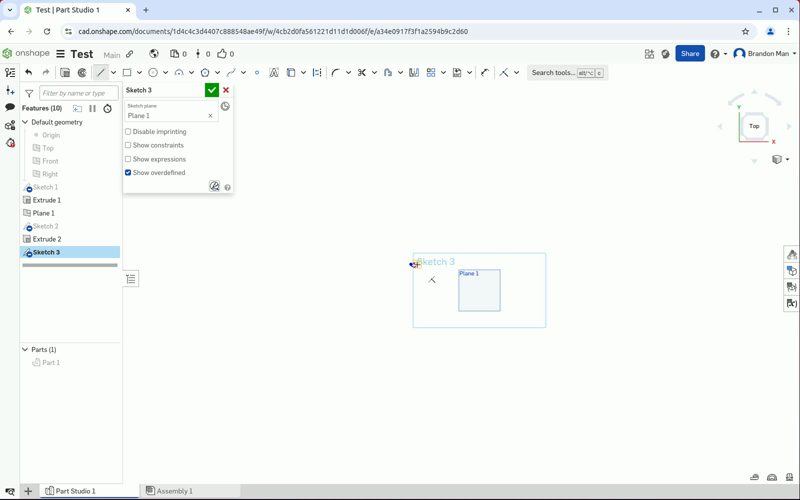
scroll(6)
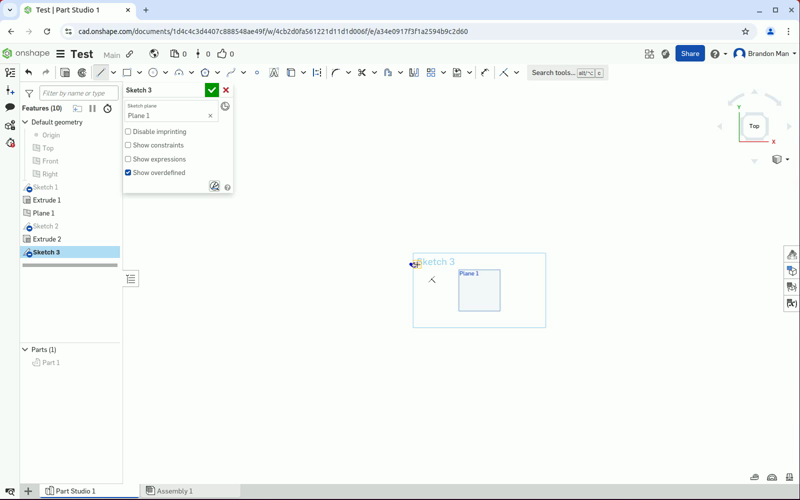
scroll(6)
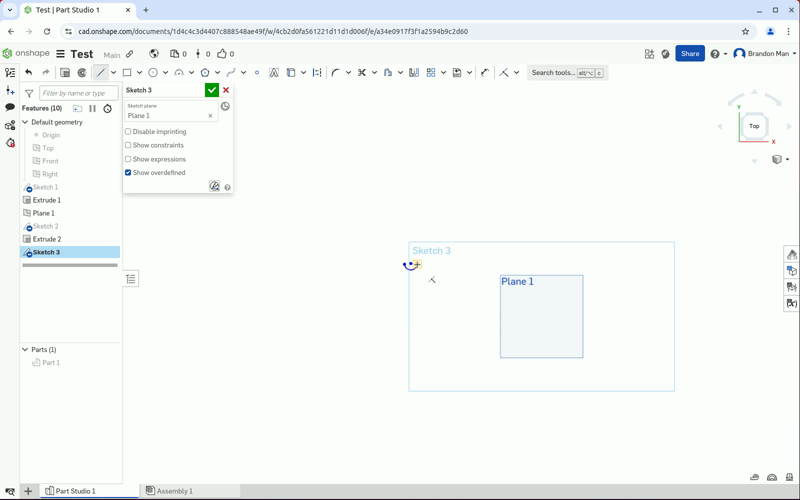
scroll(6)
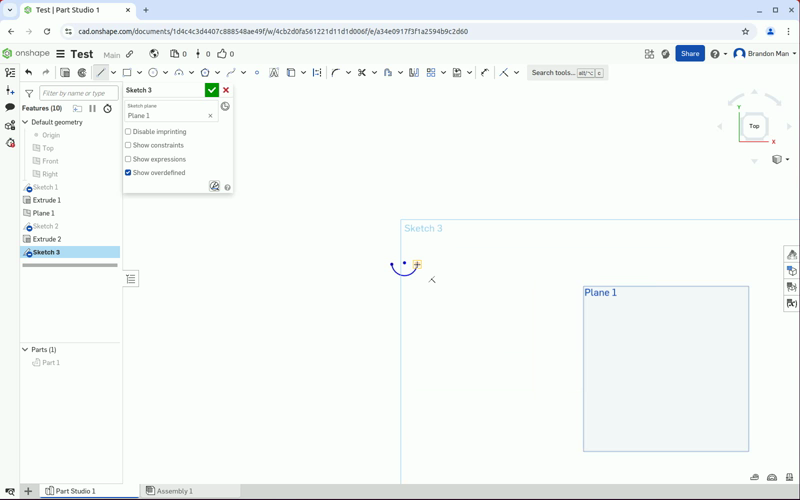
scroll(6)
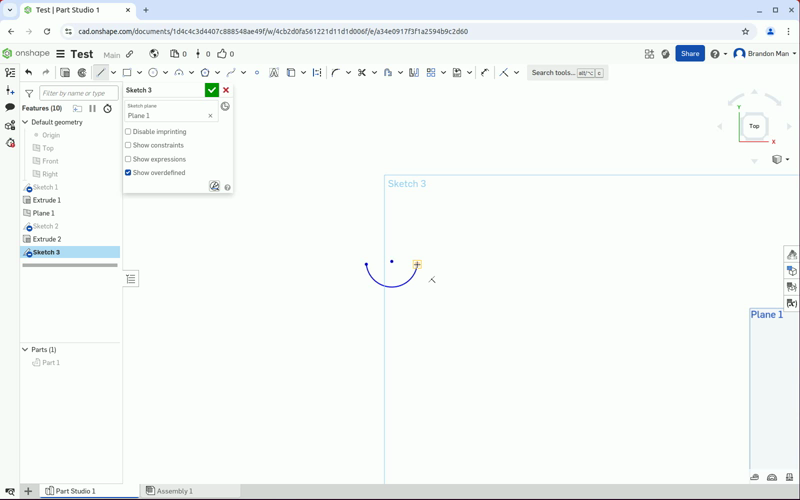
click(417, 264)
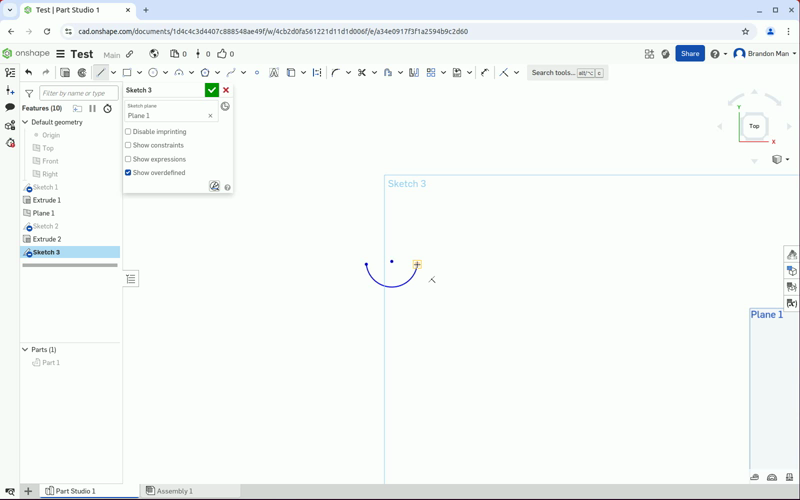
scroll(-6)
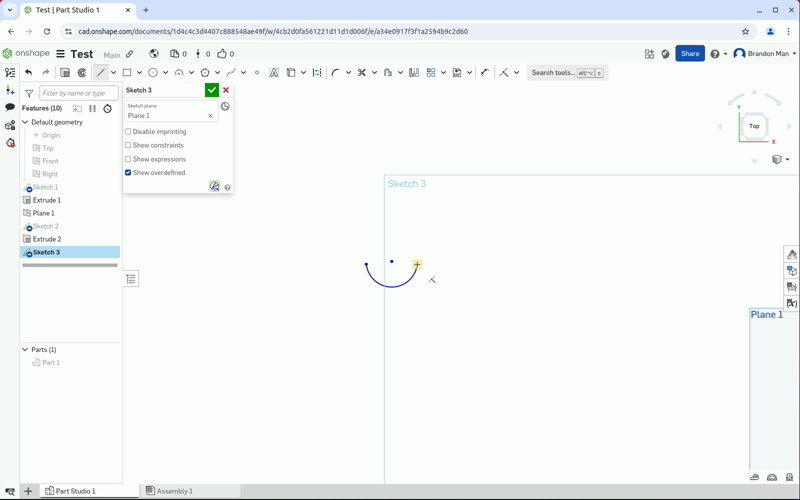
scroll(-6)
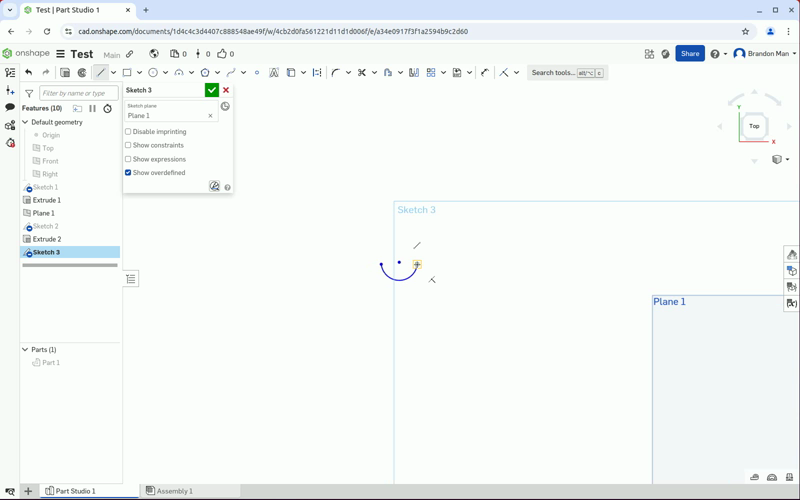
scroll(-6)
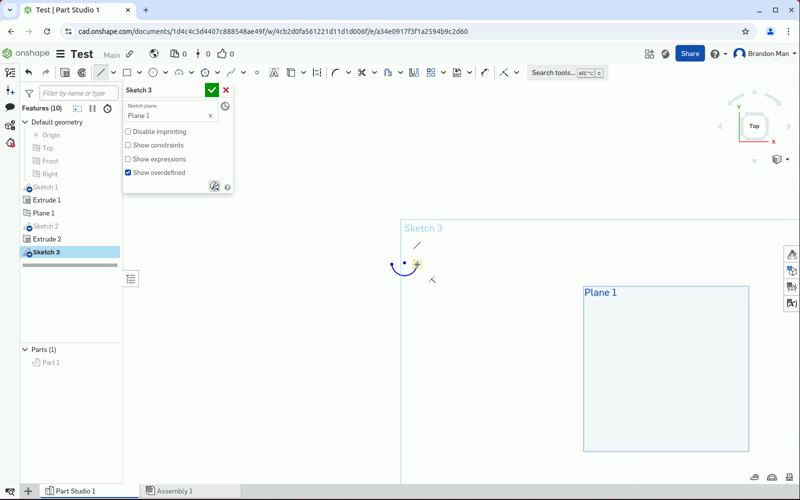
scroll(-6)
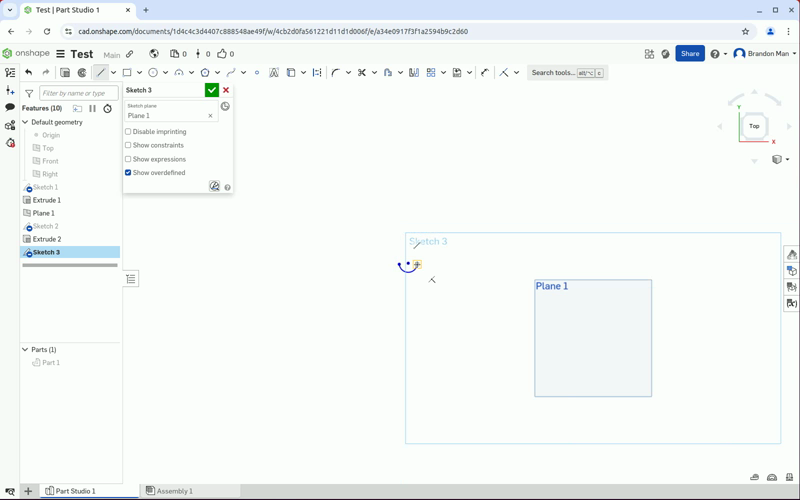
scroll(-6)
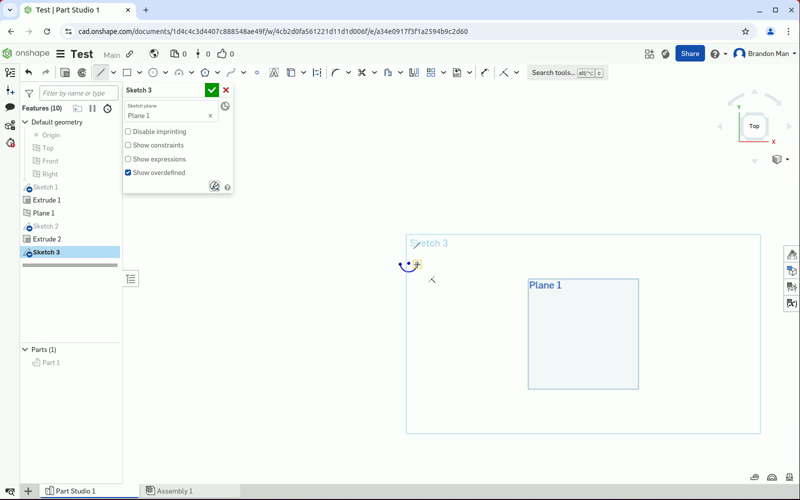
scroll(-6)
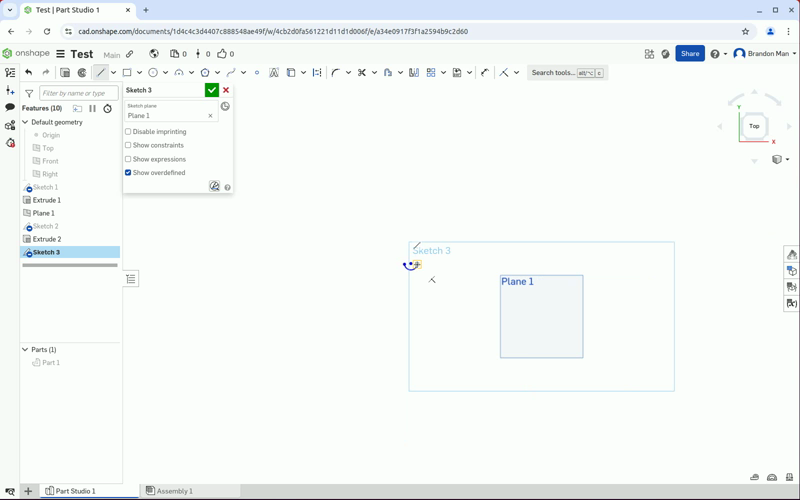
scroll(-6)
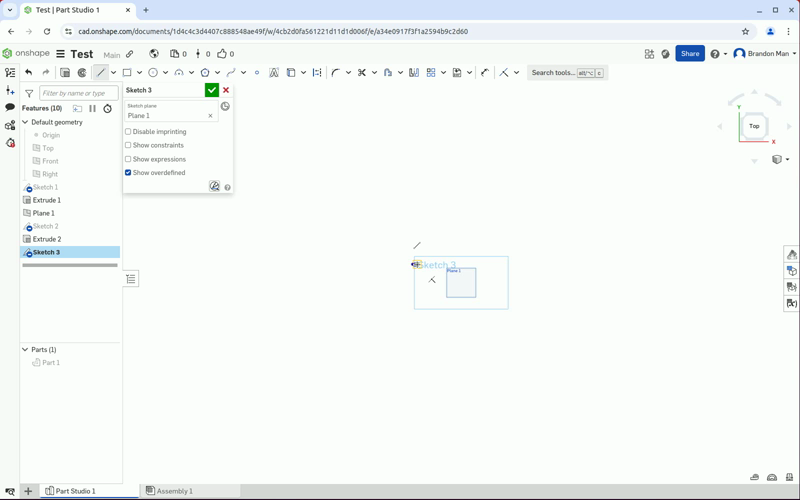
mouse_move(447, 264)
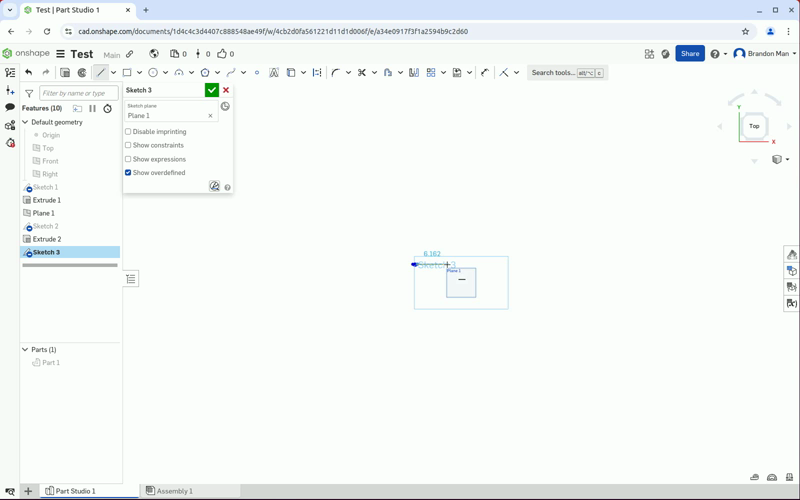
key_down(shift)
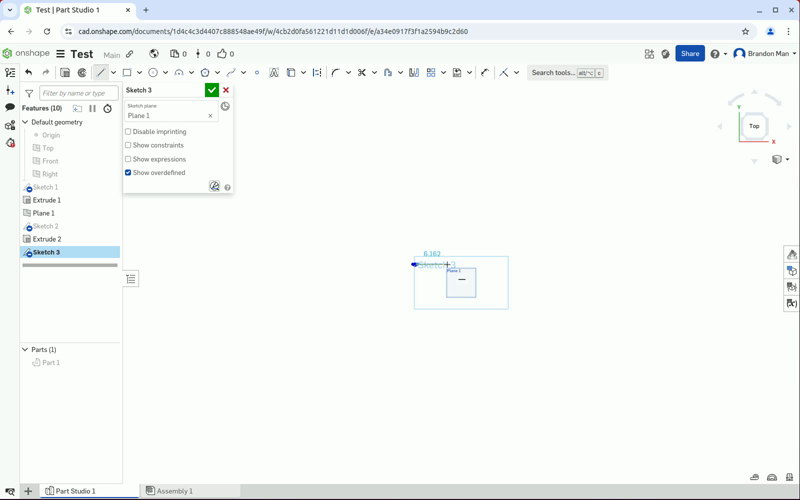
mouse_move(412, 264)
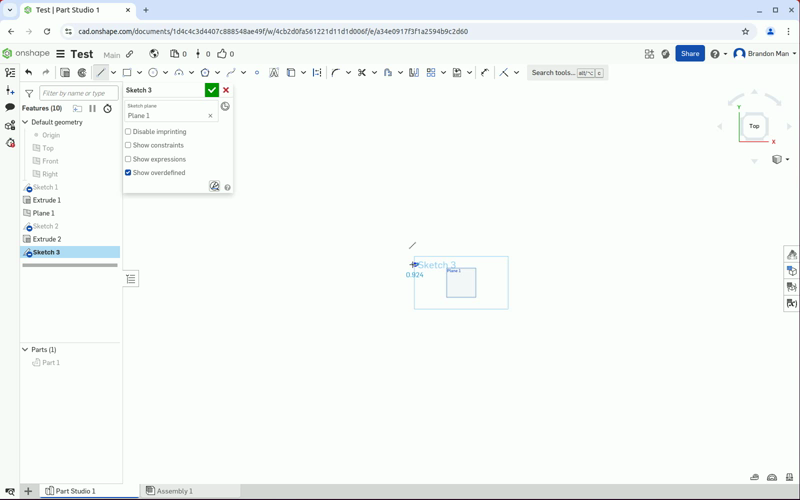
scroll(6)
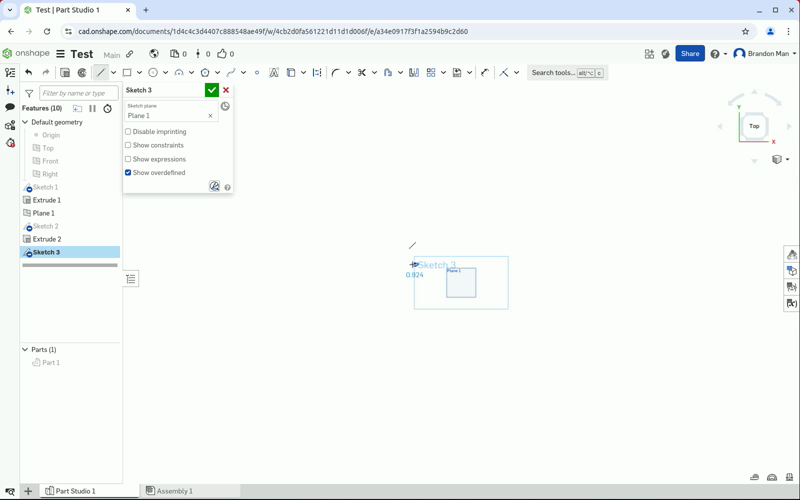
scroll(6)
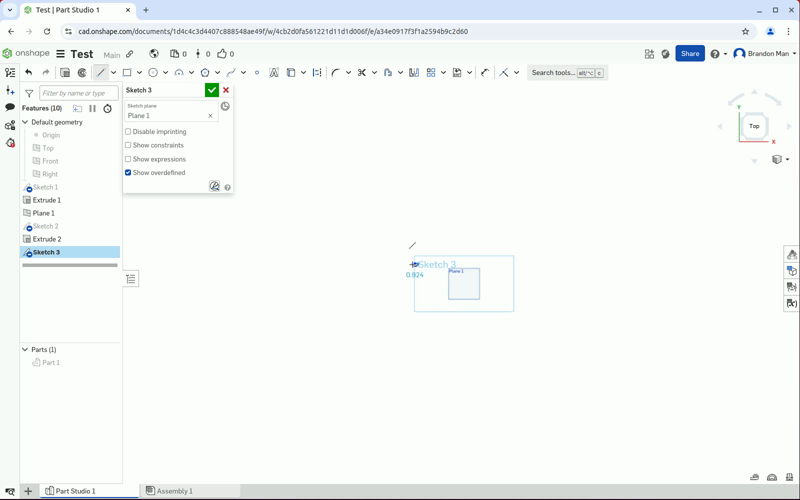
scroll(6)
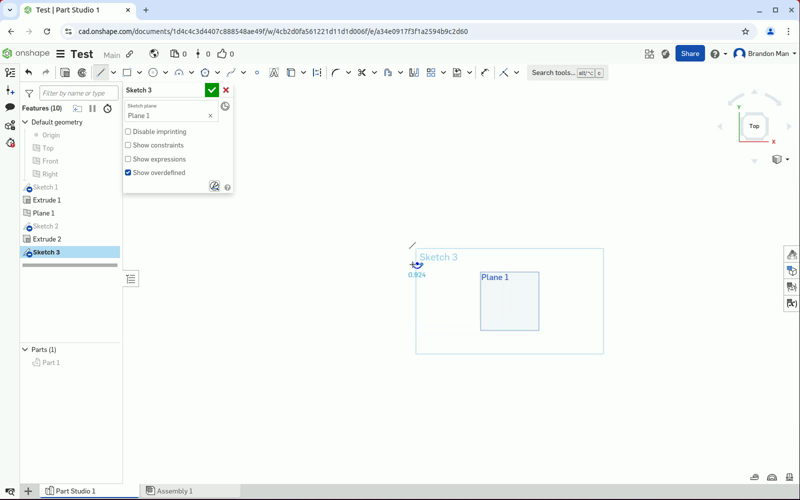
scroll(6)
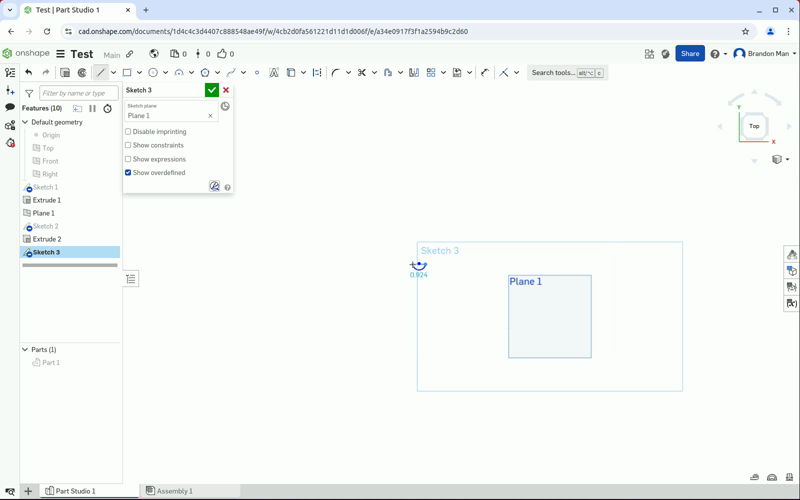
scroll(6)
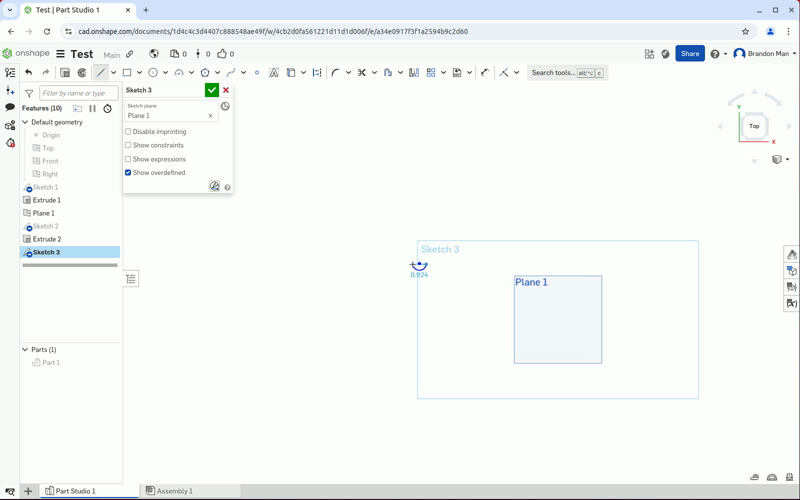
scroll(6)
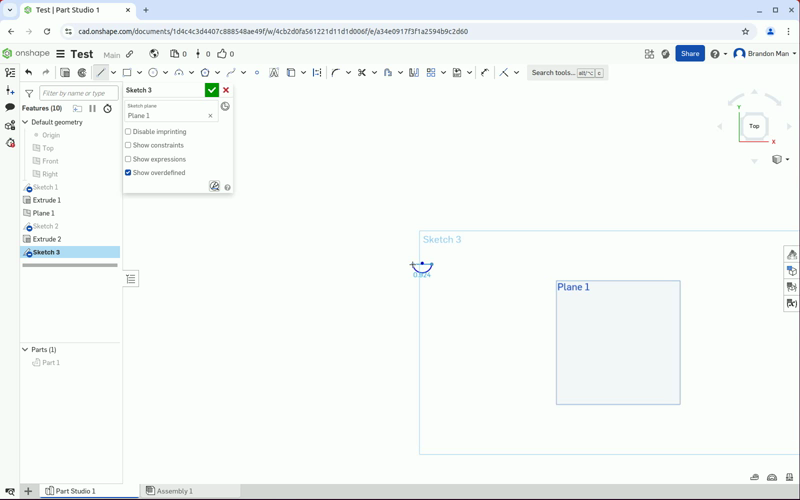
scroll(6)
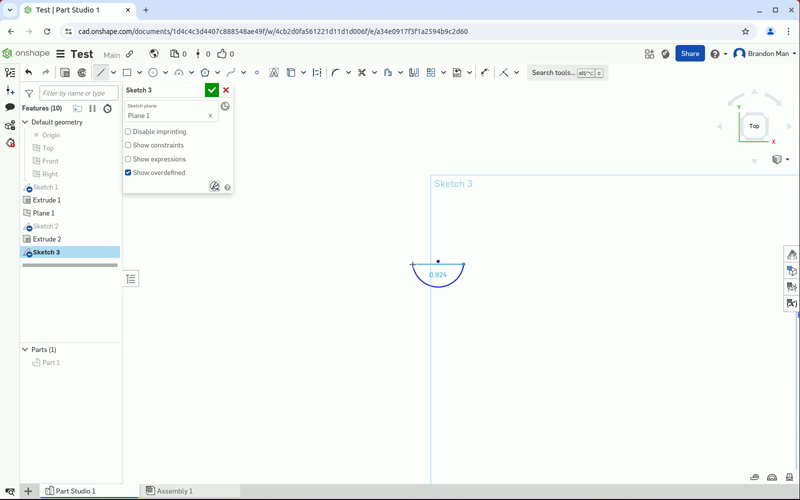
key_up(shift)
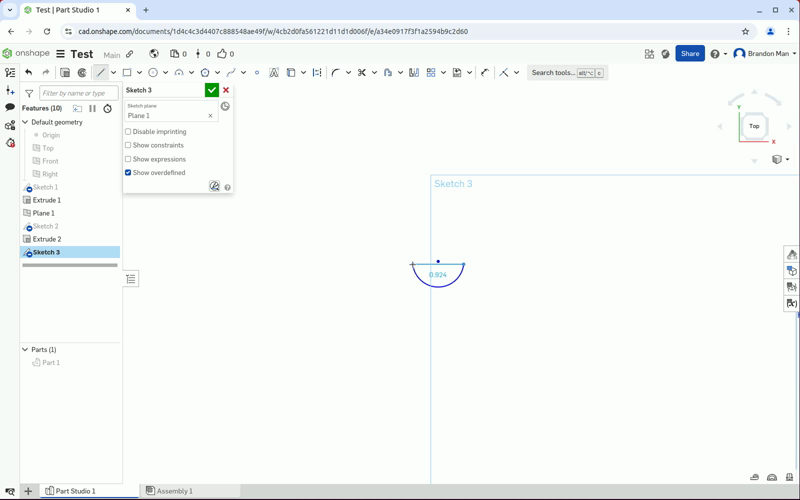
click(412, 264)
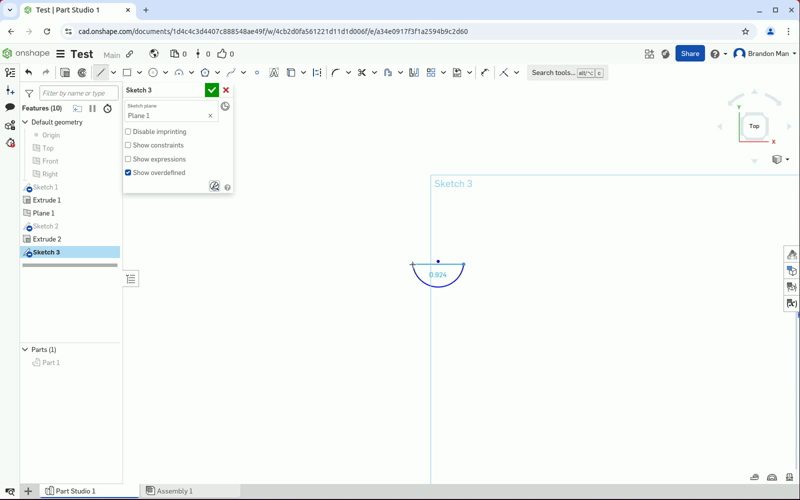
scroll(-6)
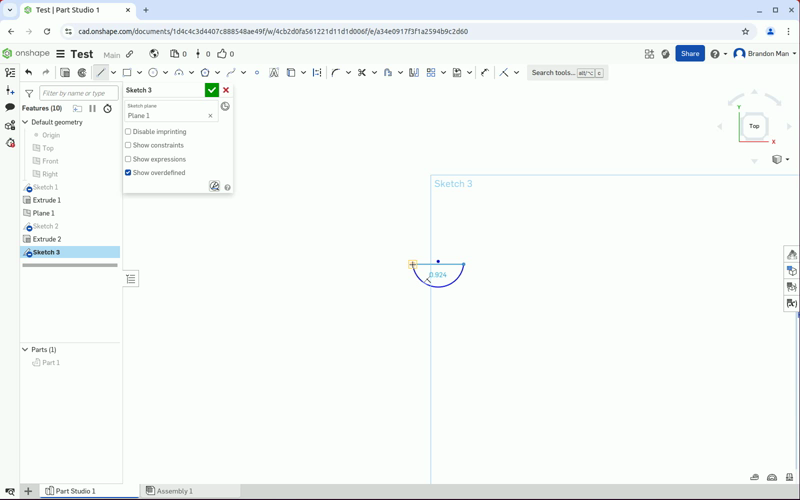
scroll(-6)
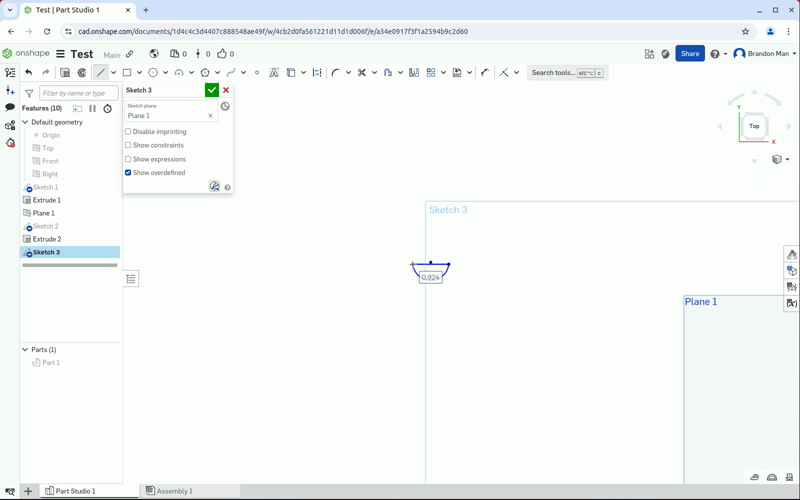
scroll(-6)
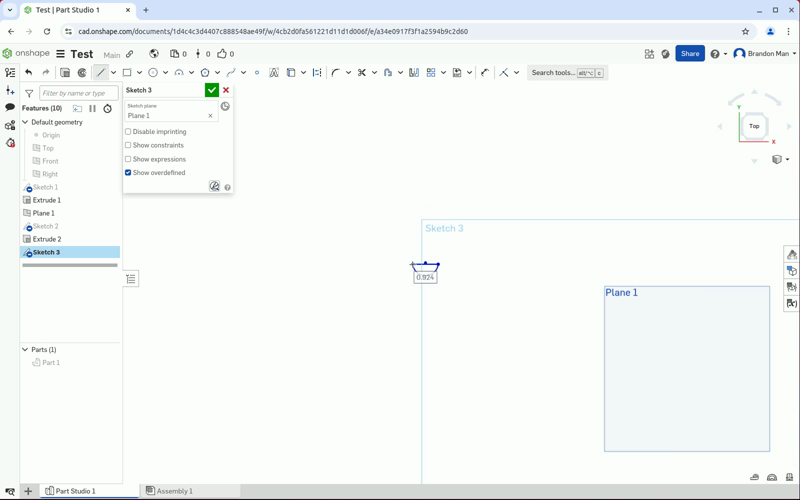
scroll(-6)
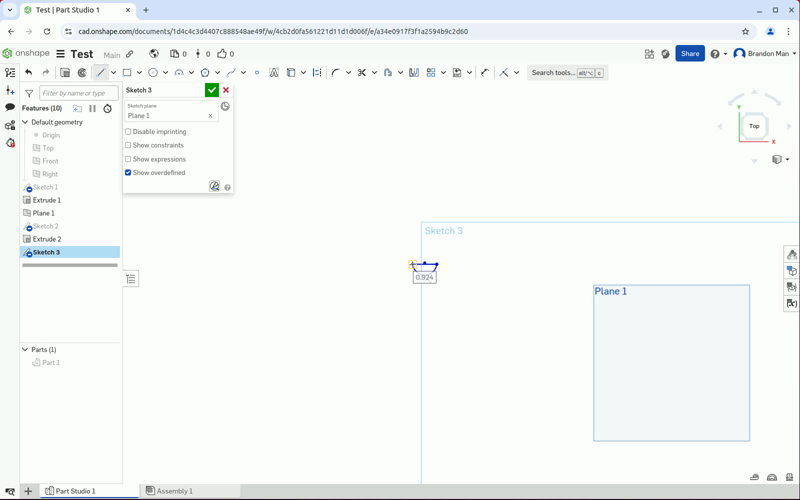
scroll(-6)
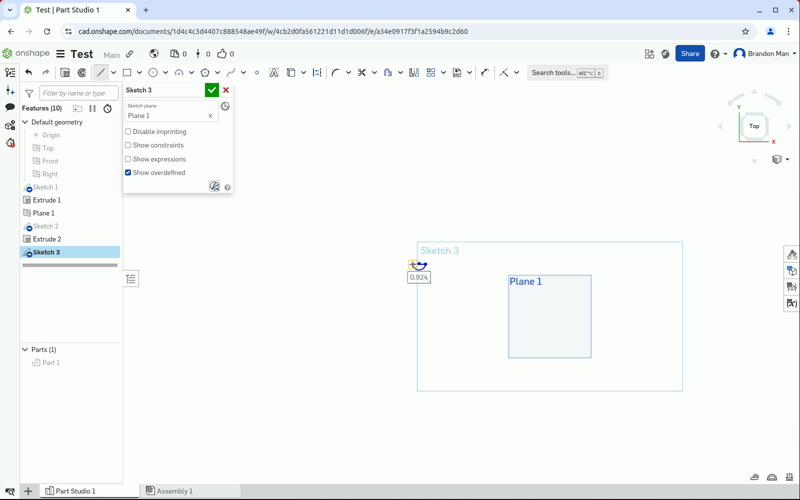
scroll(-6)
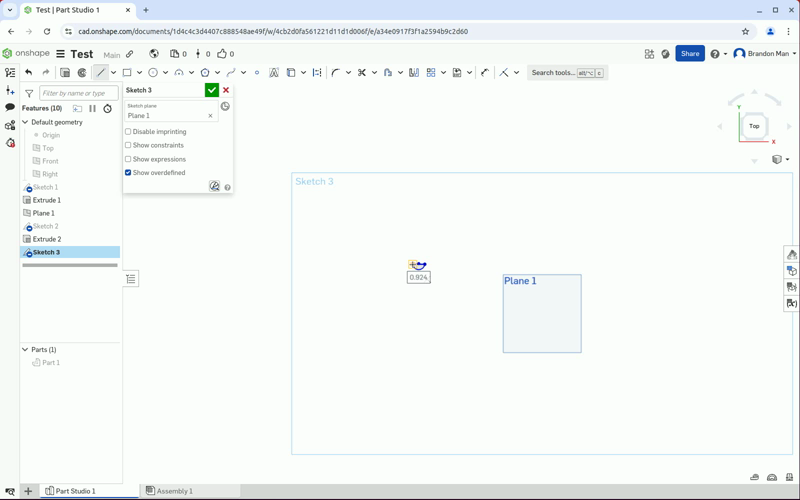
scroll(-6)
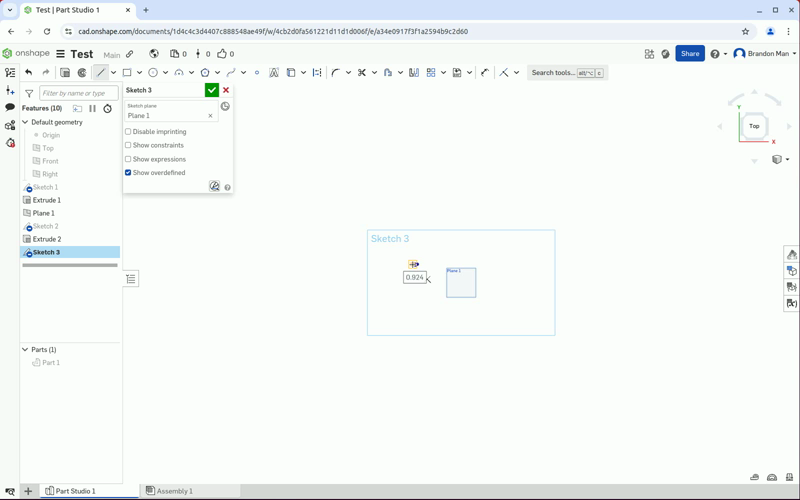
key(esc)
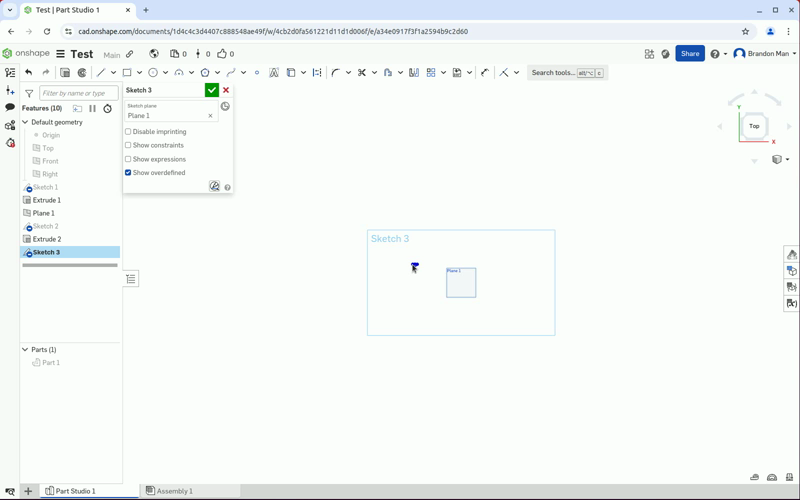
mouse_move(413, 265)
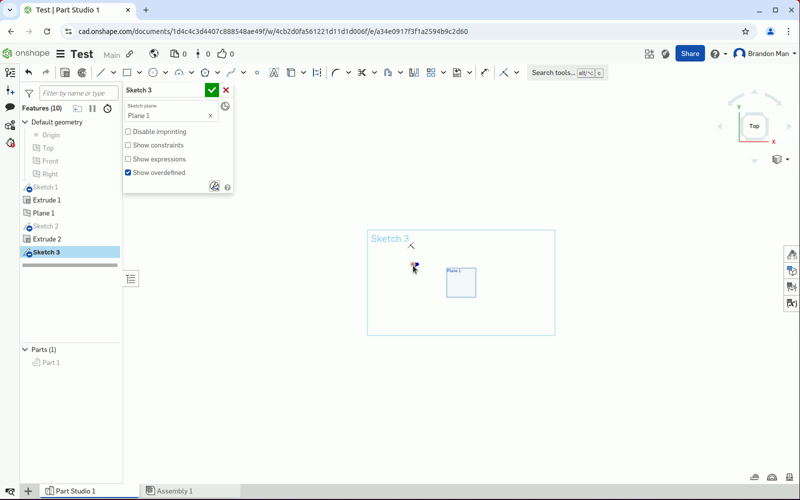
scroll(6)
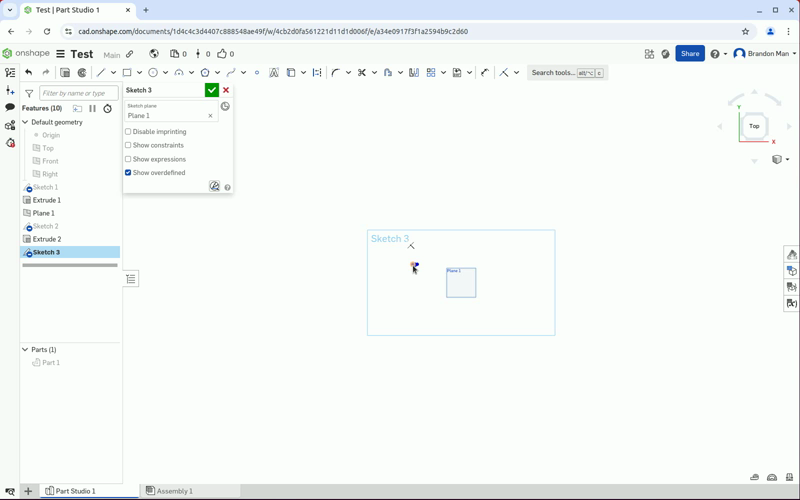
scroll(6)
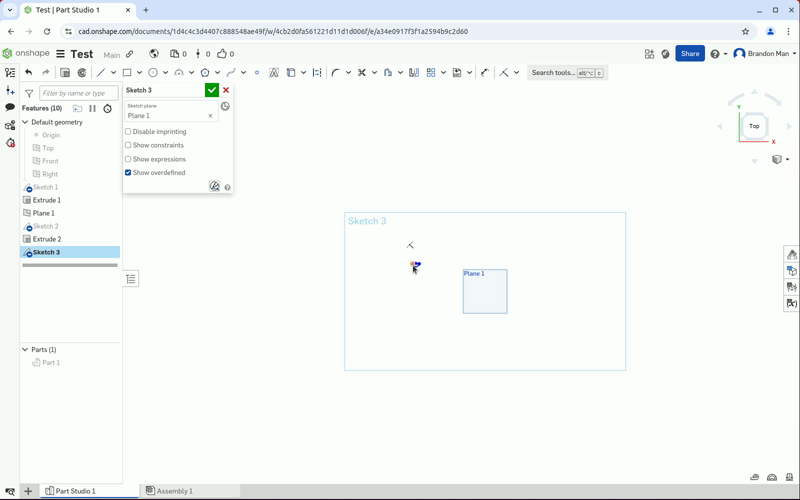
scroll(6)
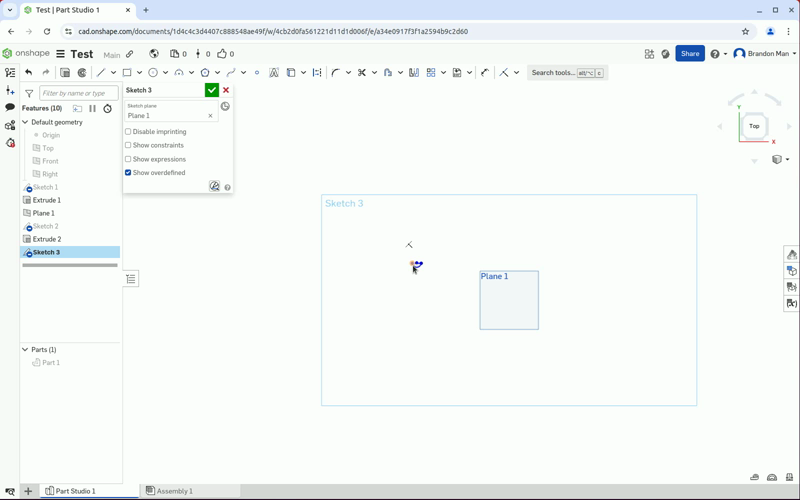
scroll(6)
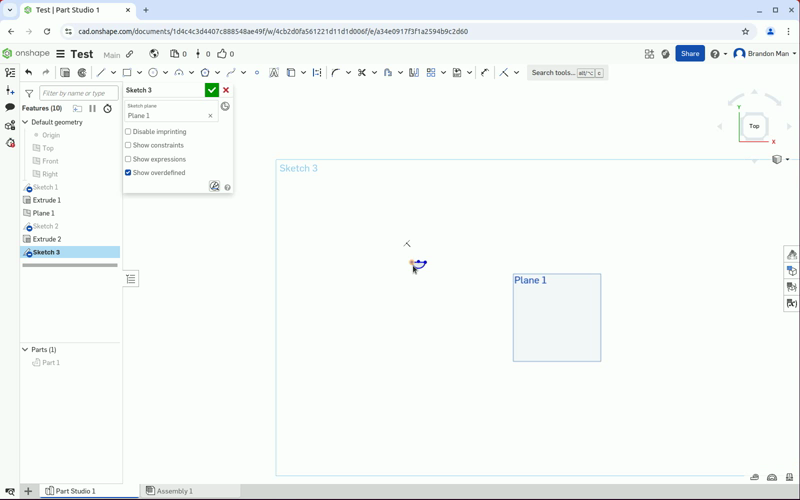
scroll(6)
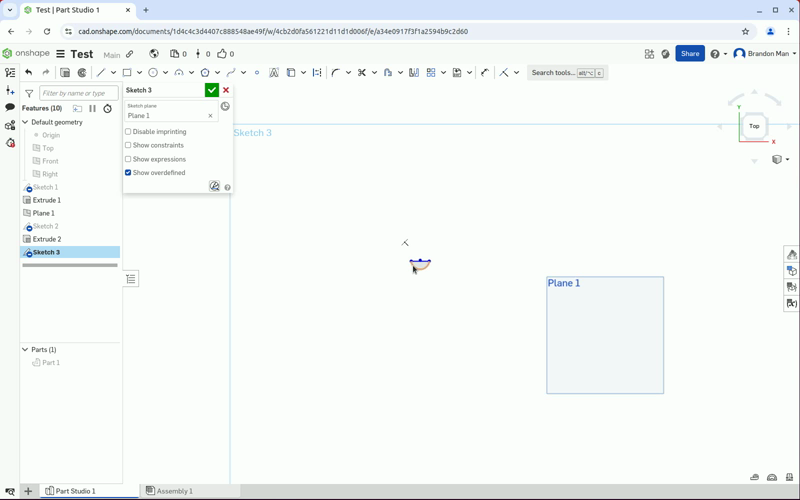
scroll(6)
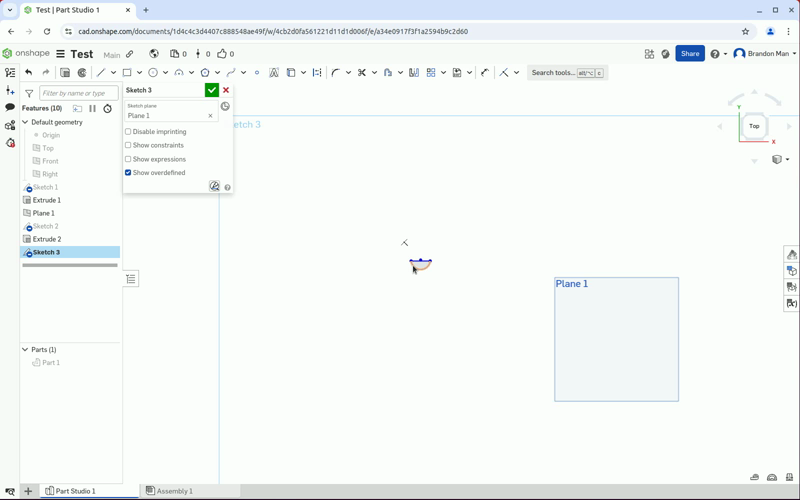
scroll(6)
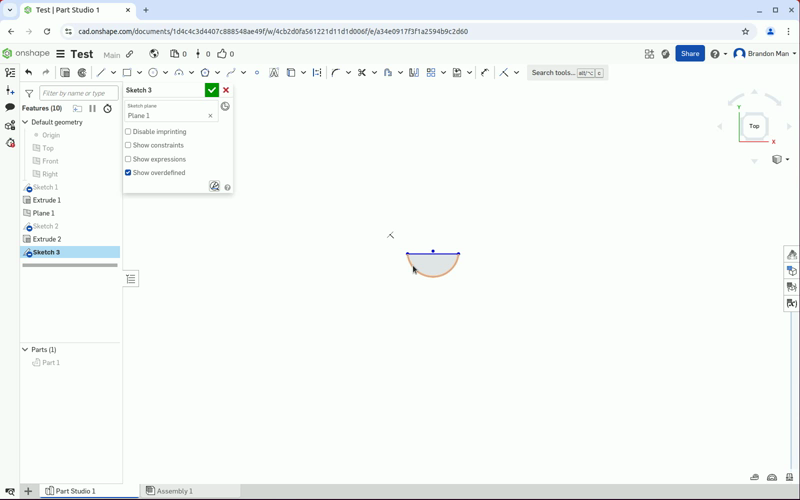
click(413, 265)
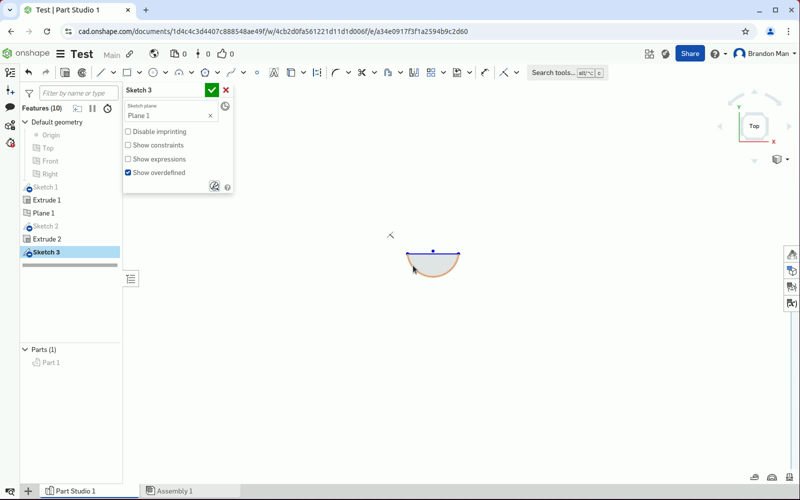
scroll(-6)
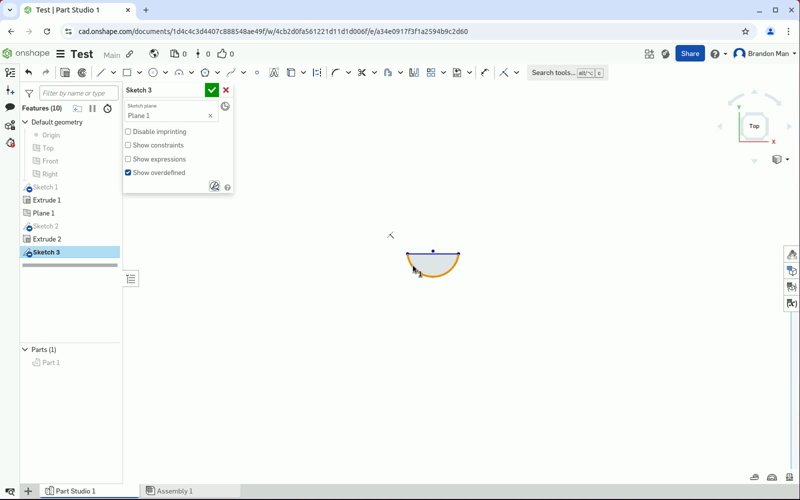
scroll(-6)
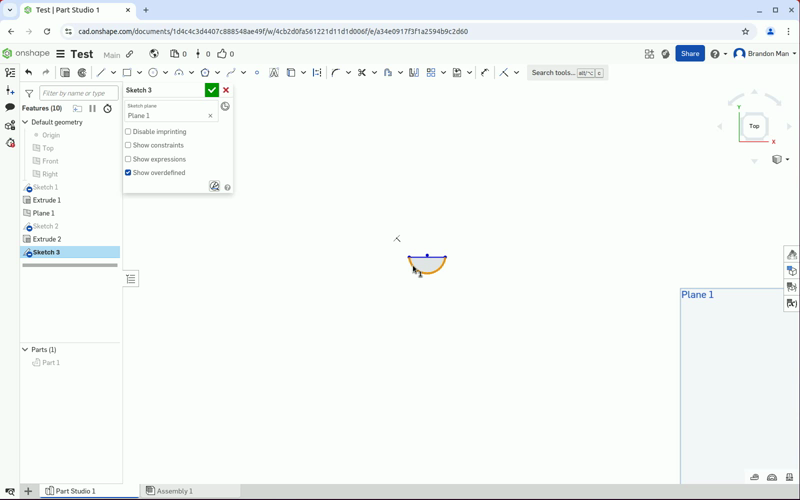
scroll(-6)
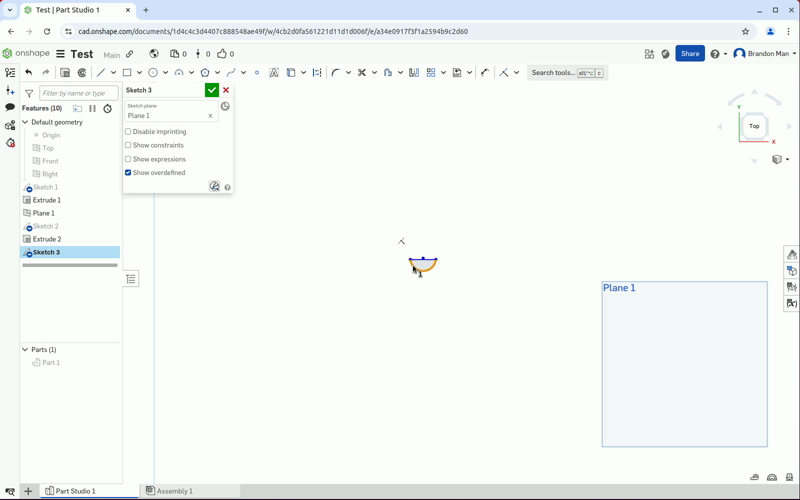
scroll(-6)
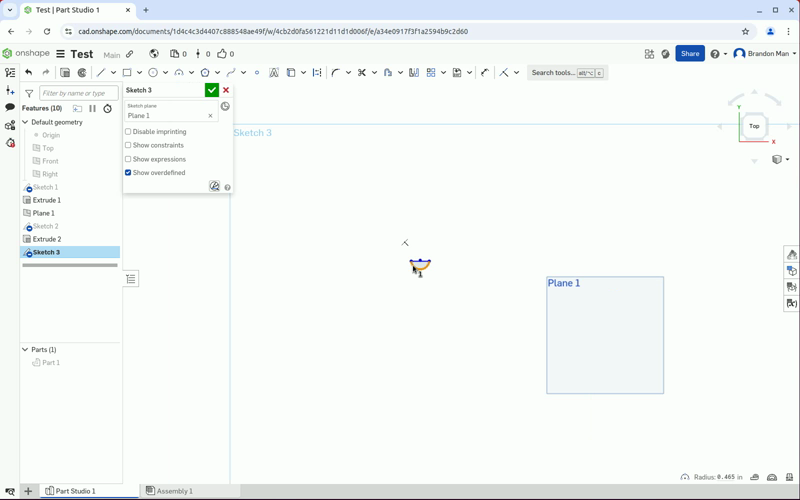
scroll(-6)
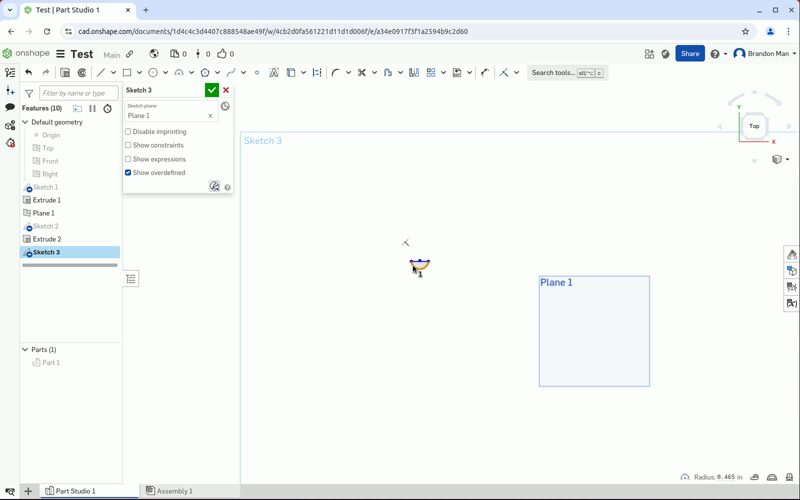
scroll(-6)
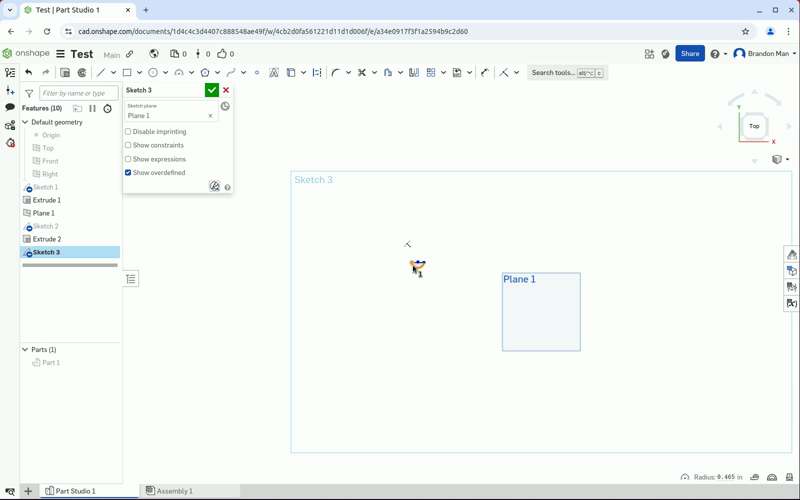
scroll(-6)
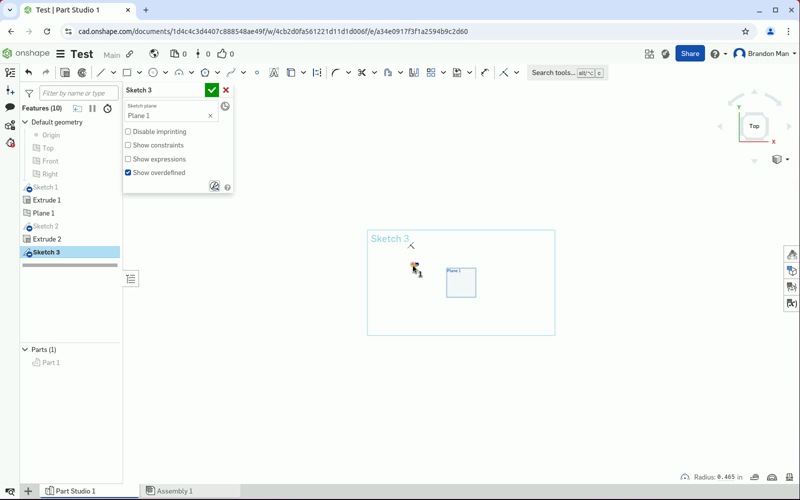
mouse_move(73, 352)
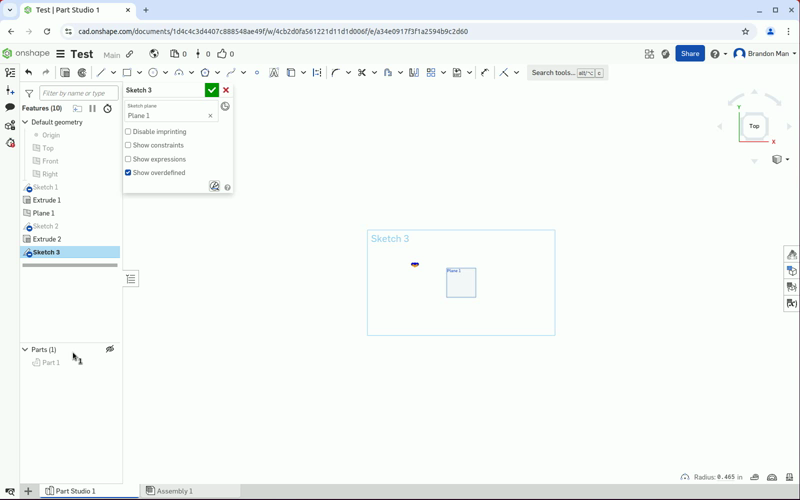
key(shift+y)
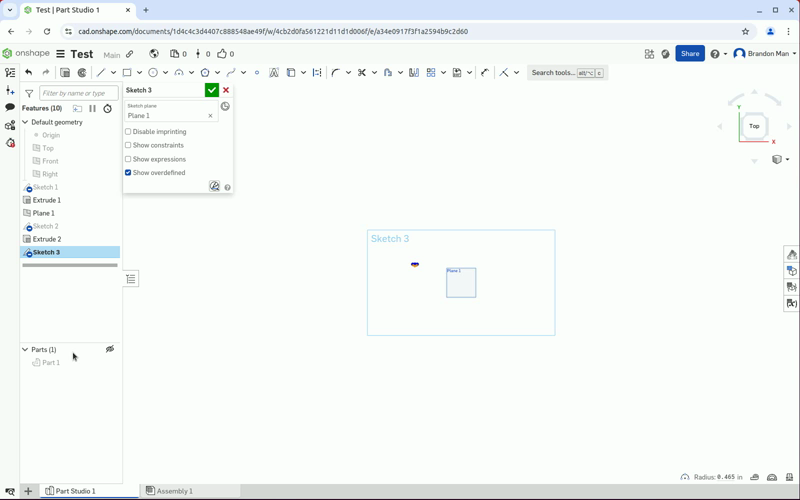
key(shift+e)
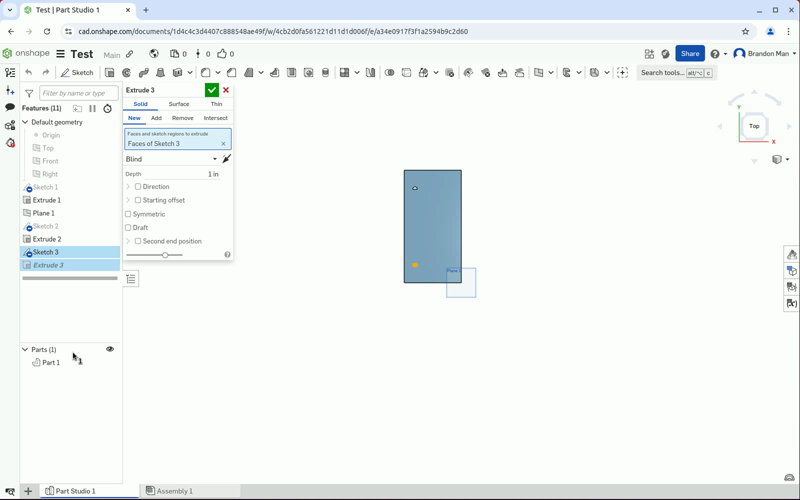
mouse_move(143, 106)
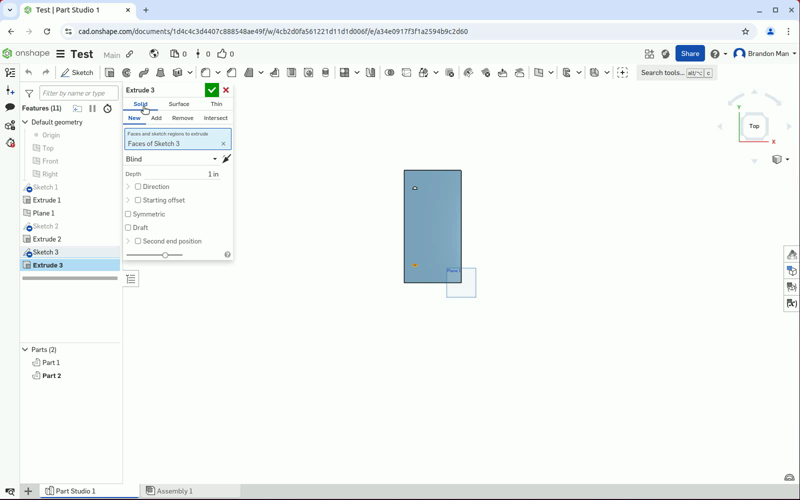
click(143, 106)
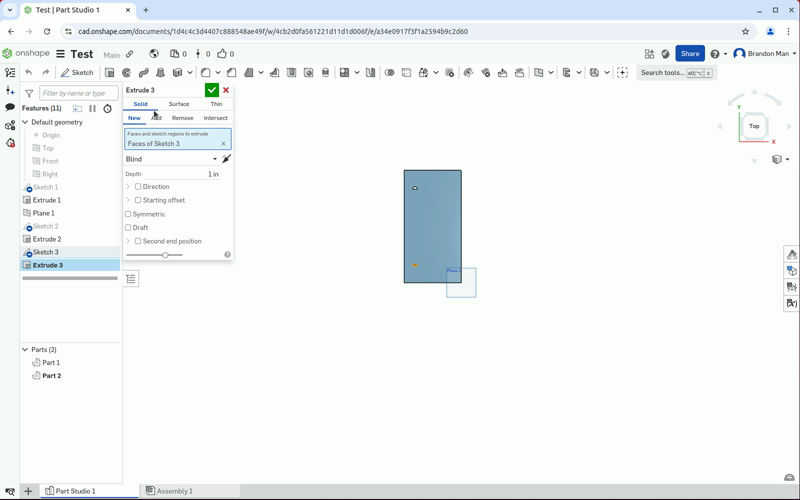
mouse_move(186, 120)
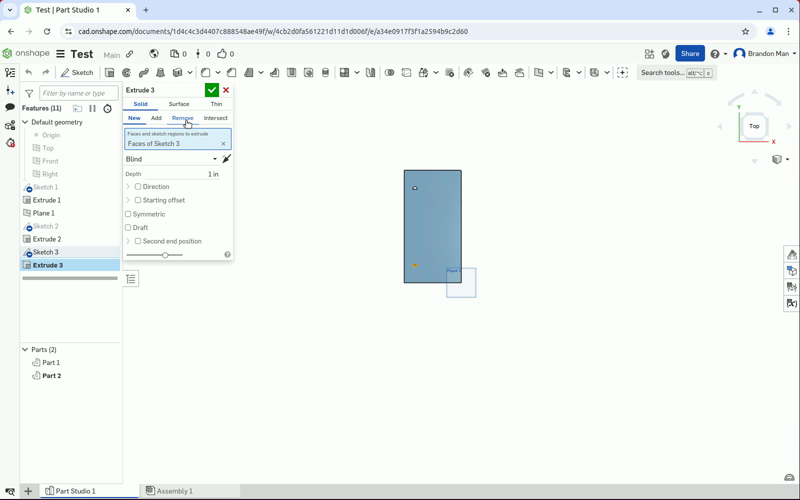
click(186, 120)
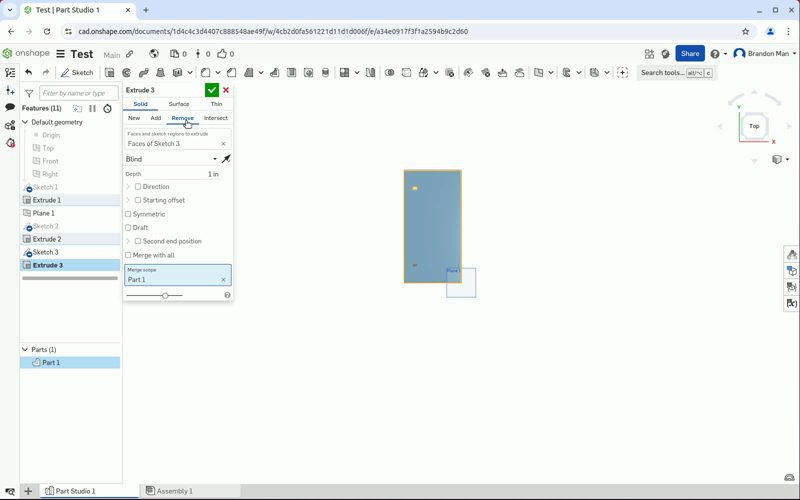
key(tab, 4)
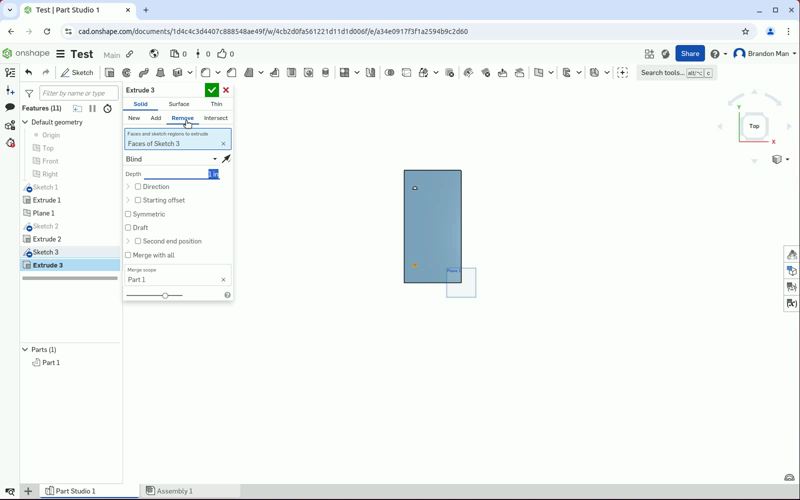
text(1.926)
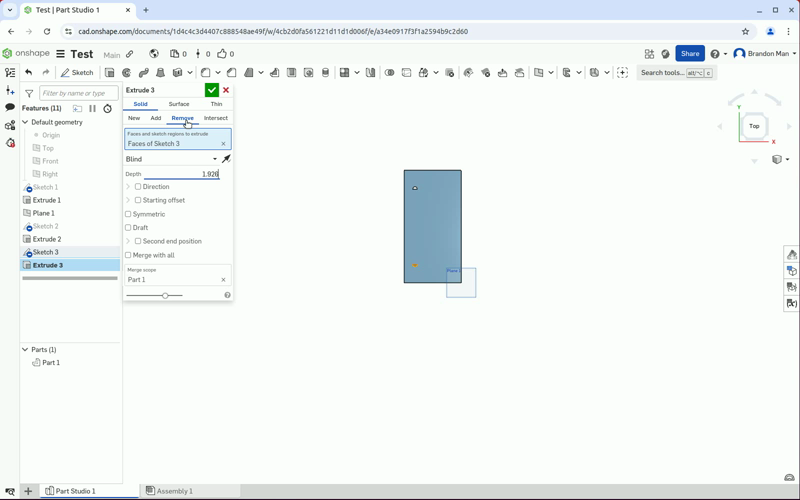
key(tab, 6)
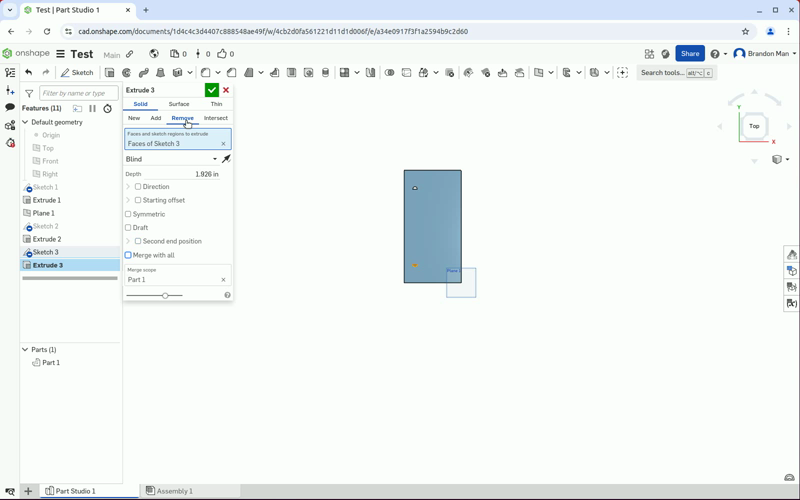
key(space)
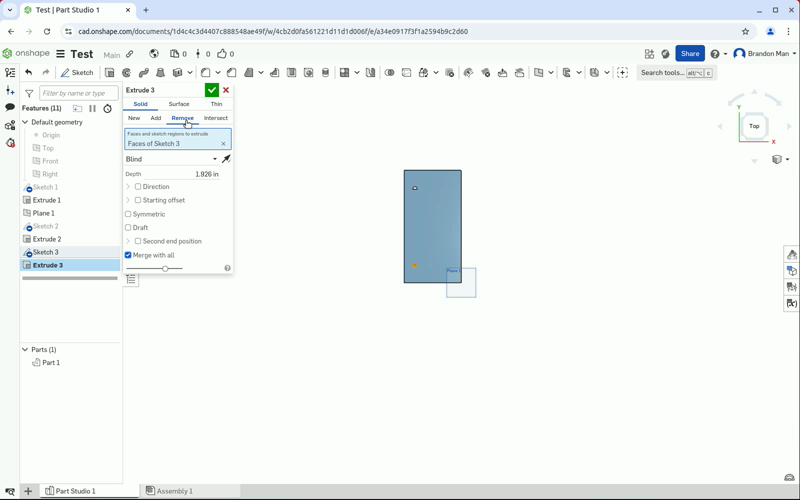
key(enter)
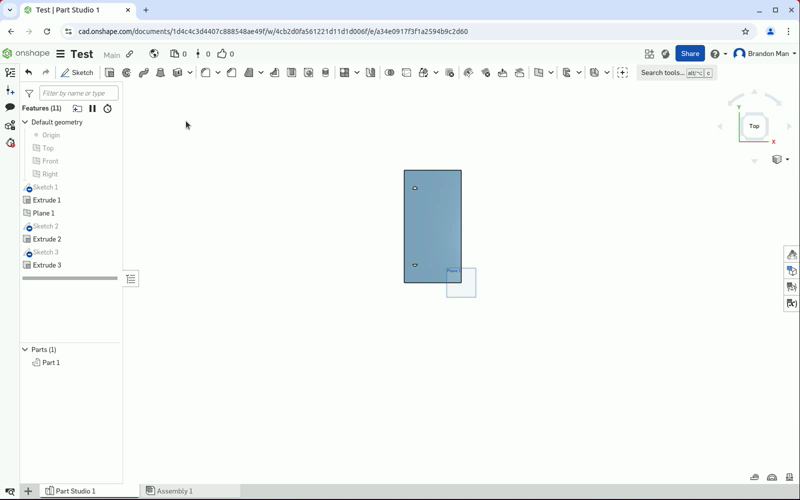
key(shift+h)
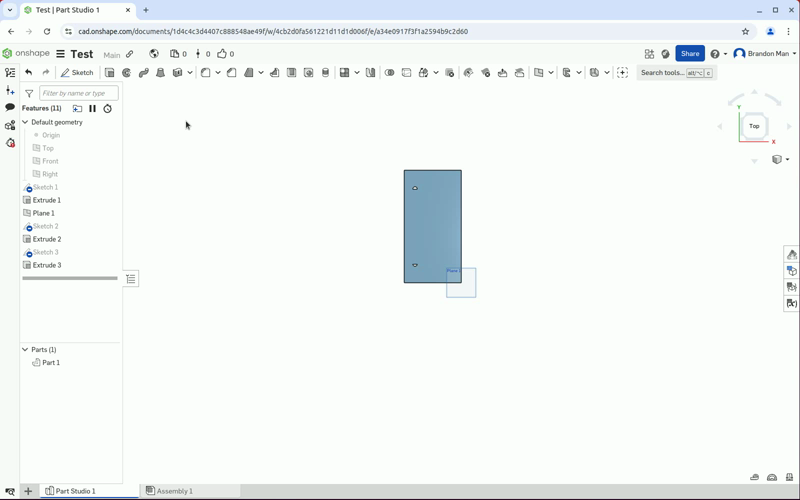
key(shift+h)
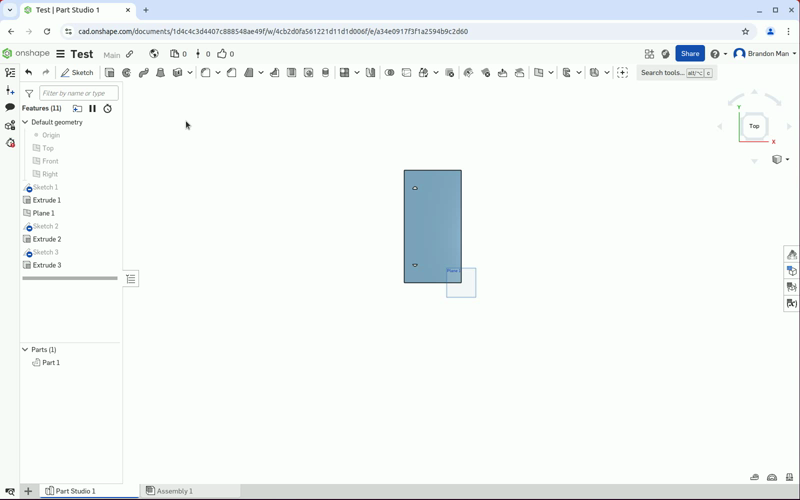
mouse_move(73, 189)
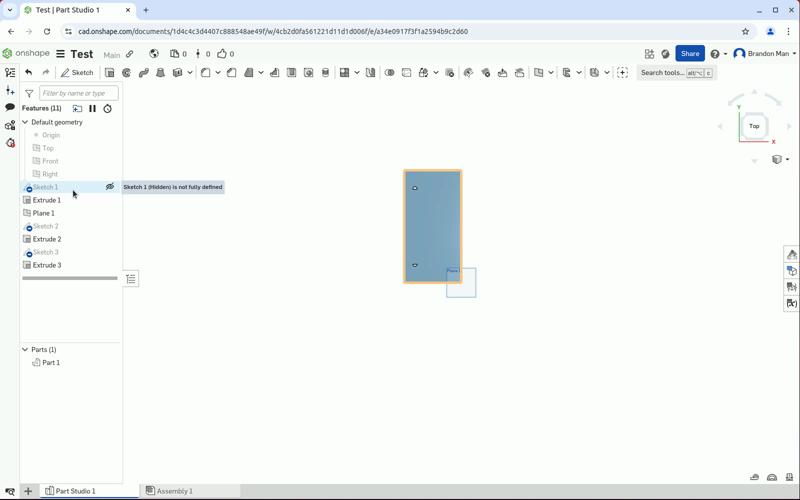
click(73, 189)
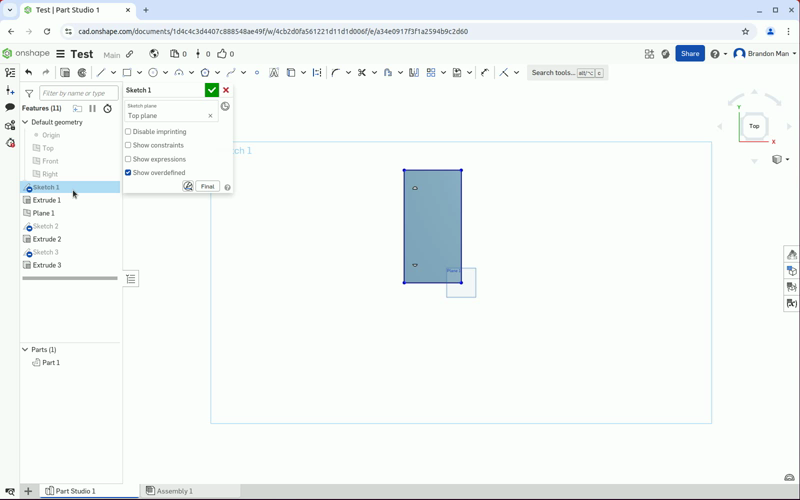
mouse_move(229, 92)
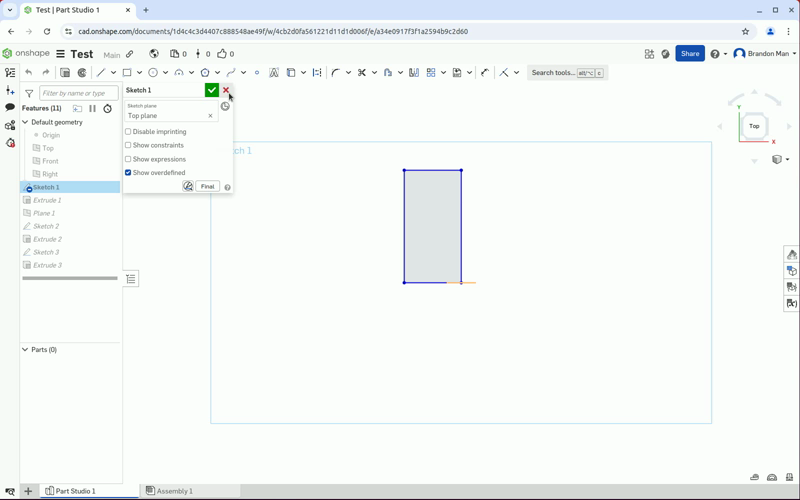
click(229, 92)
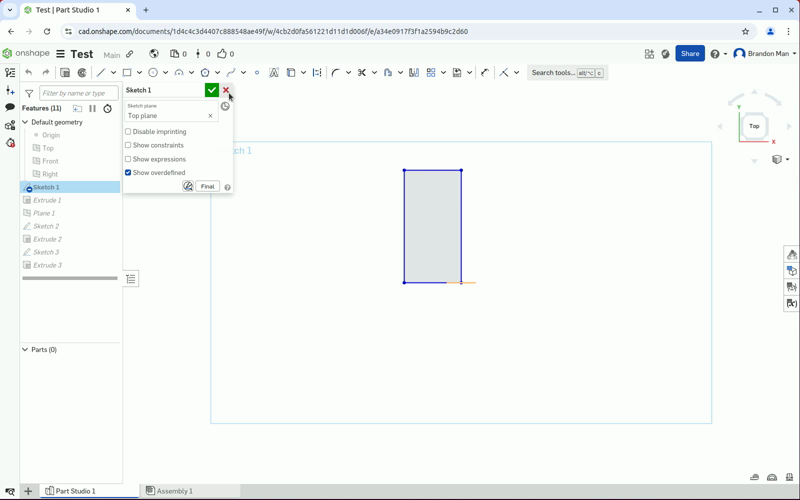
key(shift+s)
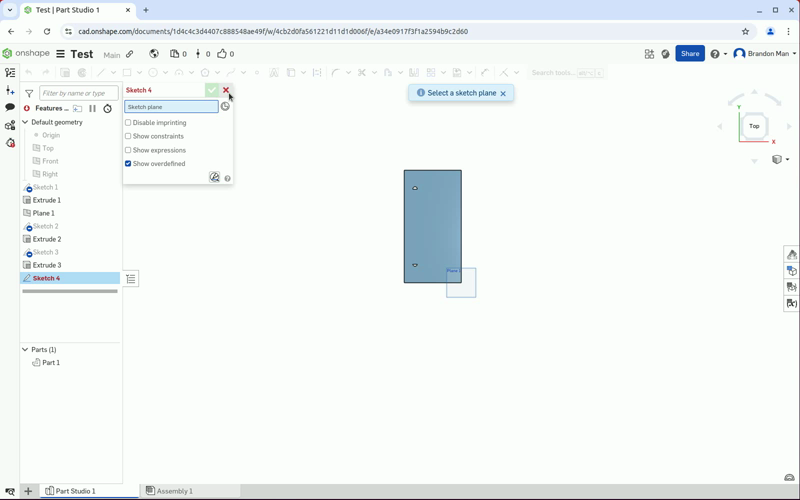
mouse_move(73, 215)
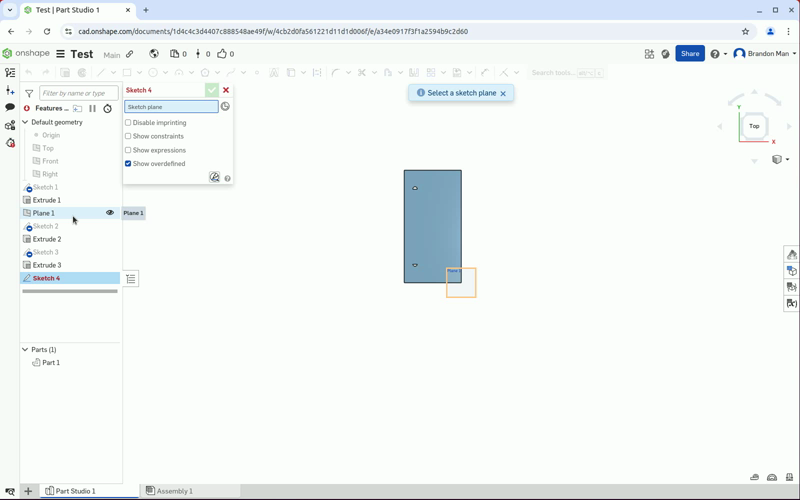
click(73, 215)
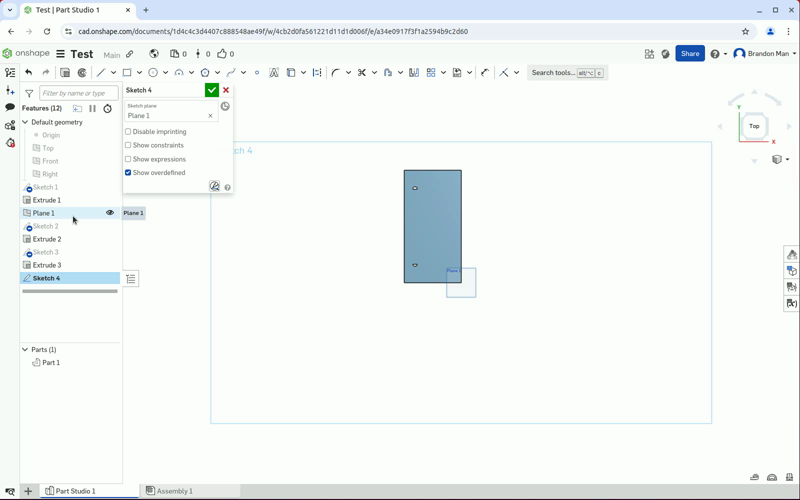
mouse_move(73, 352)
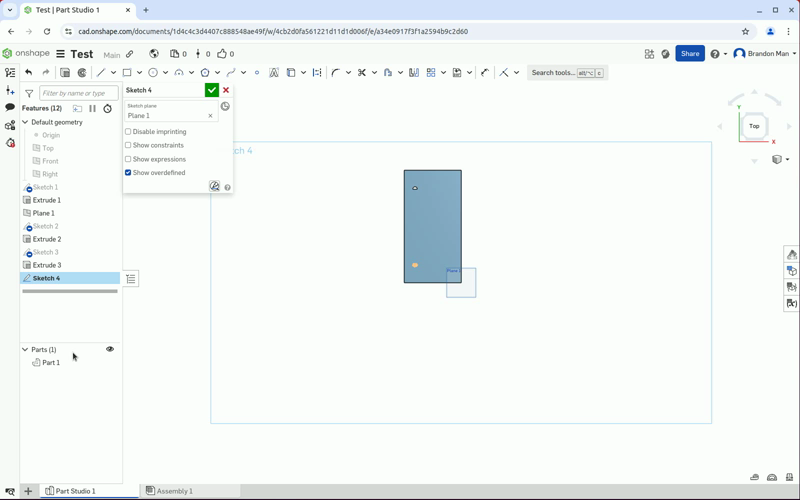
key(y)
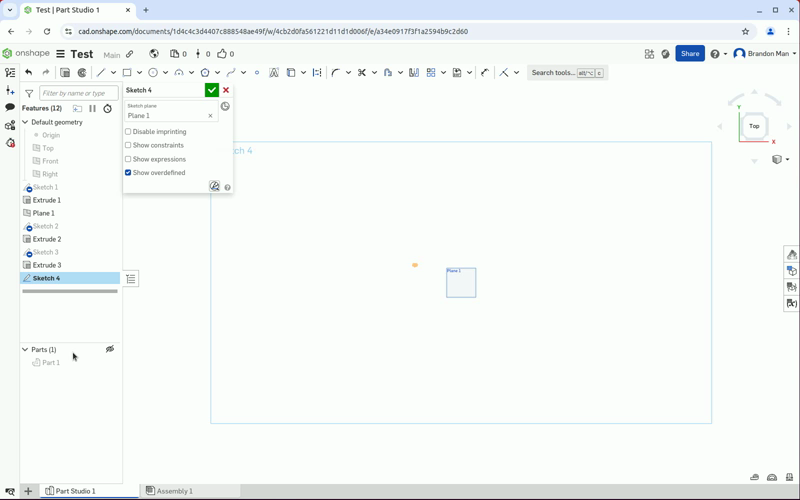
key(l)
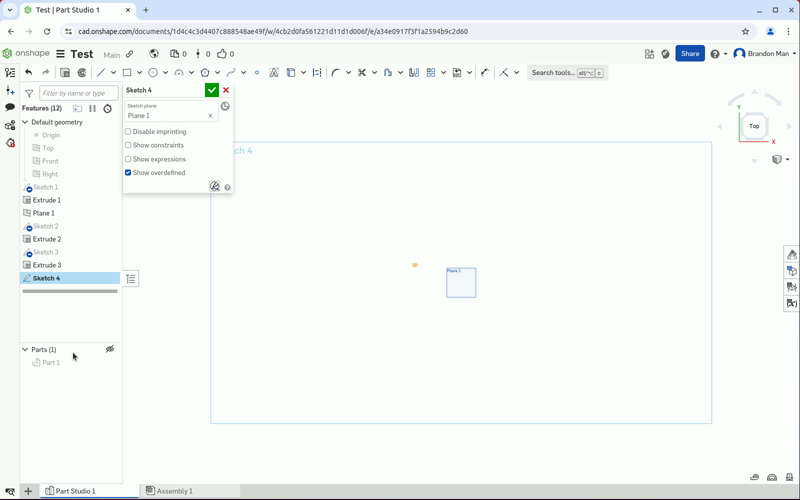
key_down(shift)
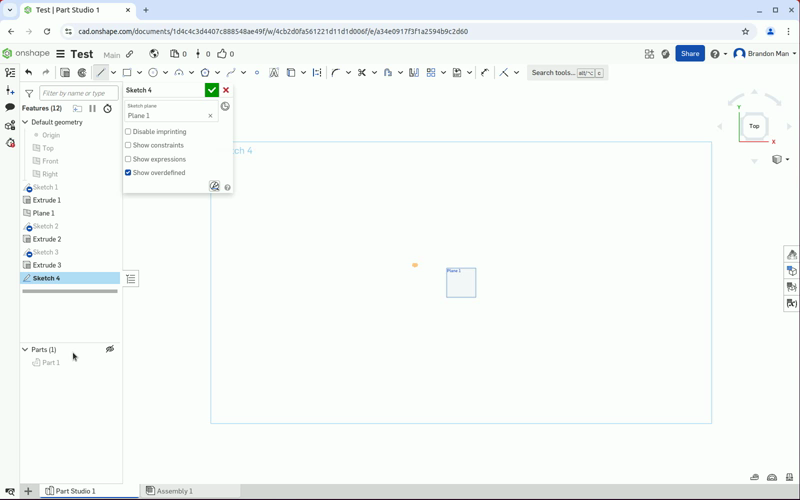
mouse_move(449, 189)
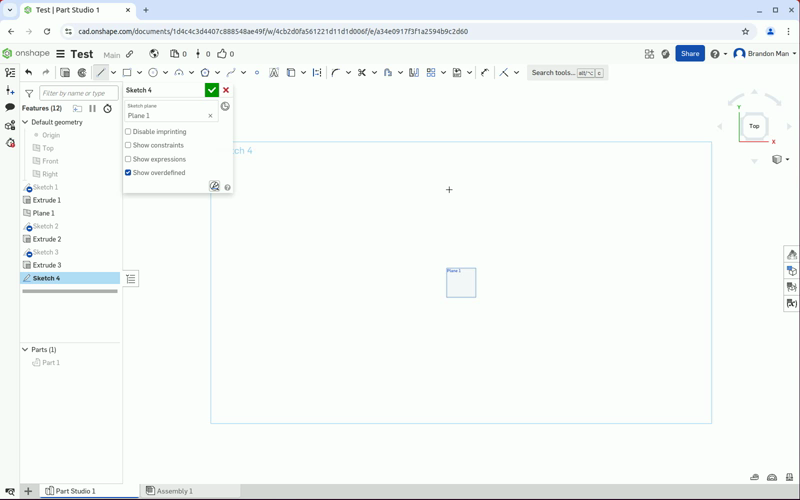
click(449, 189)
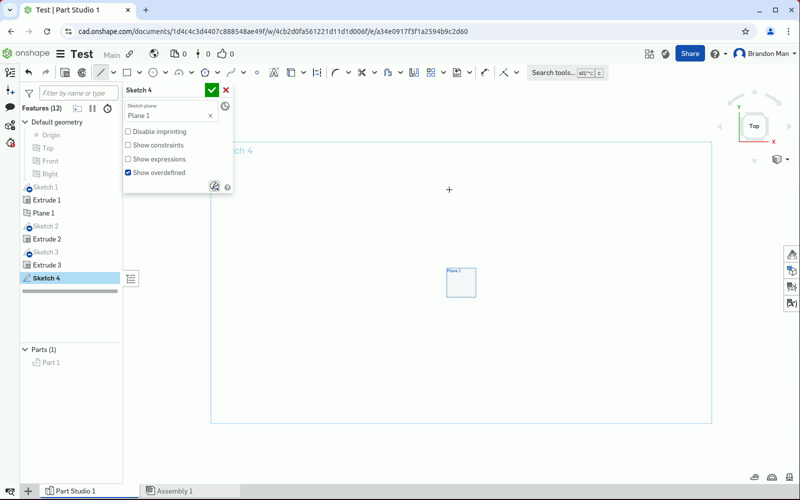
key_up(shift)
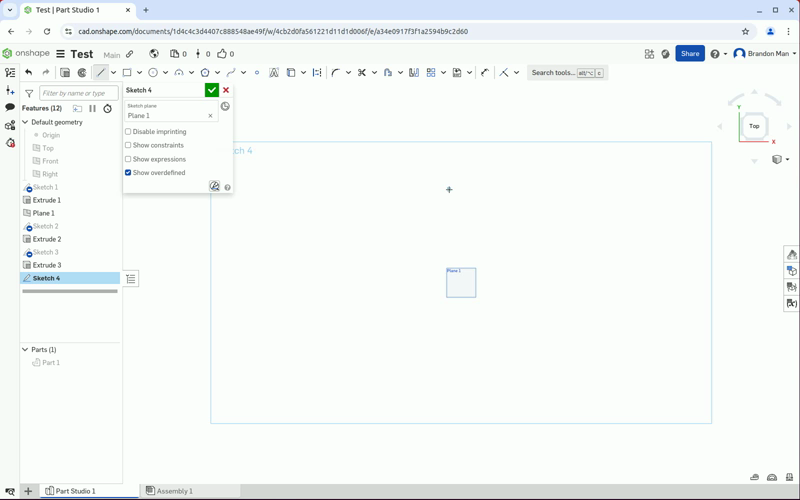
key_down(shift)
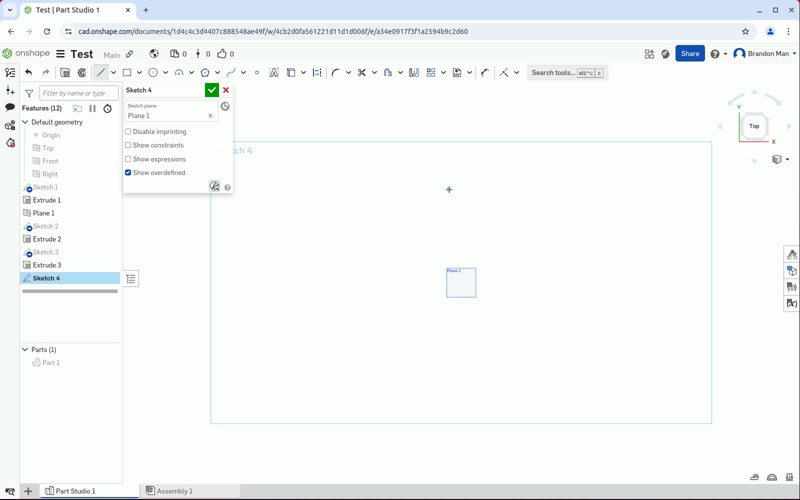
mouse_move(479, 189)
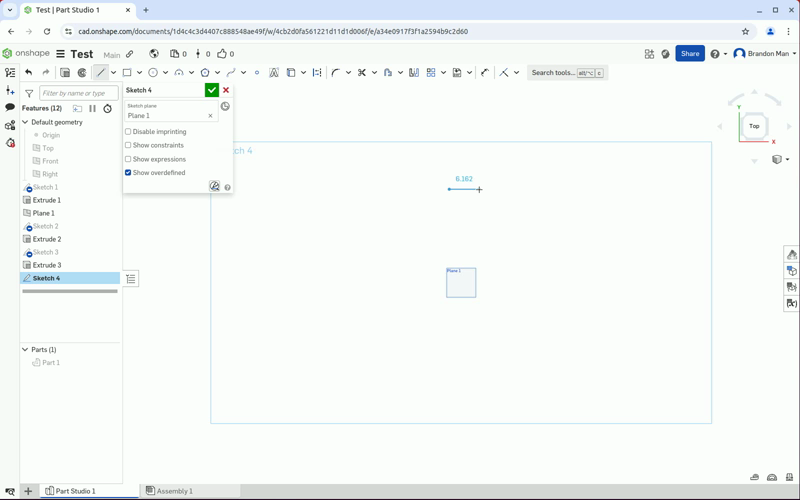
mouse_move(453, 189)
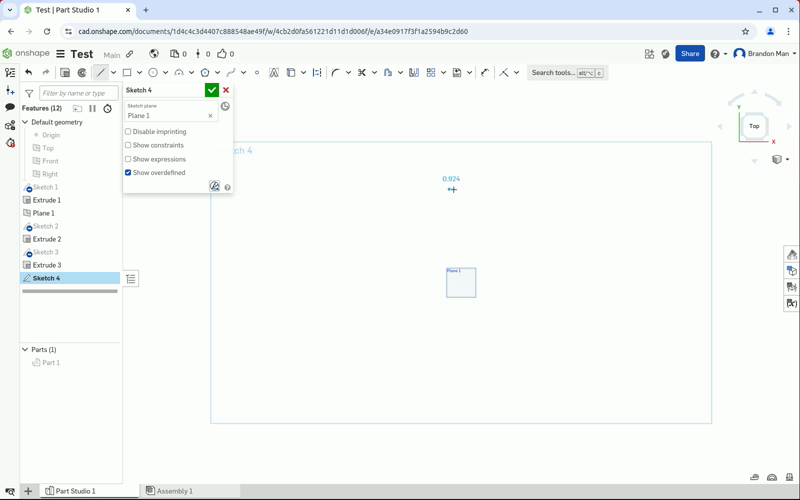
scroll(6)
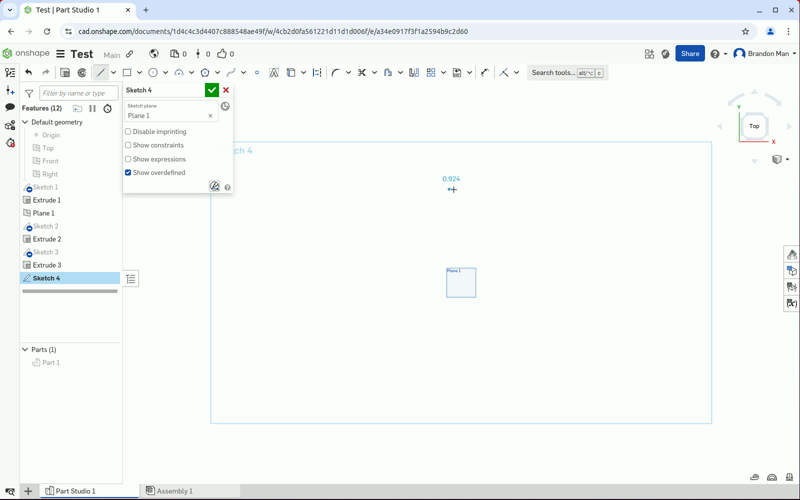
scroll(6)
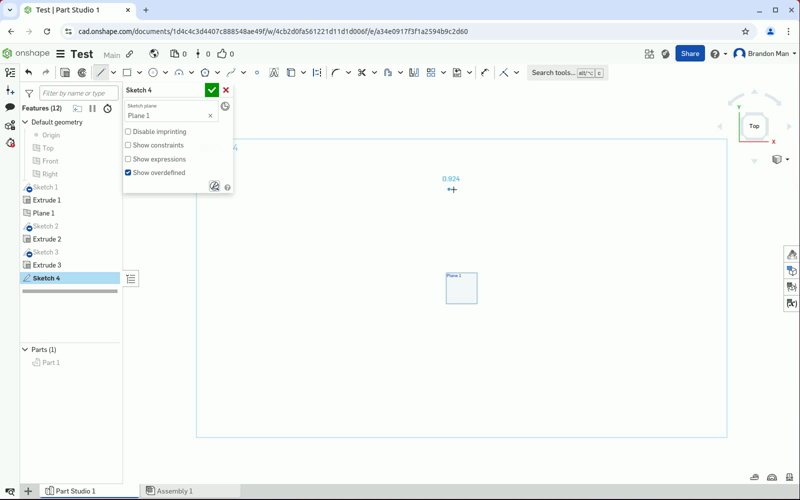
scroll(6)
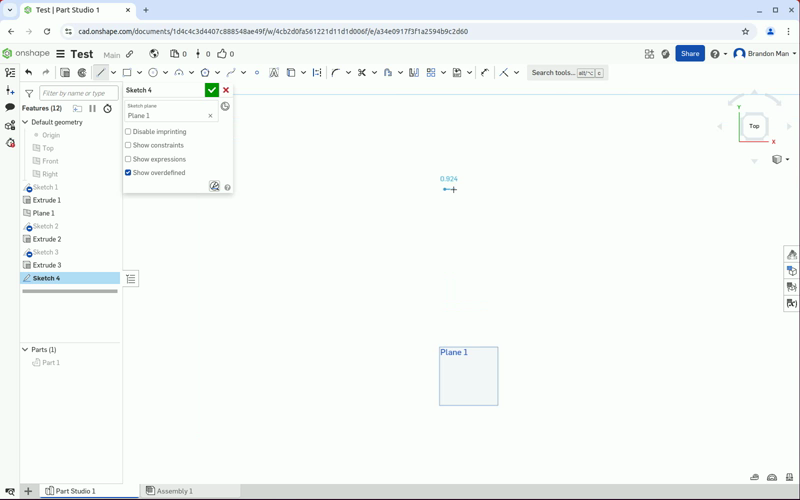
scroll(6)
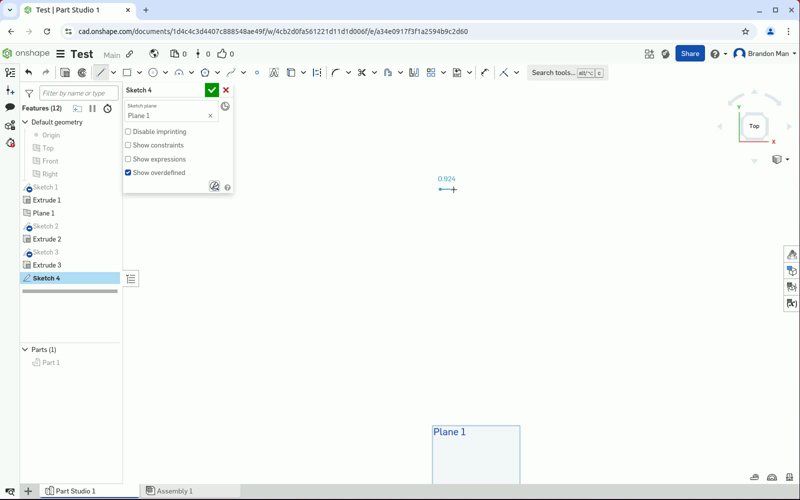
scroll(6)
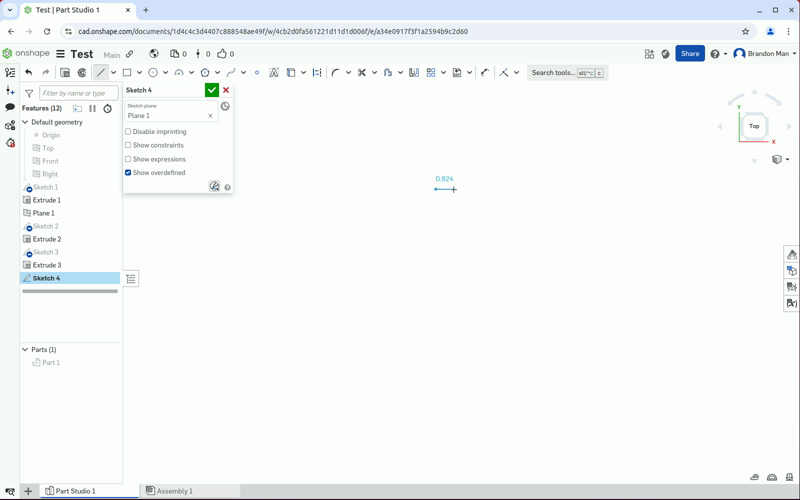
scroll(6)
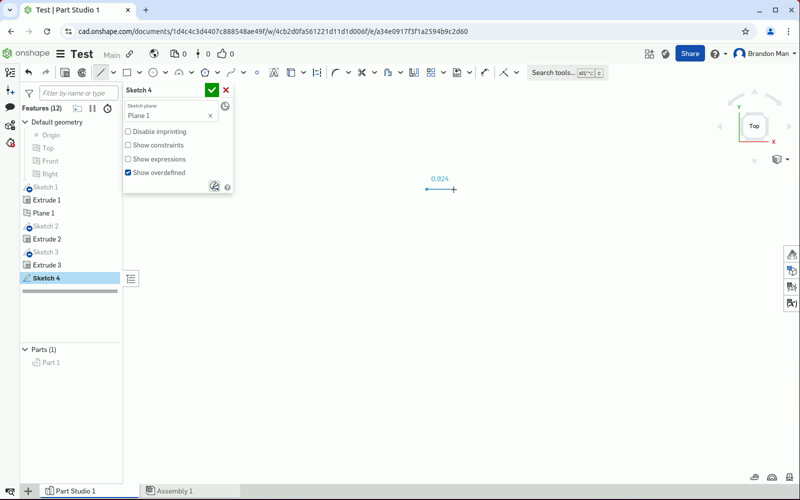
scroll(6)
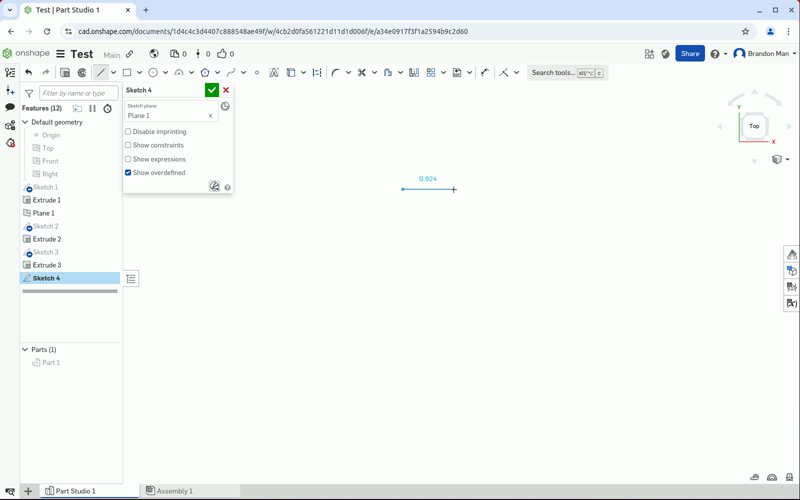
click(453, 189)
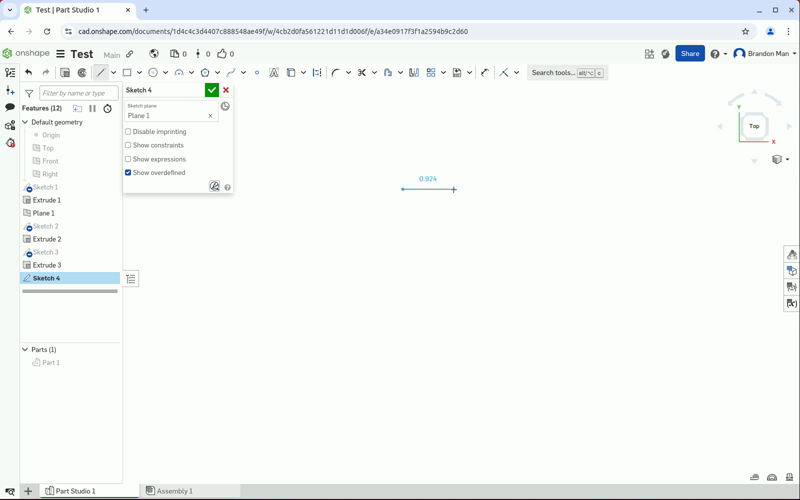
scroll(-6)
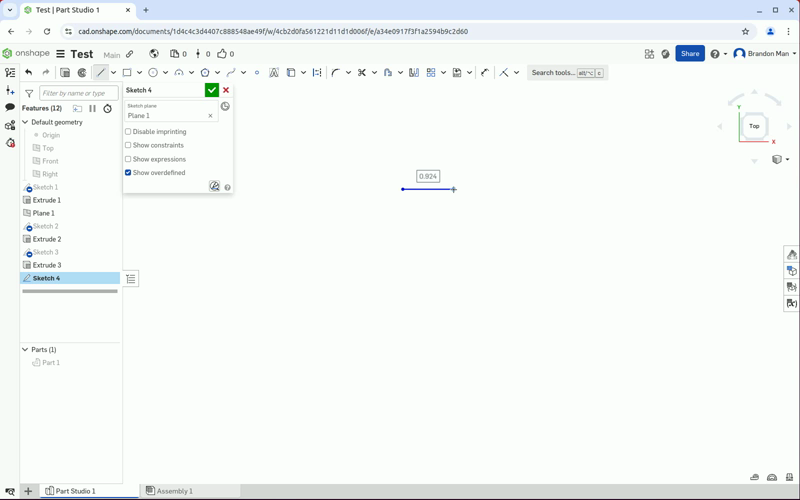
scroll(-6)
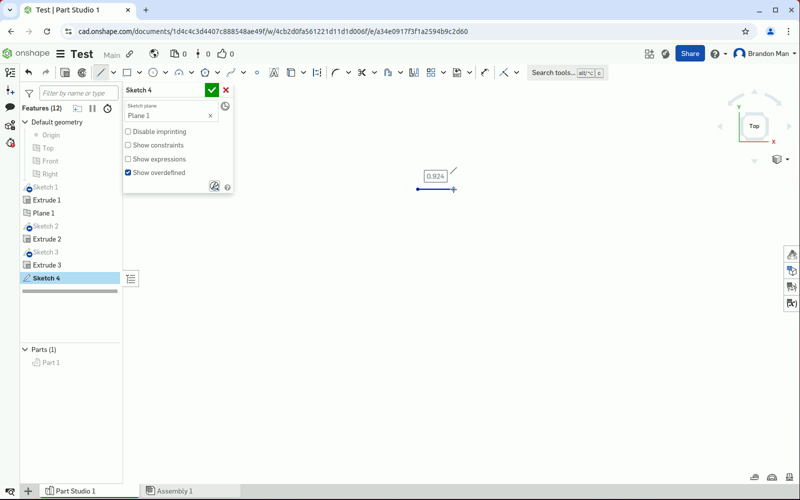
scroll(-6)
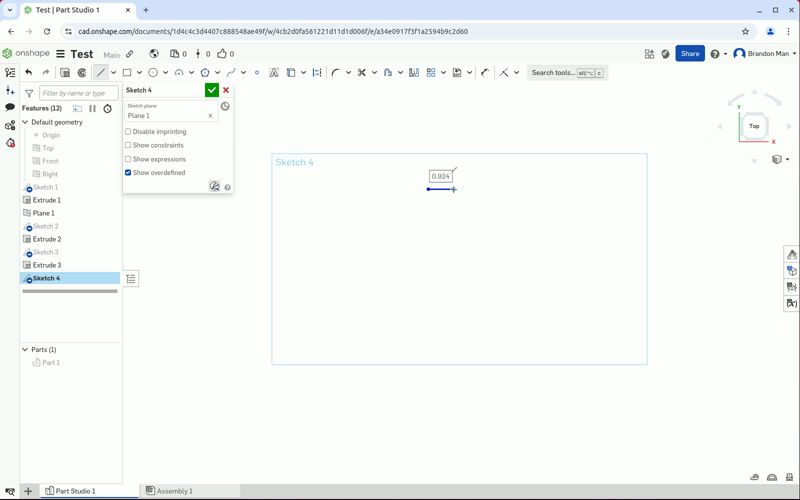
scroll(-6)
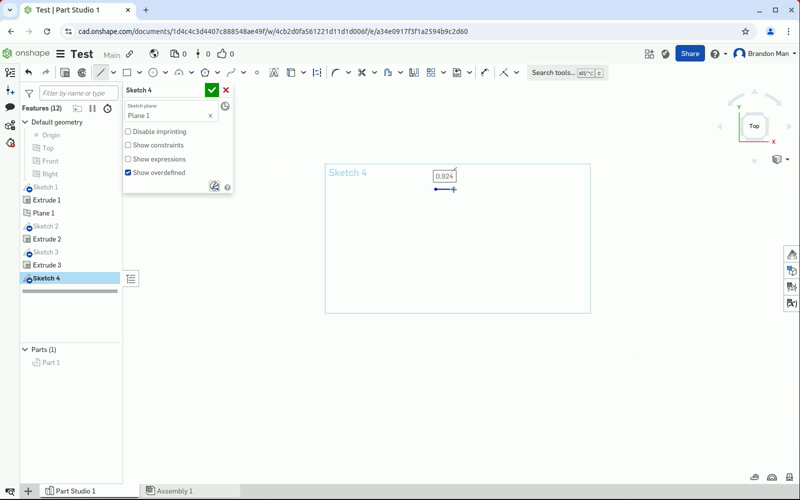
scroll(-6)
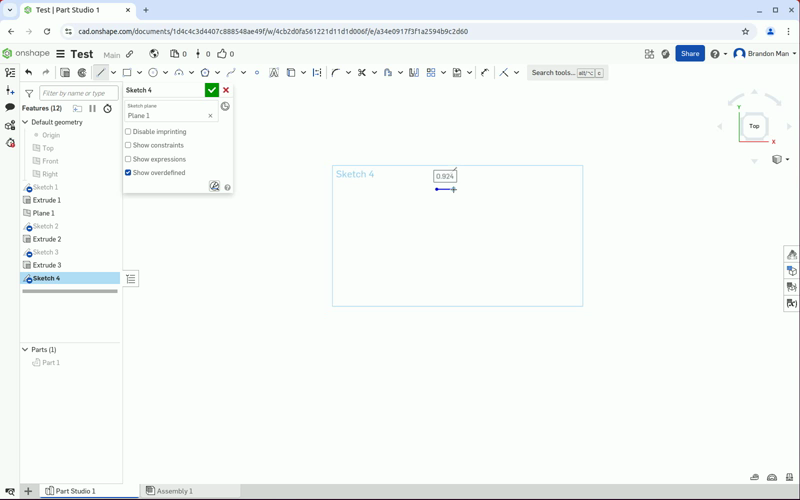
scroll(-6)
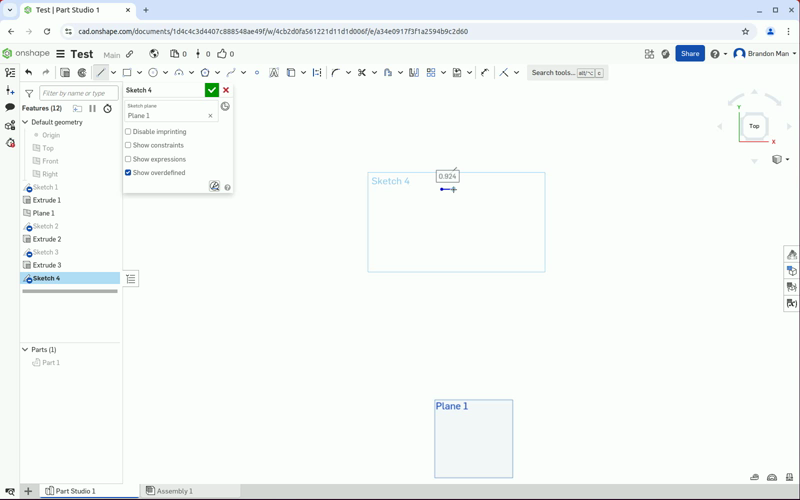
scroll(-6)
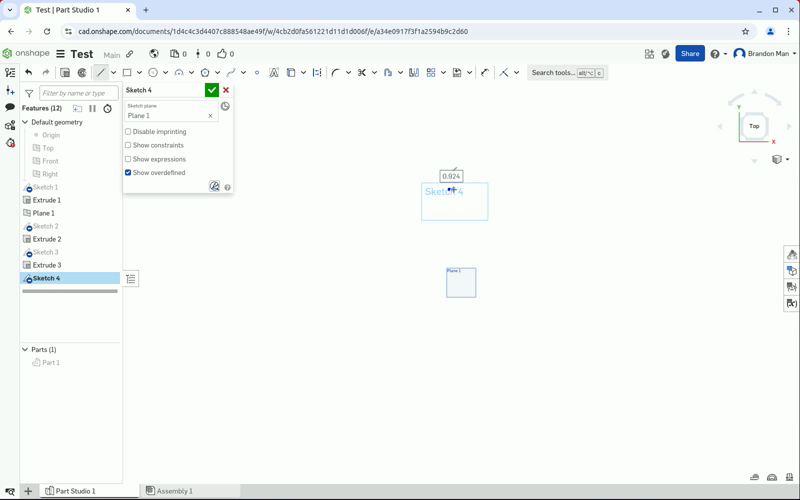
key_up(shift)
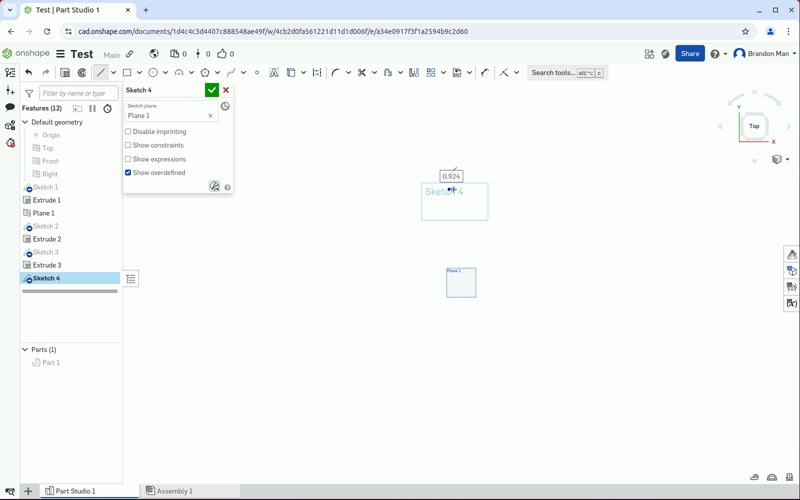
key(esc)
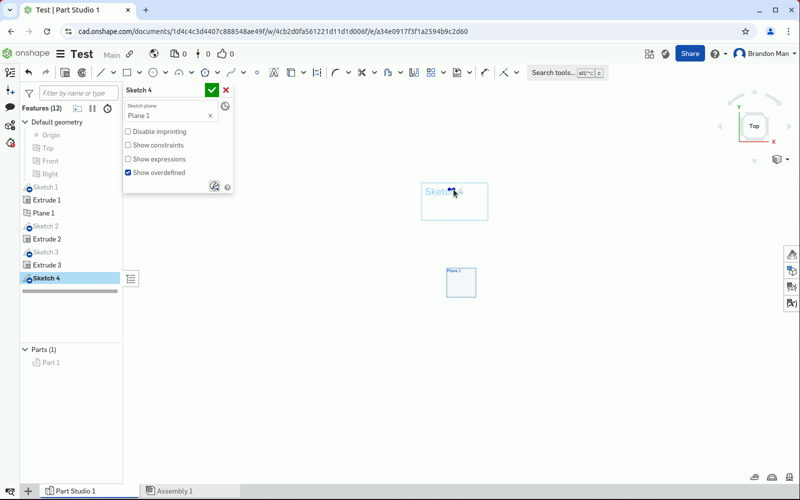
key(a)
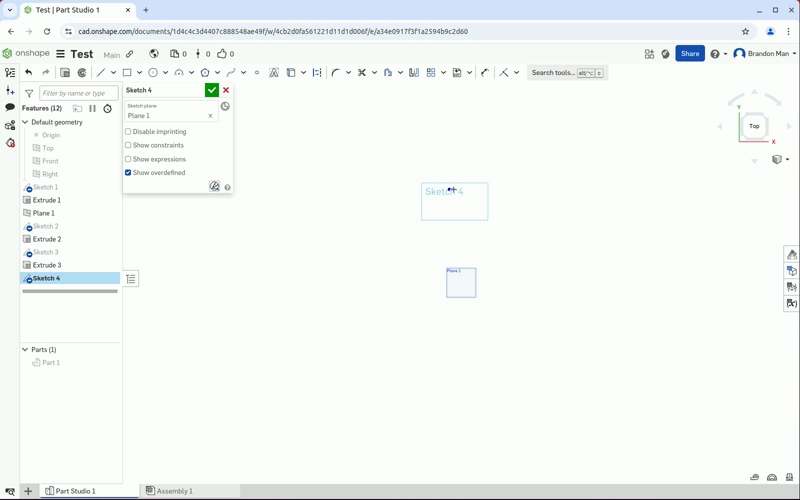
mouse_move(453, 189)
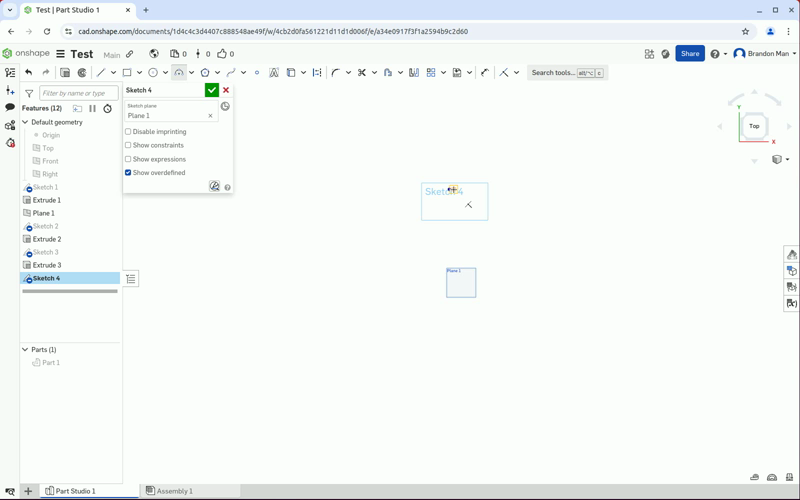
click(453, 189)
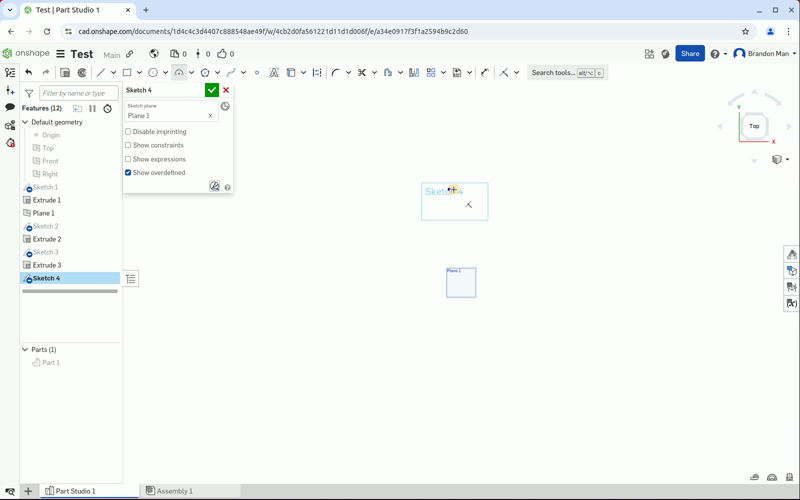
mouse_move(449, 189)
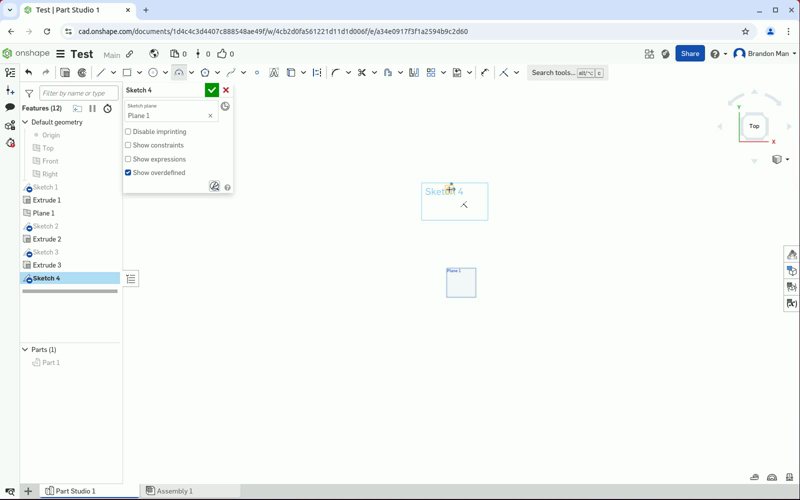
scroll(6)
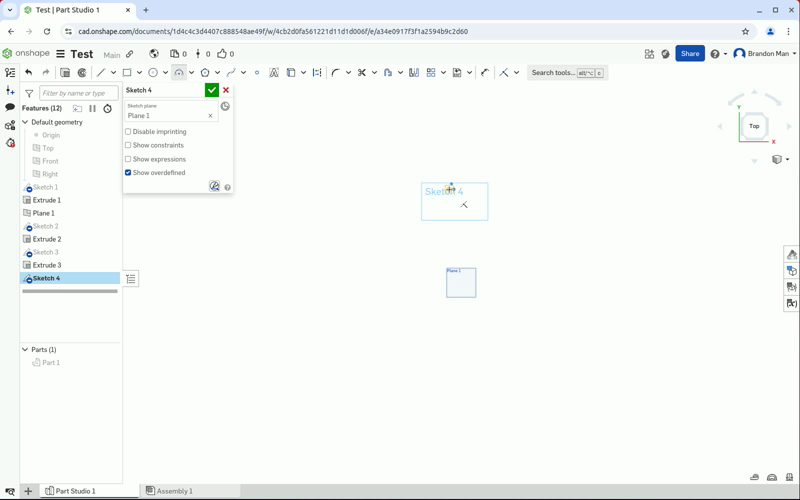
scroll(6)
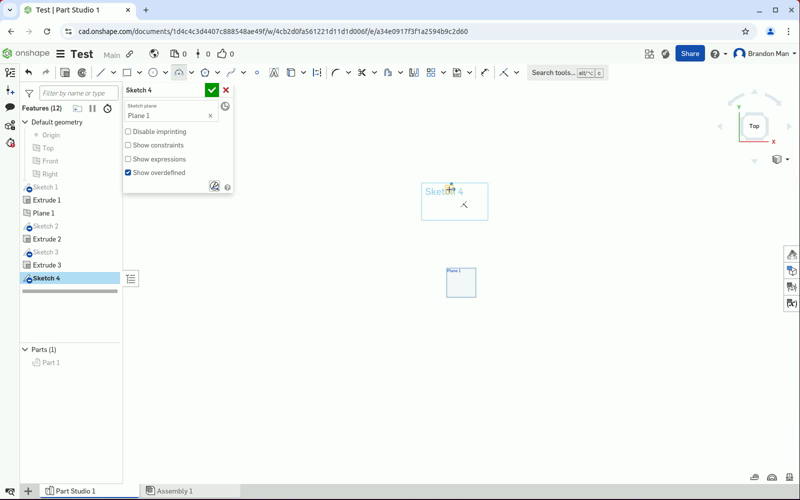
scroll(6)
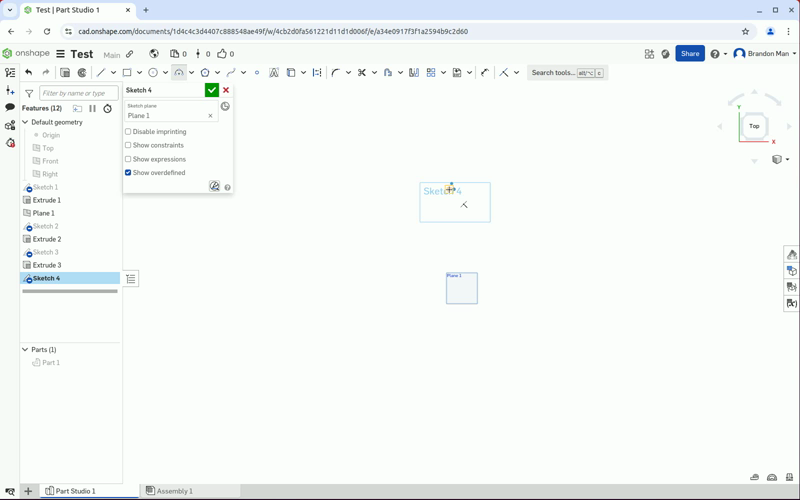
scroll(6)
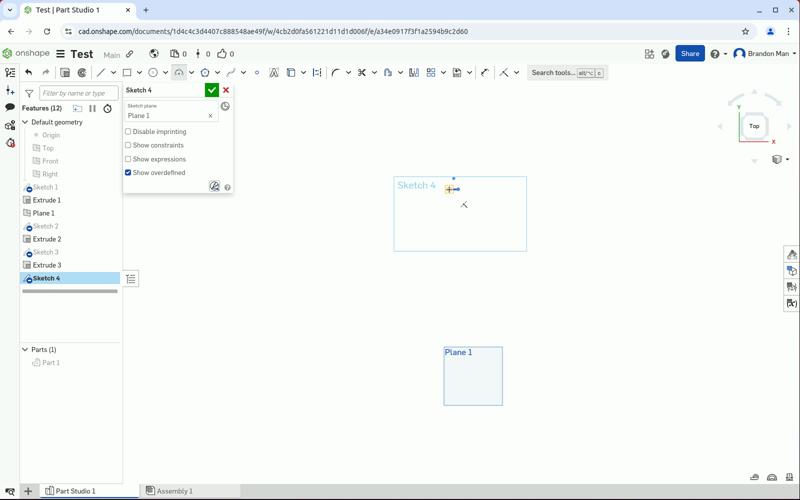
scroll(6)
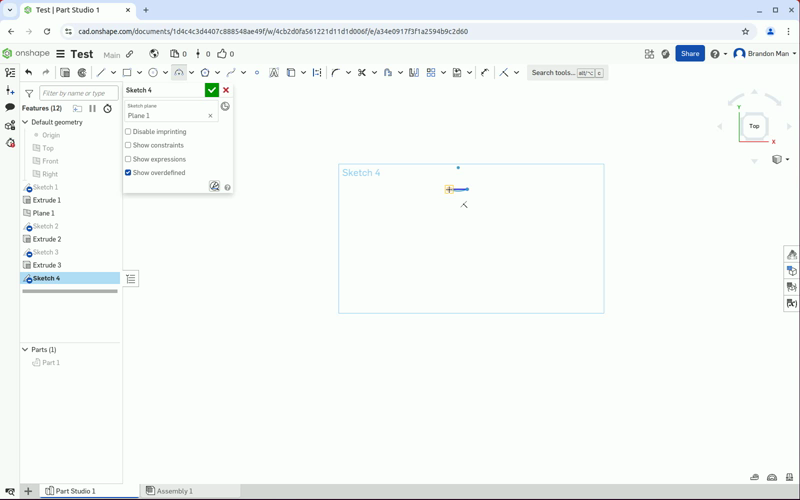
scroll(6)
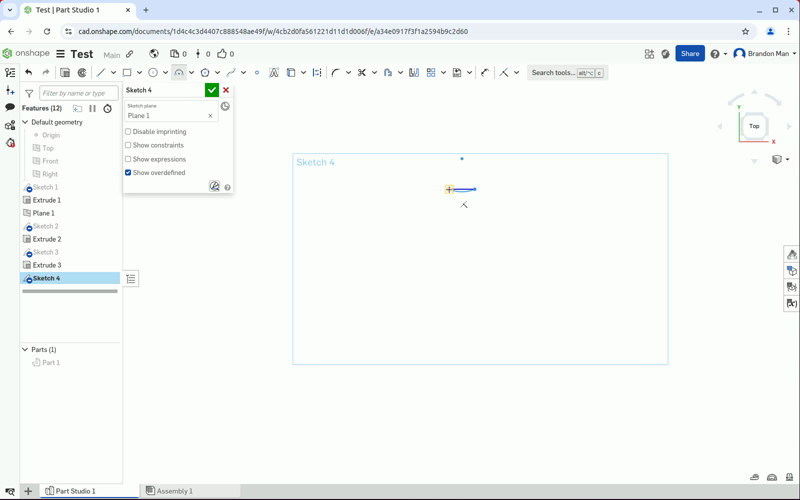
scroll(6)
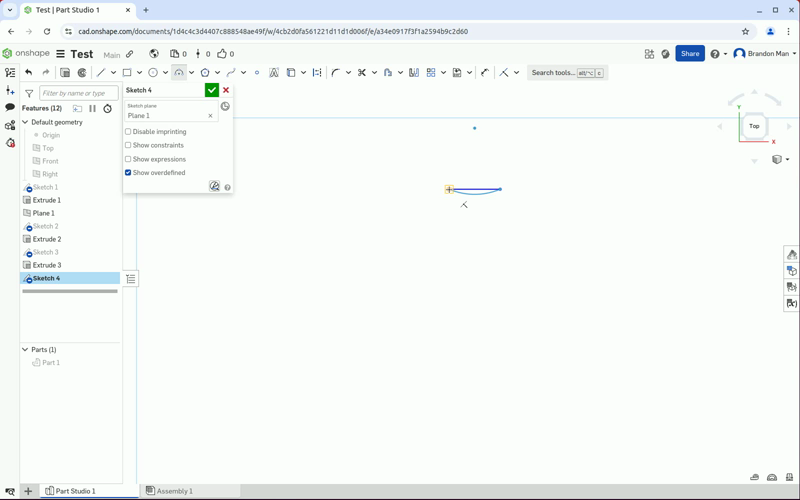
click(449, 189)
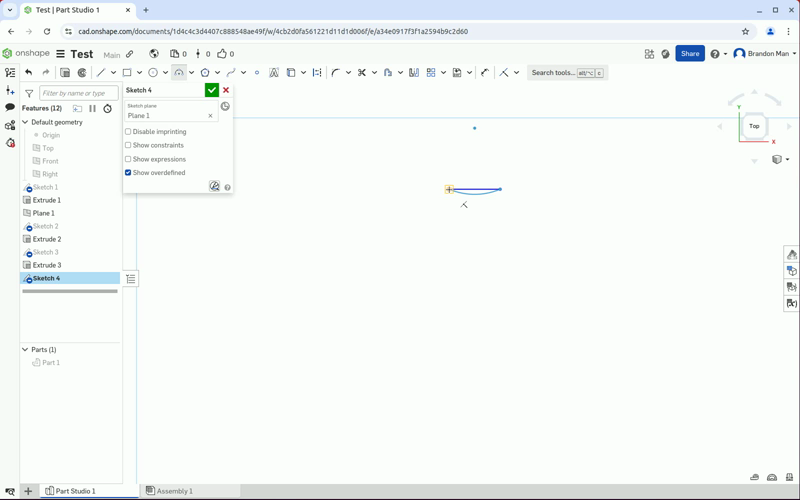
scroll(-6)
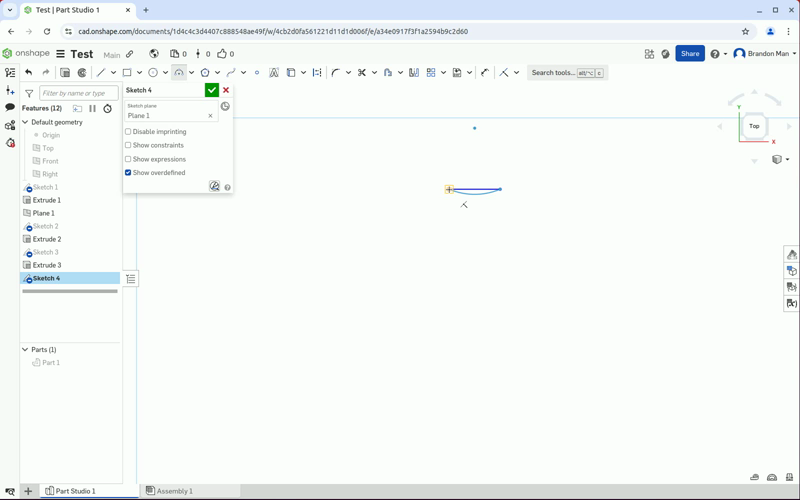
scroll(-6)
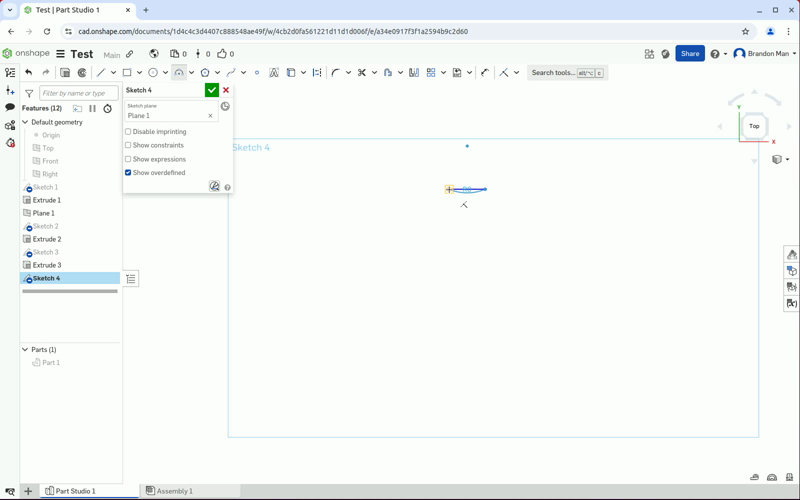
scroll(-6)
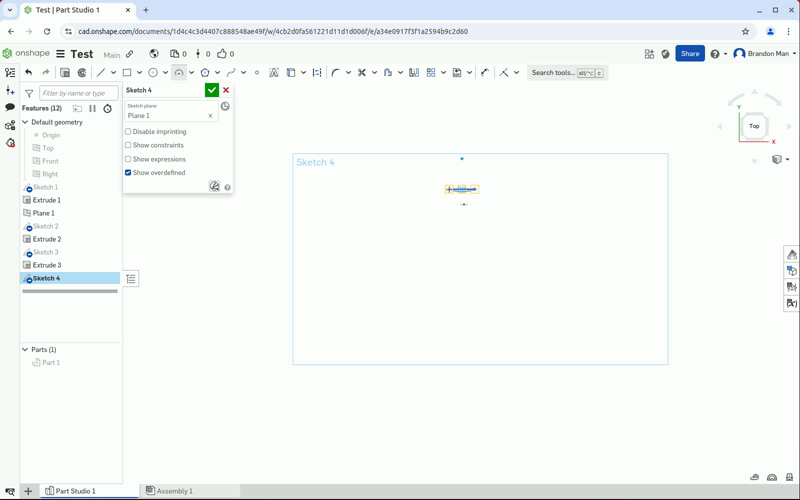
scroll(-6)
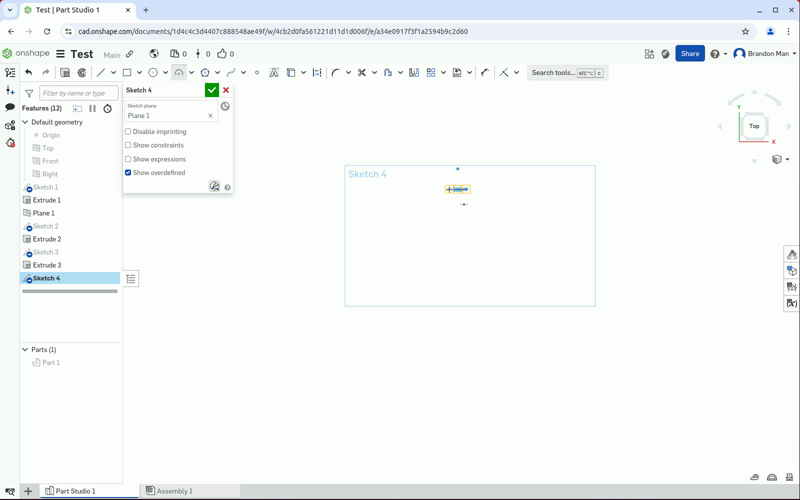
scroll(-6)
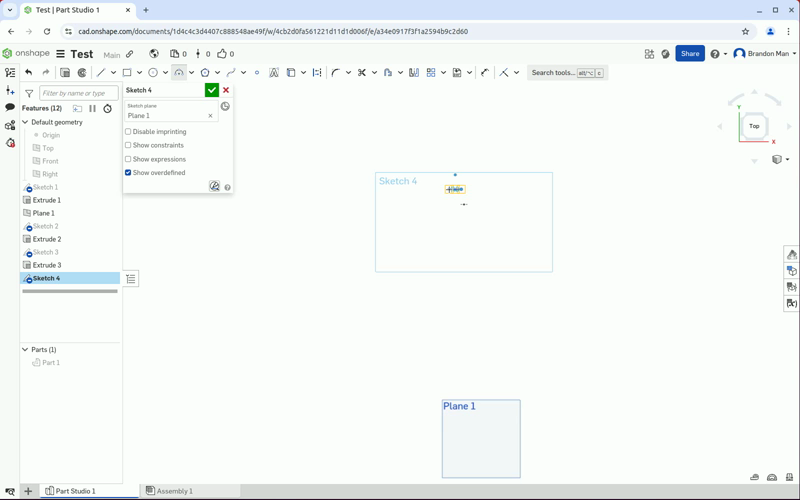
scroll(-6)
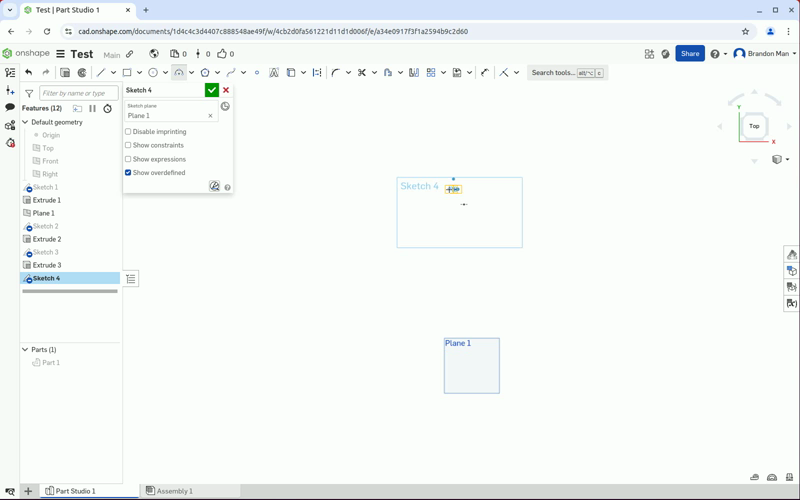
scroll(-6)
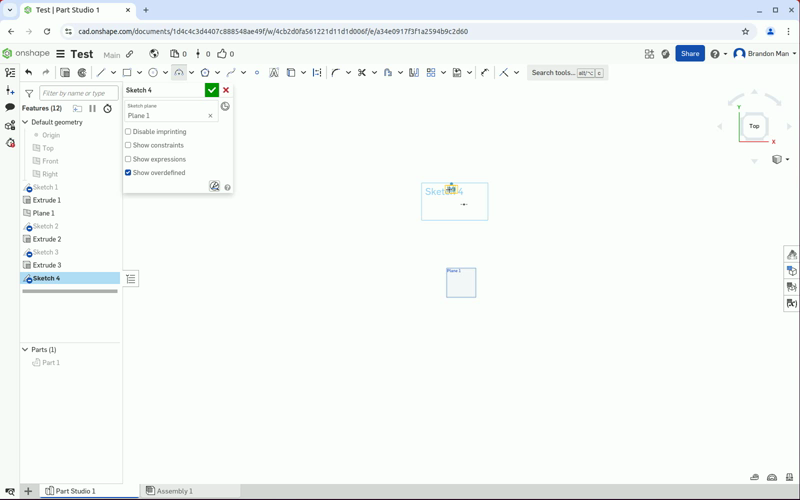
key_down(shift)
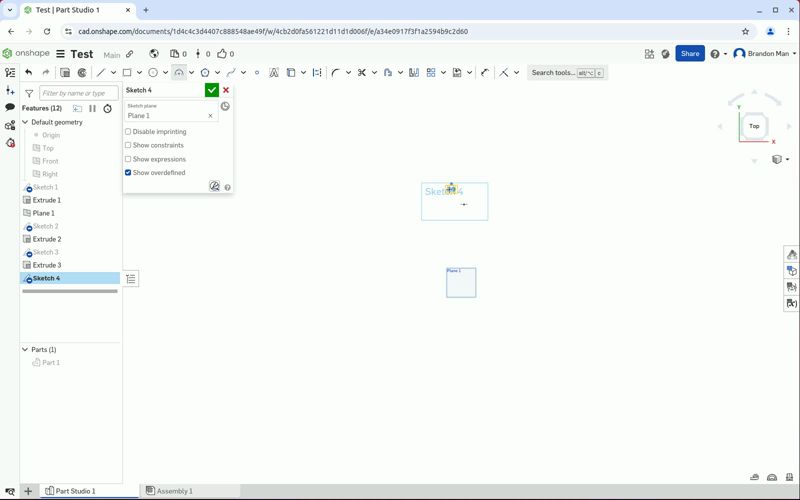
mouse_move(451, 186)
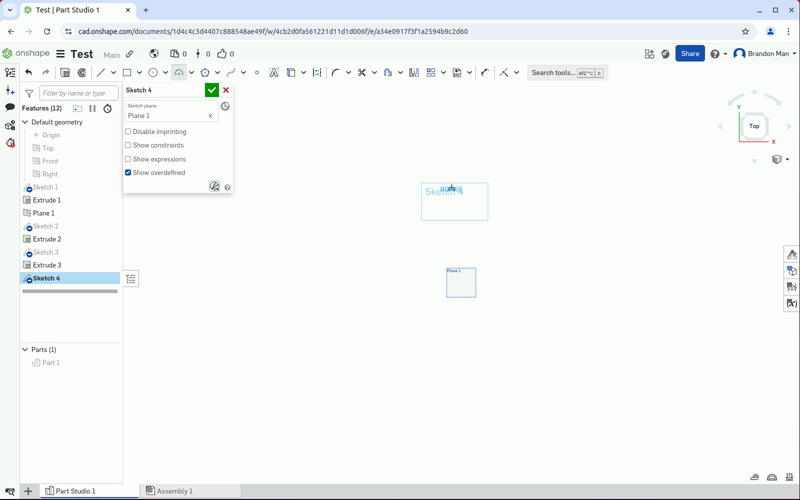
scroll(6)
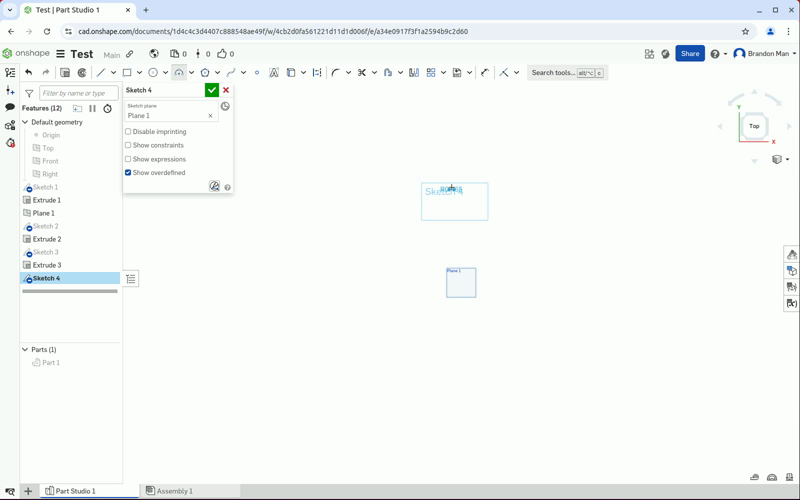
scroll(6)
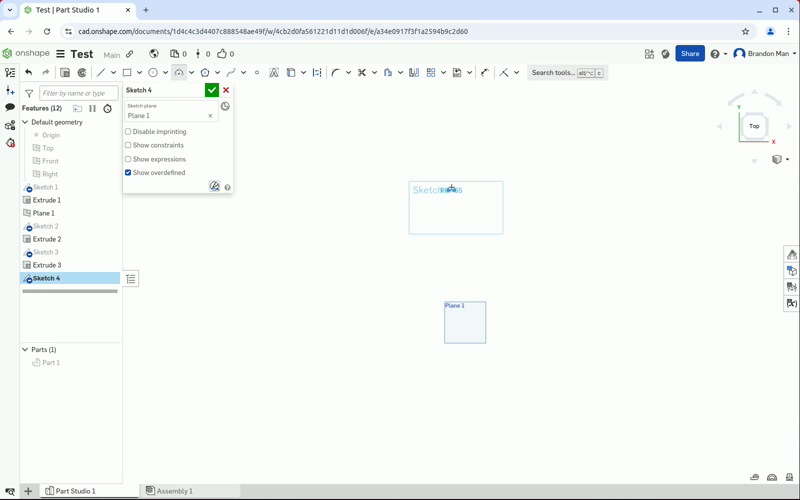
scroll(6)
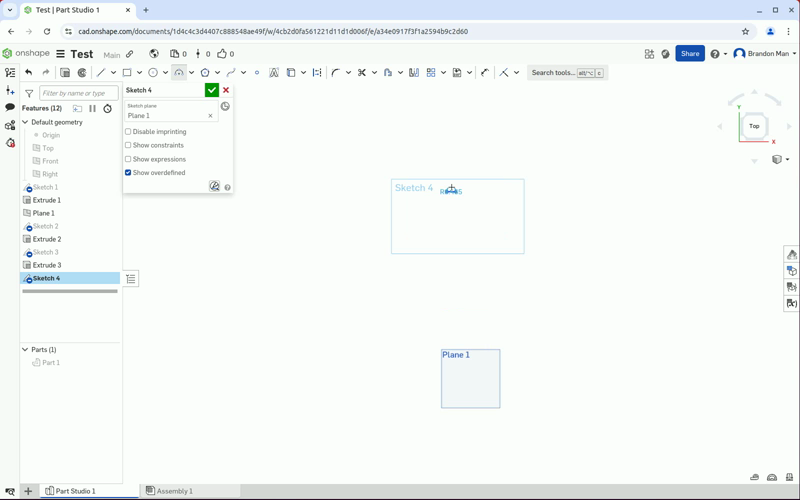
scroll(6)
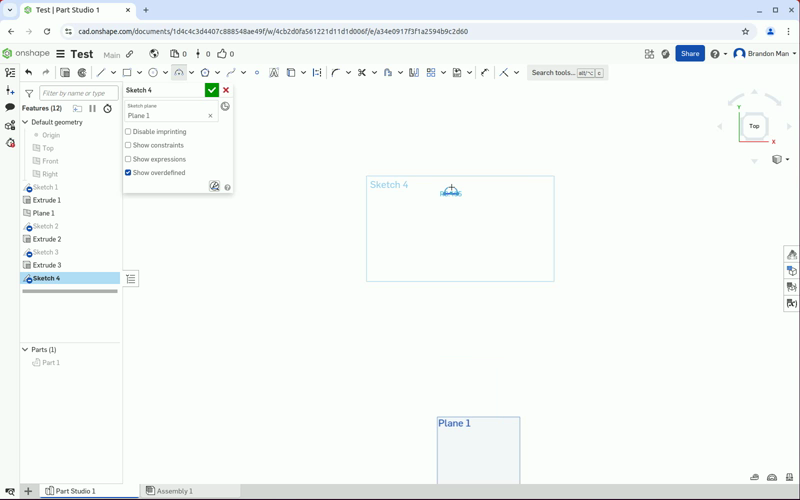
scroll(6)
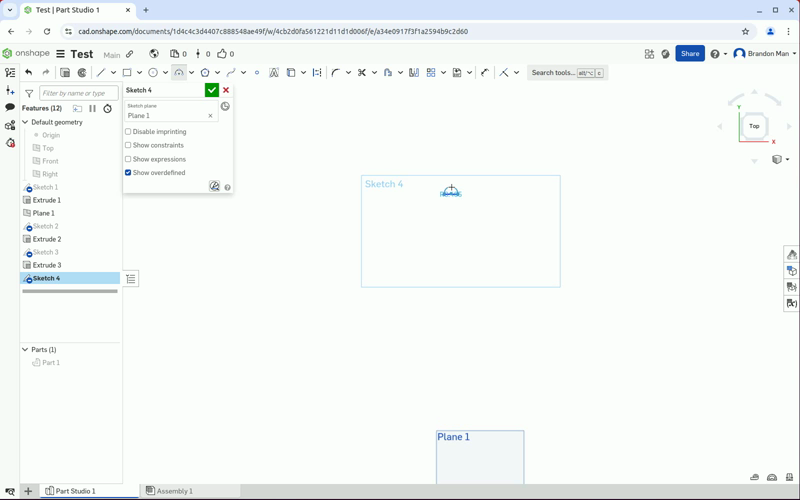
scroll(6)
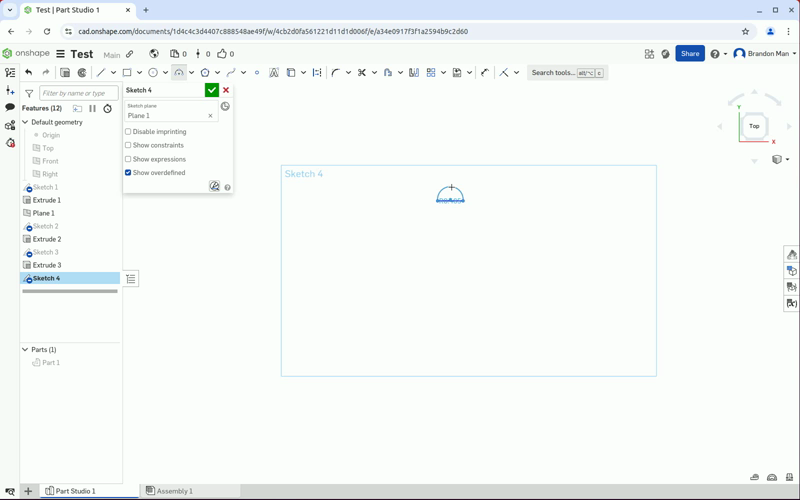
scroll(6)
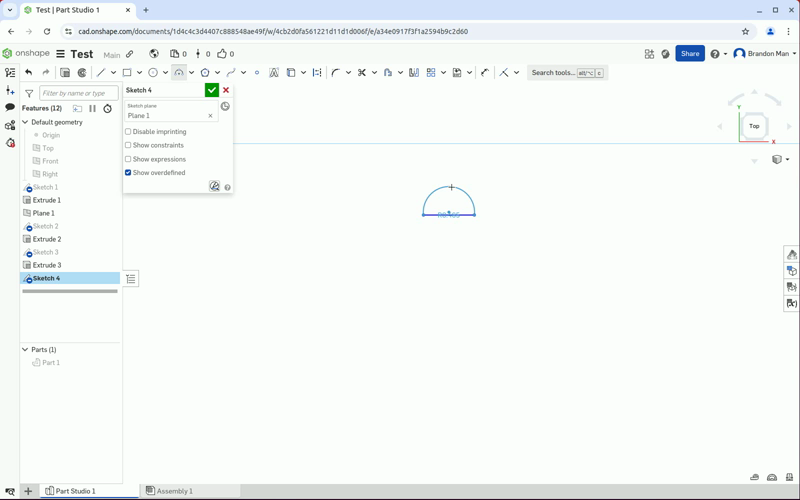
click(451, 186)
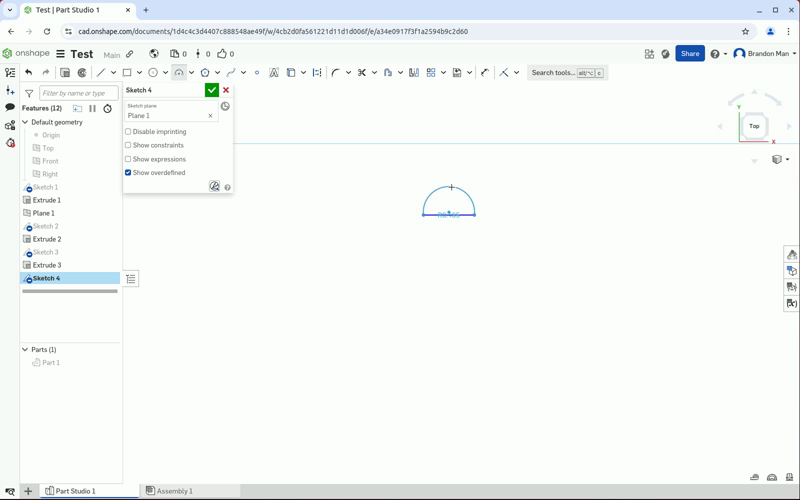
scroll(-6)
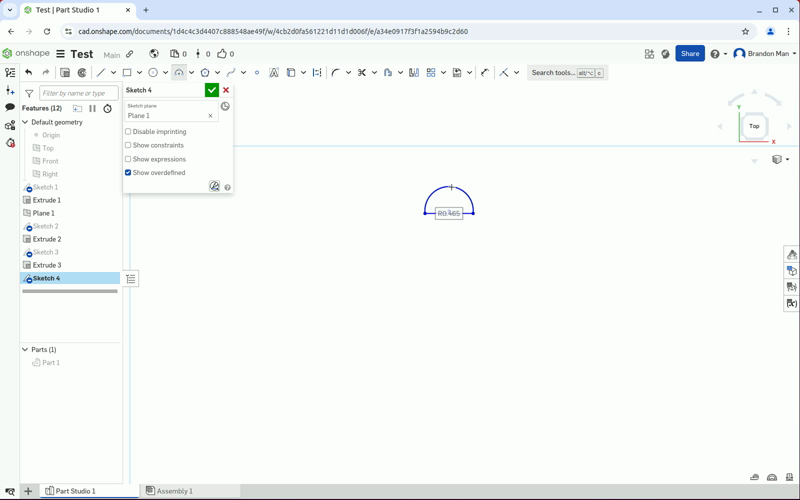
scroll(-6)
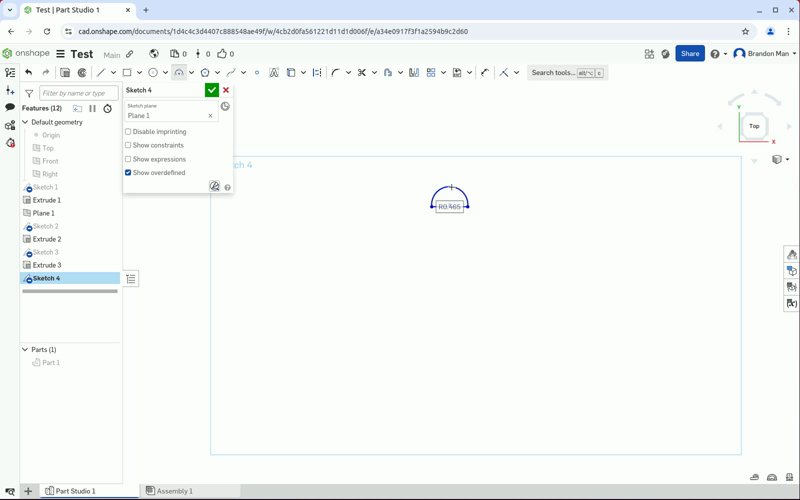
scroll(-6)
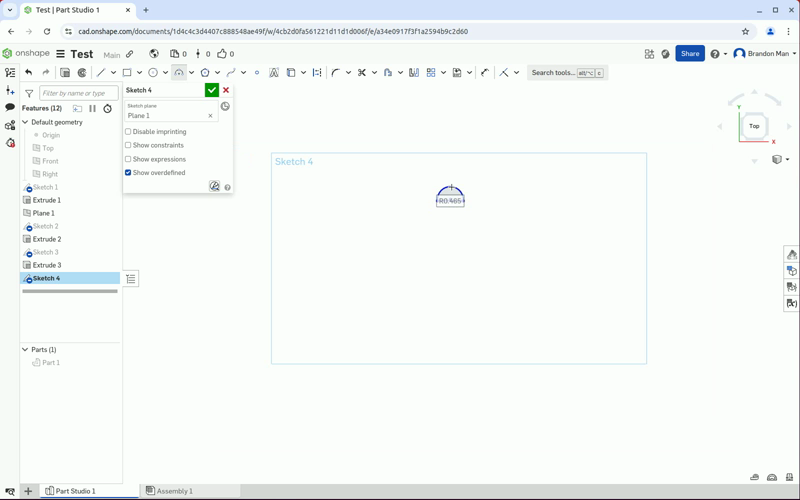
scroll(-6)
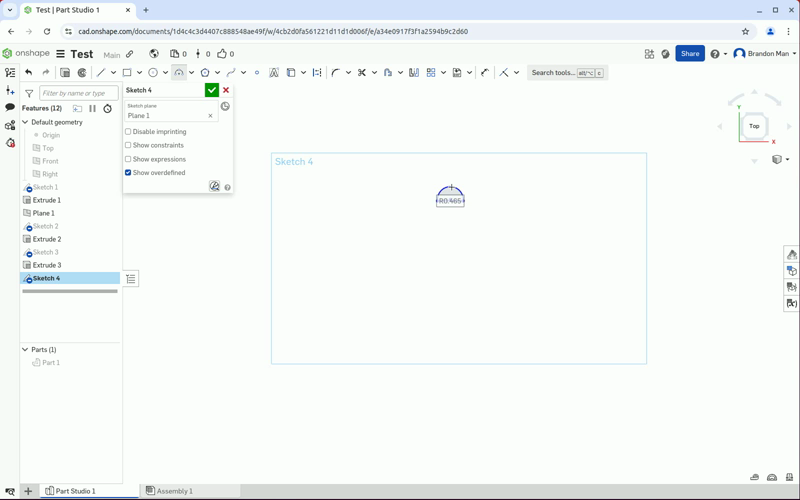
scroll(-6)
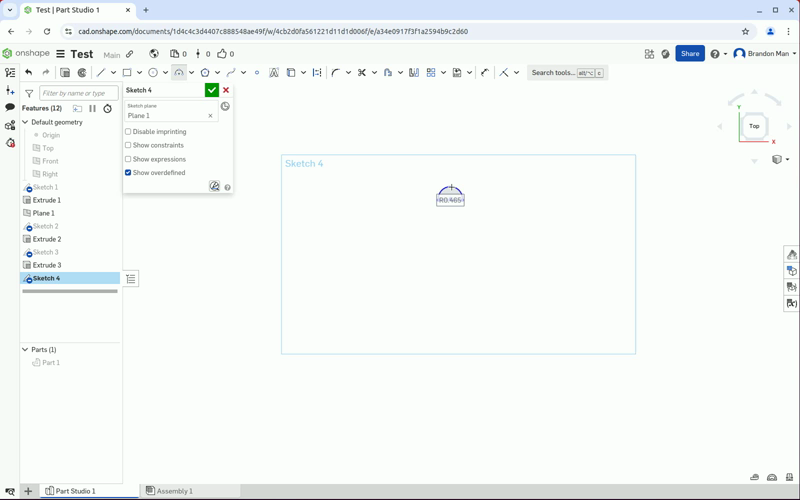
scroll(-6)
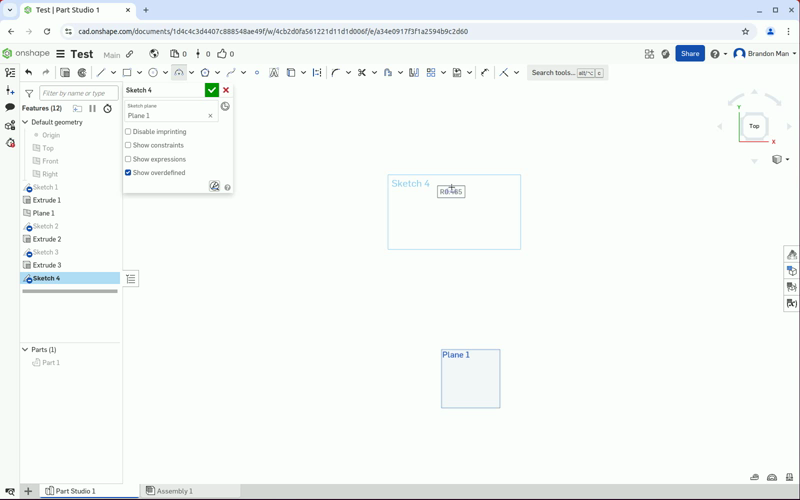
scroll(-6)
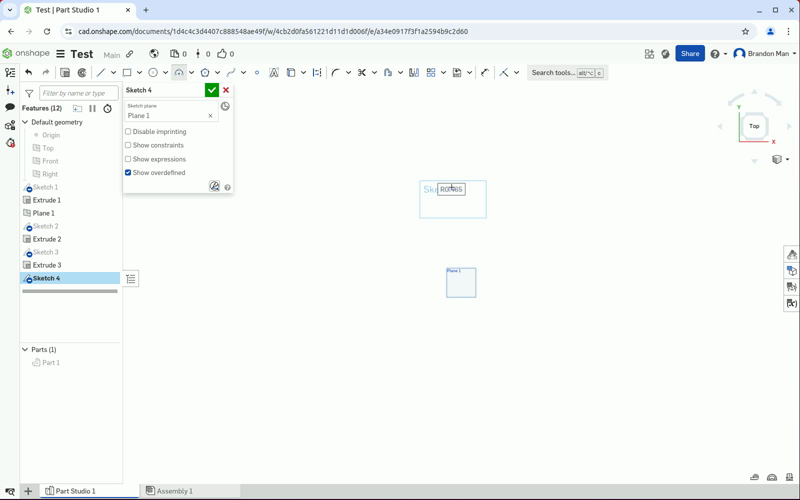
key_up(shift)
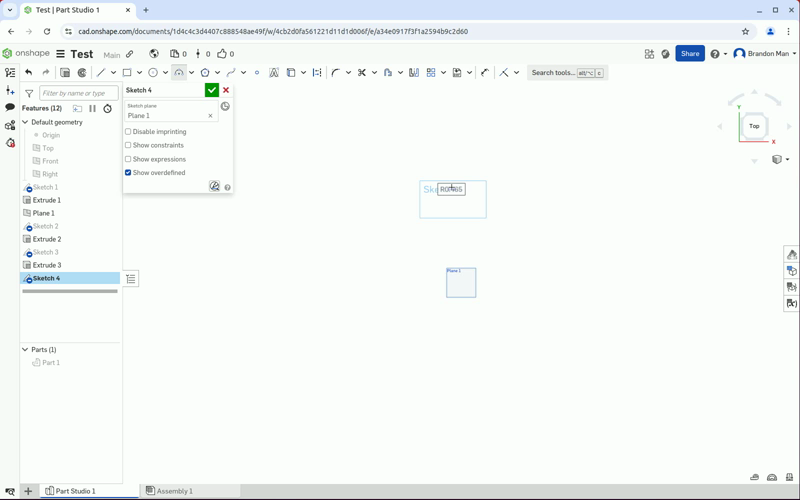
key(esc)
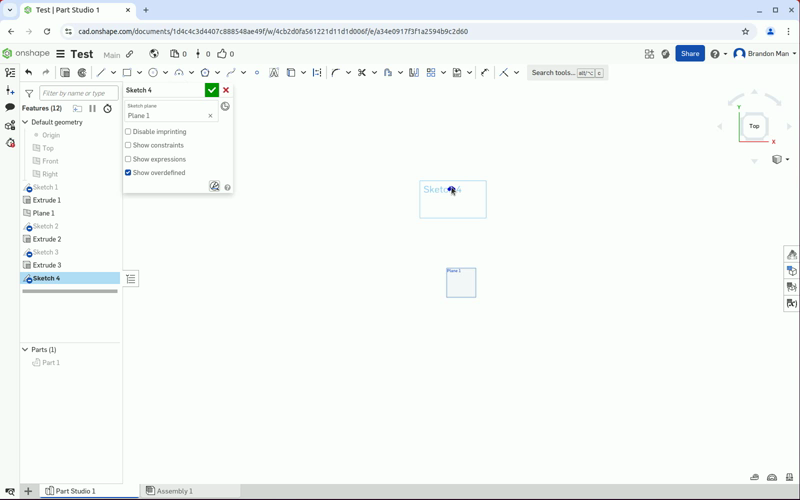
mouse_move(451, 187)
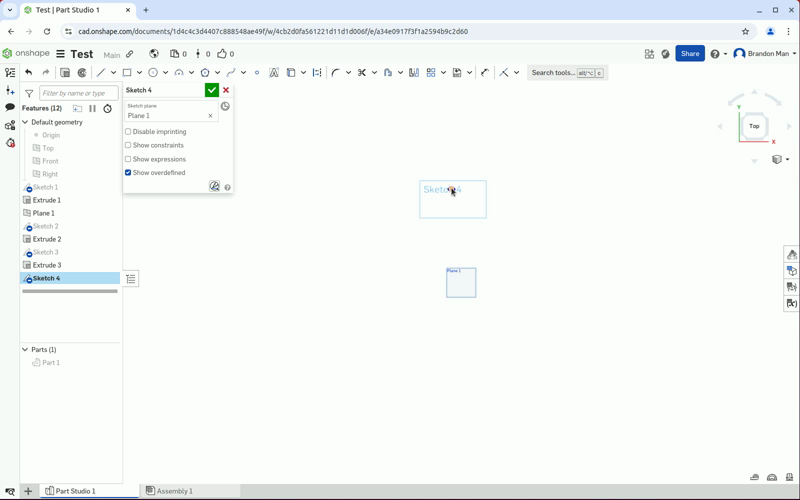
scroll(6)
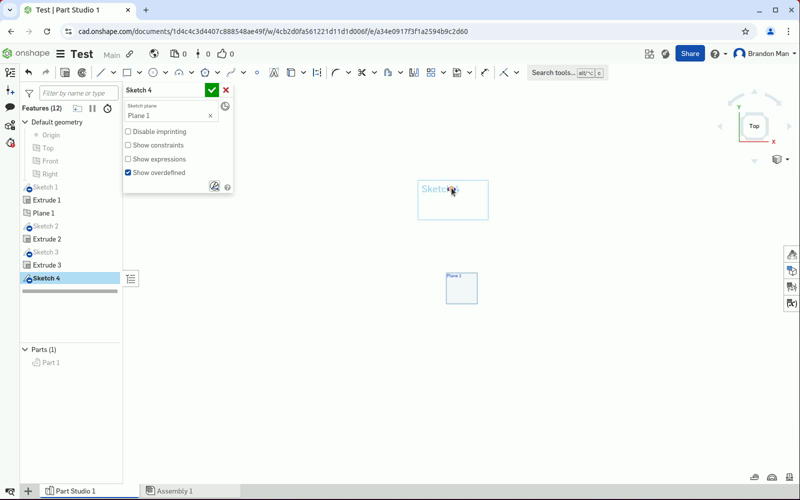
scroll(6)
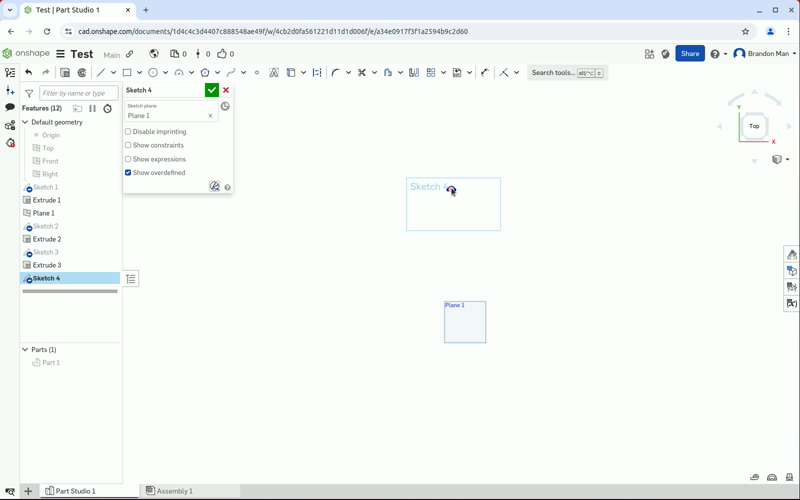
scroll(6)
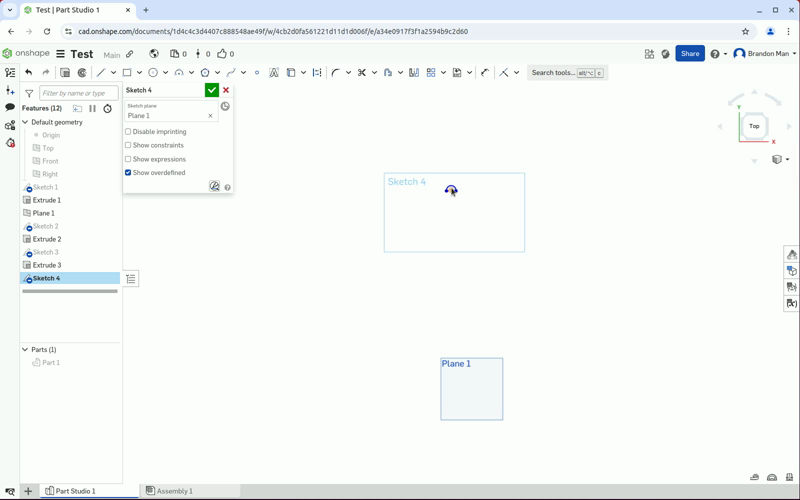
scroll(6)
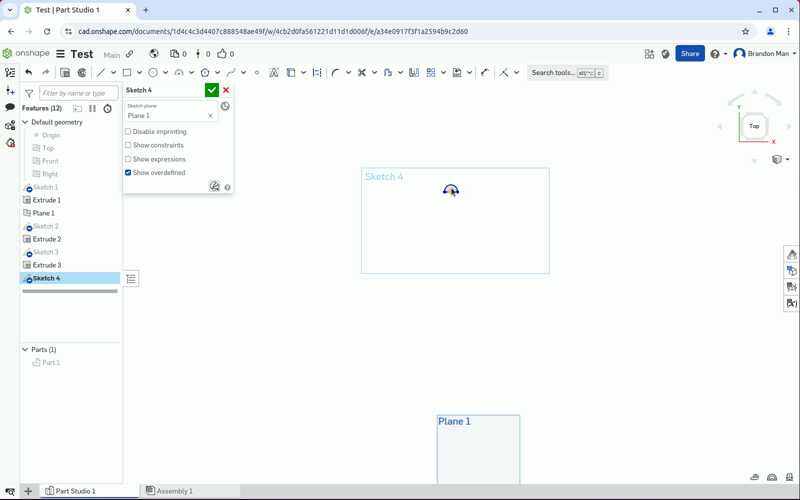
scroll(6)
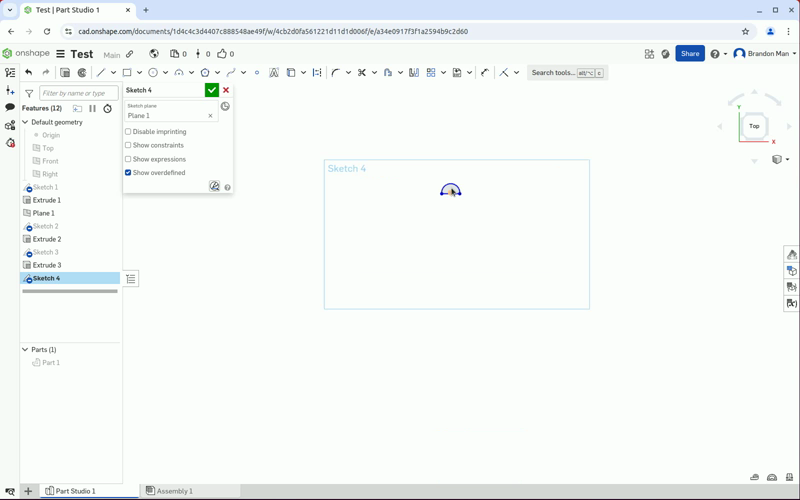
scroll(6)
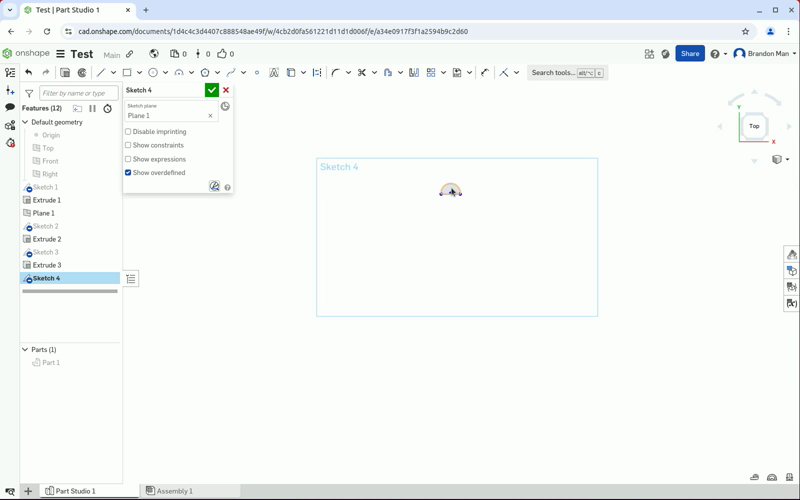
scroll(6)
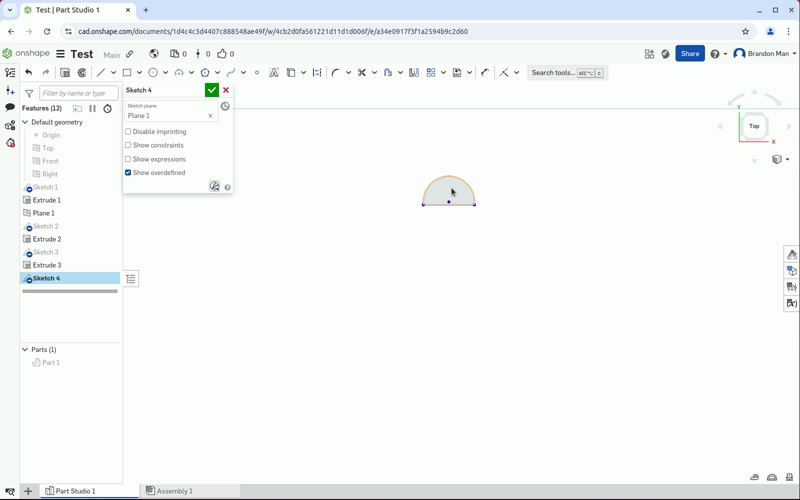
click(451, 187)
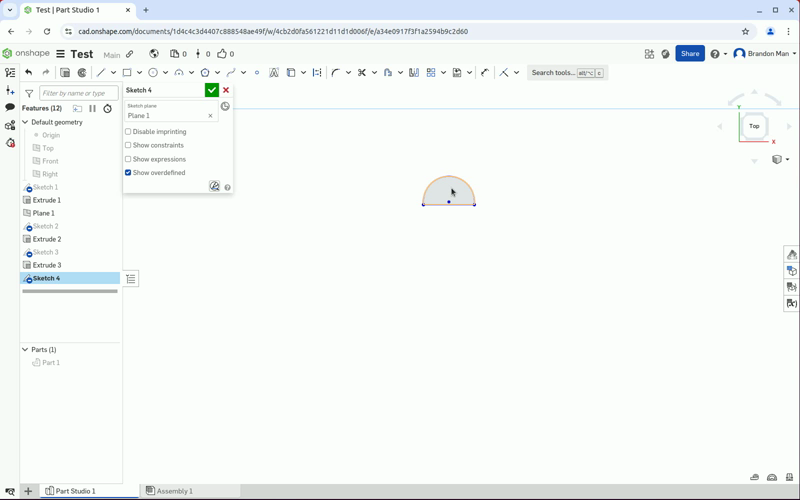
scroll(-6)
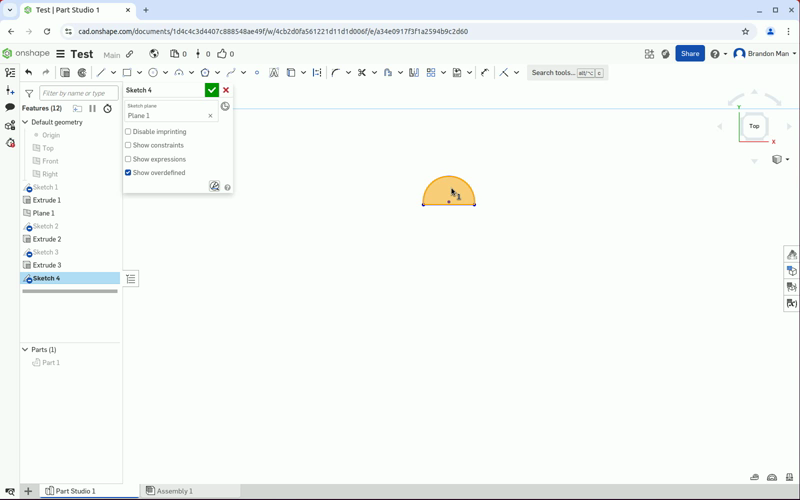
scroll(-6)
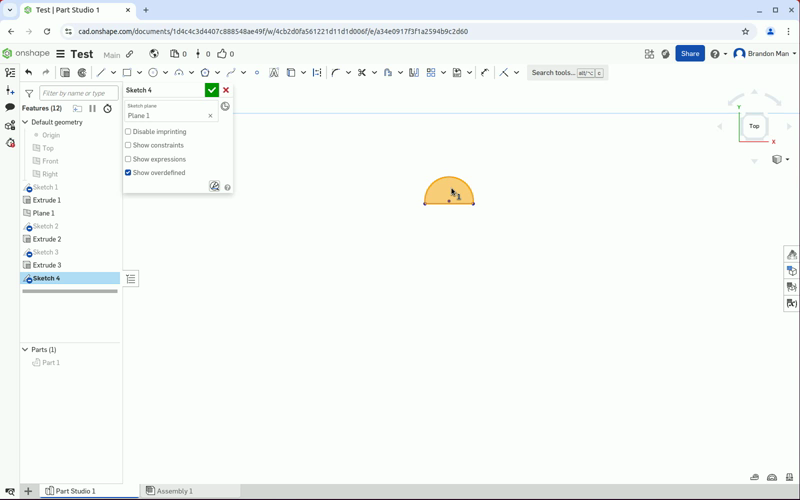
scroll(-6)
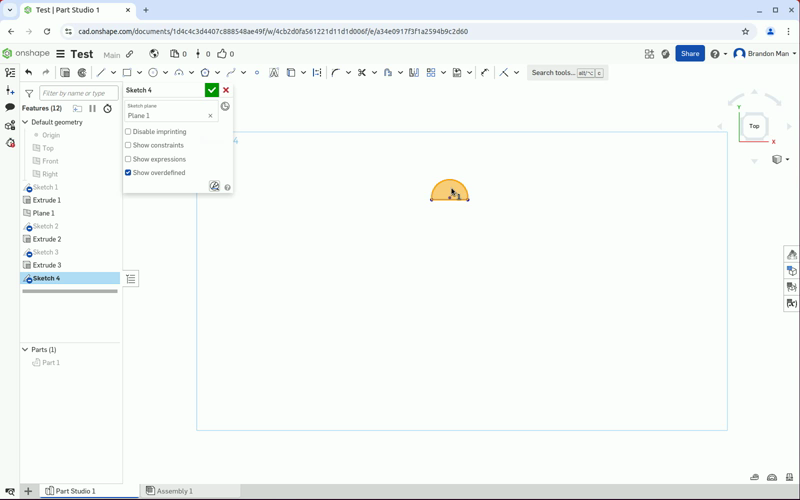
scroll(-6)
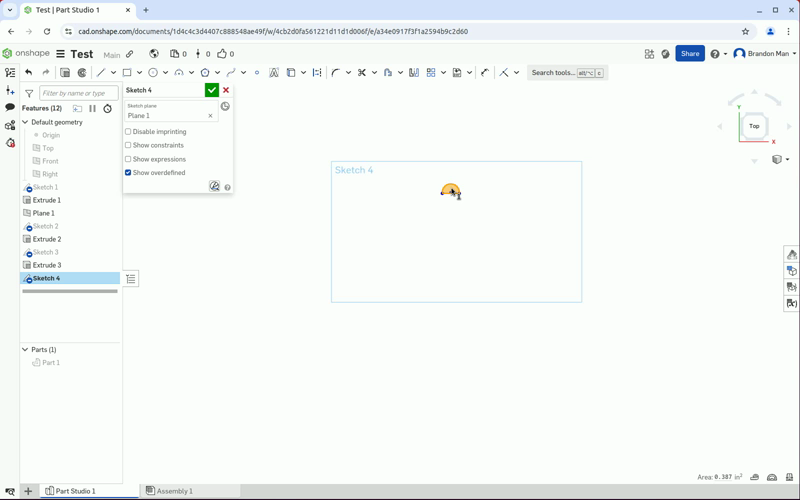
scroll(-6)
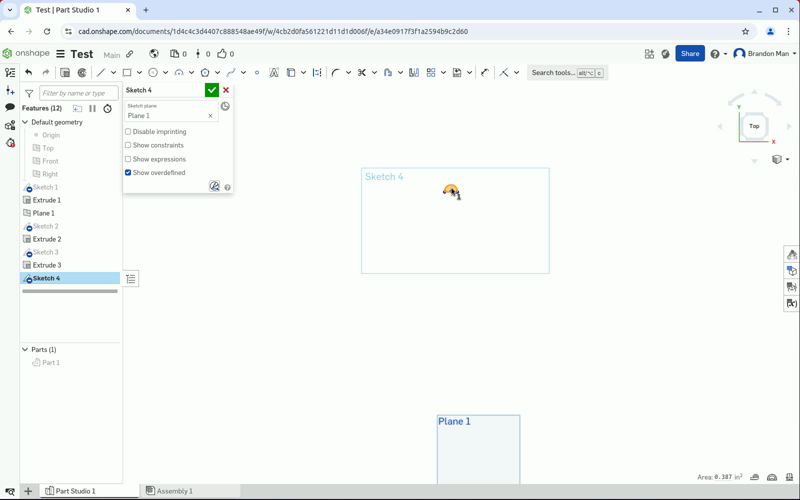
scroll(-6)
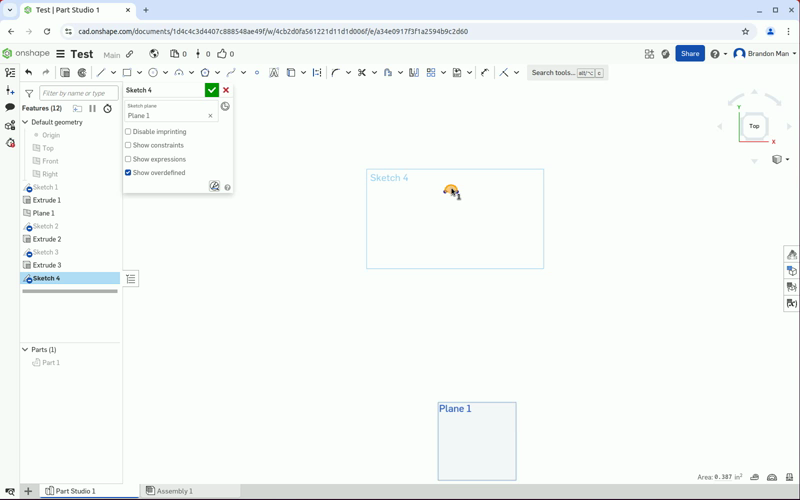
scroll(-6)
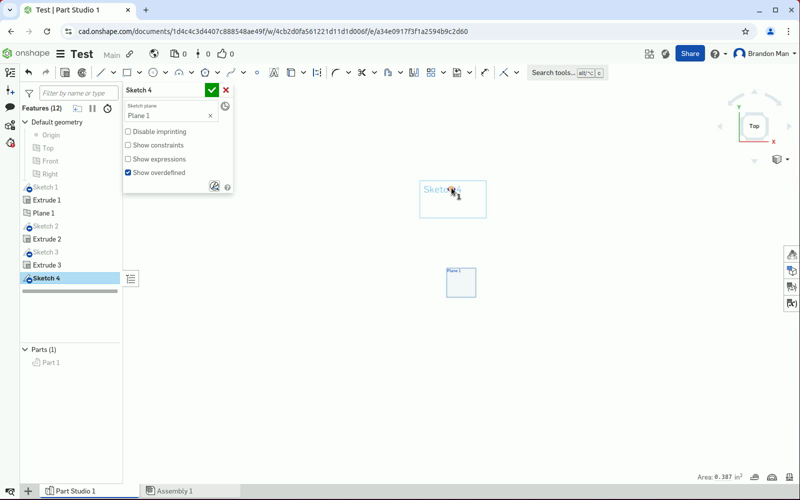
mouse_move(73, 352)
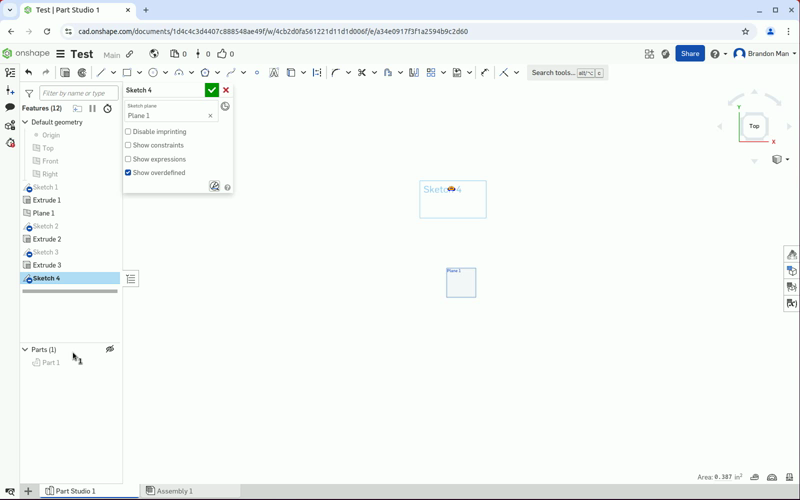
key(shift+y)
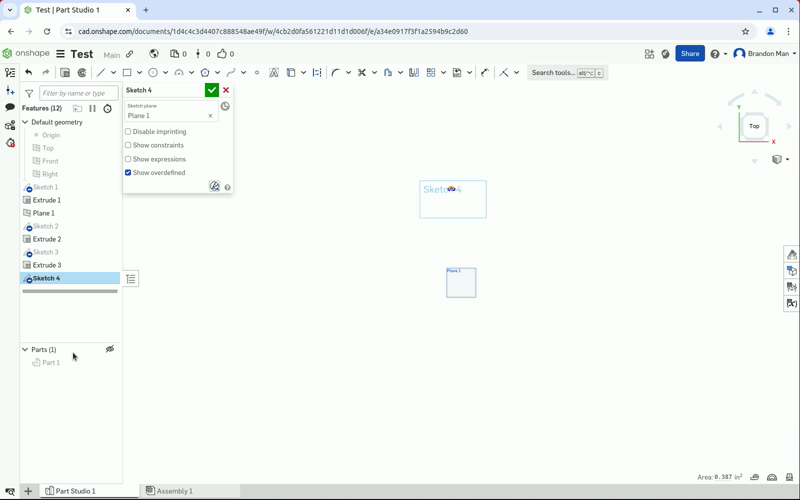
key(shift+e)
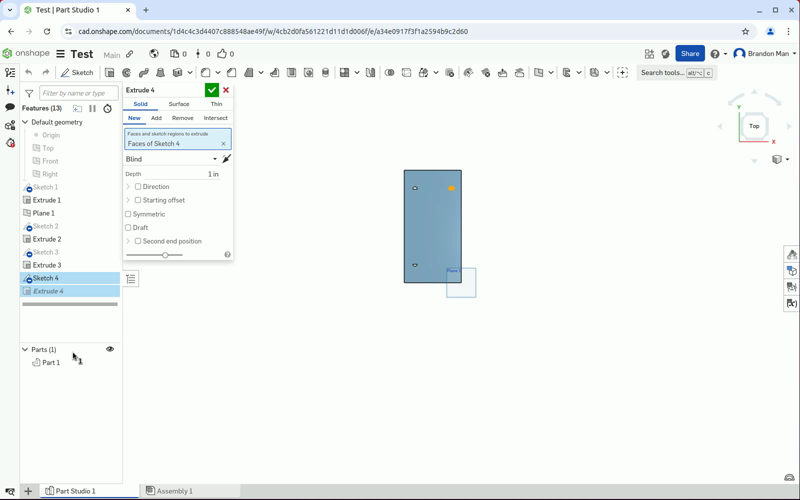
mouse_move(143, 106)
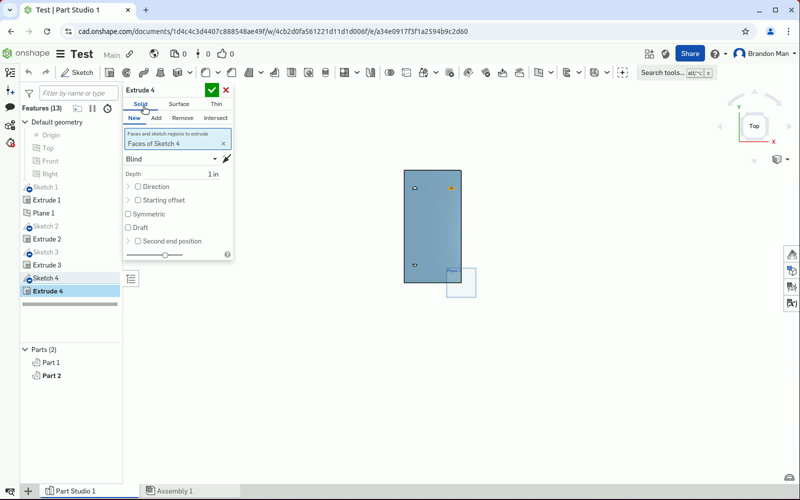
click(143, 106)
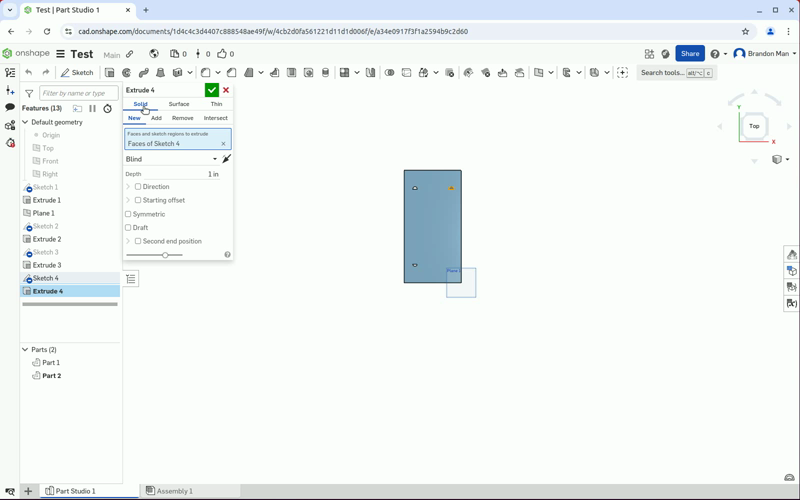
mouse_move(186, 120)
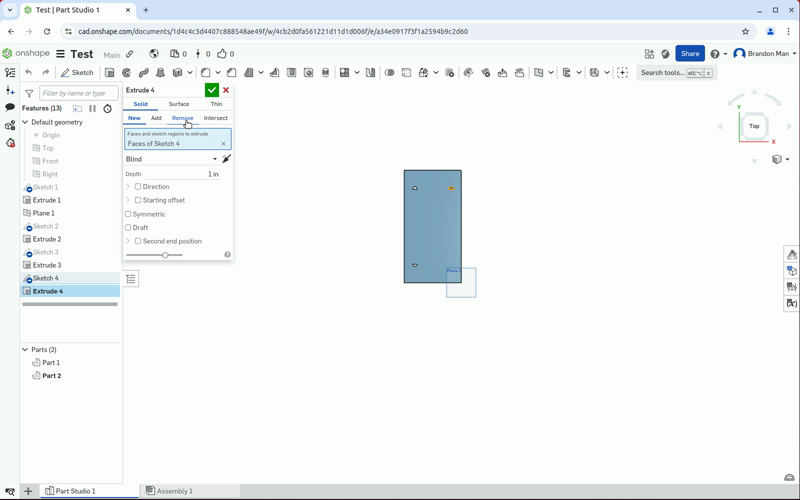
click(186, 120)
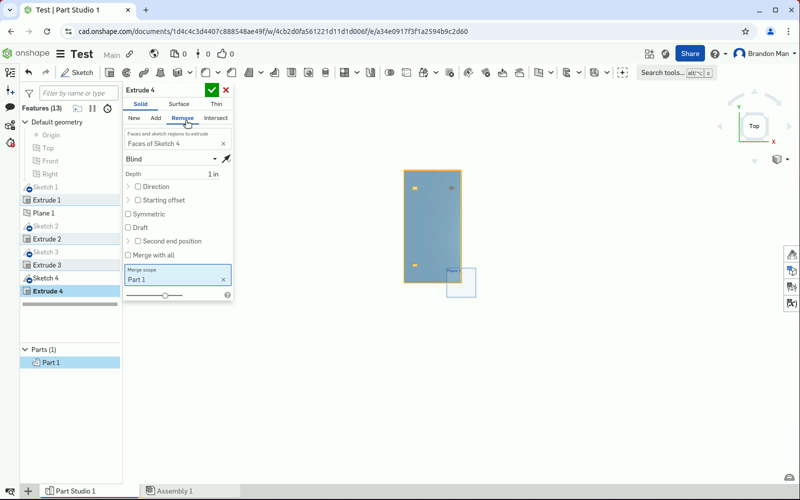
key(tab, 4)
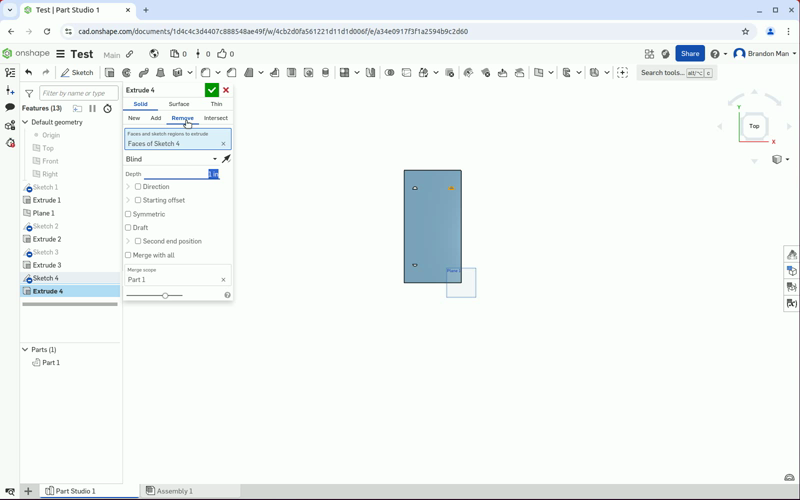
text(1.926)
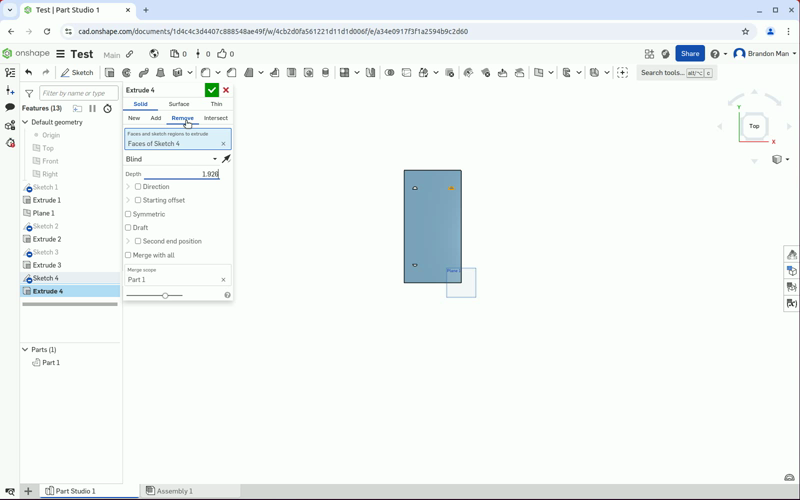
key(tab, 6)
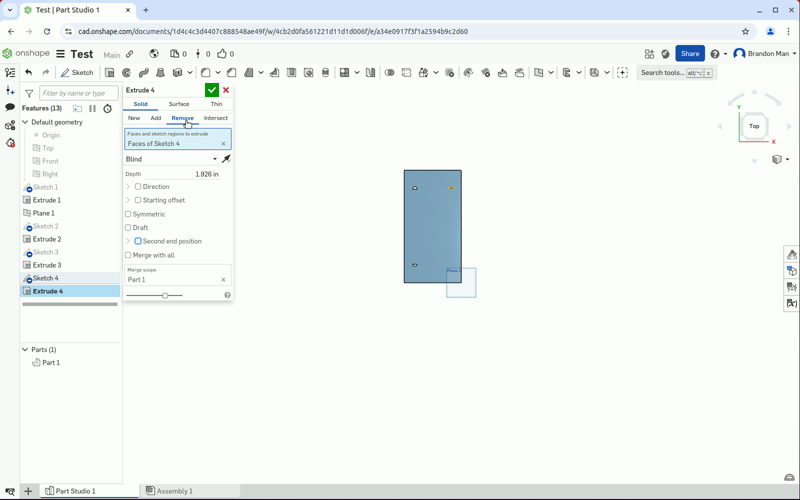
key(space)
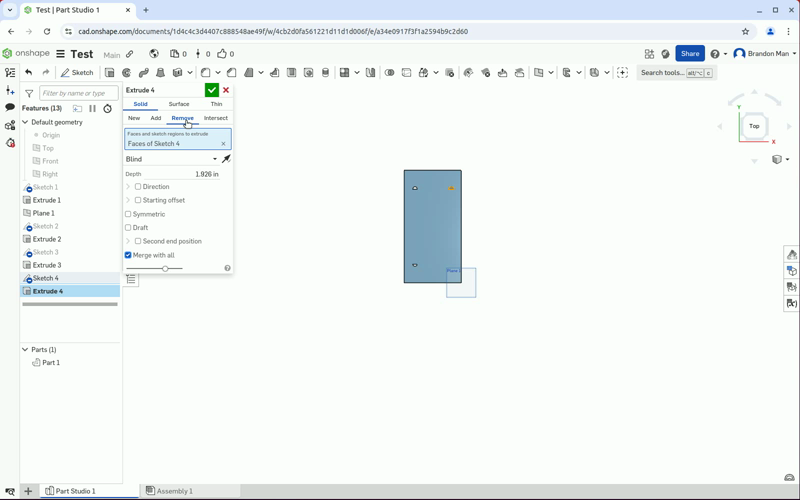
key(enter)
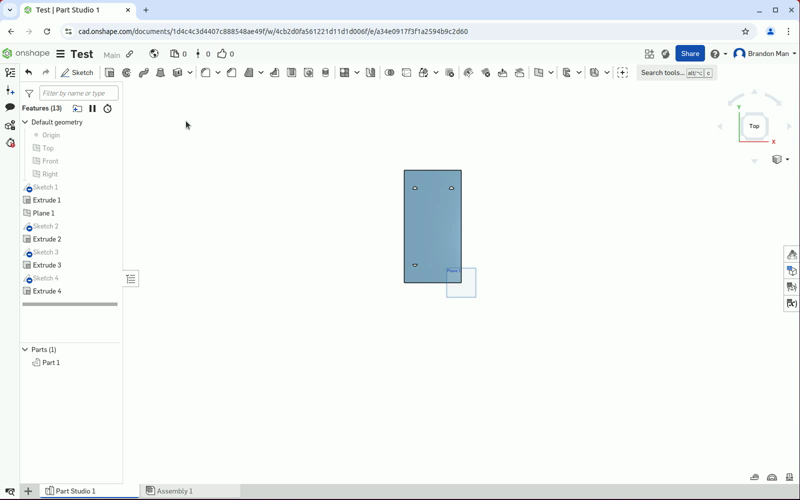
key(shift+h)
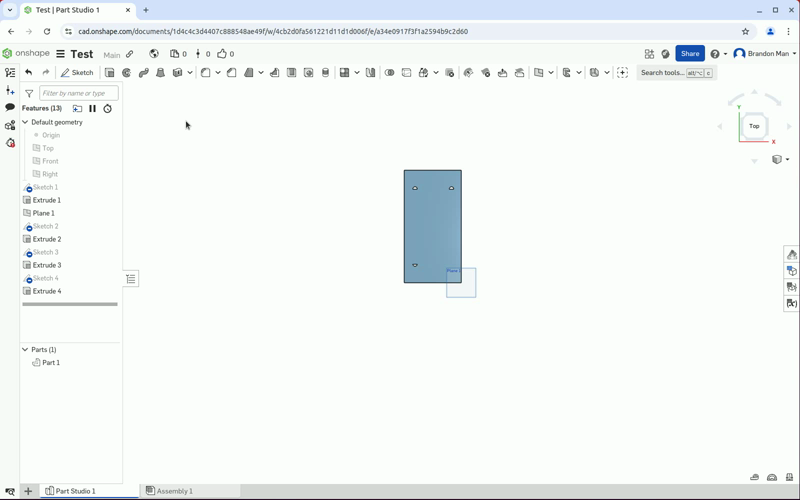
key(shift+h)
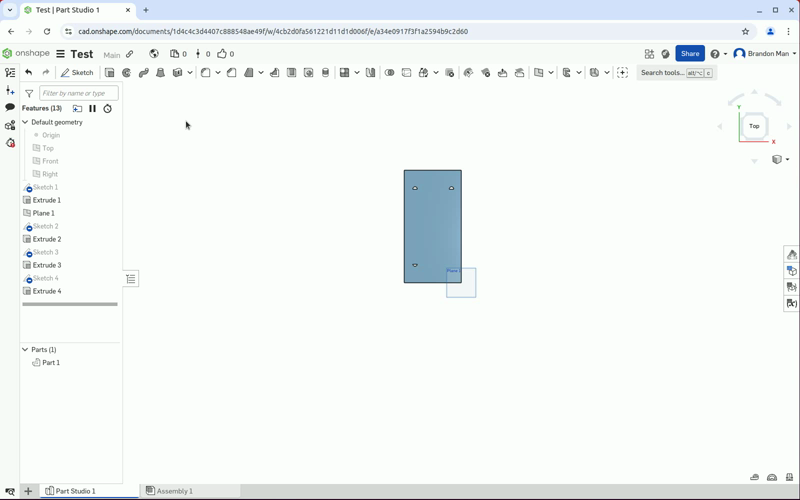
mouse_move(73, 189)
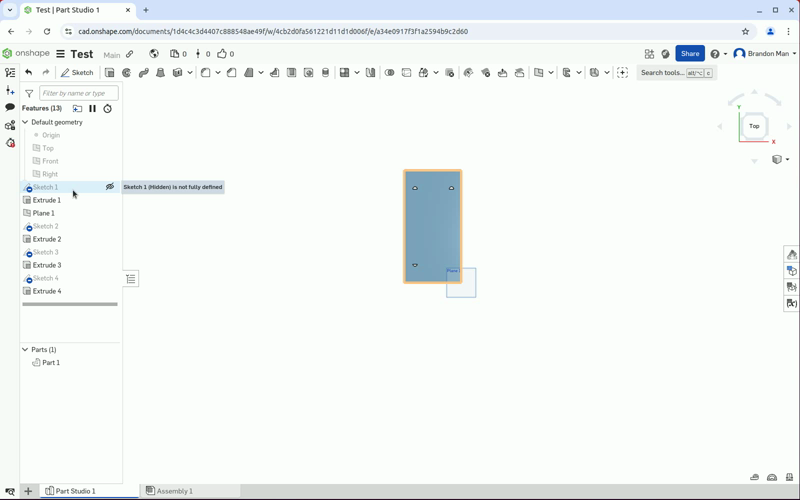
click(73, 189)
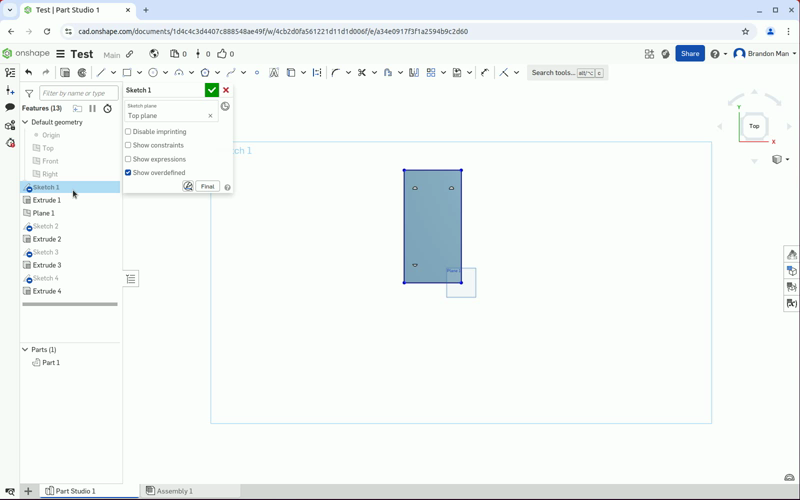
mouse_move(229, 92)
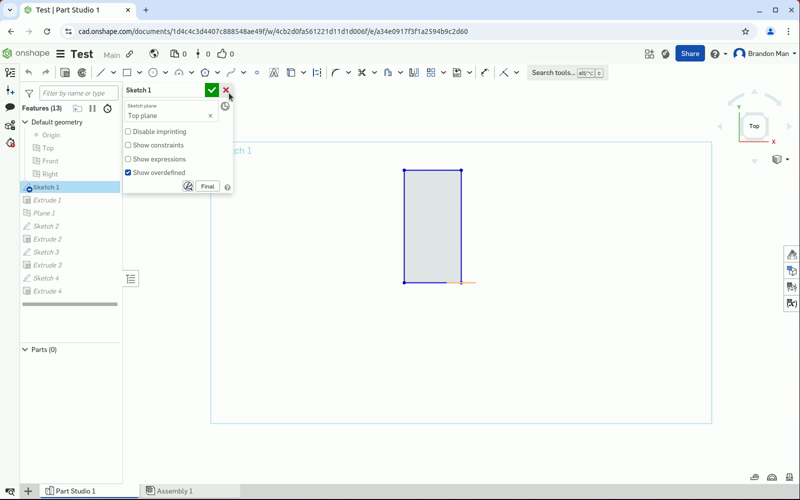
click(229, 92)
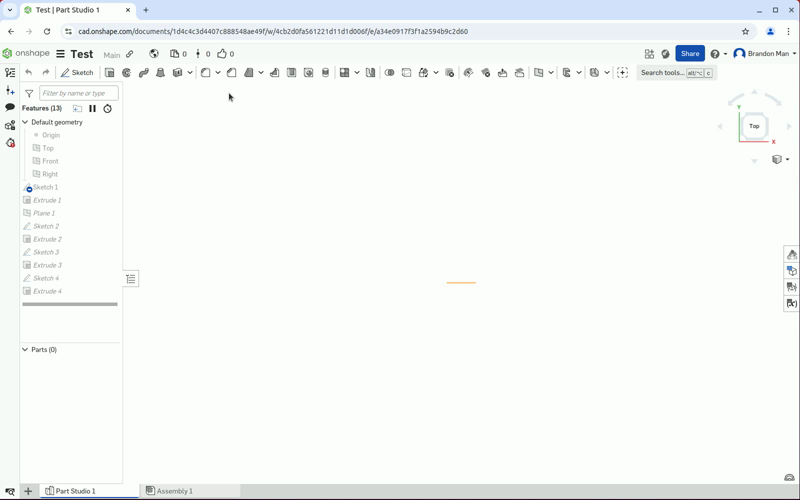
key(shift+s)
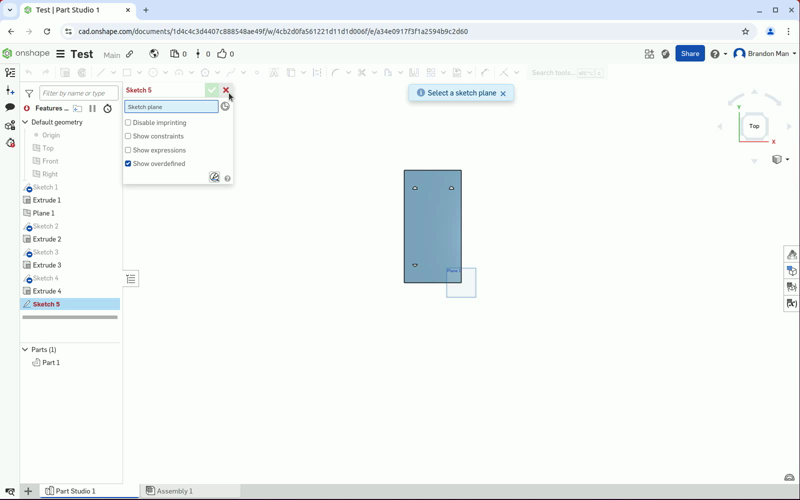
mouse_move(73, 215)
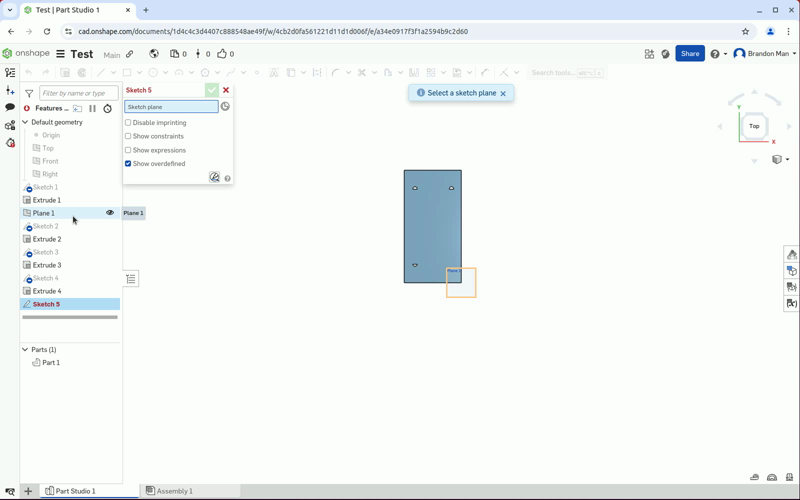
click(73, 215)
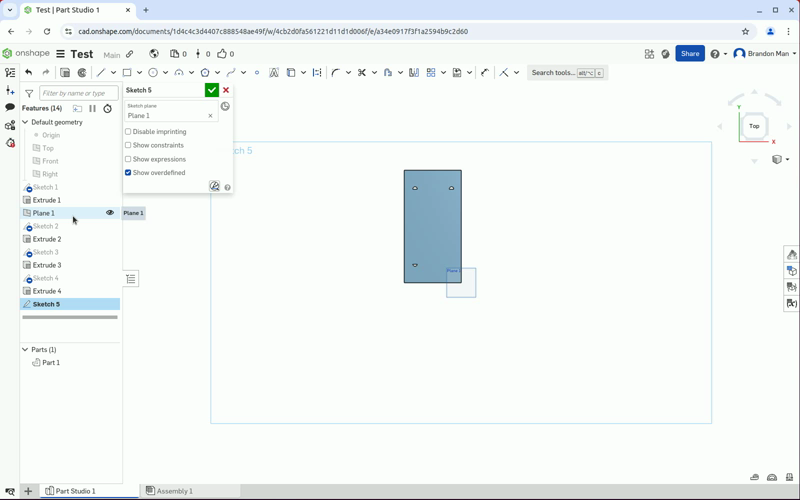
mouse_move(73, 352)
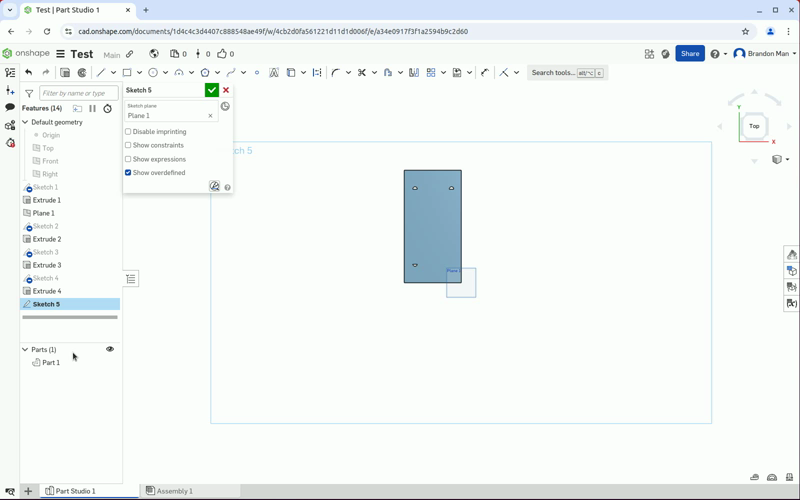
key(y)
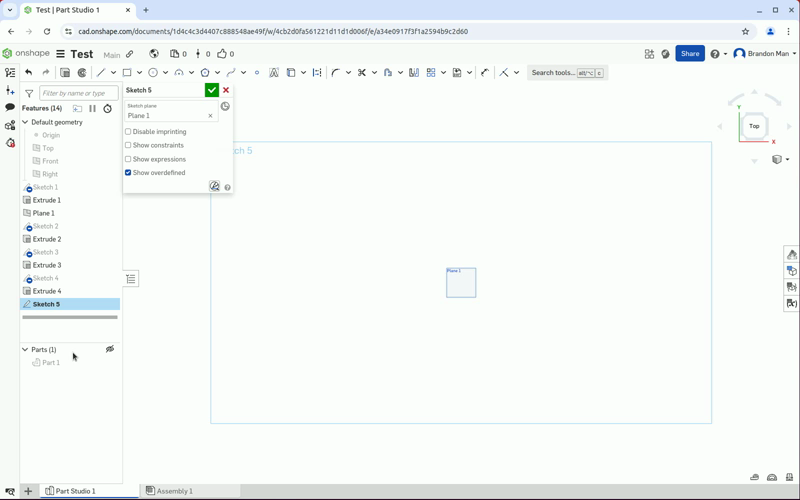
key(a)
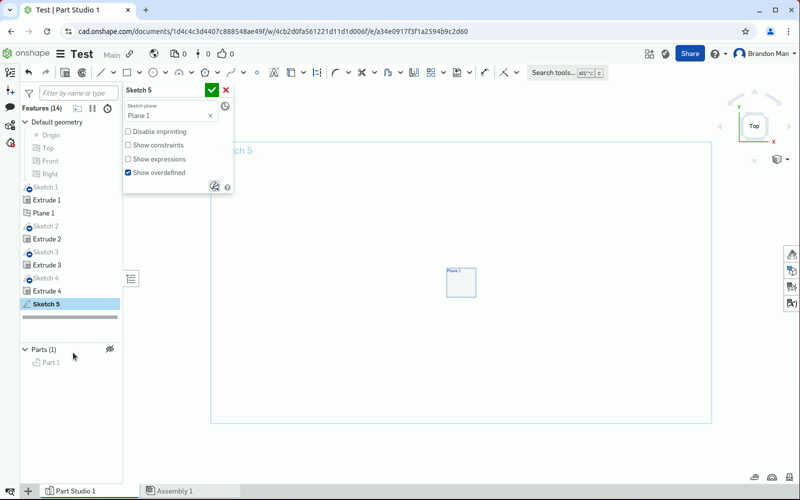
key_down(shift)
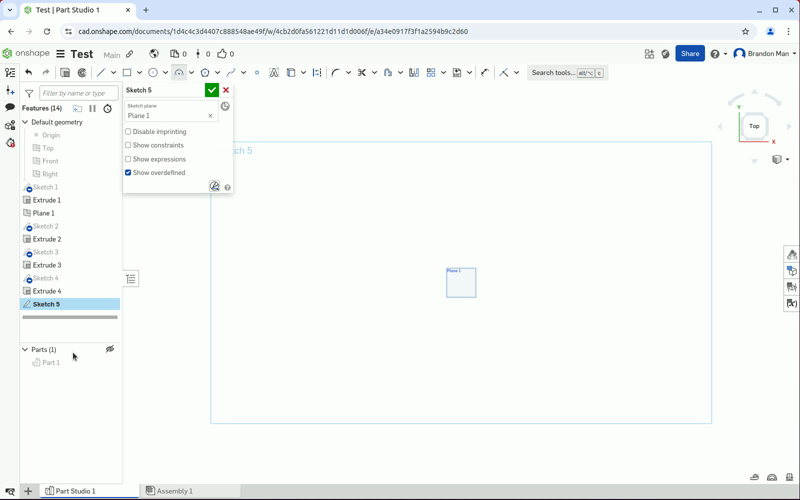
mouse_move(449, 264)
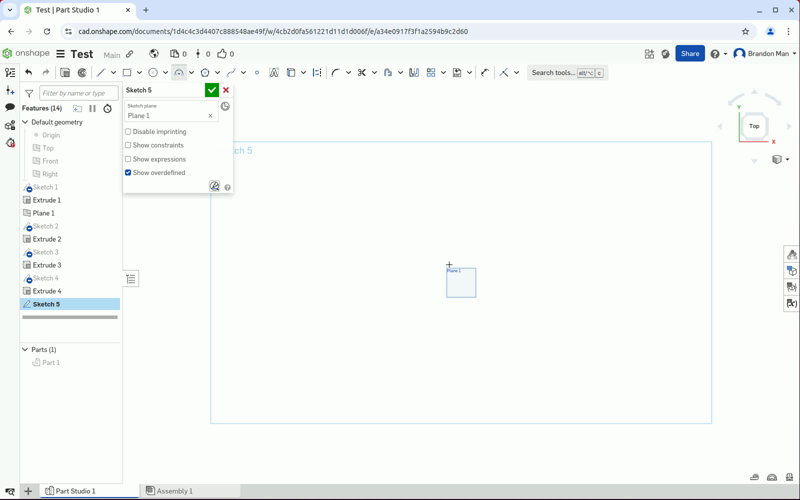
click(449, 264)
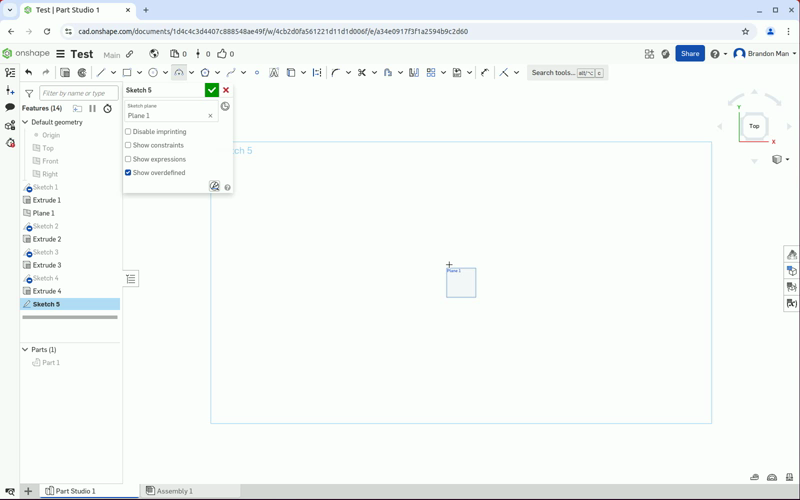
key_up(shift)
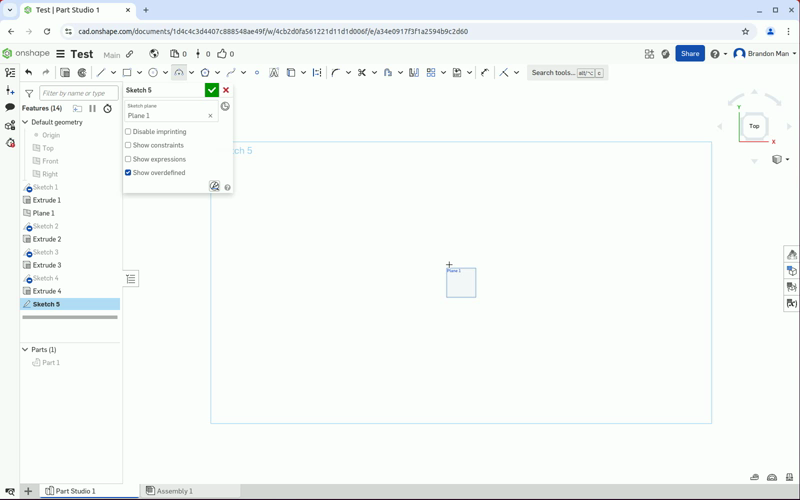
key_down(shift)
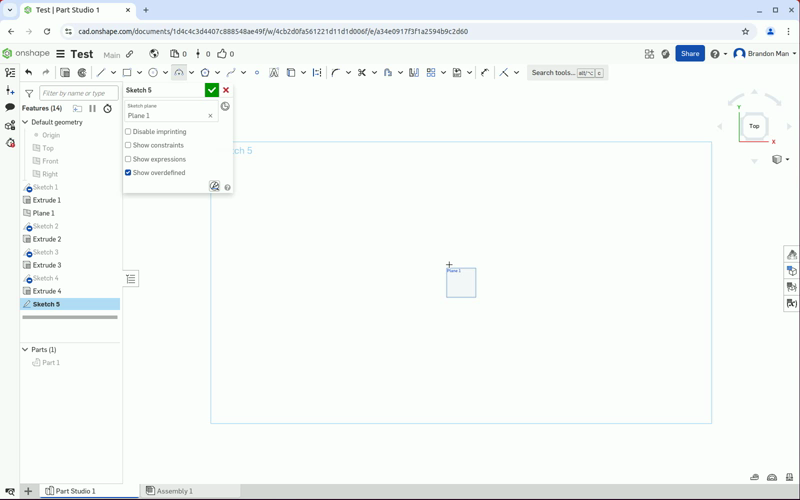
mouse_move(453, 264)
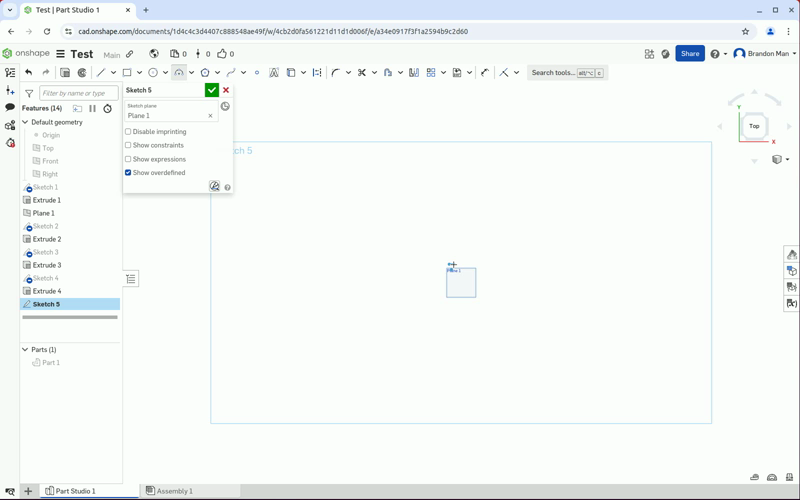
scroll(6)
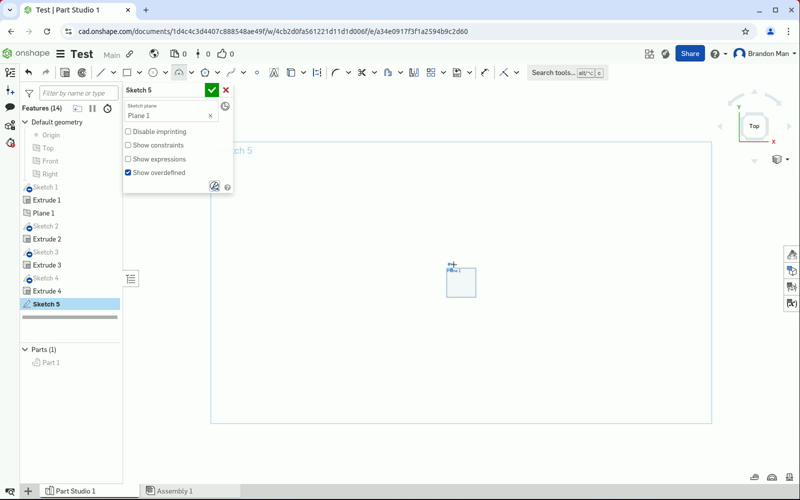
scroll(6)
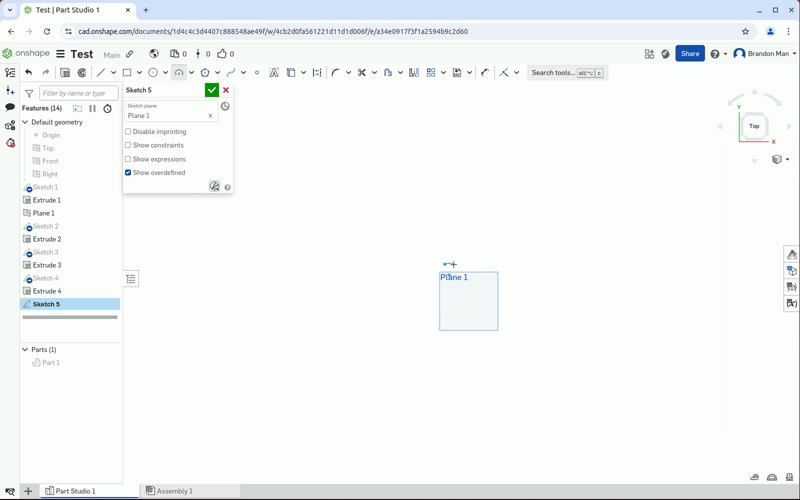
scroll(6)
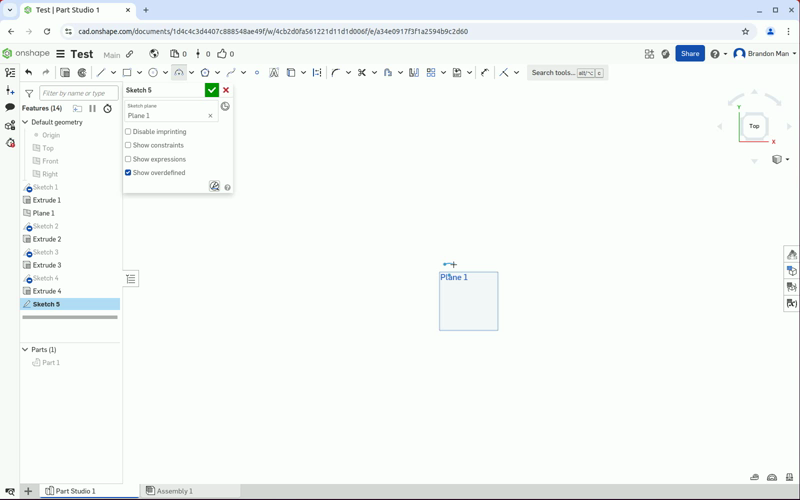
scroll(6)
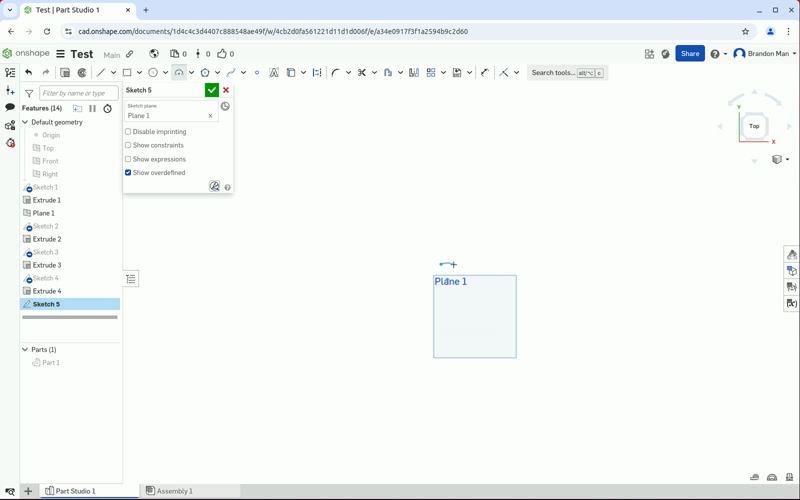
scroll(6)
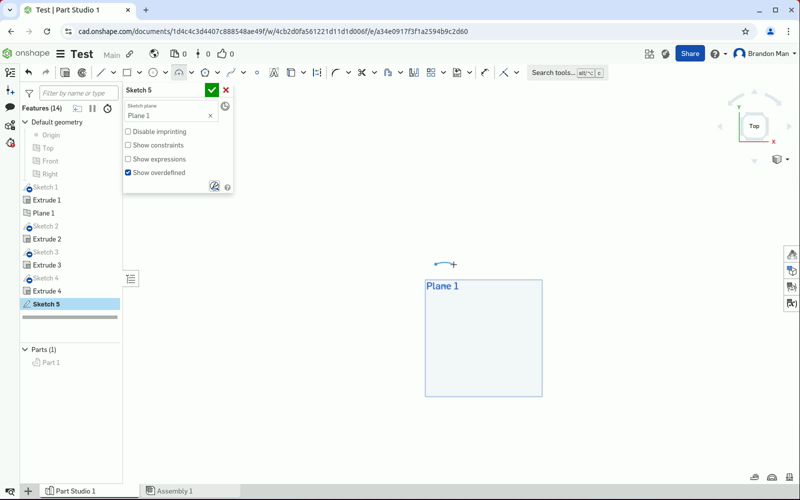
scroll(6)
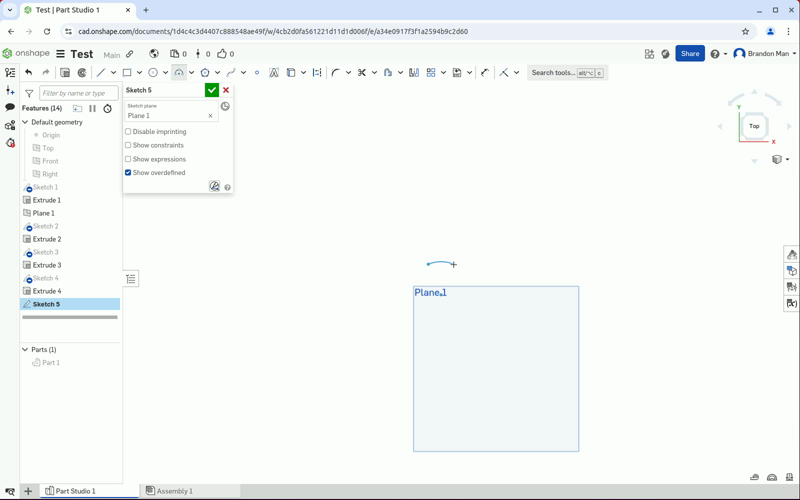
scroll(6)
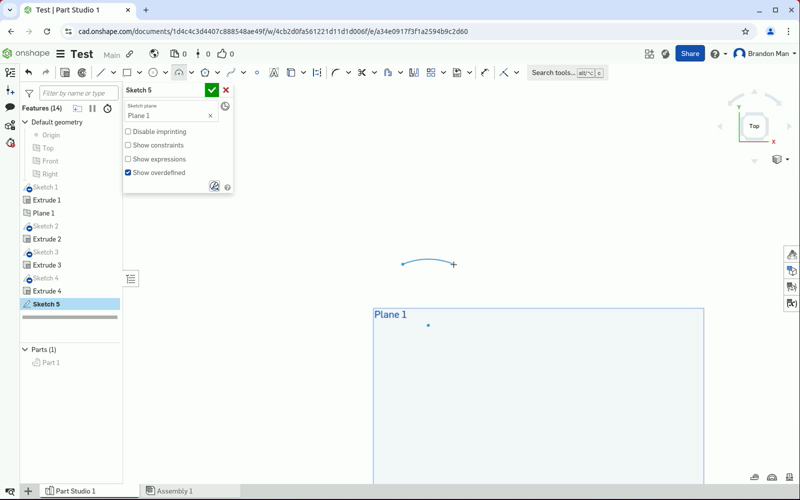
click(453, 264)
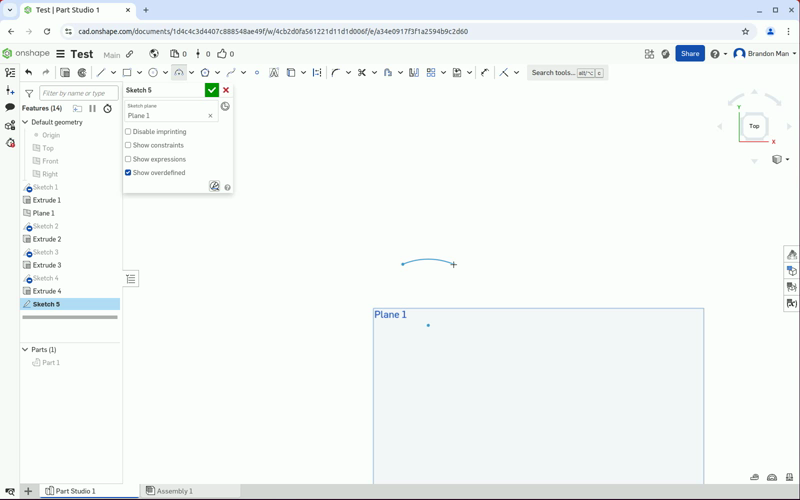
scroll(-6)
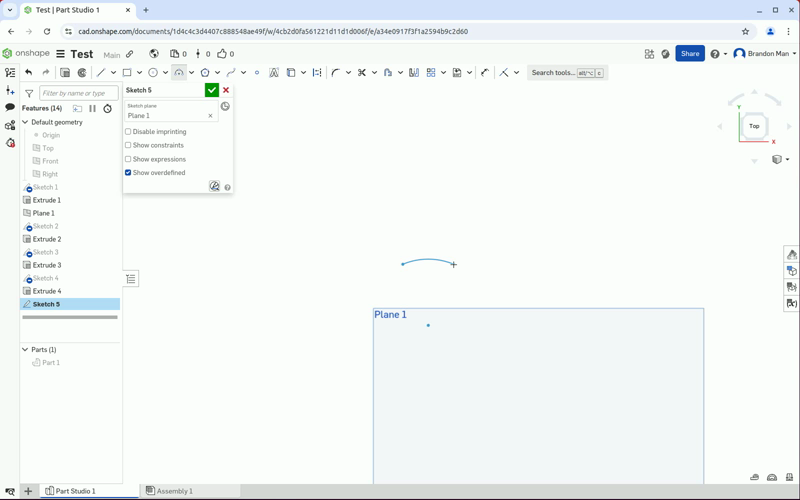
scroll(-6)
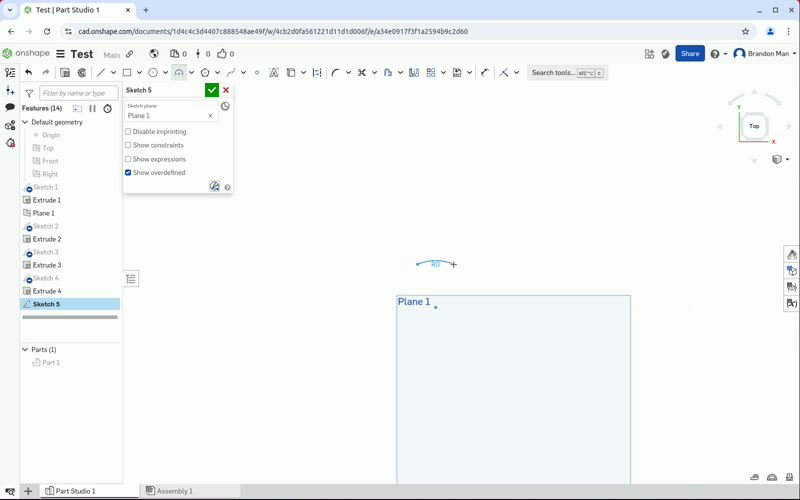
scroll(-6)
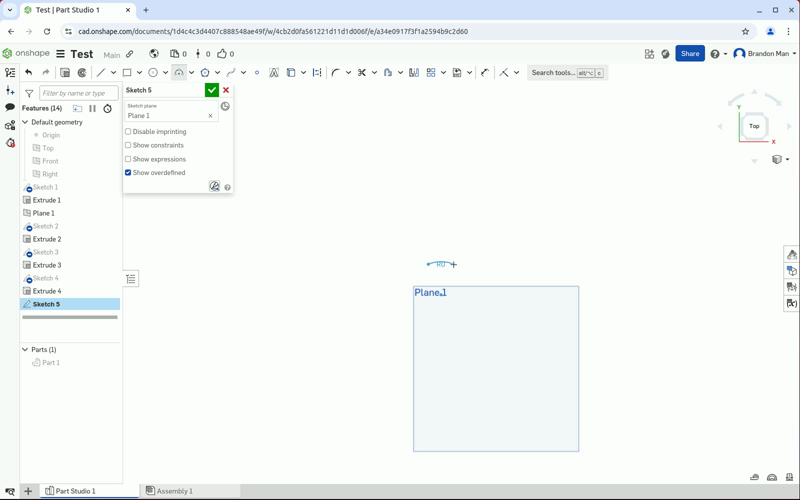
scroll(-6)
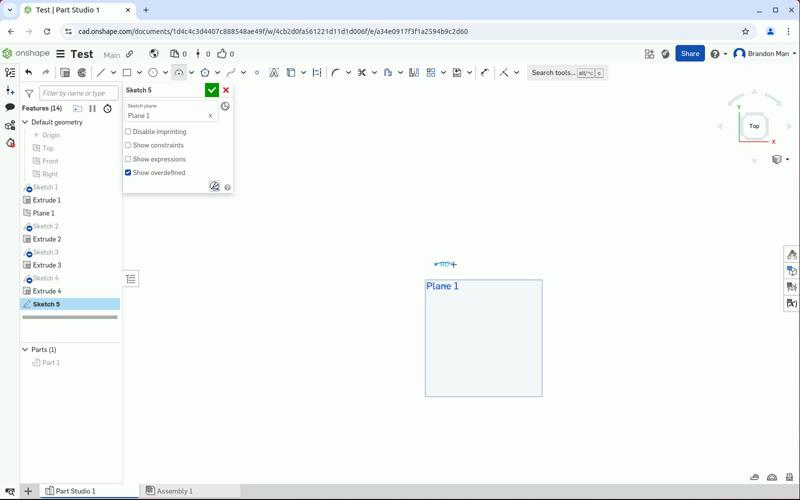
scroll(-6)
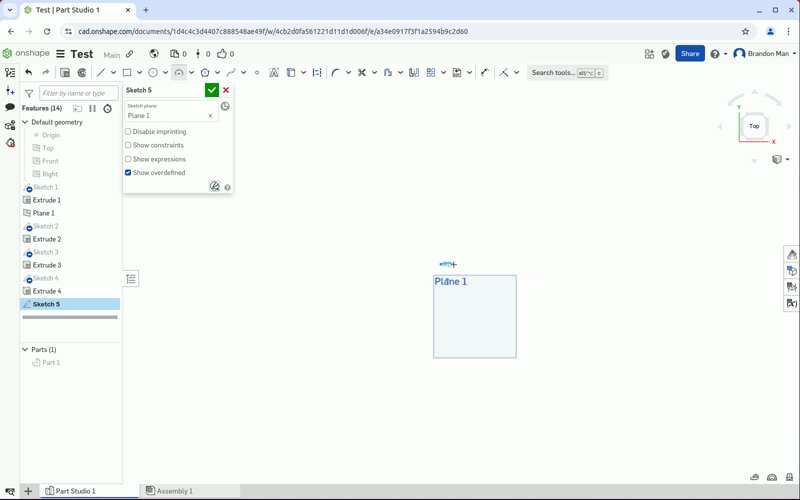
scroll(-6)
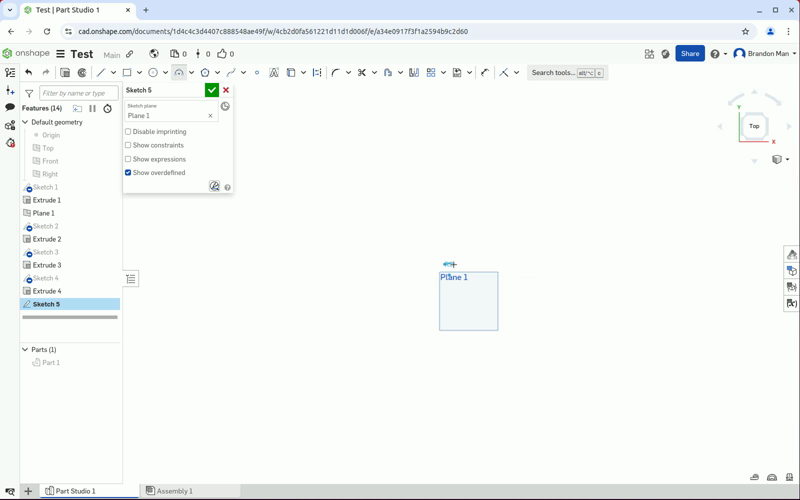
scroll(-6)
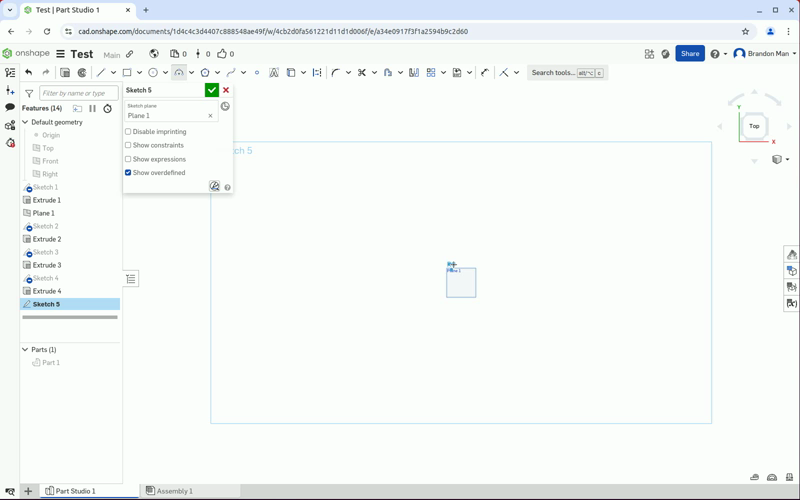
mouse_move(451, 266)
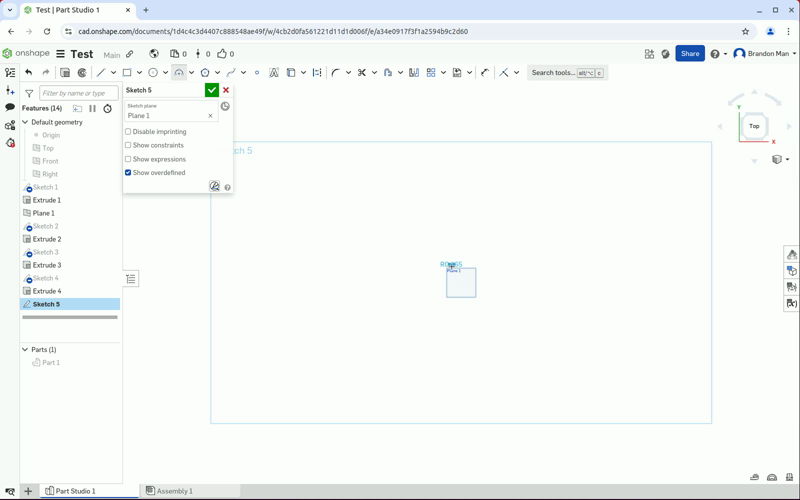
scroll(6)
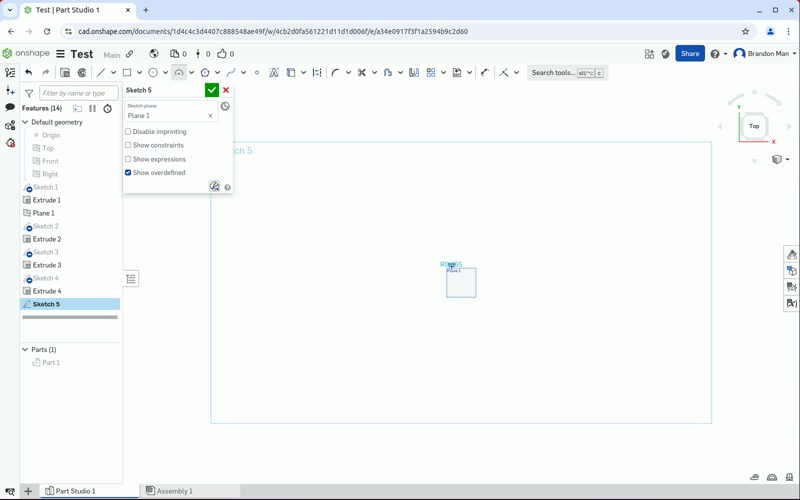
scroll(6)
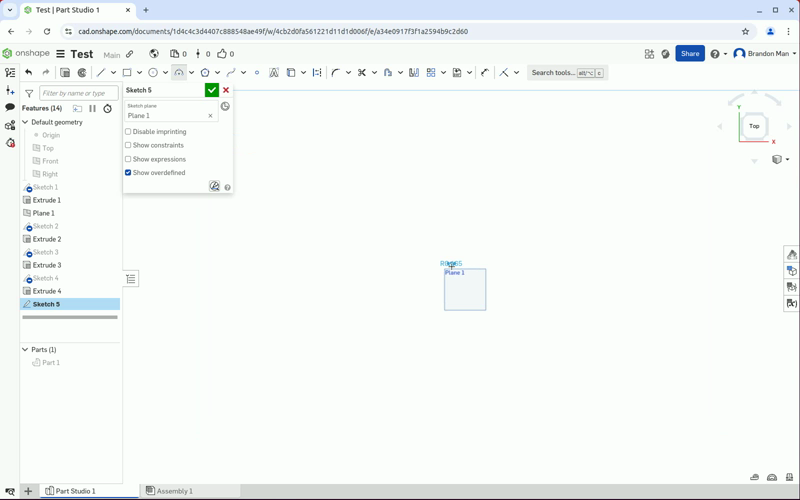
scroll(6)
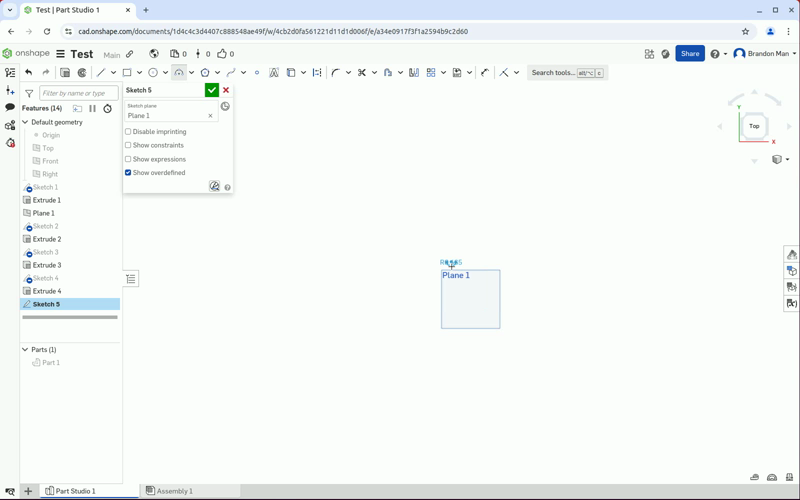
scroll(6)
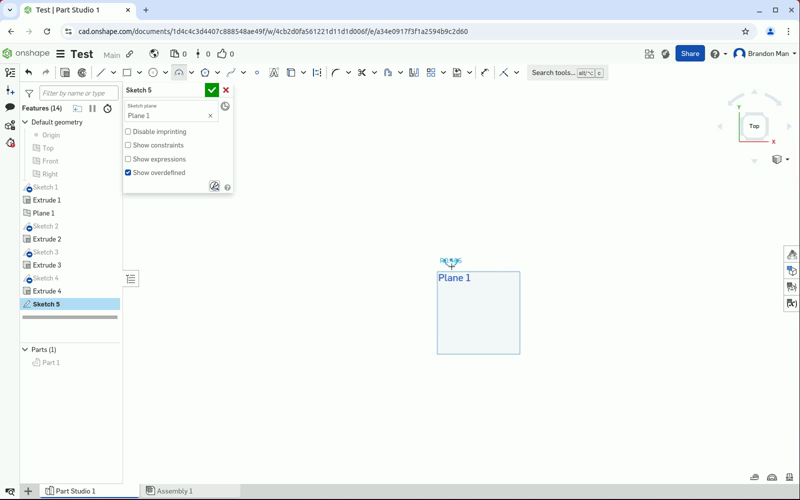
scroll(6)
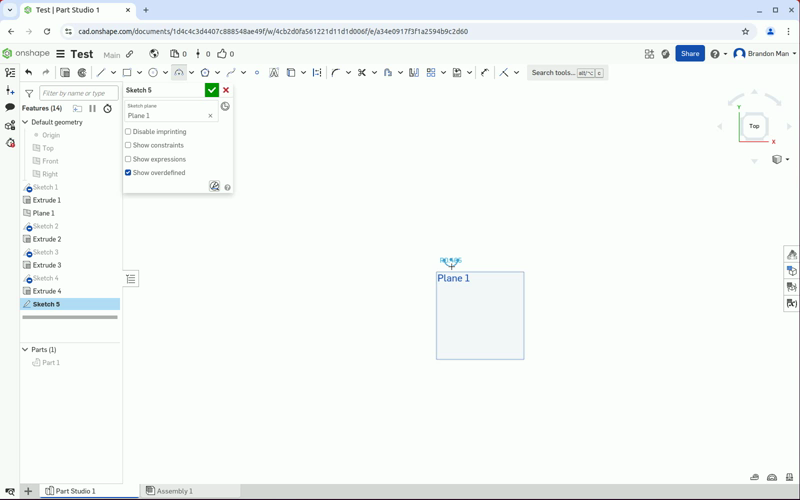
scroll(6)
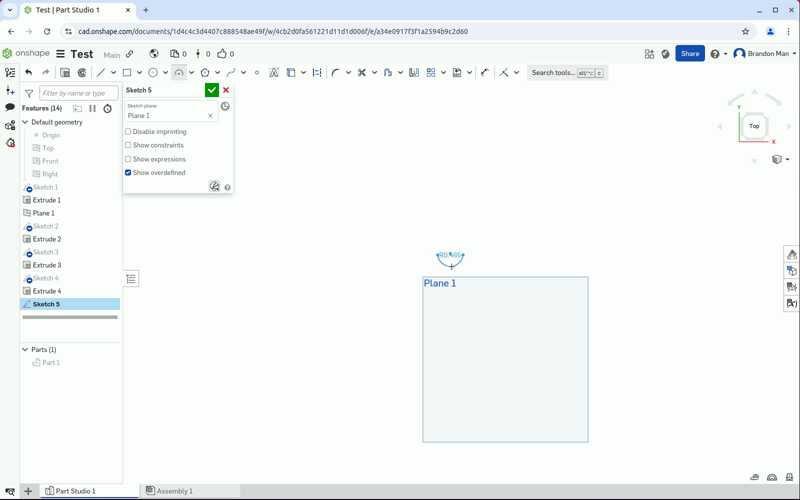
scroll(6)
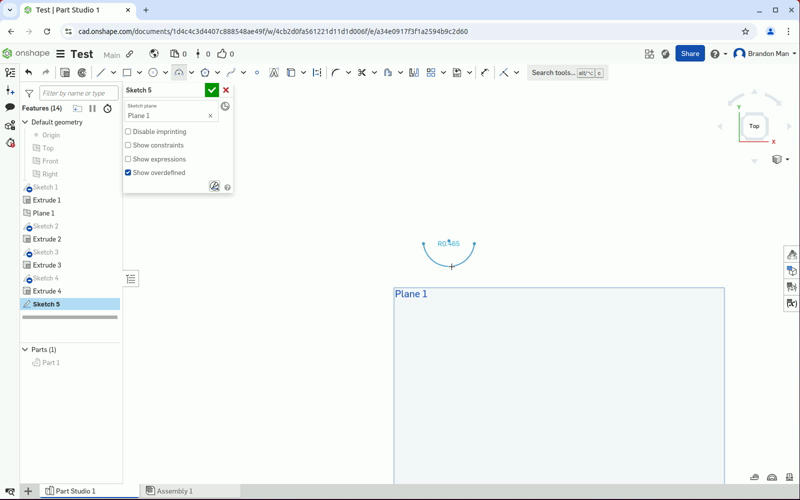
click(451, 266)
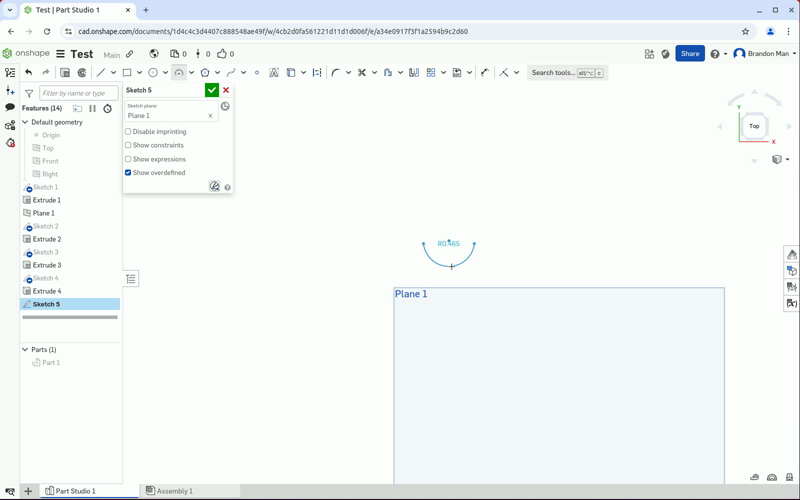
scroll(-6)
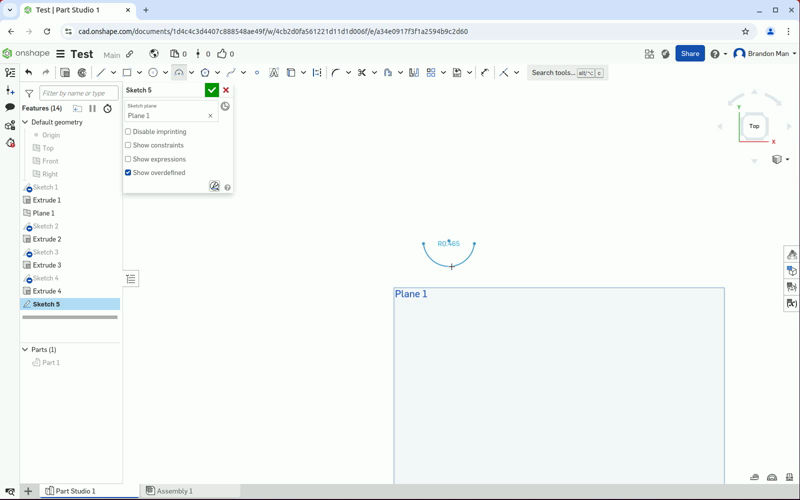
scroll(-6)
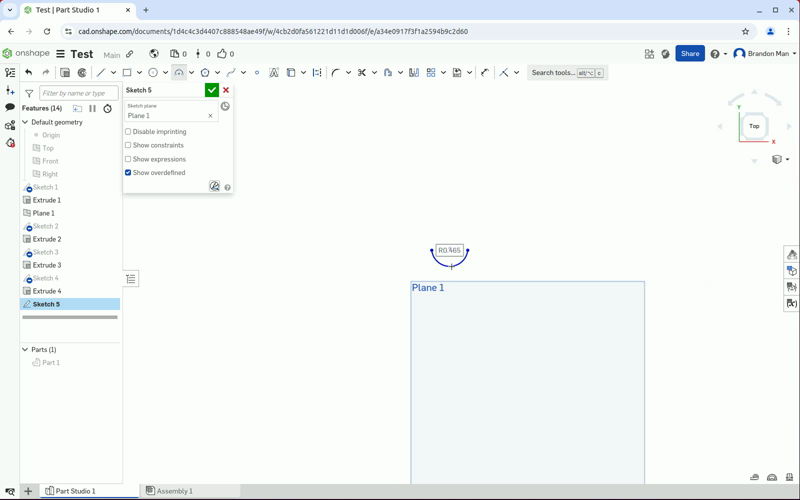
scroll(-6)
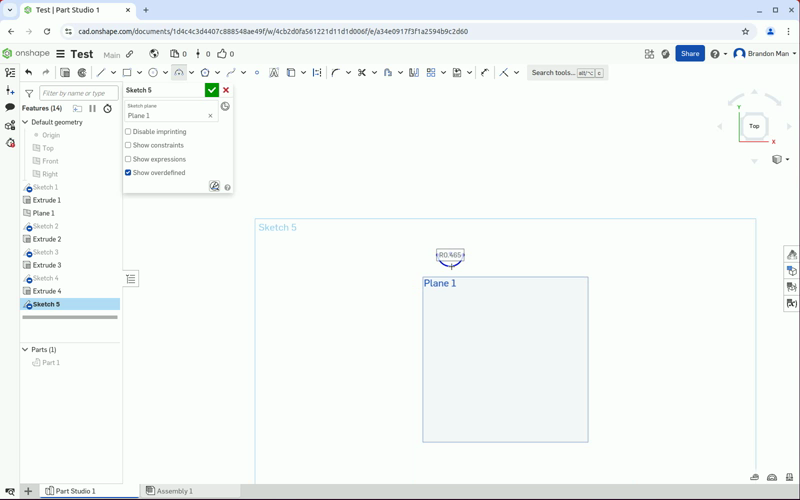
scroll(-6)
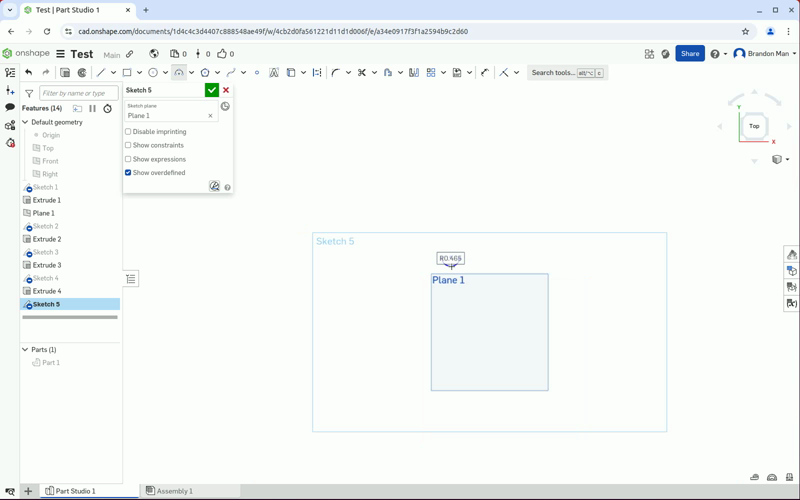
scroll(-6)
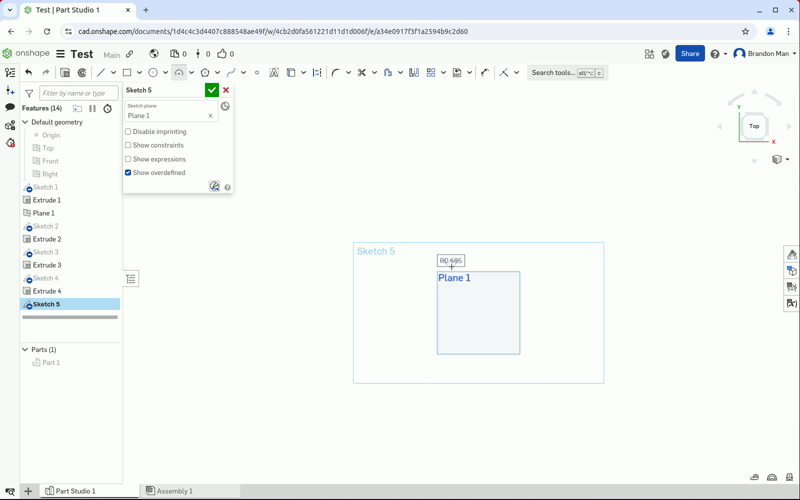
scroll(-6)
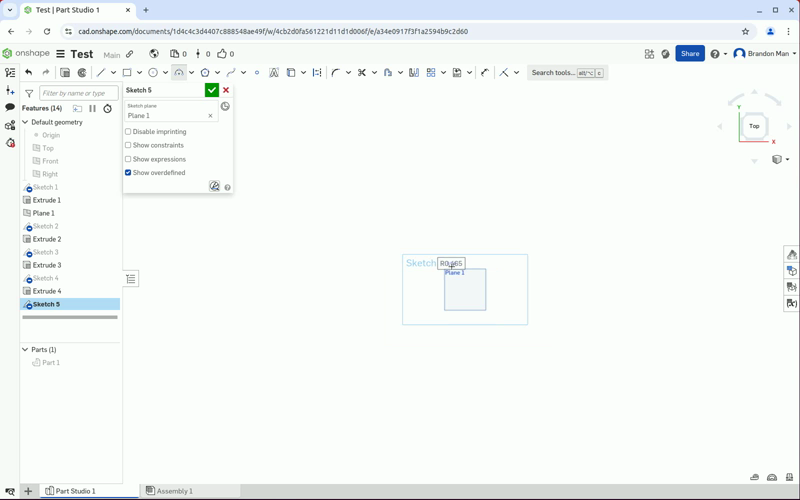
scroll(-6)
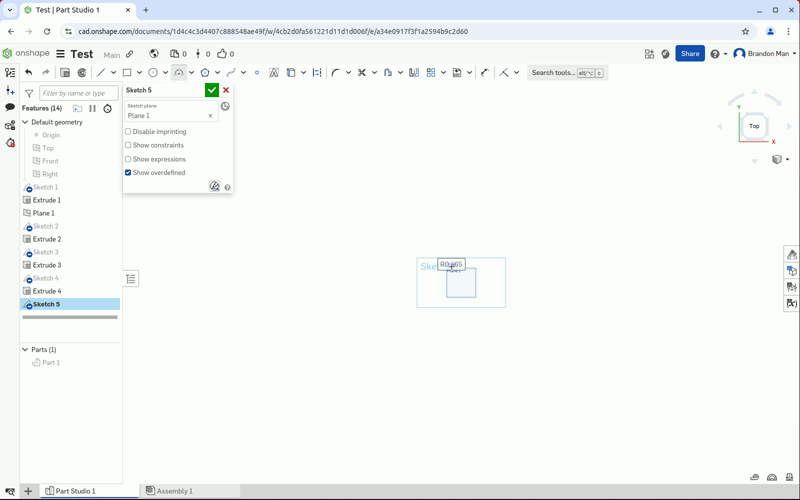
key_up(shift)
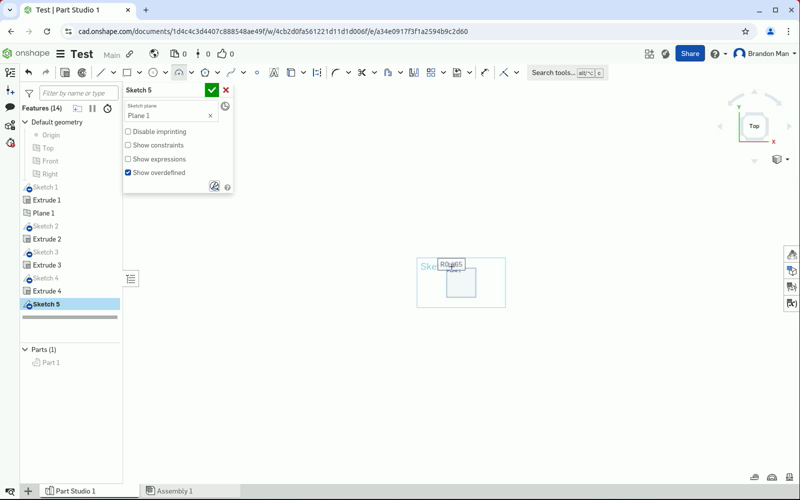
key(esc)
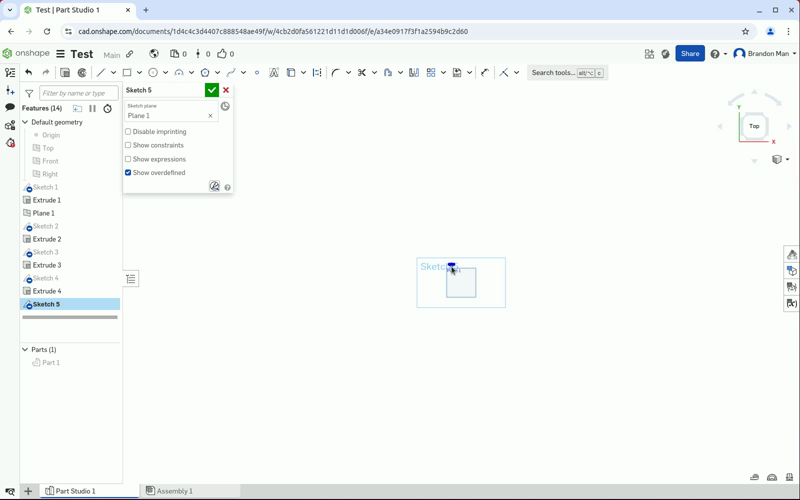
key(l)
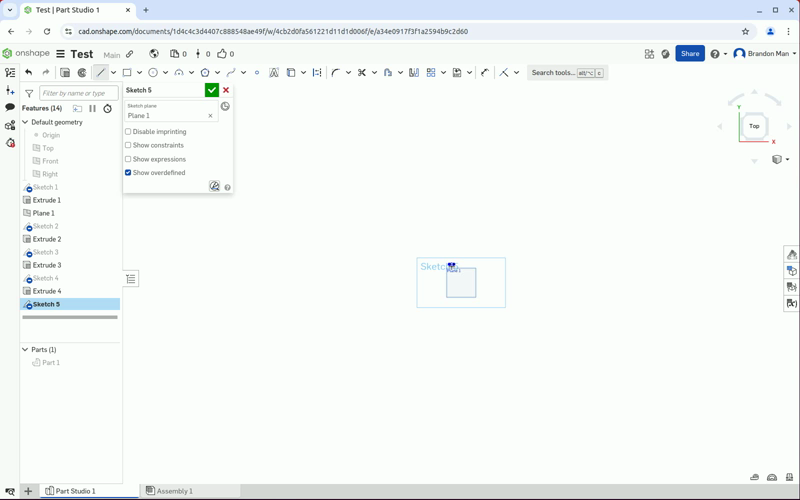
mouse_move(453, 264)
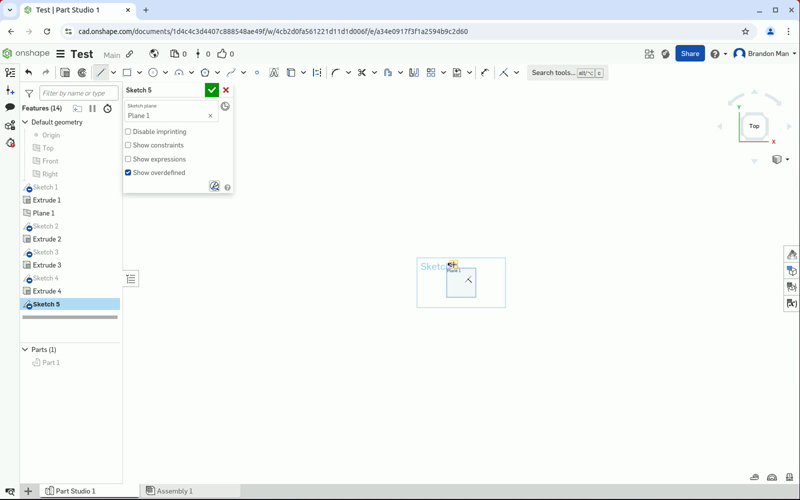
scroll(6)
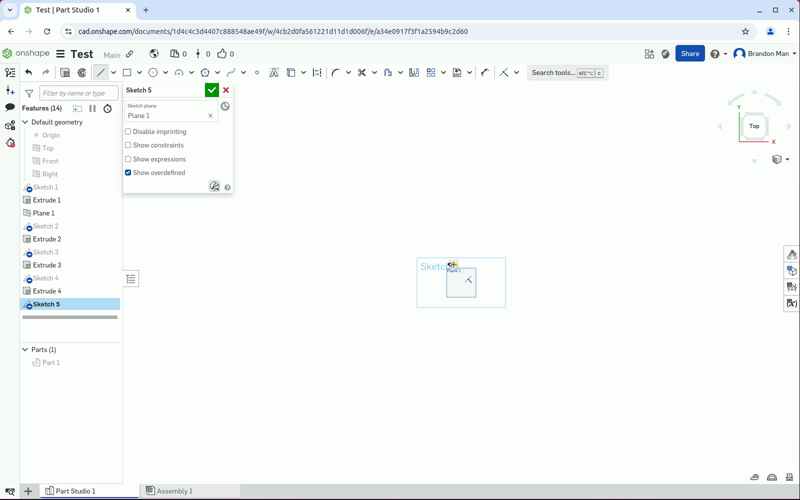
scroll(6)
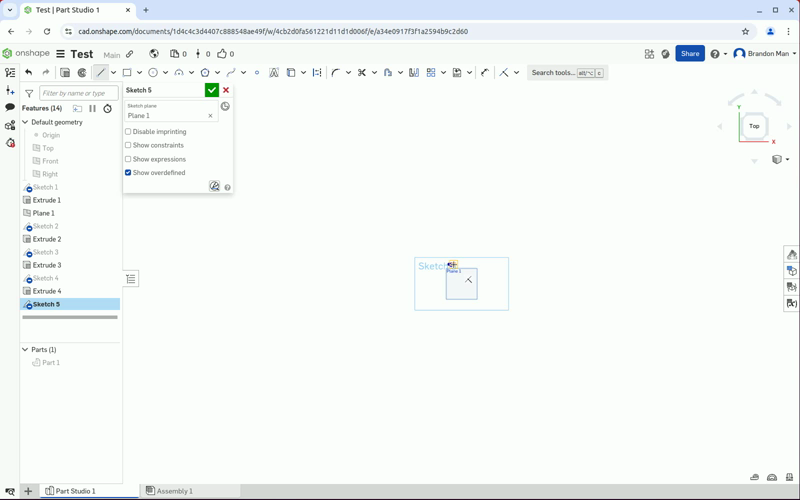
scroll(6)
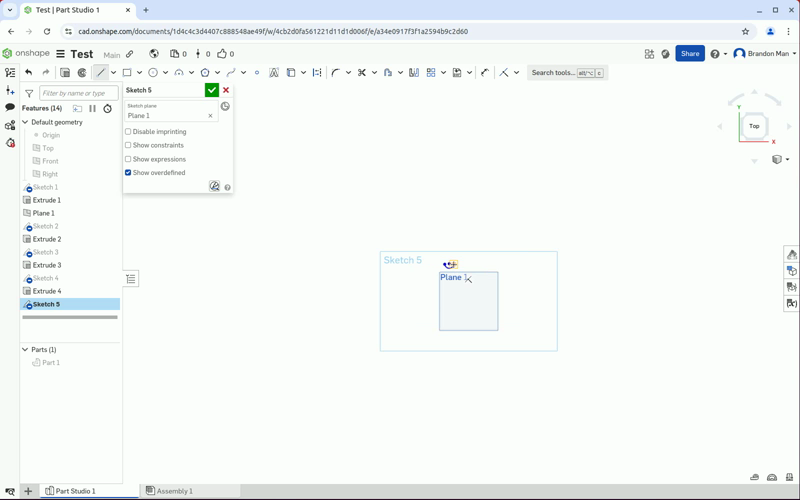
scroll(6)
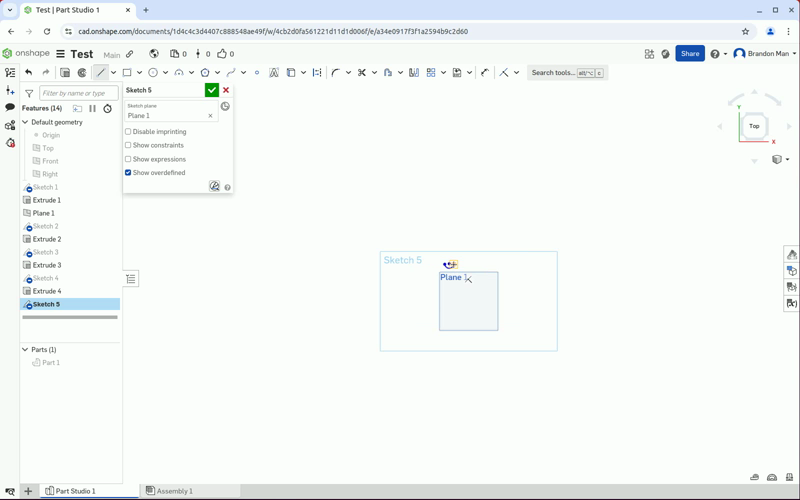
scroll(6)
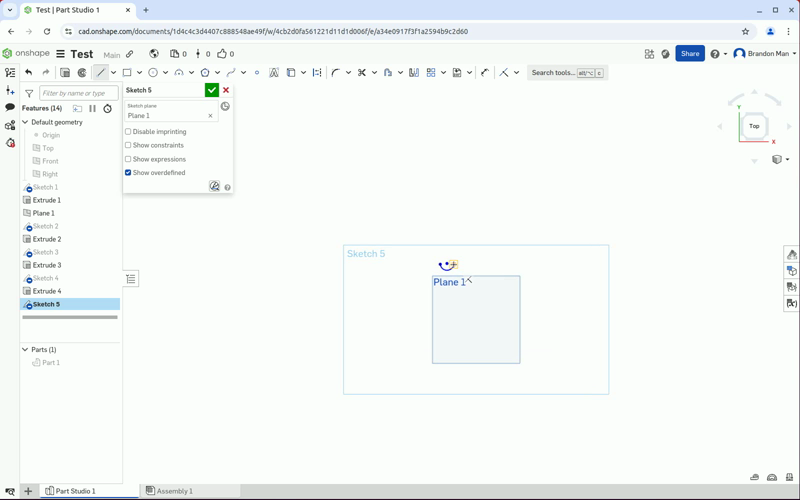
scroll(6)
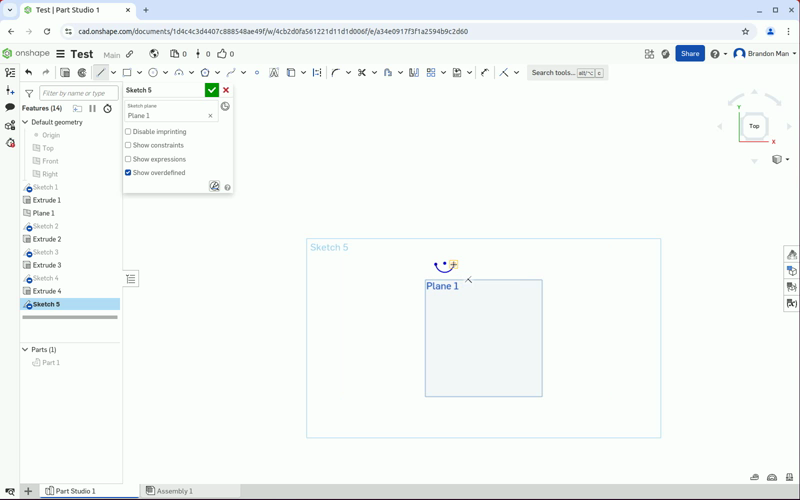
scroll(6)
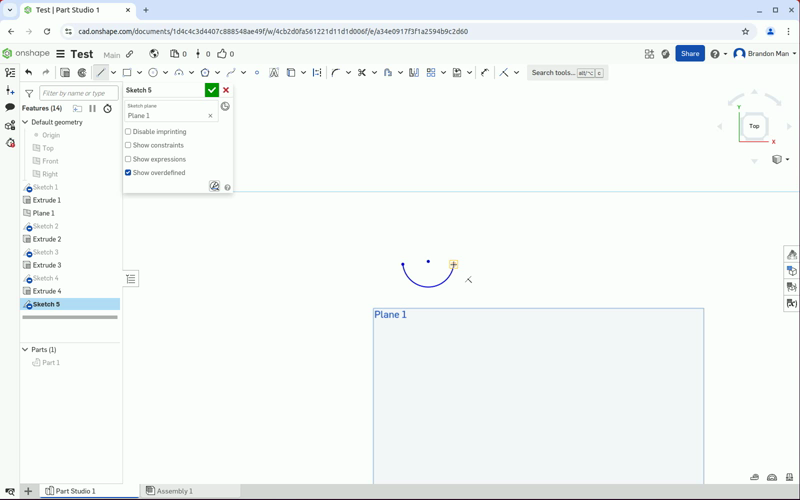
click(453, 264)
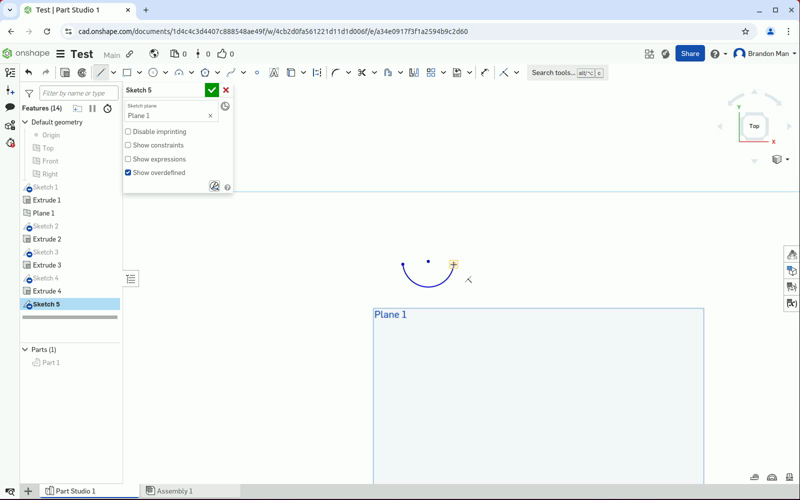
scroll(-6)
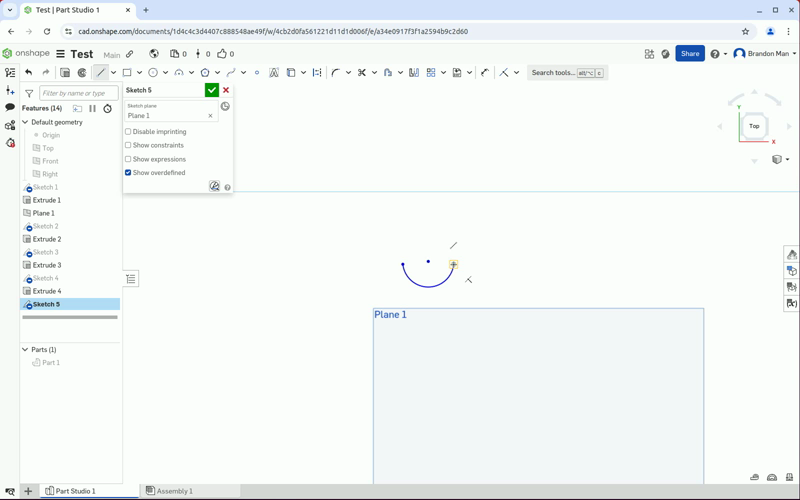
scroll(-6)
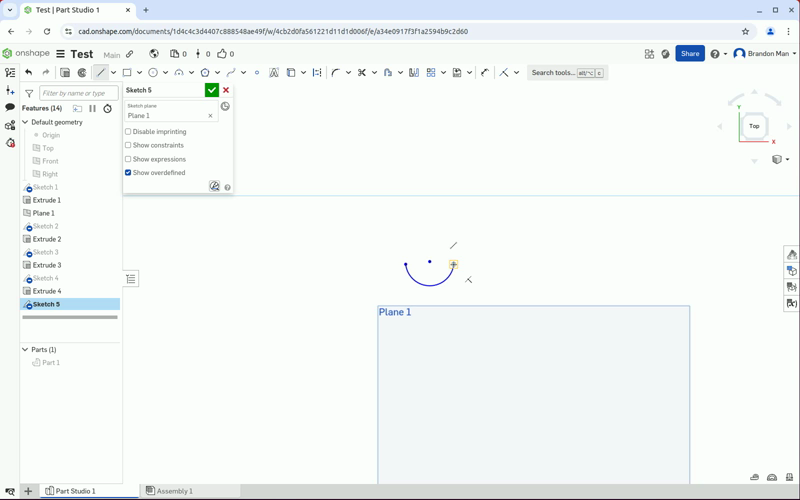
scroll(-6)
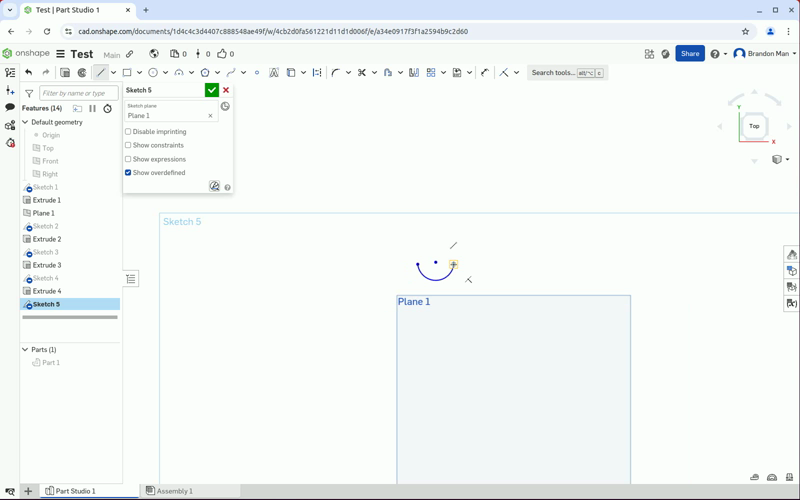
scroll(-6)
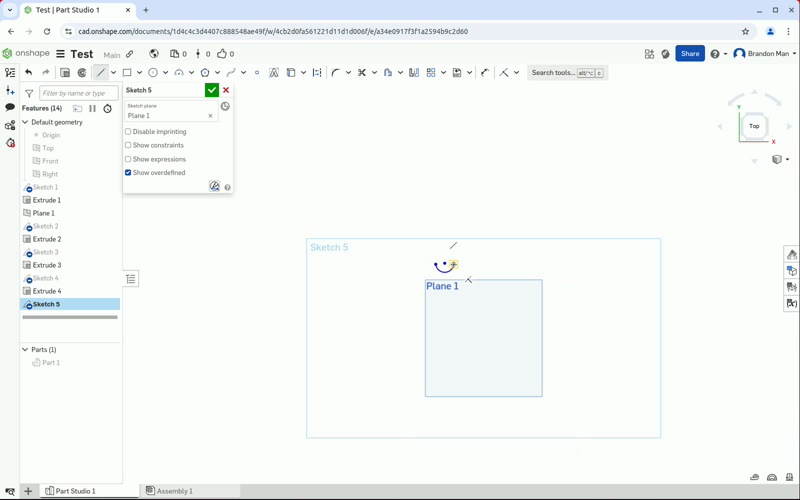
scroll(-6)
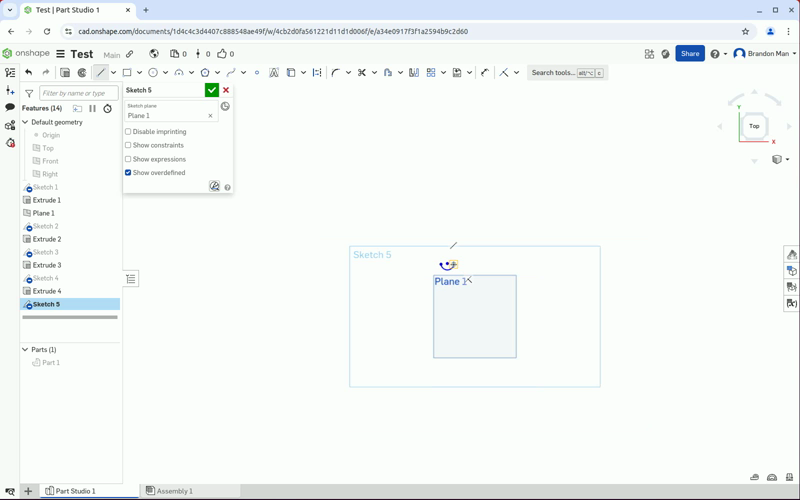
scroll(-6)
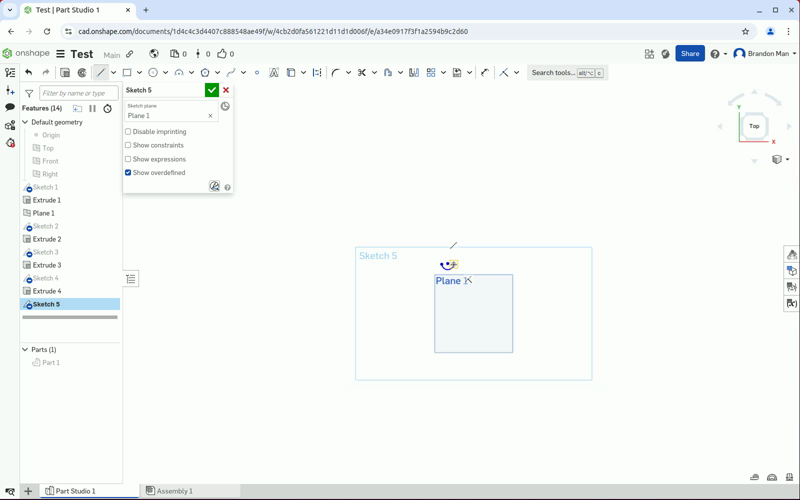
scroll(-6)
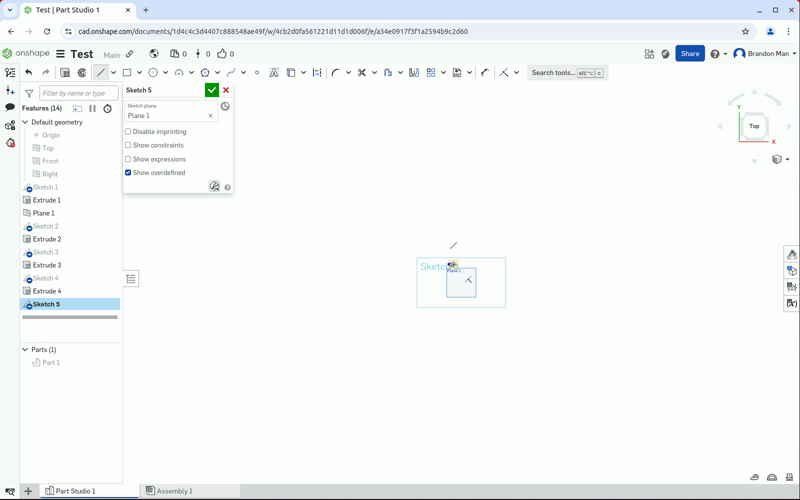
mouse_move(483, 264)
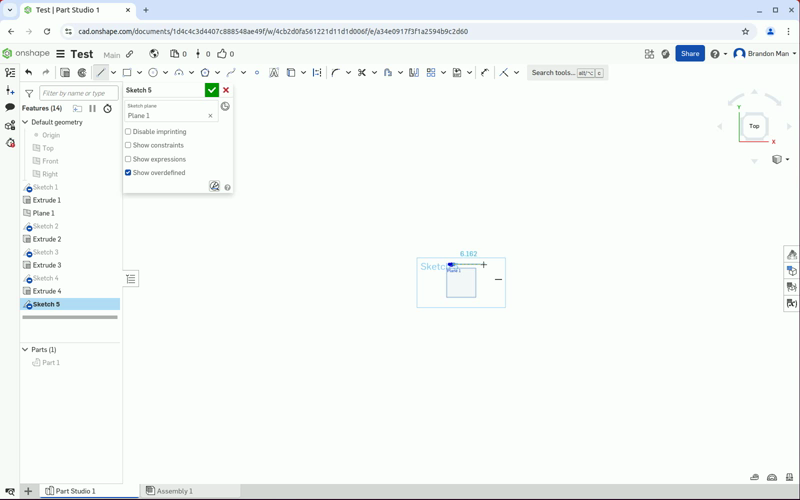
key_down(shift)
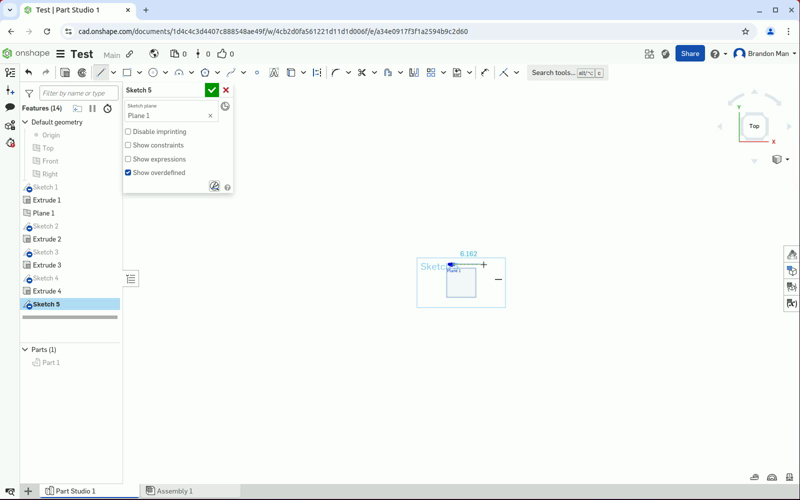
mouse_move(449, 264)
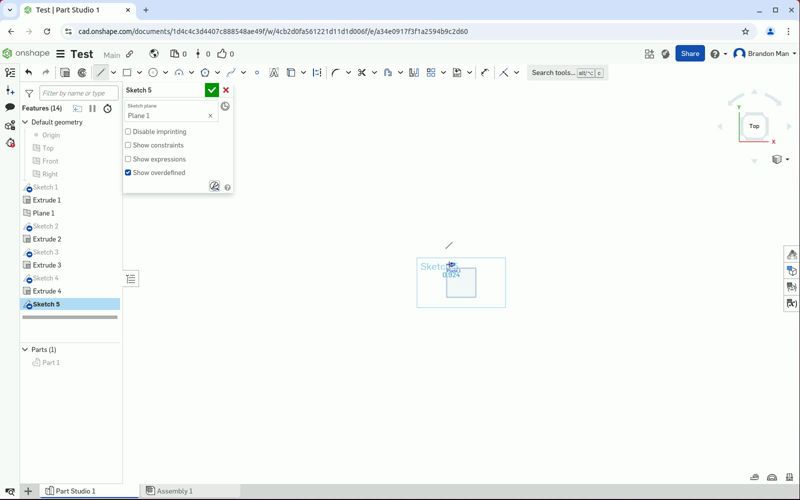
scroll(6)
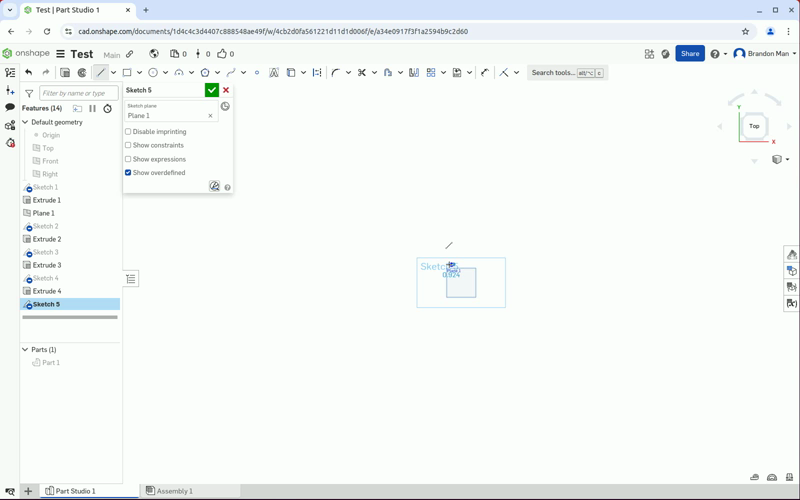
scroll(6)
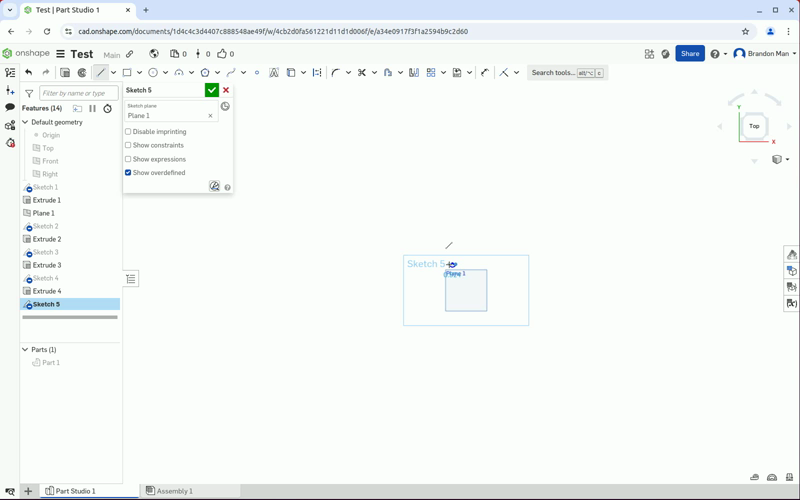
scroll(6)
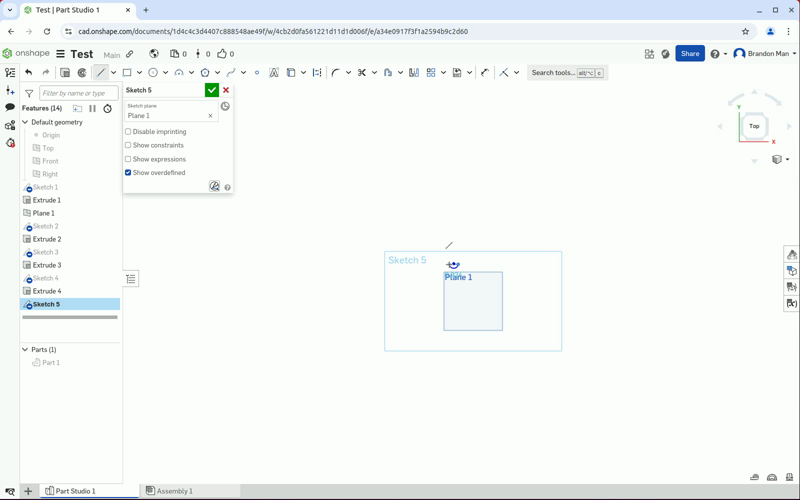
scroll(6)
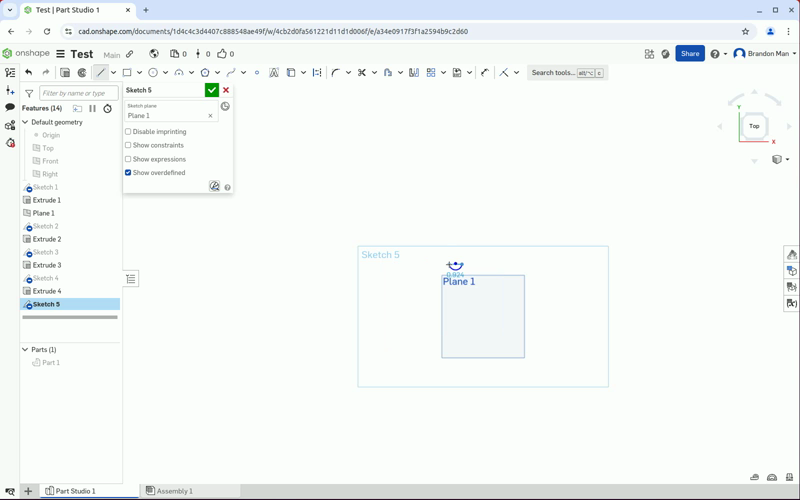
scroll(6)
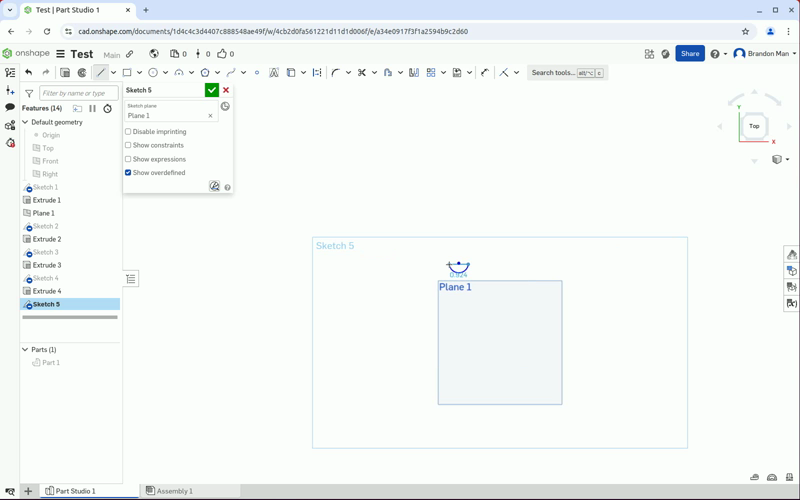
scroll(6)
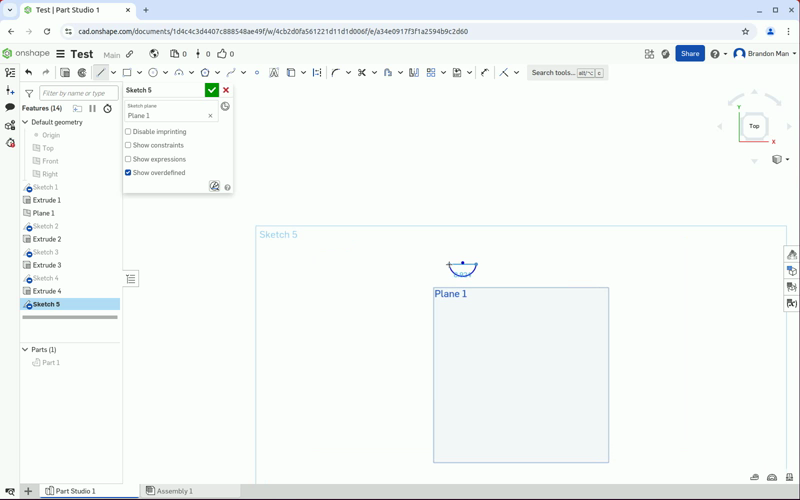
scroll(6)
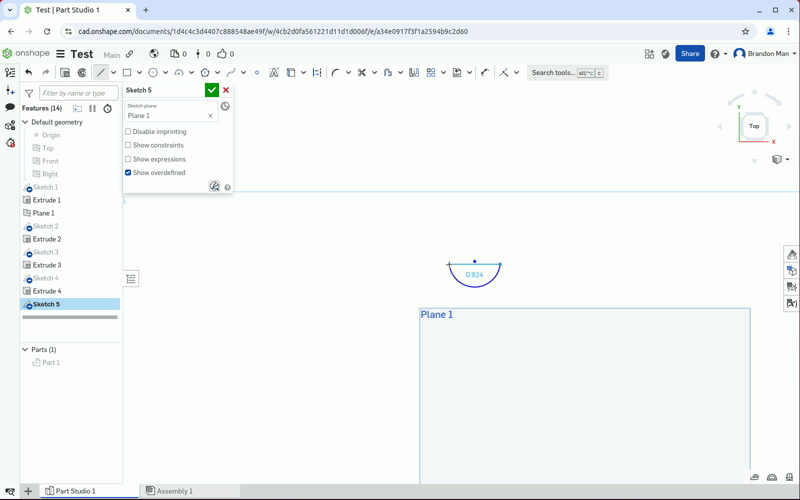
key_up(shift)
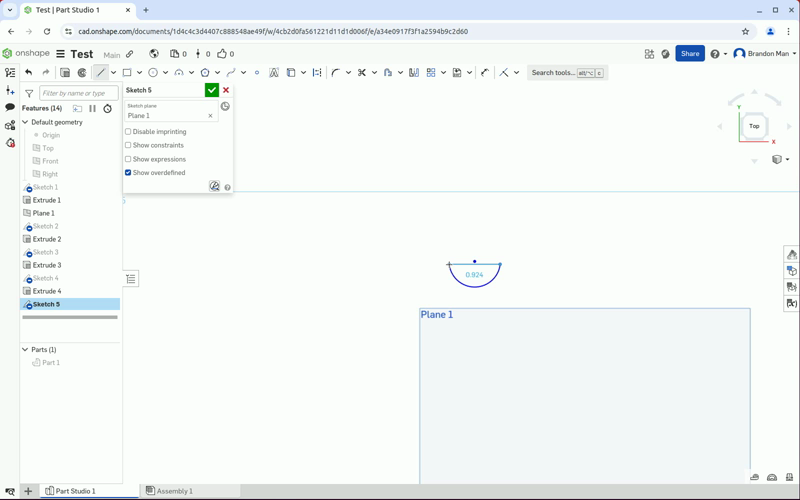
click(449, 264)
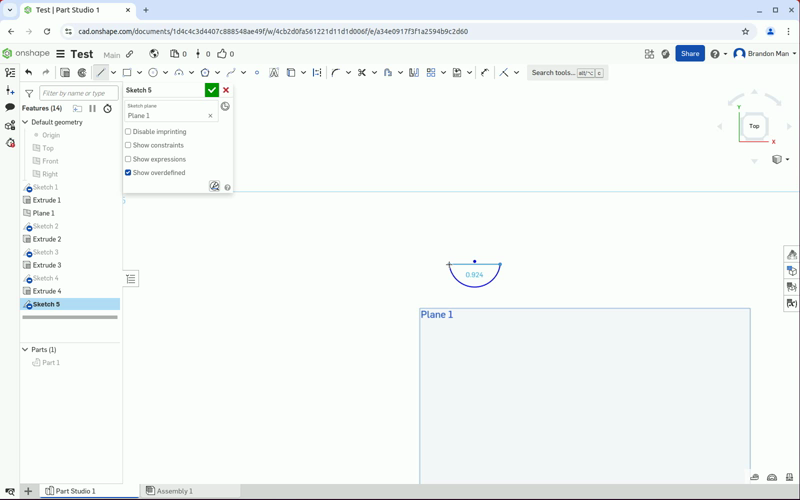
scroll(-6)
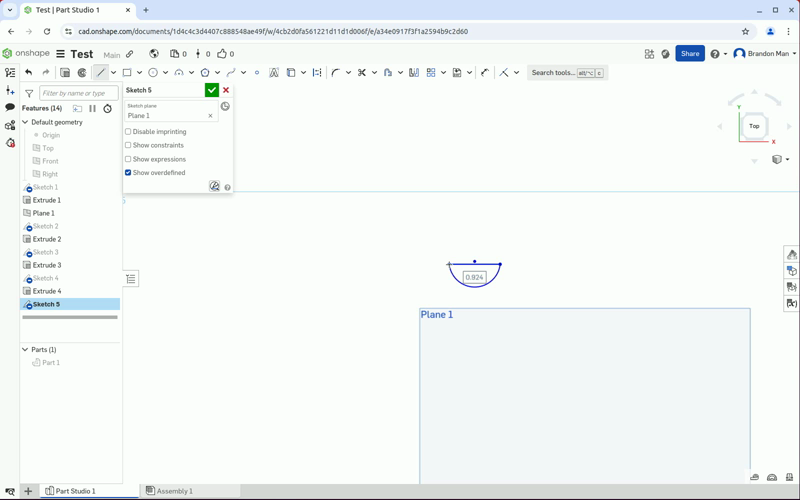
scroll(-6)
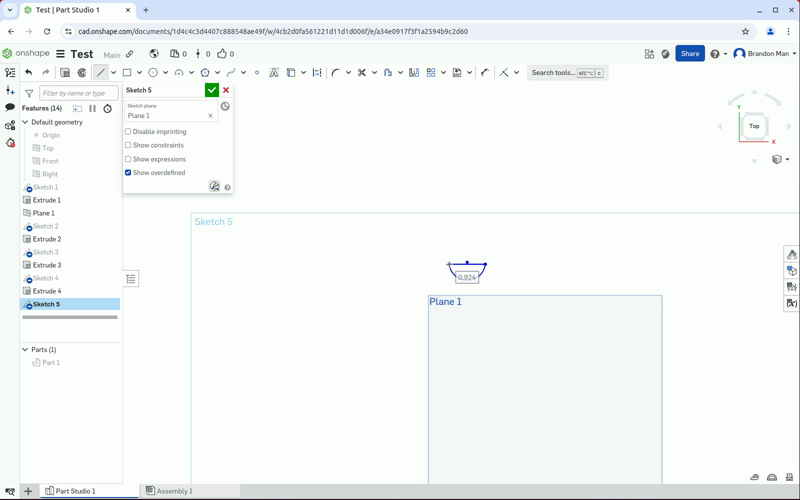
scroll(-6)
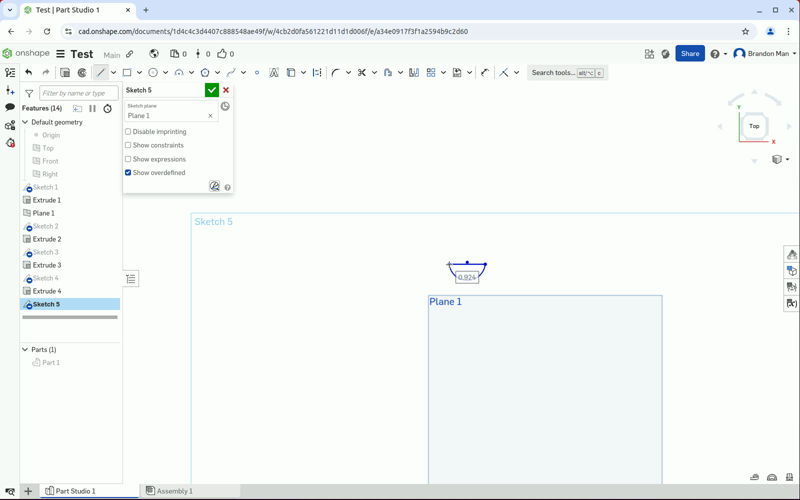
scroll(-6)
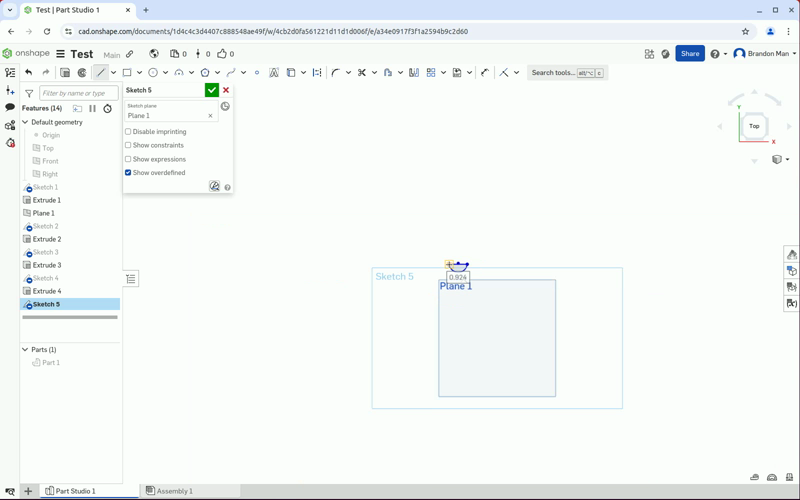
scroll(-6)
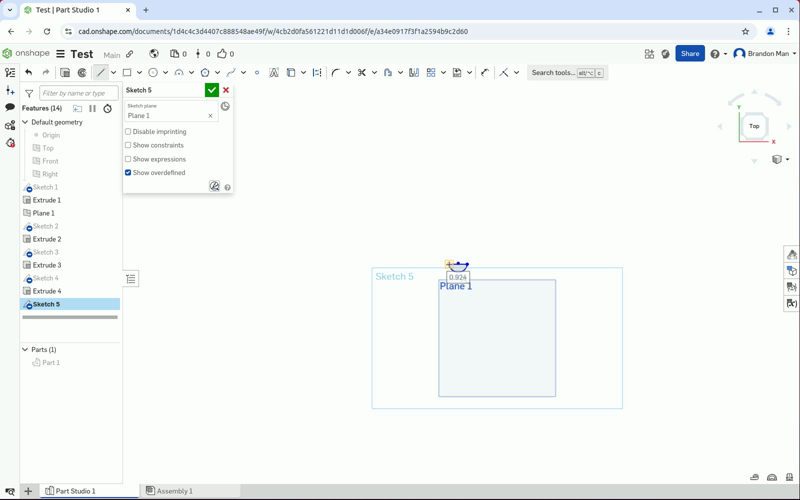
scroll(-6)
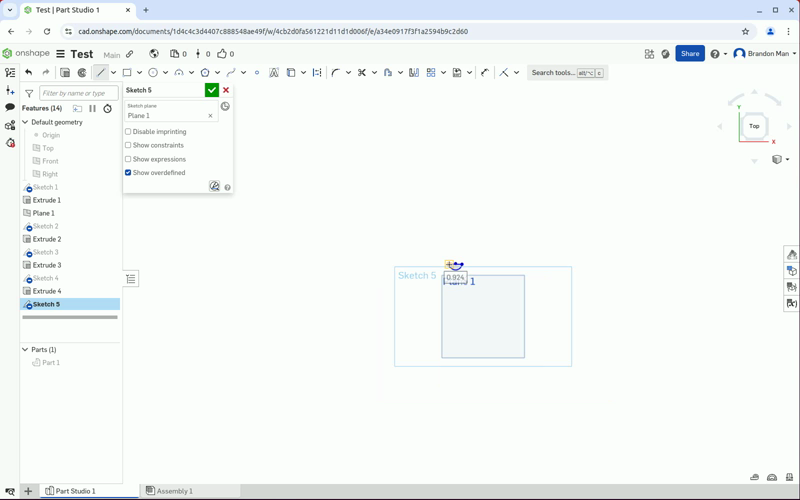
scroll(-6)
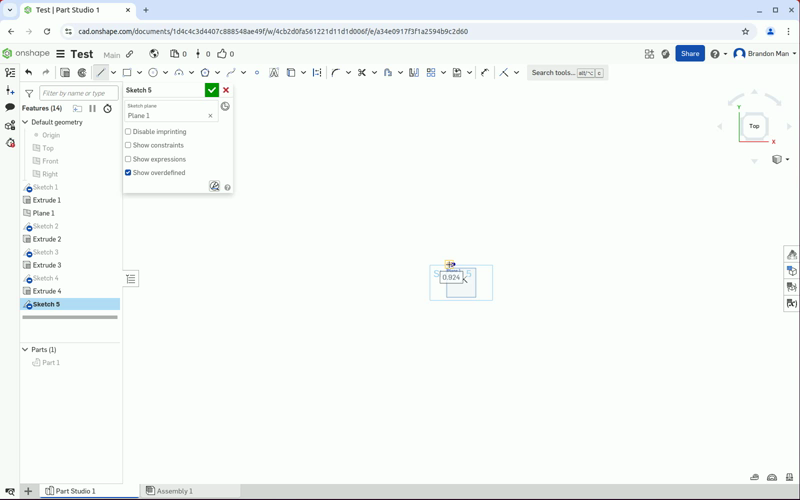
key(esc)
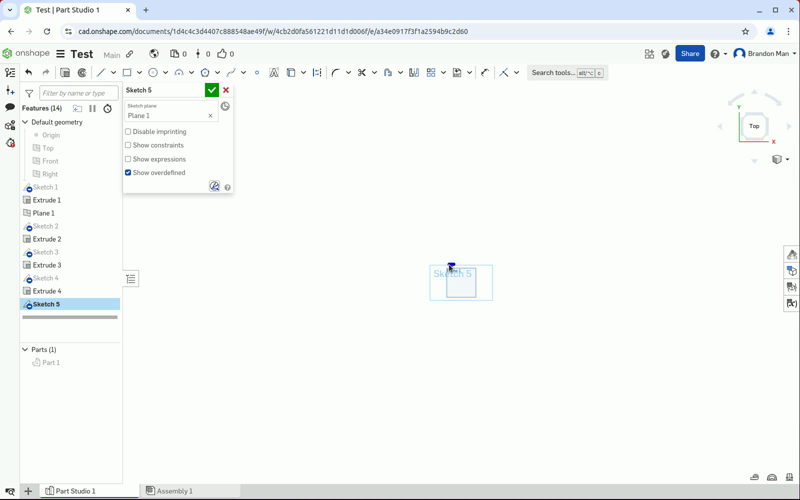
mouse_move(452, 265)
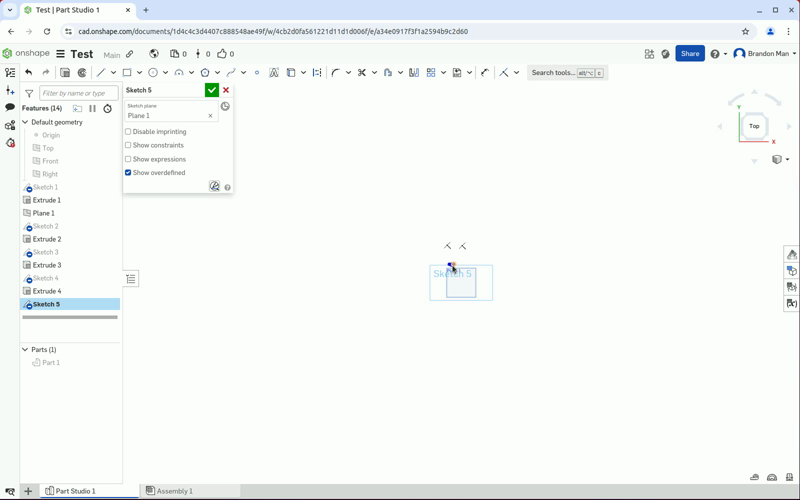
scroll(6)
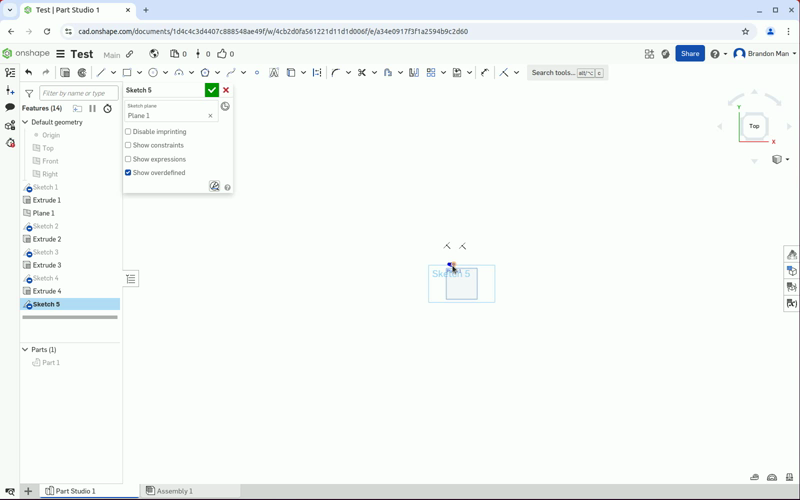
scroll(6)
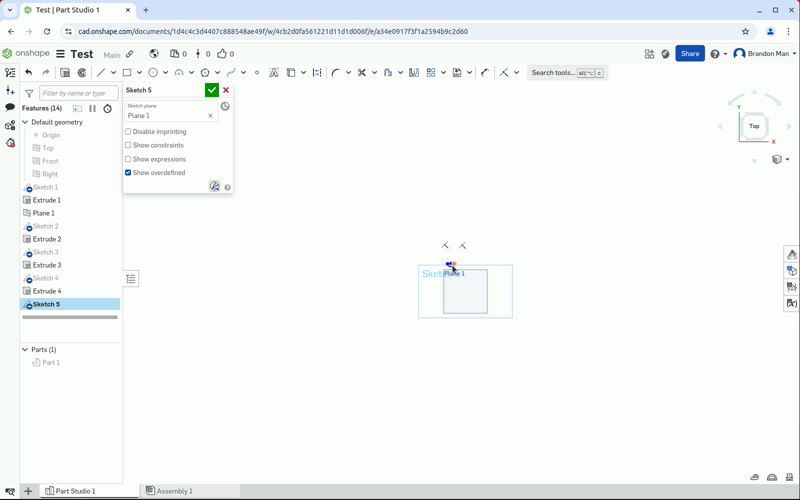
scroll(6)
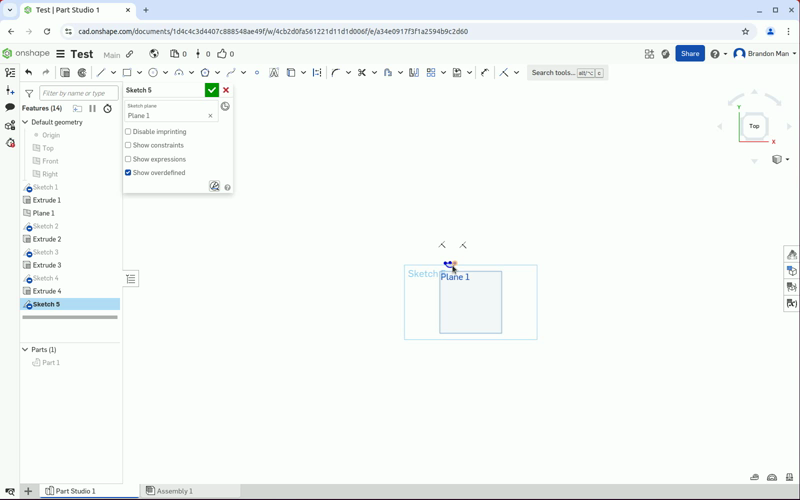
scroll(6)
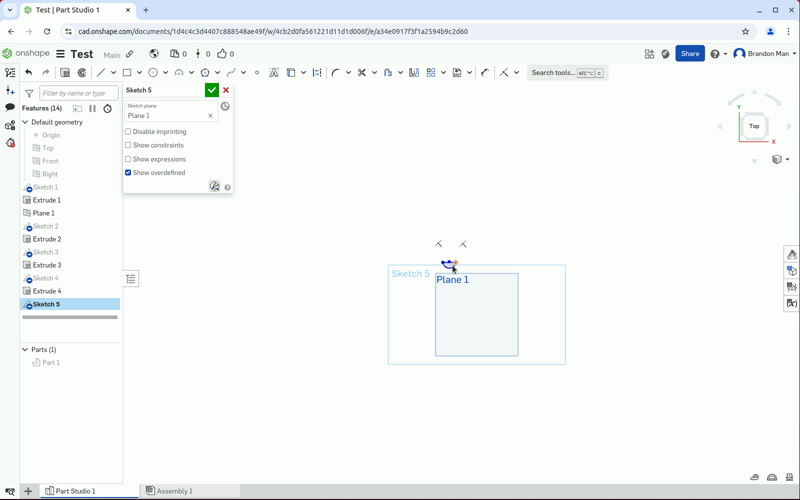
scroll(6)
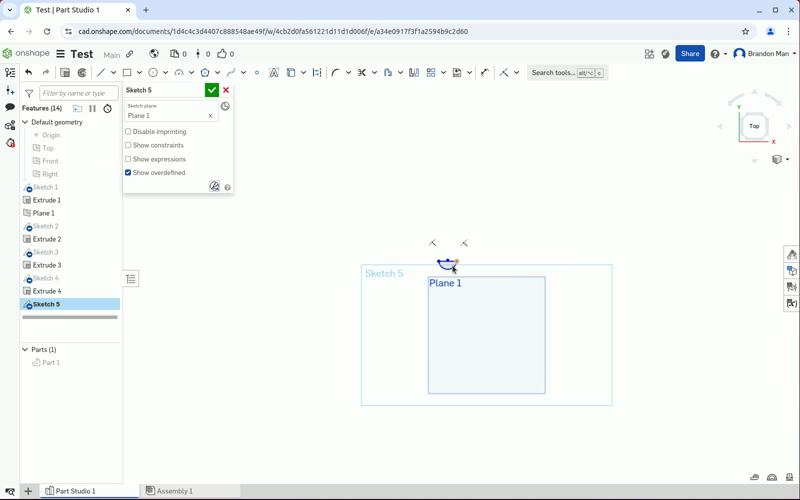
scroll(6)
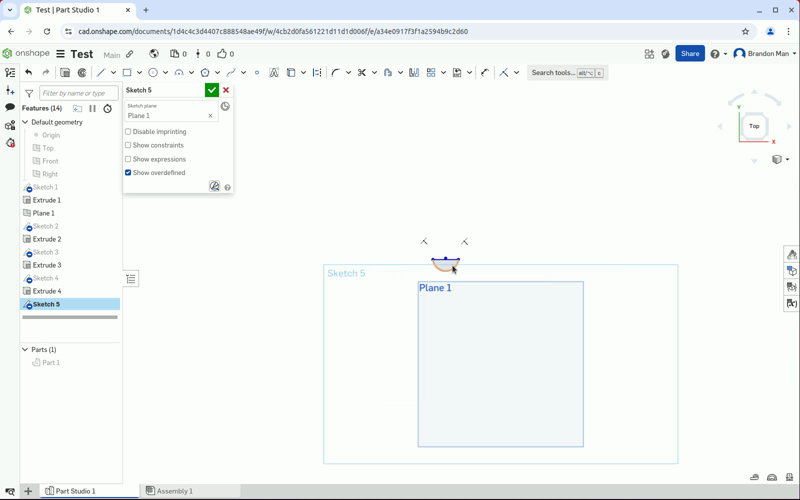
scroll(6)
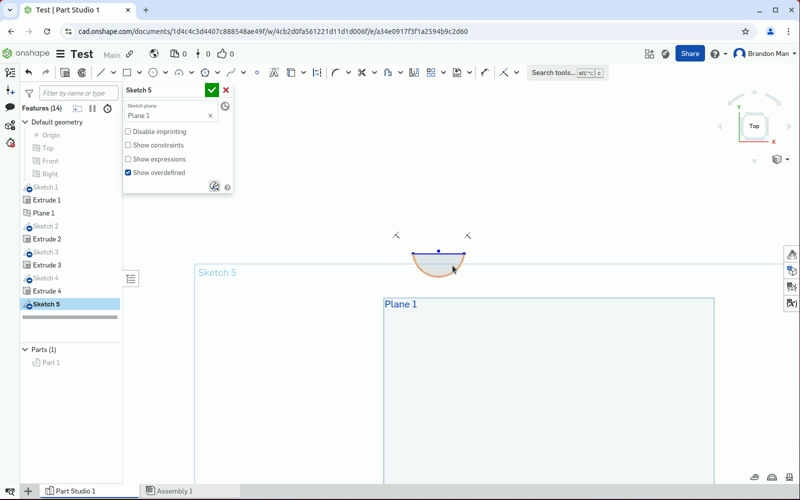
click(452, 265)
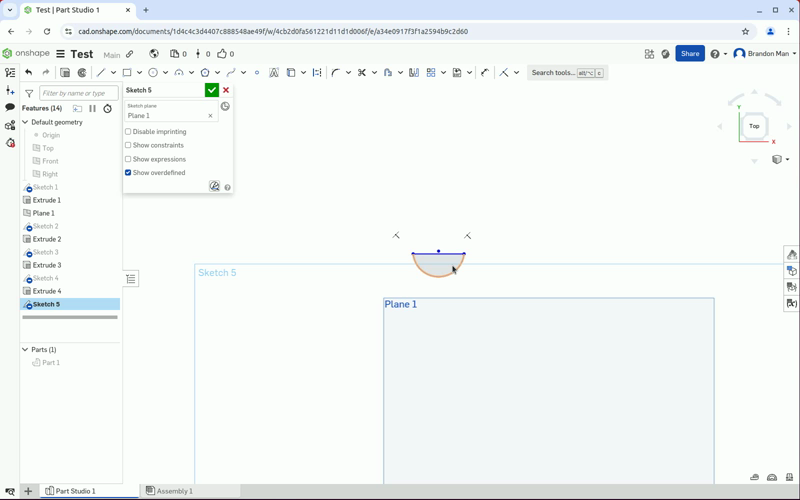
scroll(-6)
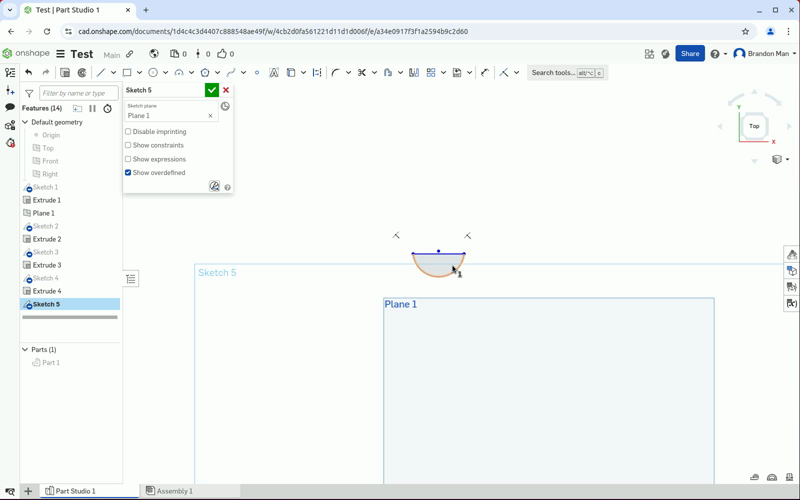
scroll(-6)
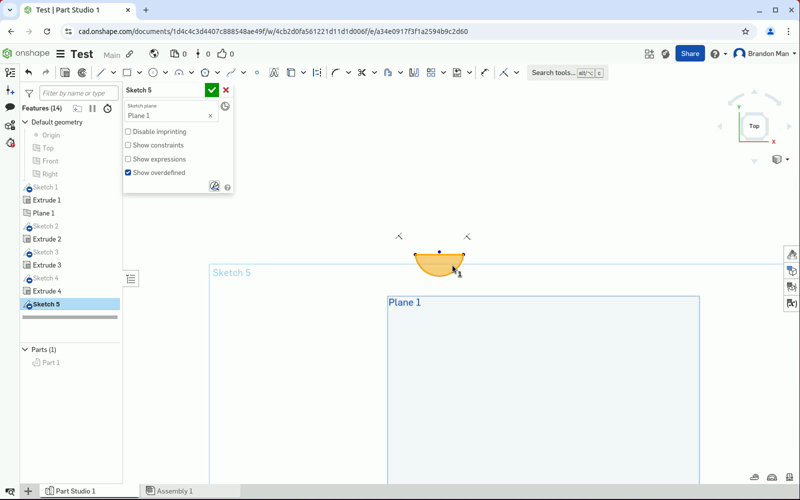
scroll(-6)
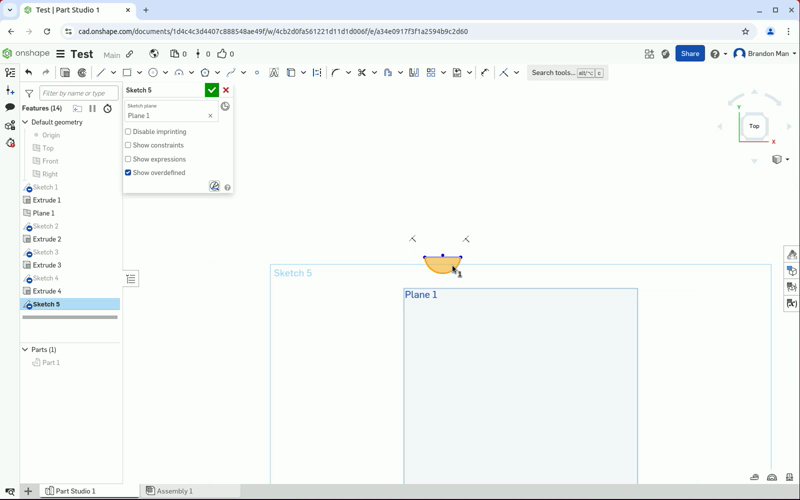
scroll(-6)
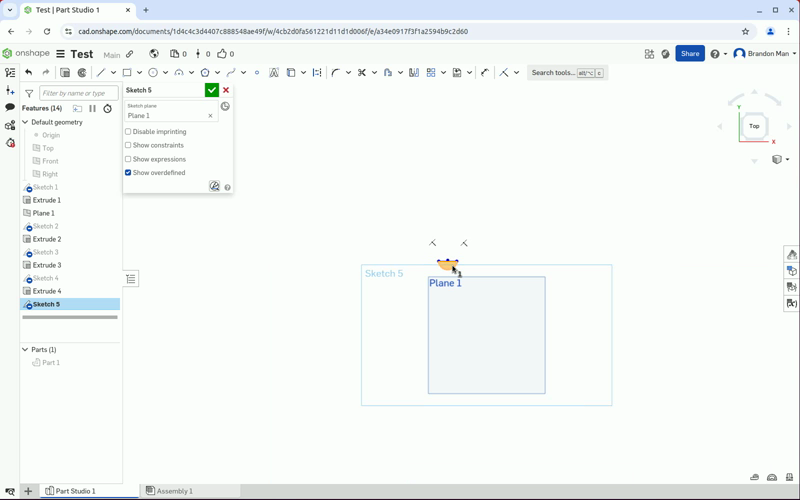
scroll(-6)
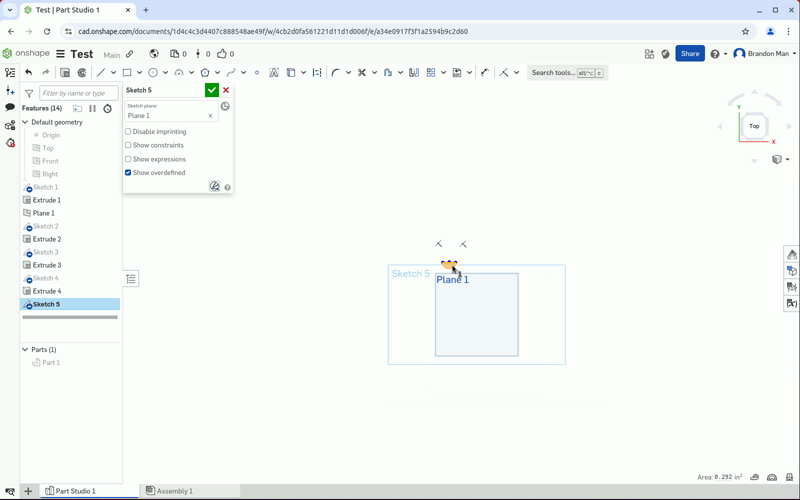
scroll(-6)
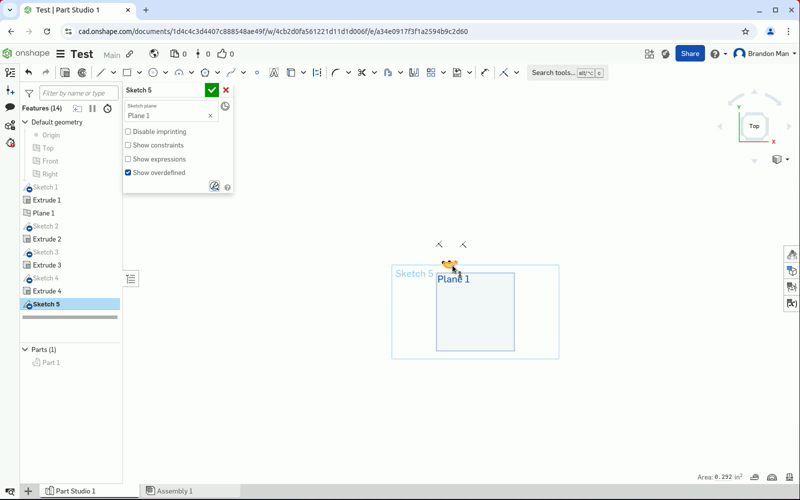
scroll(-6)
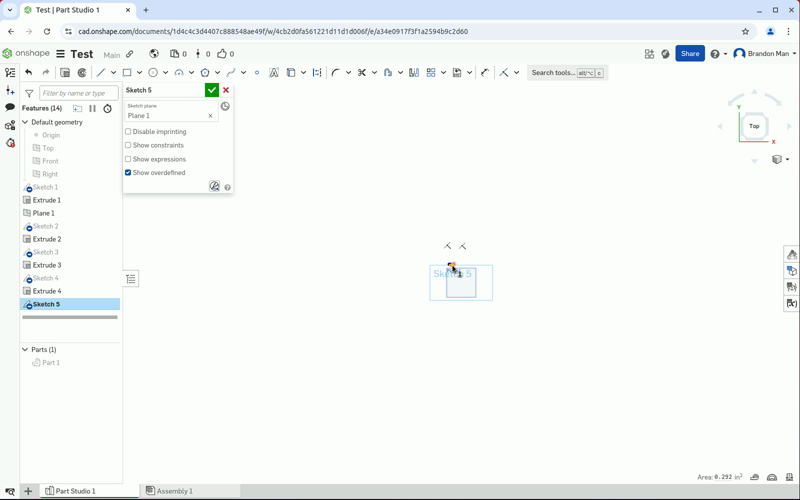
mouse_move(73, 352)
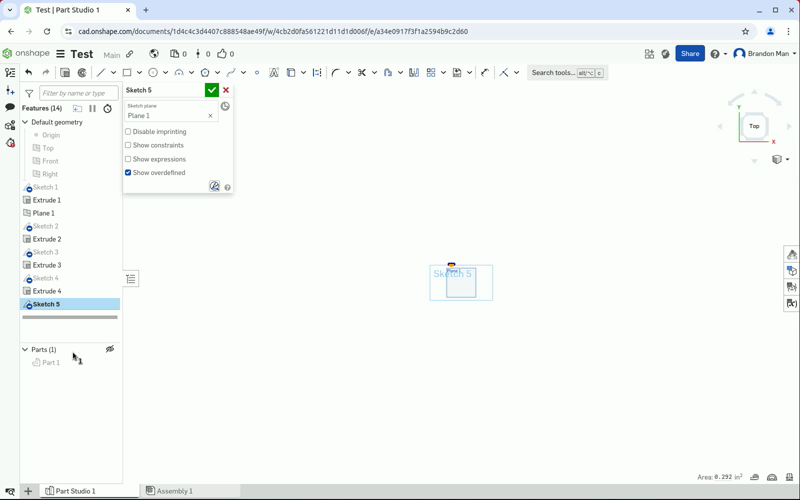
key(shift+y)
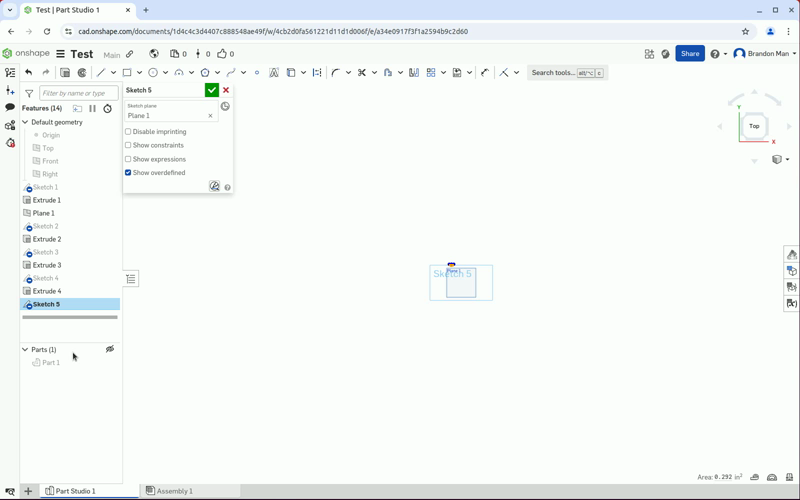
key(shift+e)
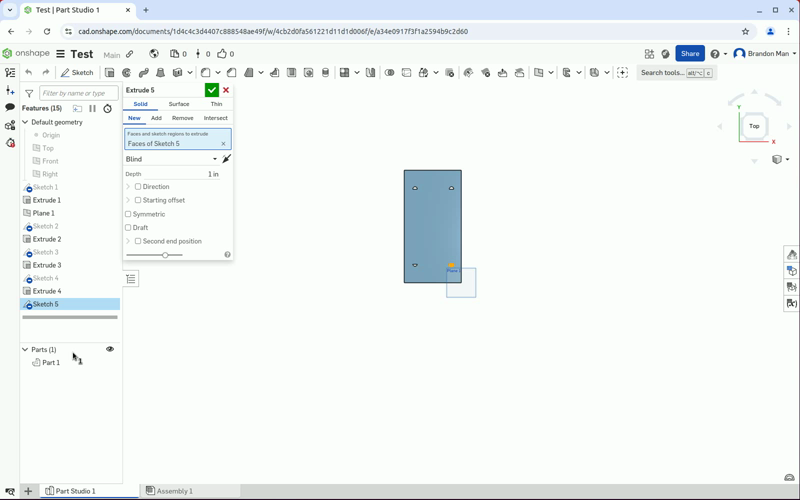
mouse_move(143, 106)
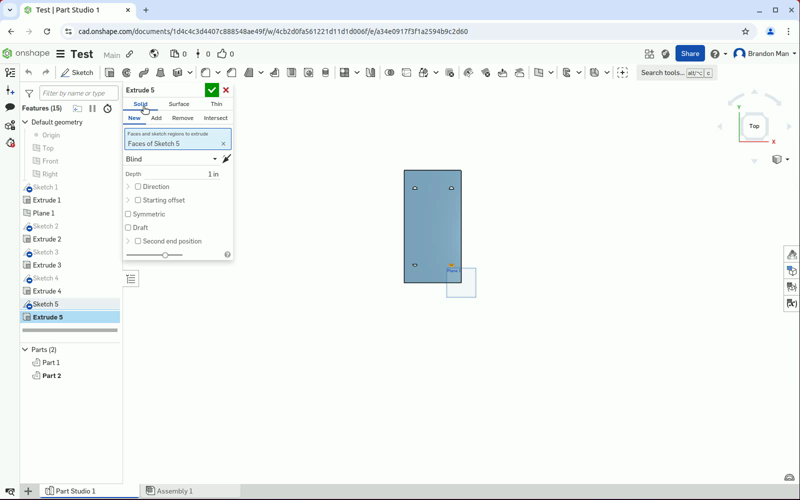
click(143, 106)
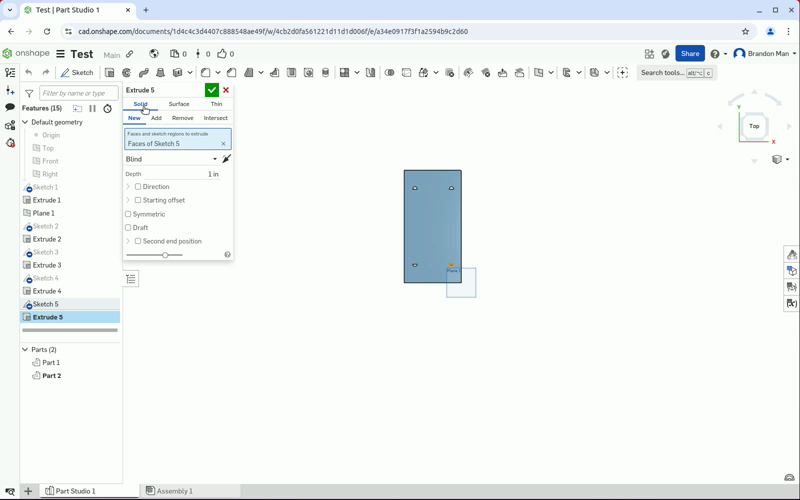
mouse_move(186, 120)
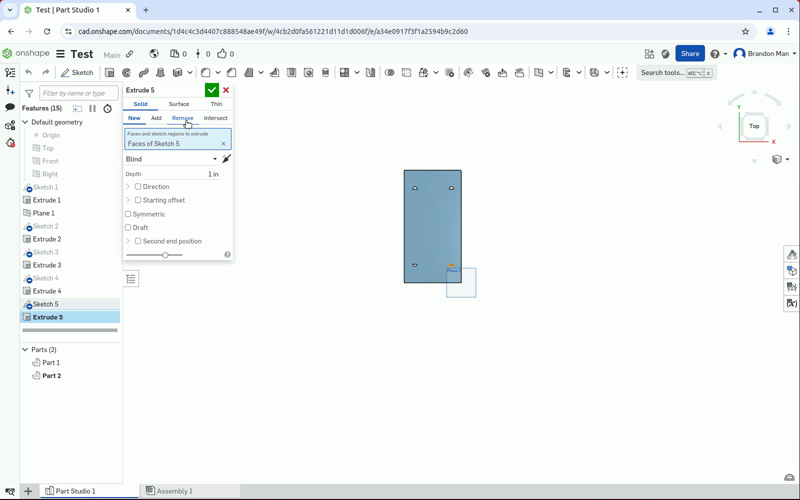
click(186, 120)
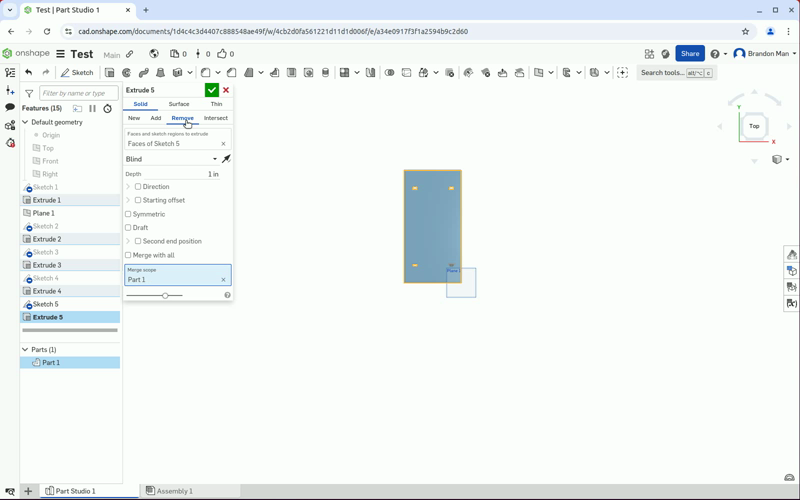
key(tab, 4)
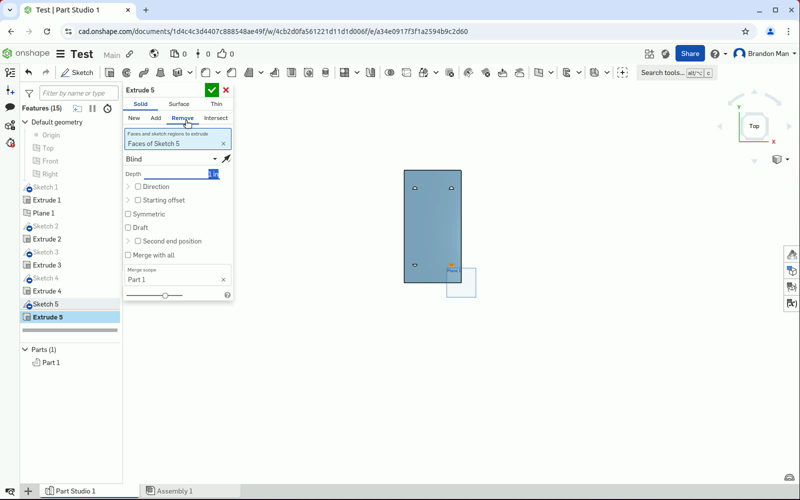
text(1.926)
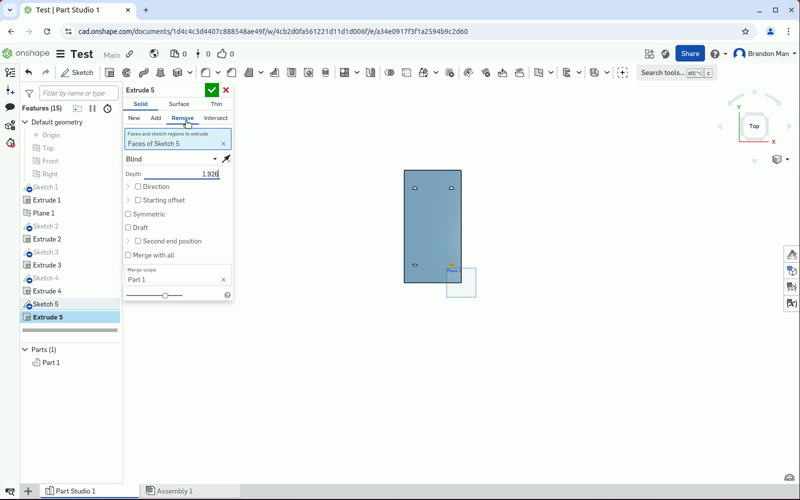
key(tab, 6)
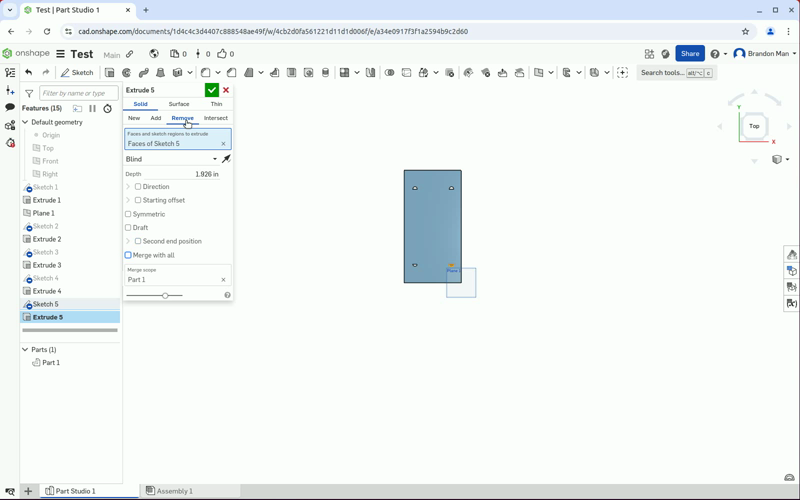
key(space)
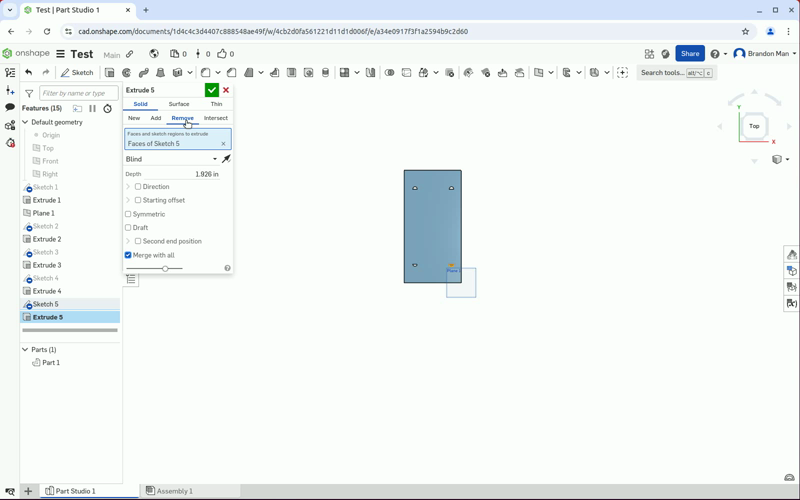
key(enter)
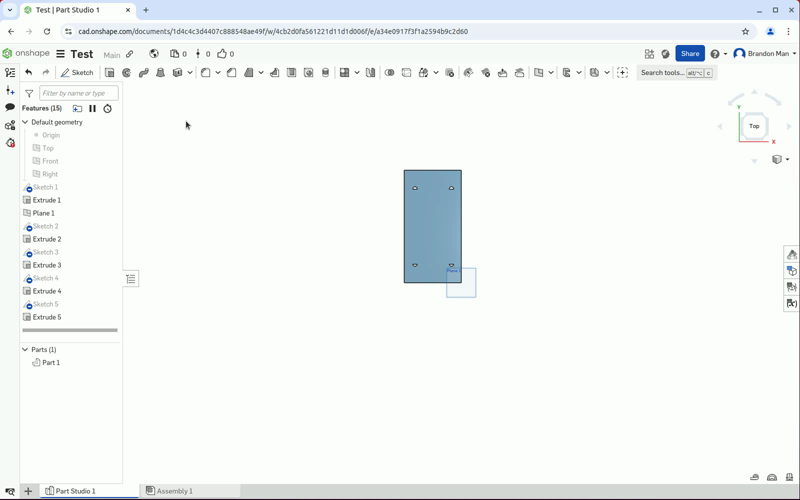
key(shift+h)
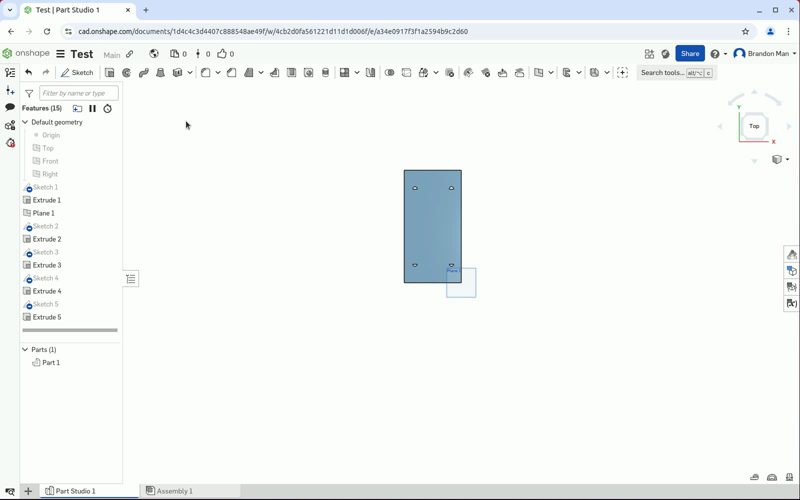
key(shift+h)
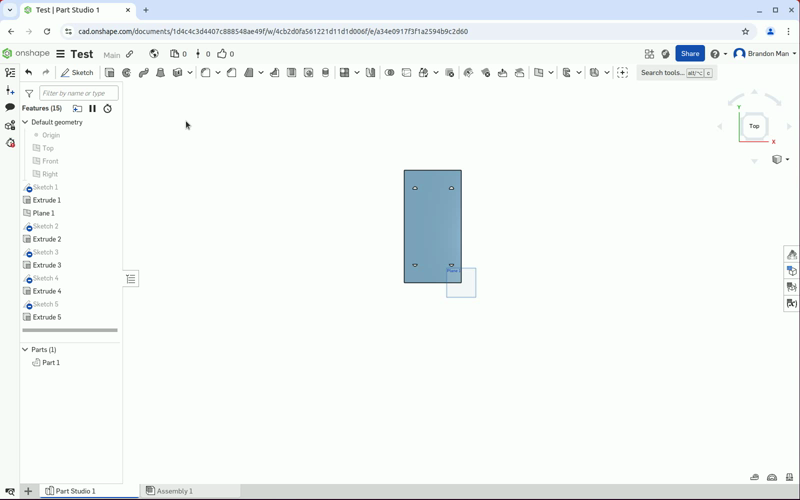
mouse_move(73, 189)
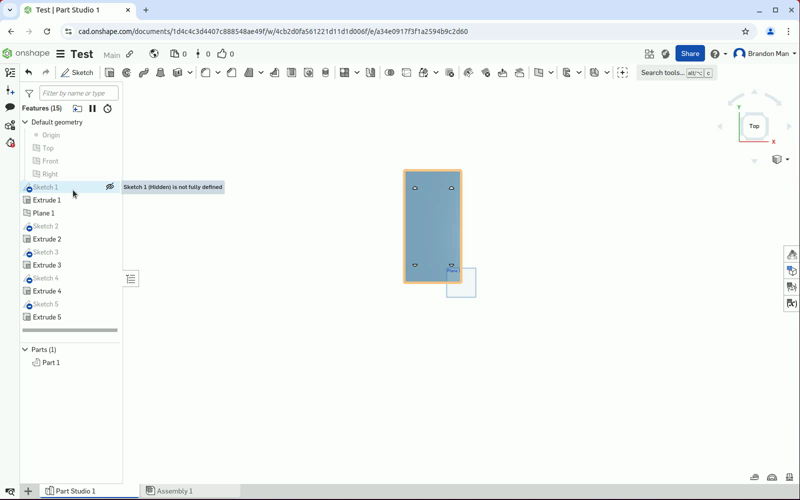
click(73, 189)
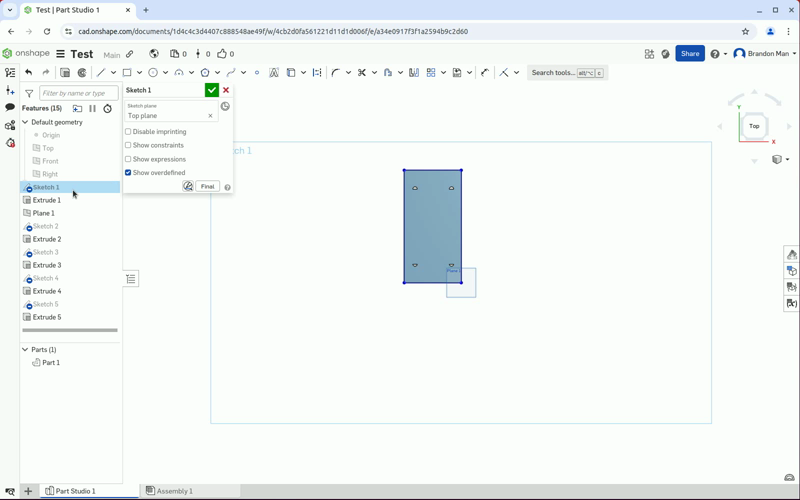
mouse_move(229, 92)
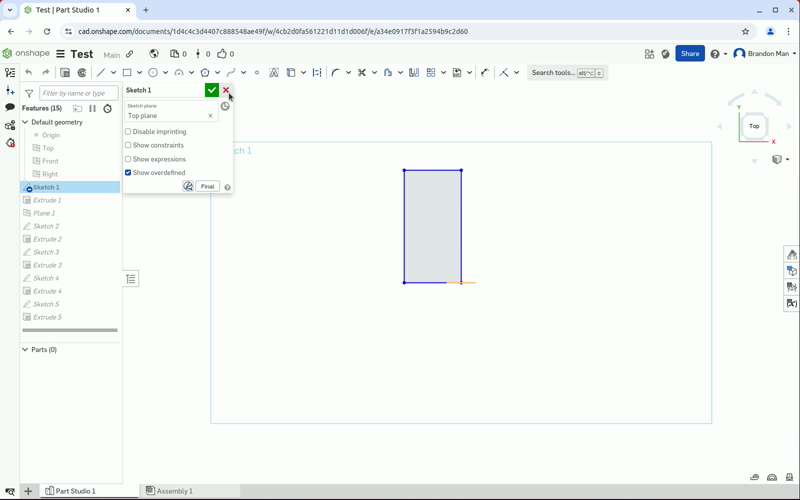
click(229, 92)
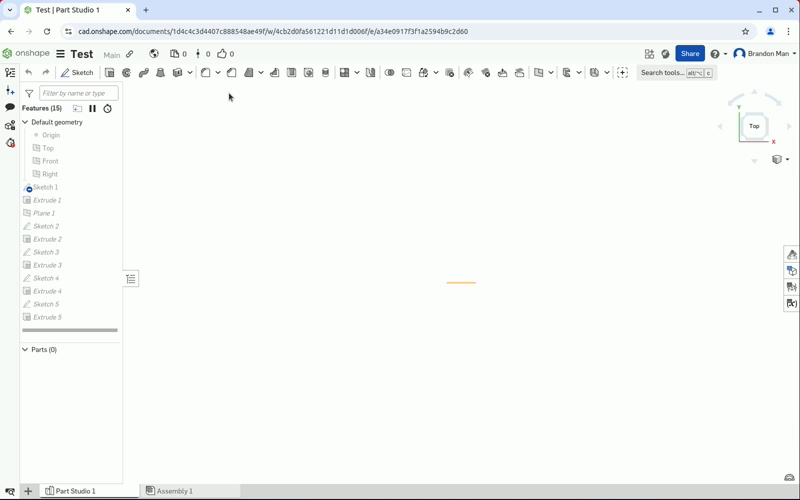
key(shift+s)
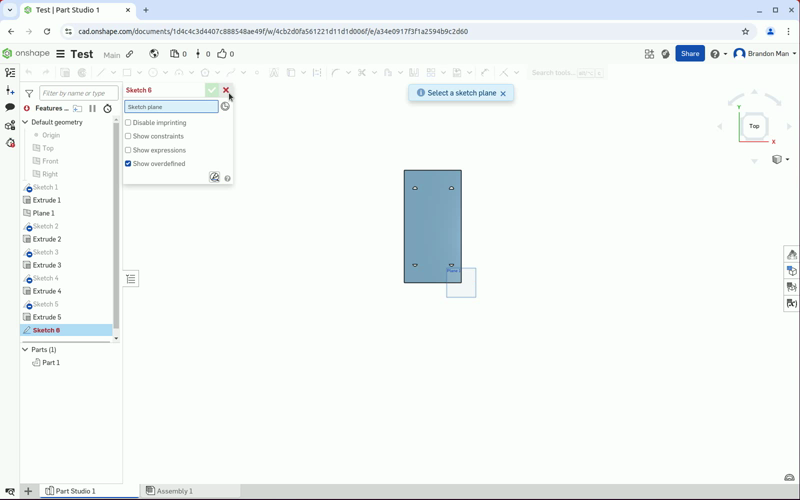
mouse_move(69, 215)
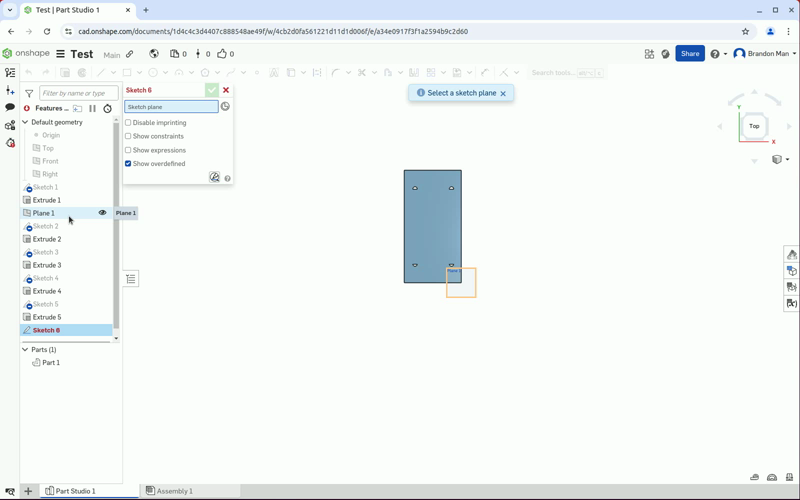
click(69, 215)
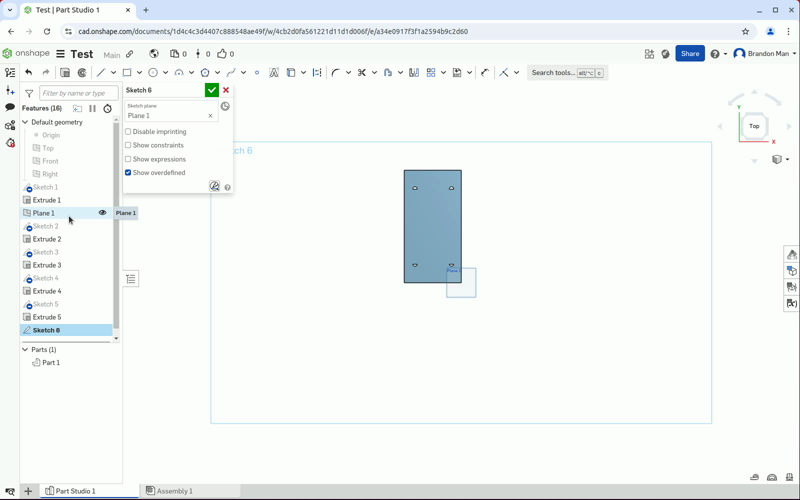
mouse_move(73, 352)
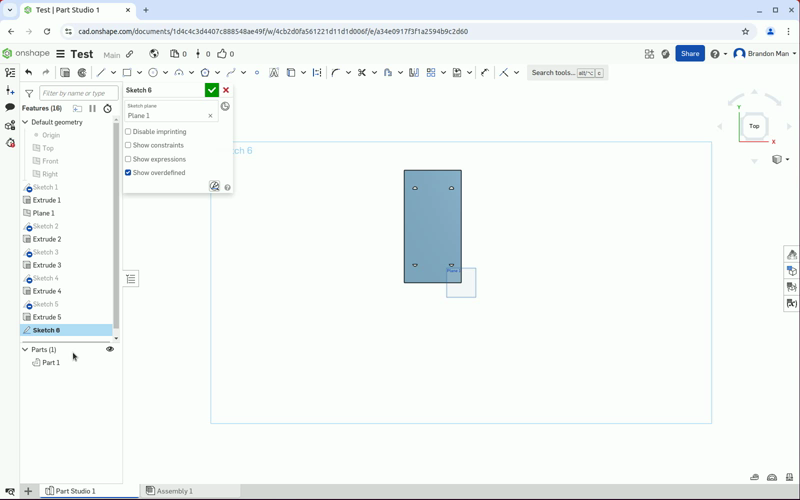
key(y)
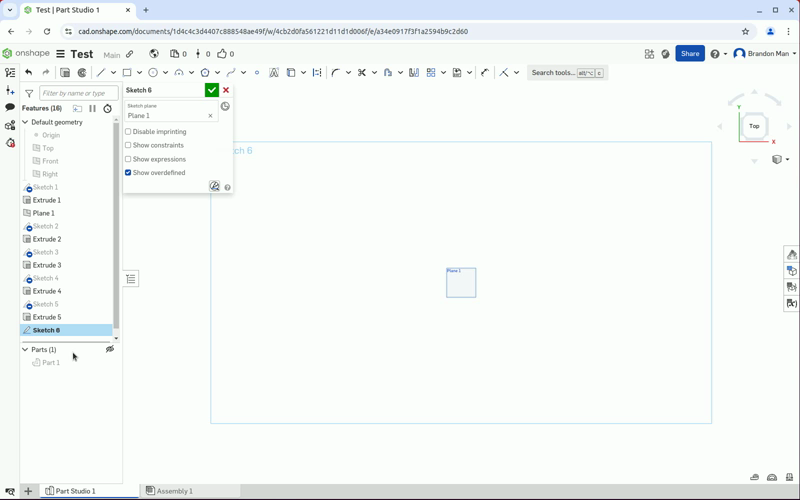
key(l)
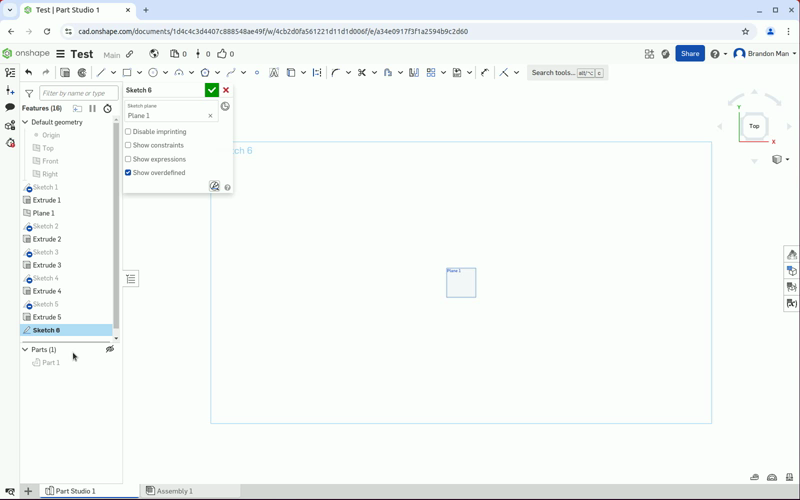
key_down(shift)
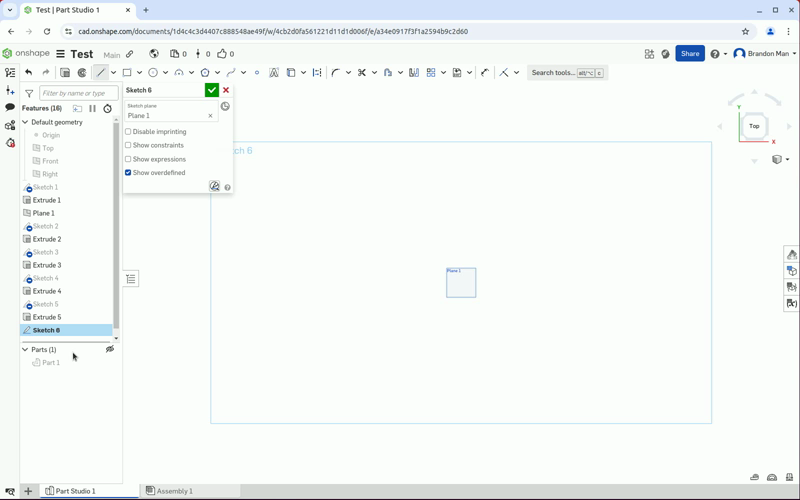
mouse_move(412, 264)
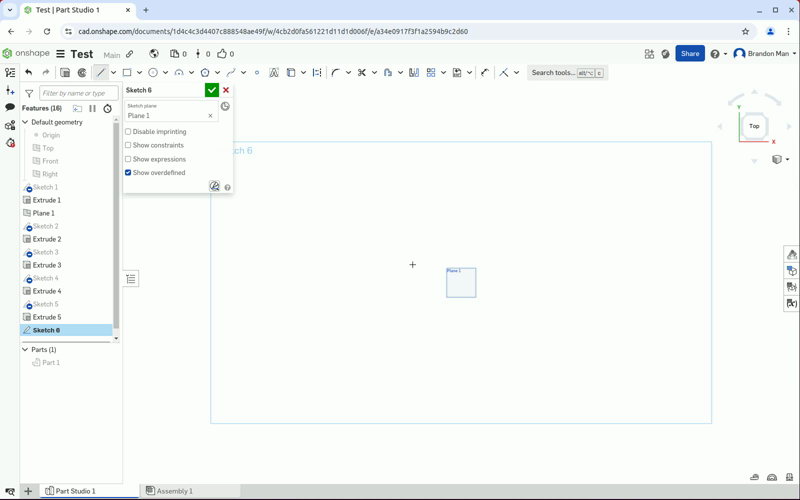
click(412, 264)
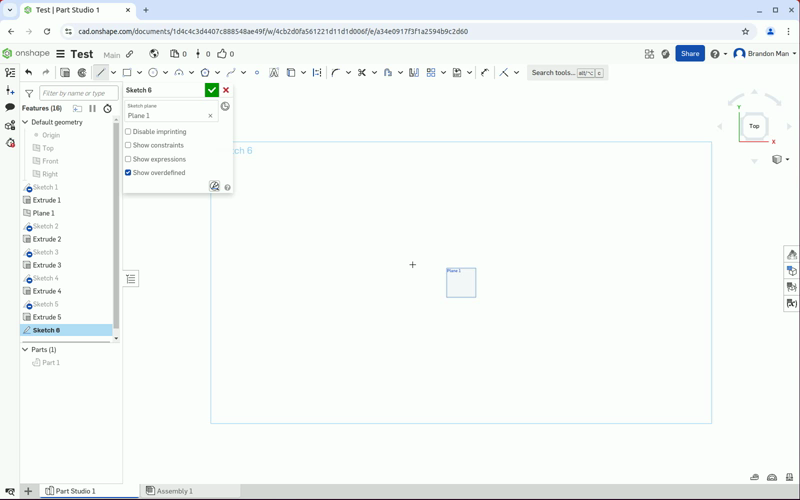
key_up(shift)
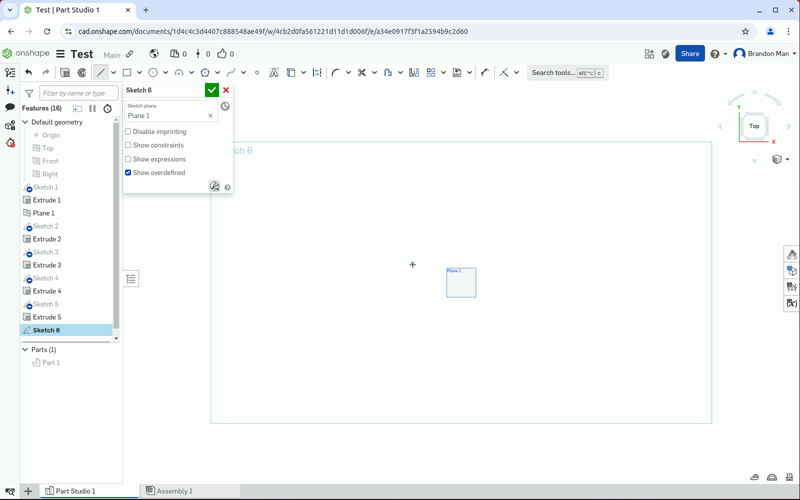
key_down(shift)
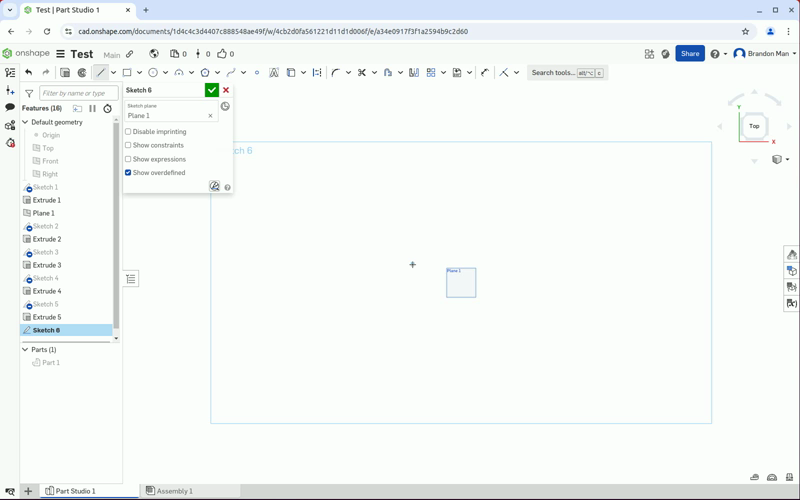
mouse_move(442, 264)
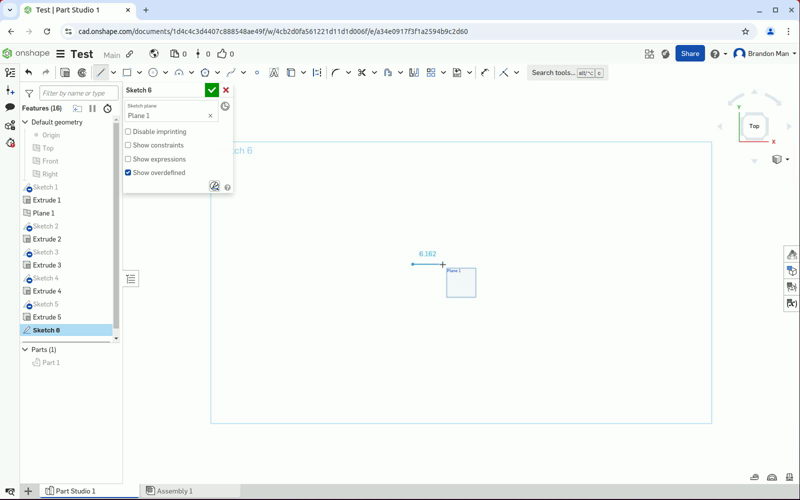
mouse_move(416, 264)
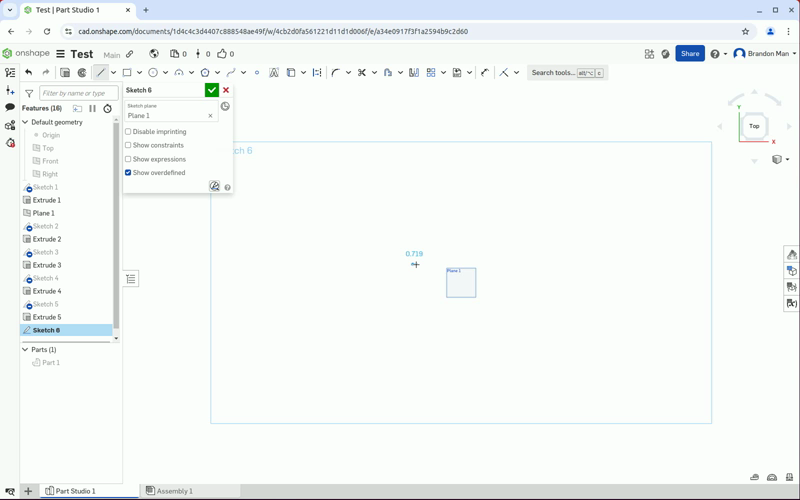
scroll(6)
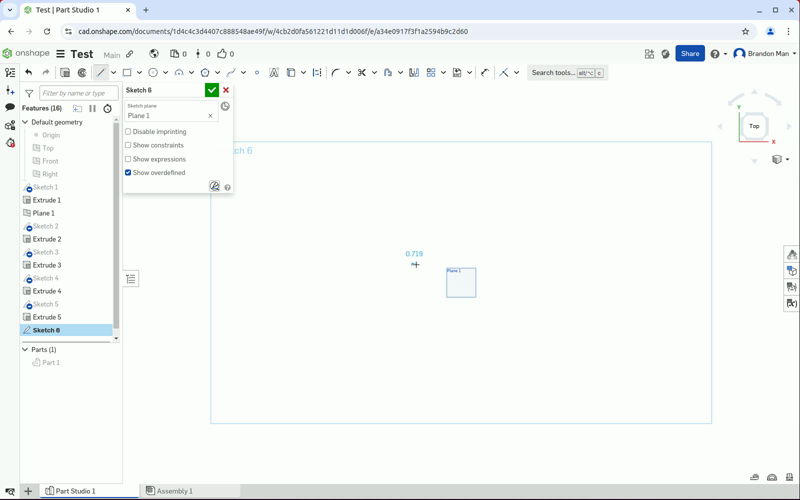
scroll(6)
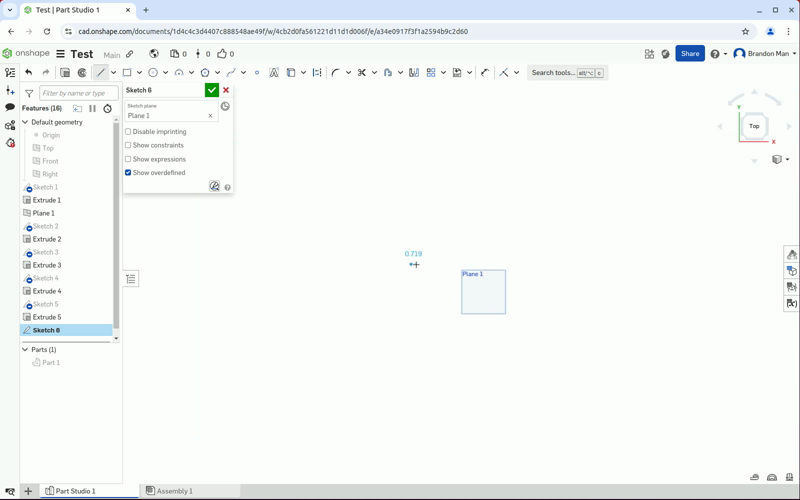
scroll(6)
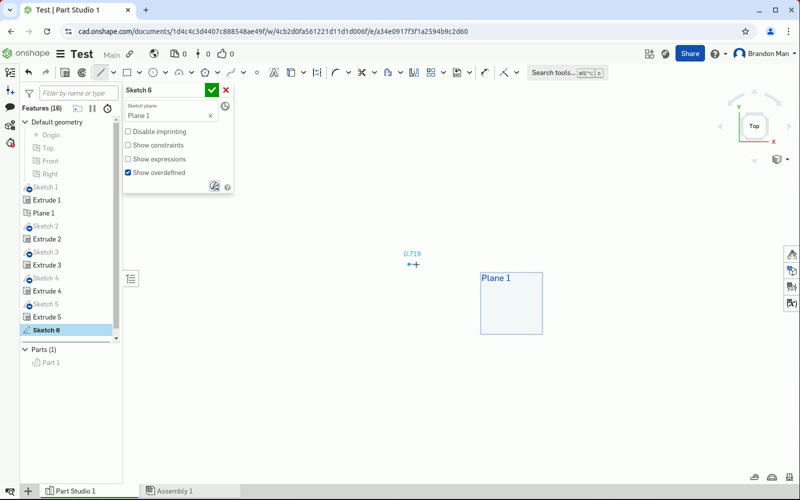
scroll(6)
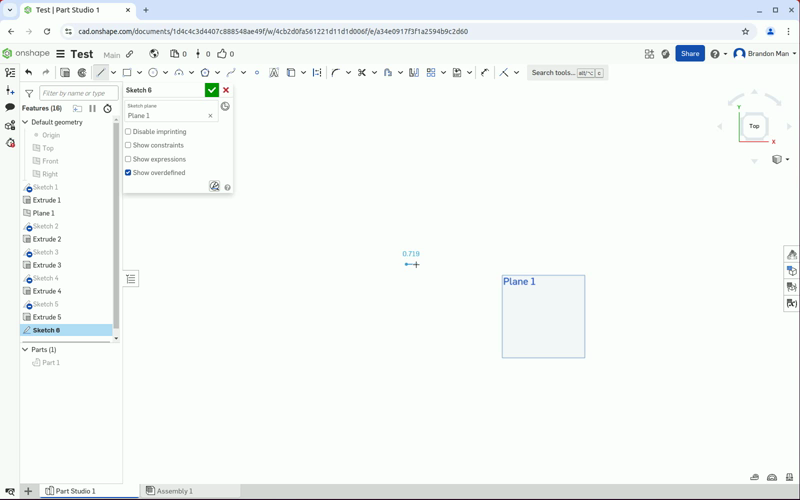
scroll(6)
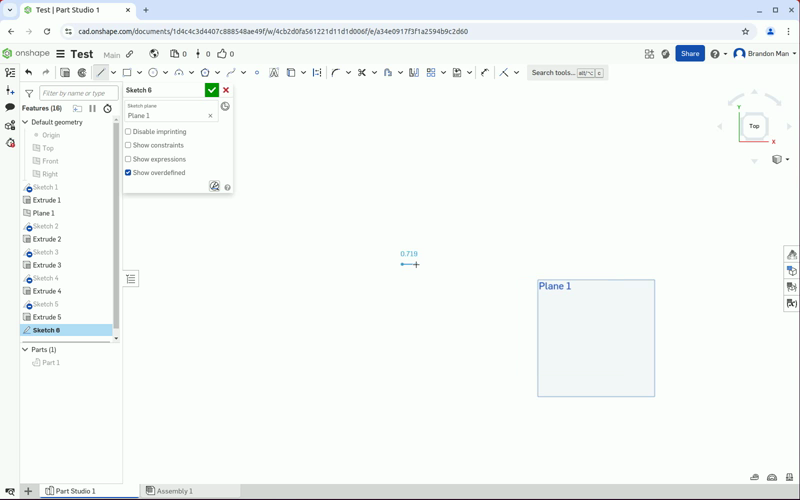
scroll(6)
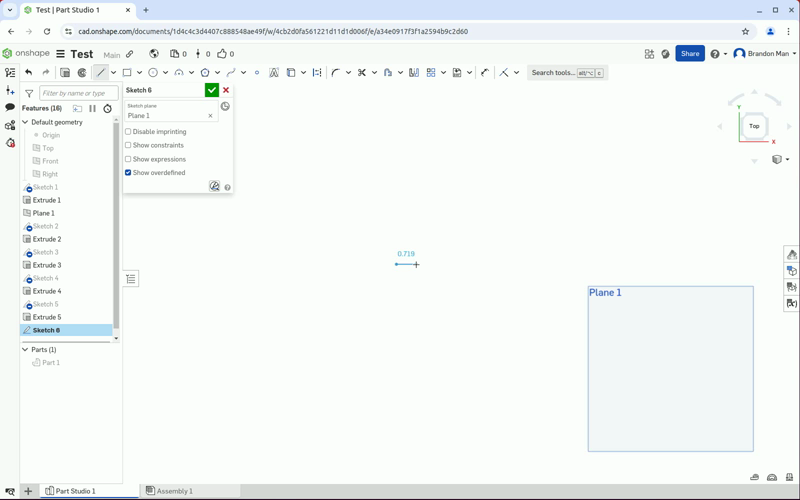
scroll(6)
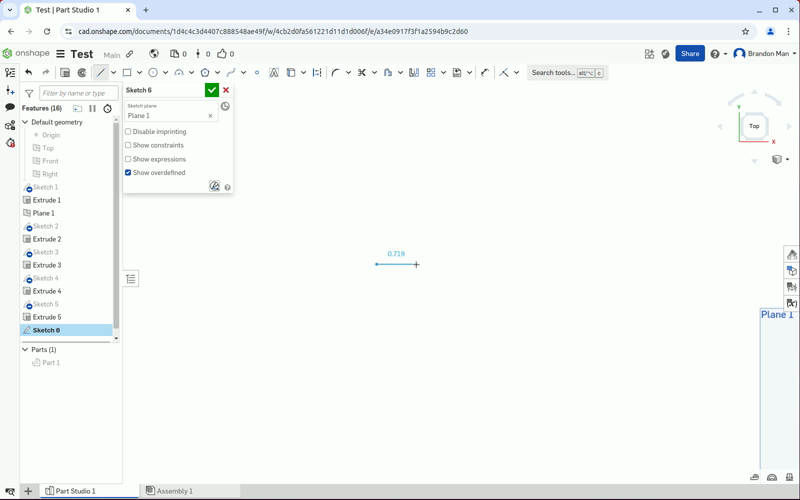
click(416, 264)
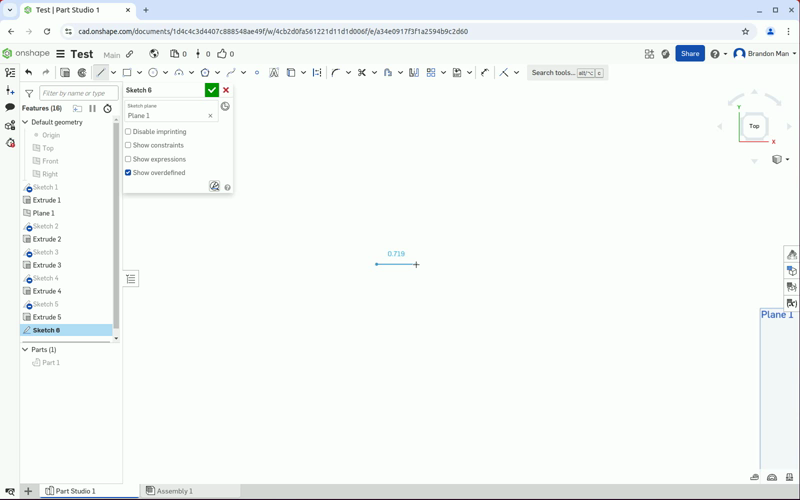
scroll(-6)
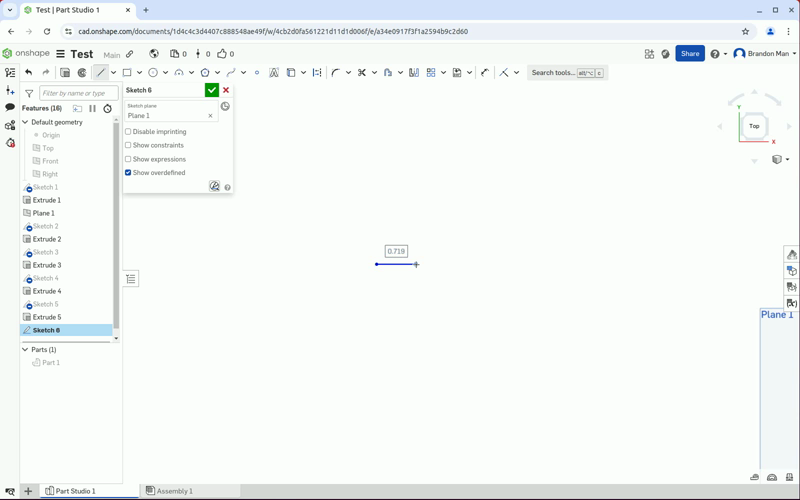
scroll(-6)
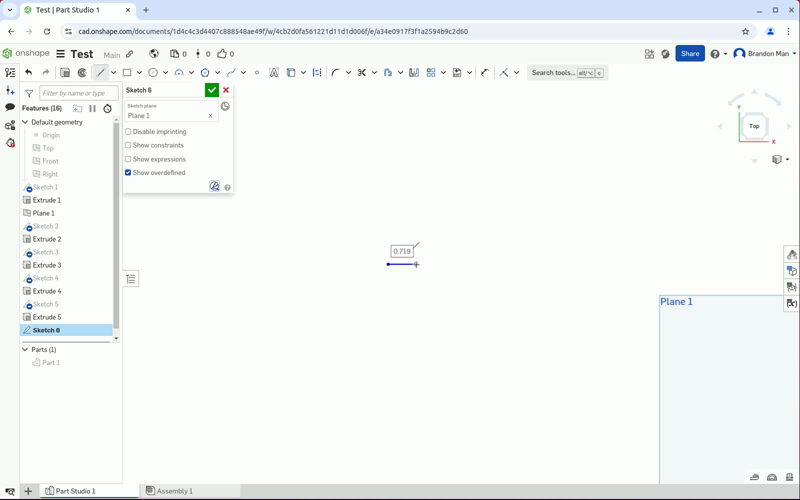
scroll(-6)
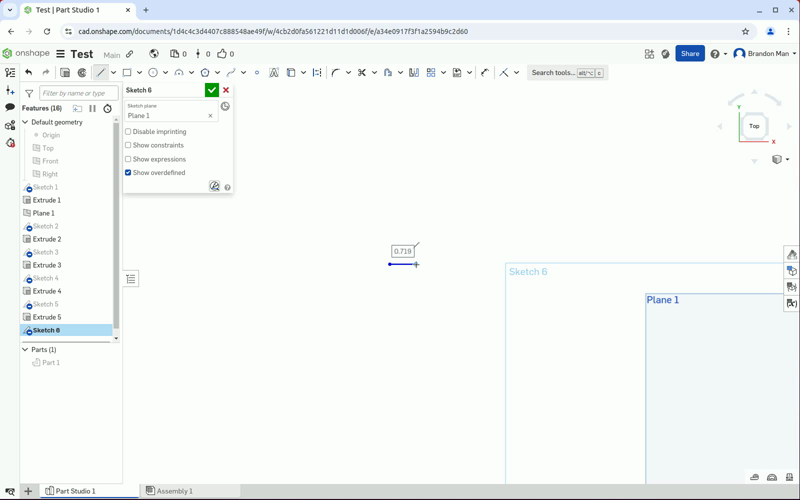
scroll(-6)
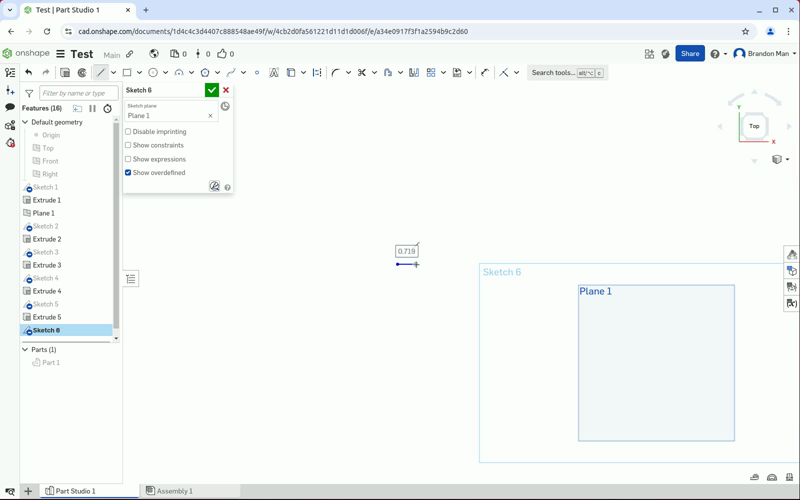
scroll(-6)
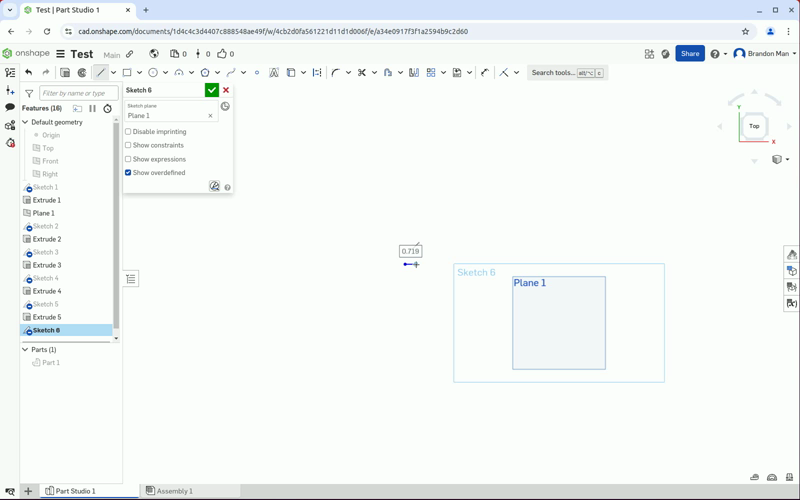
scroll(-6)
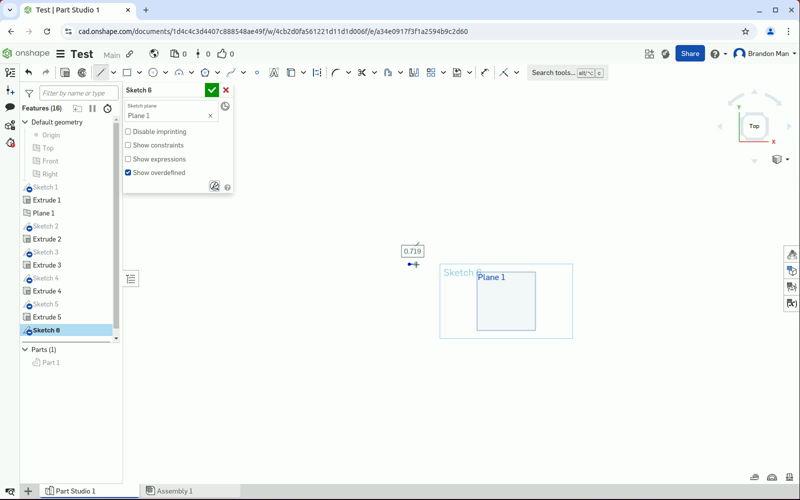
scroll(-6)
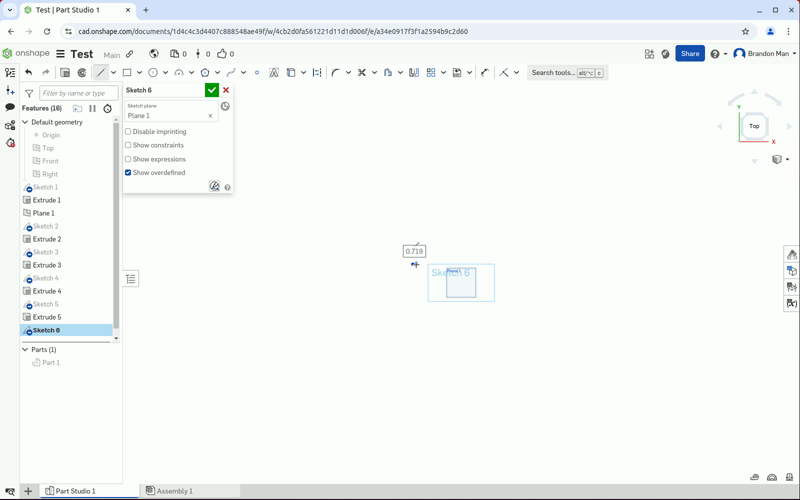
key_up(shift)
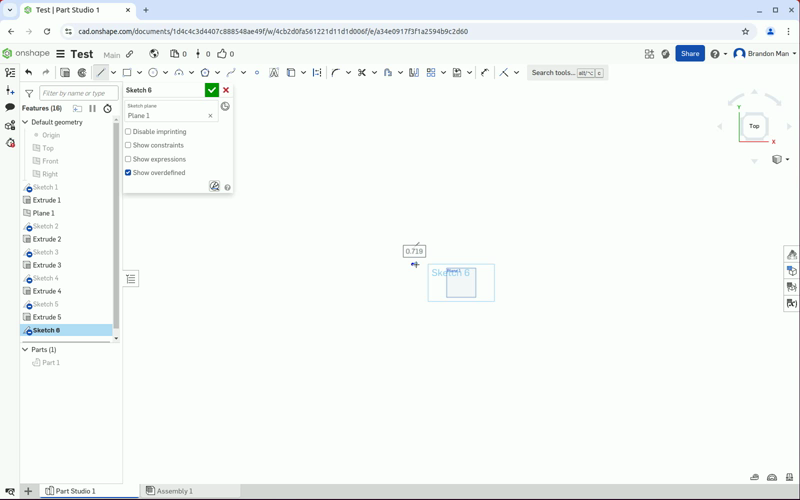
key_down(shift)
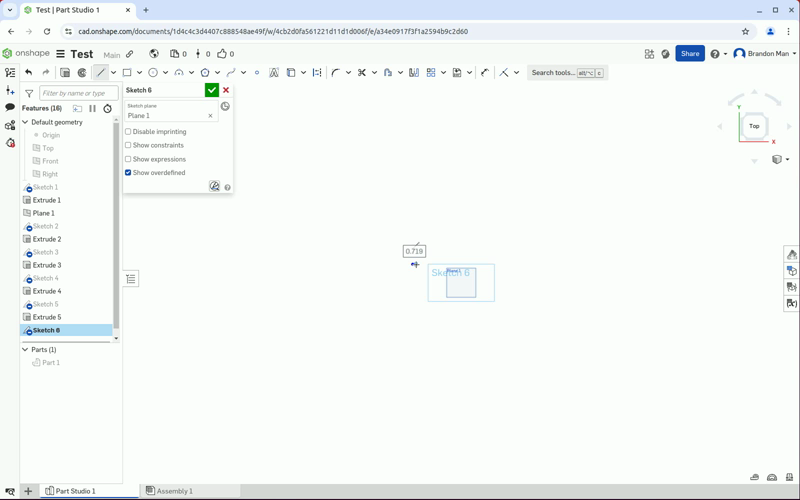
mouse_move(416, 188)
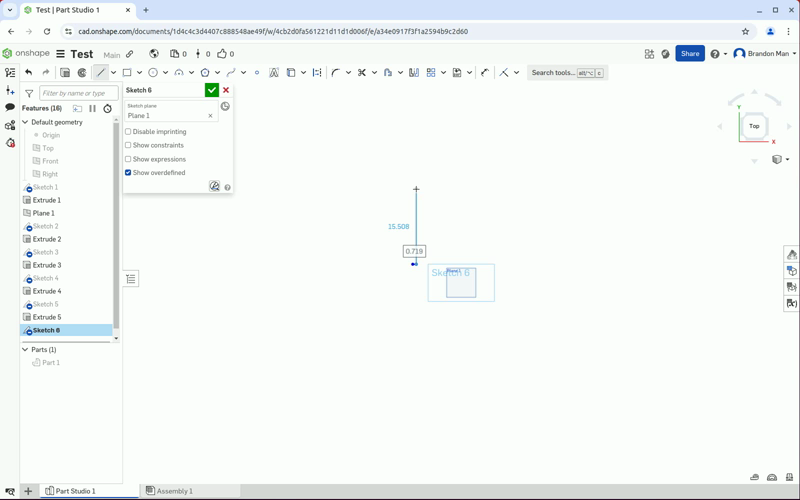
click(416, 188)
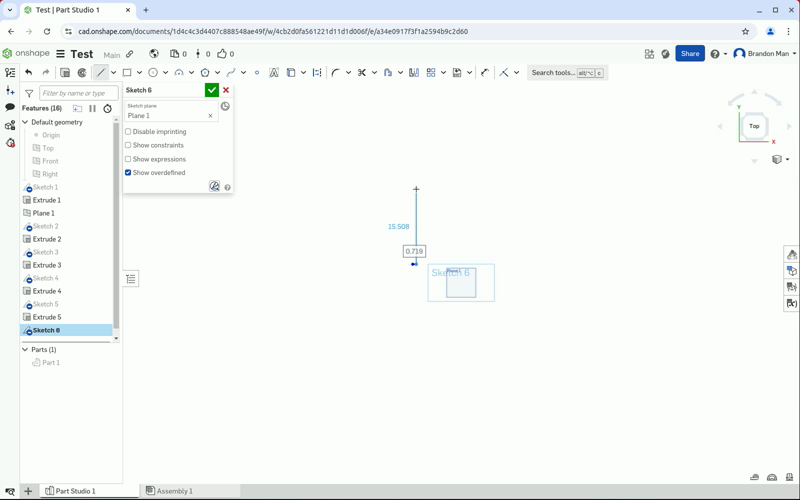
key_up(shift)
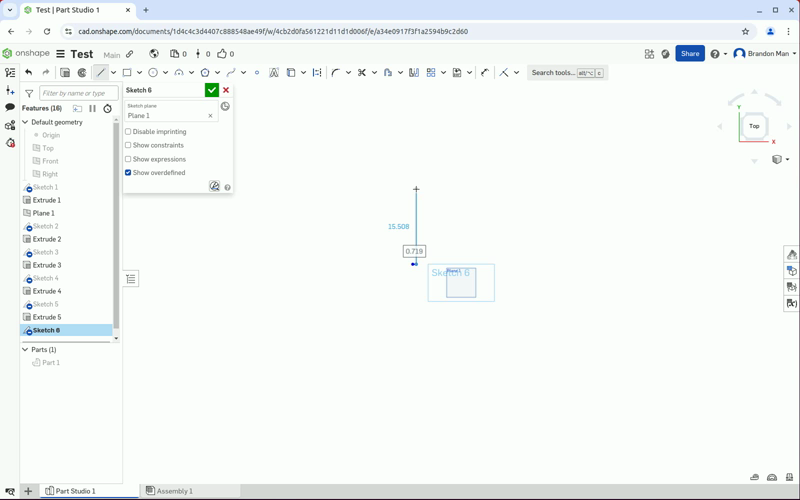
key_down(shift)
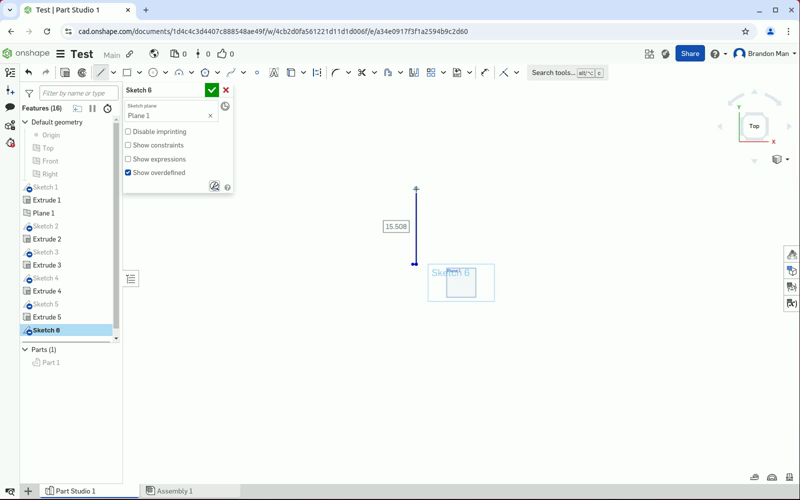
mouse_move(446, 188)
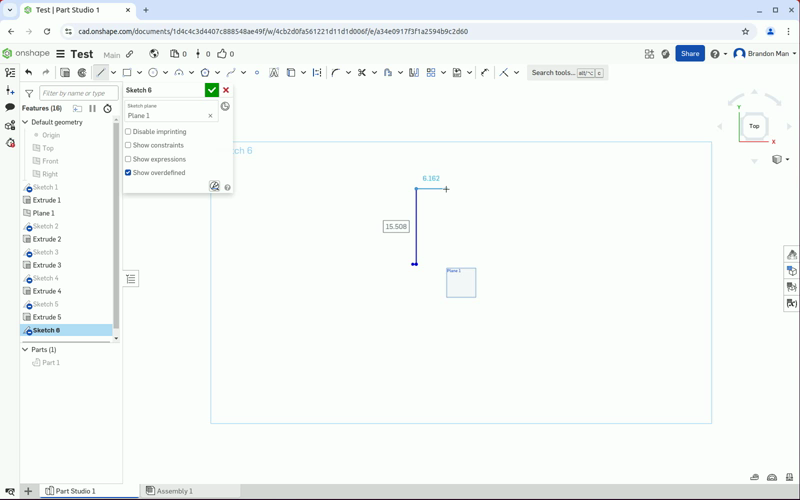
mouse_move(412, 188)
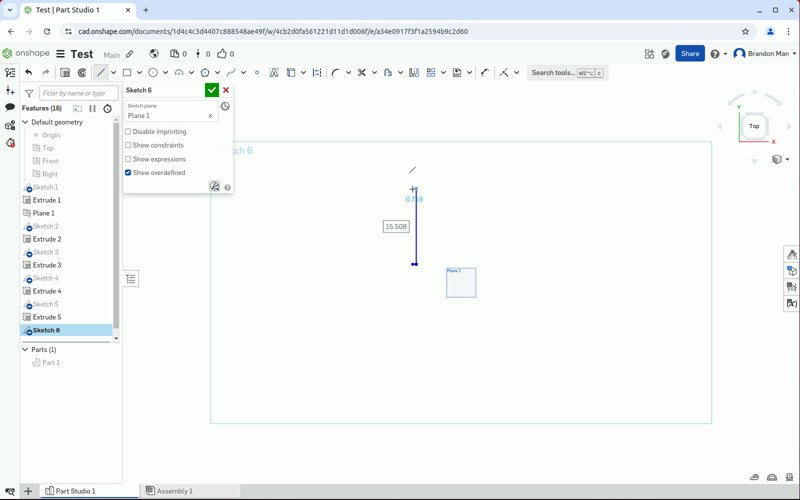
scroll(6)
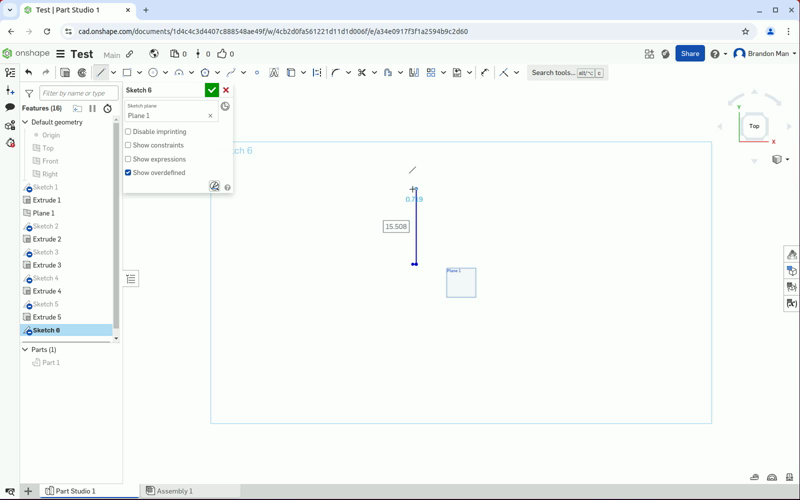
scroll(6)
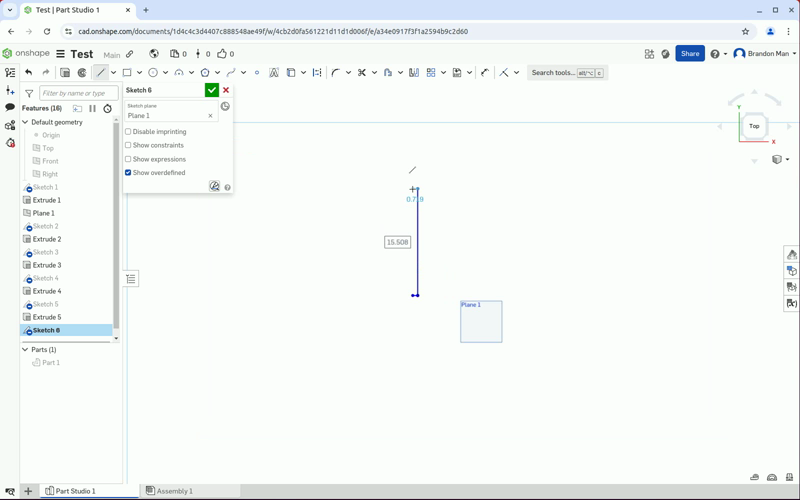
scroll(6)
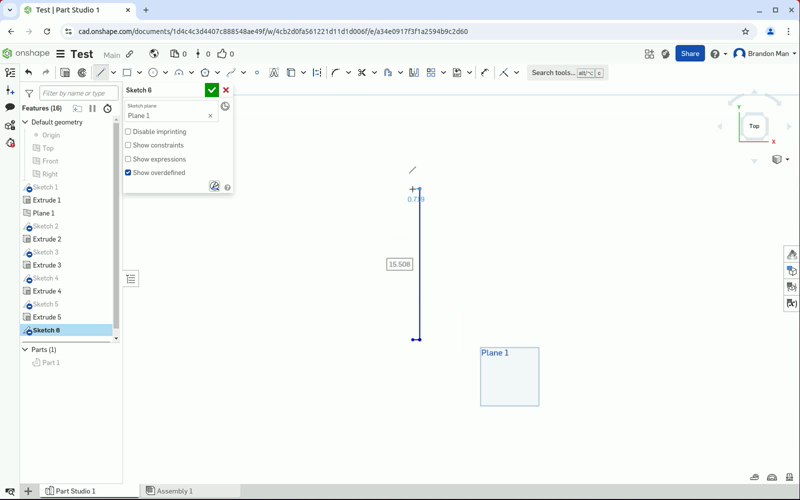
scroll(6)
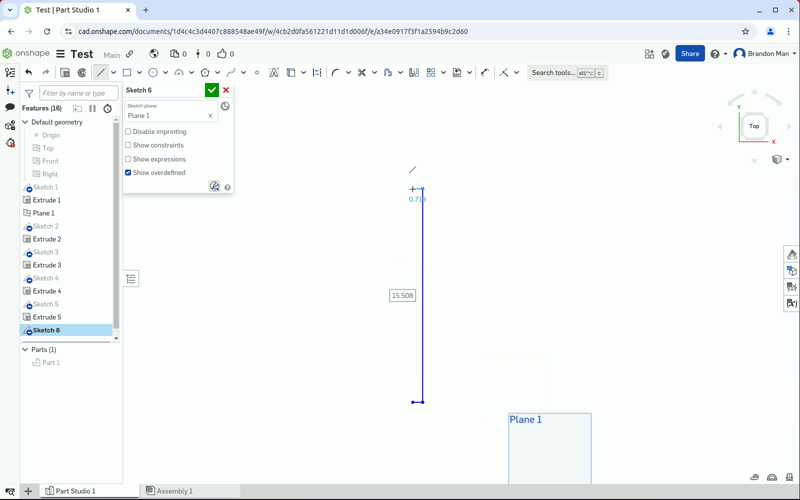
scroll(6)
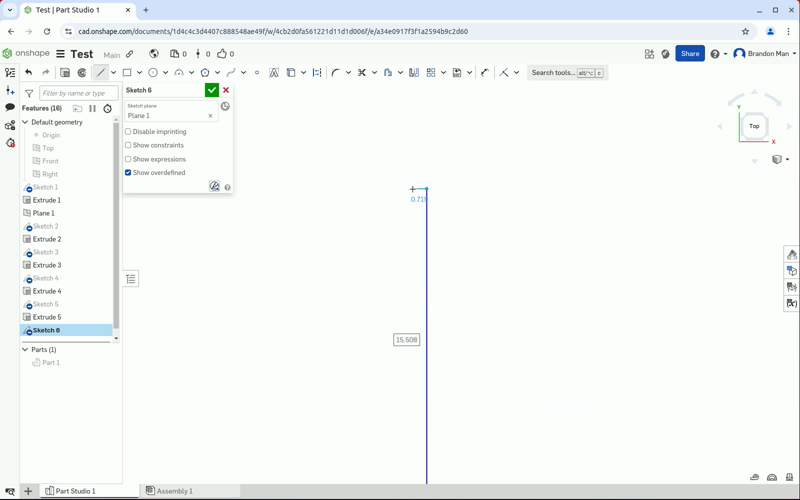
scroll(6)
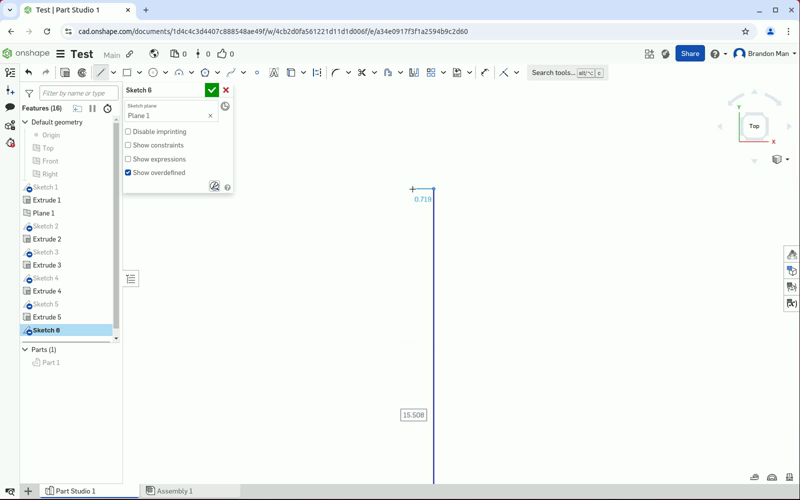
scroll(6)
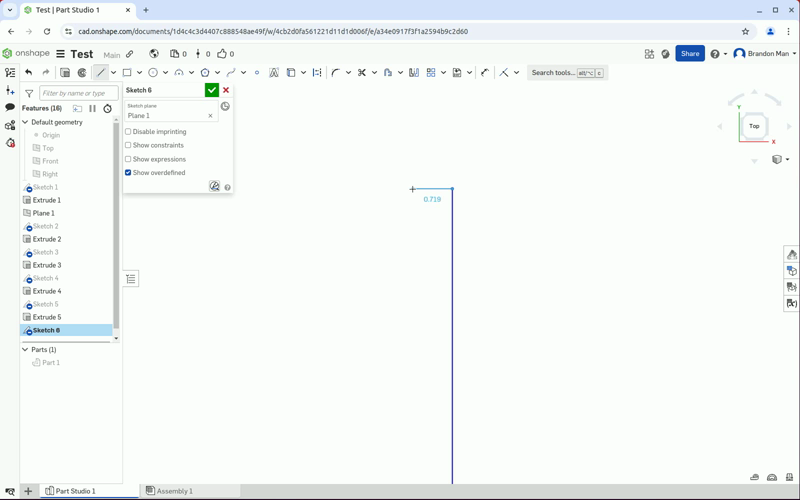
click(412, 188)
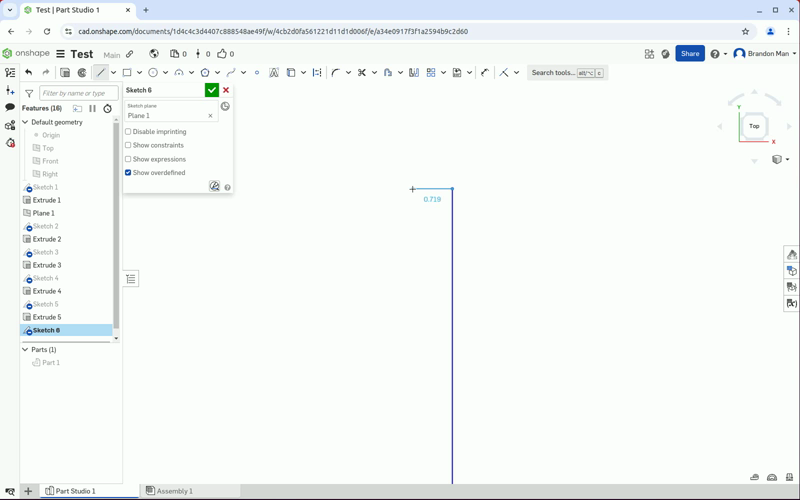
scroll(-6)
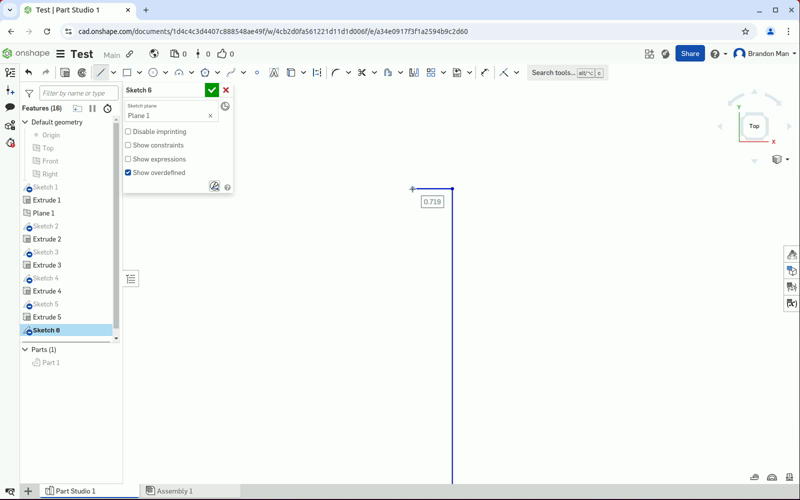
scroll(-6)
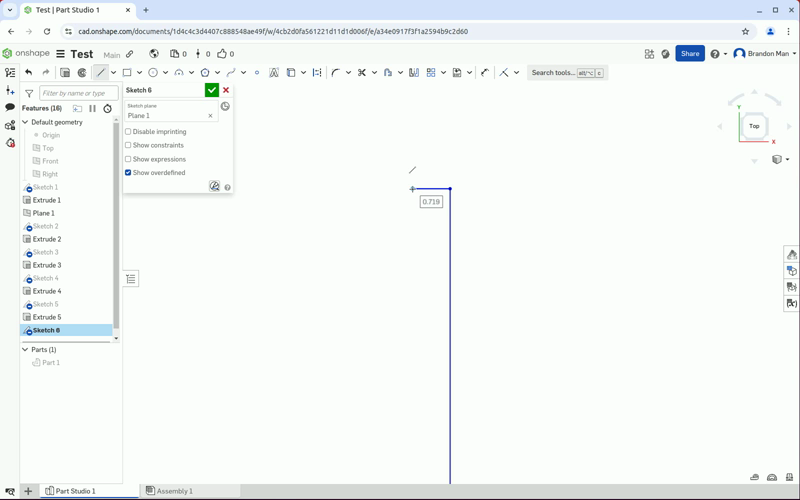
scroll(-6)
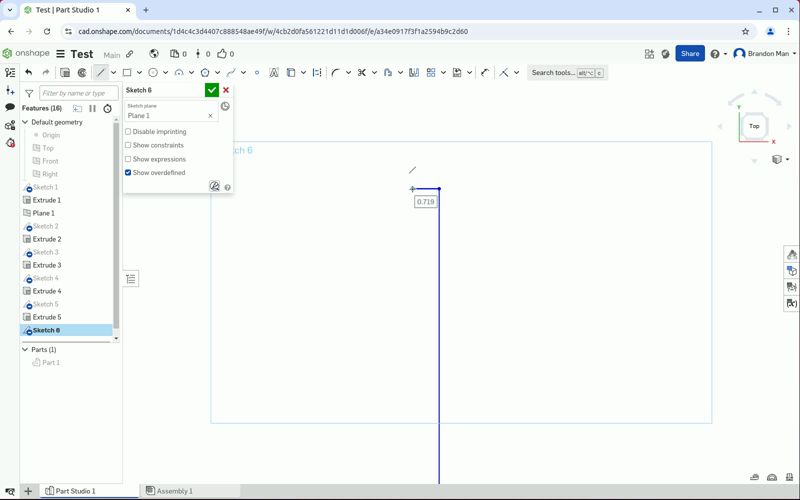
scroll(-6)
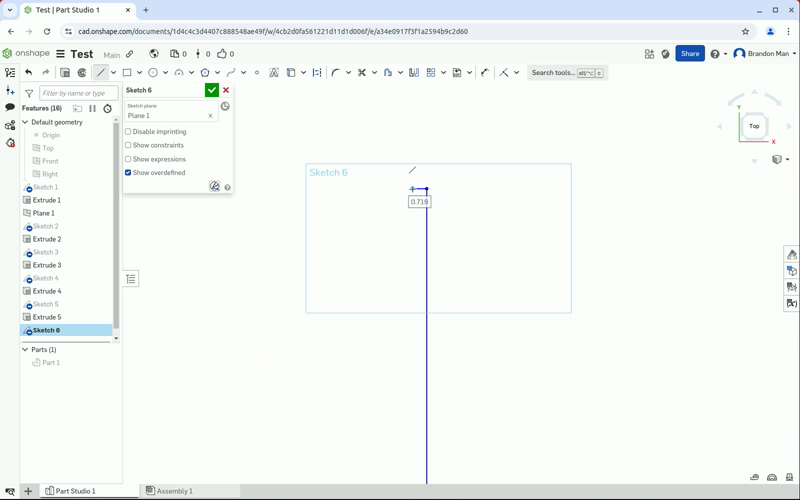
scroll(-6)
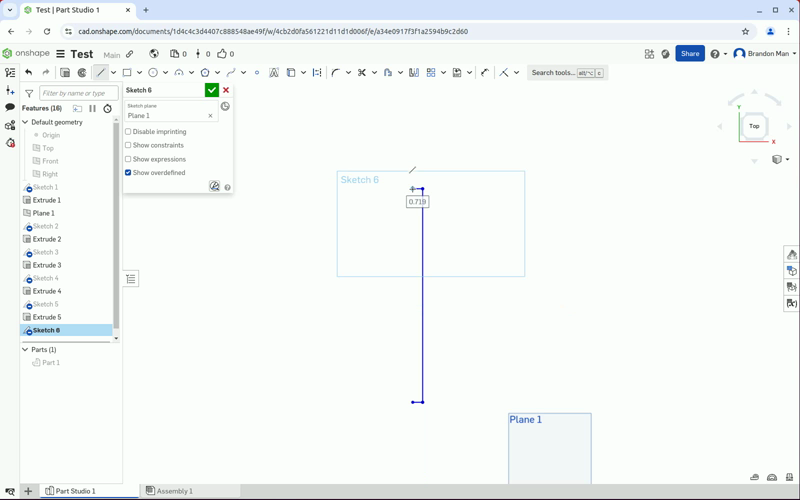
scroll(-6)
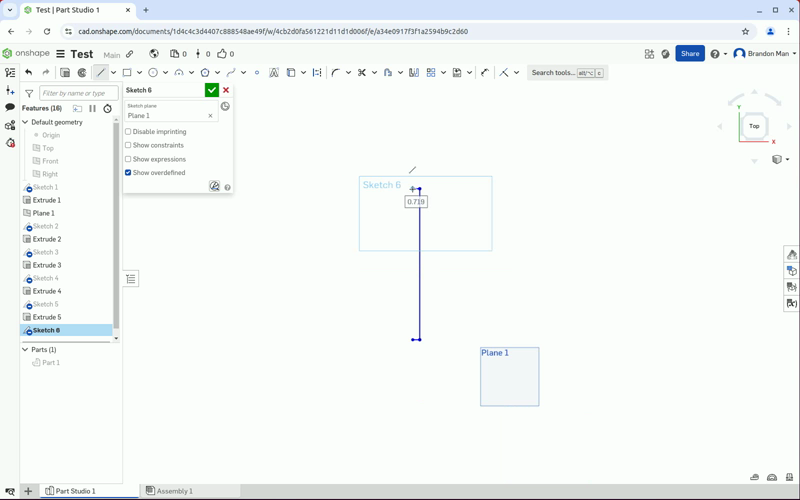
scroll(-6)
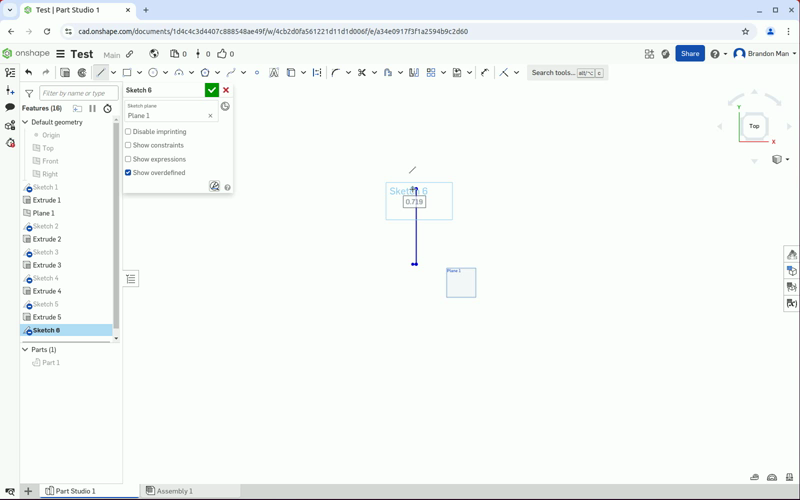
key_up(shift)
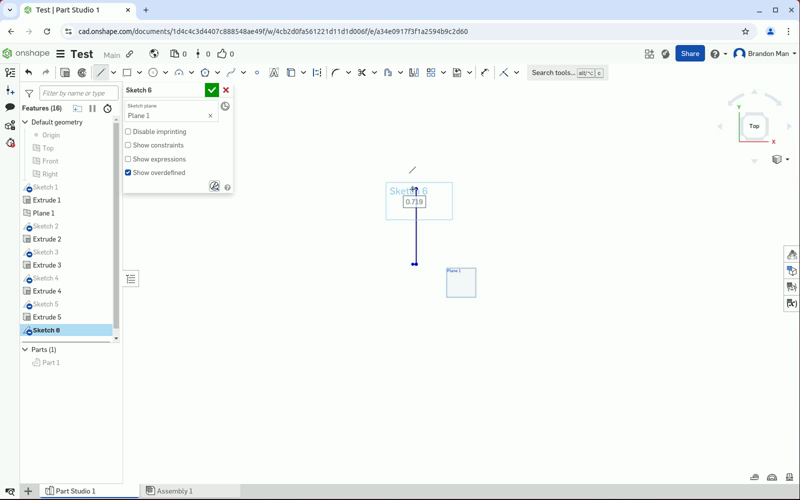
key_down(shift)
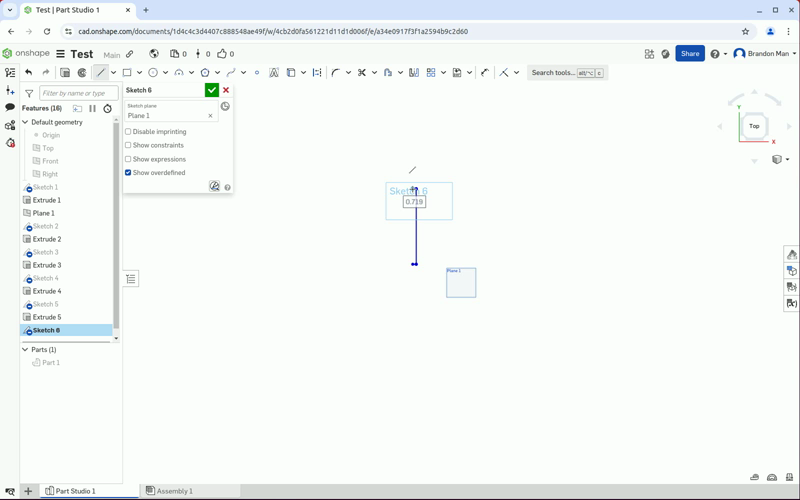
mouse_move(412, 264)
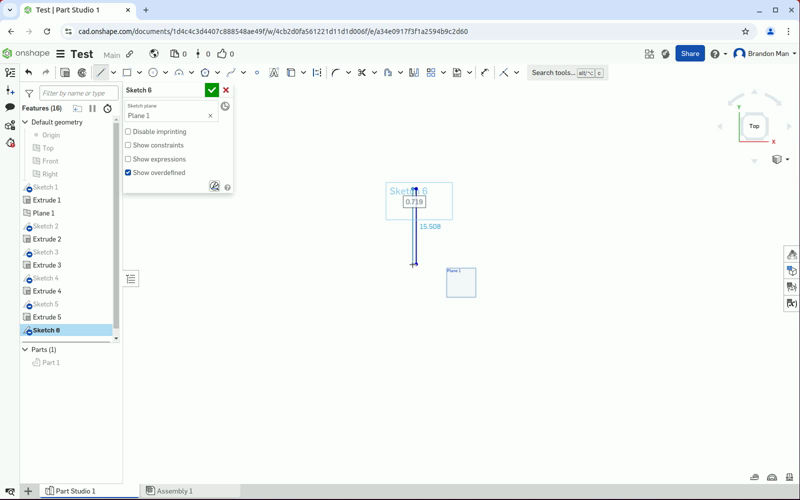
scroll(6)
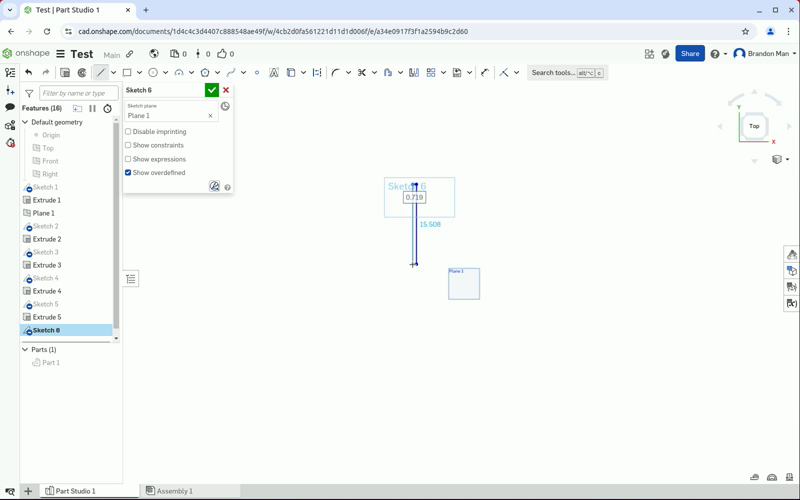
scroll(6)
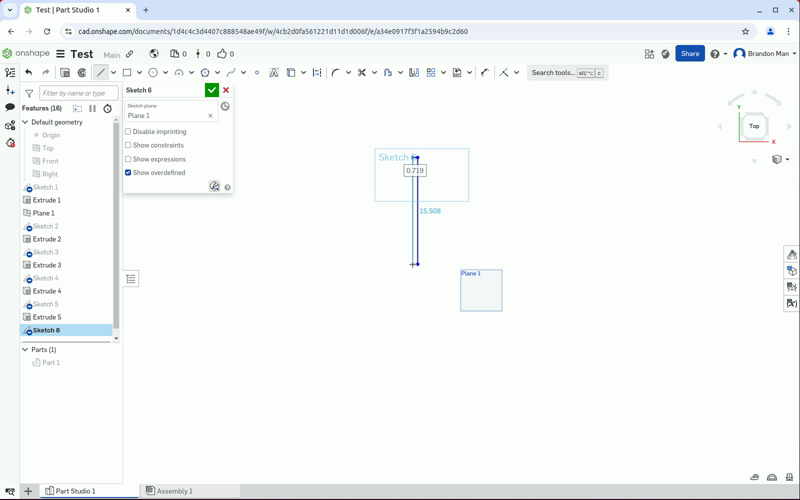
scroll(6)
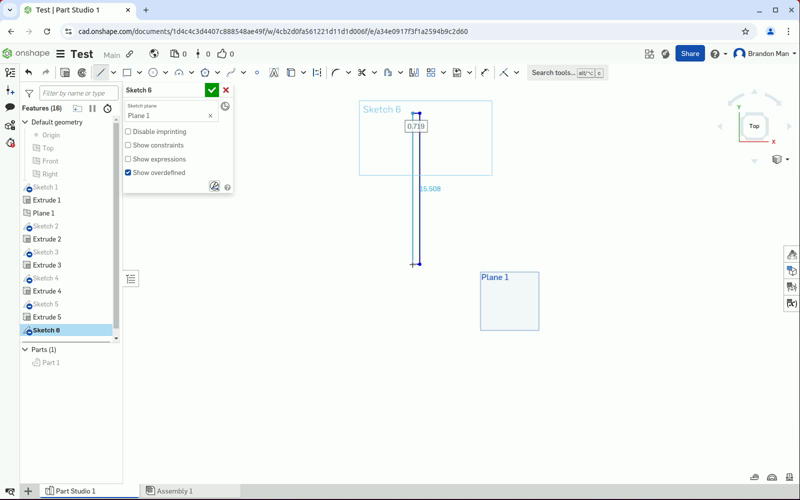
scroll(6)
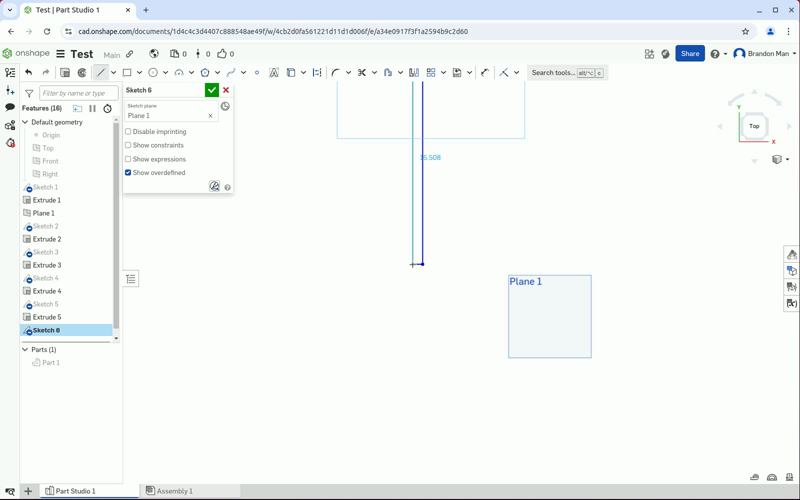
scroll(6)
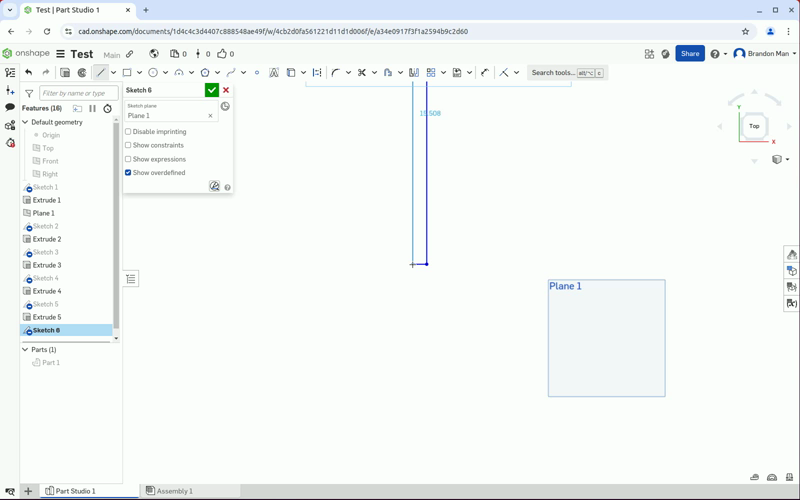
scroll(6)
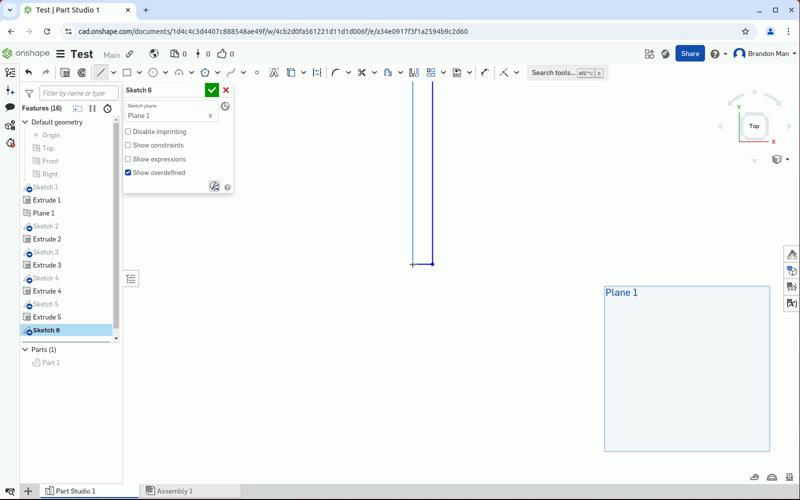
scroll(6)
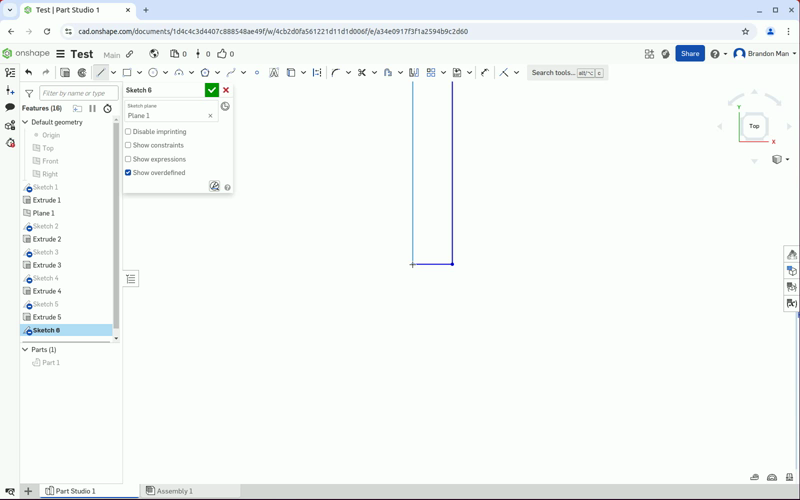
key_up(shift)
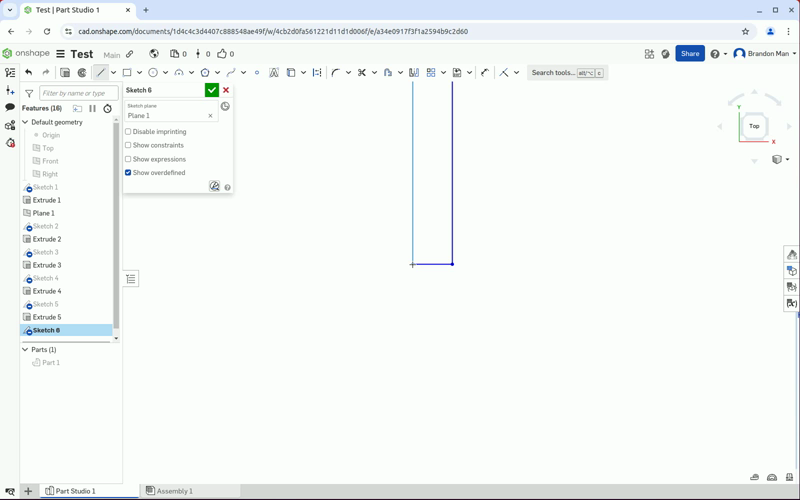
click(412, 264)
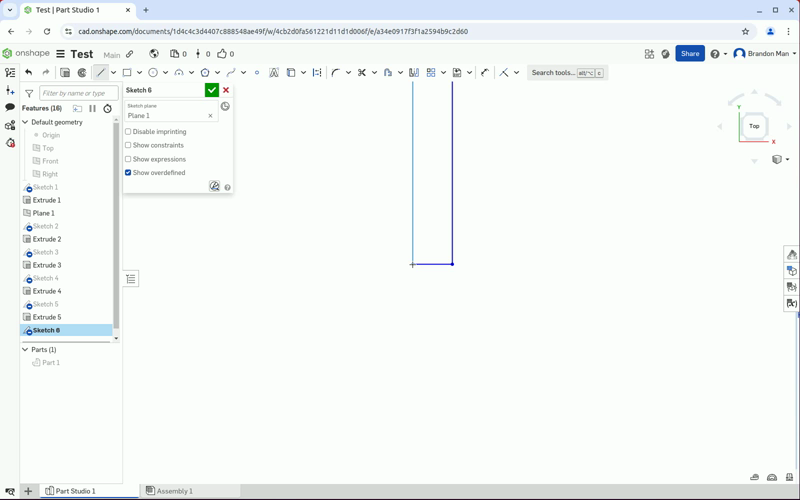
scroll(-6)
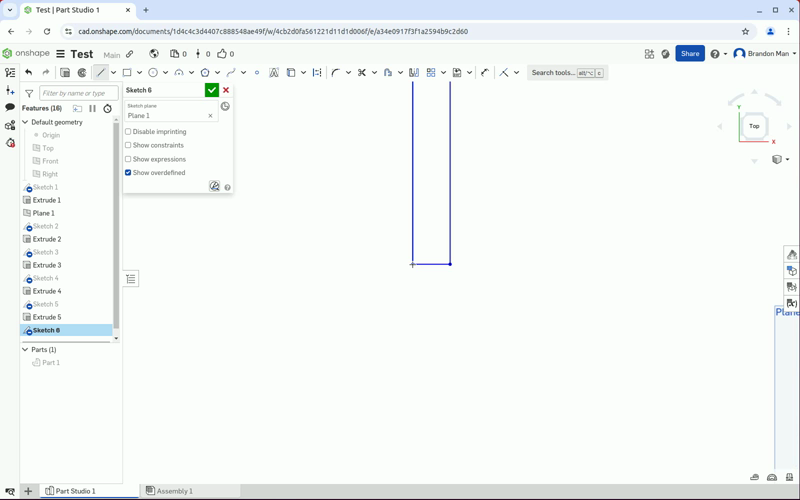
scroll(-6)
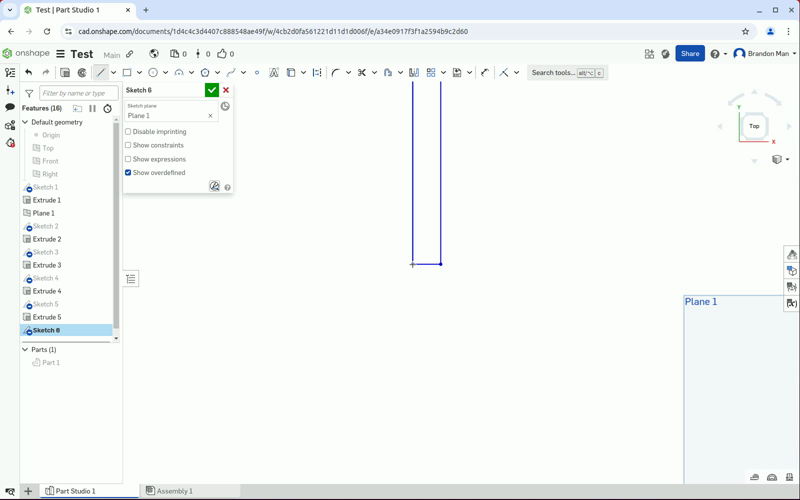
scroll(-6)
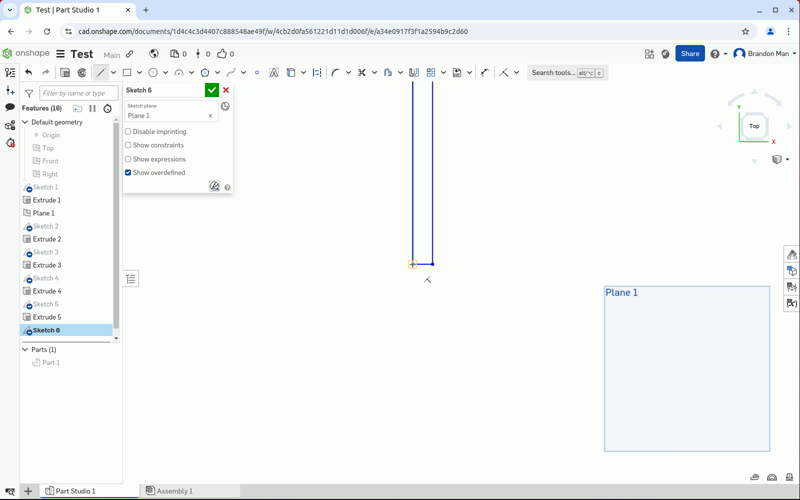
scroll(-6)
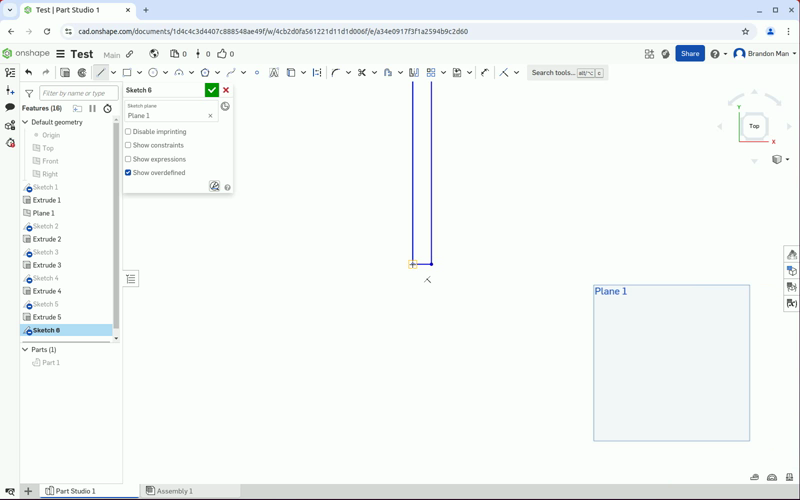
scroll(-6)
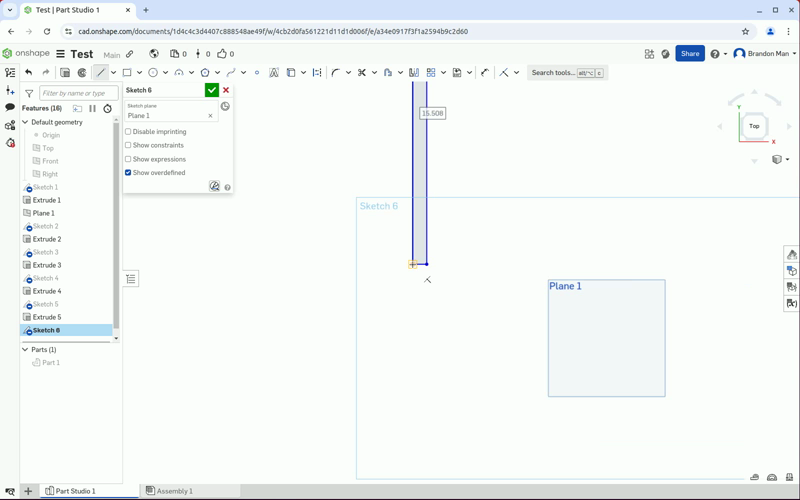
scroll(-6)
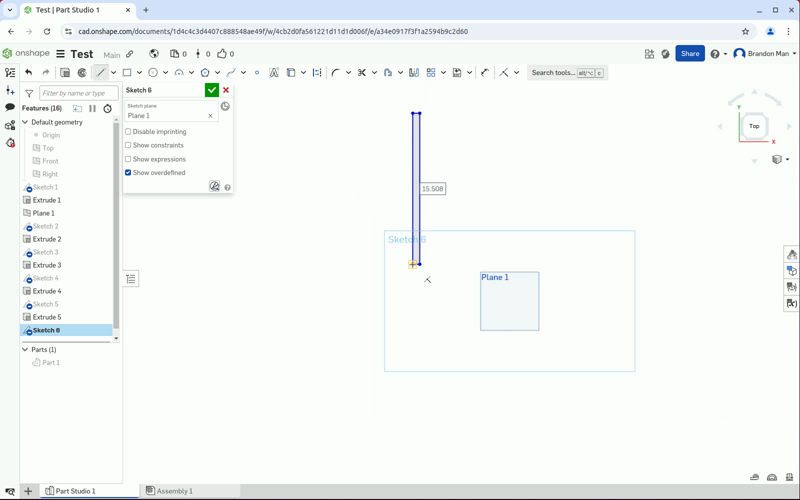
scroll(-6)
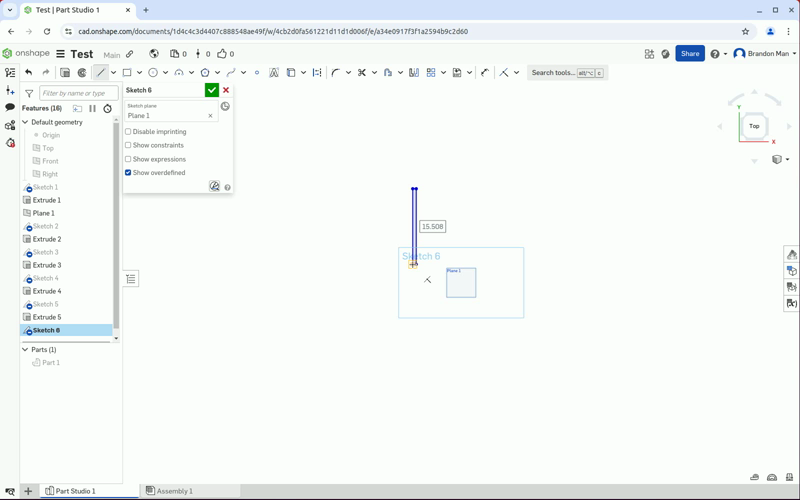
key(esc)
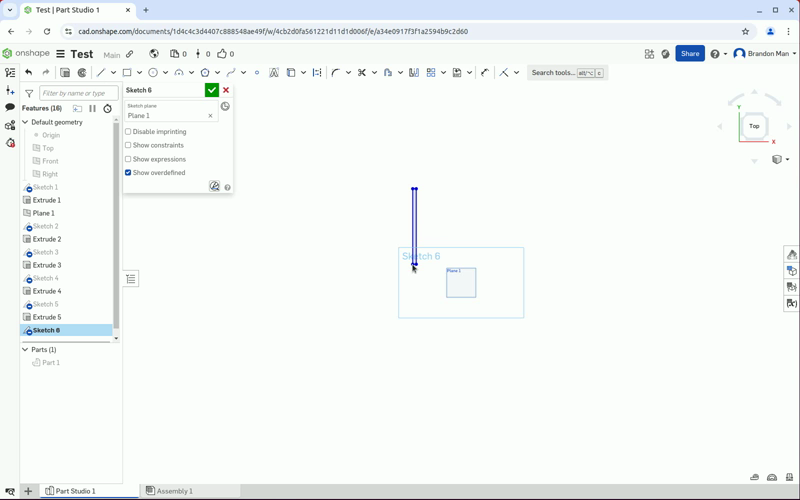
mouse_move(414, 203)
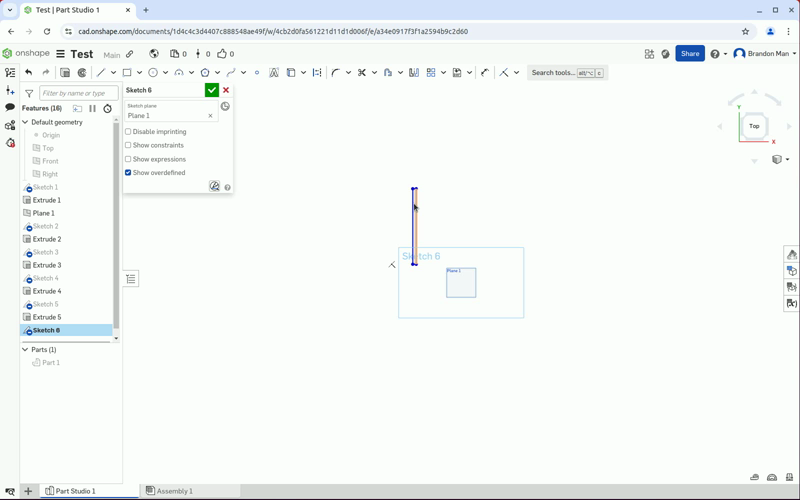
scroll(6)
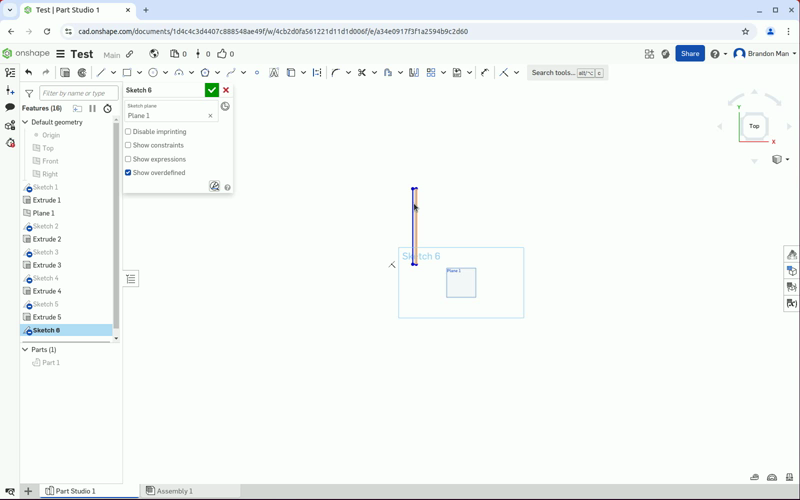
scroll(6)
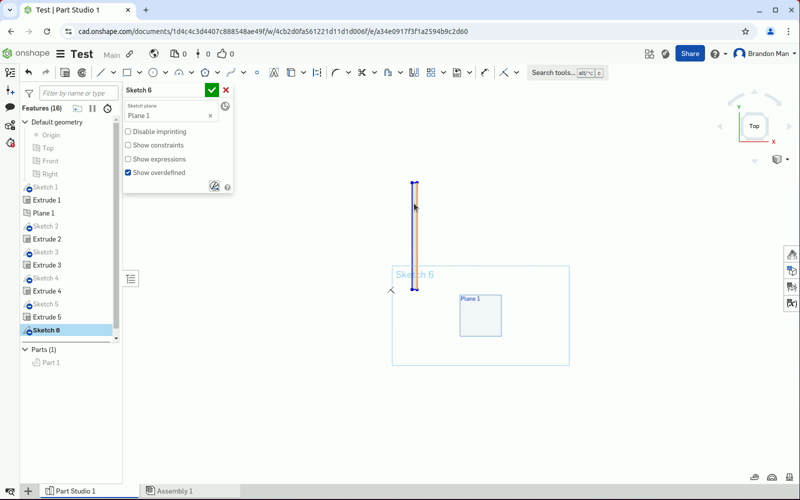
scroll(6)
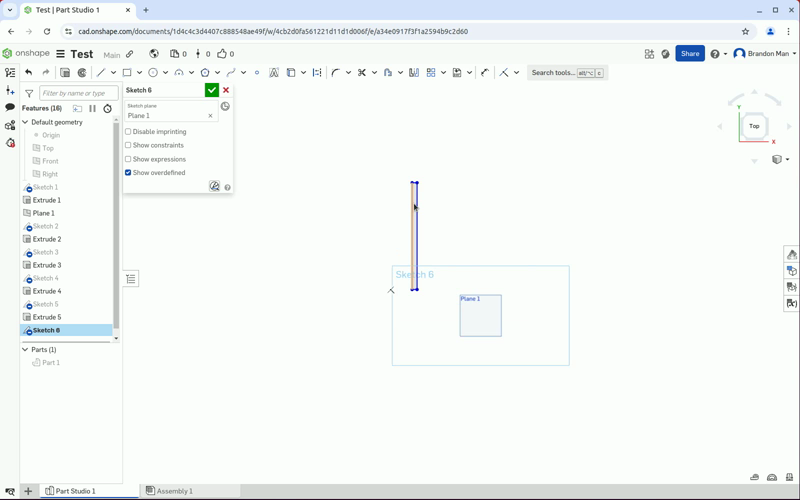
scroll(6)
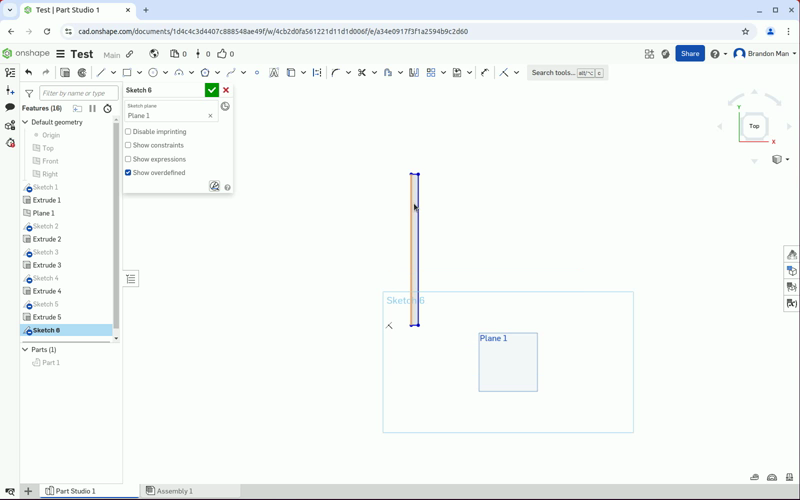
scroll(6)
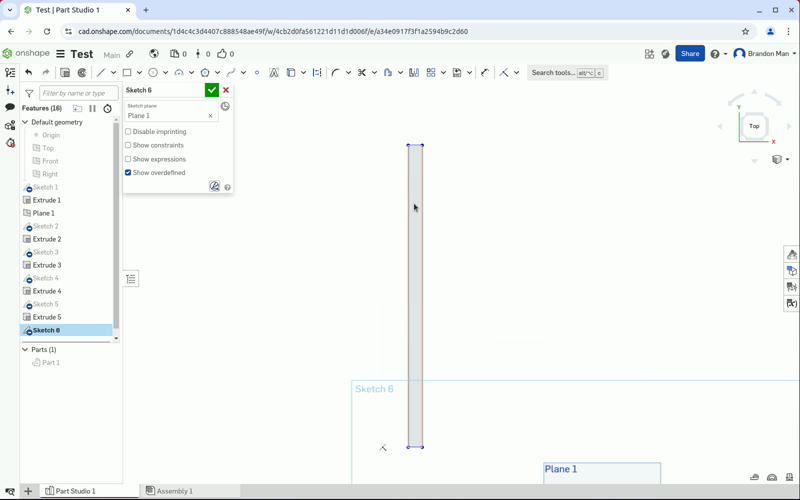
scroll(6)
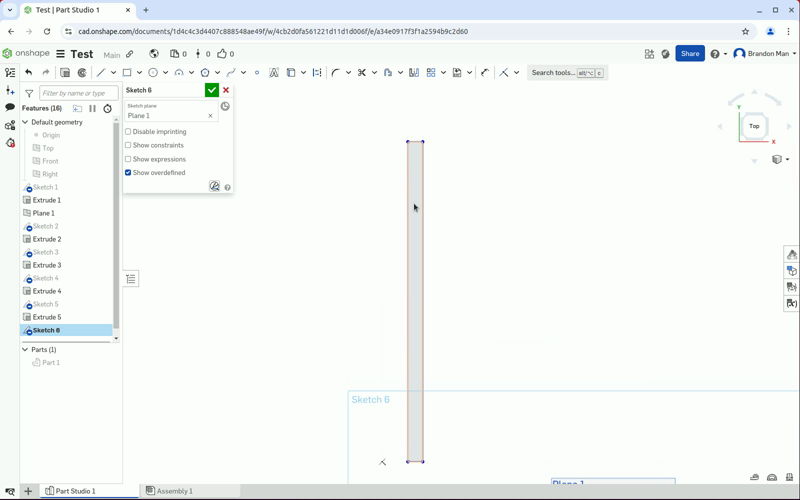
scroll(6)
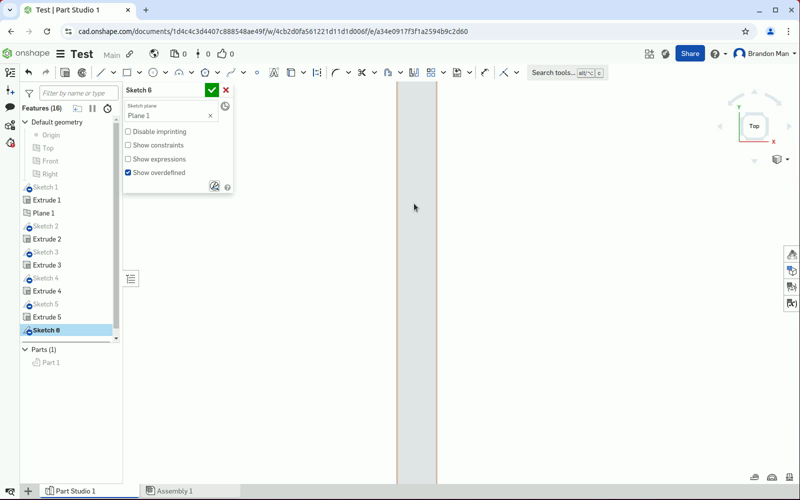
click(414, 203)
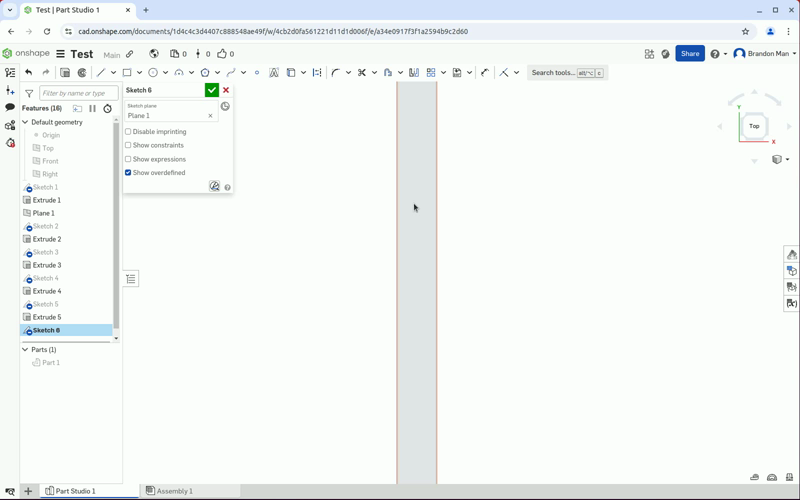
scroll(-6)
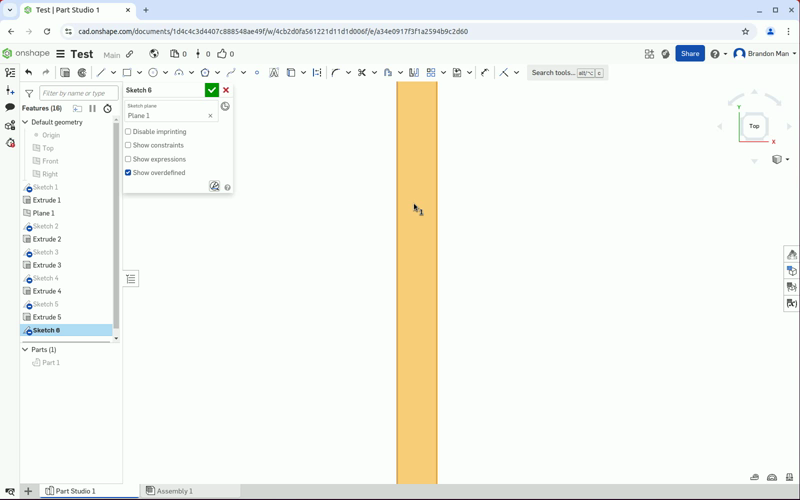
scroll(-6)
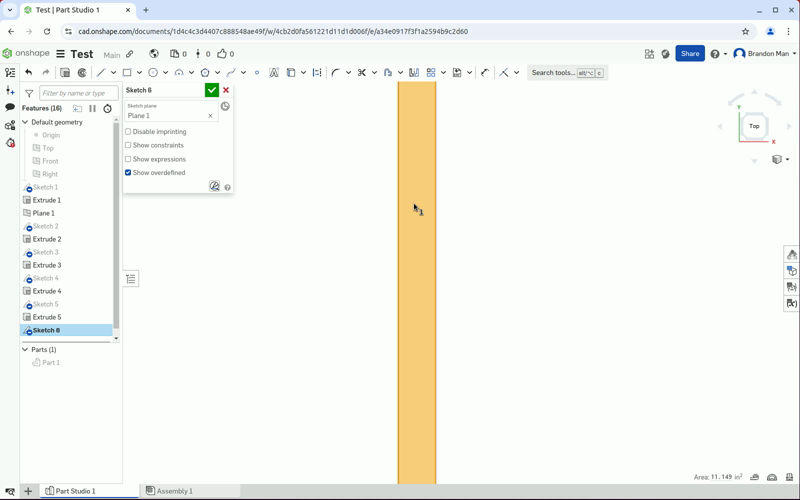
scroll(-6)
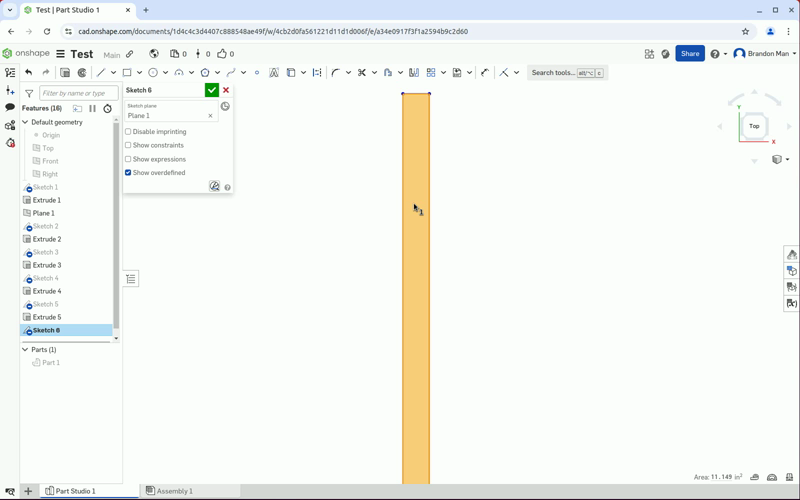
scroll(-6)
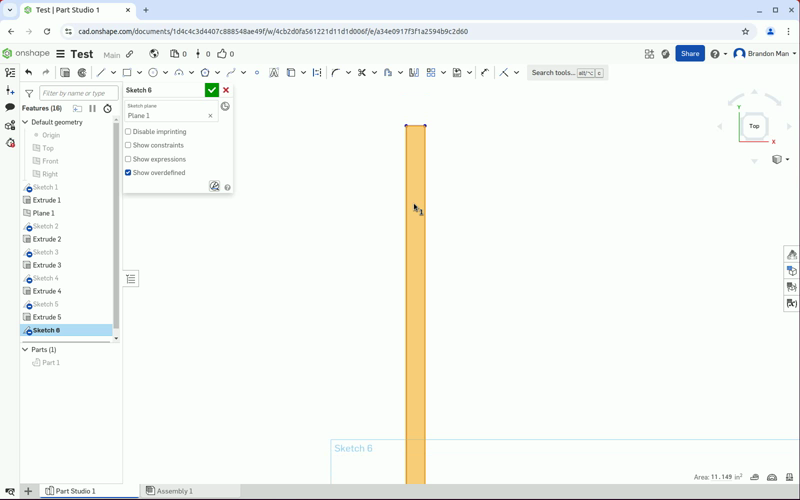
scroll(-6)
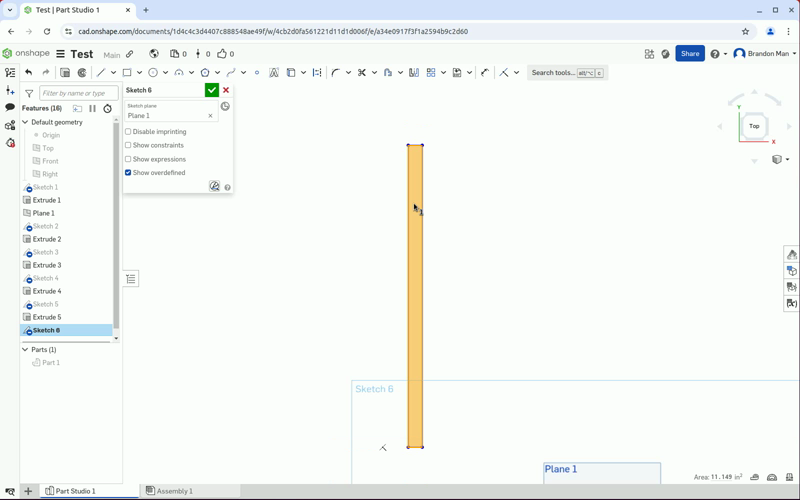
scroll(-6)
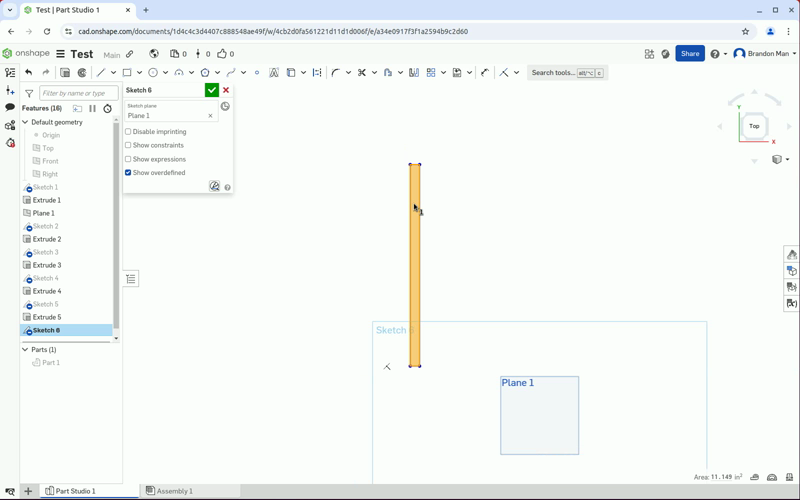
scroll(-6)
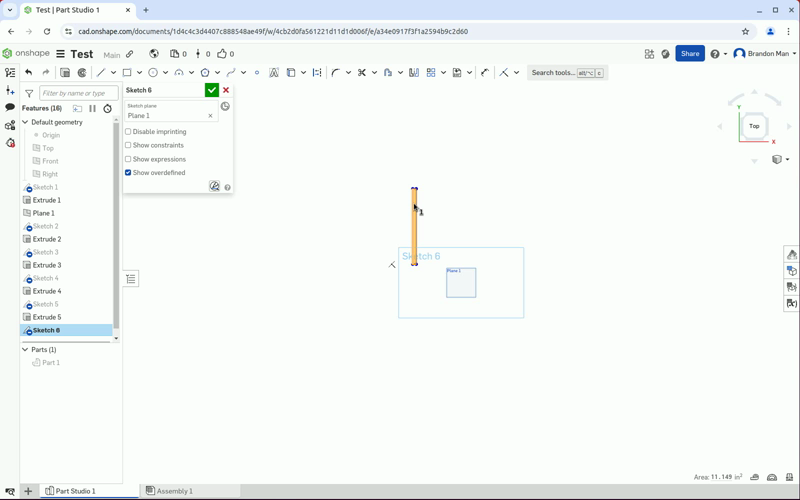
mouse_move(73, 352)
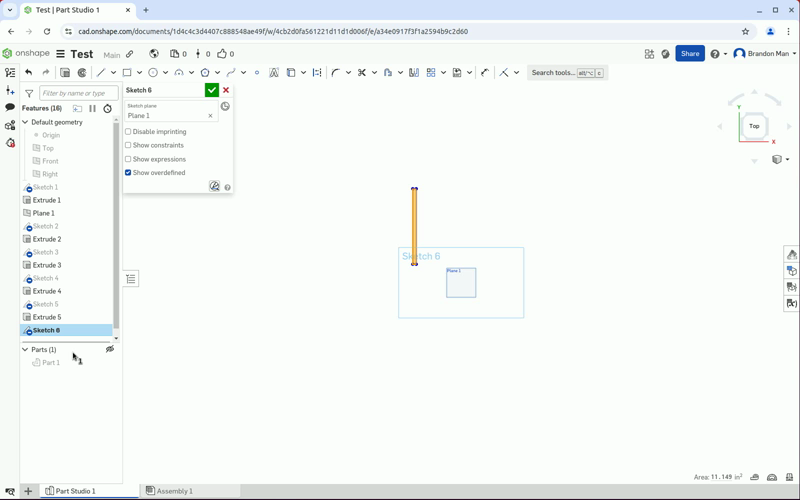
key(shift+y)
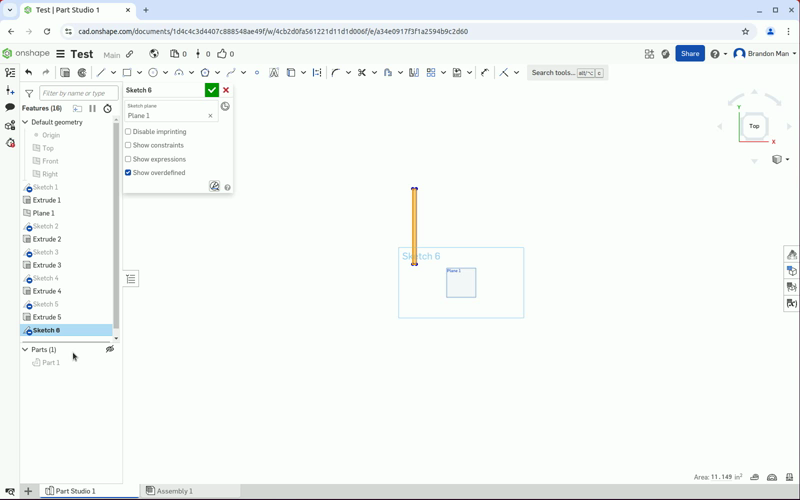
key(shift+e)
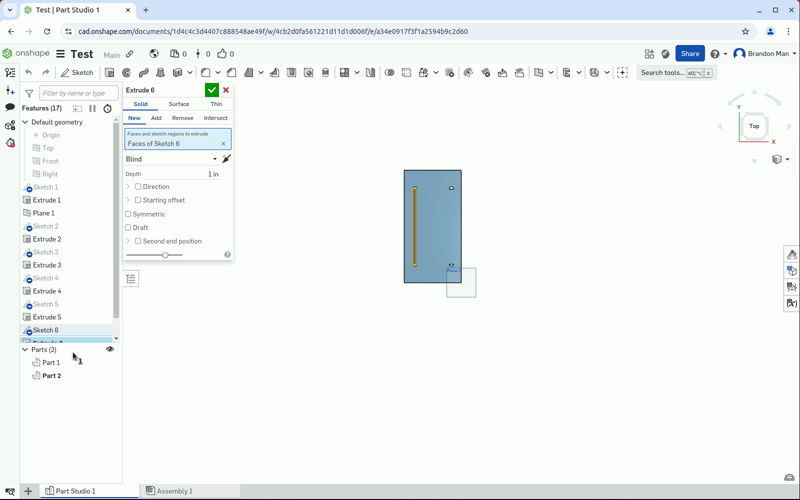
mouse_move(143, 106)
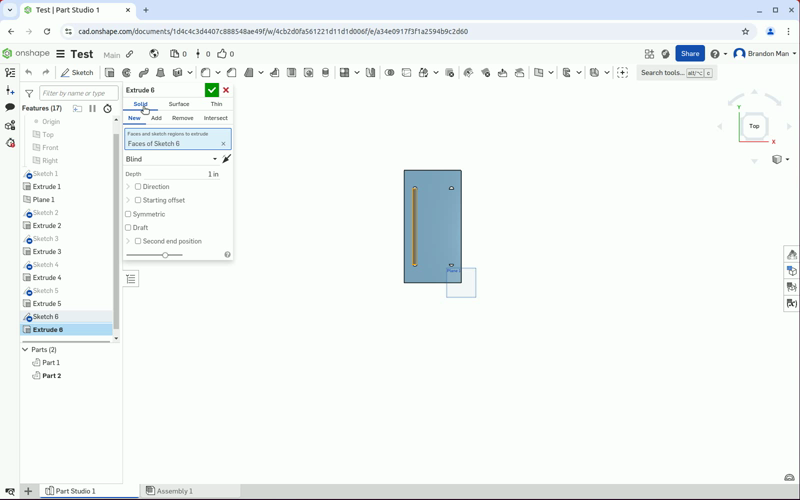
click(143, 106)
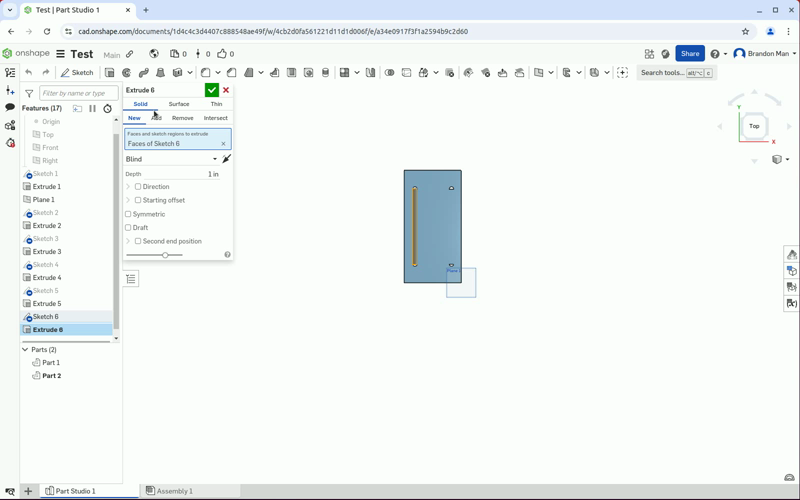
mouse_move(186, 120)
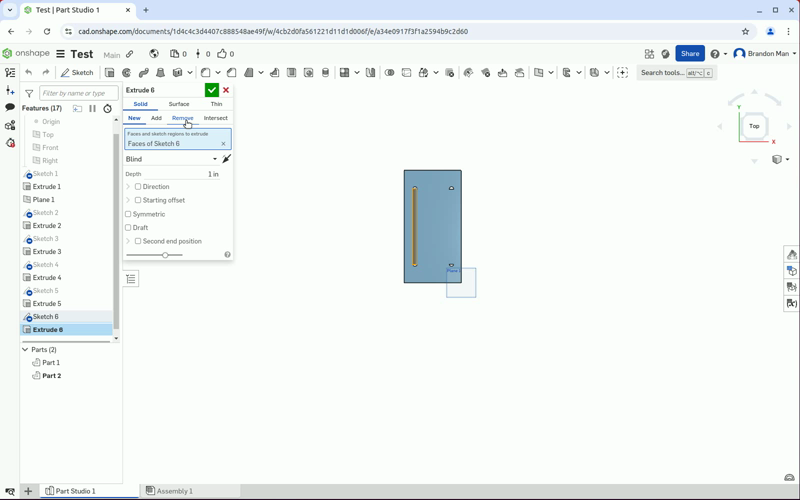
click(186, 120)
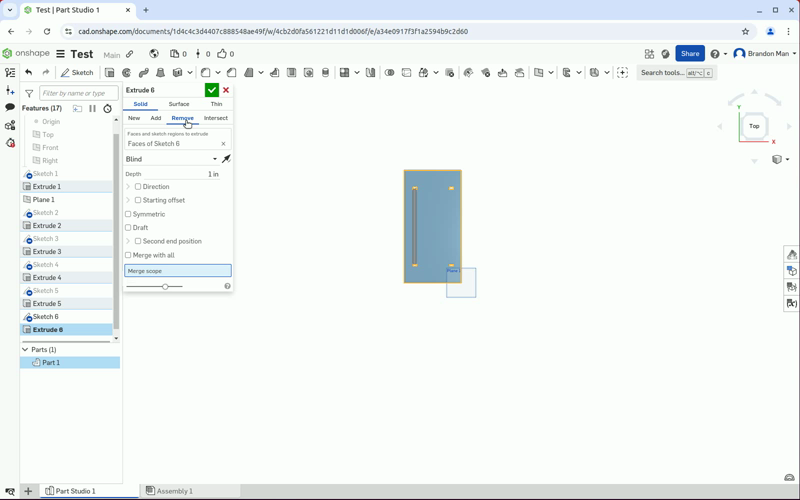
key(tab, 4)
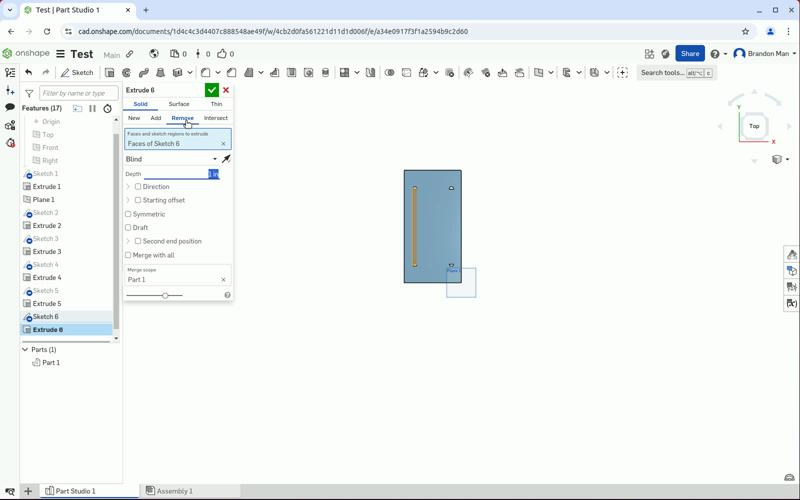
text(1.926)
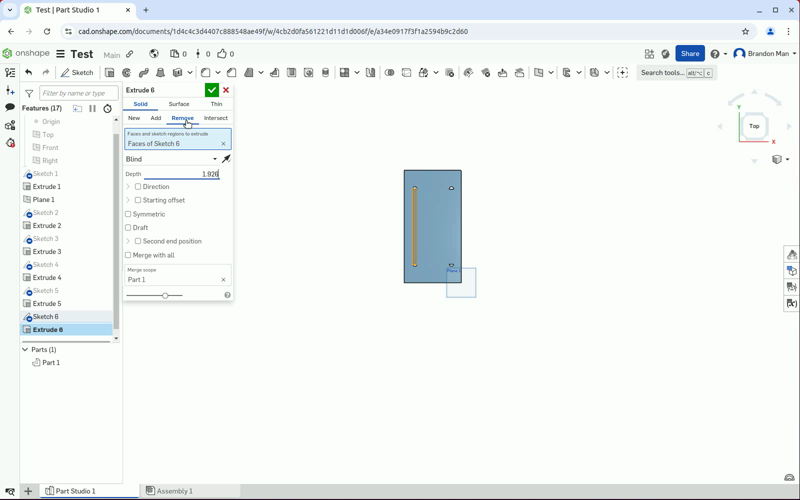
key(tab, 6)
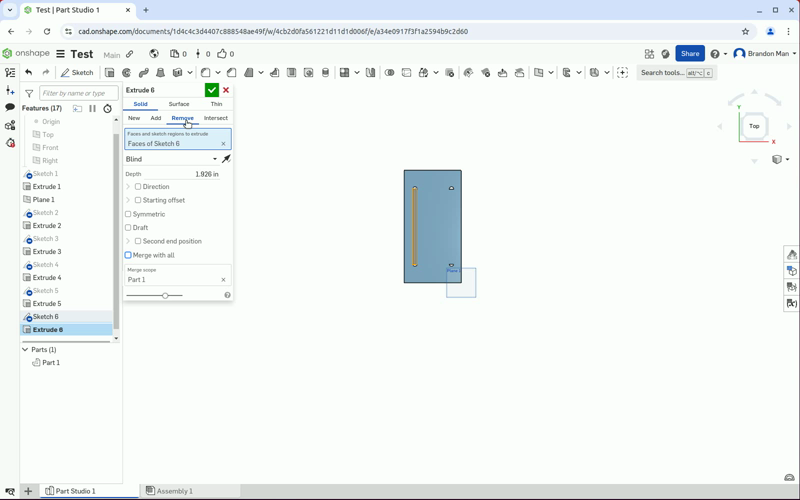
key(space)
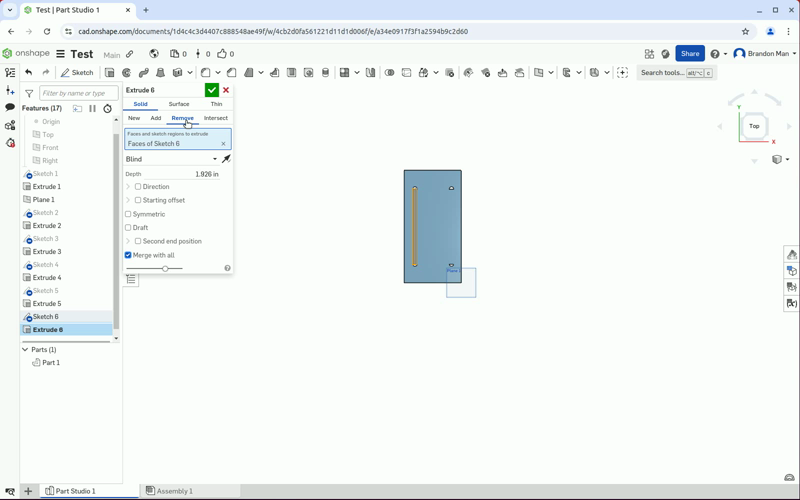
key(enter)
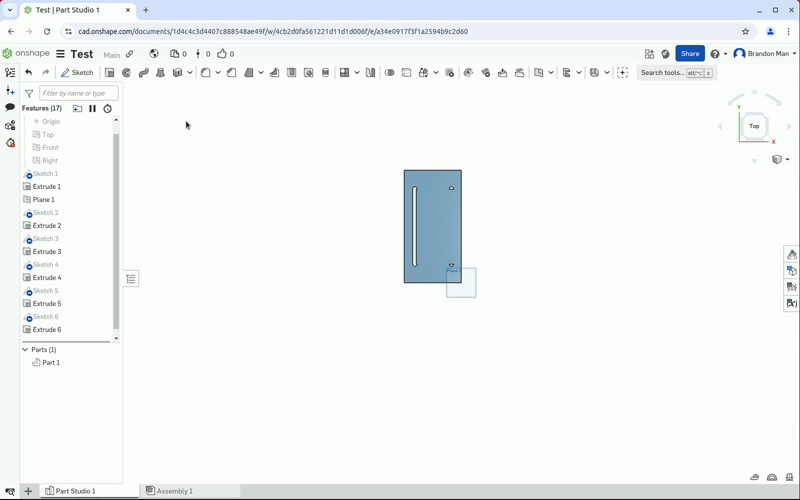
key(shift+h)
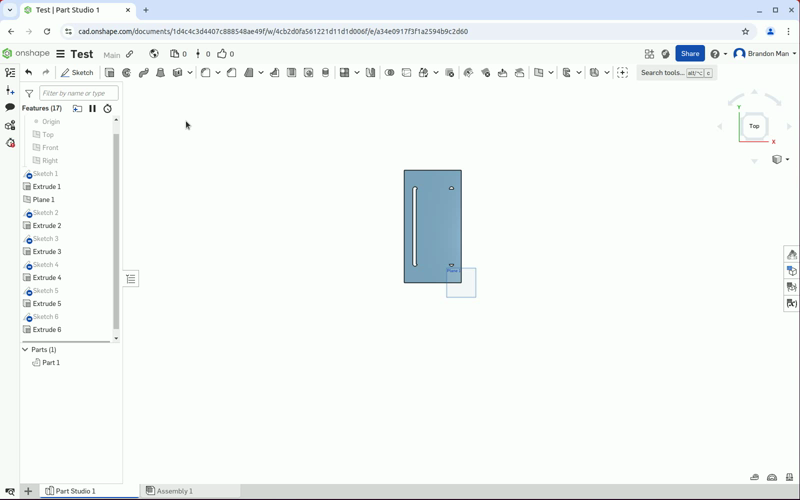
key(shift+h)
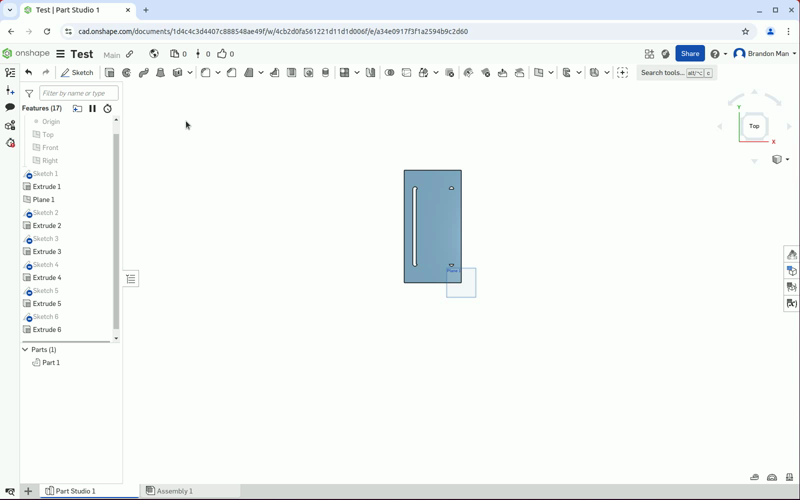
mouse_move(69, 176)
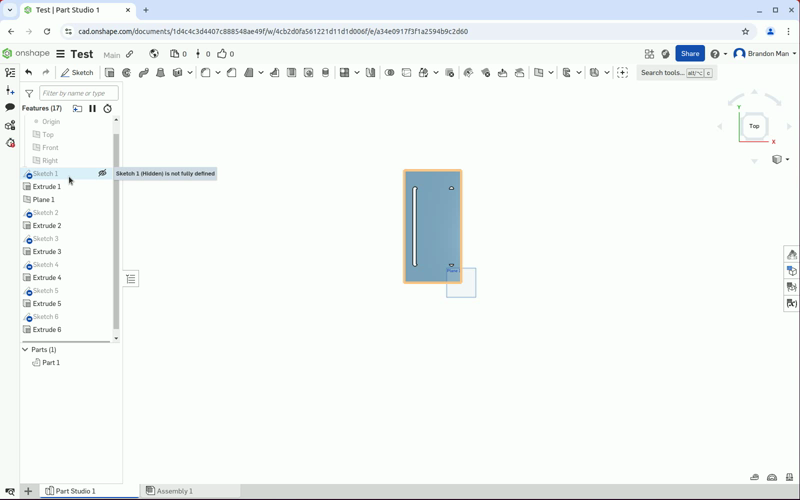
click(69, 176)
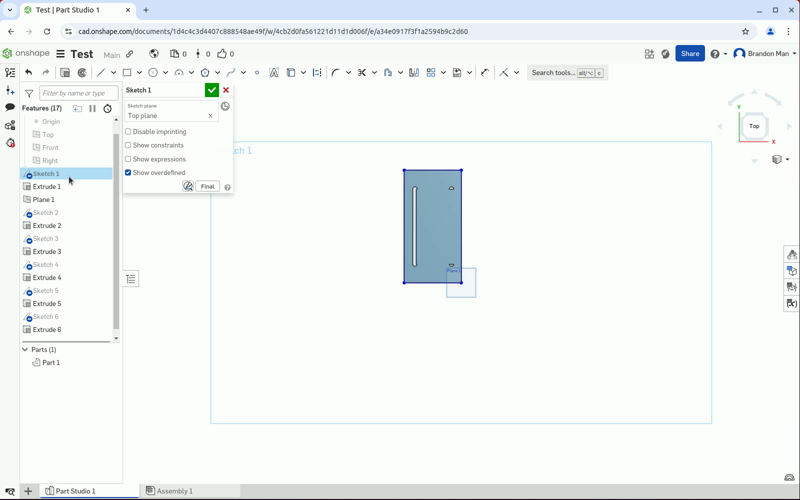
mouse_move(229, 92)
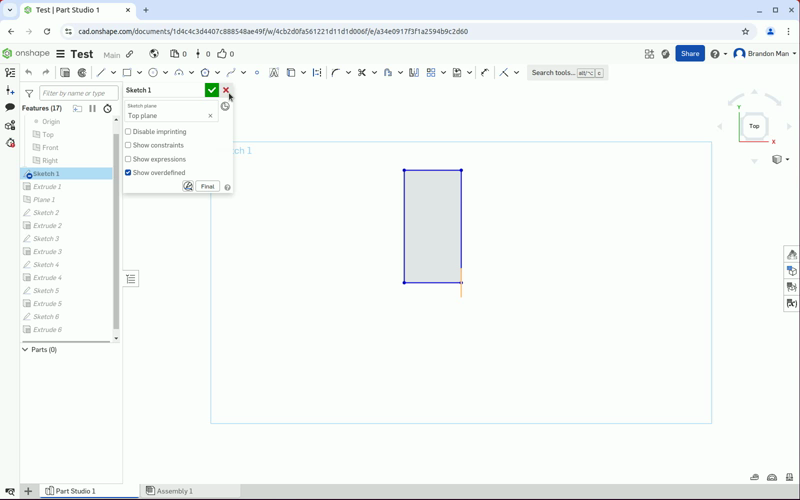
click(229, 92)
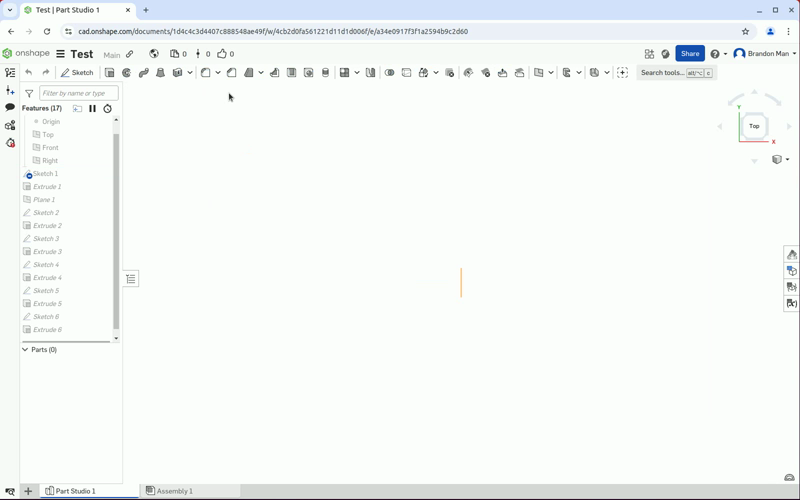
key(shift+s)
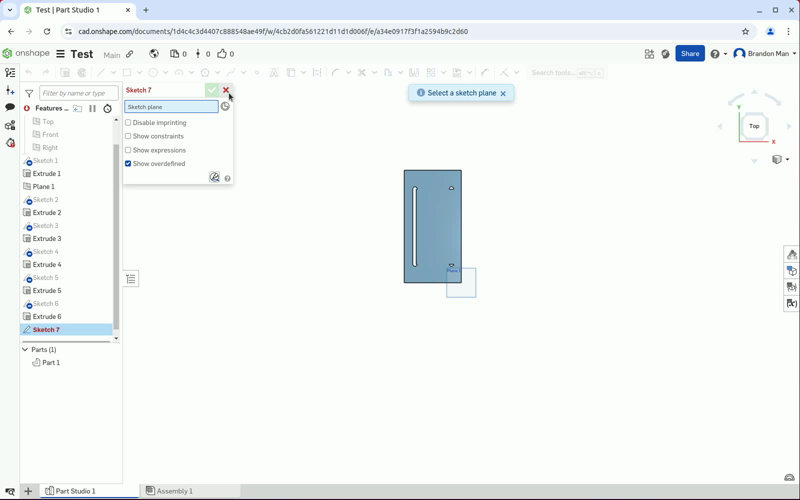
mouse_move(69, 189)
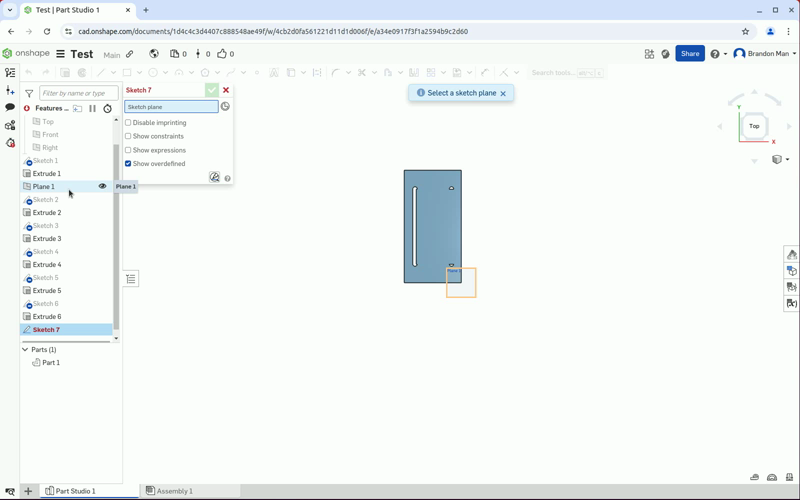
click(69, 189)
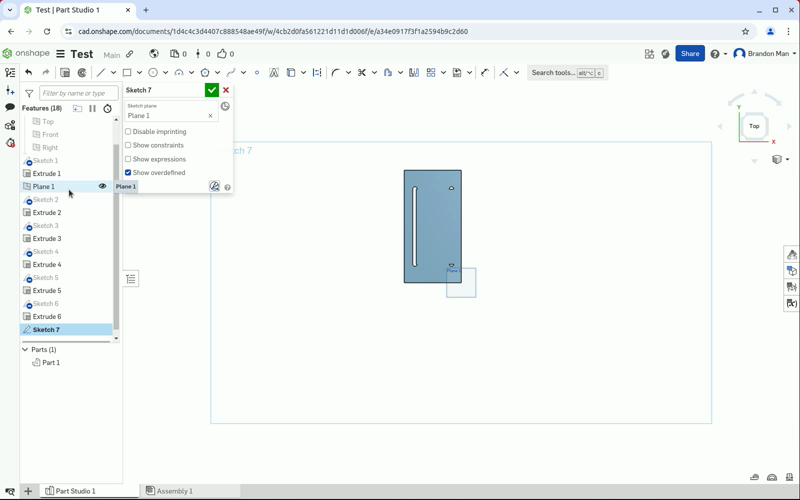
mouse_move(73, 352)
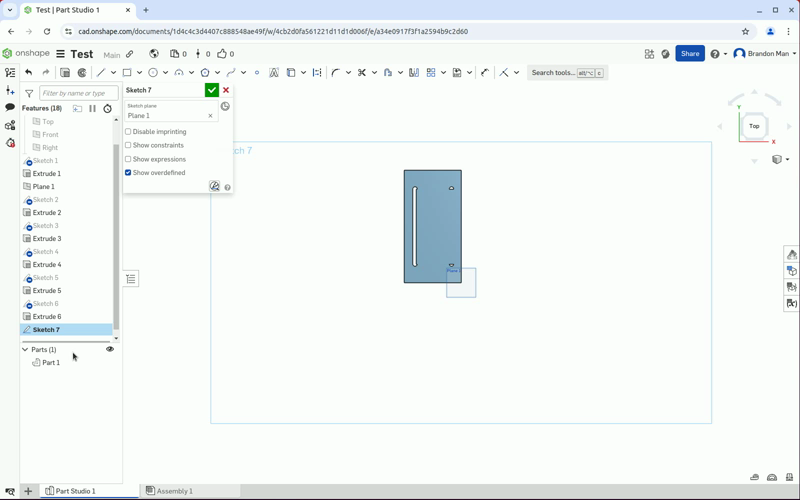
key(y)
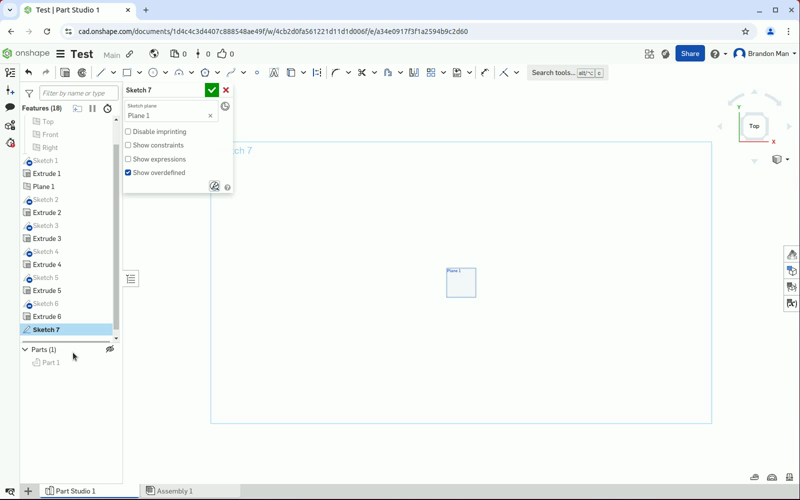
key(l)
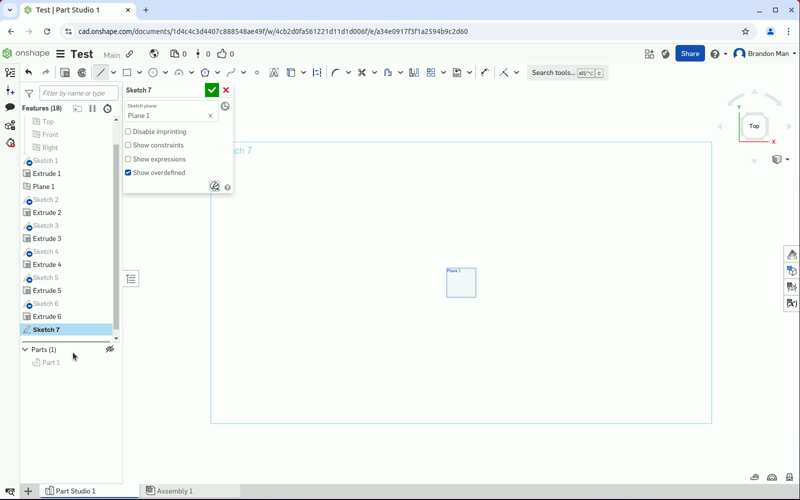
key_down(shift)
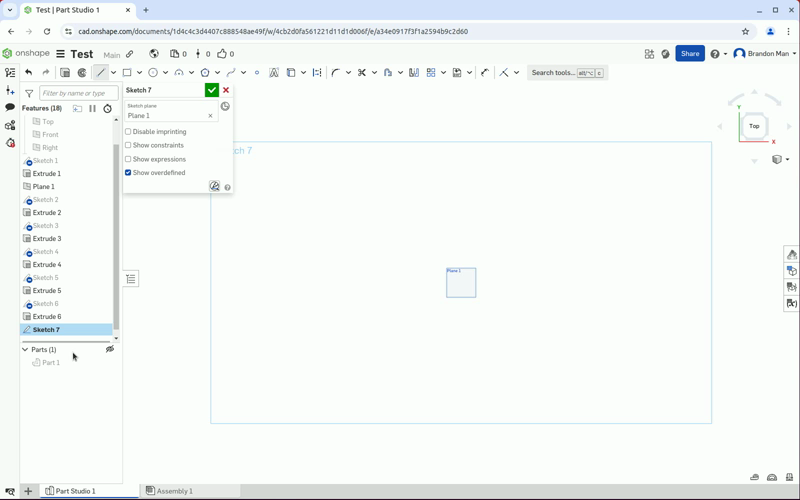
mouse_move(449, 264)
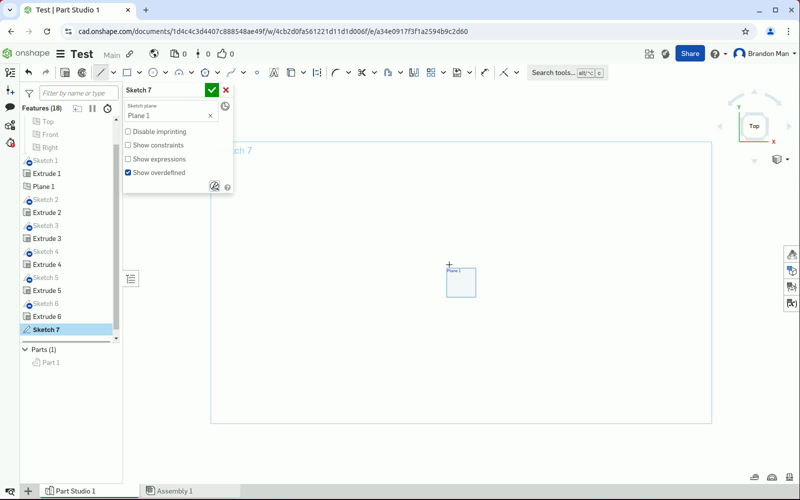
click(449, 264)
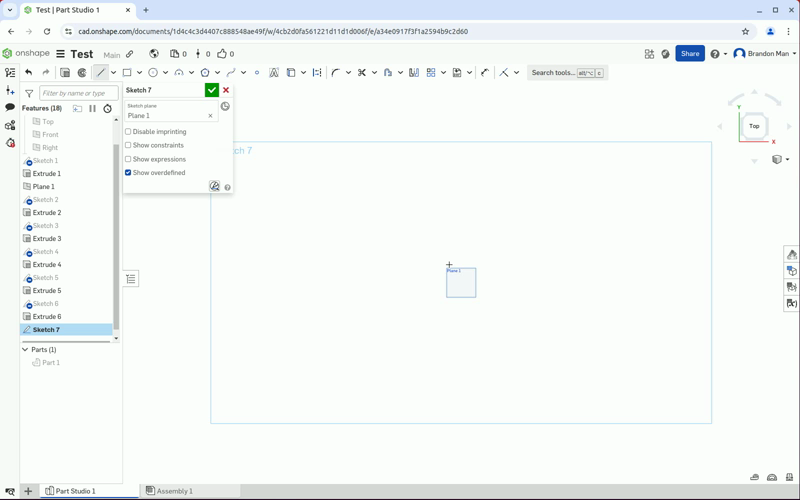
key_up(shift)
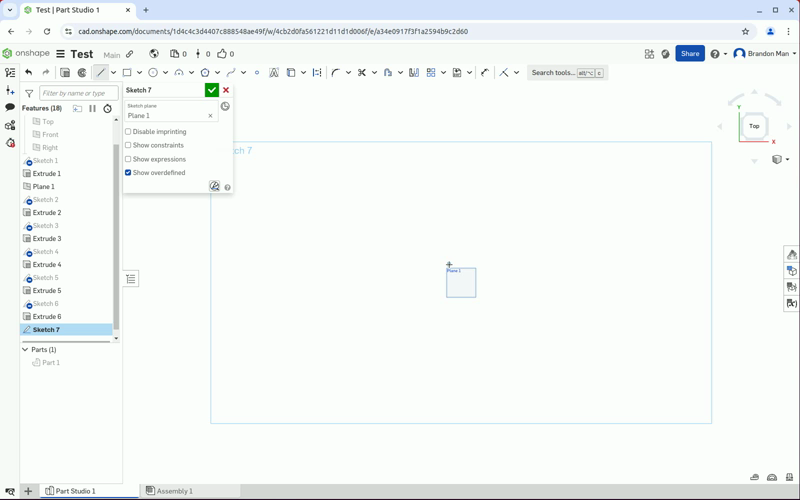
key_down(shift)
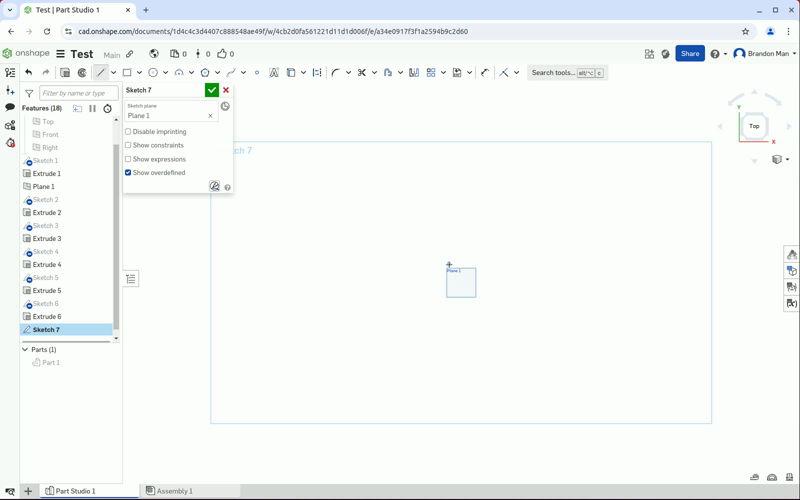
mouse_move(479, 264)
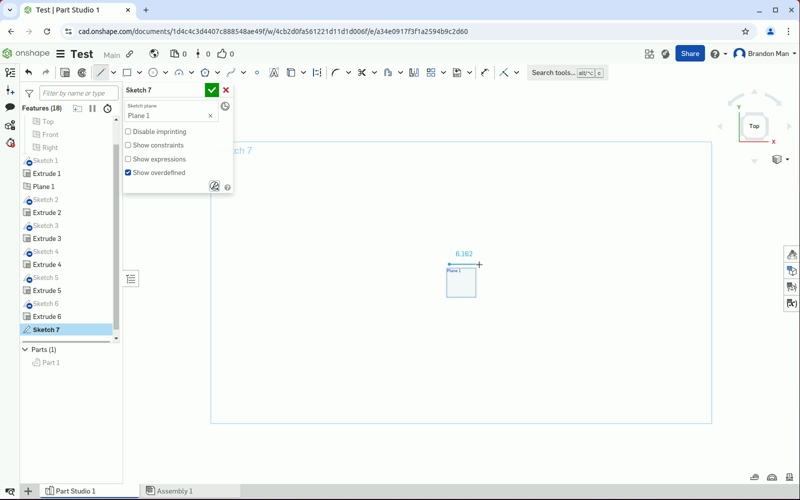
mouse_move(452, 264)
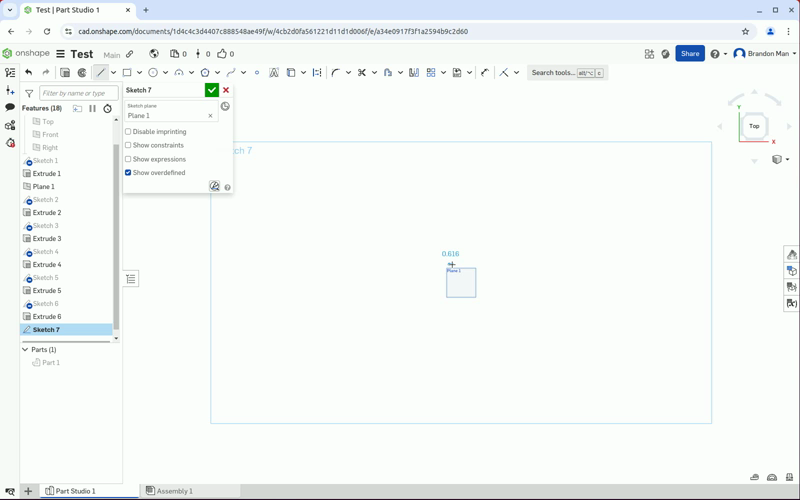
scroll(6)
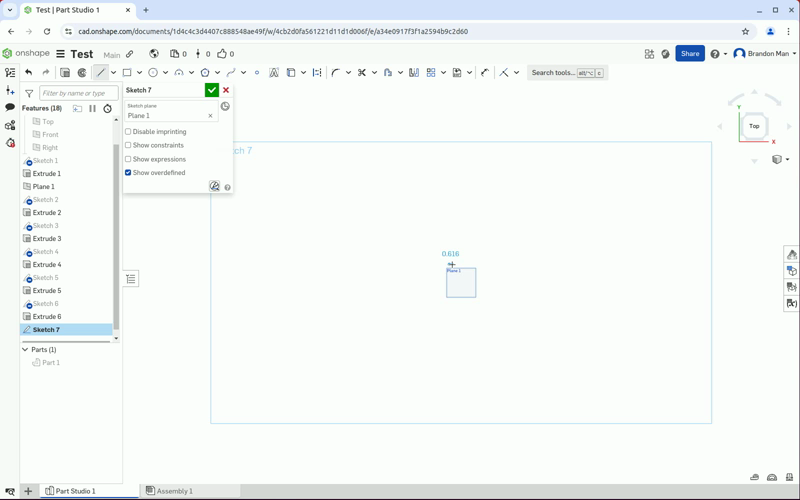
scroll(6)
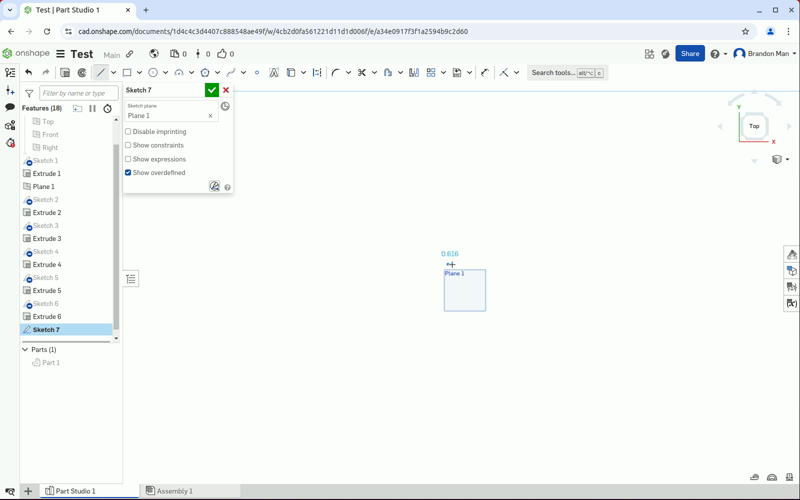
scroll(6)
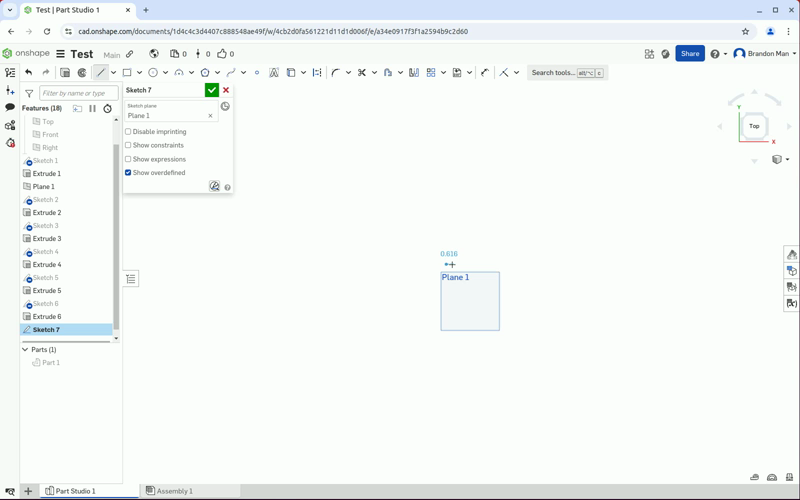
scroll(6)
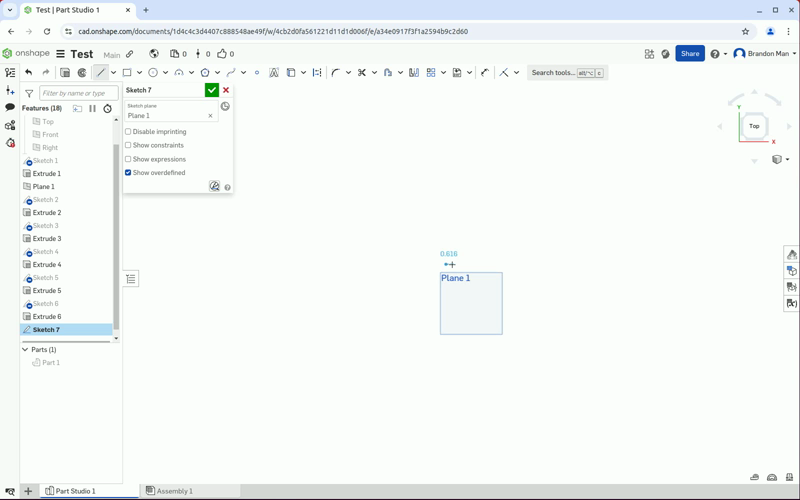
scroll(6)
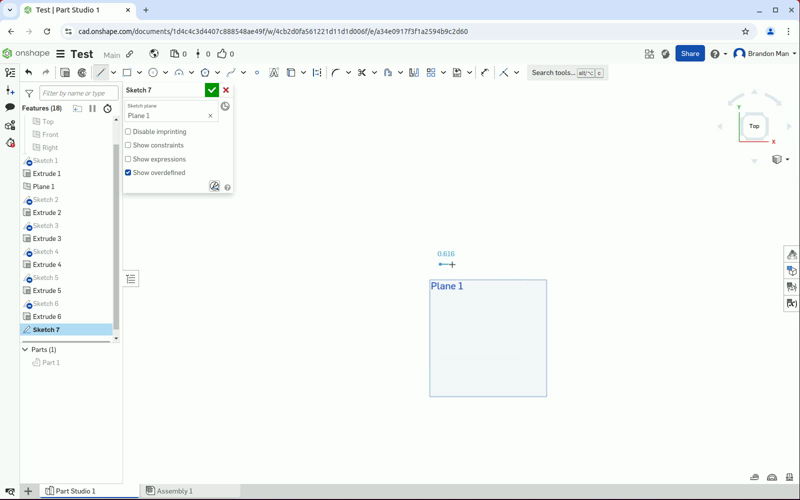
scroll(6)
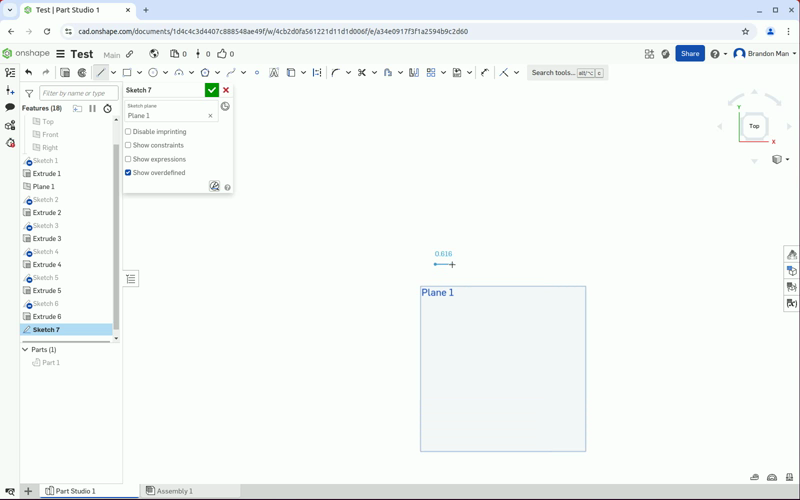
scroll(6)
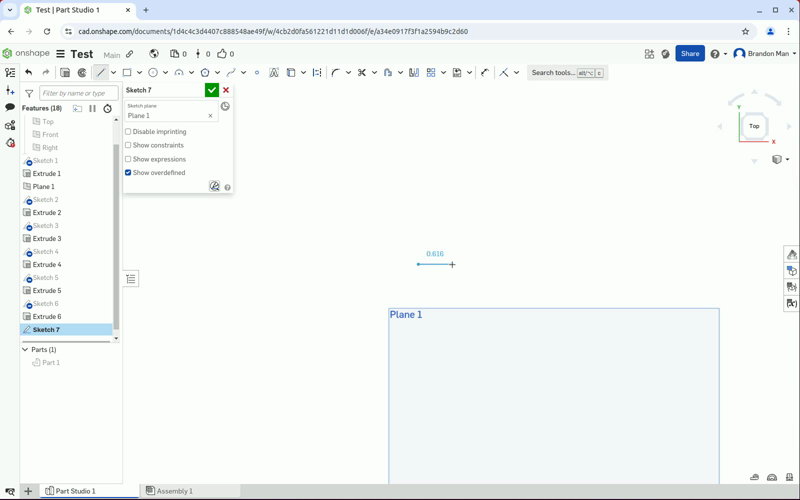
click(452, 264)
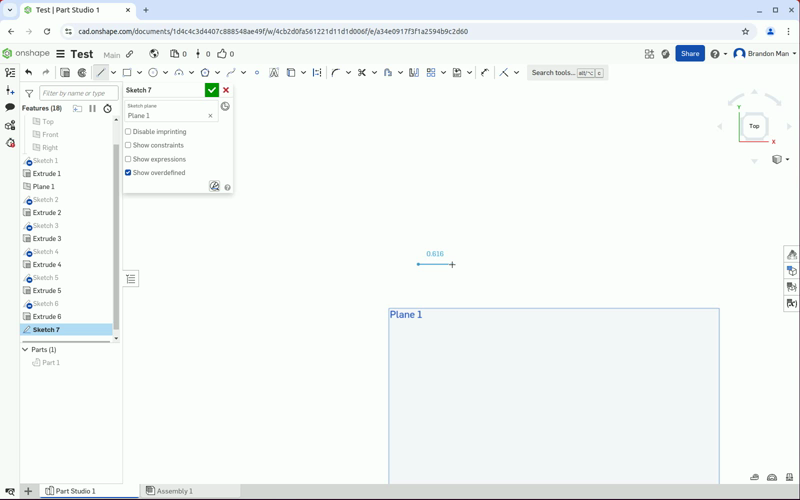
scroll(-6)
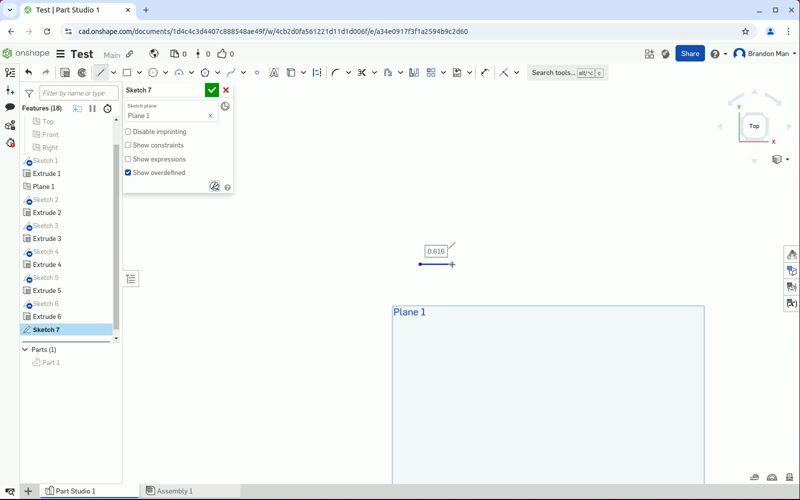
scroll(-6)
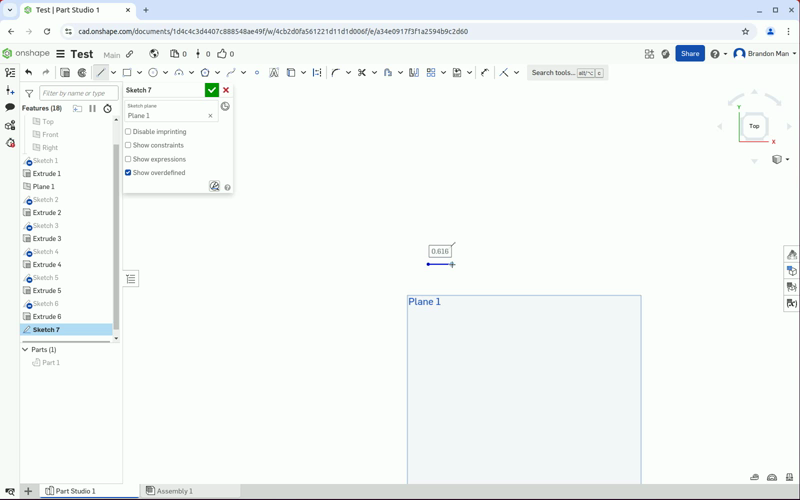
scroll(-6)
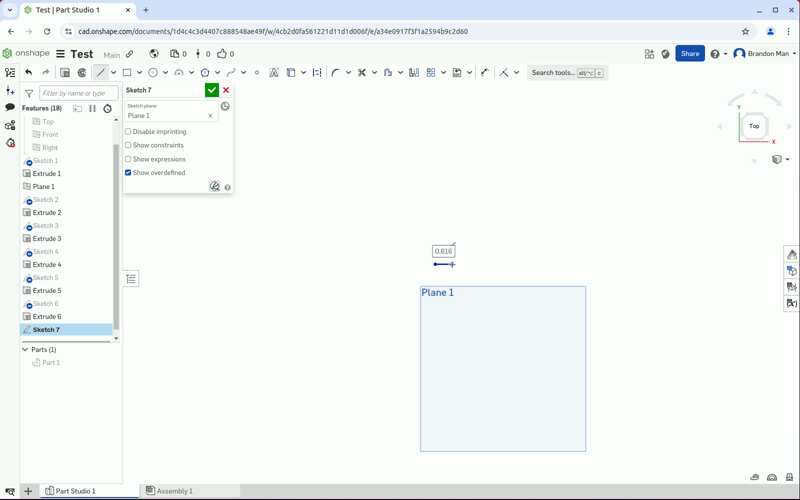
scroll(-6)
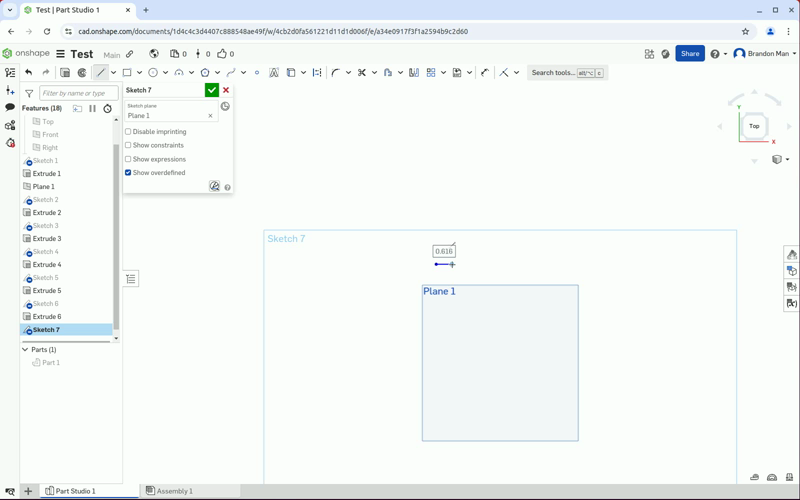
scroll(-6)
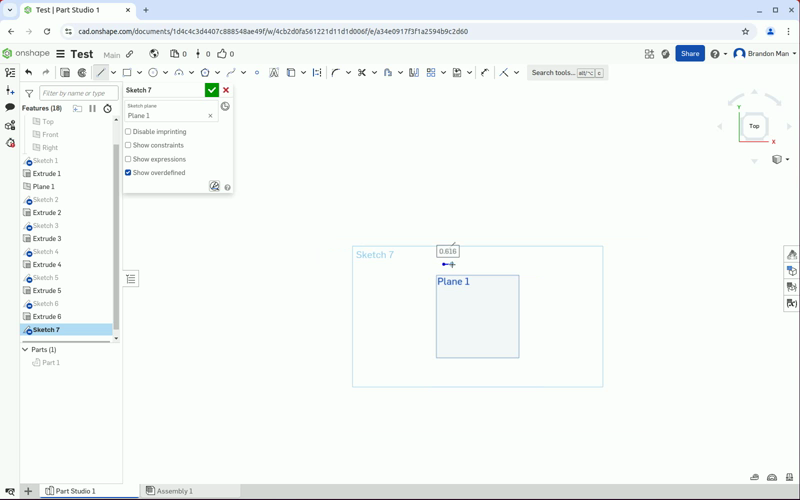
scroll(-6)
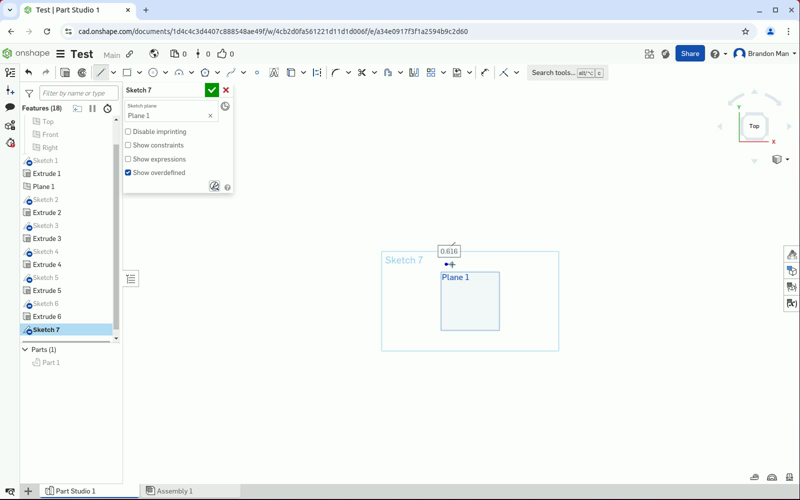
scroll(-6)
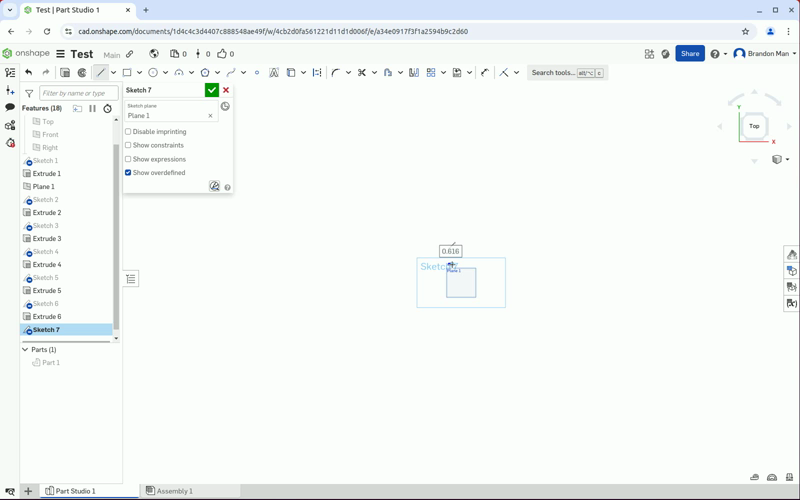
key_up(shift)
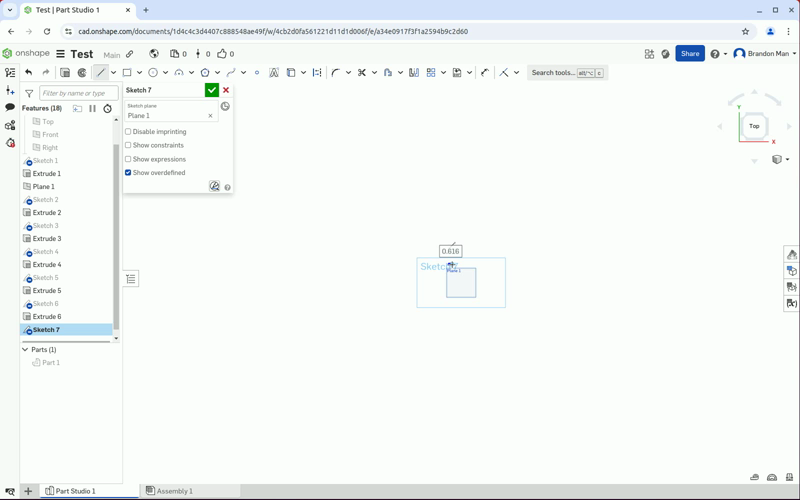
key_down(shift)
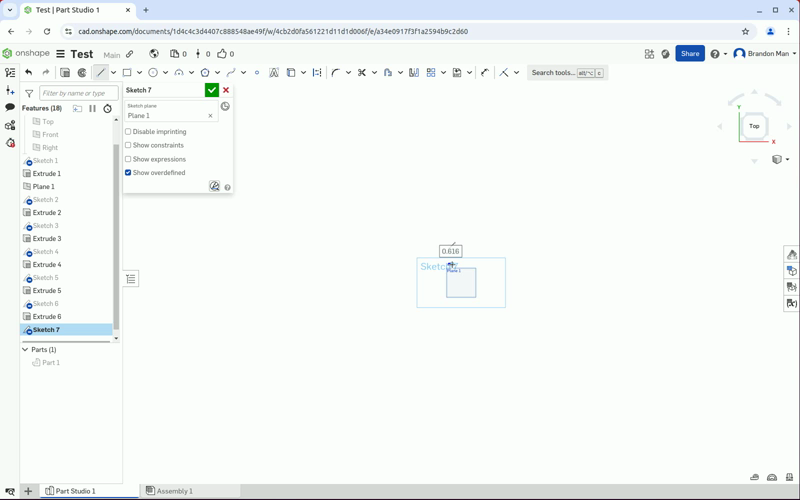
mouse_move(452, 188)
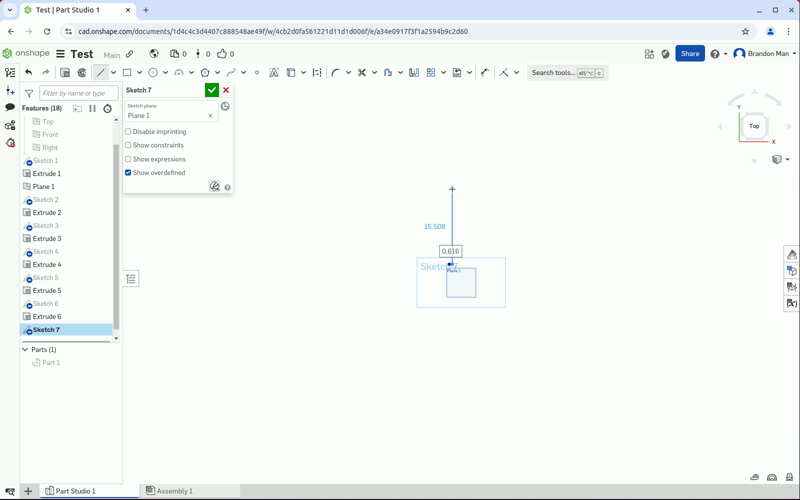
click(452, 188)
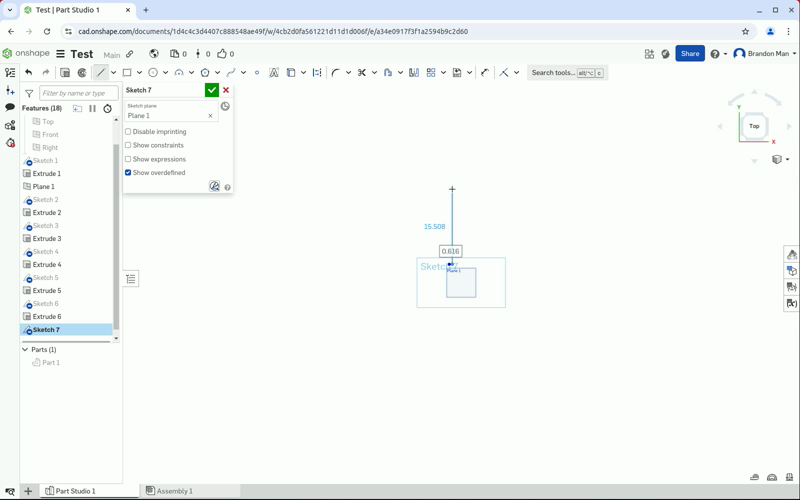
key_up(shift)
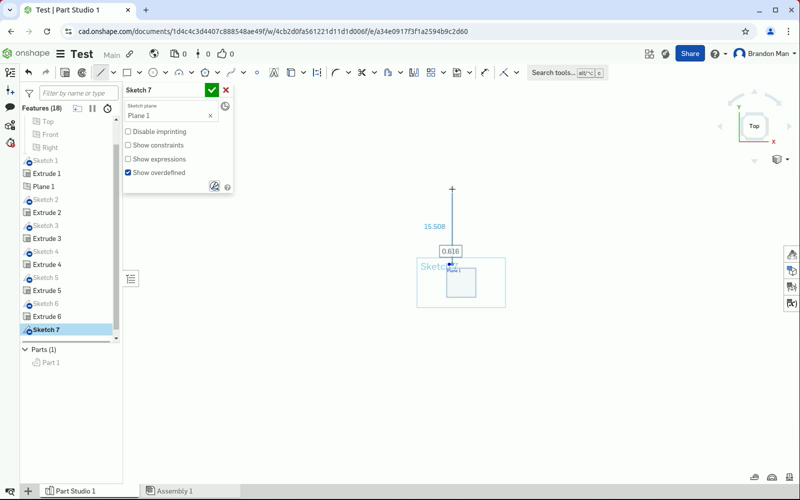
key_down(shift)
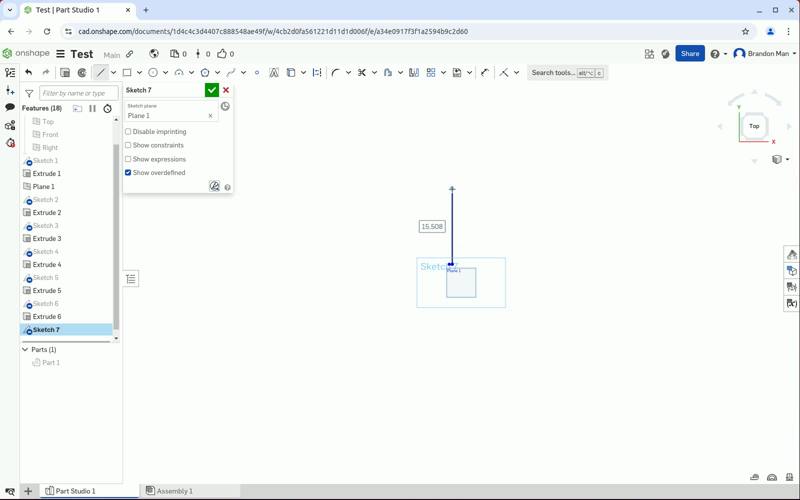
mouse_move(482, 188)
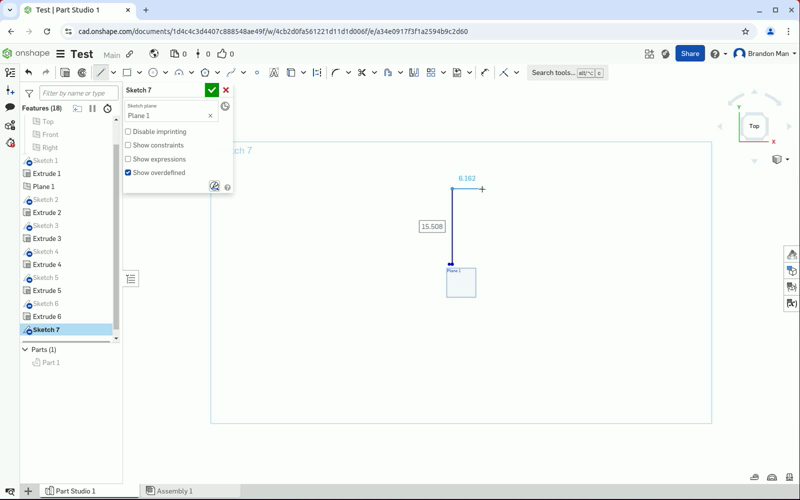
mouse_move(449, 188)
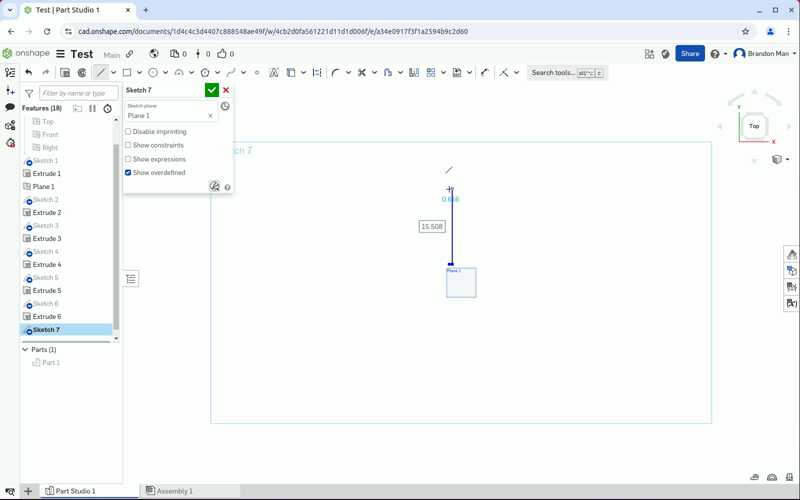
scroll(6)
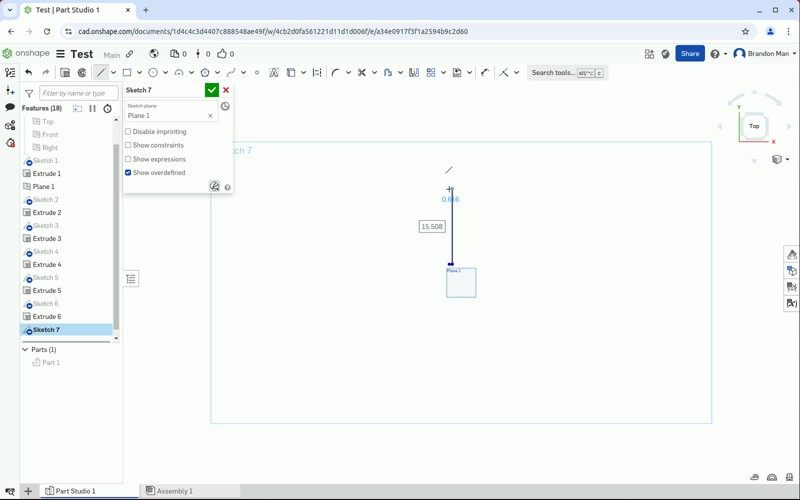
scroll(6)
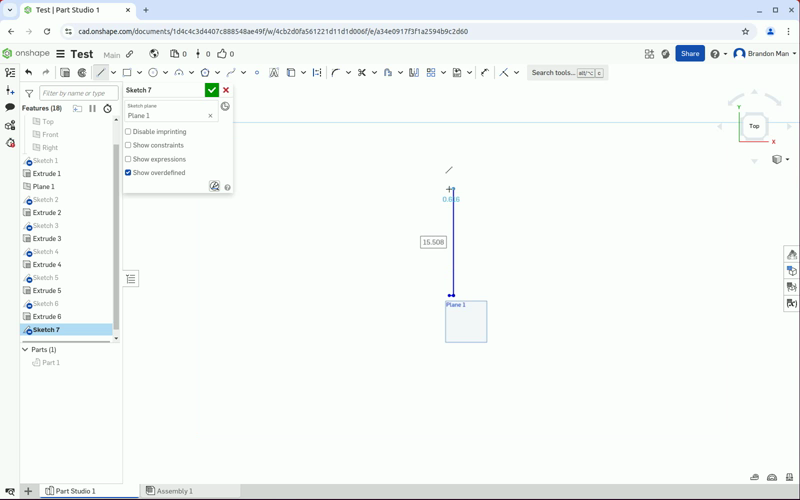
scroll(6)
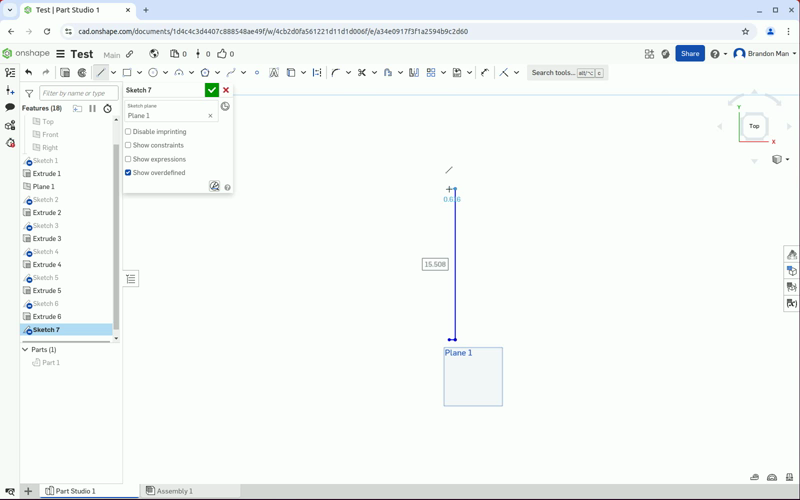
scroll(6)
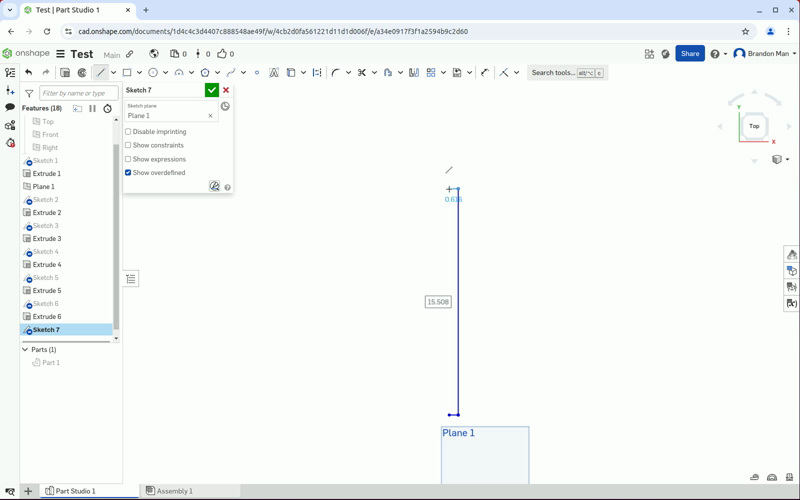
scroll(6)
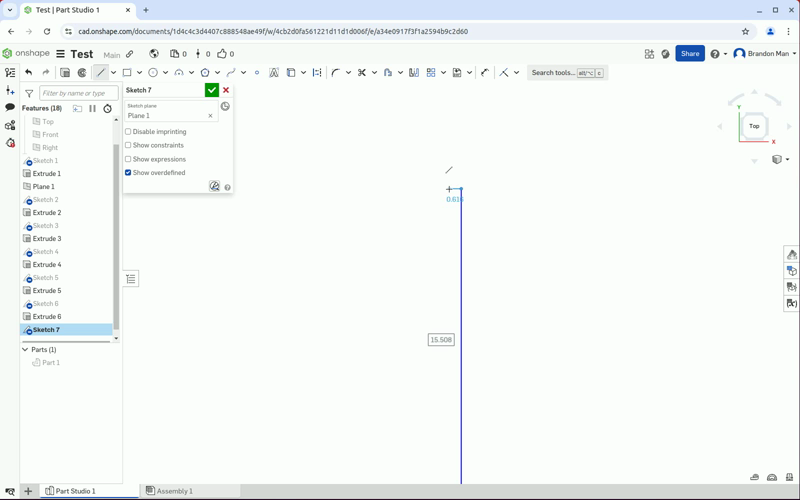
scroll(6)
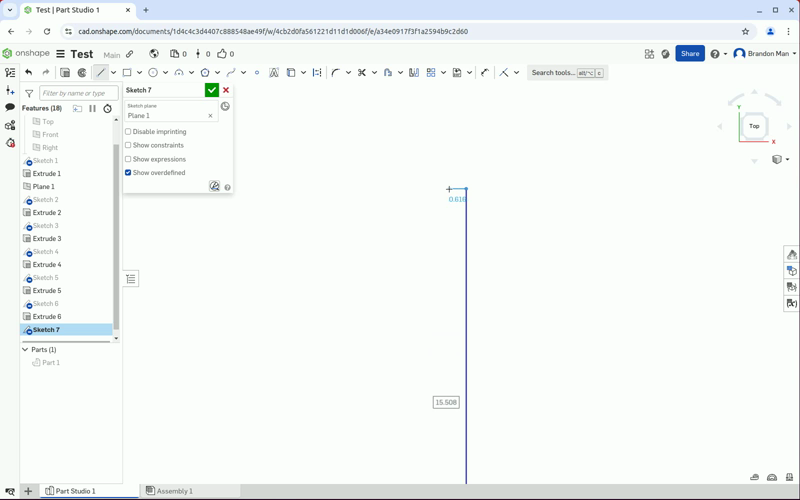
scroll(6)
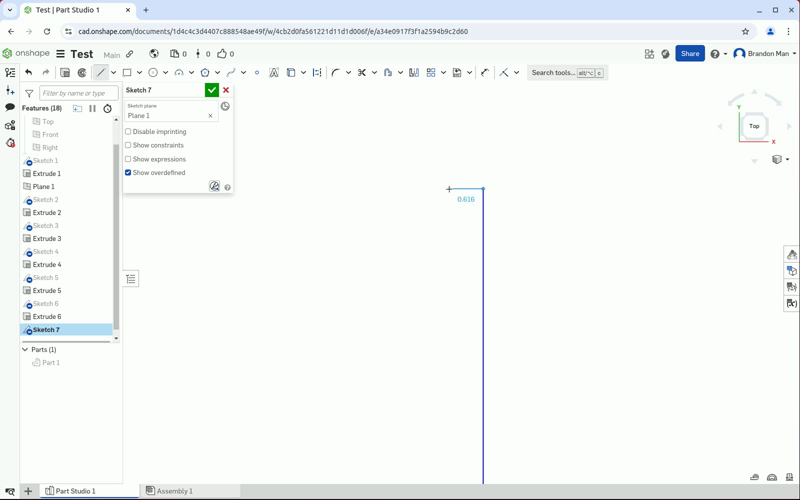
click(449, 188)
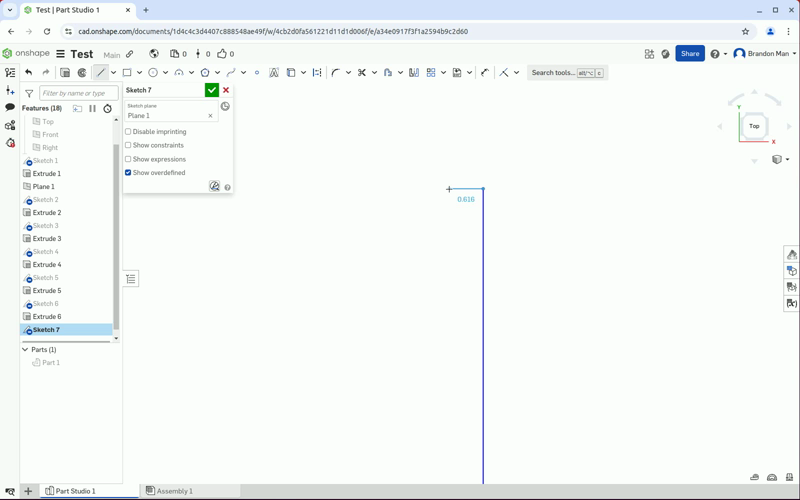
scroll(-6)
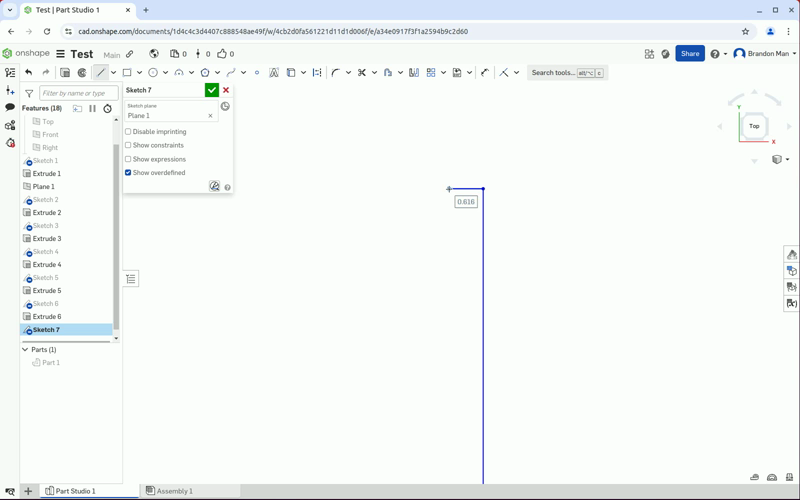
scroll(-6)
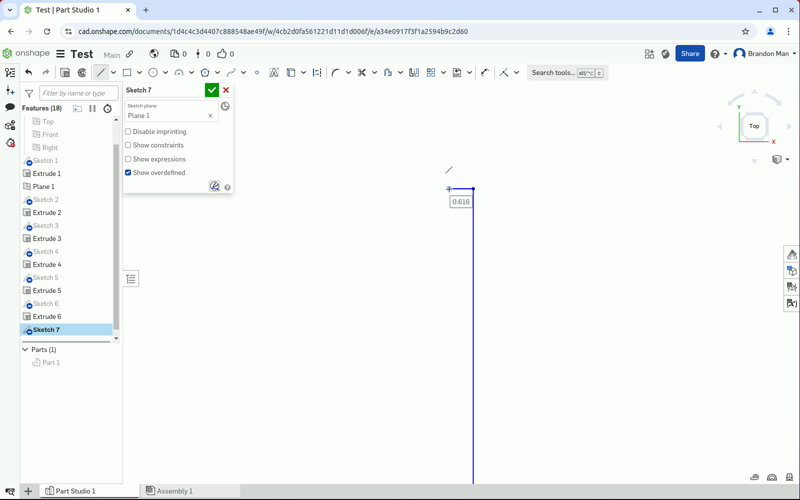
scroll(-6)
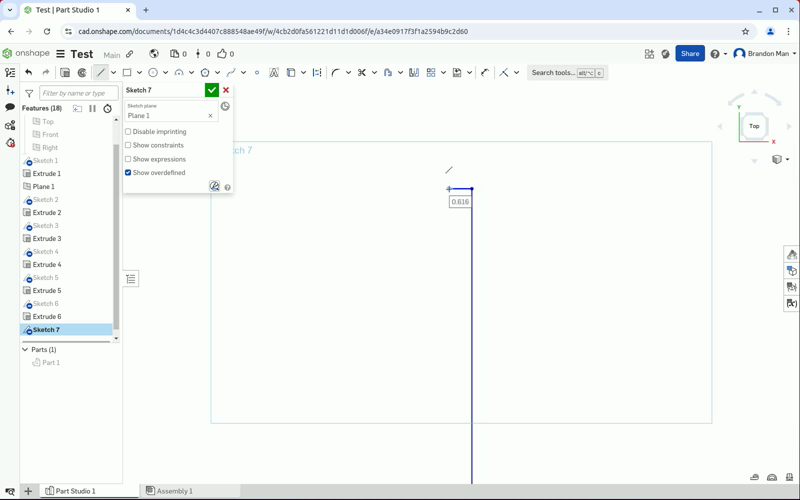
scroll(-6)
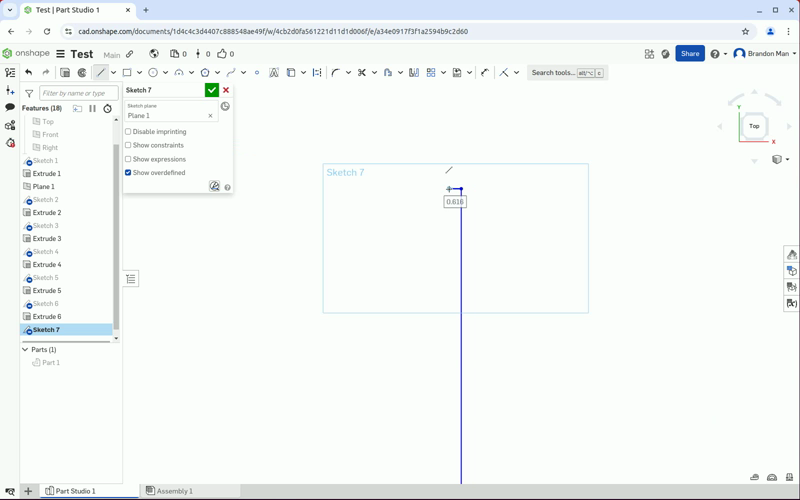
scroll(-6)
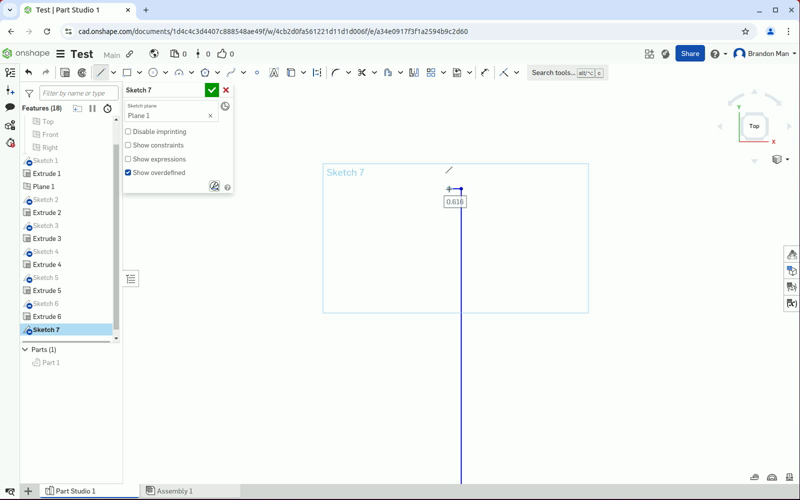
scroll(-6)
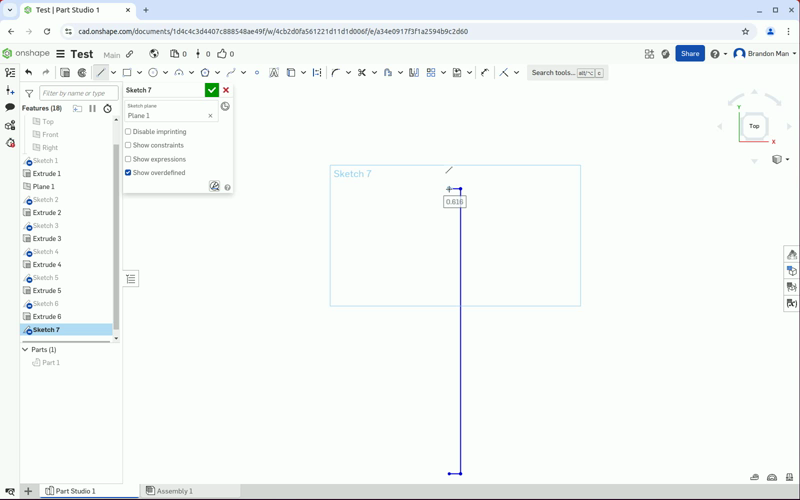
scroll(-6)
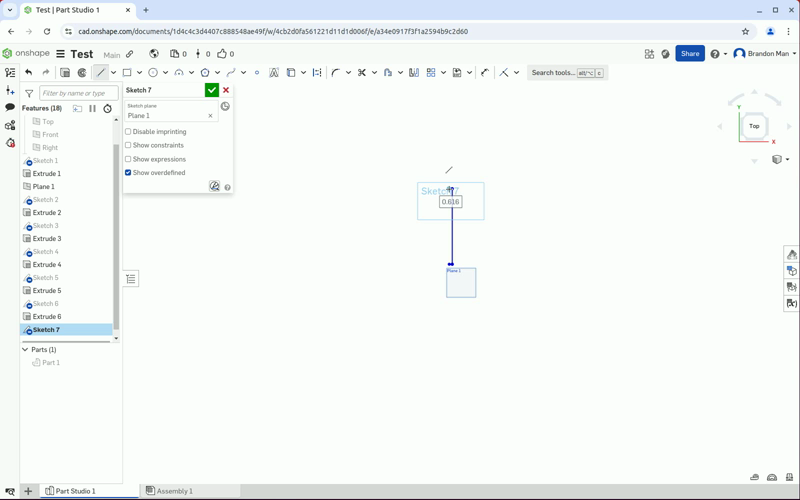
key_up(shift)
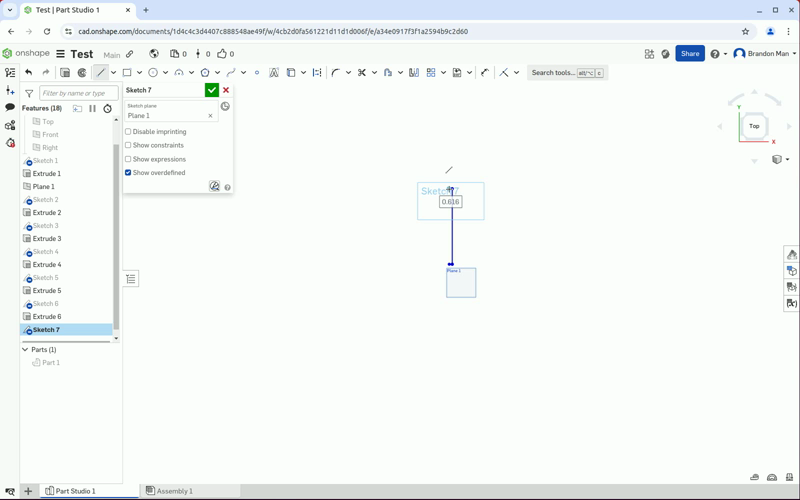
key_down(shift)
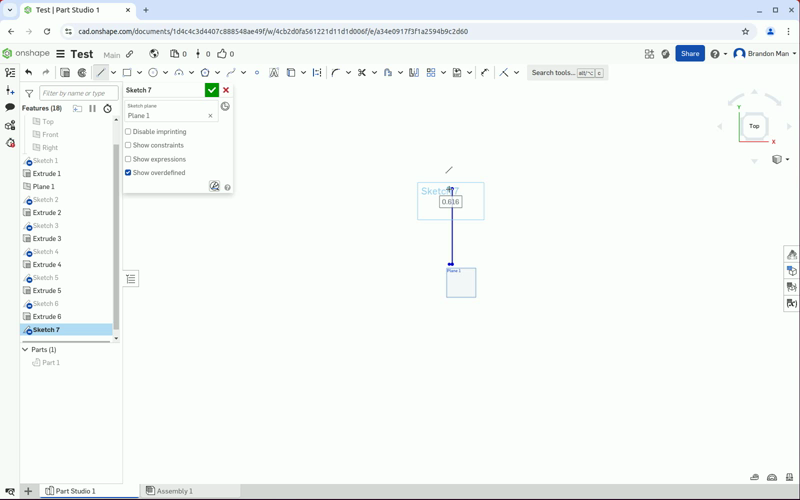
mouse_move(449, 264)
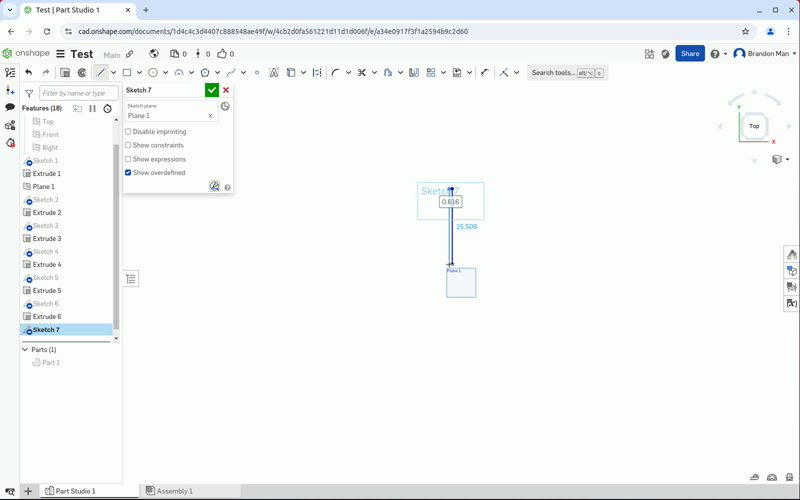
scroll(6)
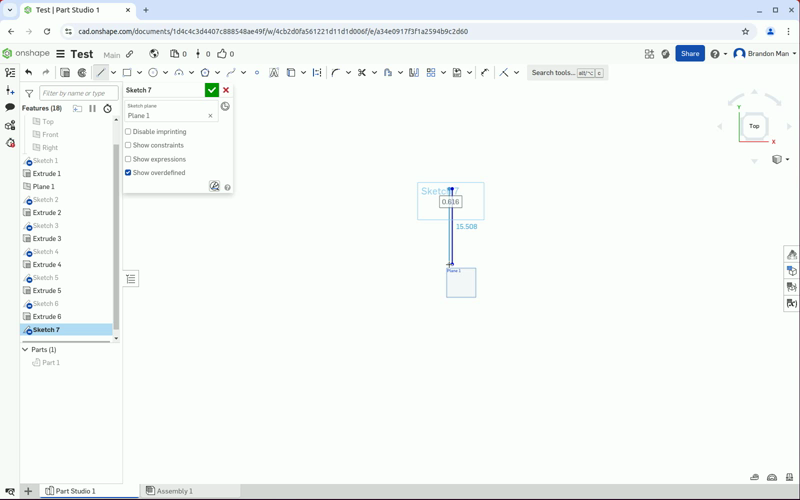
scroll(6)
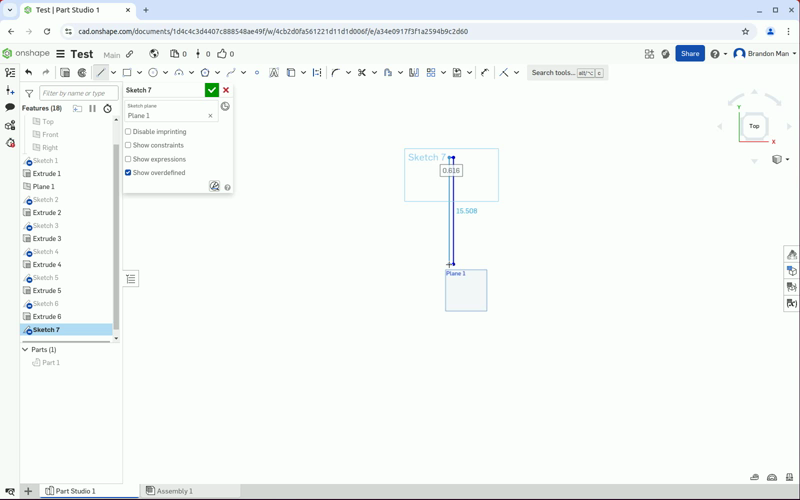
scroll(6)
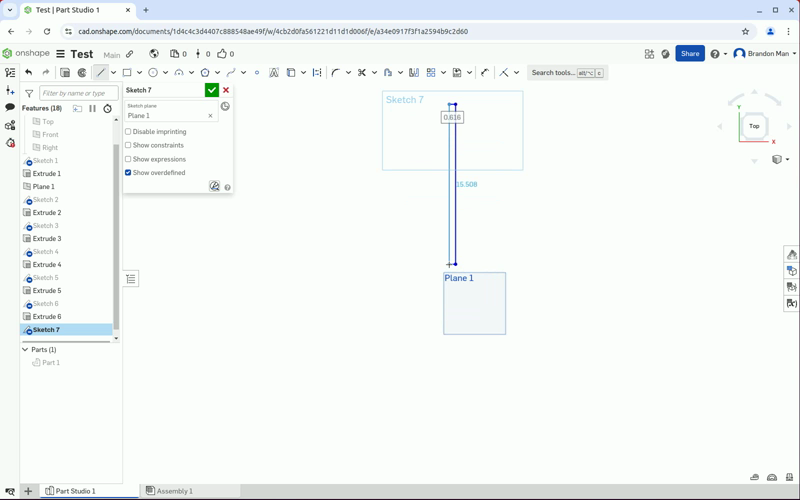
scroll(6)
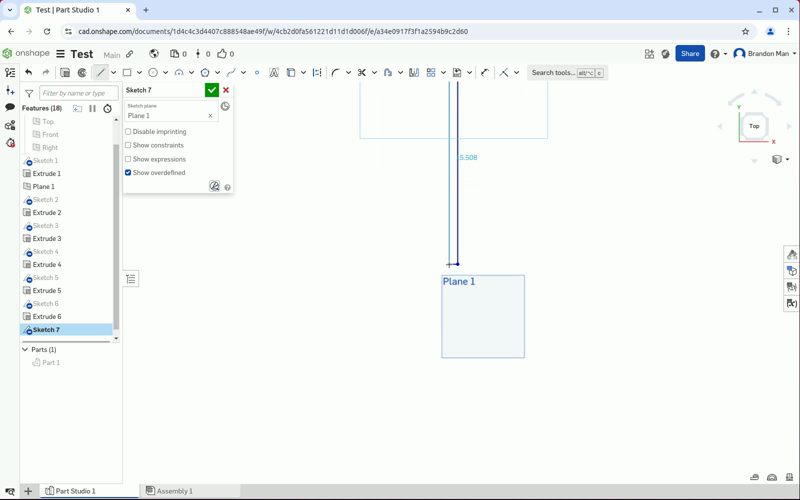
scroll(6)
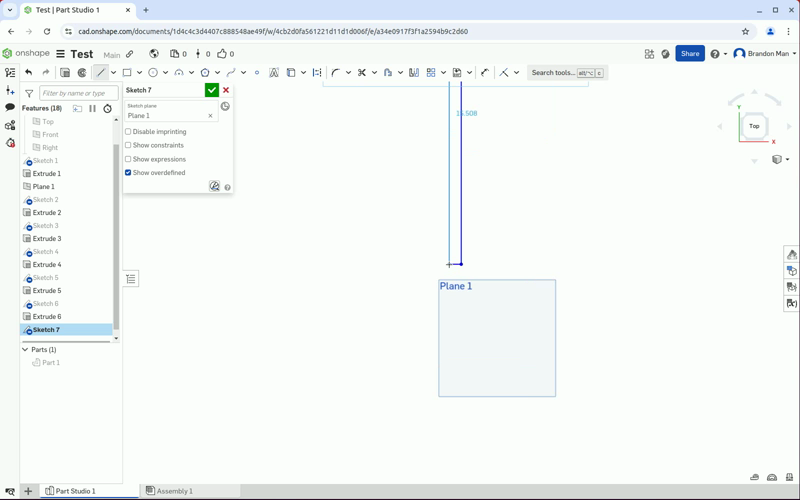
scroll(6)
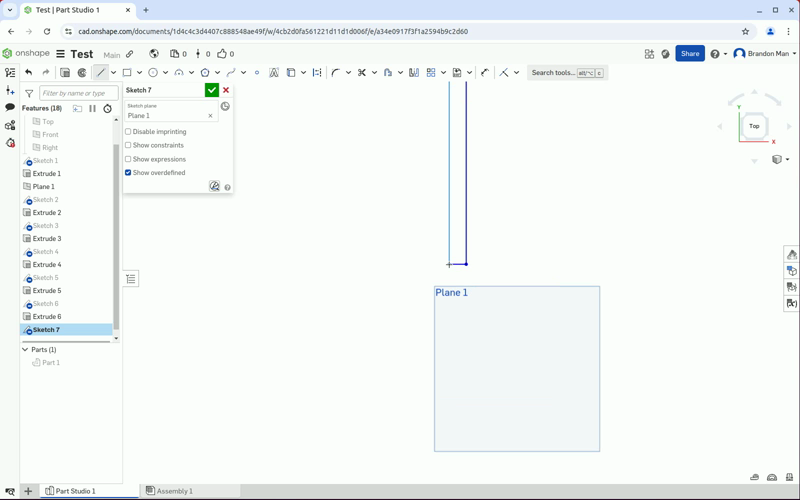
scroll(6)
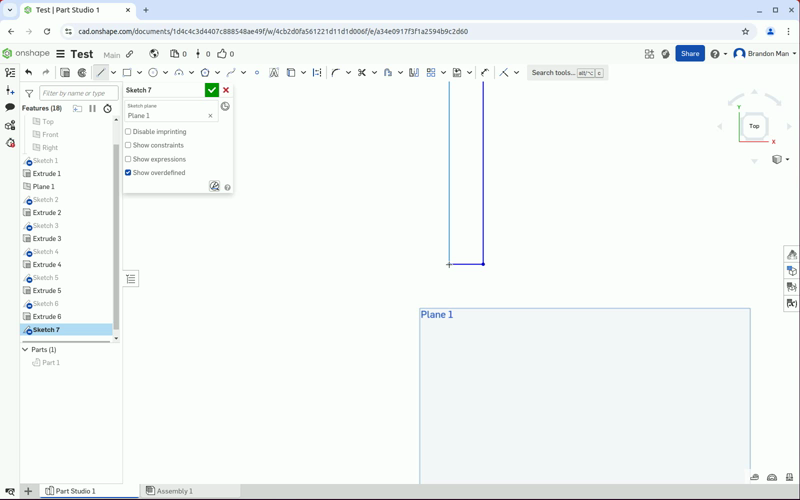
key_up(shift)
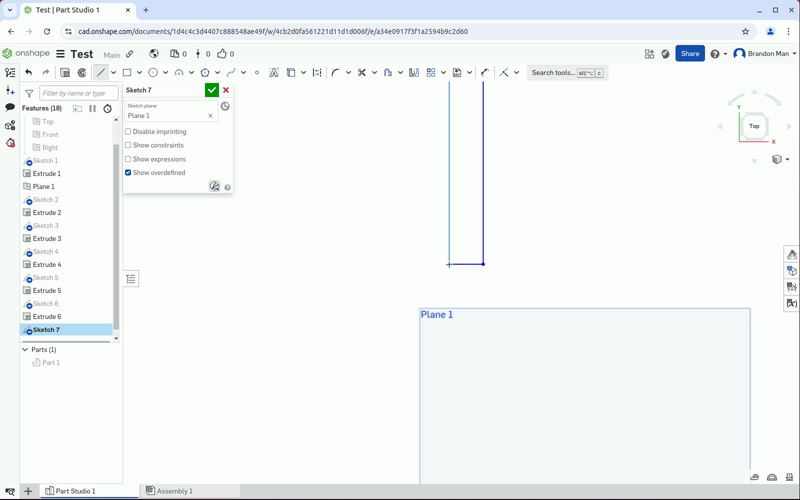
click(449, 264)
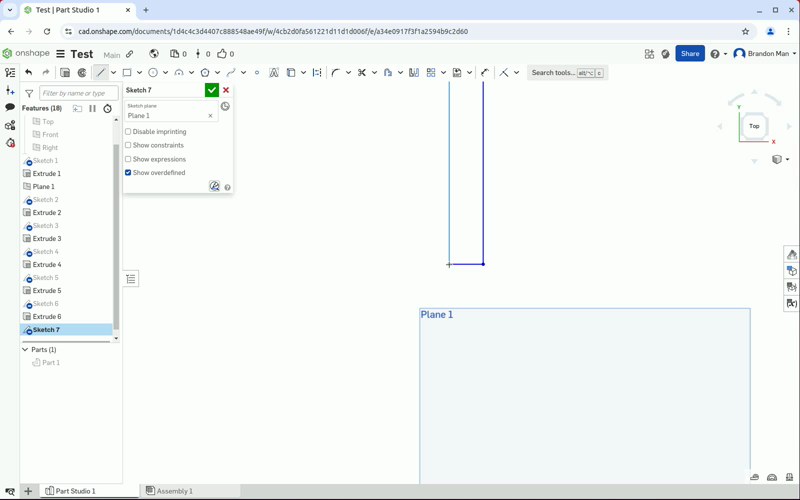
scroll(-6)
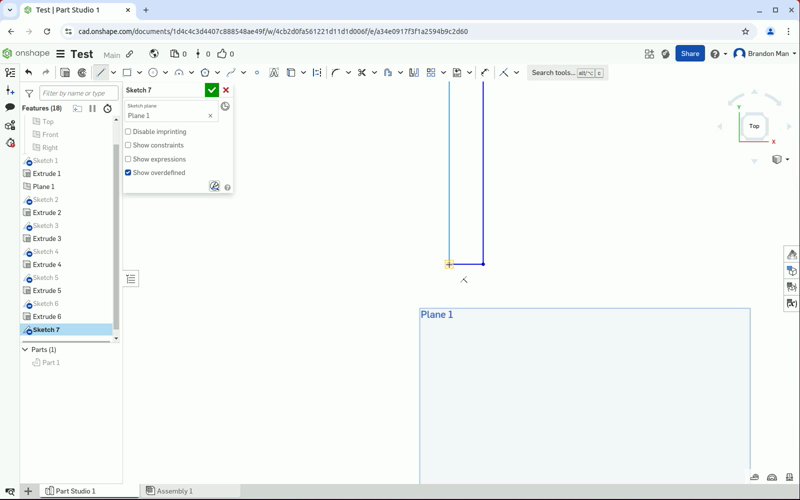
scroll(-6)
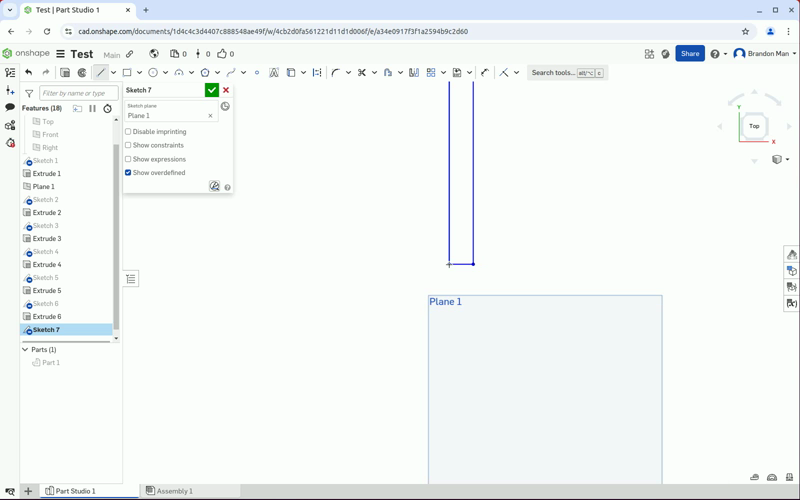
scroll(-6)
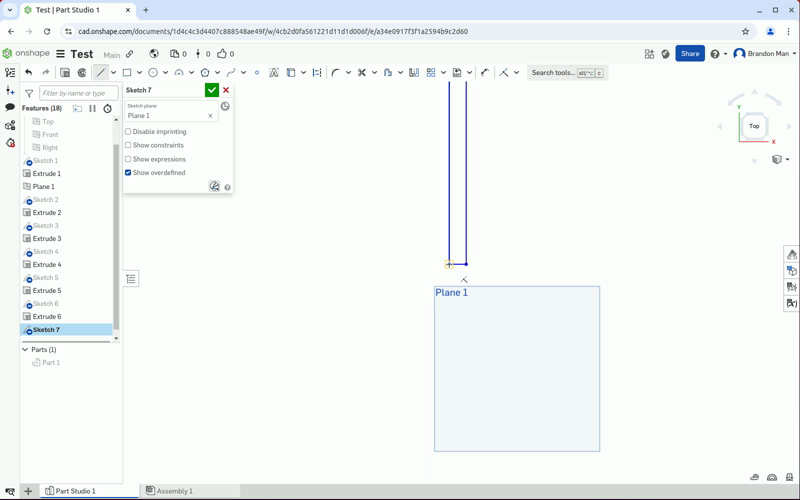
scroll(-6)
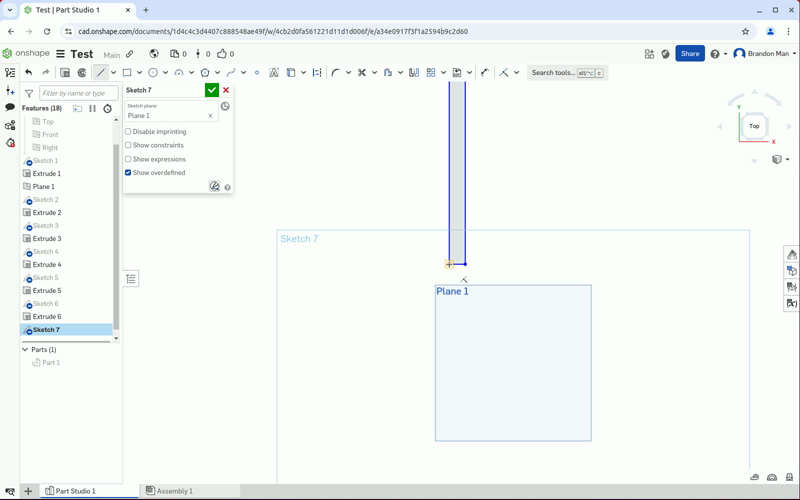
scroll(-6)
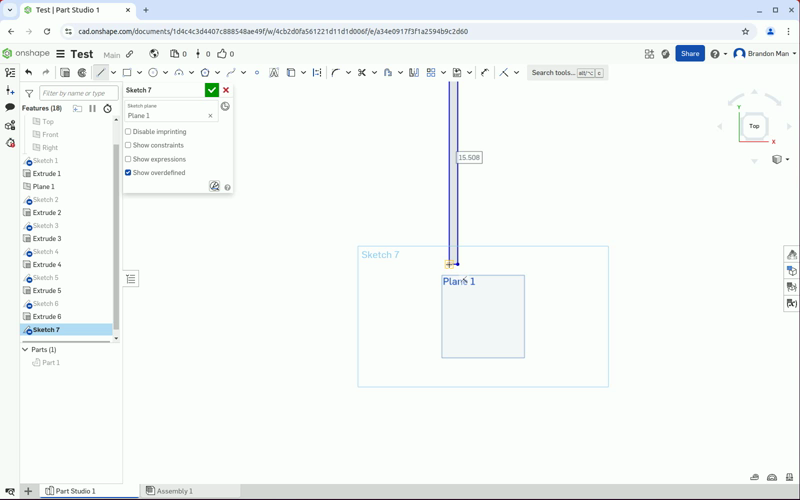
scroll(-6)
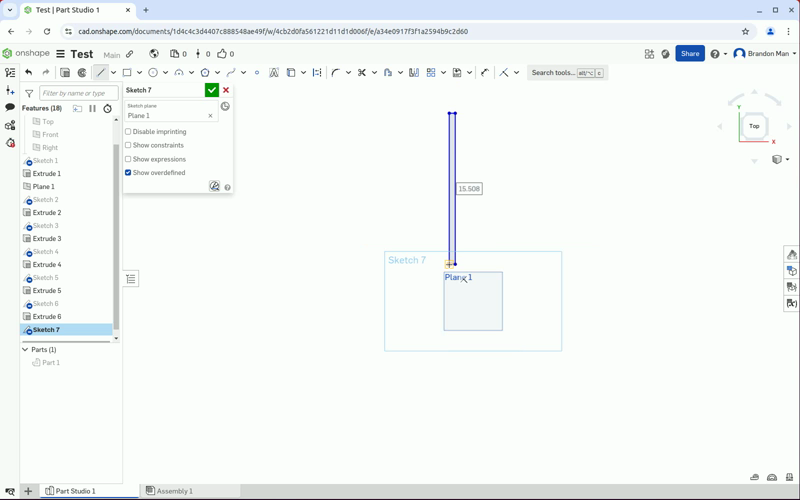
scroll(-6)
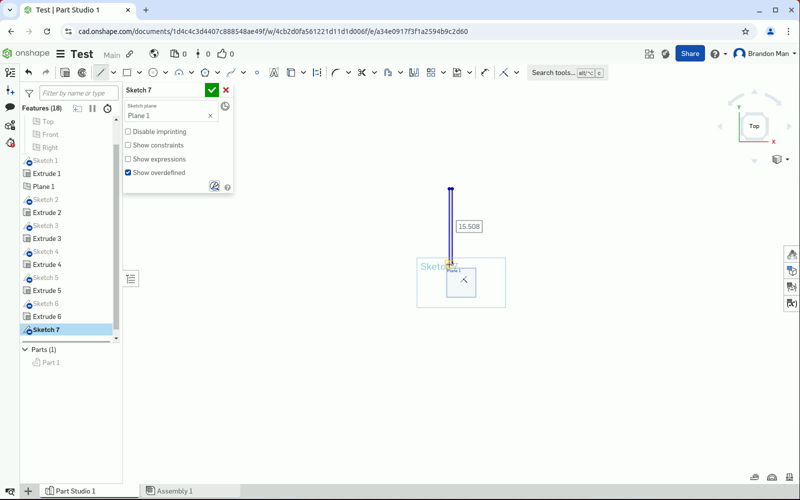
key(esc)
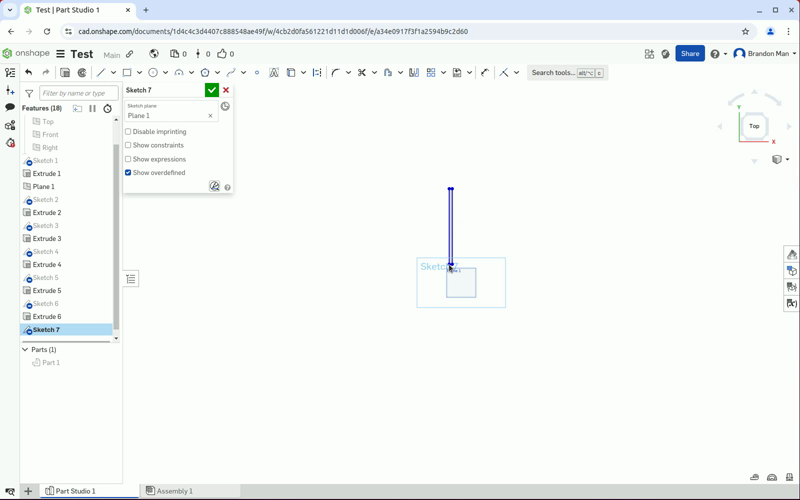
mouse_move(450, 196)
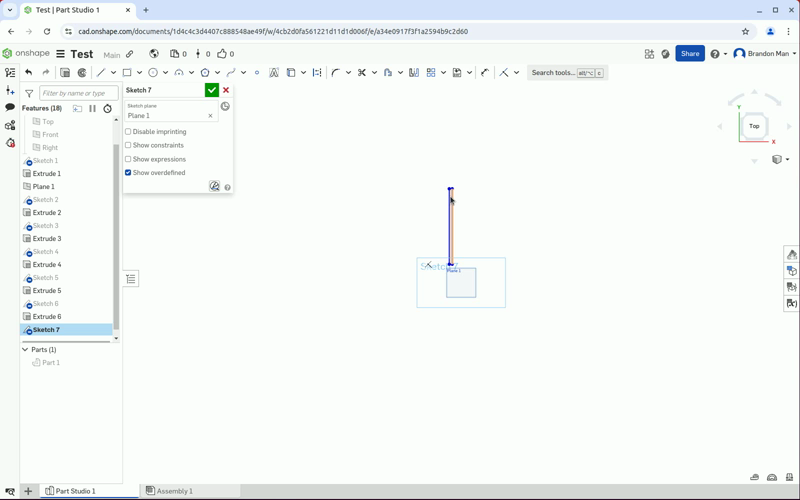
scroll(6)
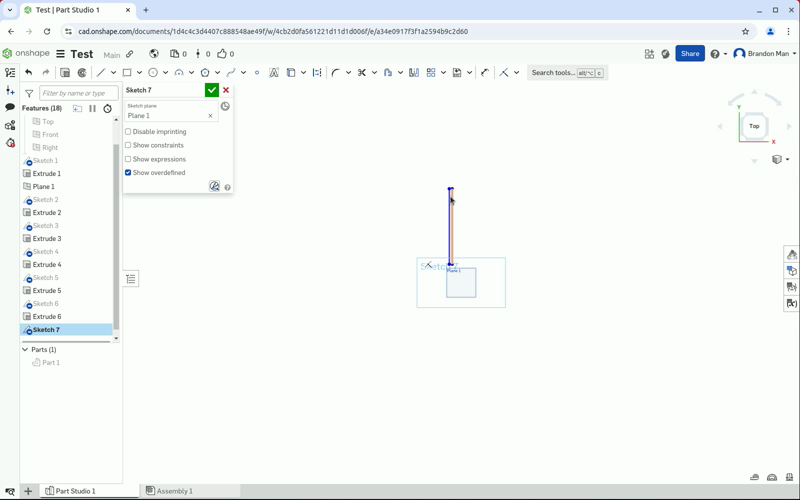
scroll(6)
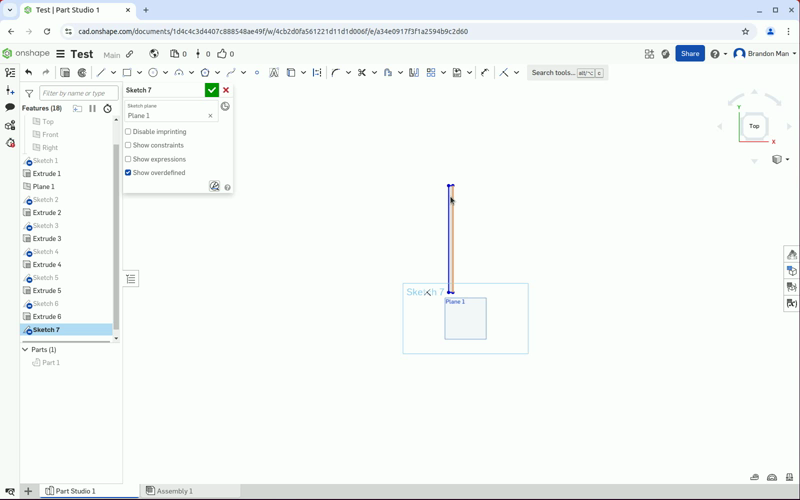
scroll(6)
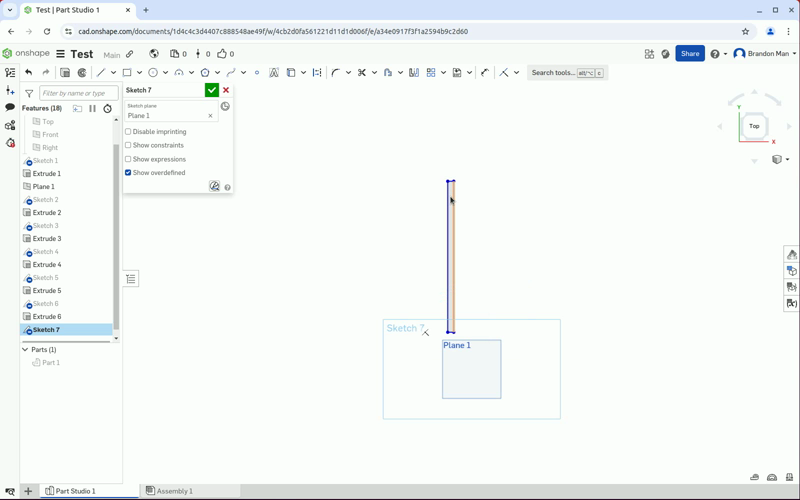
scroll(6)
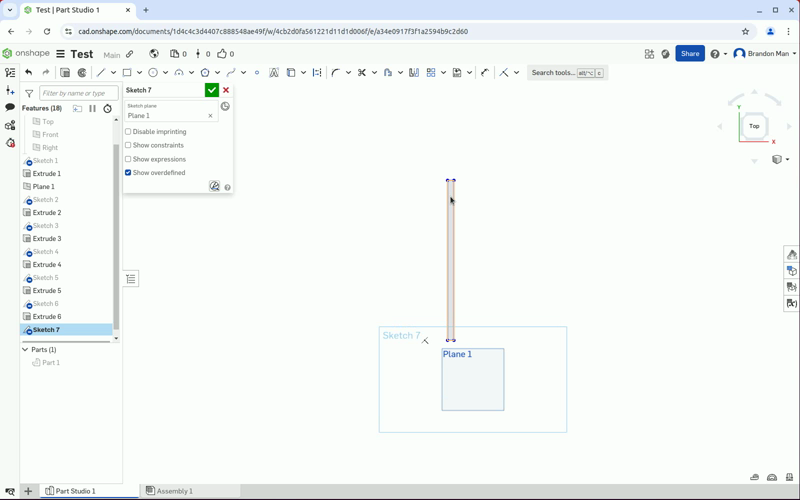
scroll(6)
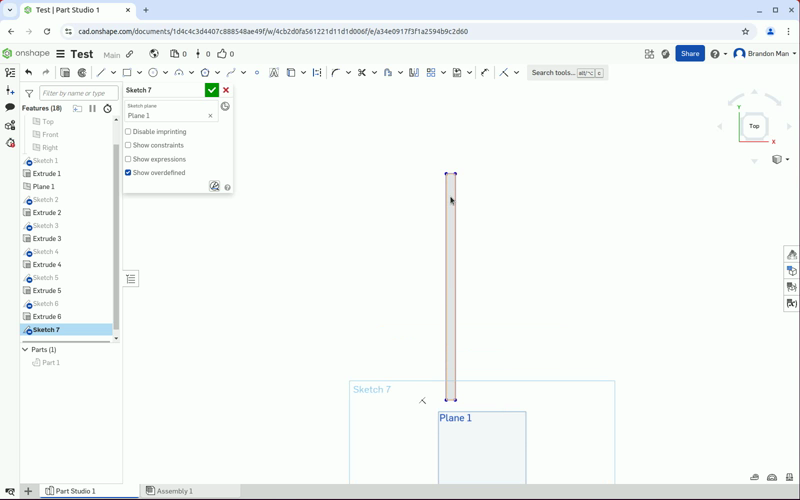
scroll(6)
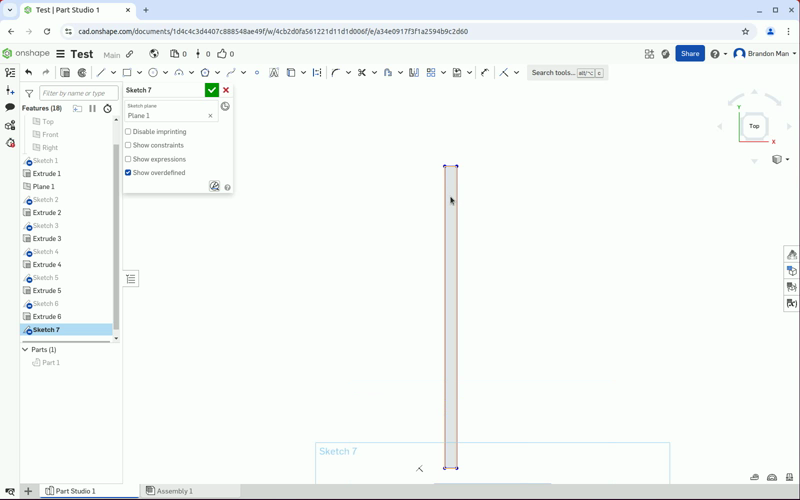
scroll(6)
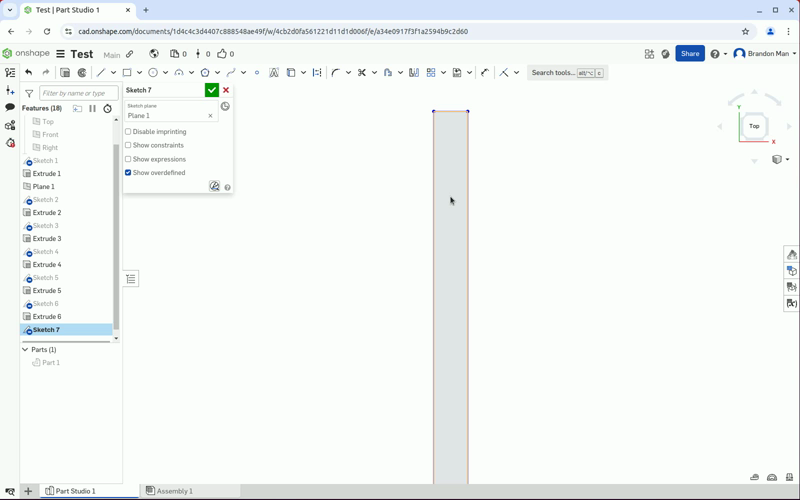
click(450, 196)
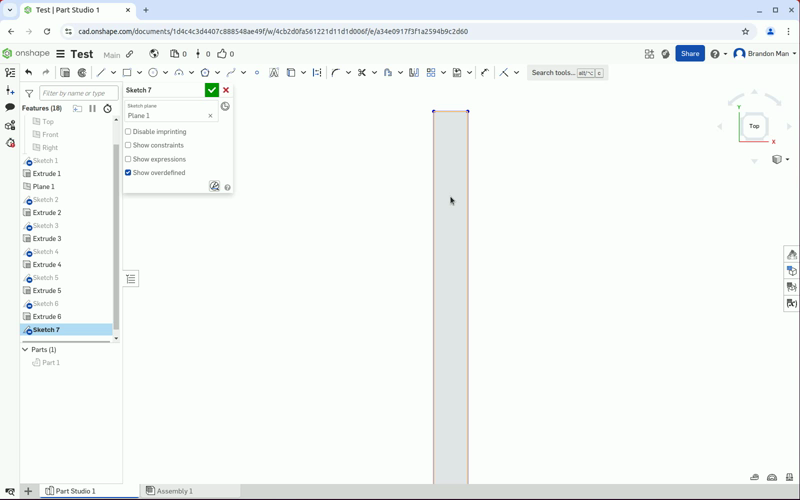
scroll(-6)
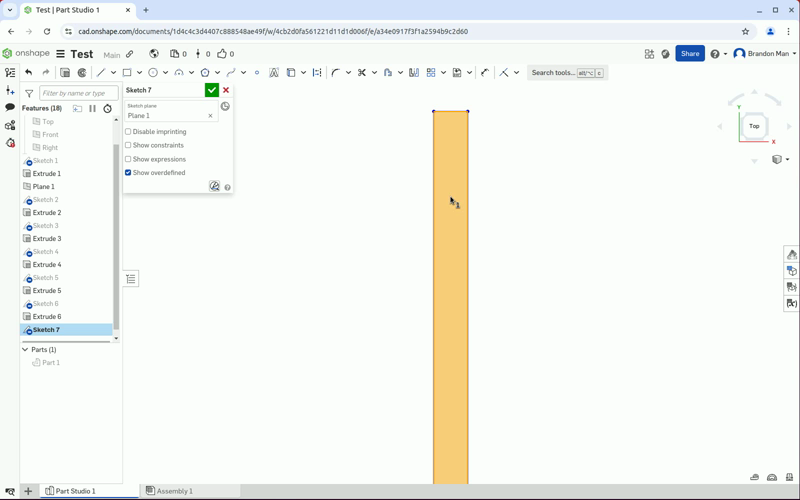
scroll(-6)
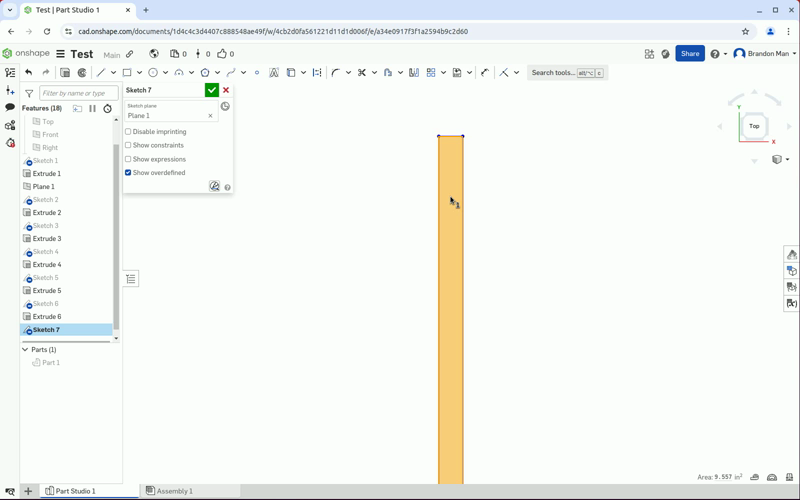
scroll(-6)
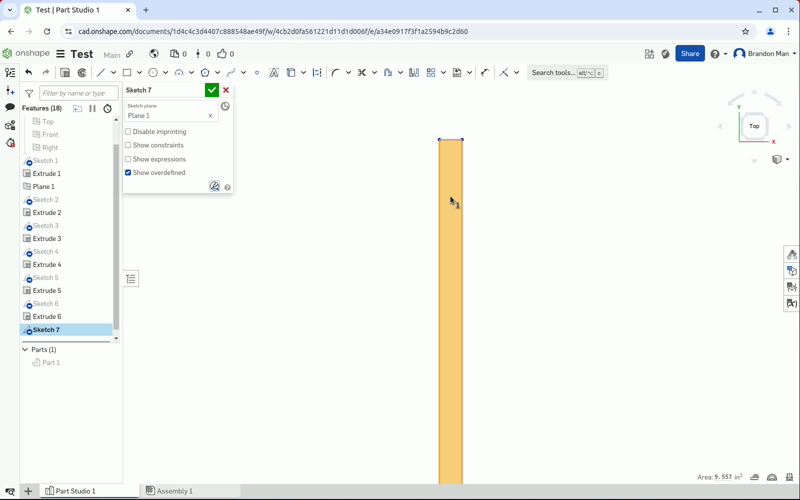
scroll(-6)
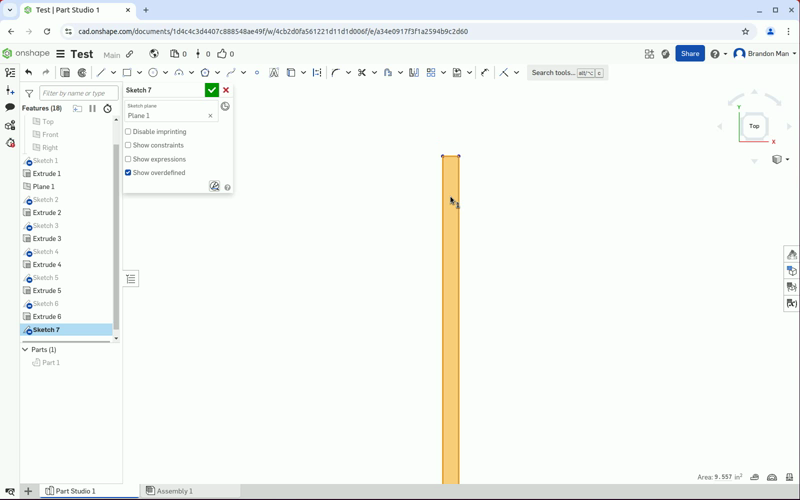
scroll(-6)
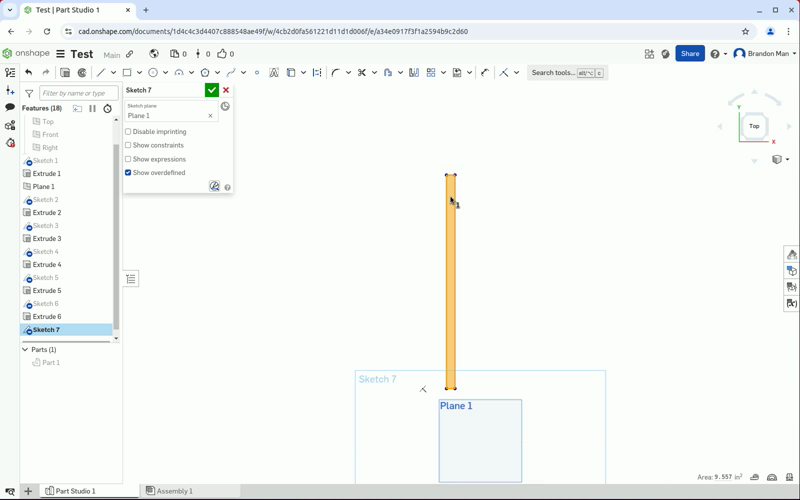
scroll(-6)
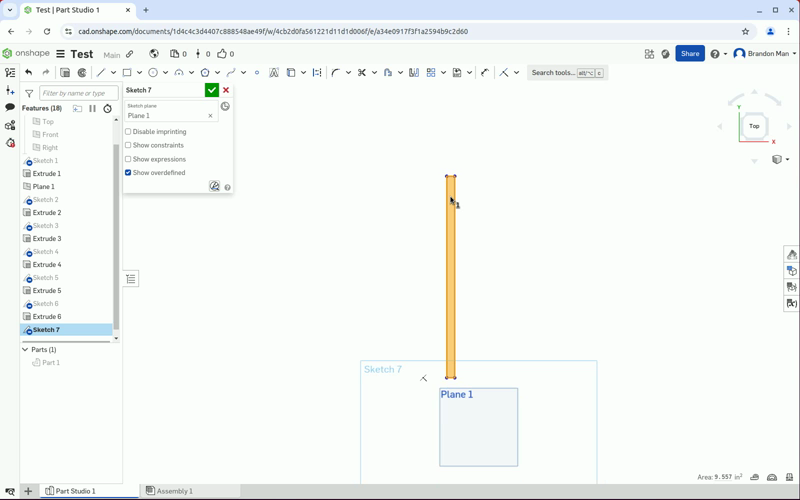
scroll(-6)
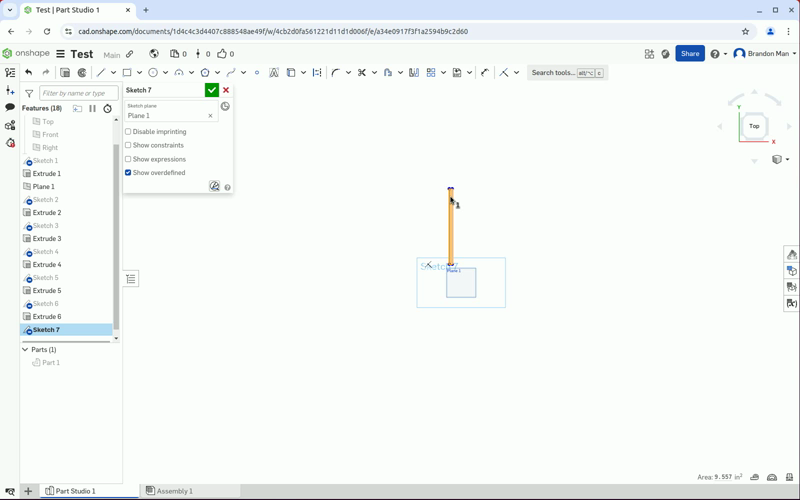
mouse_move(73, 352)
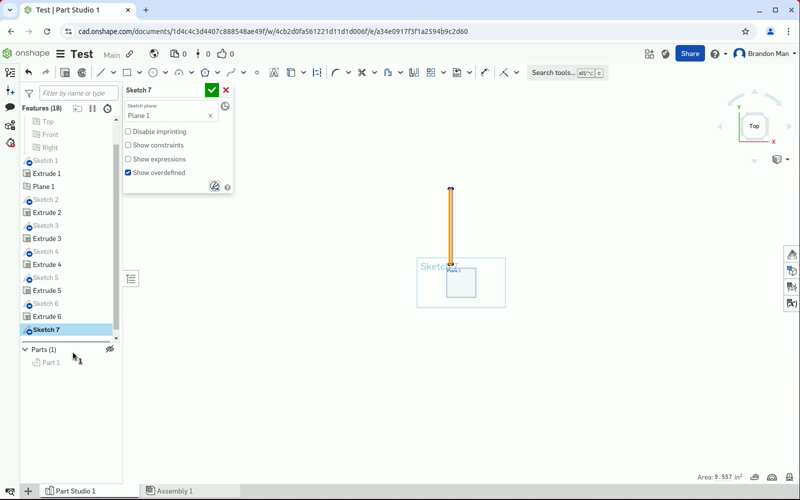
key(shift+y)
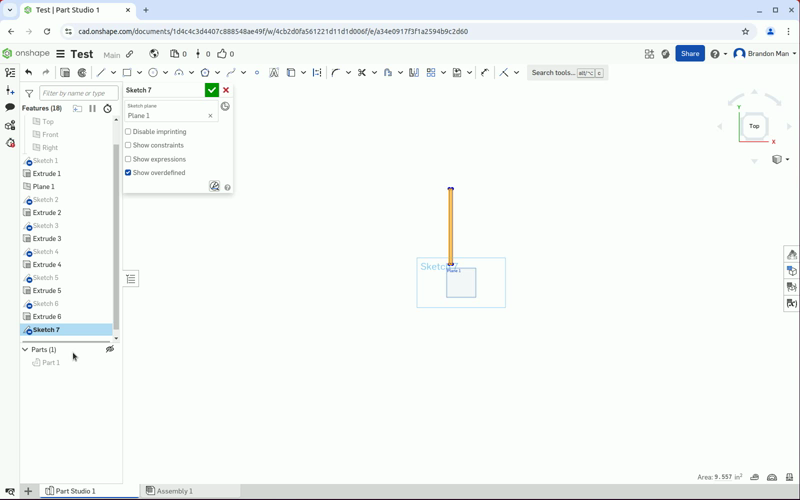
key(shift+e)
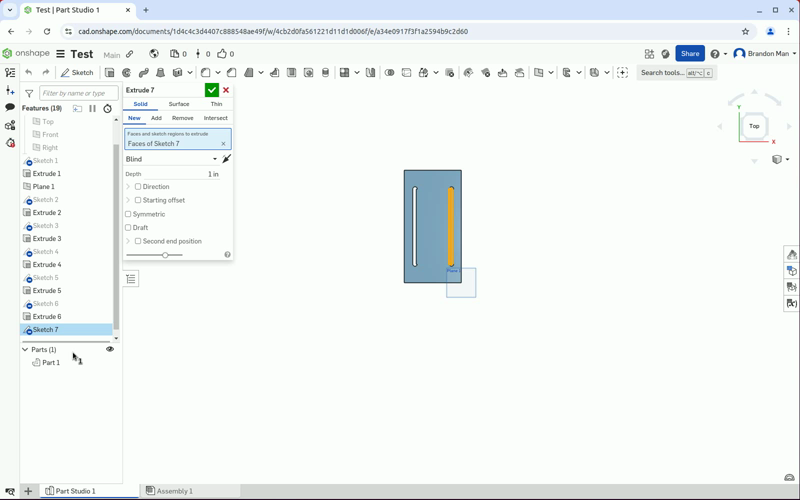
mouse_move(143, 106)
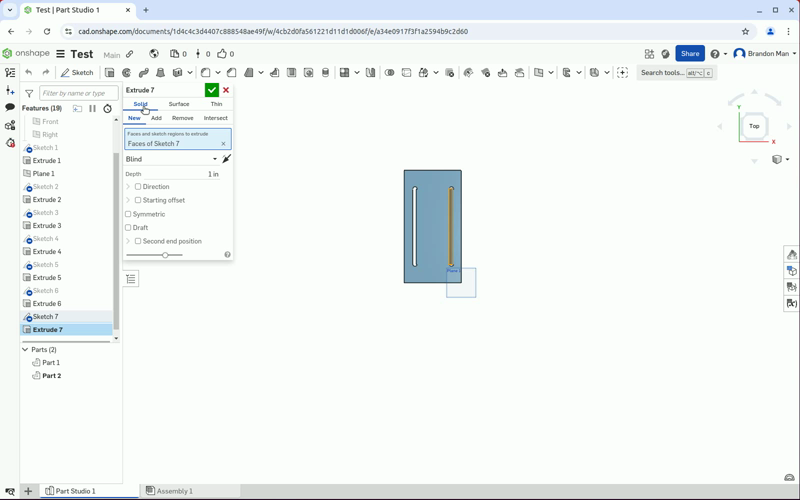
click(143, 106)
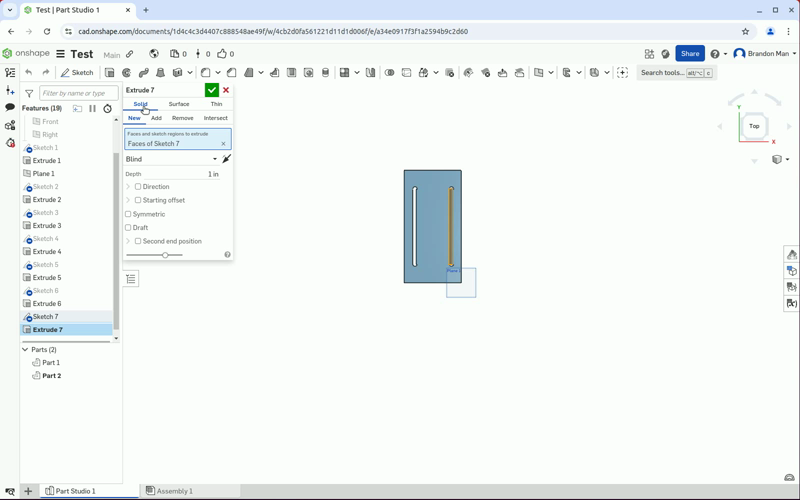
mouse_move(186, 120)
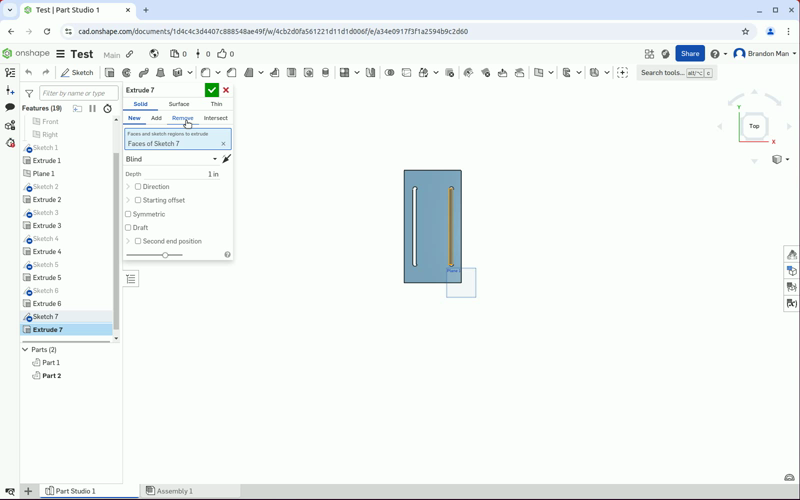
click(186, 120)
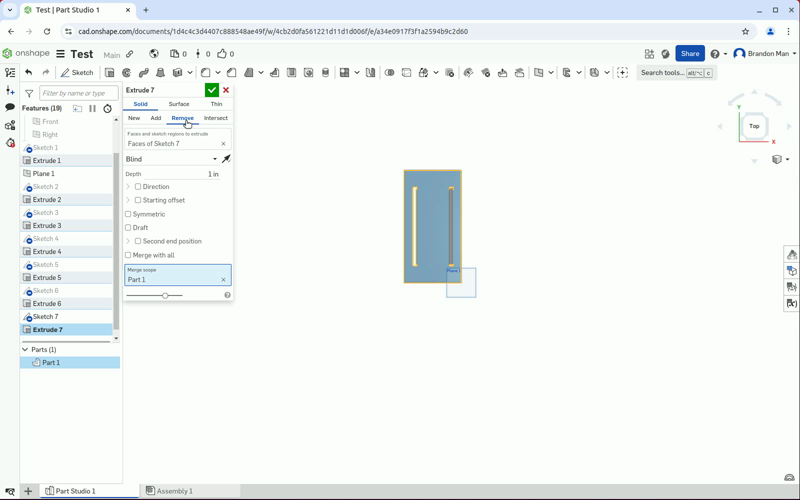
key(tab, 4)
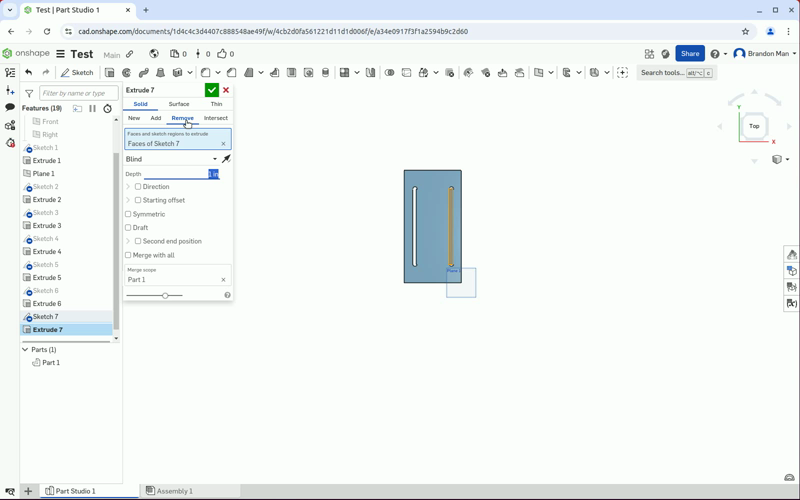
text(1.926)
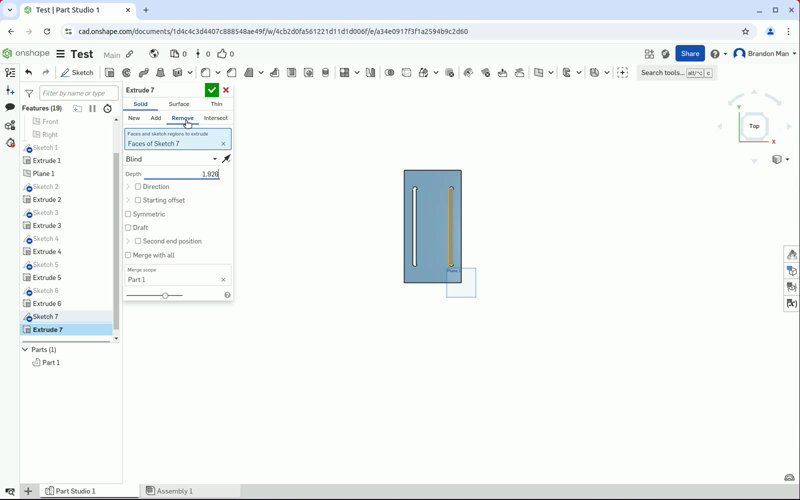
key(tab, 6)
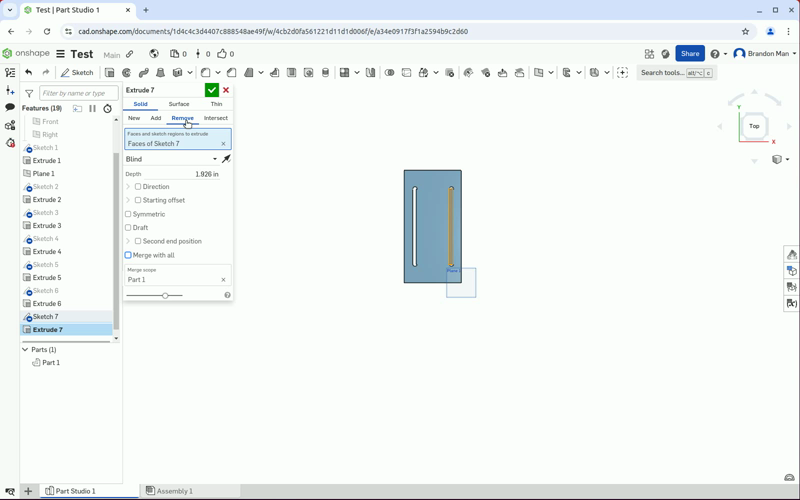
key(space)
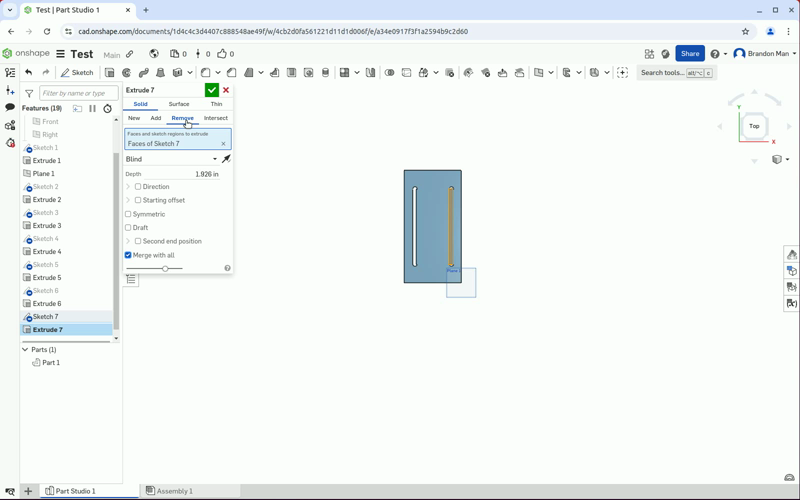
key(enter)
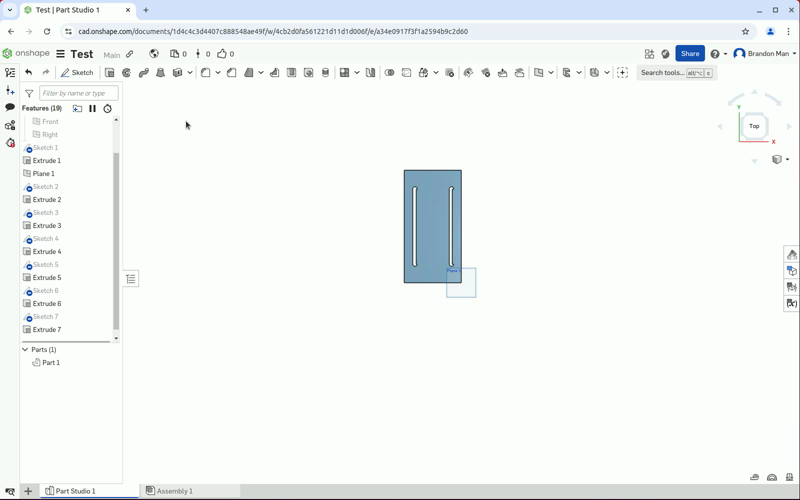
key(shift+h)
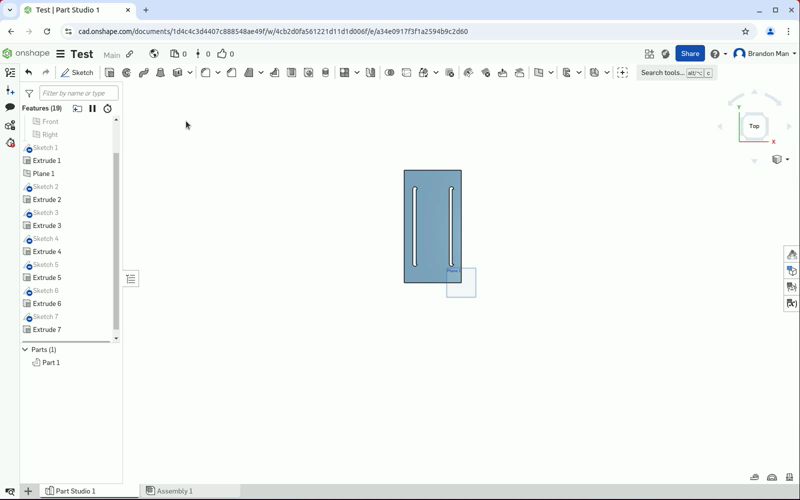
key(shift+h)
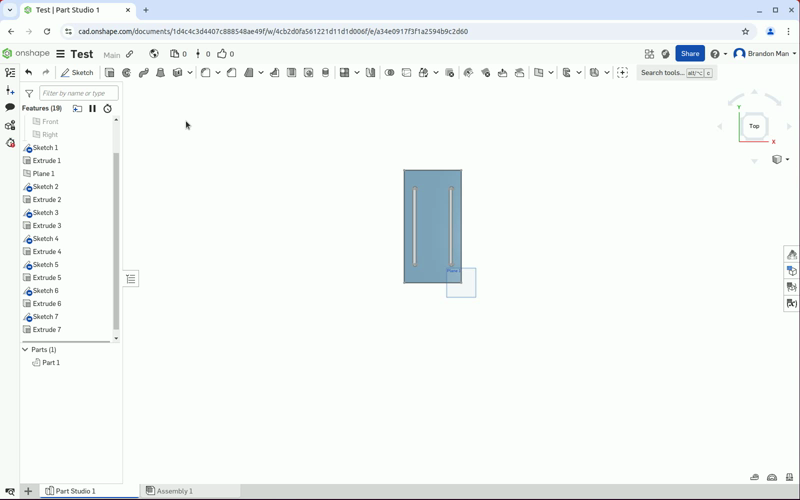
key(shift+7)
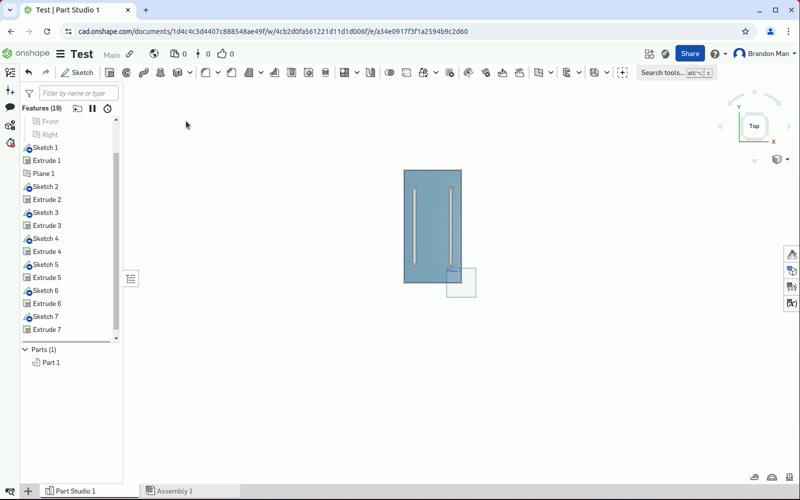
key(up, 3)
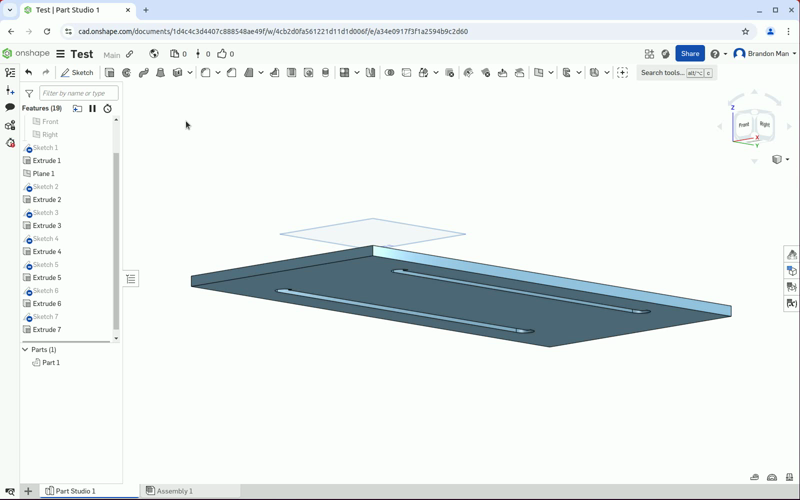
key(left, 3)
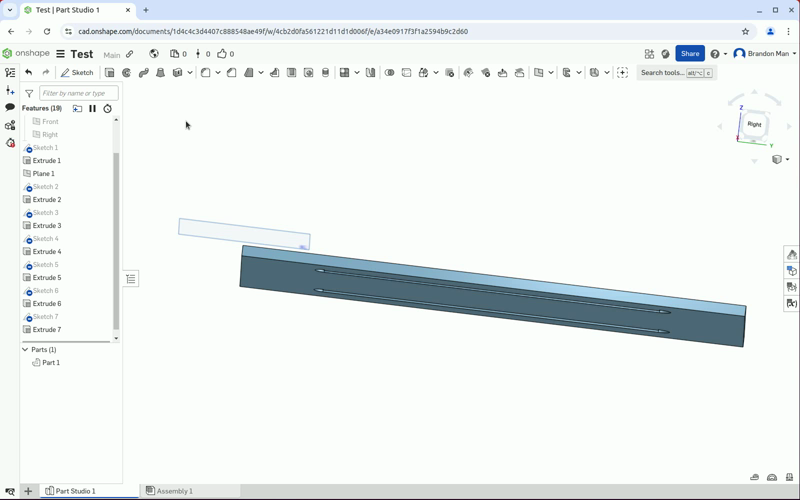
key(right, 3)
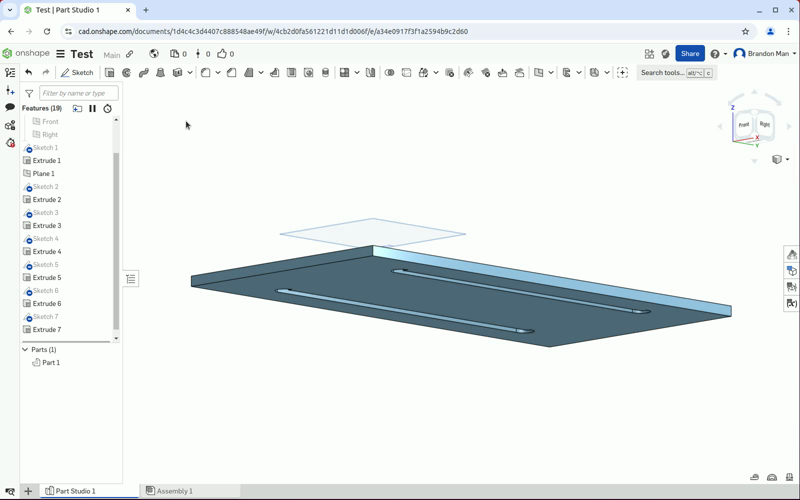
key(down, 3)
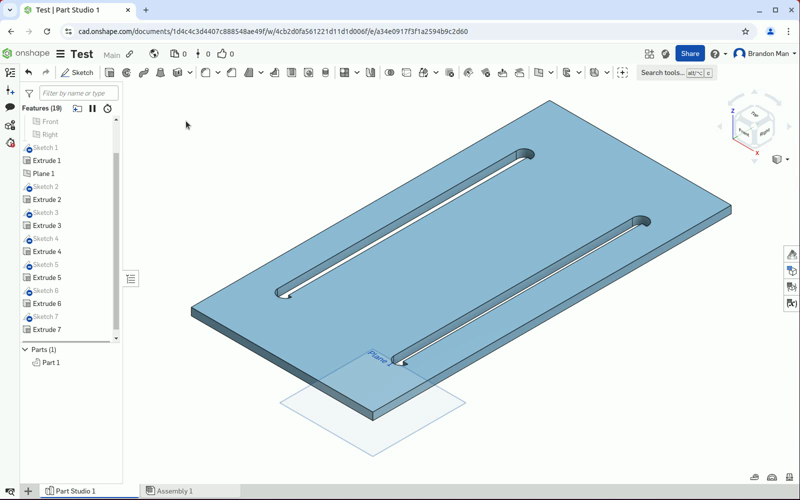
mouse_move(69, 150)
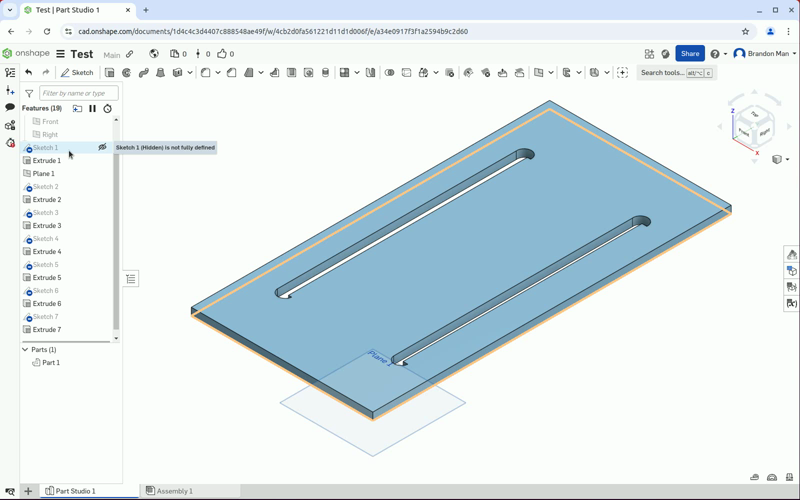
click(69, 150)